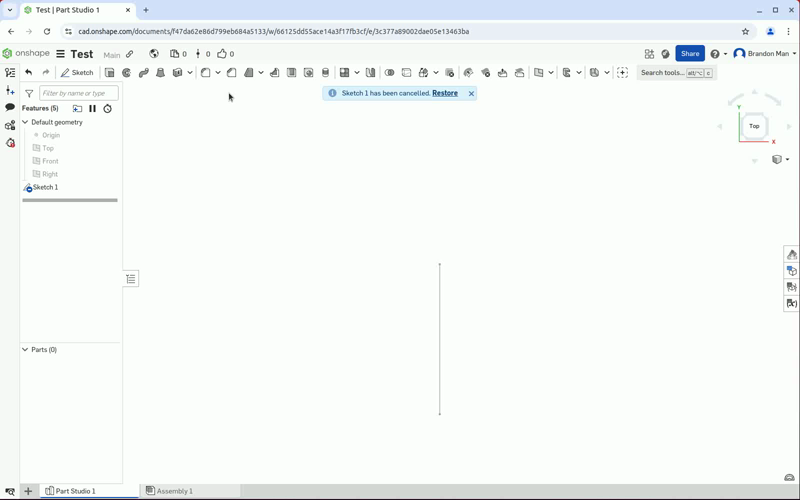
key(shift+h)
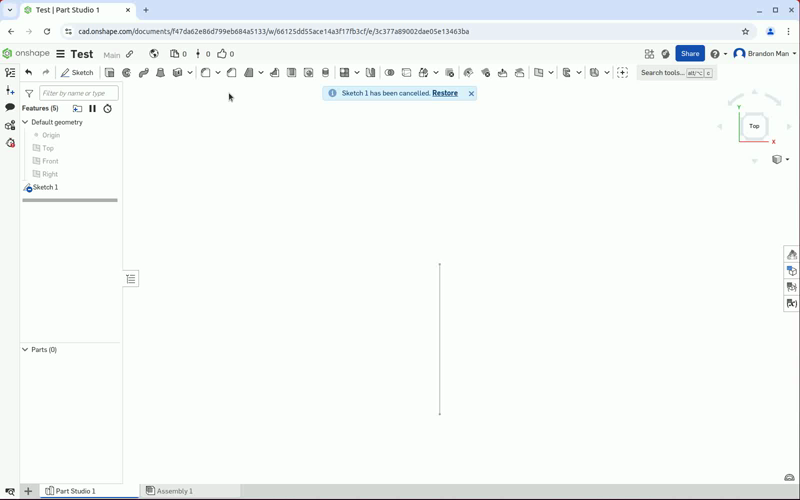
key(shift+s)
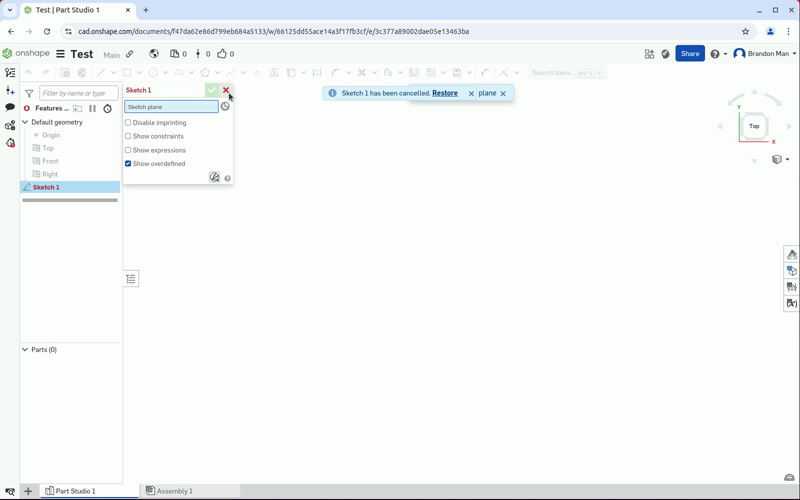
mouse_move(73, 150)
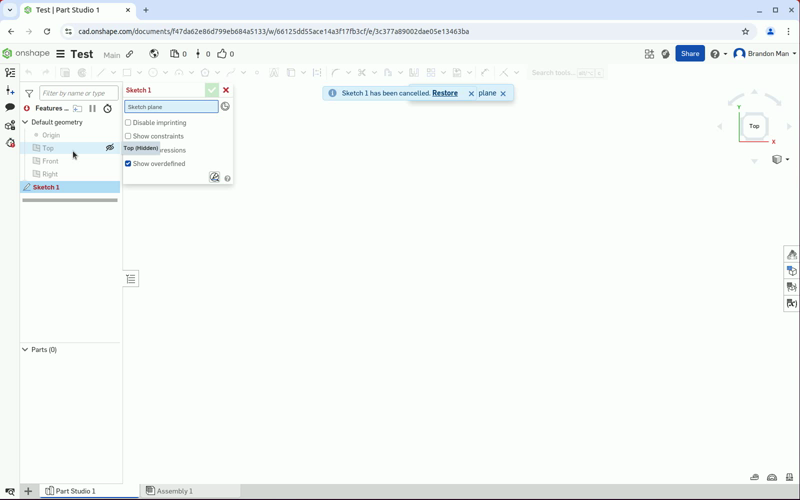
click(73, 150)
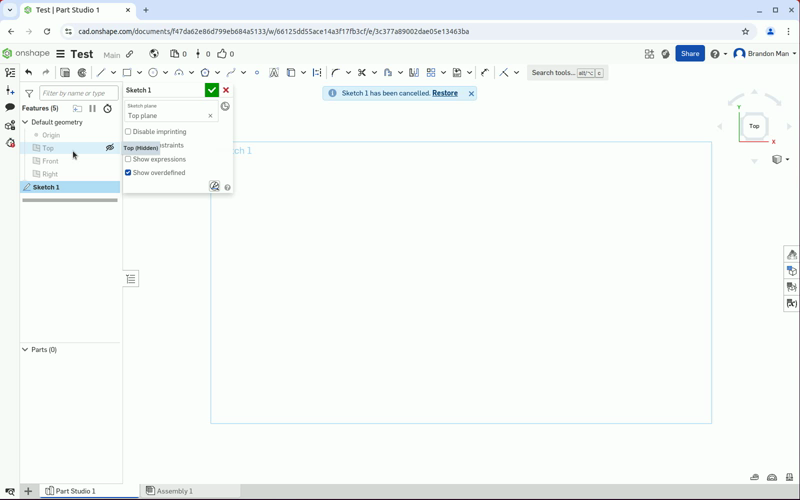
mouse_move(73, 352)
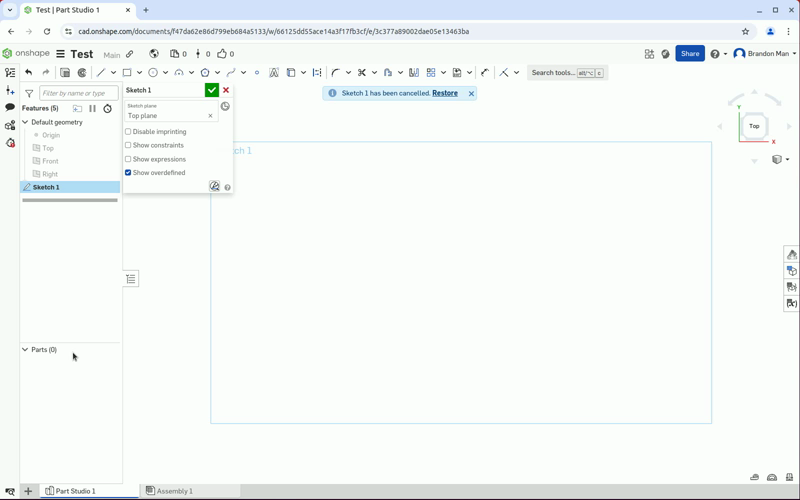
key(y)
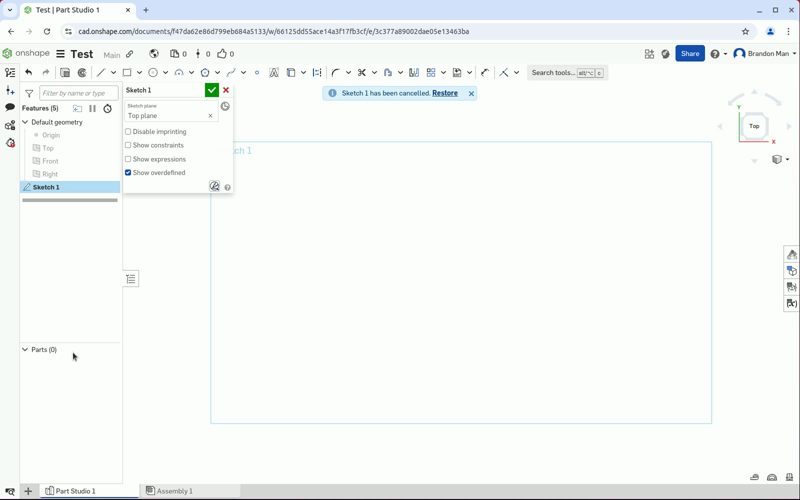
key(l)
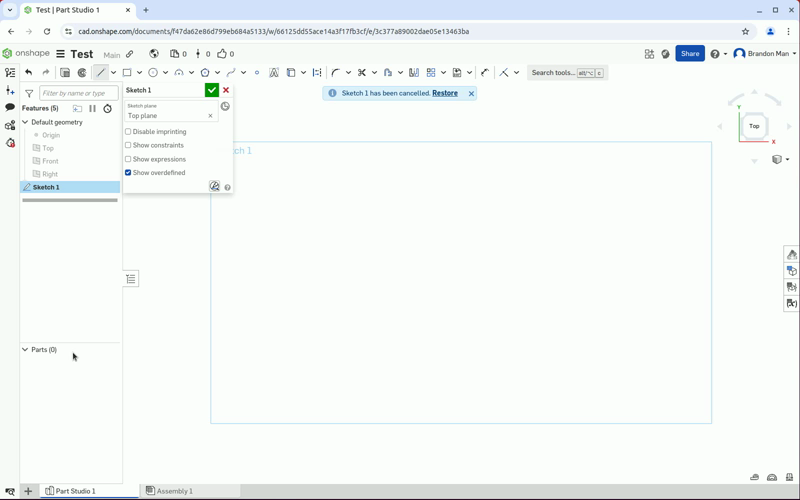
key_down(shift)
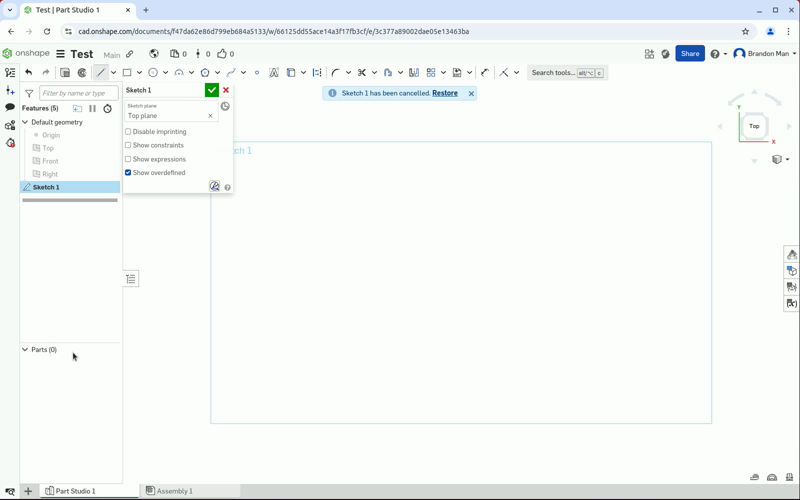
mouse_move(460, 172)
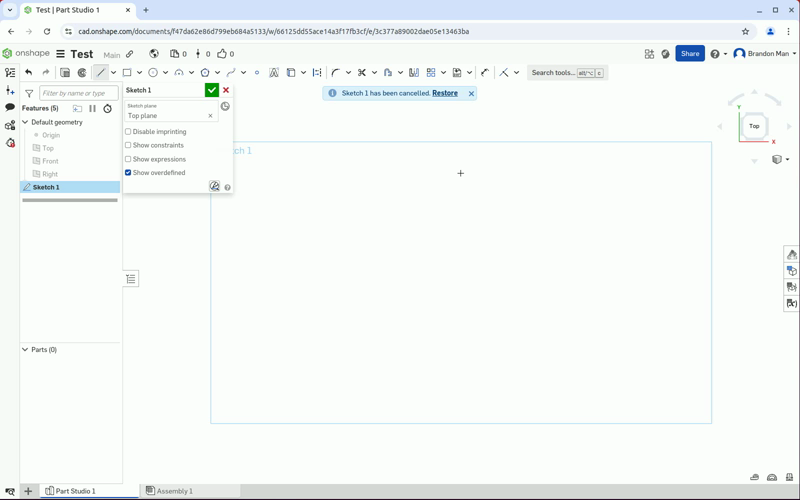
click(460, 172)
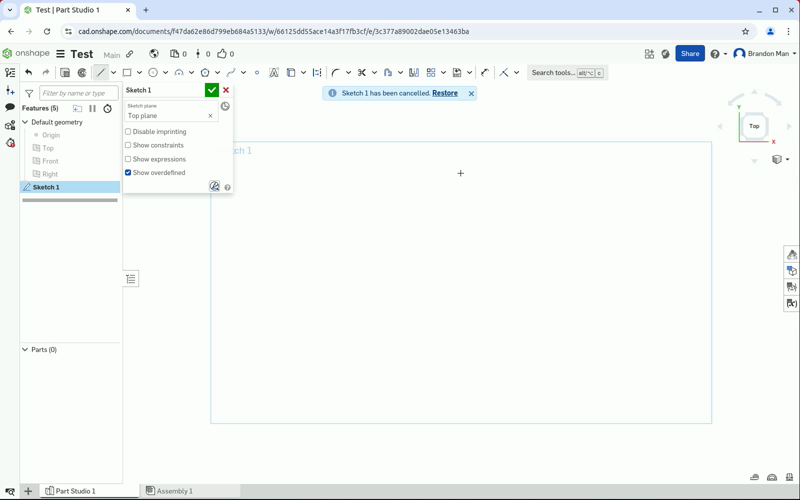
key_up(shift)
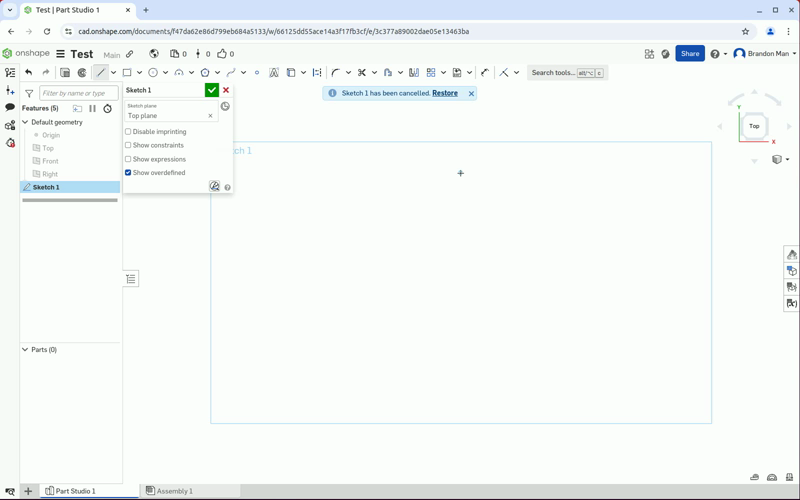
key_down(shift)
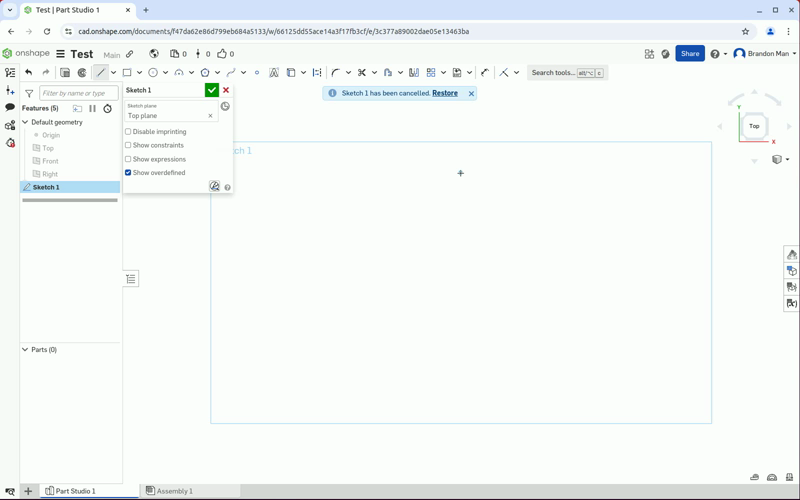
mouse_move(490, 172)
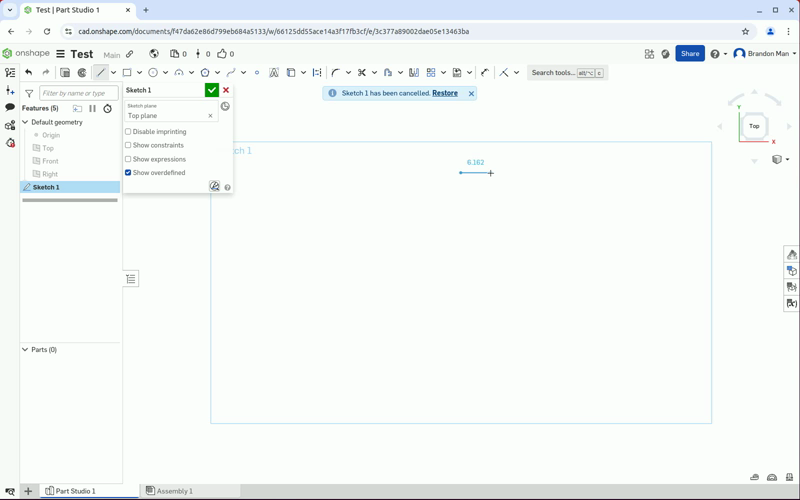
mouse_move(464, 172)
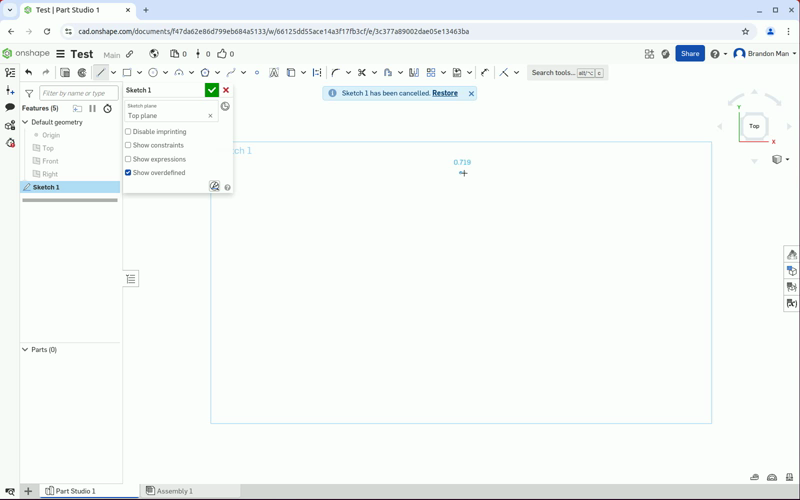
scroll(6)
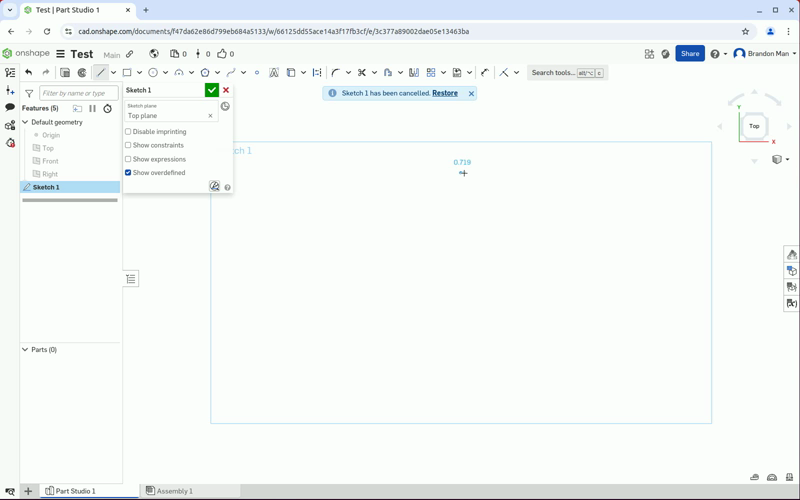
scroll(6)
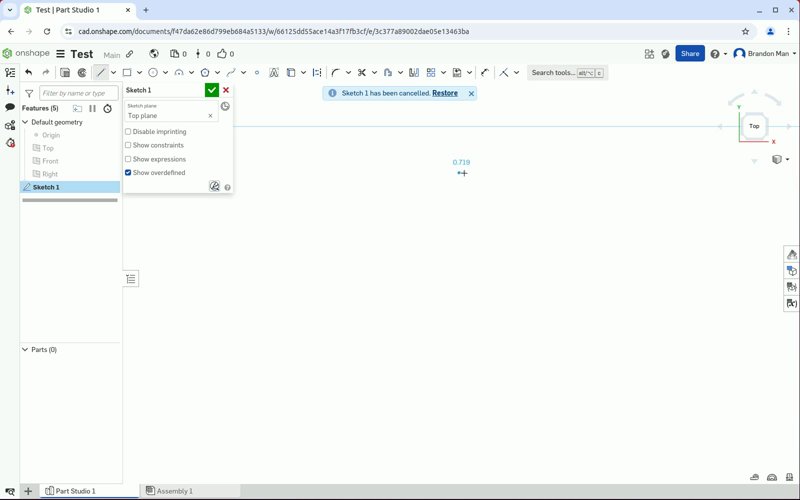
scroll(6)
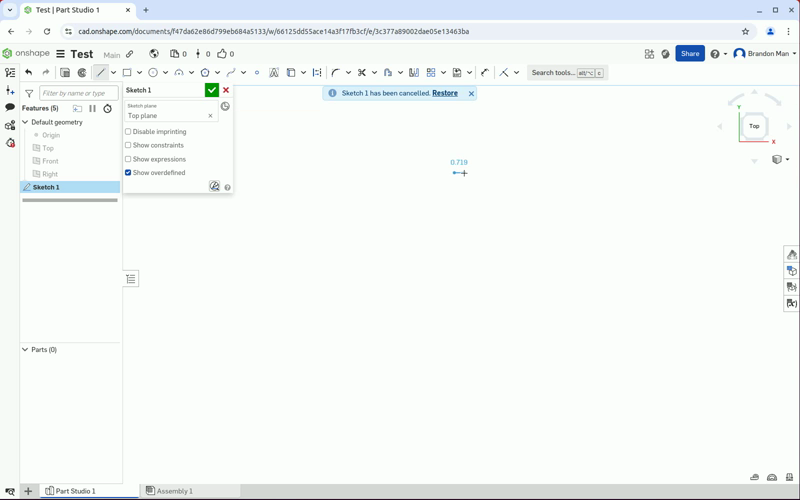
scroll(6)
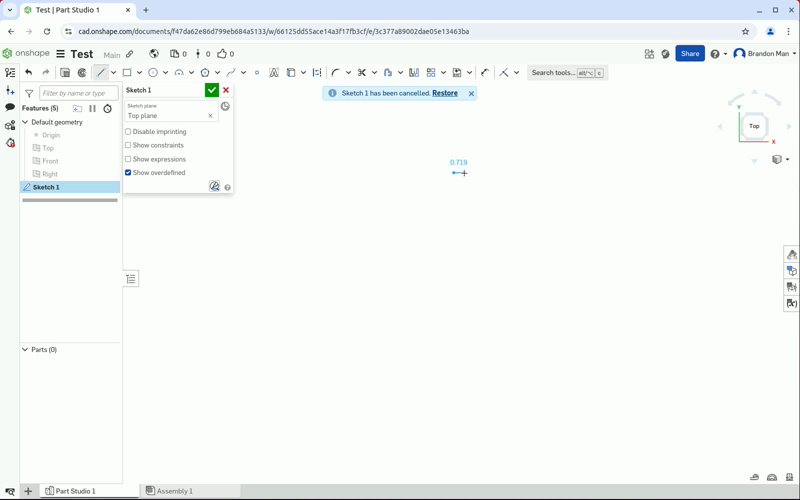
scroll(6)
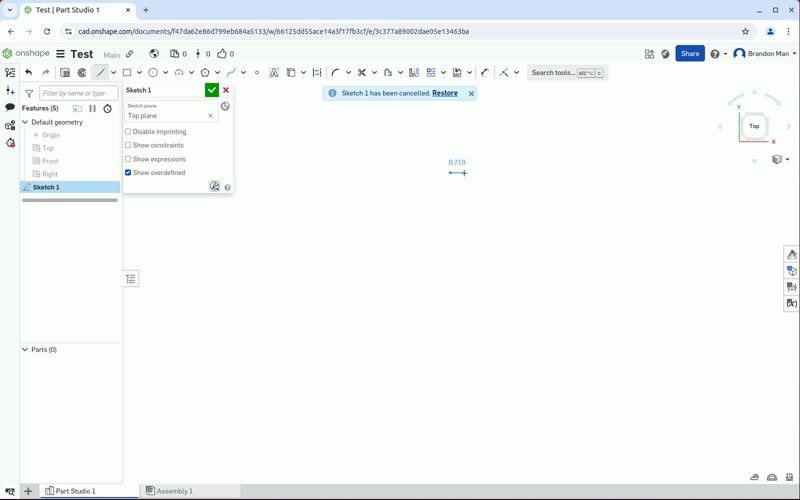
scroll(6)
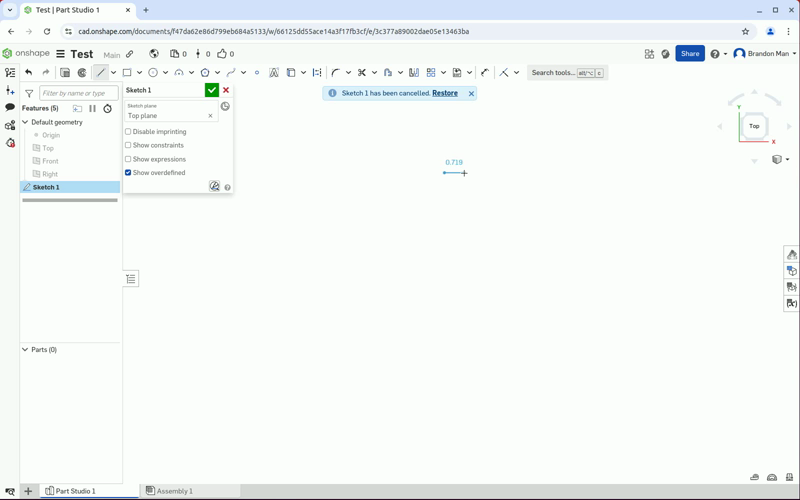
scroll(6)
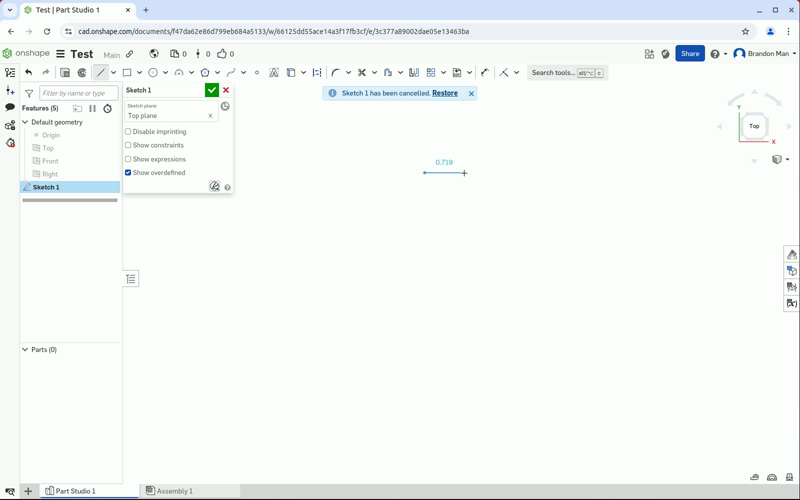
click(464, 172)
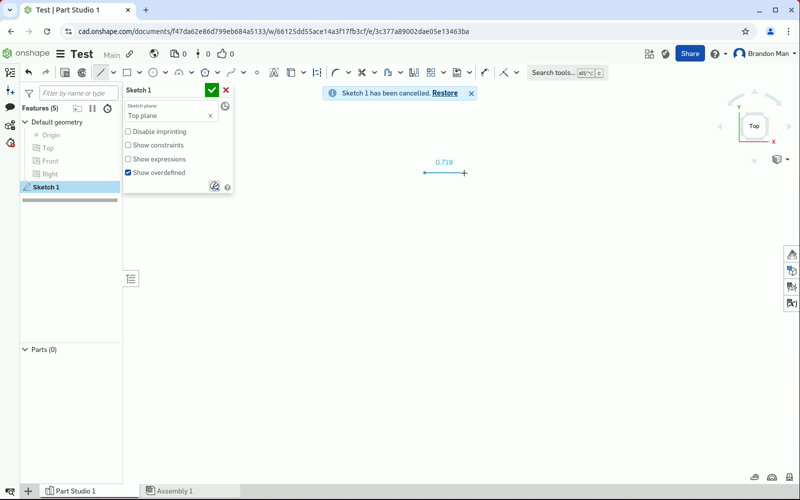
scroll(-6)
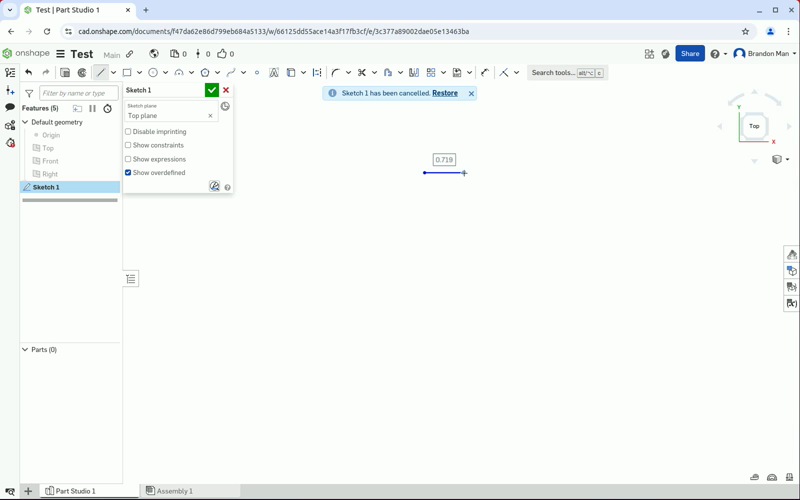
scroll(-6)
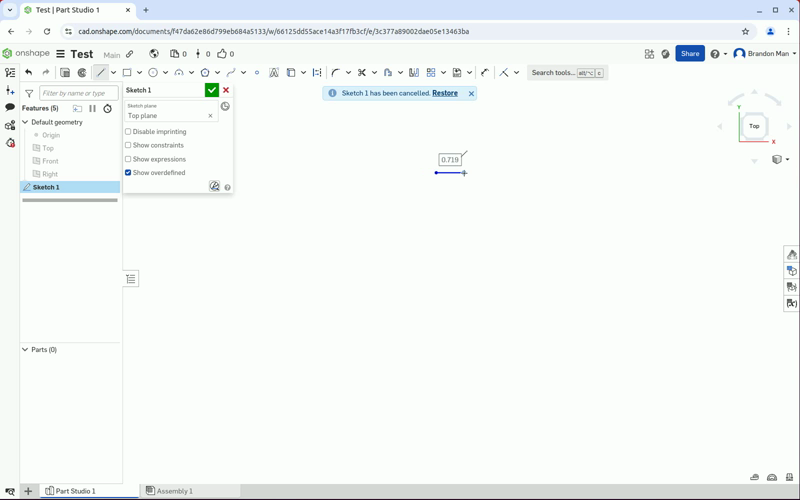
scroll(-6)
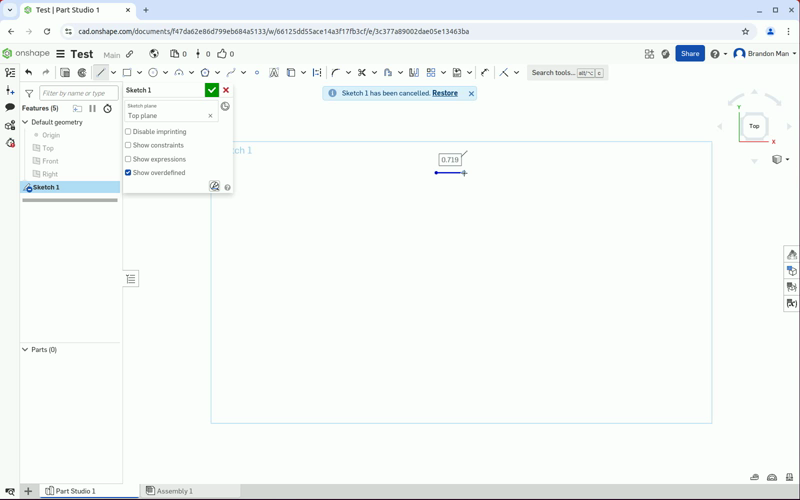
scroll(-6)
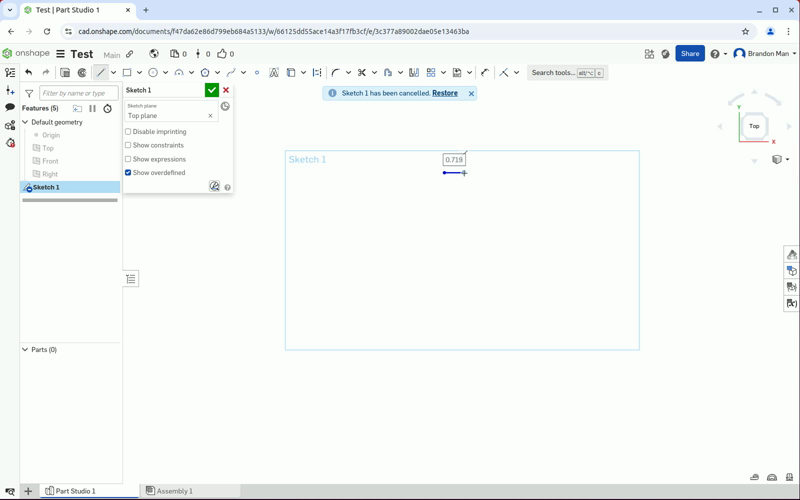
scroll(-6)
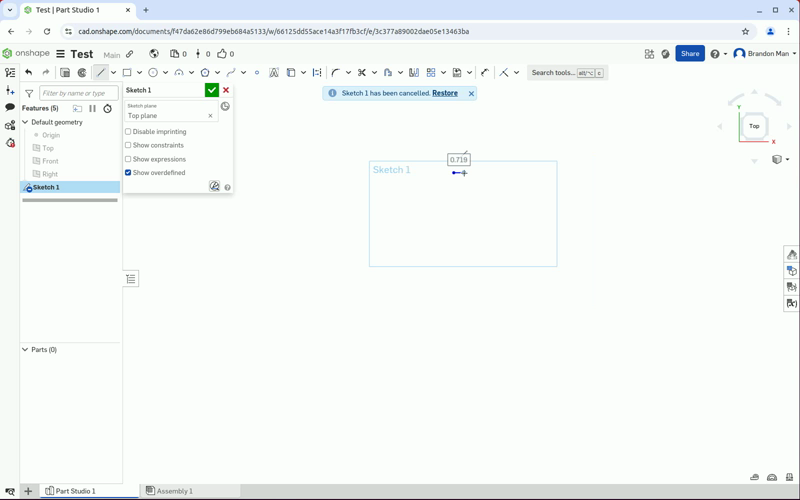
scroll(-6)
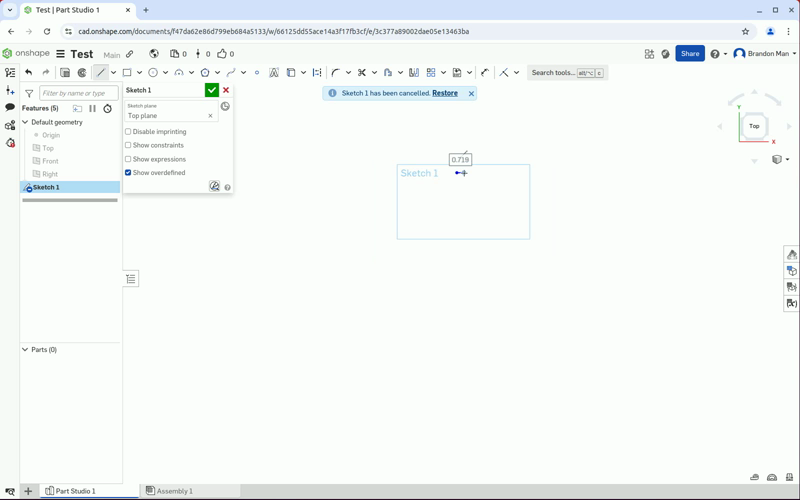
scroll(-6)
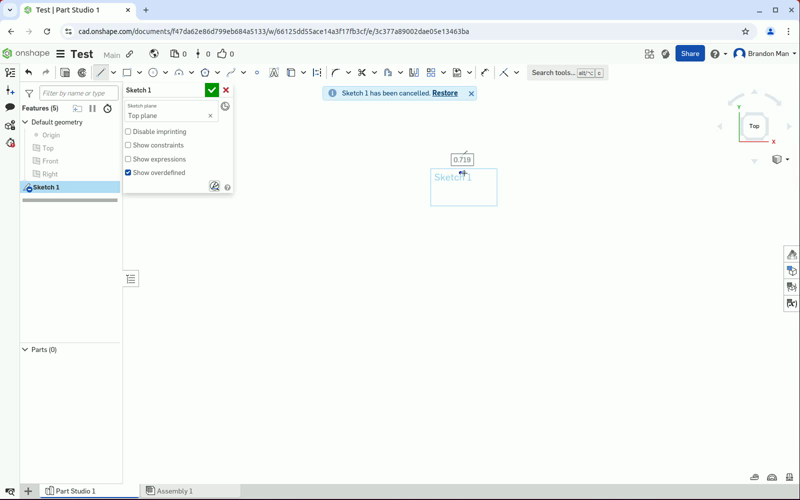
key_up(shift)
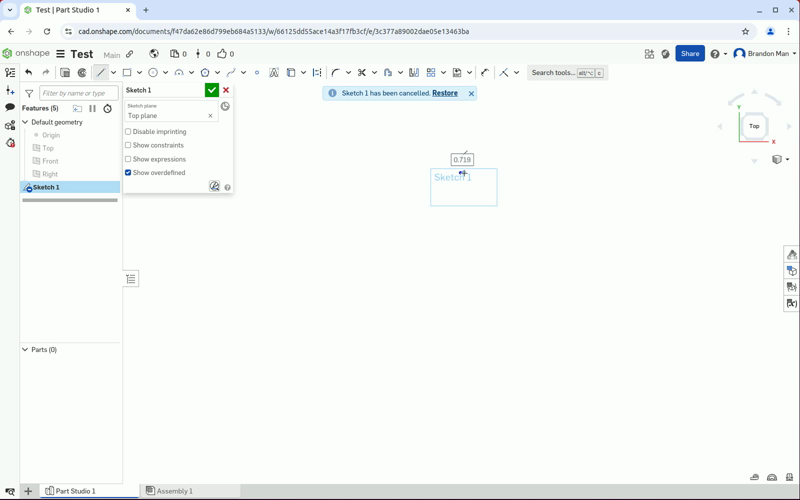
key_down(shift)
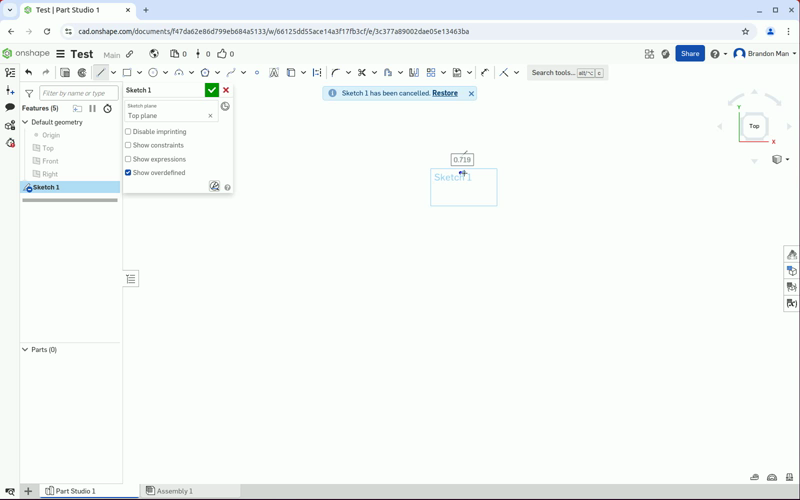
mouse_move(494, 172)
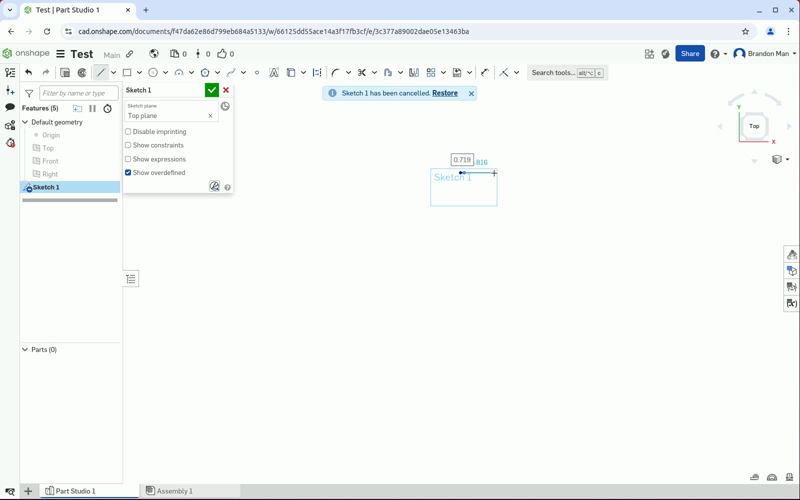
mouse_move(464, 169)
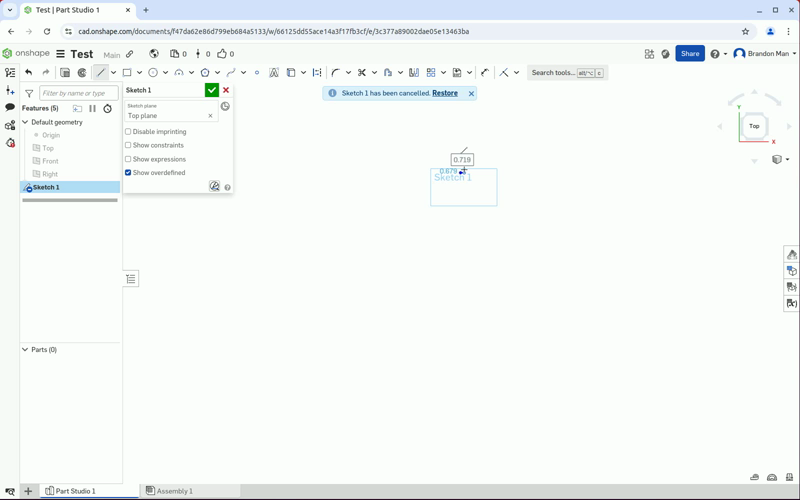
scroll(6)
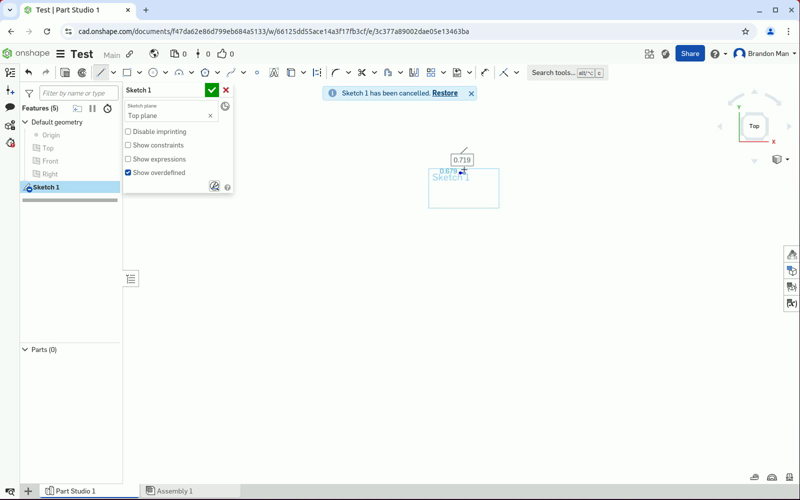
scroll(6)
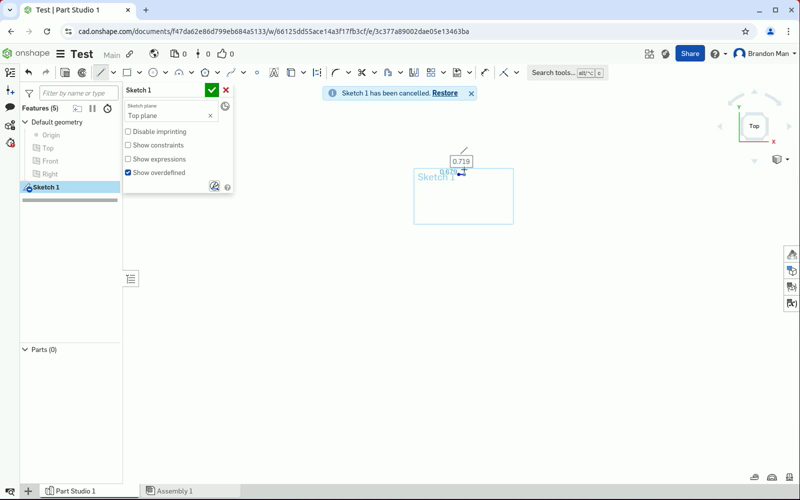
scroll(6)
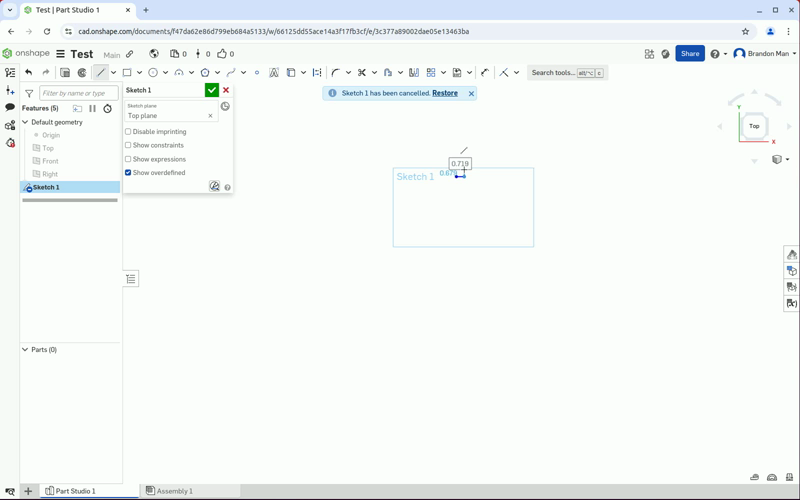
scroll(6)
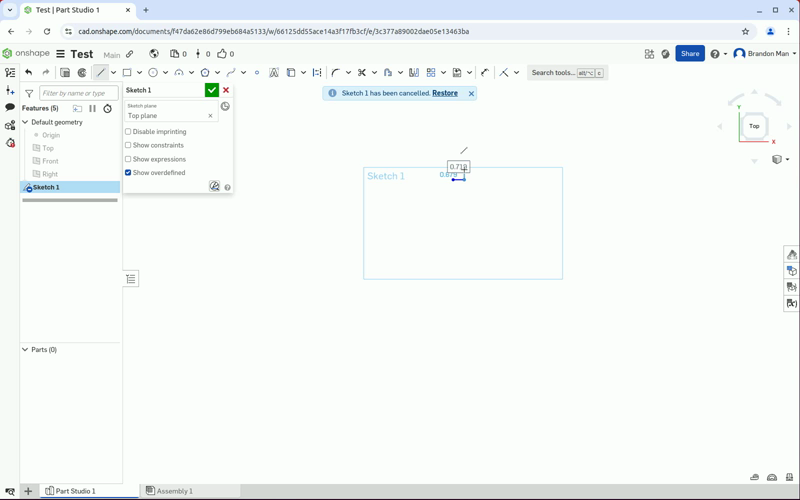
scroll(6)
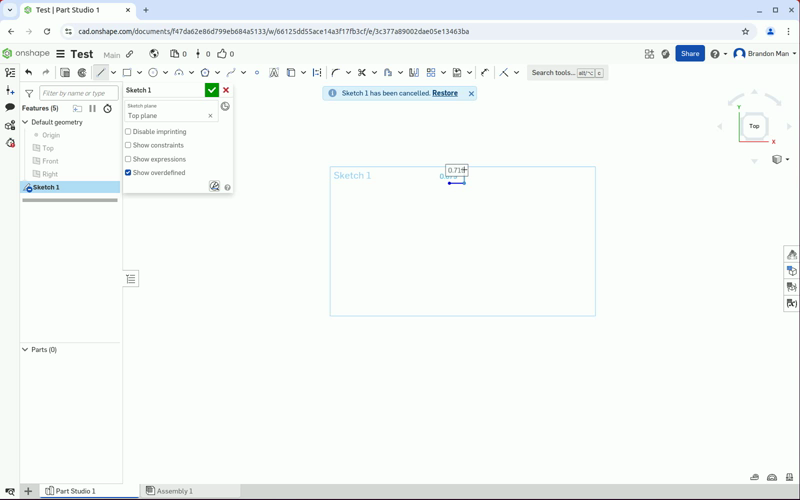
scroll(6)
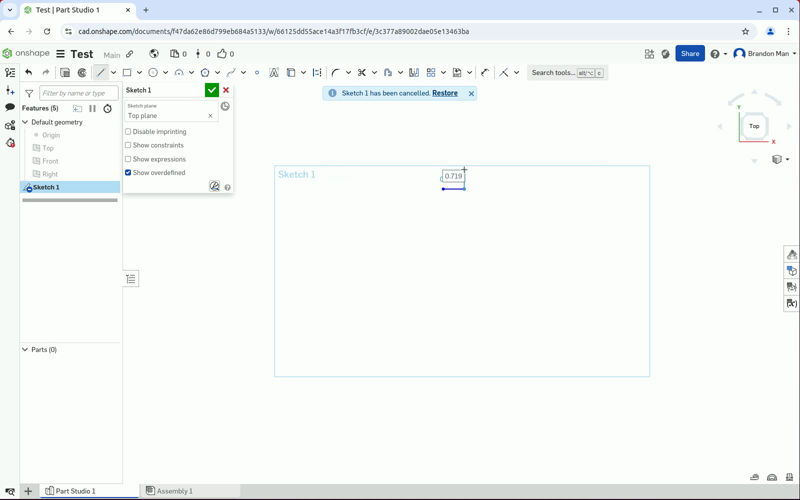
scroll(6)
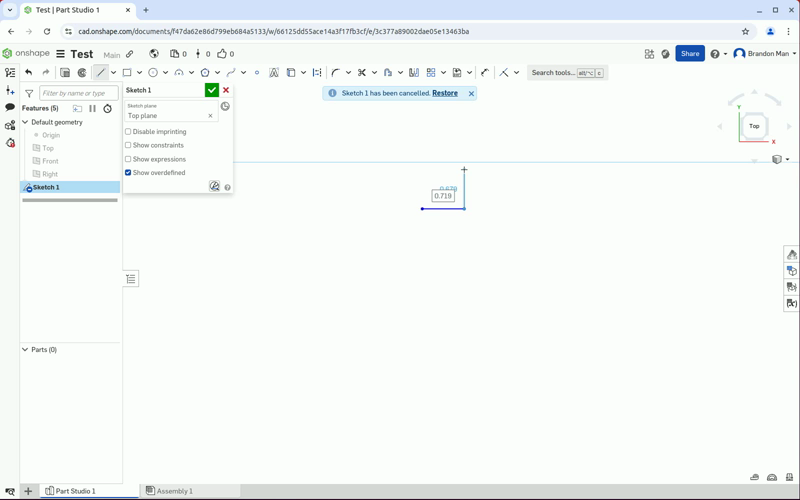
click(464, 169)
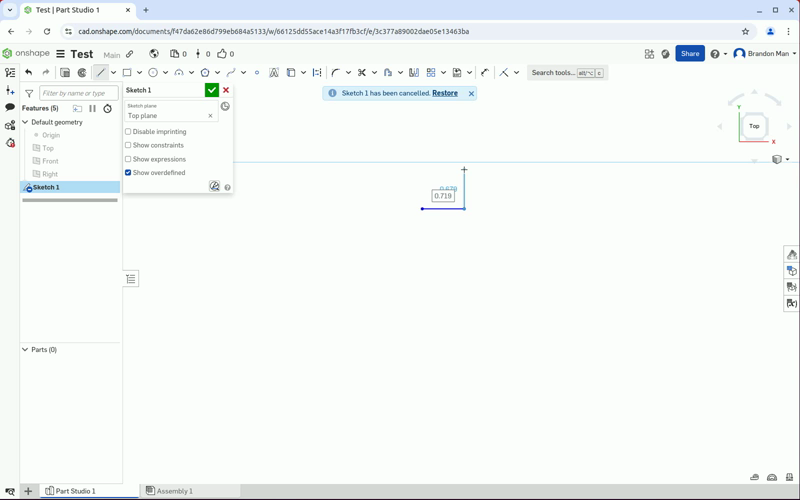
scroll(-6)
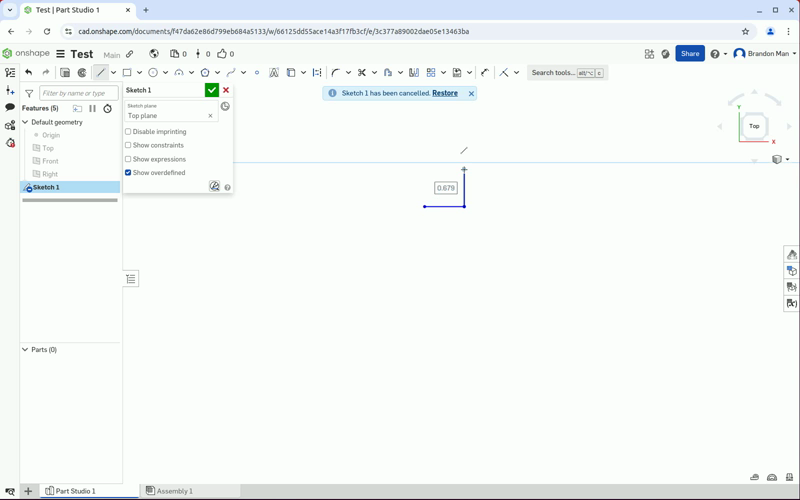
scroll(-6)
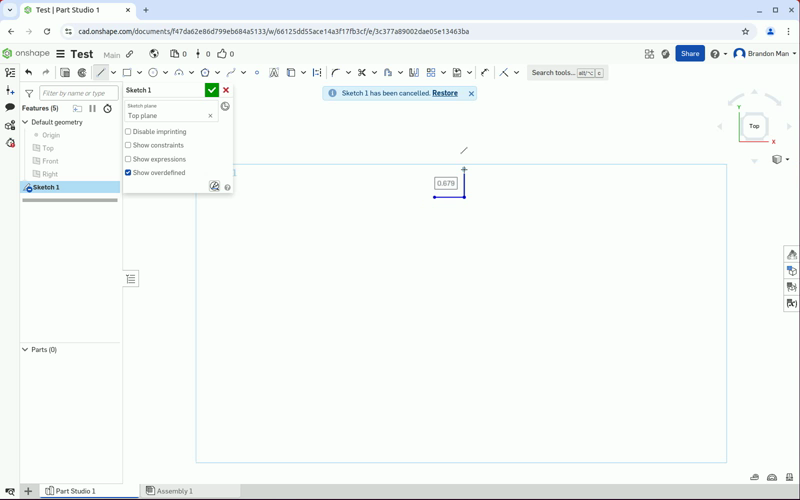
scroll(-6)
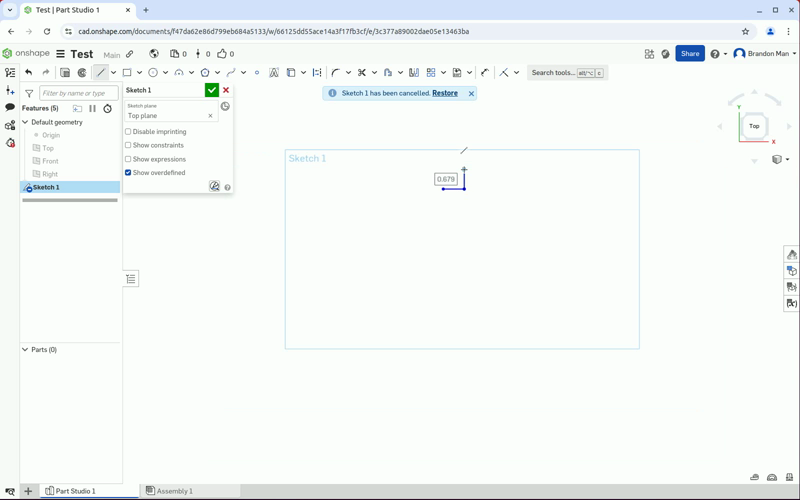
scroll(-6)
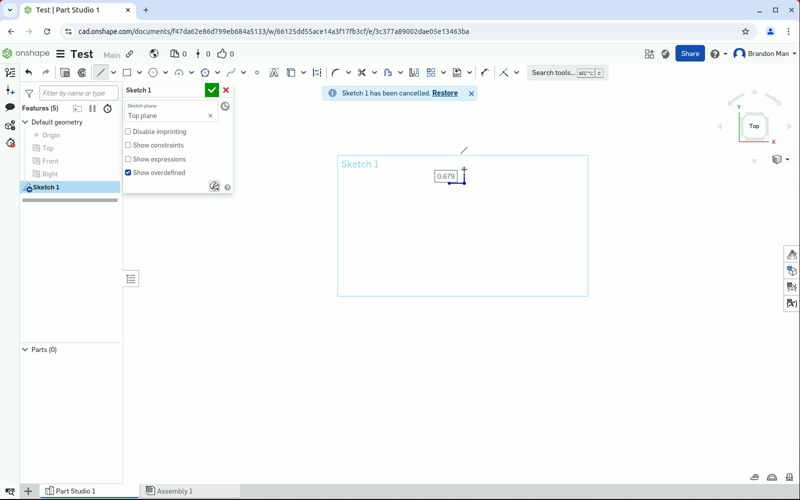
scroll(-6)
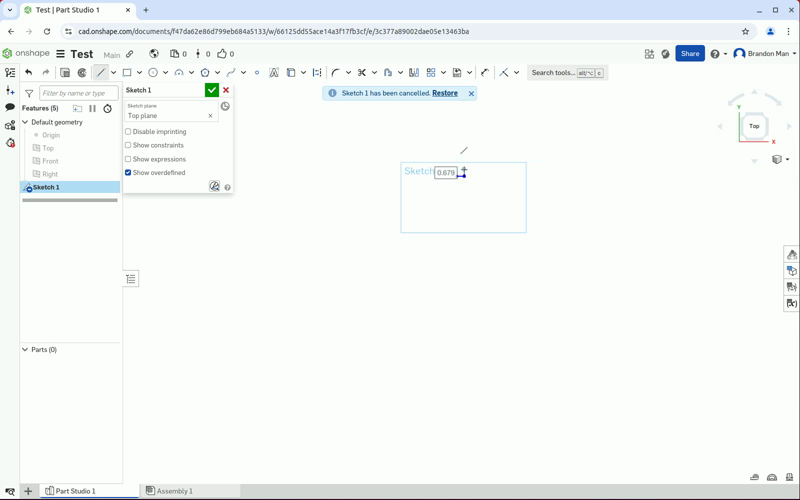
scroll(-6)
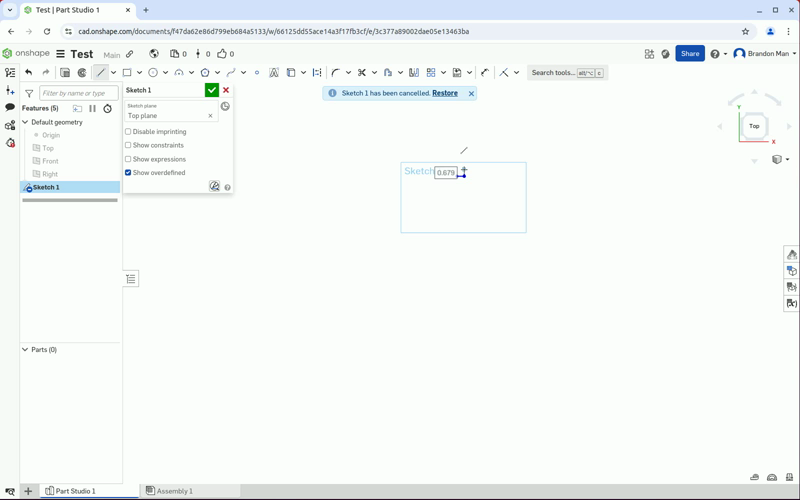
scroll(-6)
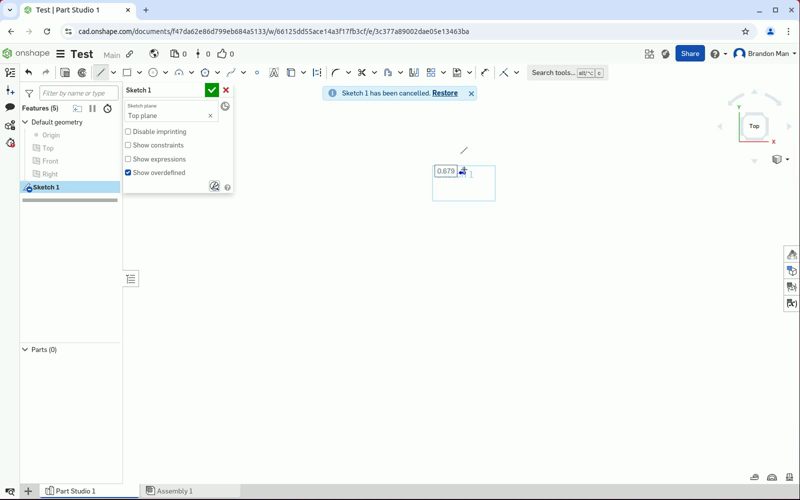
key_up(shift)
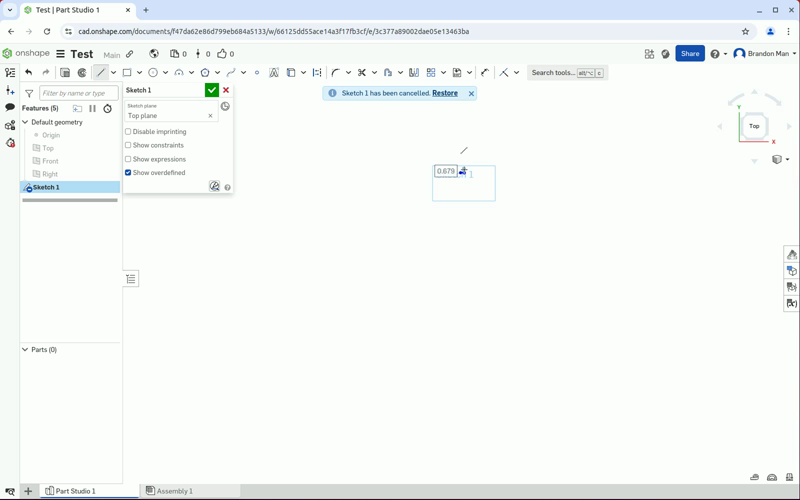
key_down(shift)
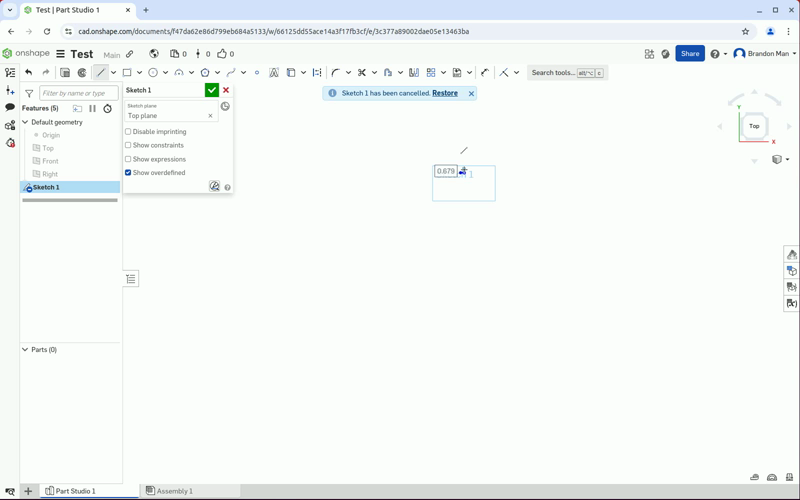
mouse_move(494, 169)
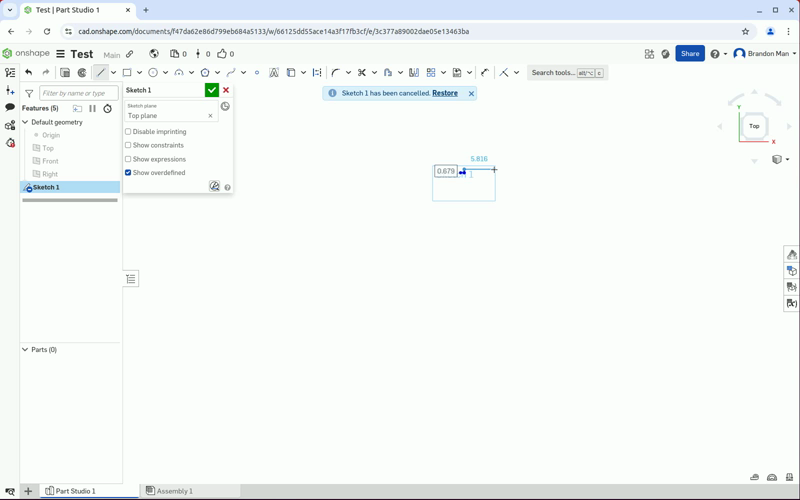
mouse_move(460, 169)
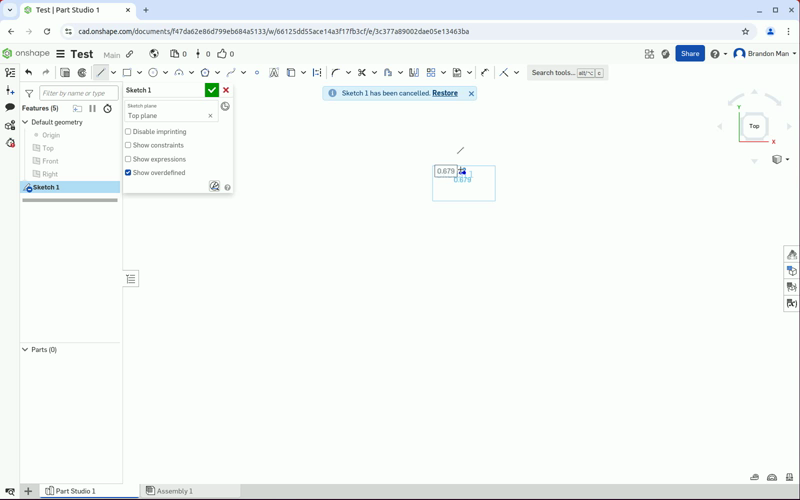
scroll(6)
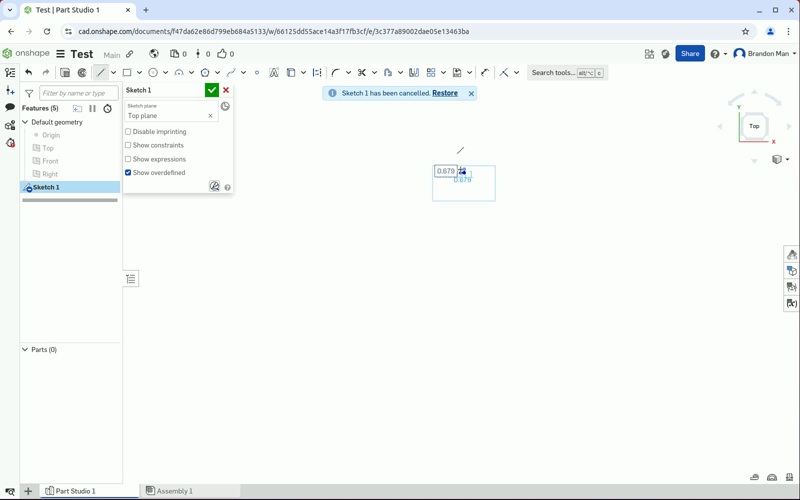
scroll(6)
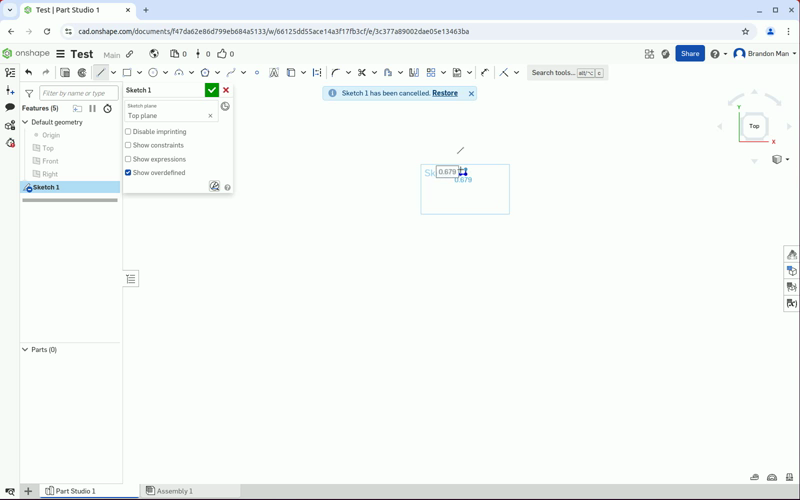
scroll(6)
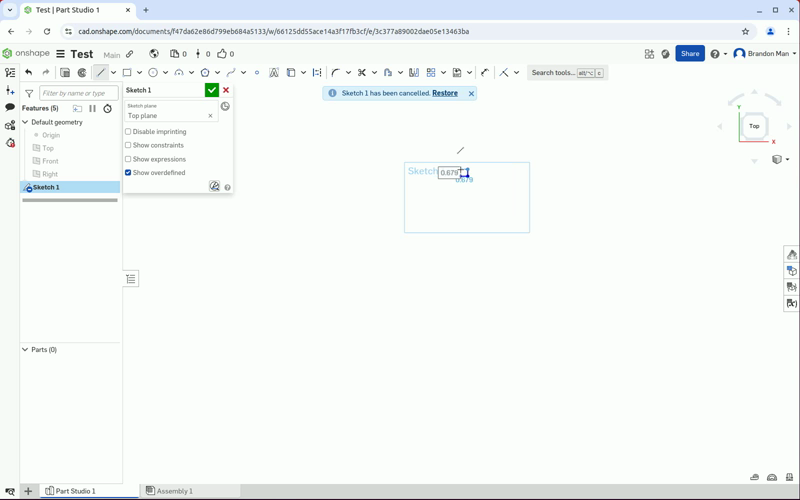
scroll(6)
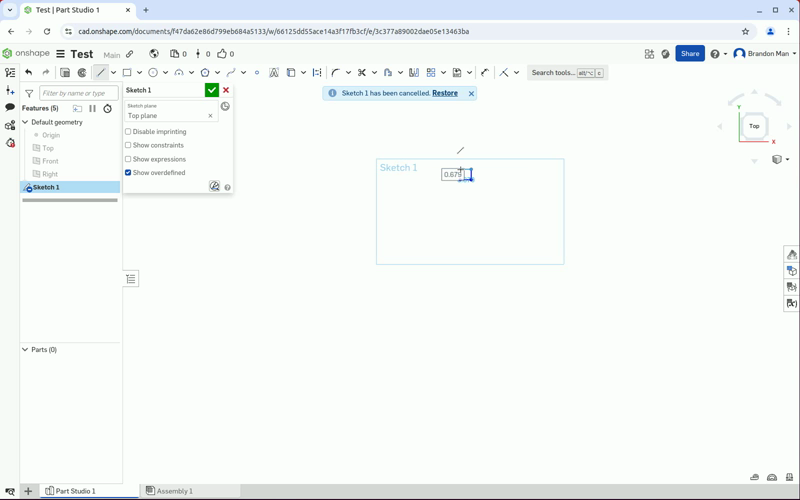
scroll(6)
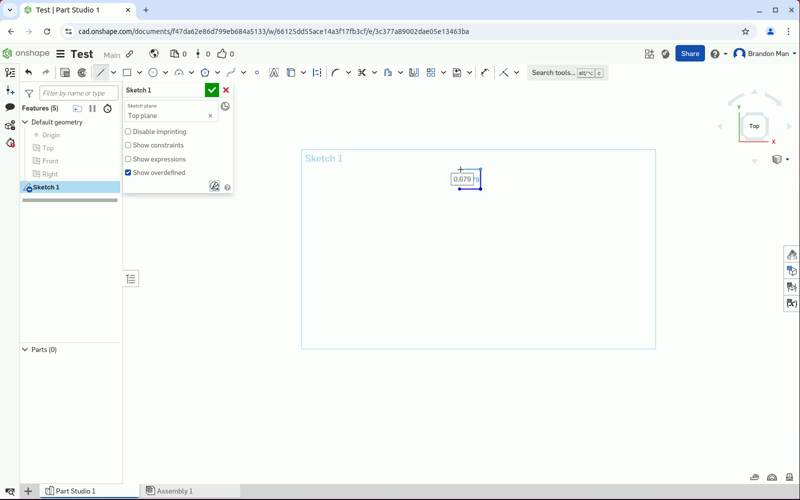
scroll(6)
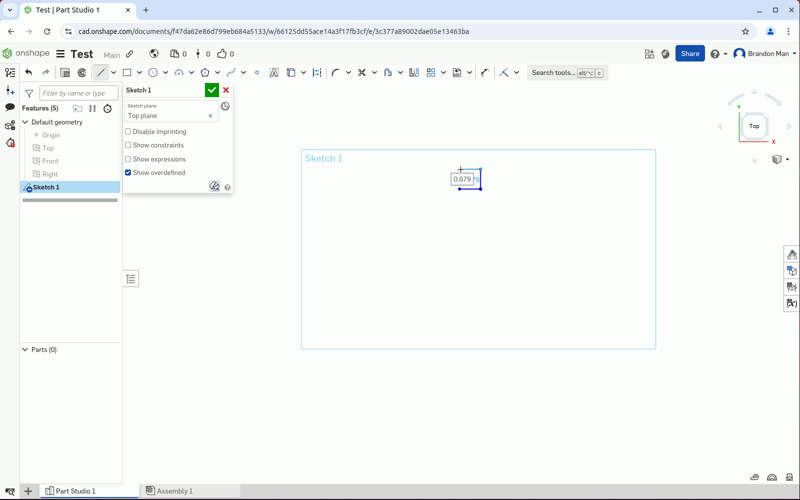
scroll(6)
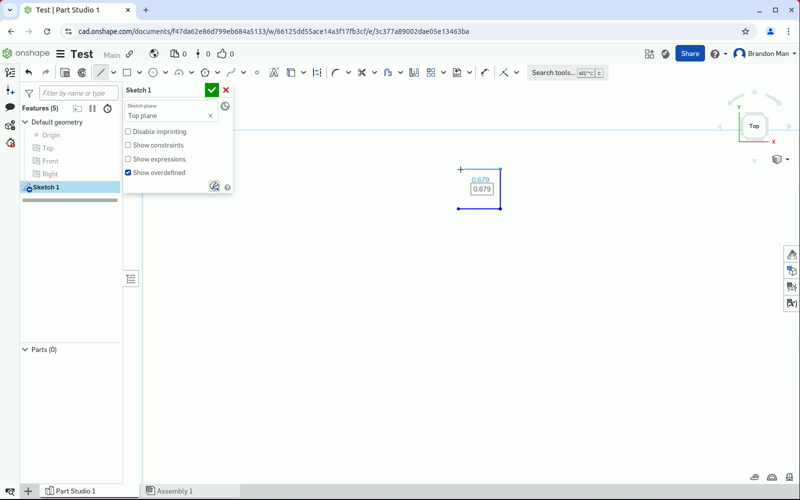
click(460, 169)
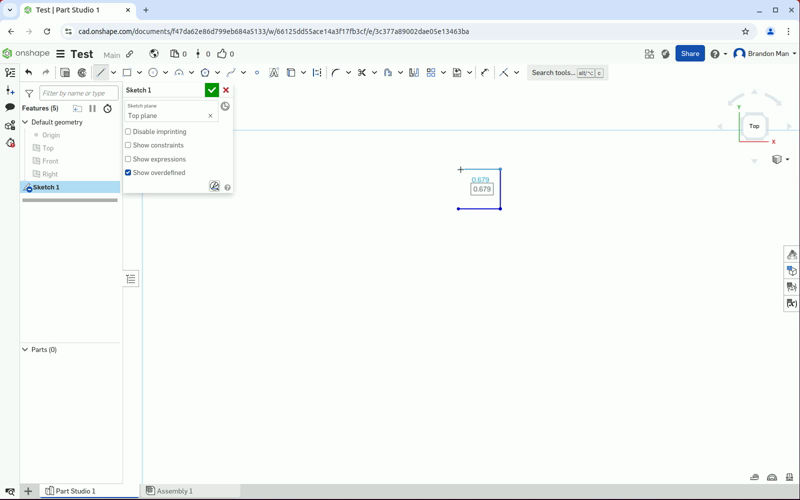
scroll(-6)
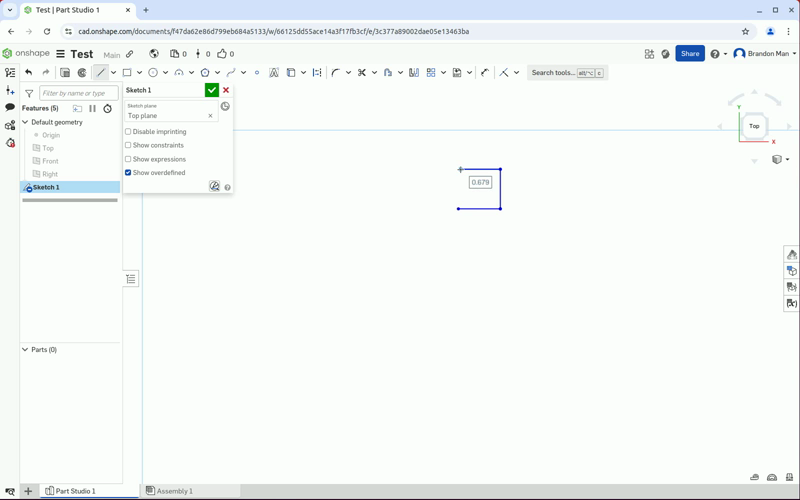
scroll(-6)
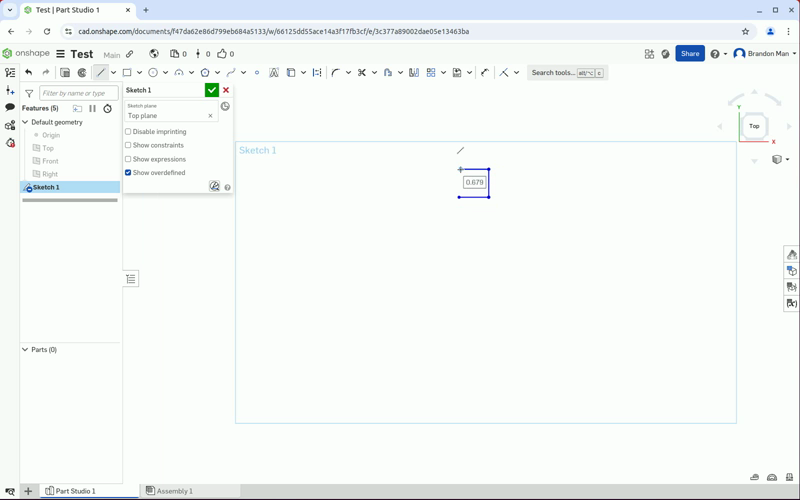
scroll(-6)
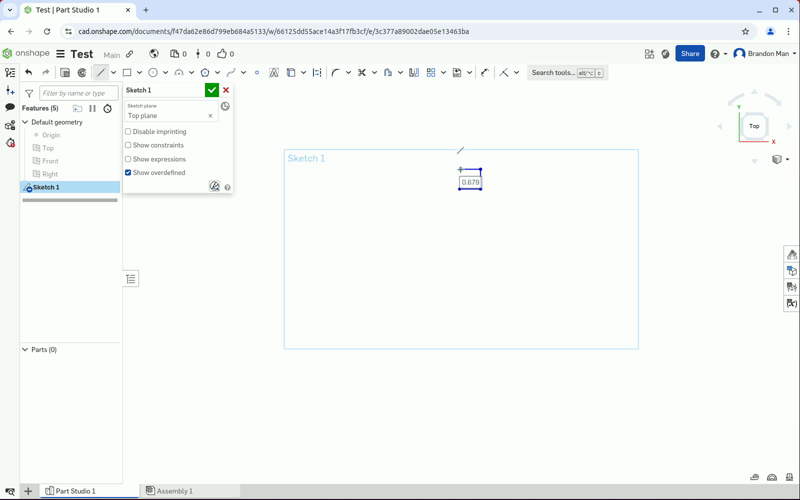
scroll(-6)
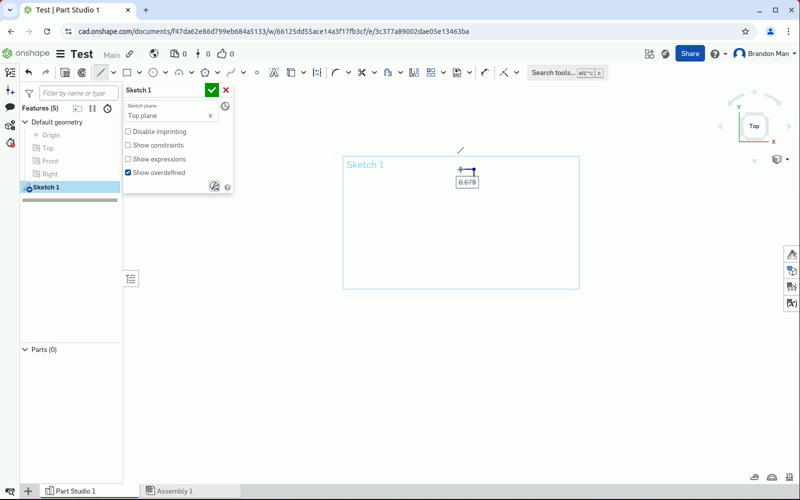
scroll(-6)
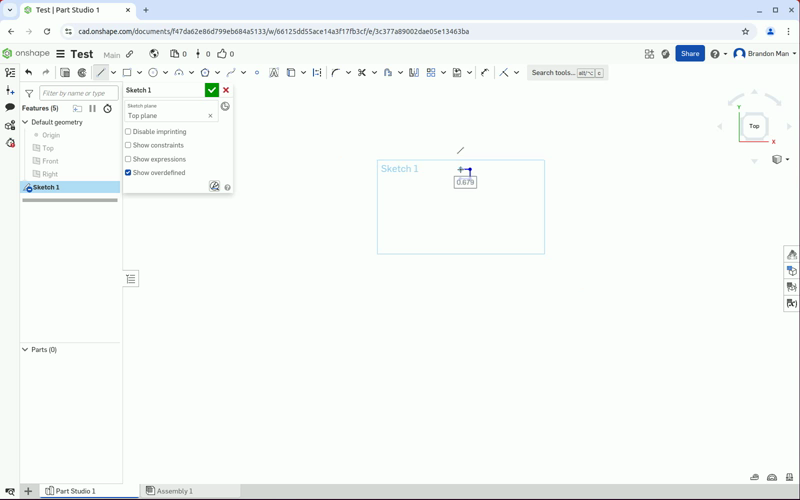
scroll(-6)
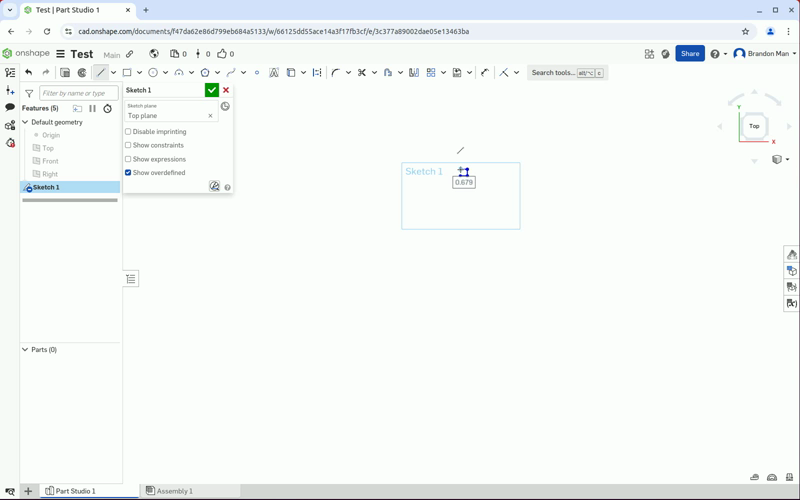
scroll(-6)
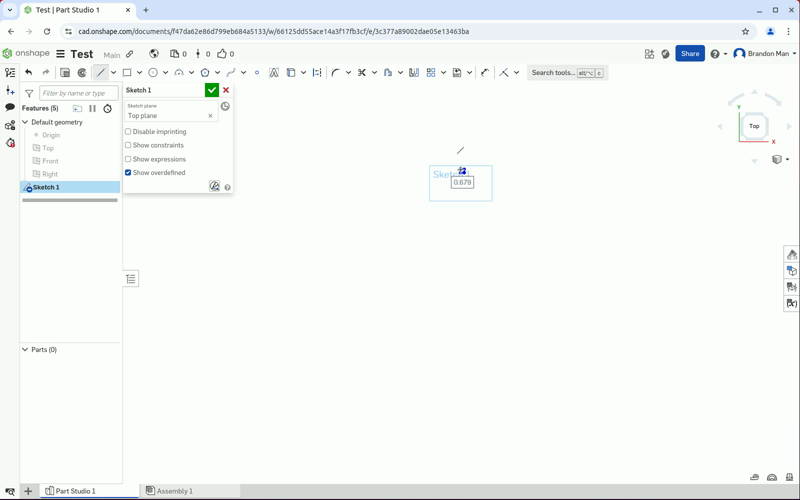
key_up(shift)
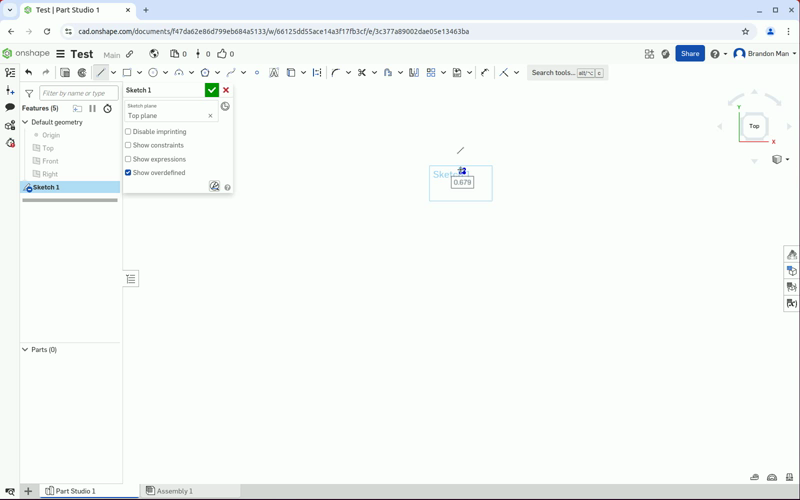
mouse_move(490, 169)
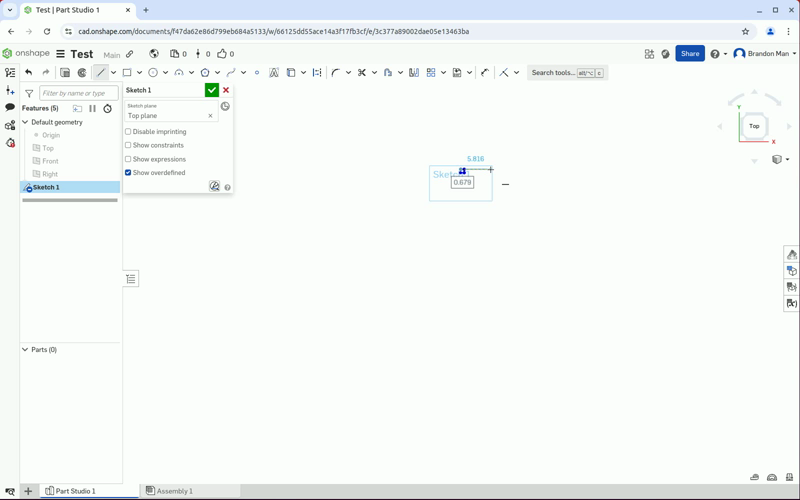
key_down(shift)
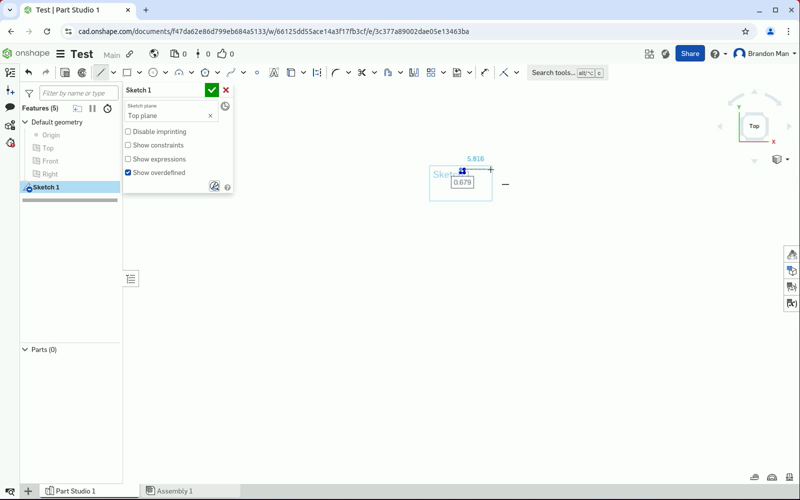
mouse_move(460, 172)
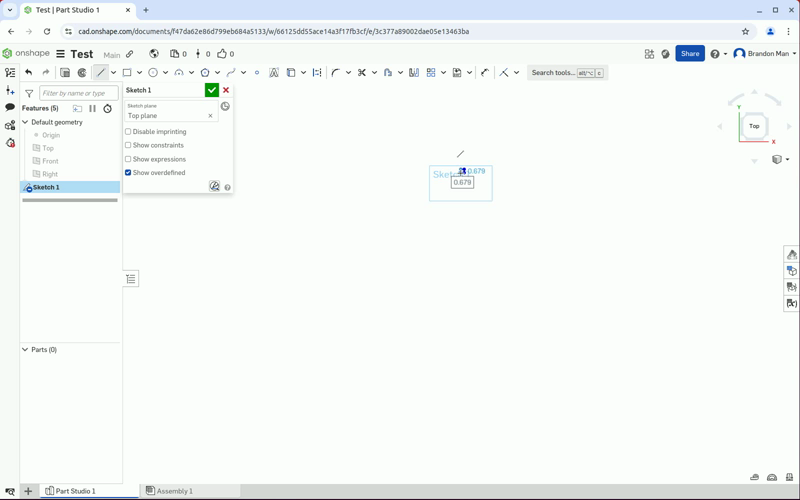
scroll(6)
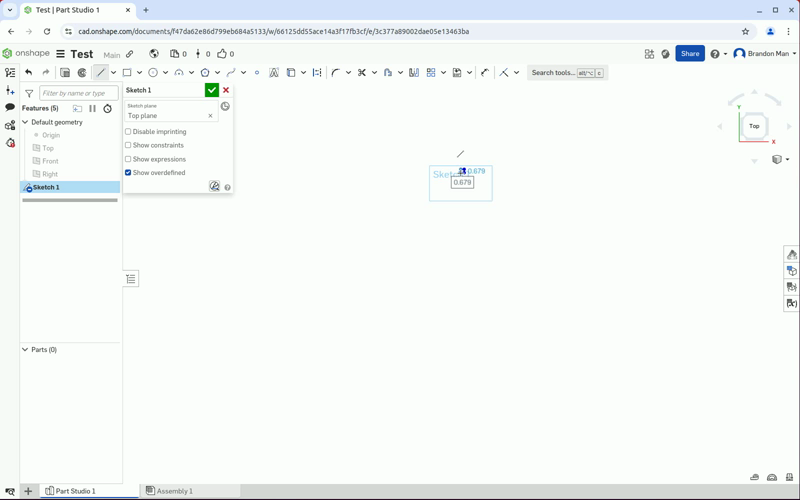
scroll(6)
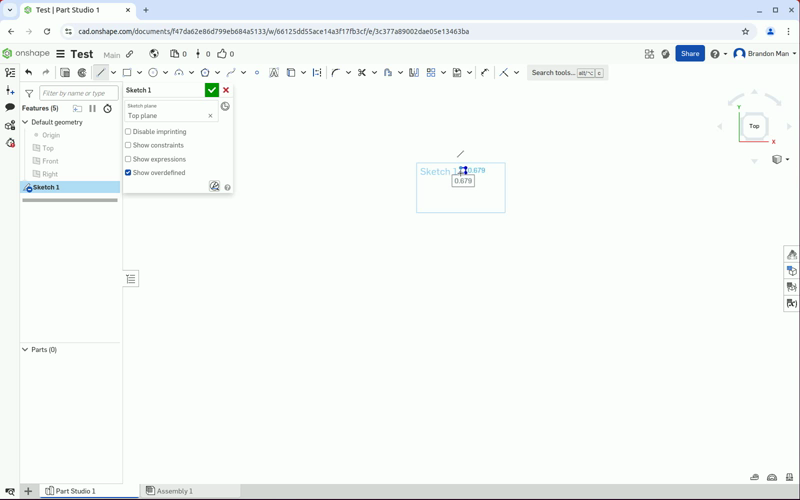
scroll(6)
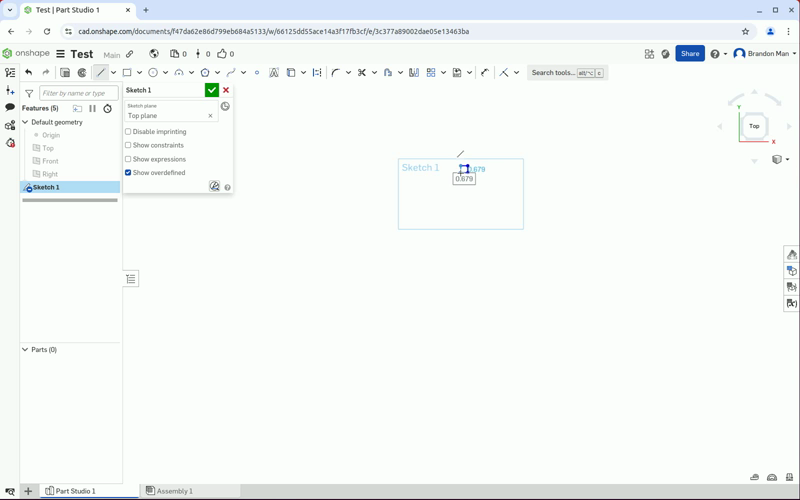
scroll(6)
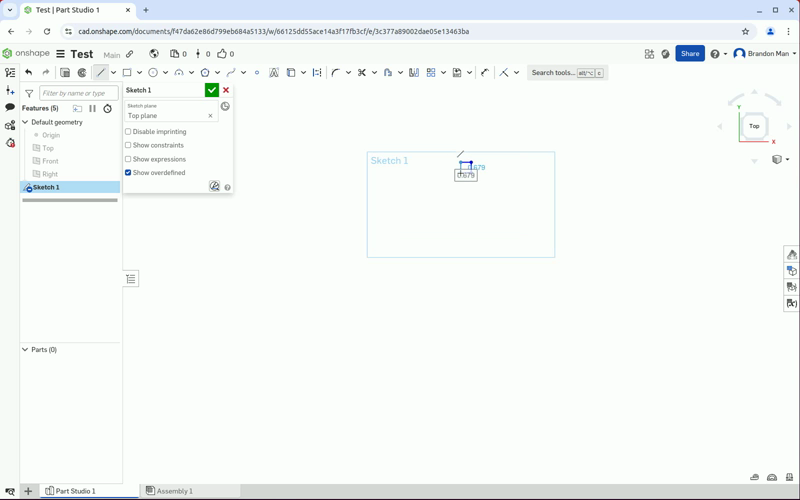
scroll(6)
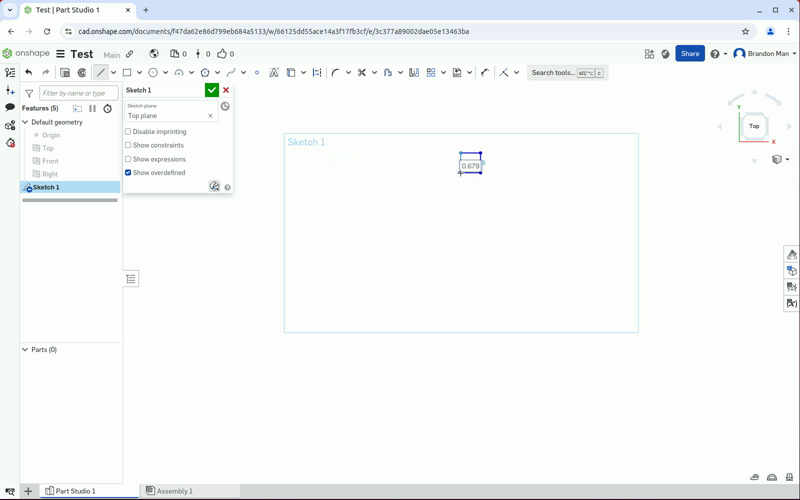
scroll(6)
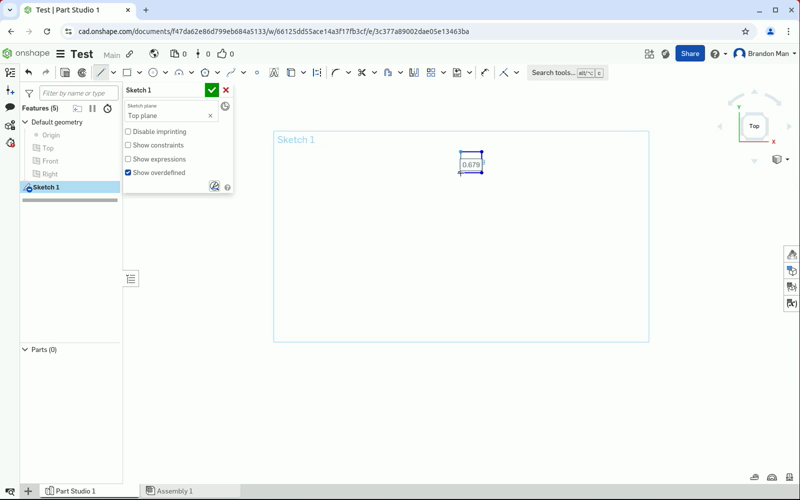
scroll(6)
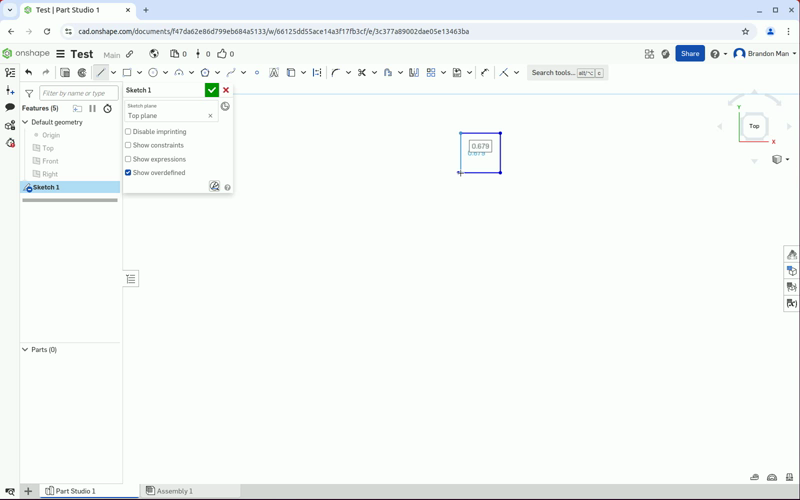
key_up(shift)
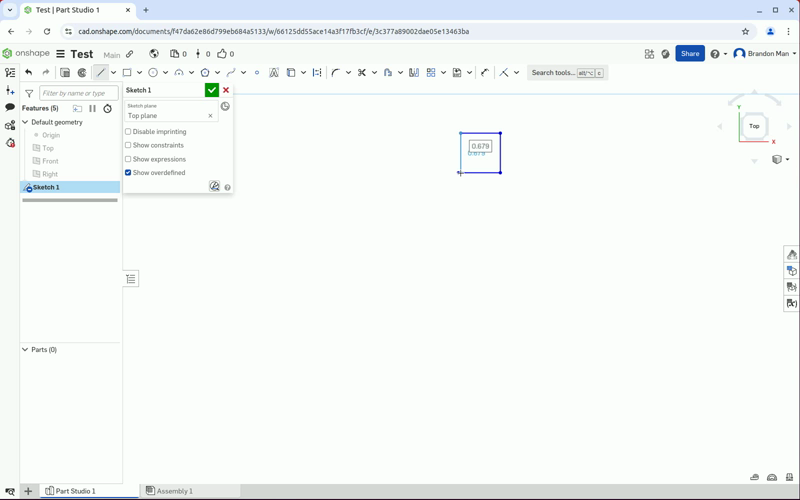
click(460, 172)
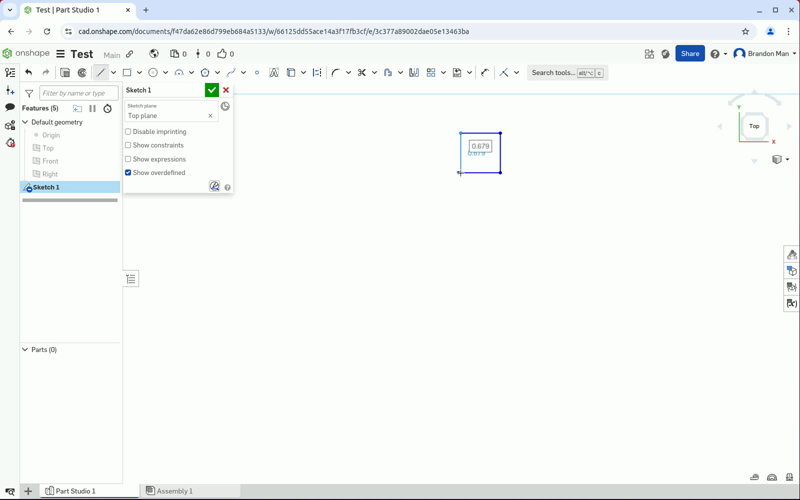
scroll(-6)
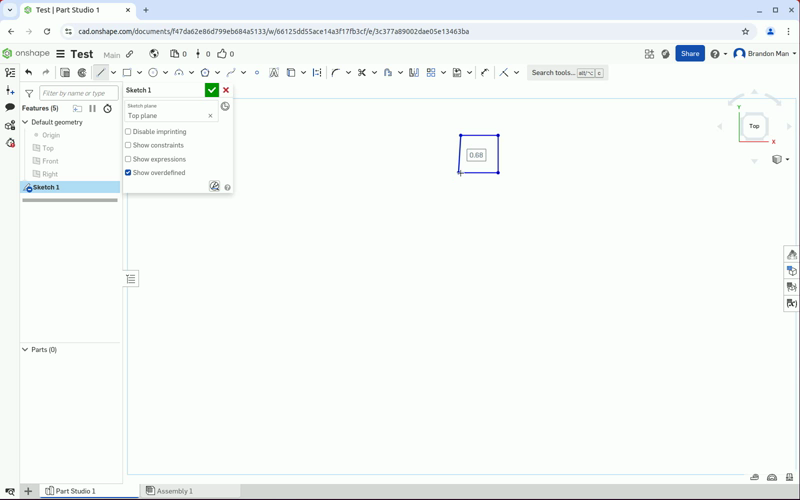
scroll(-6)
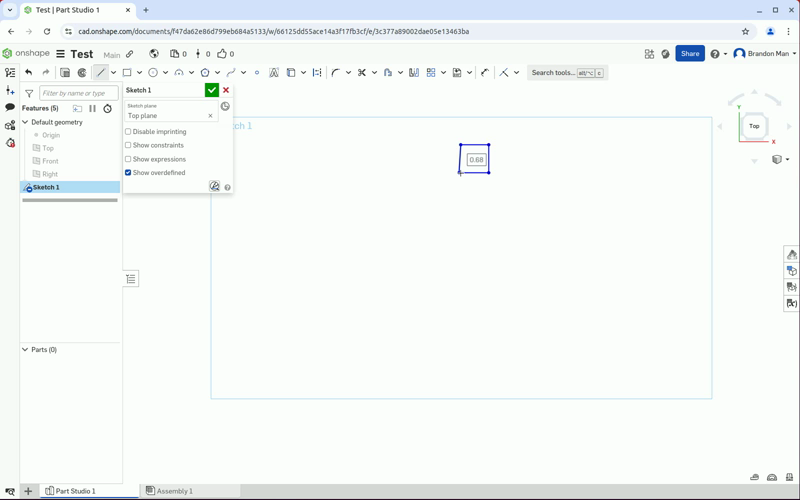
scroll(-6)
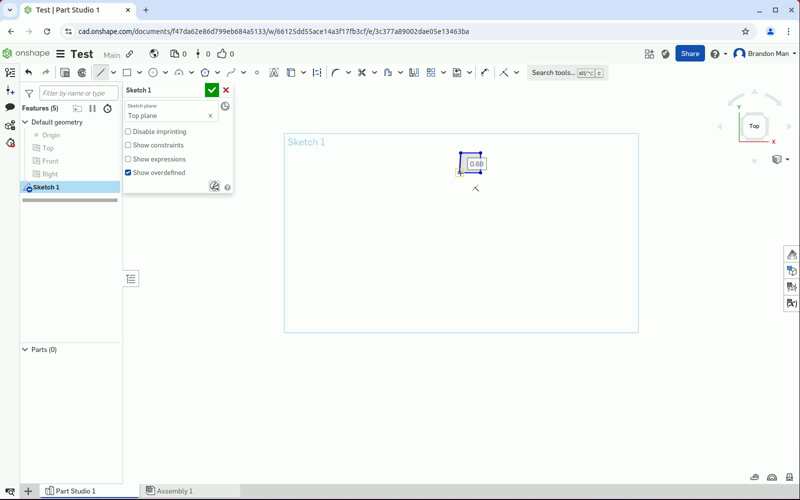
scroll(-6)
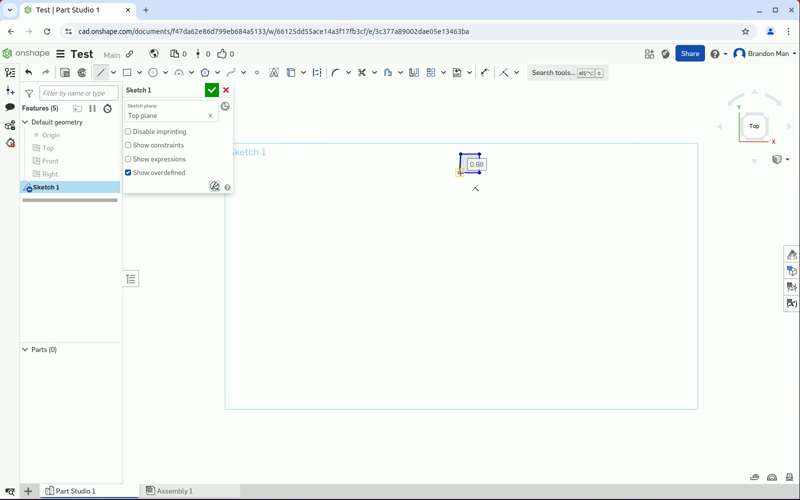
scroll(-6)
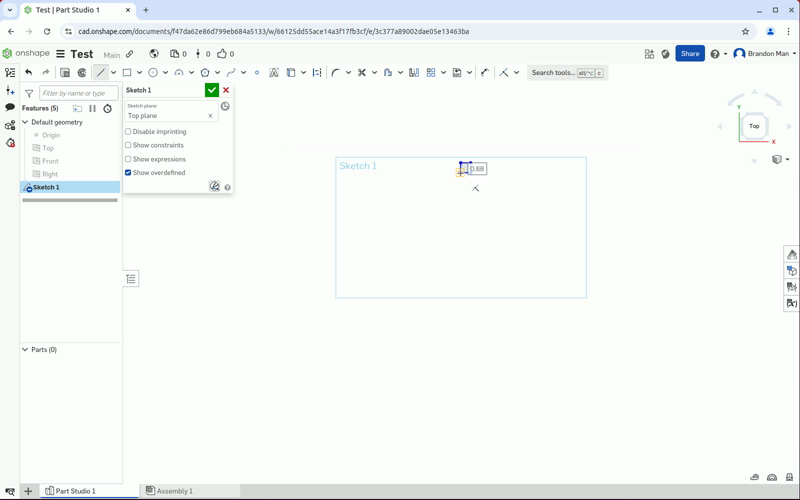
scroll(-6)
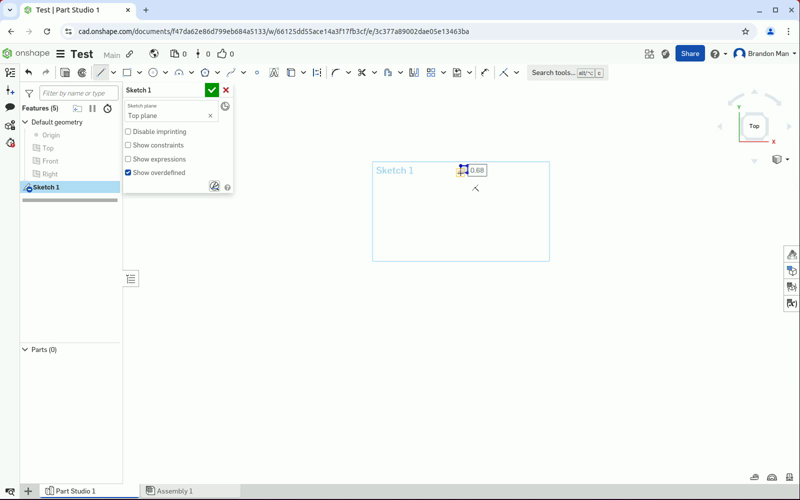
scroll(-6)
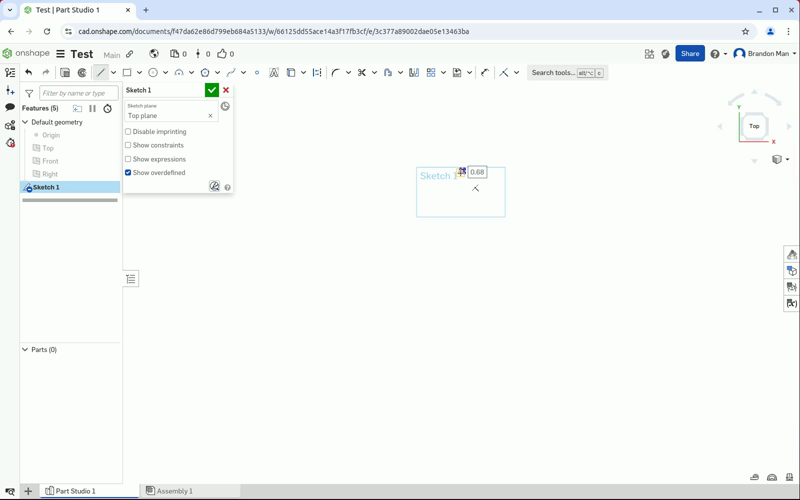
key(esc)
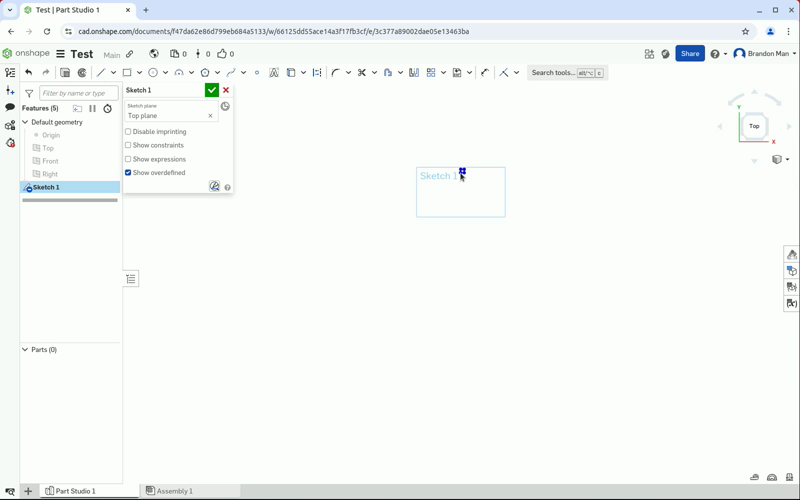
key(l)
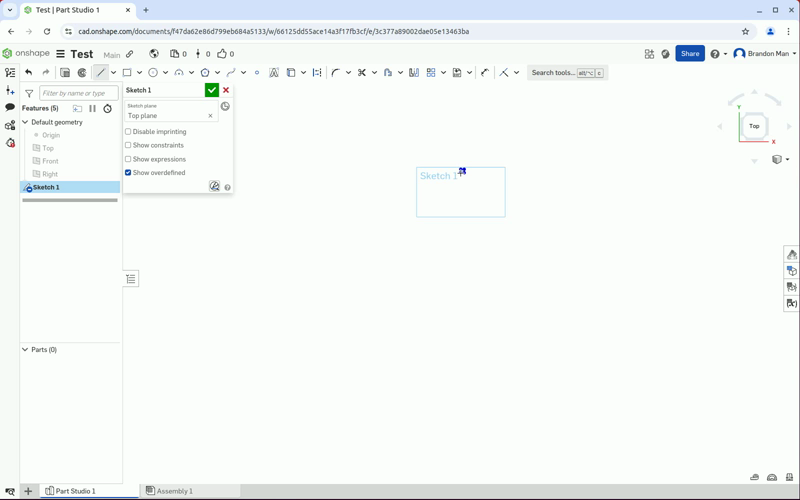
key_down(shift)
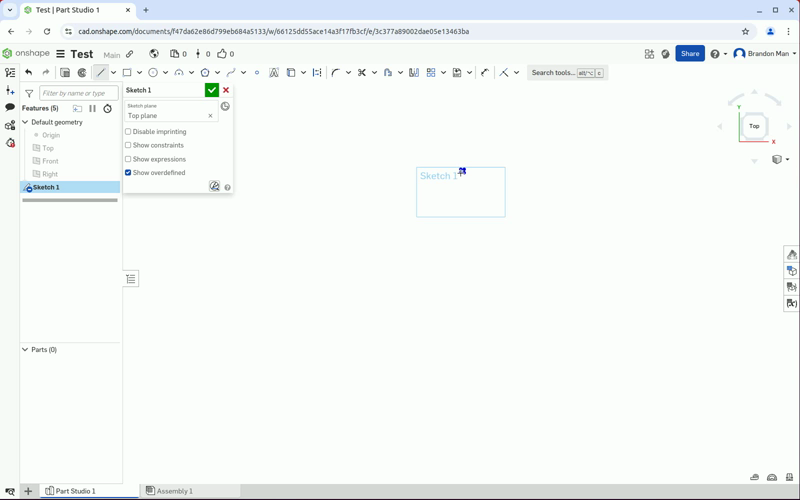
mouse_move(460, 172)
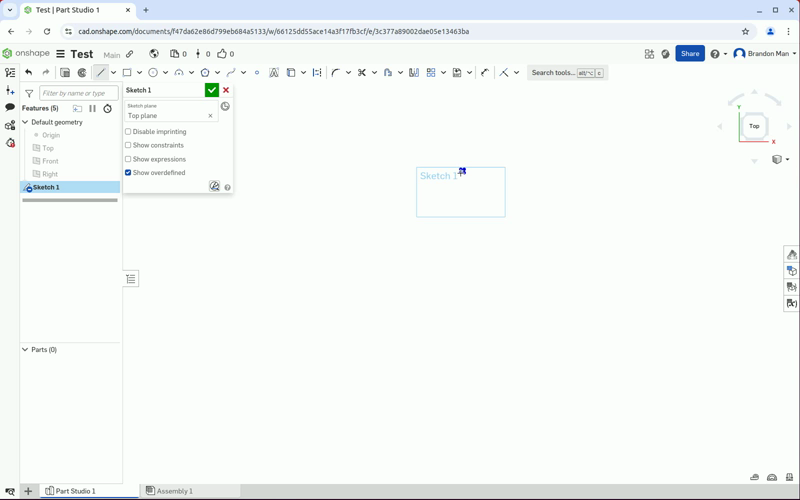
scroll(6)
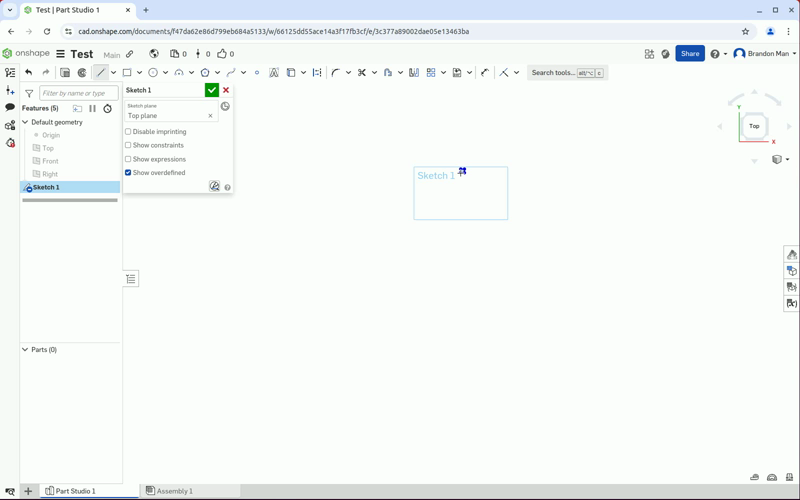
scroll(6)
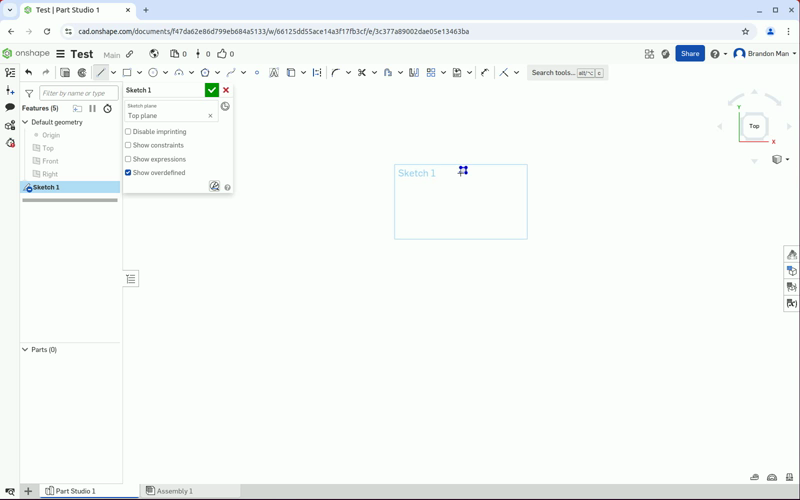
scroll(6)
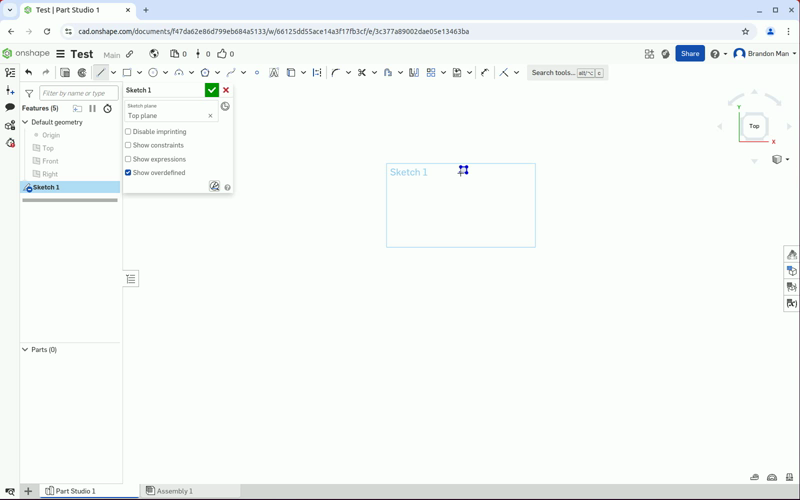
scroll(6)
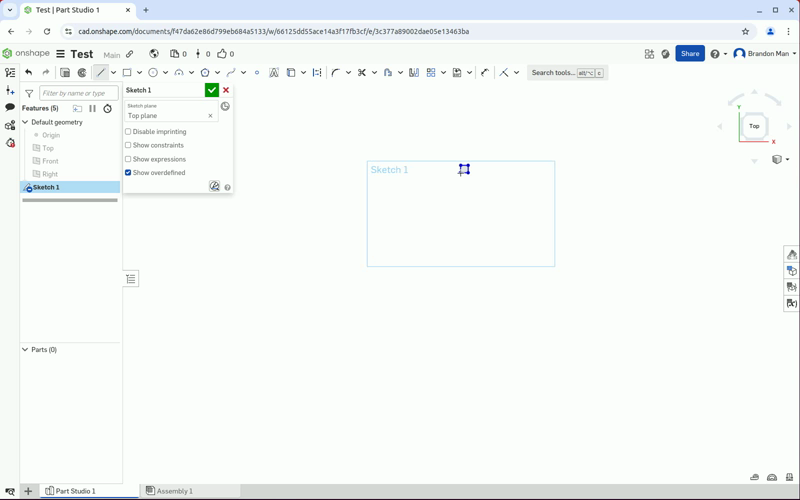
scroll(6)
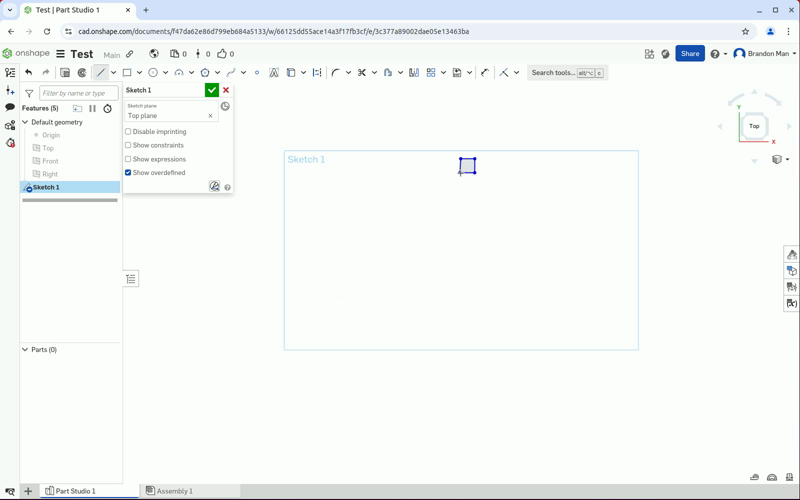
scroll(6)
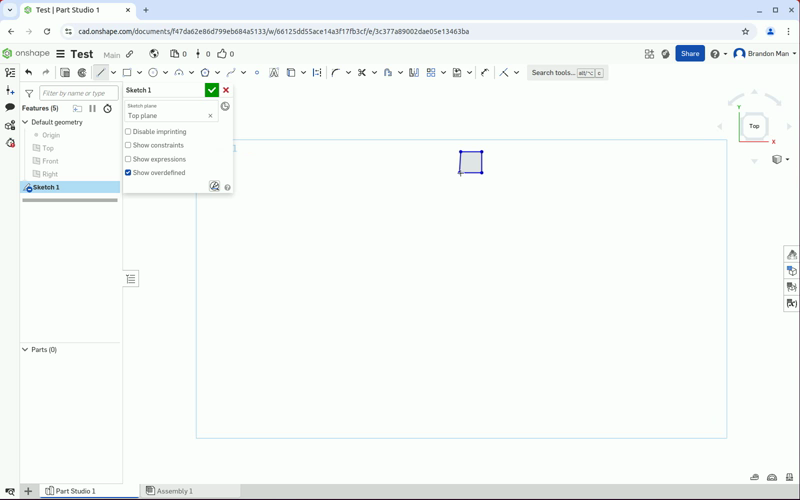
scroll(6)
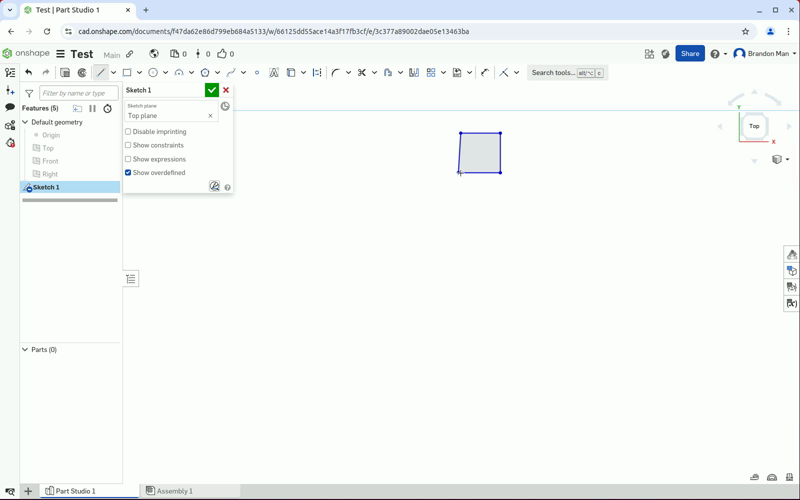
click(460, 172)
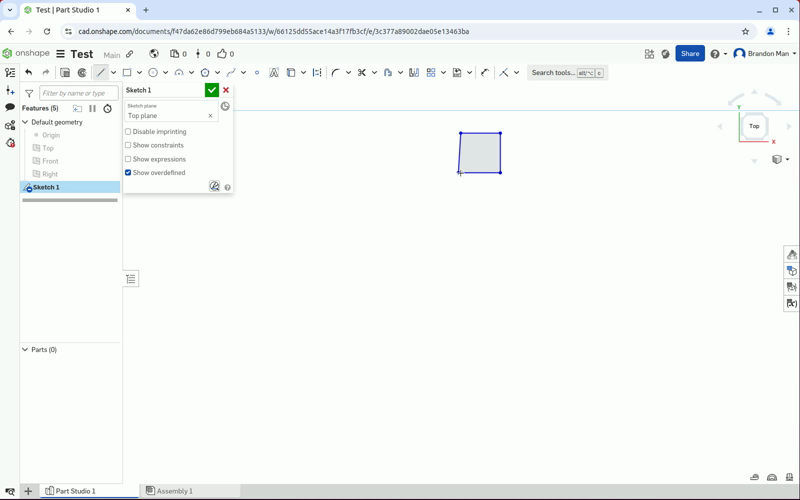
scroll(-6)
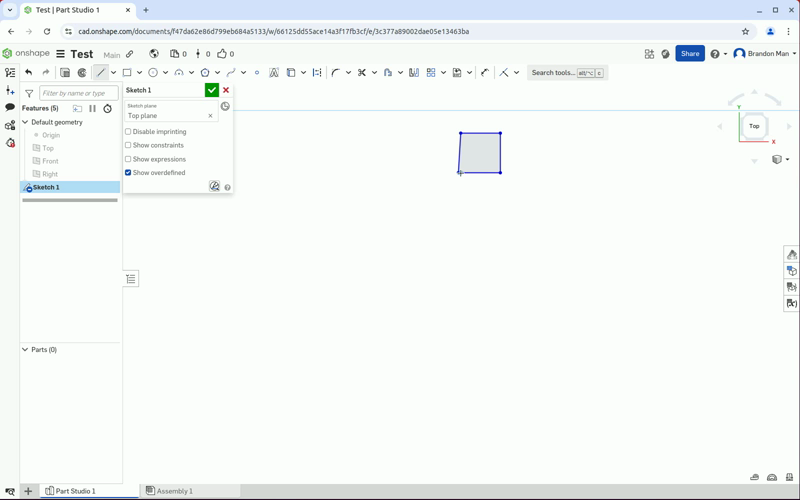
scroll(-6)
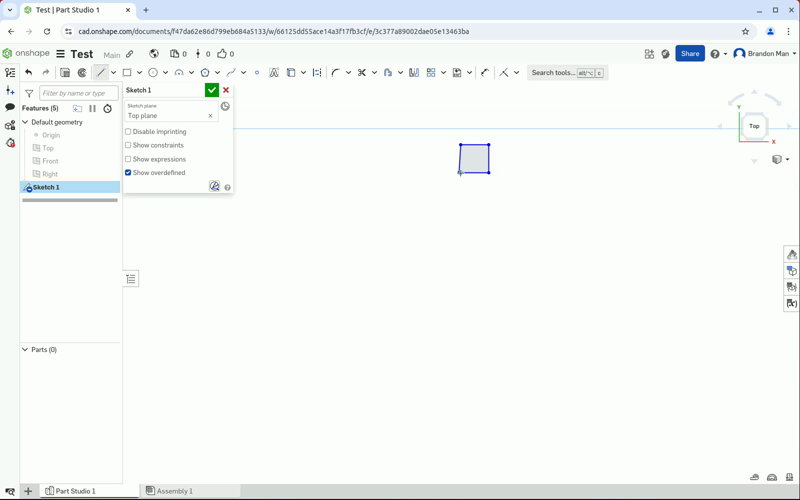
scroll(-6)
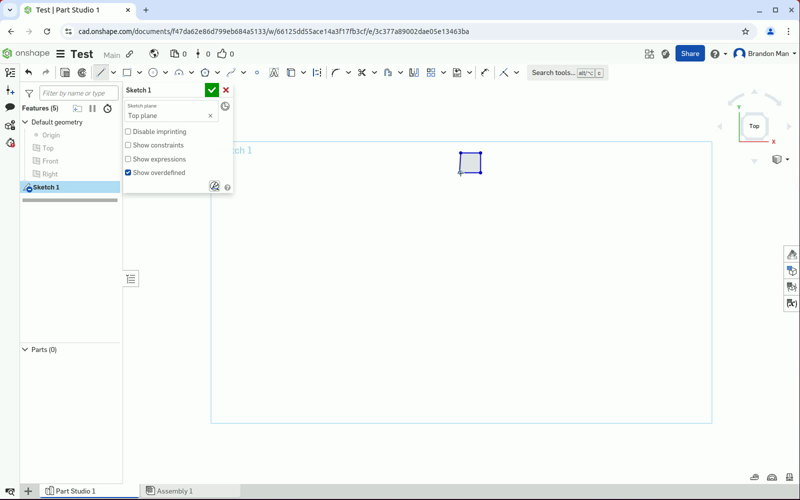
scroll(-6)
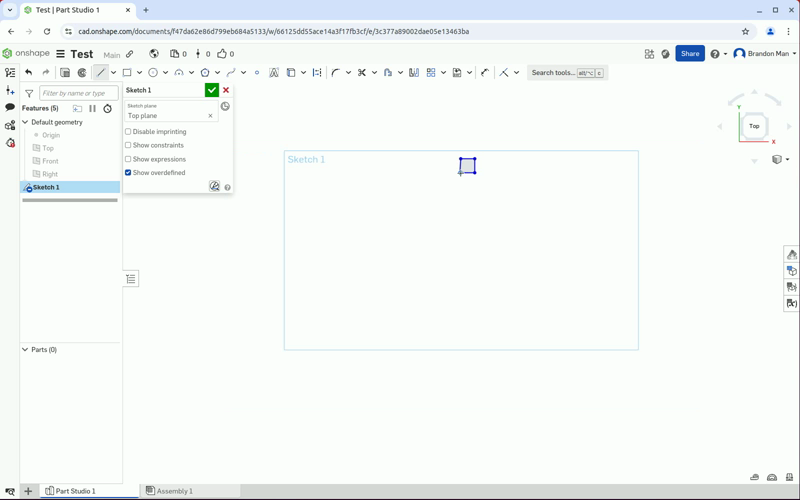
scroll(-6)
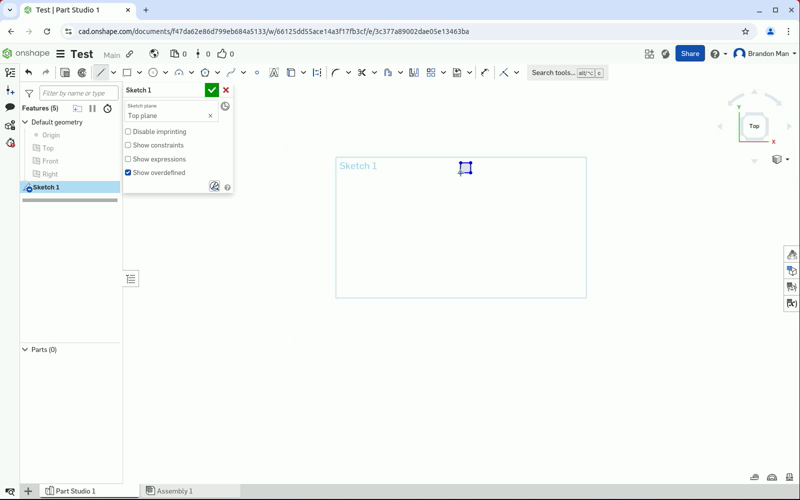
scroll(-6)
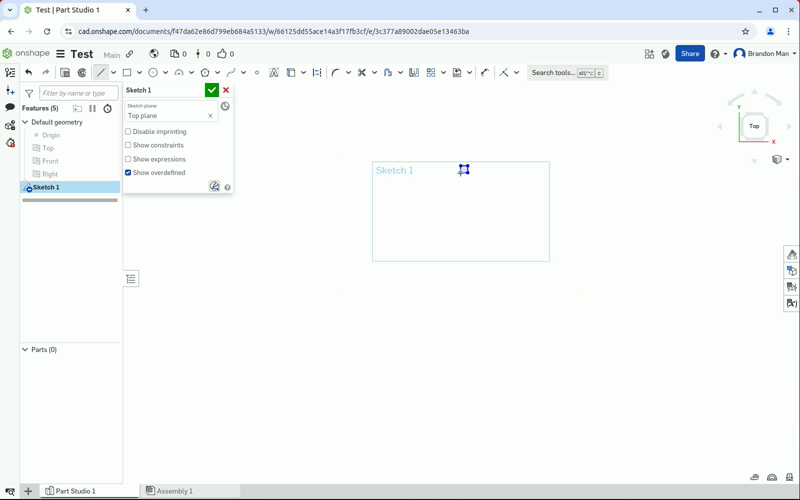
scroll(-6)
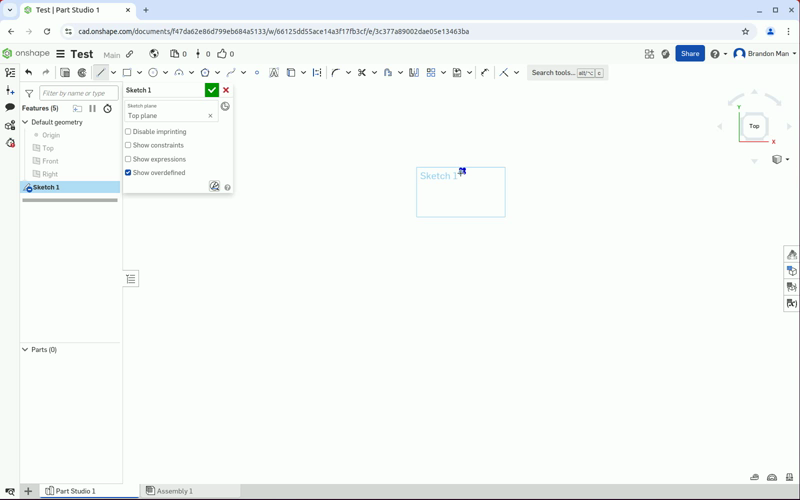
key_up(shift)
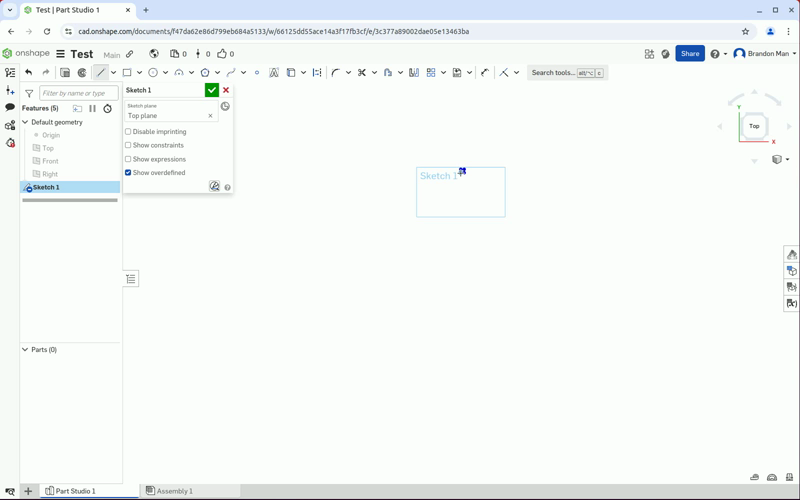
key_down(shift)
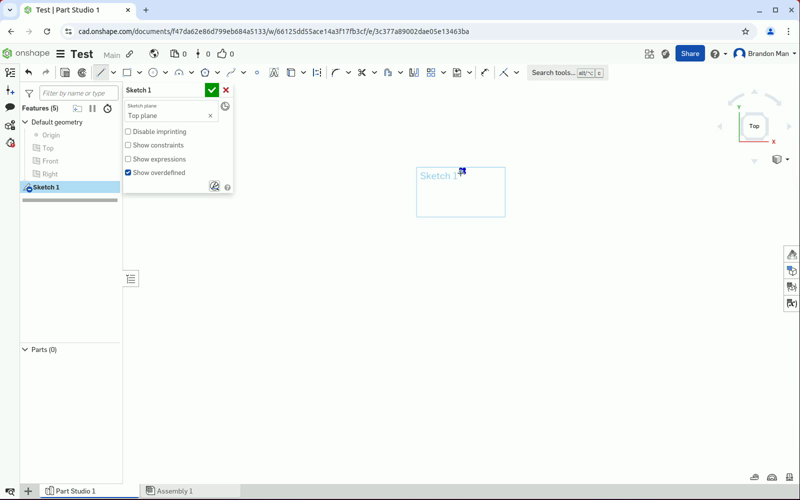
mouse_move(490, 172)
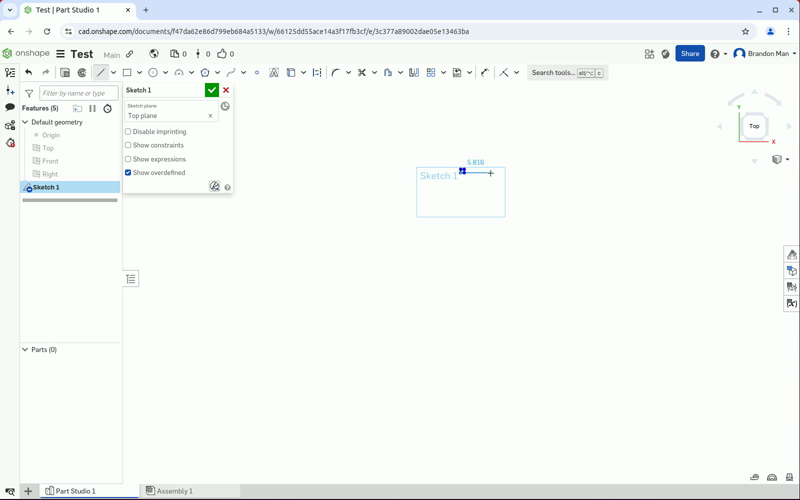
mouse_move(464, 172)
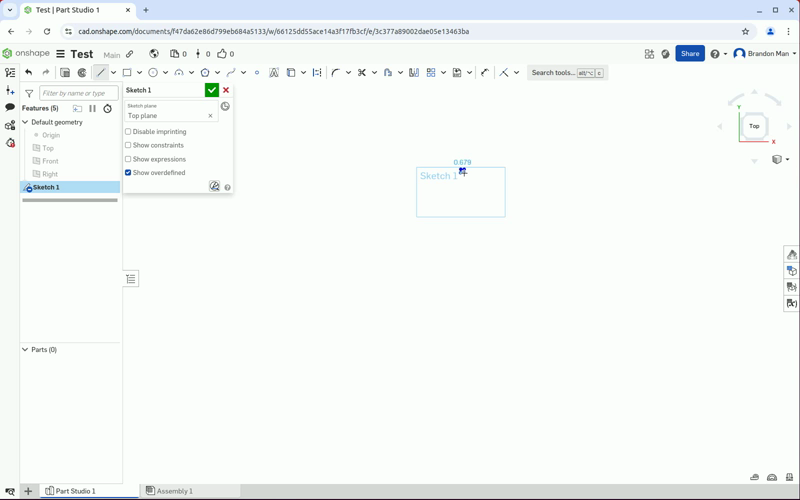
scroll(6)
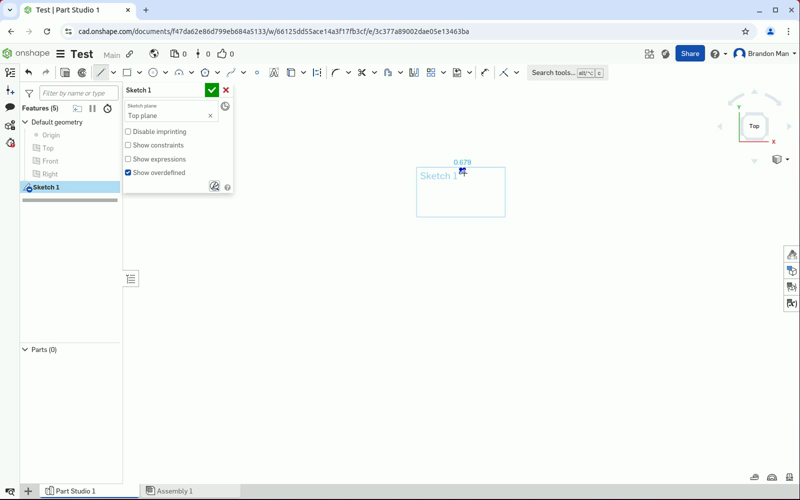
scroll(6)
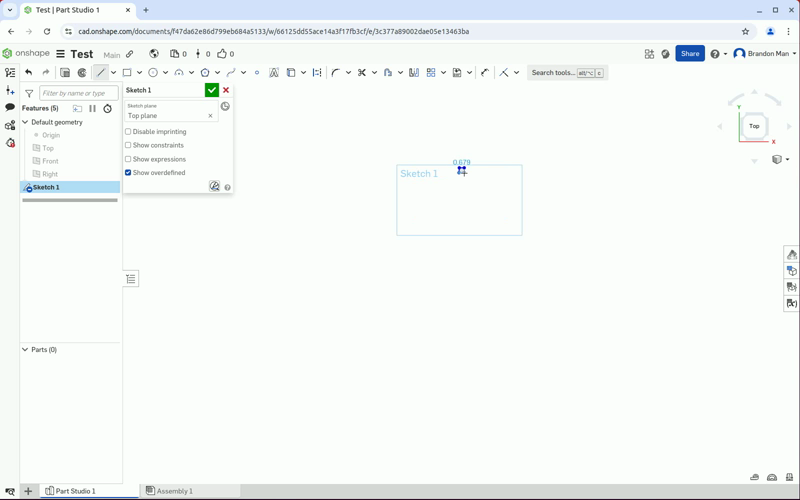
scroll(6)
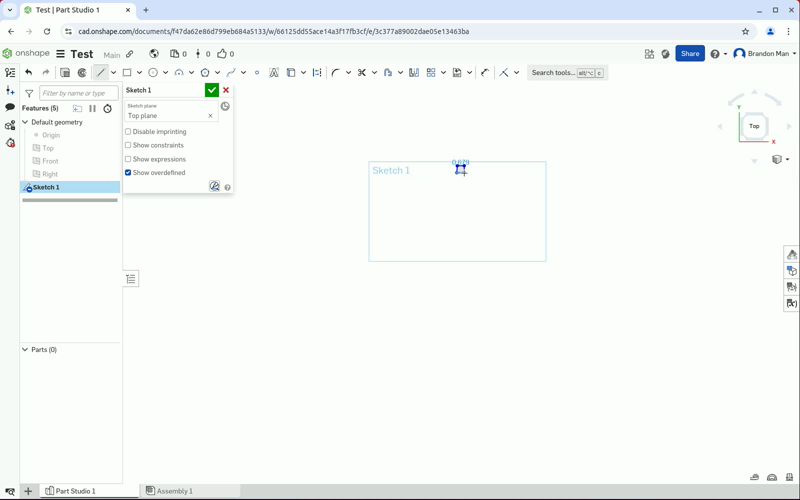
scroll(6)
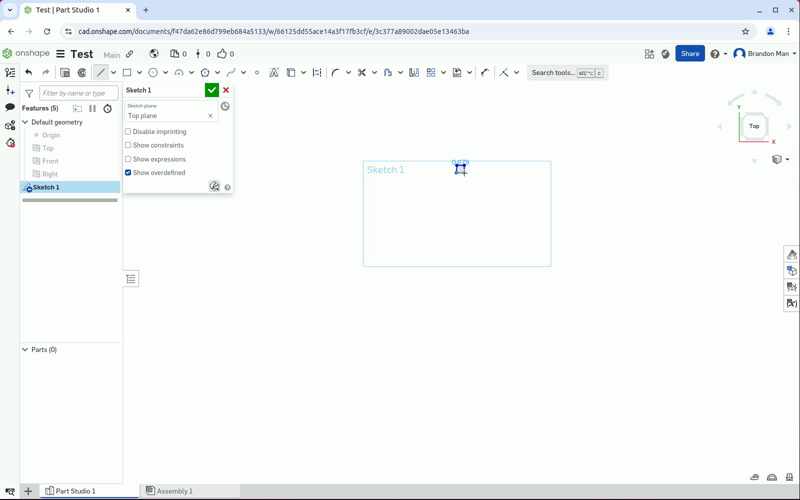
scroll(6)
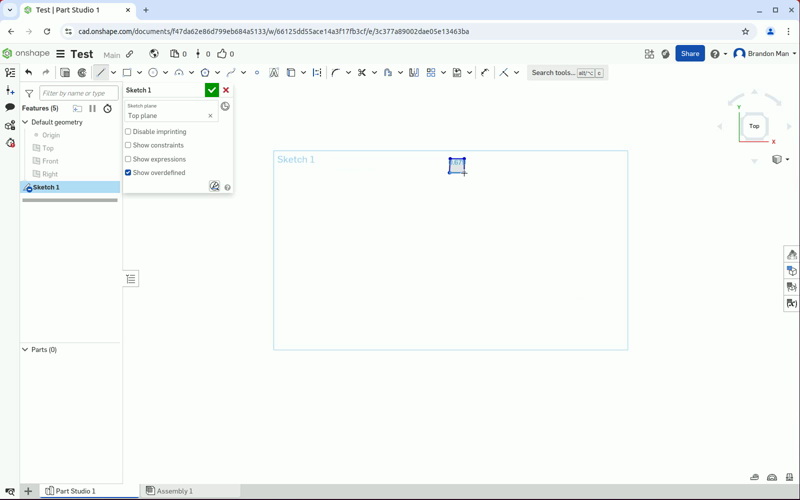
scroll(6)
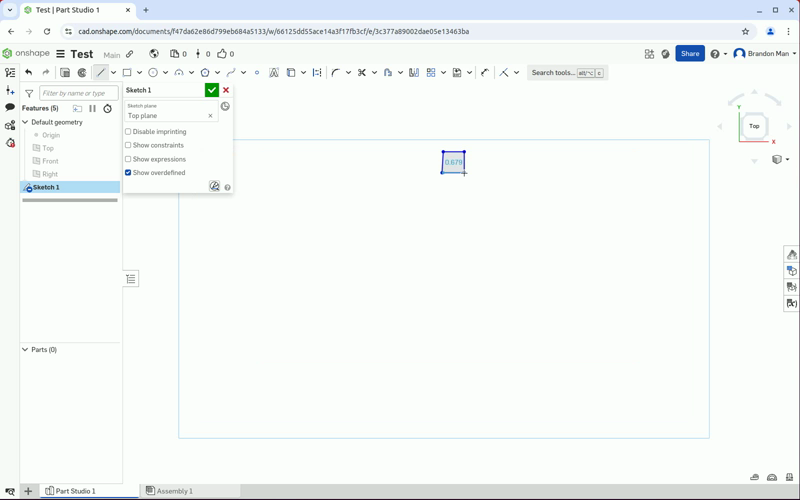
scroll(6)
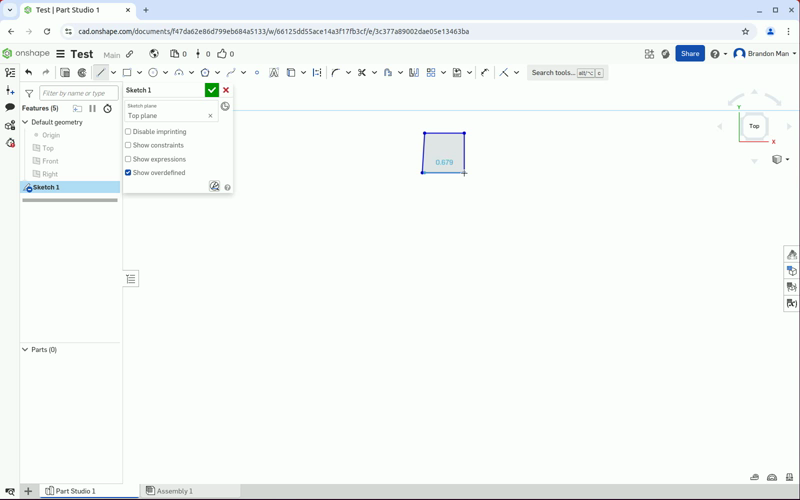
click(464, 172)
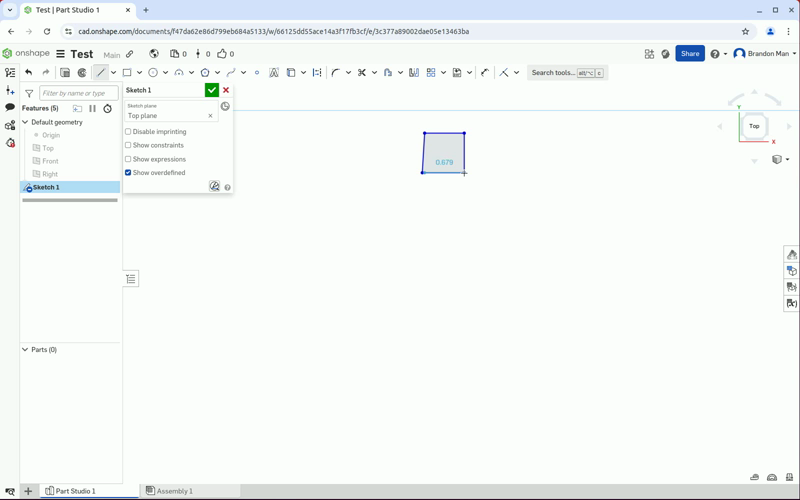
scroll(-6)
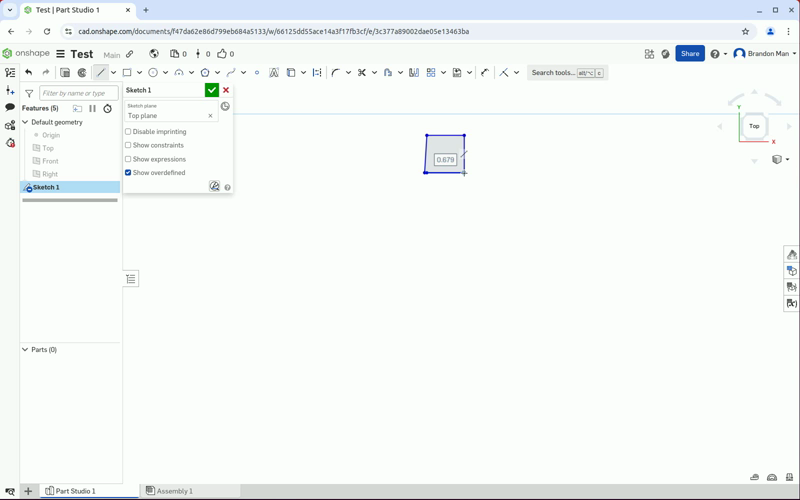
scroll(-6)
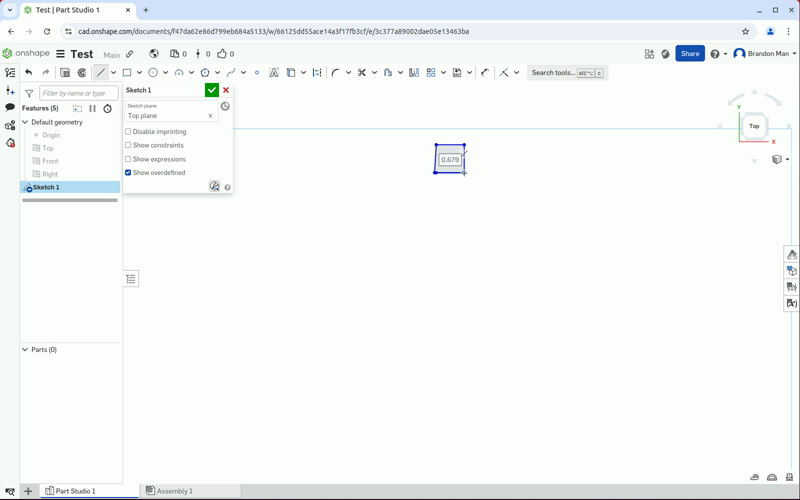
scroll(-6)
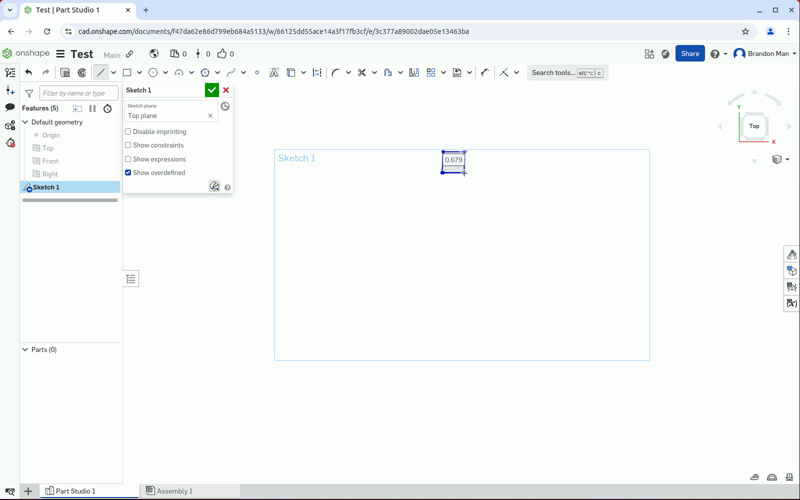
scroll(-6)
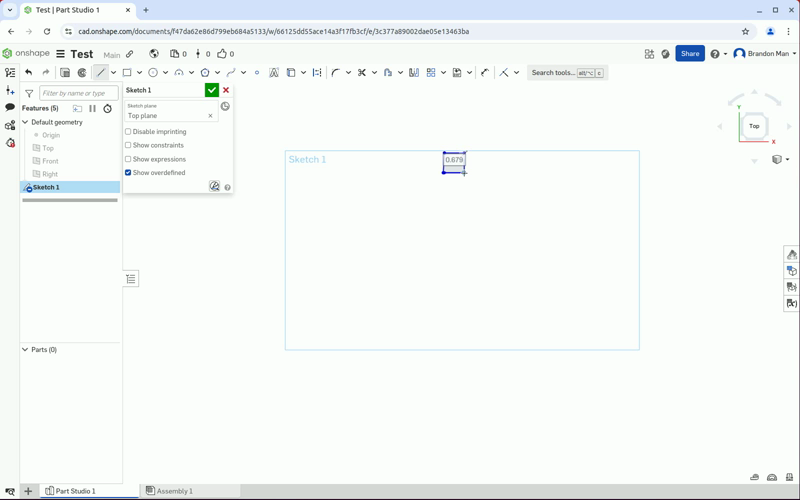
scroll(-6)
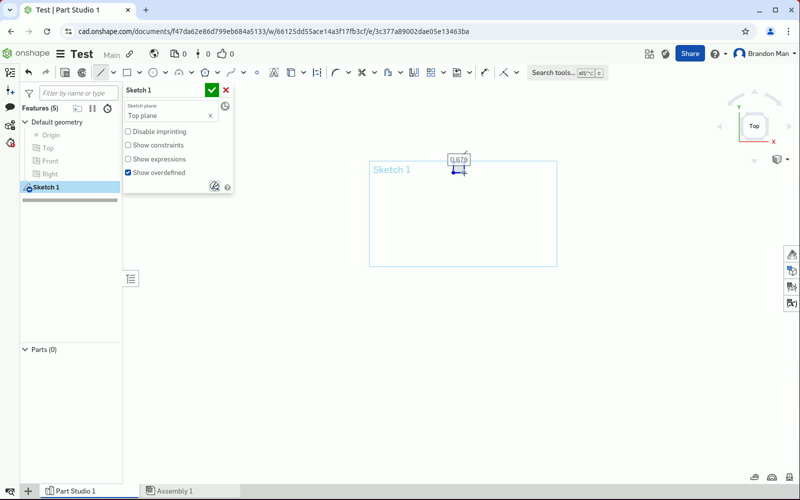
scroll(-6)
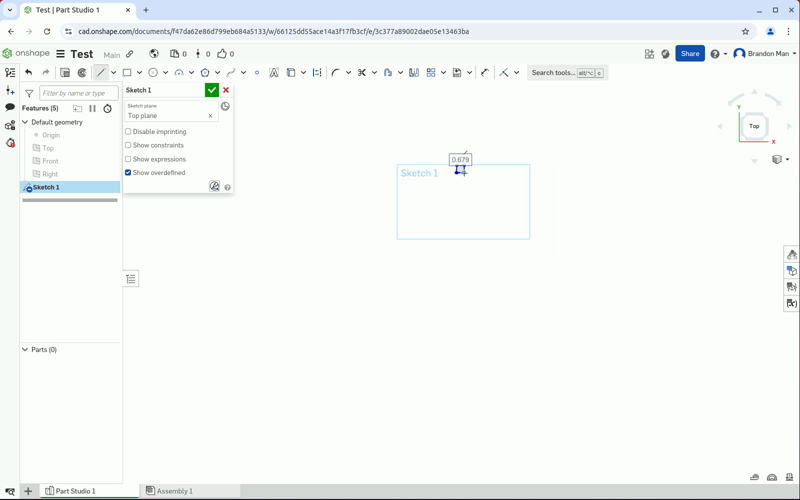
scroll(-6)
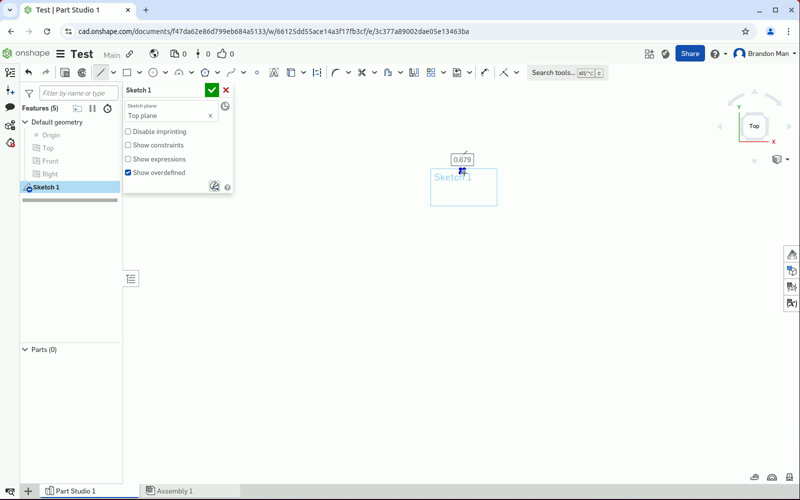
key_up(shift)
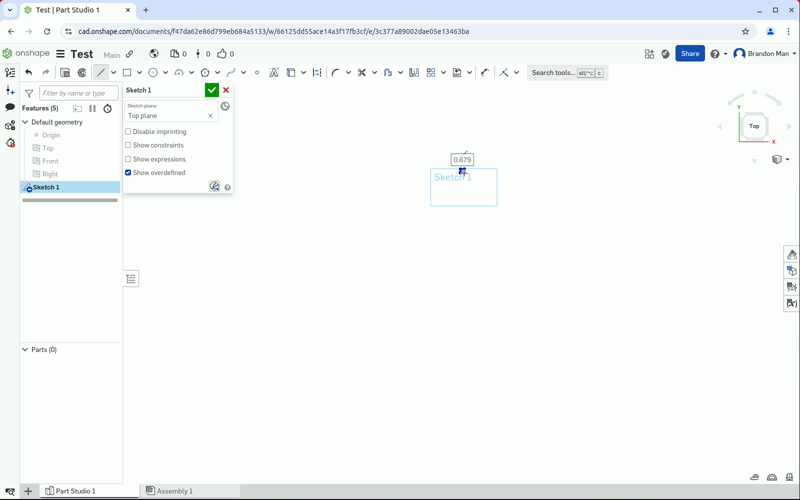
key_down(shift)
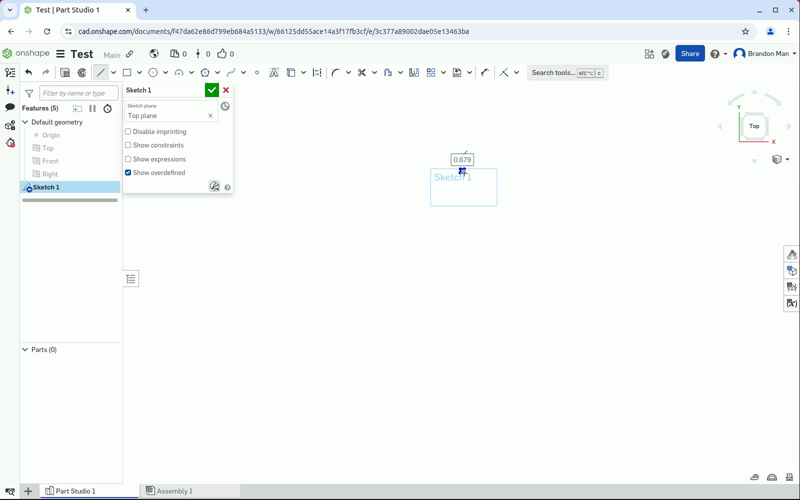
mouse_move(494, 172)
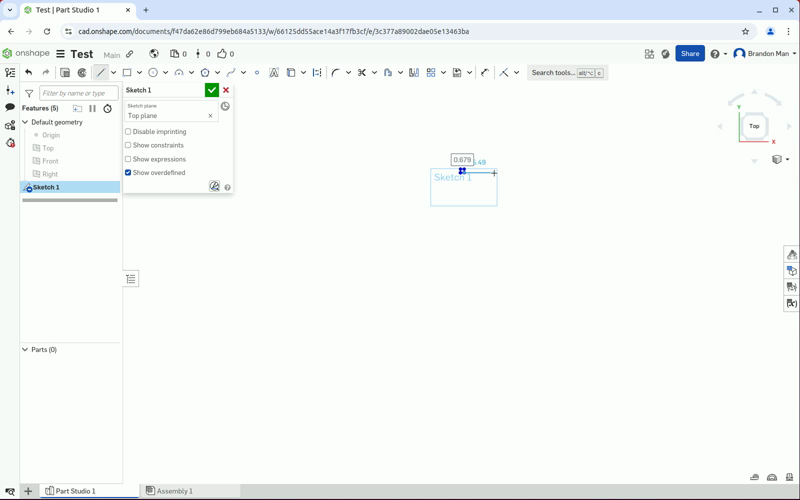
mouse_move(464, 169)
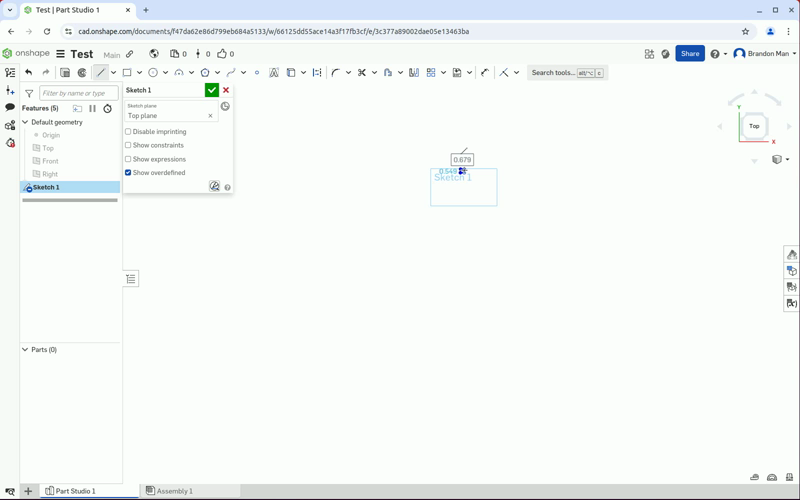
scroll(6)
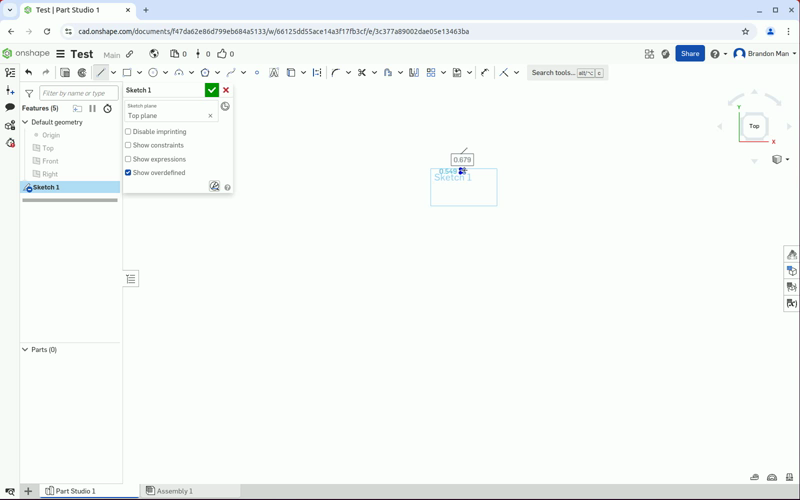
scroll(6)
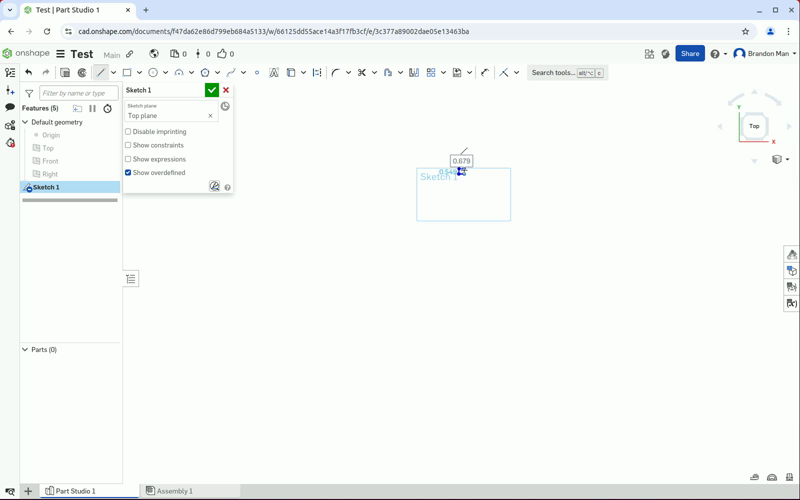
scroll(6)
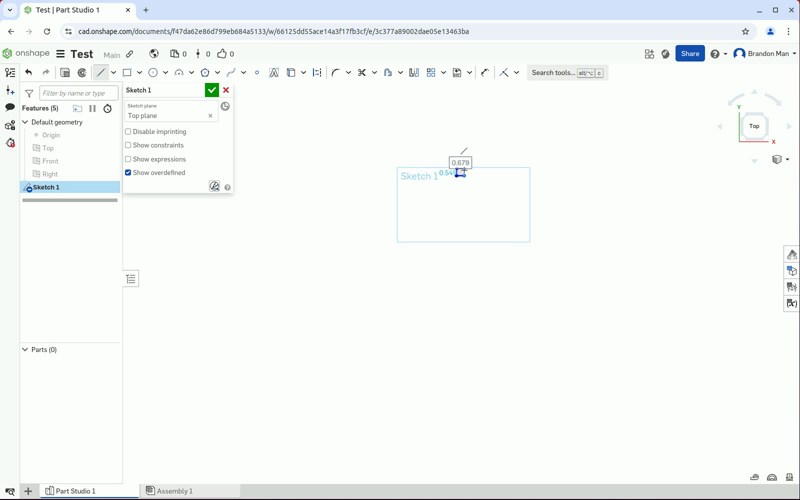
scroll(6)
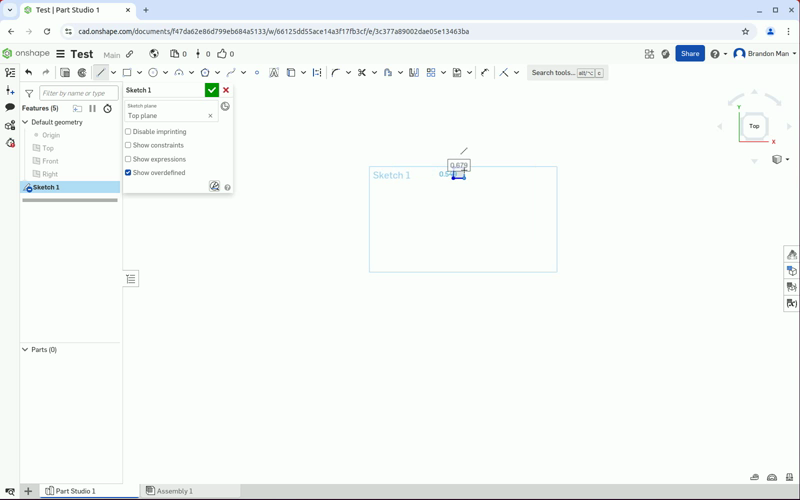
scroll(6)
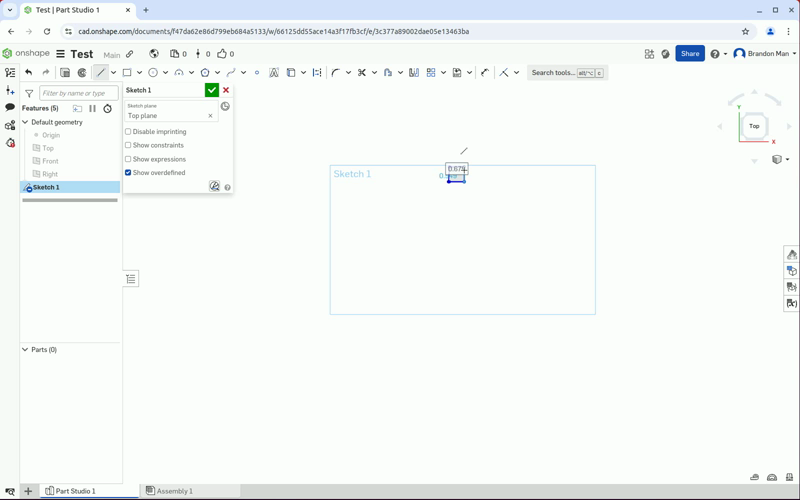
scroll(6)
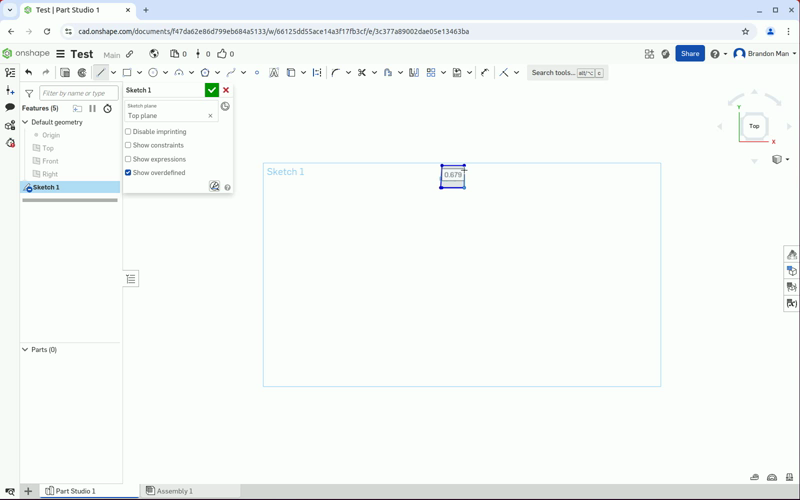
scroll(6)
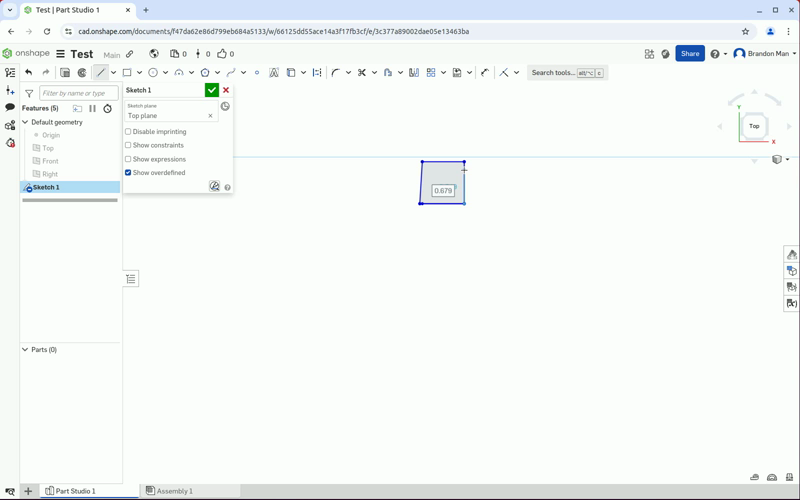
click(464, 169)
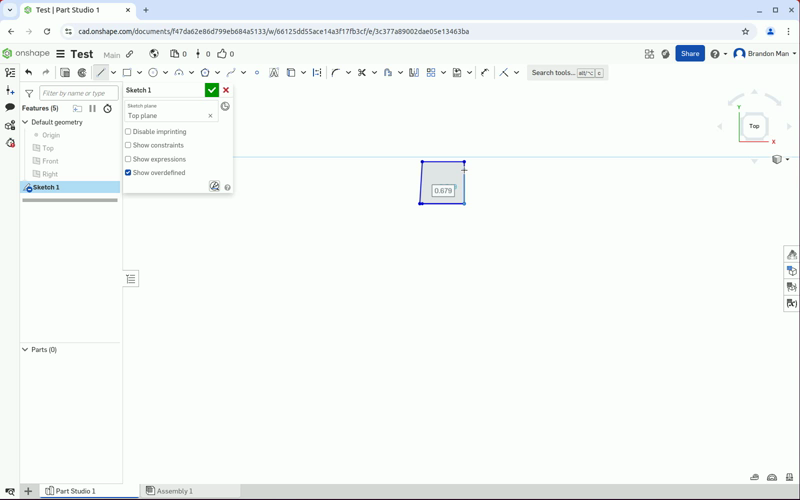
scroll(-6)
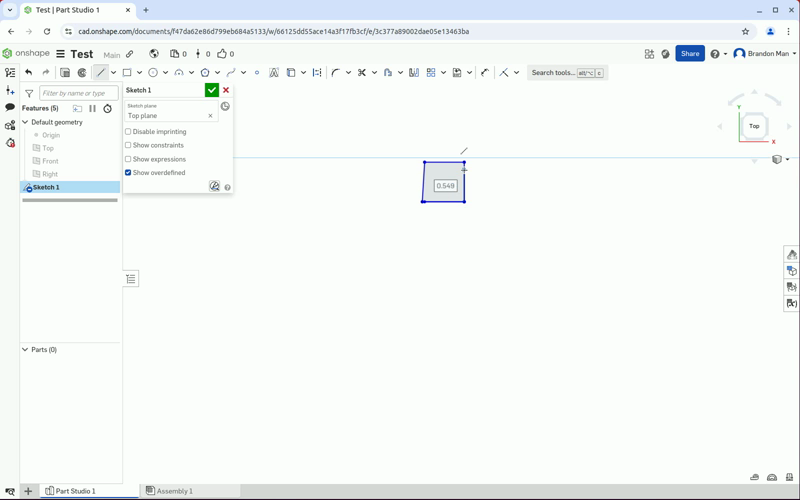
scroll(-6)
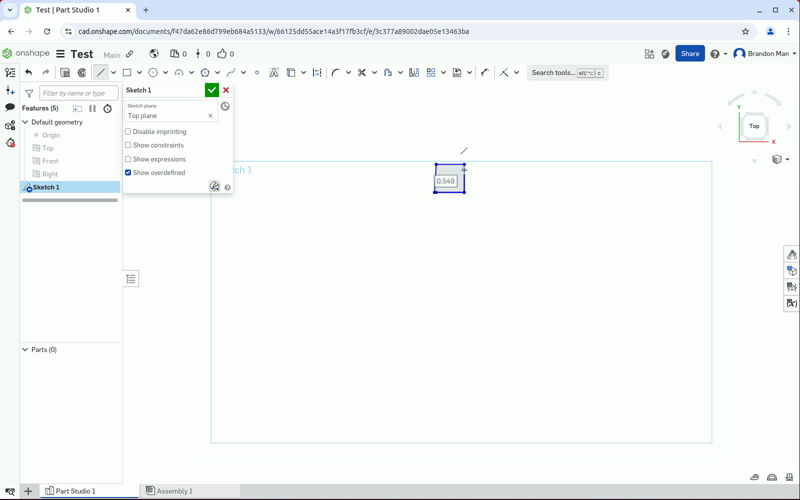
scroll(-6)
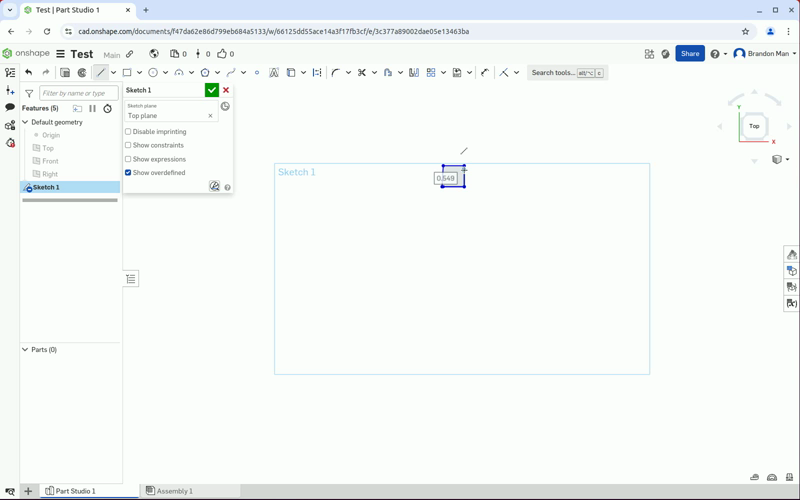
scroll(-6)
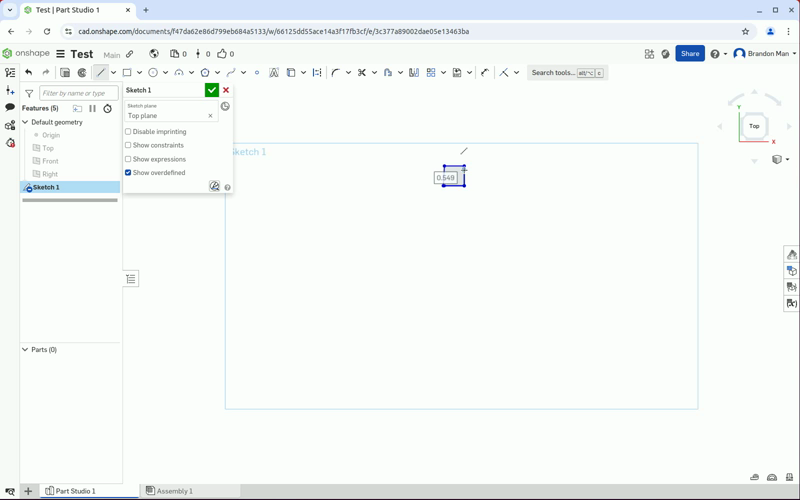
scroll(-6)
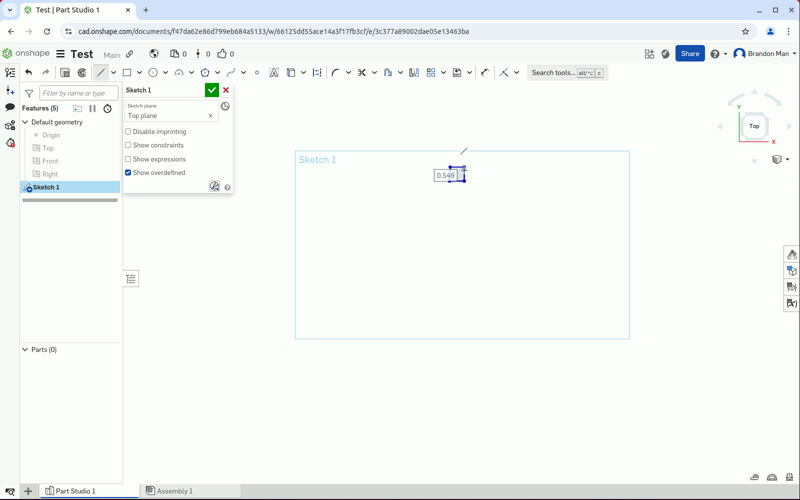
scroll(-6)
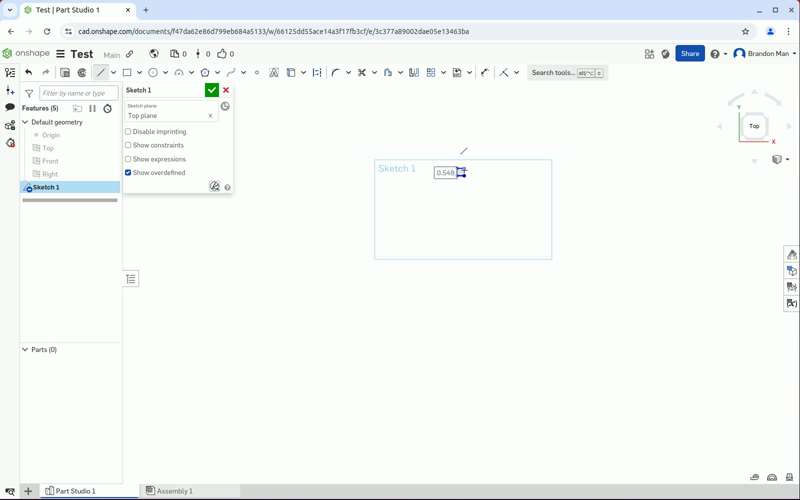
scroll(-6)
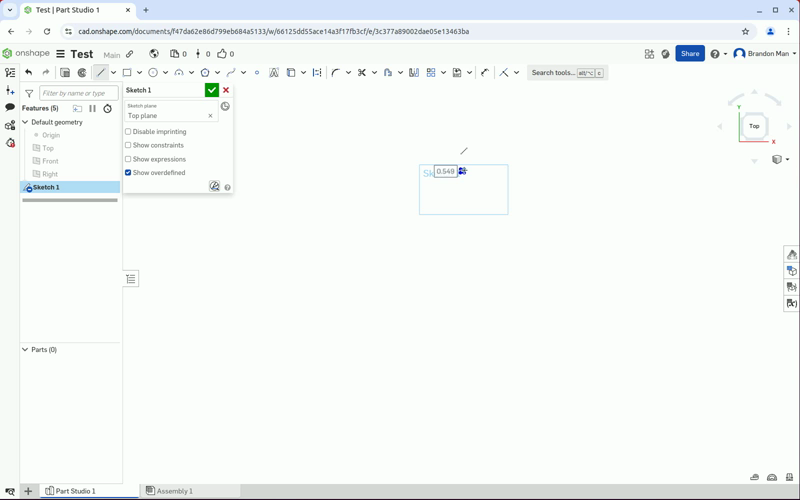
key_up(shift)
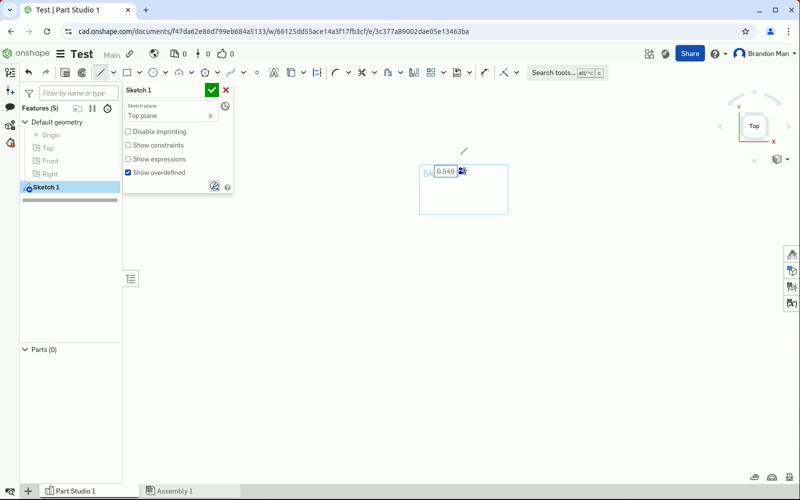
key_down(shift)
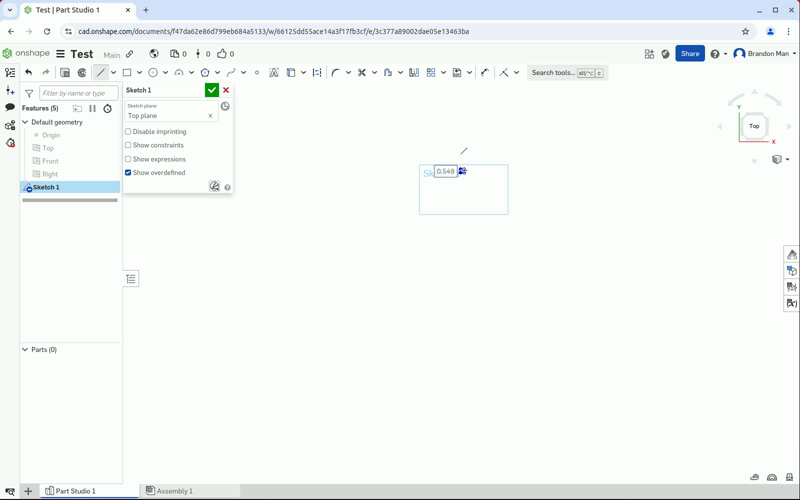
mouse_move(494, 169)
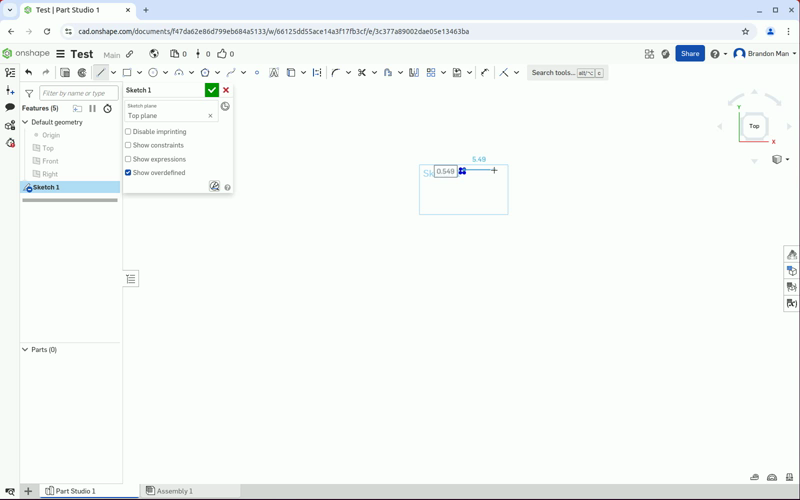
mouse_move(460, 169)
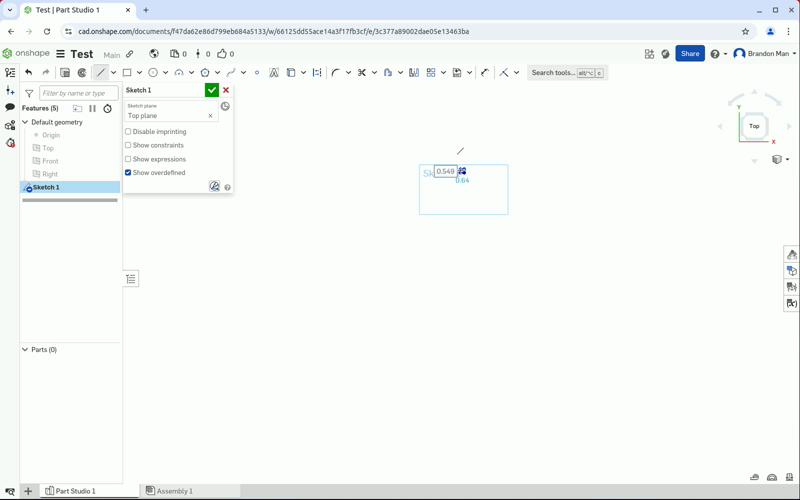
scroll(6)
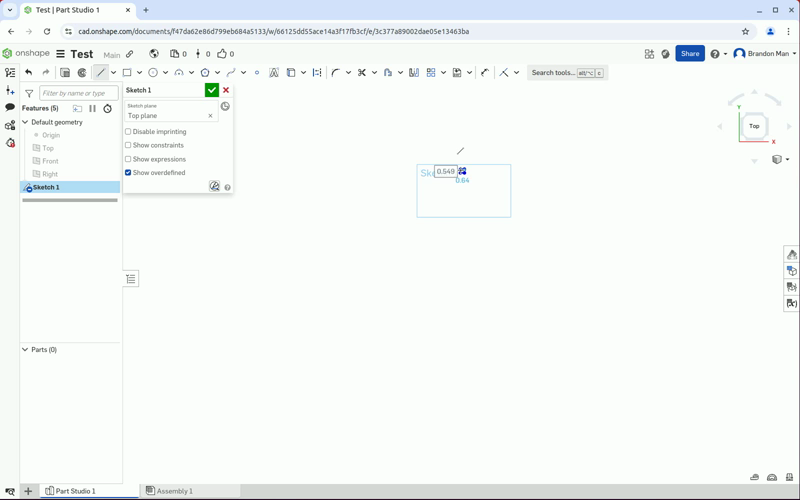
scroll(6)
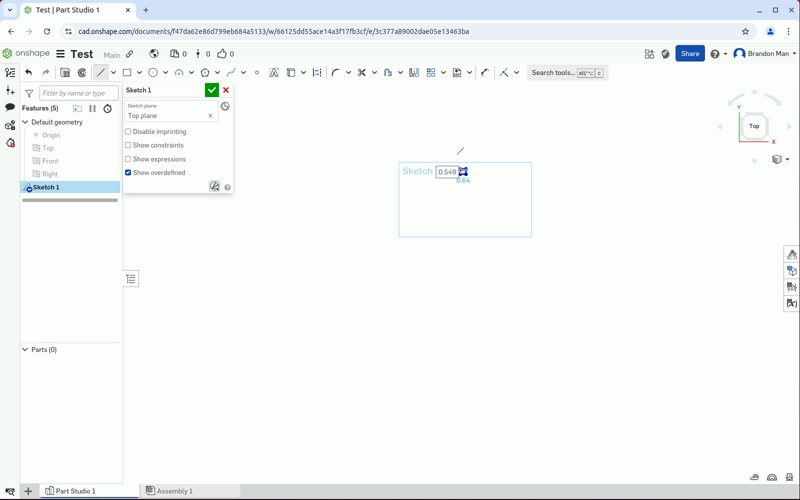
scroll(6)
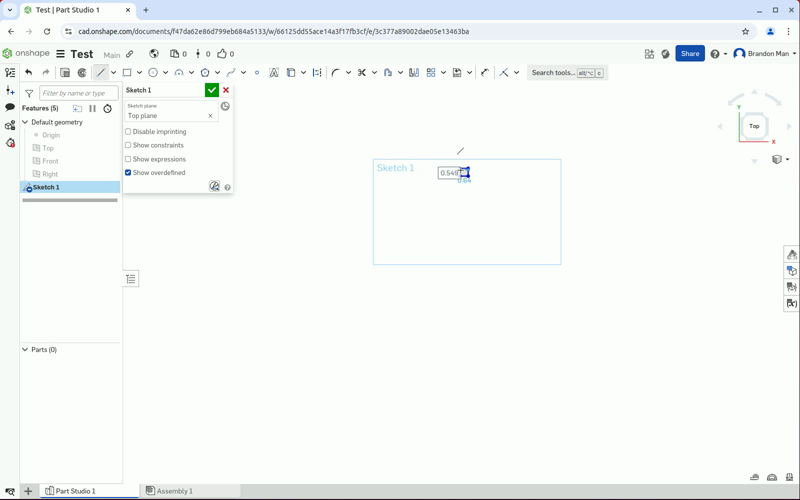
scroll(6)
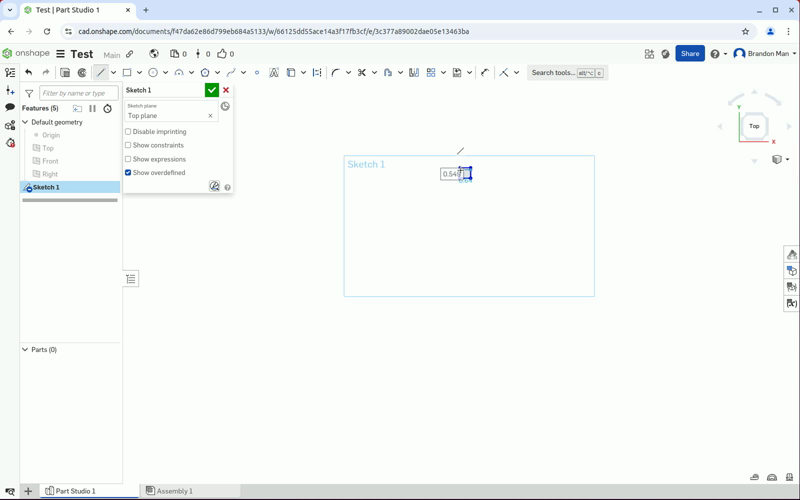
scroll(6)
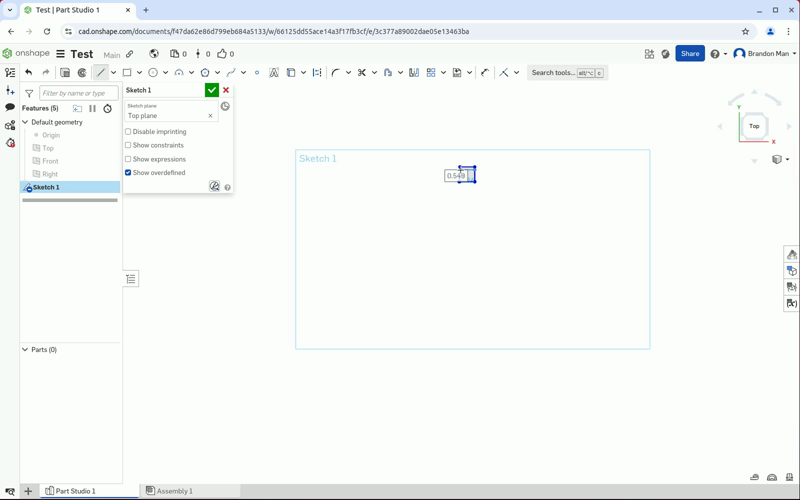
scroll(6)
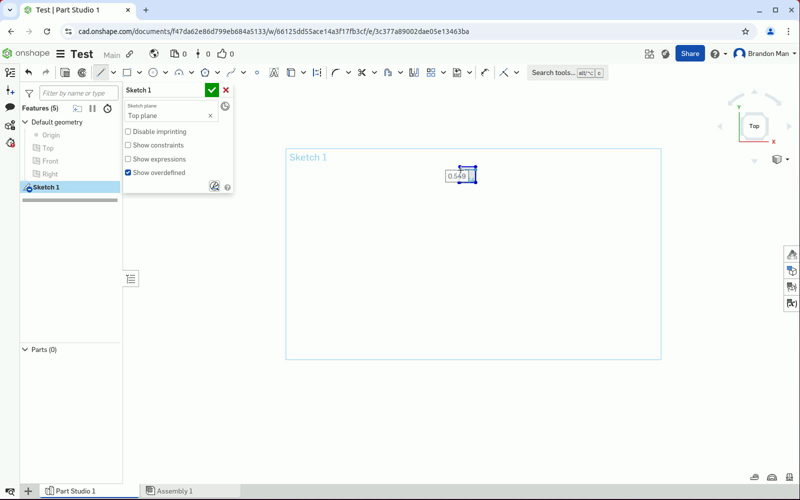
scroll(6)
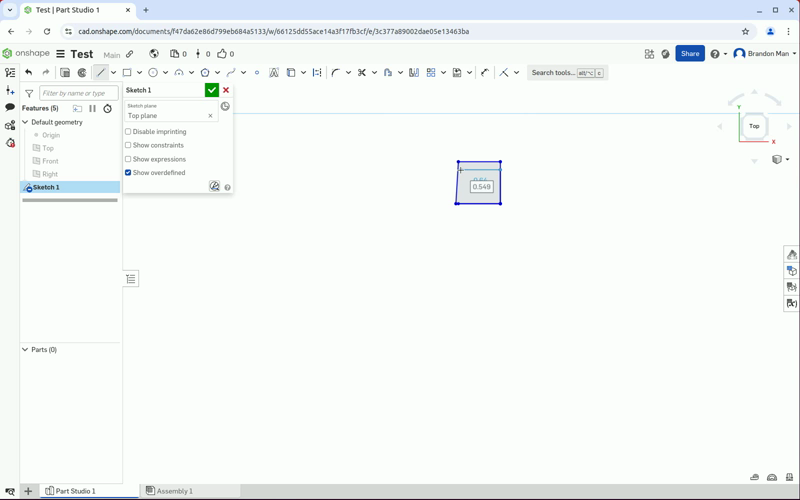
click(460, 169)
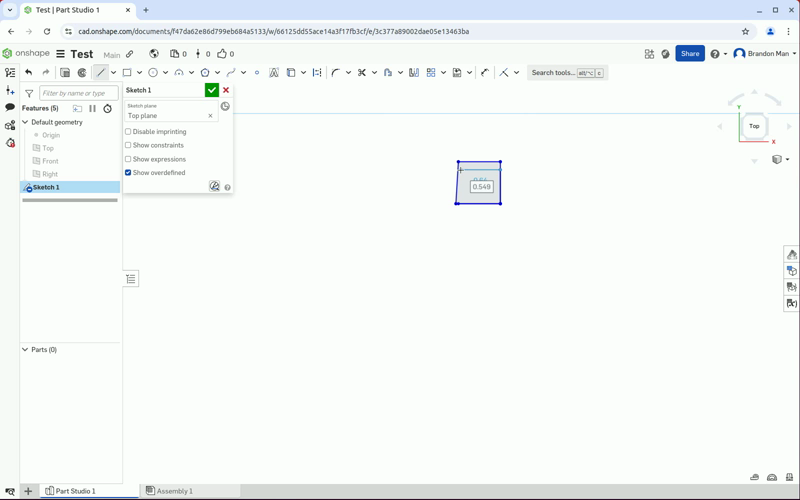
scroll(-6)
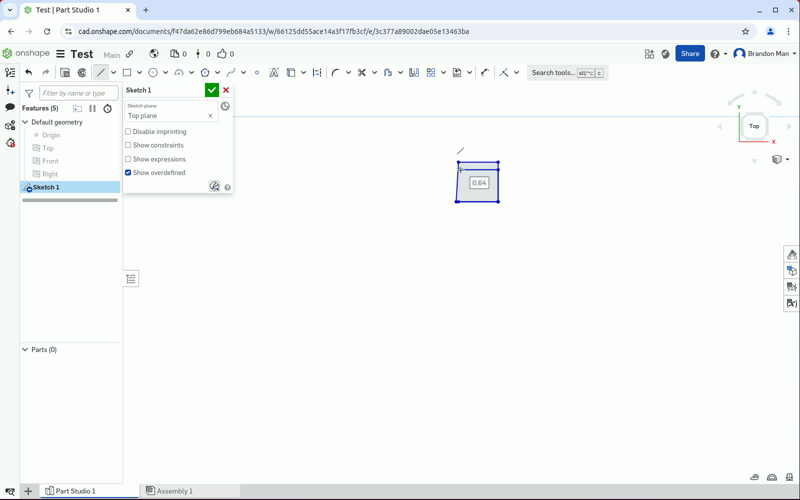
scroll(-6)
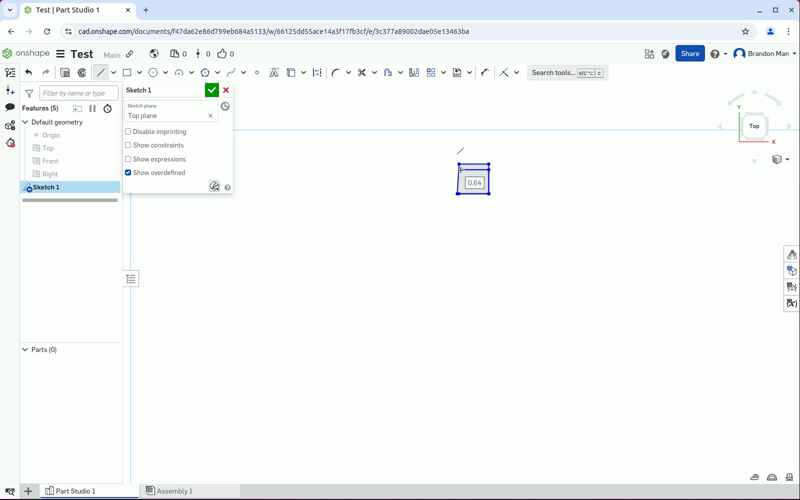
scroll(-6)
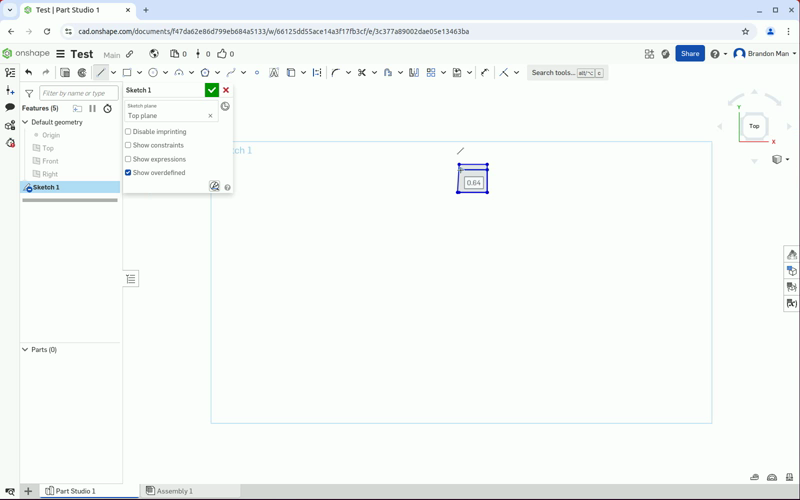
scroll(-6)
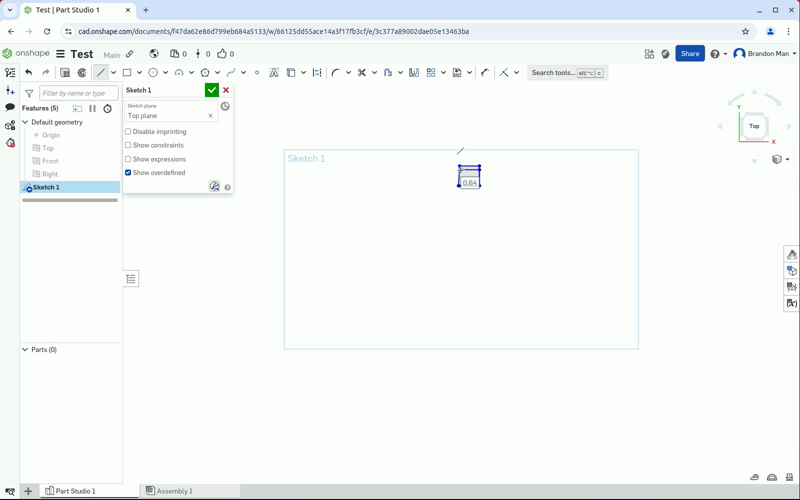
scroll(-6)
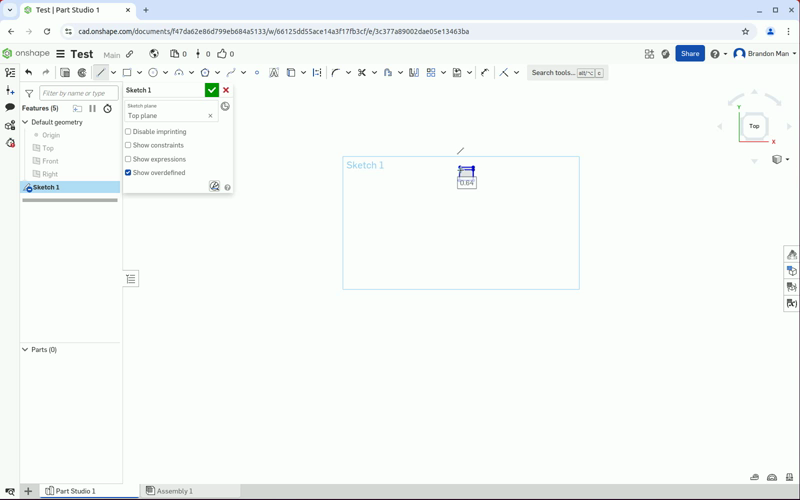
scroll(-6)
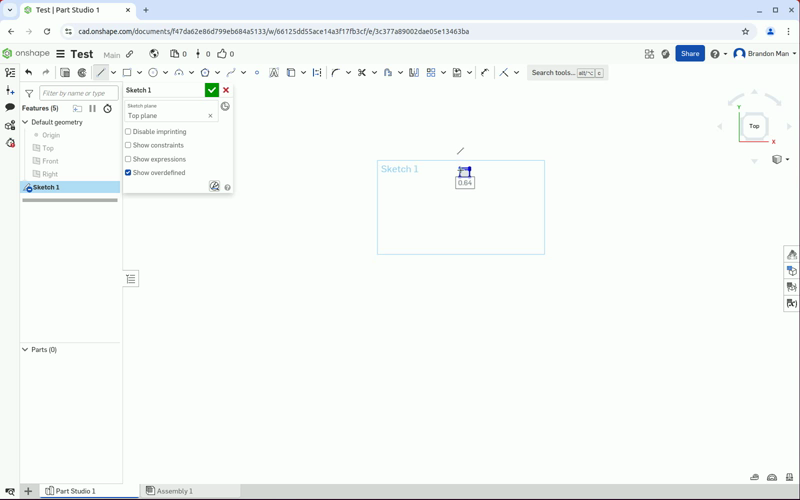
scroll(-6)
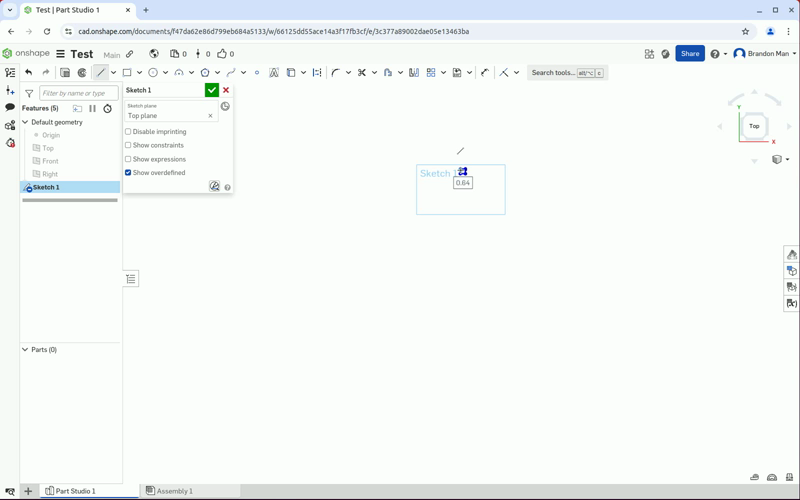
key_up(shift)
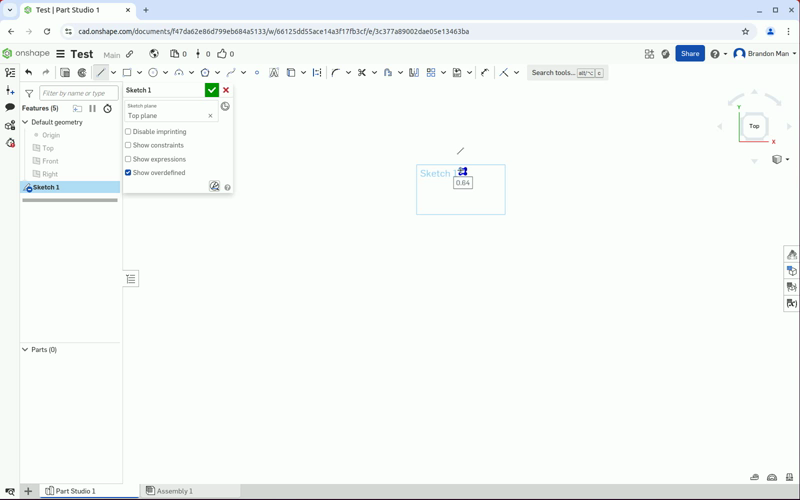
mouse_move(490, 169)
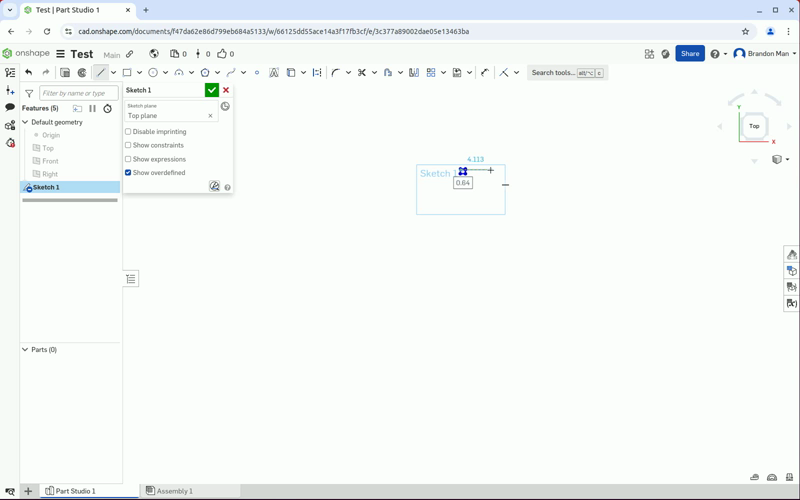
key_down(shift)
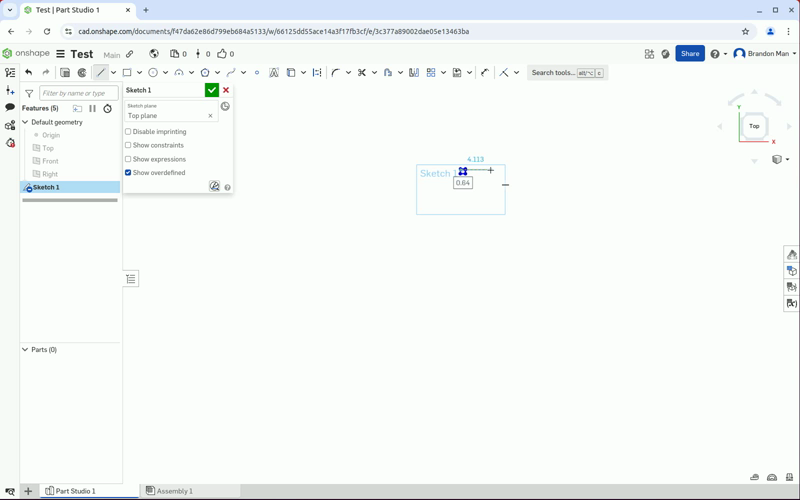
mouse_move(460, 172)
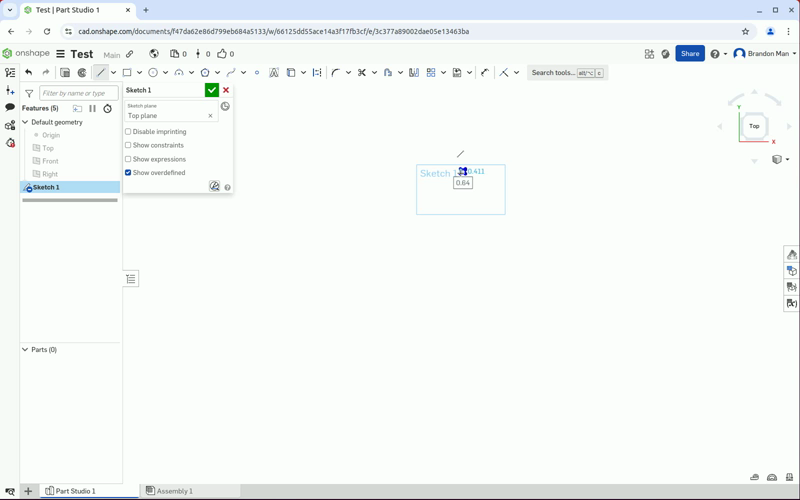
scroll(6)
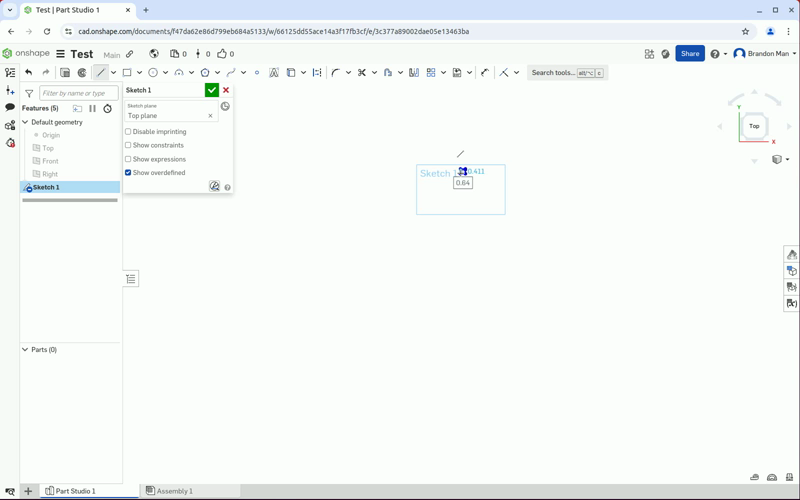
scroll(6)
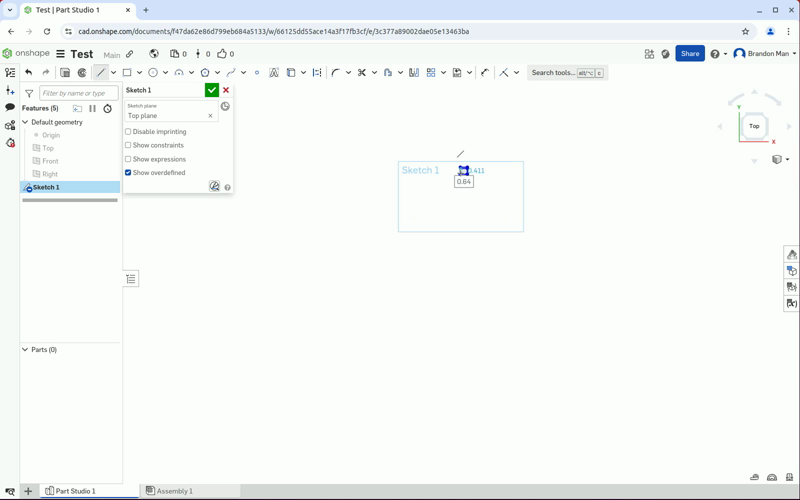
scroll(6)
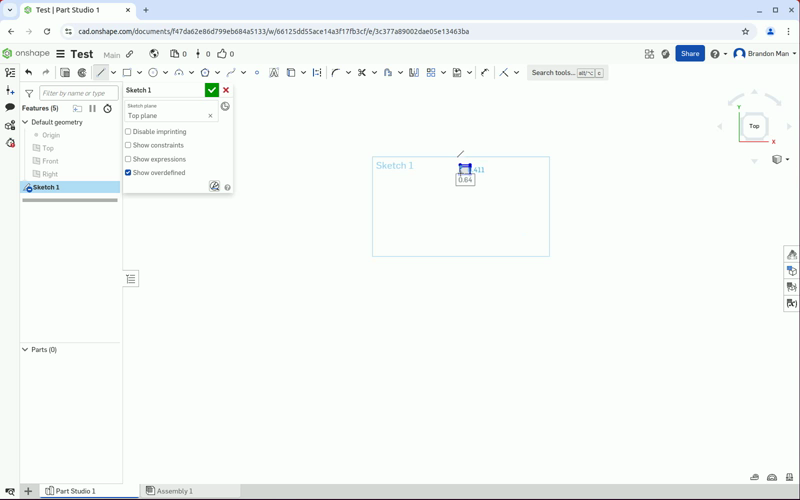
scroll(6)
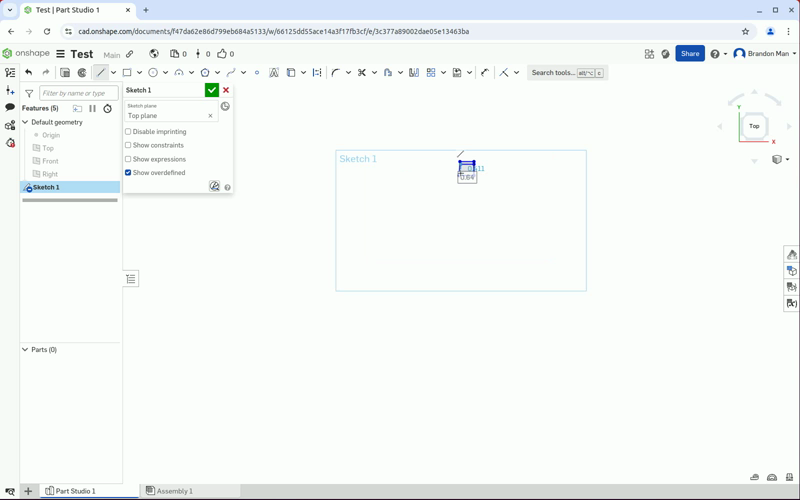
scroll(6)
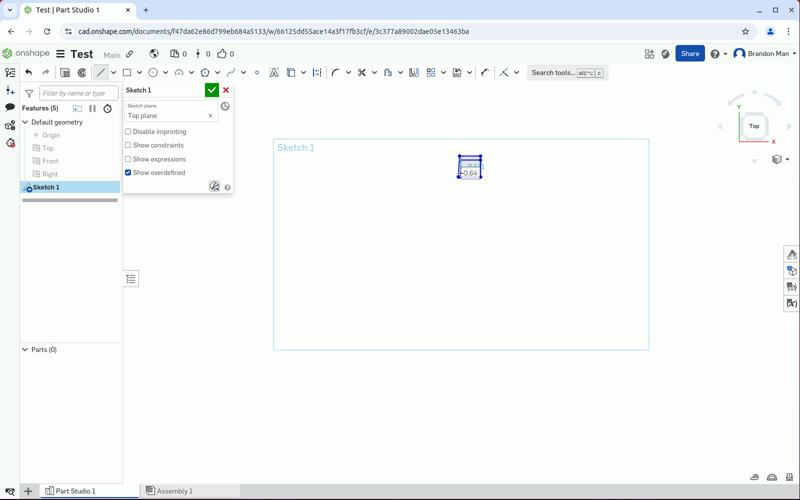
scroll(6)
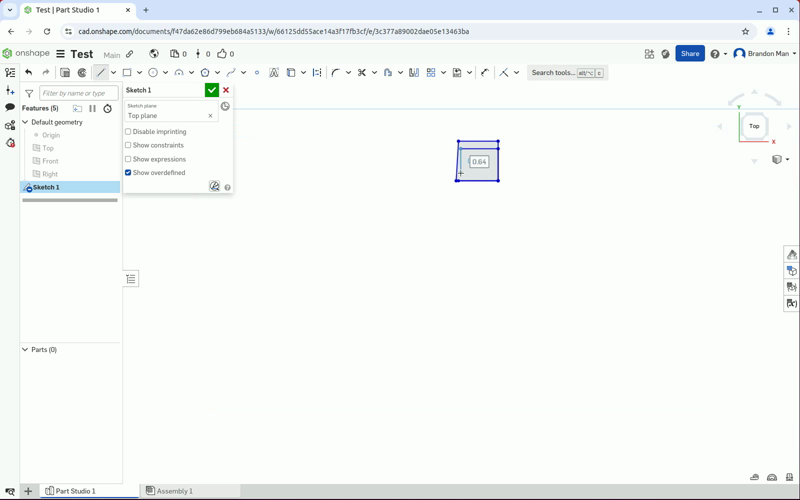
scroll(6)
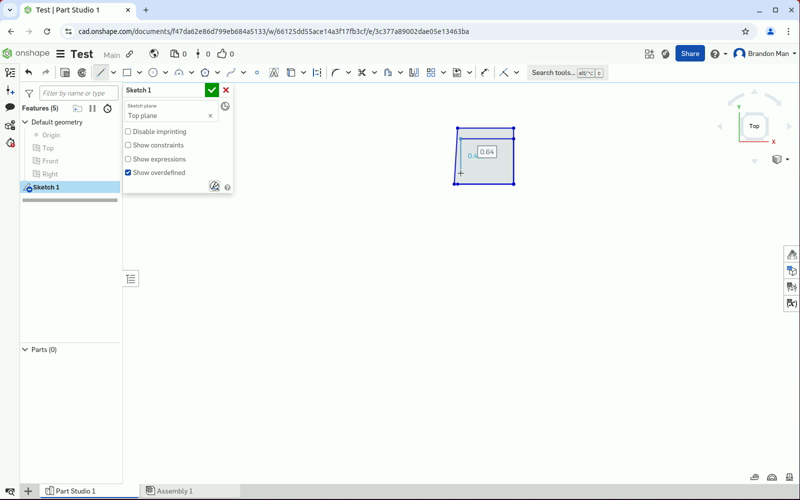
key_up(shift)
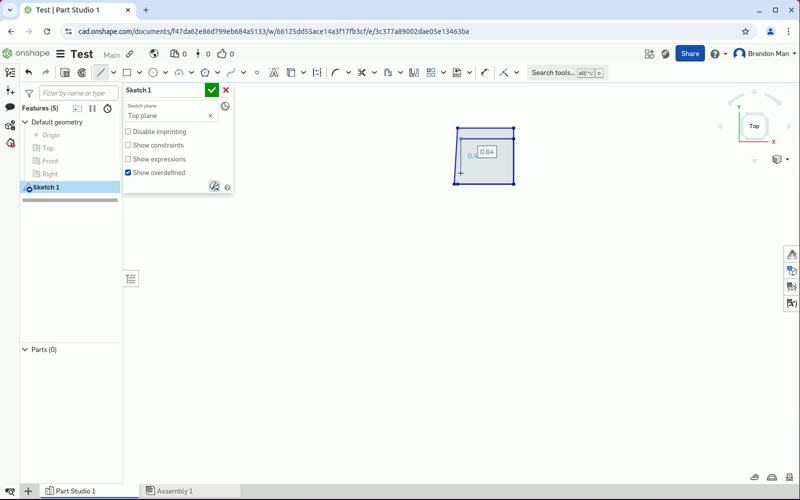
click(460, 172)
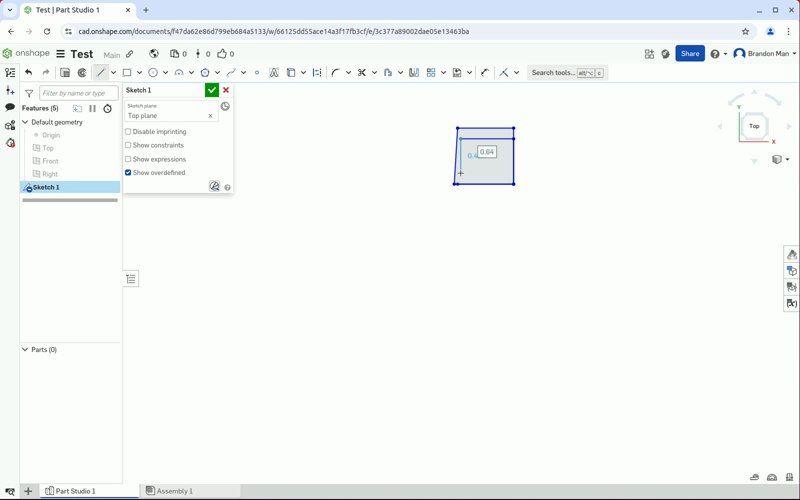
scroll(-6)
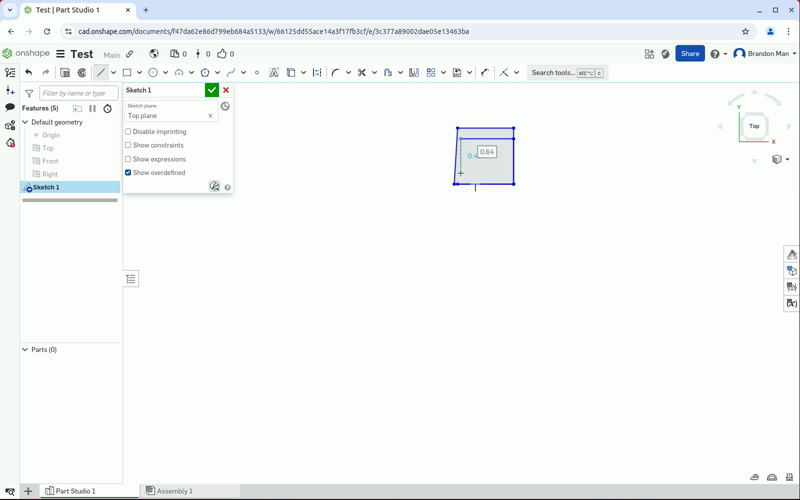
scroll(-6)
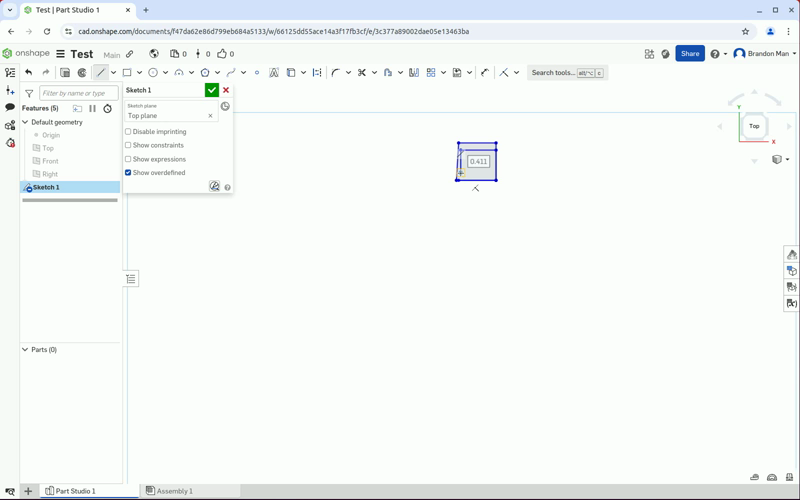
scroll(-6)
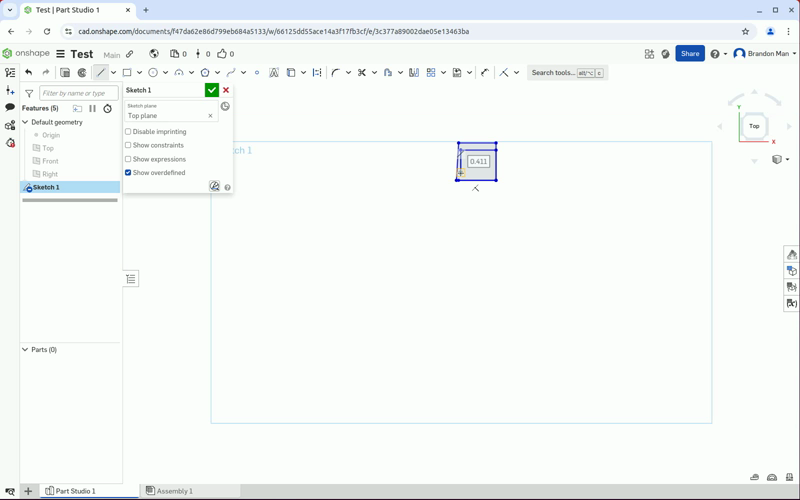
scroll(-6)
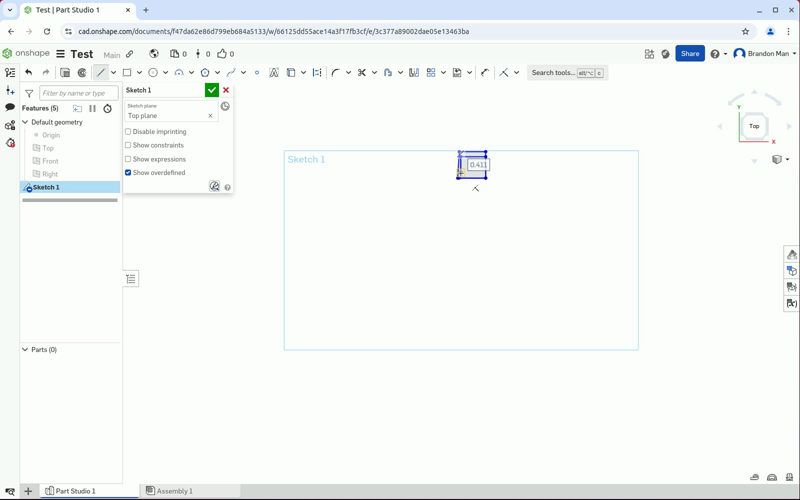
scroll(-6)
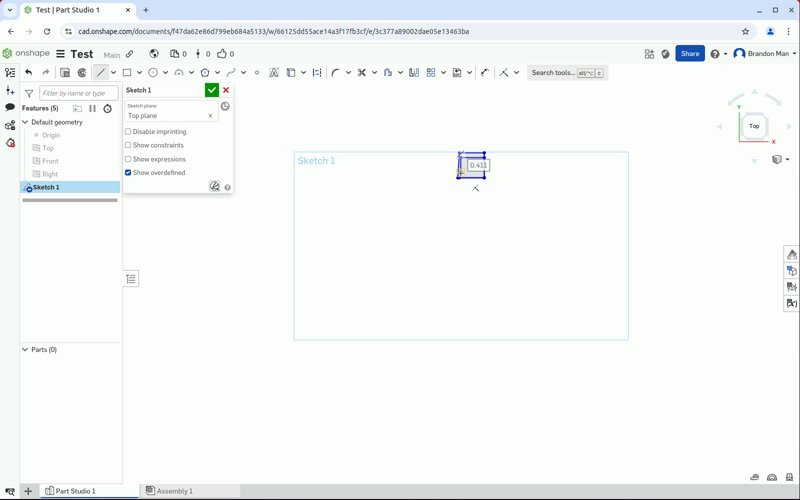
scroll(-6)
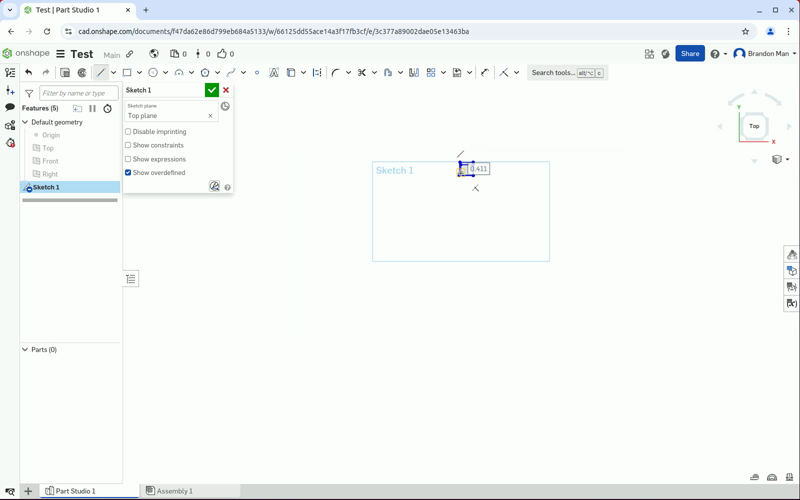
scroll(-6)
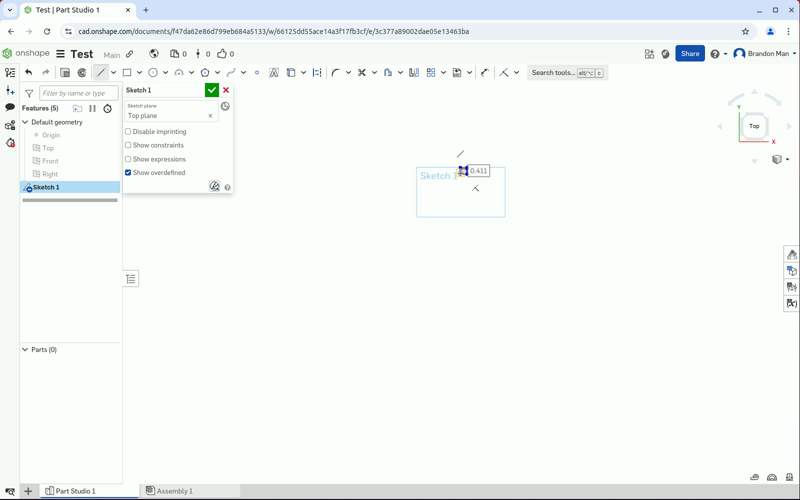
key(esc)
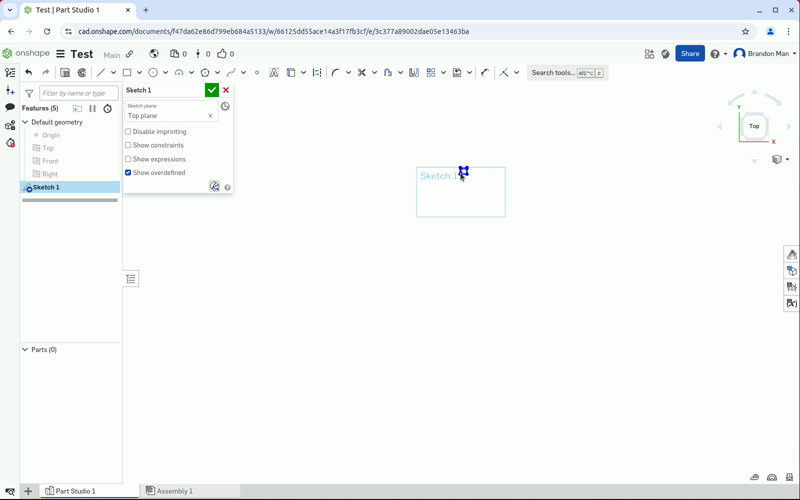
mouse_move(464, 169)
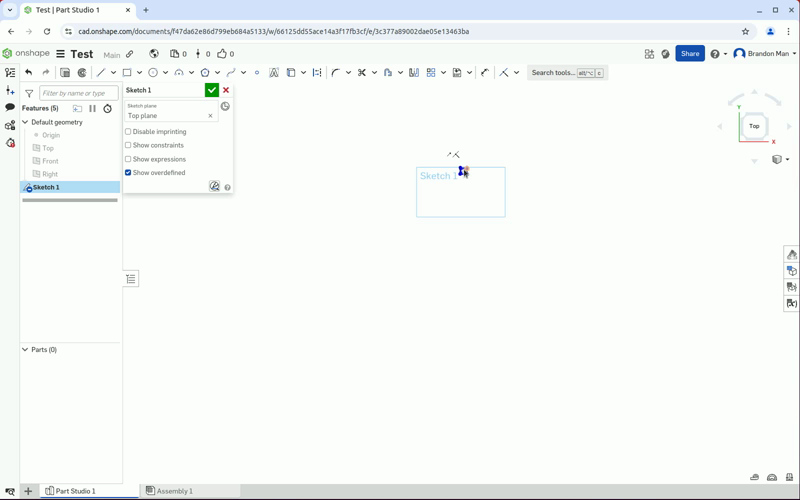
scroll(6)
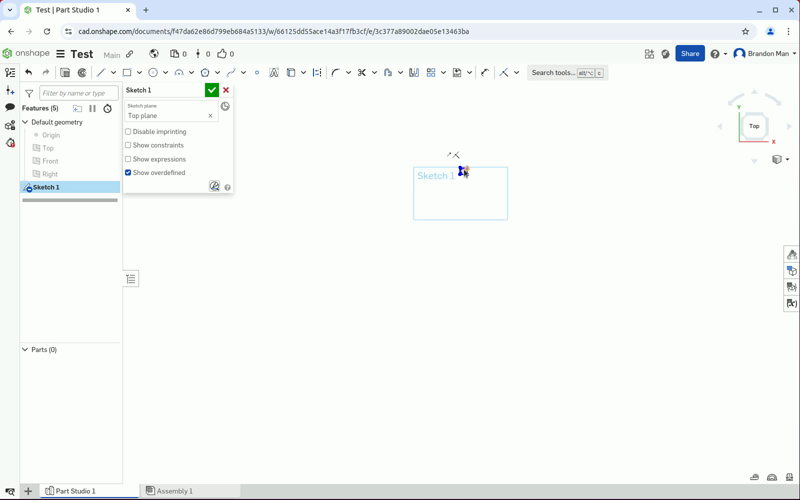
scroll(6)
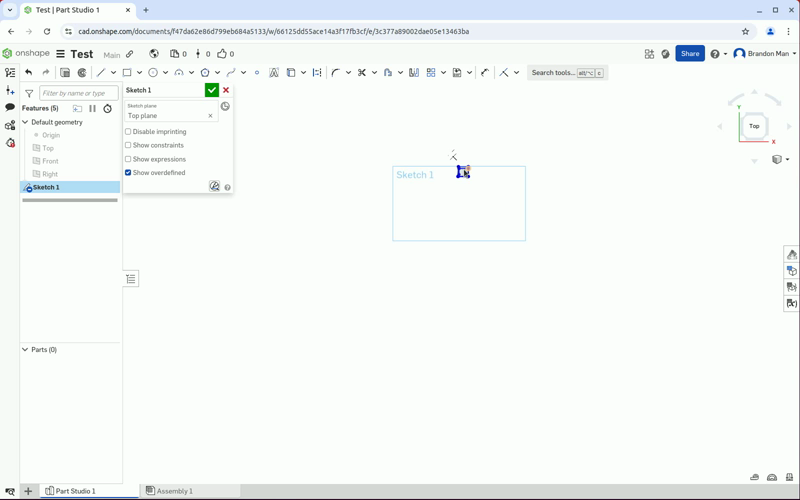
scroll(6)
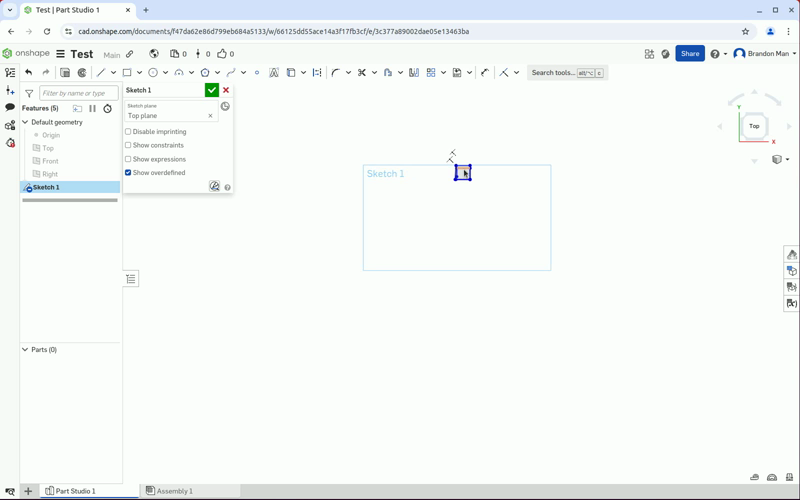
scroll(6)
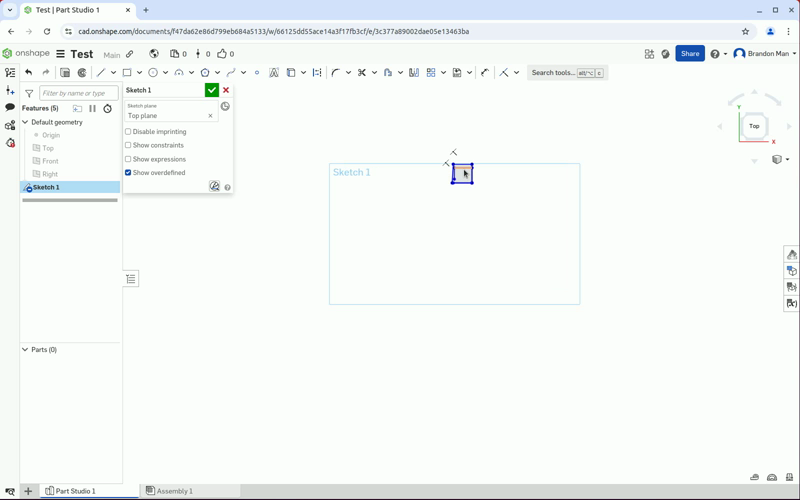
scroll(6)
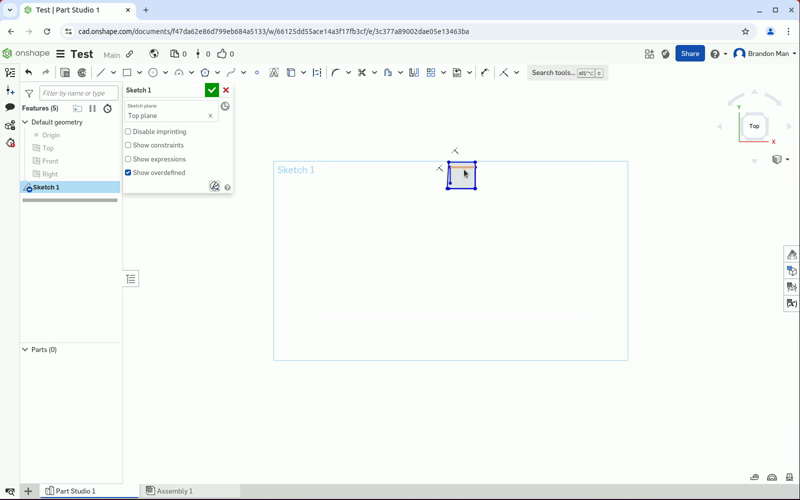
scroll(6)
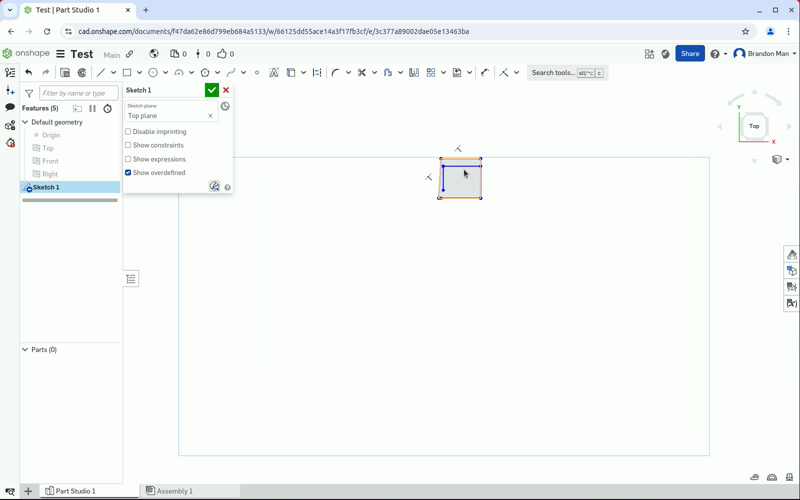
scroll(6)
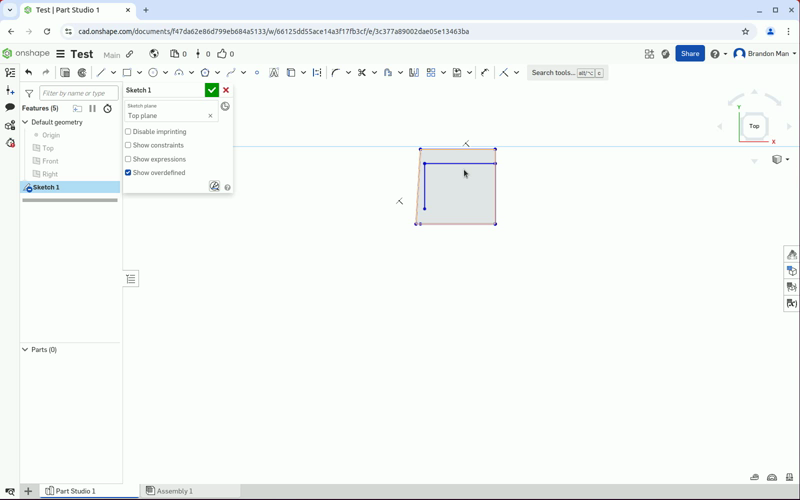
click(464, 169)
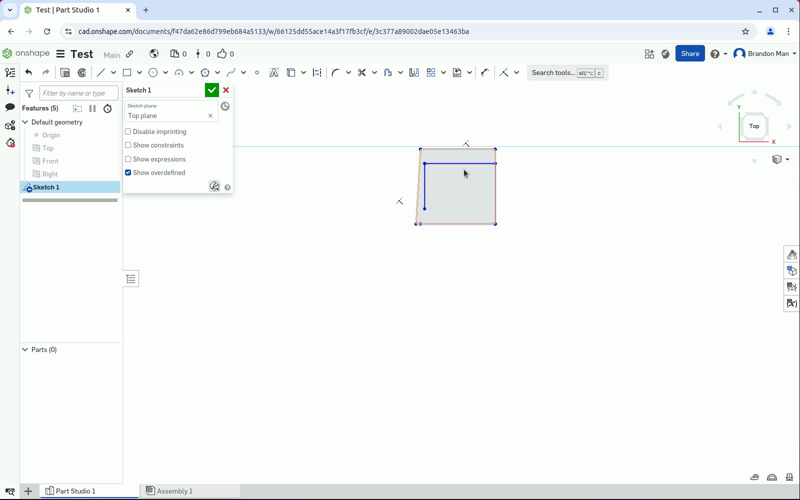
scroll(-6)
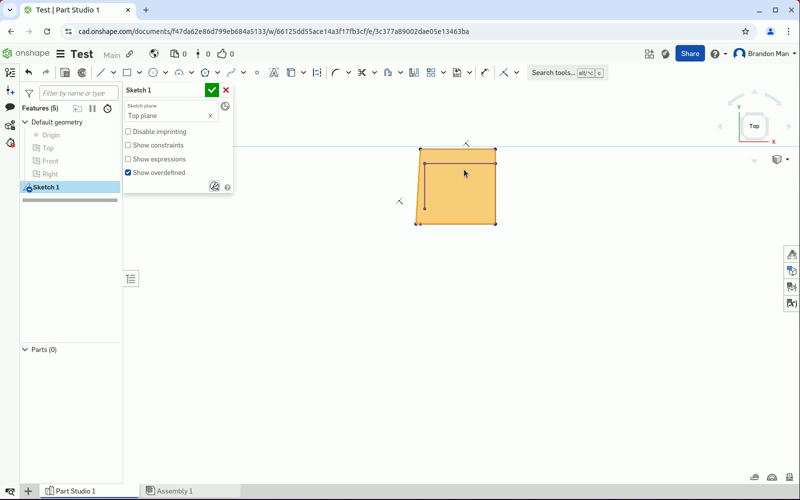
scroll(-6)
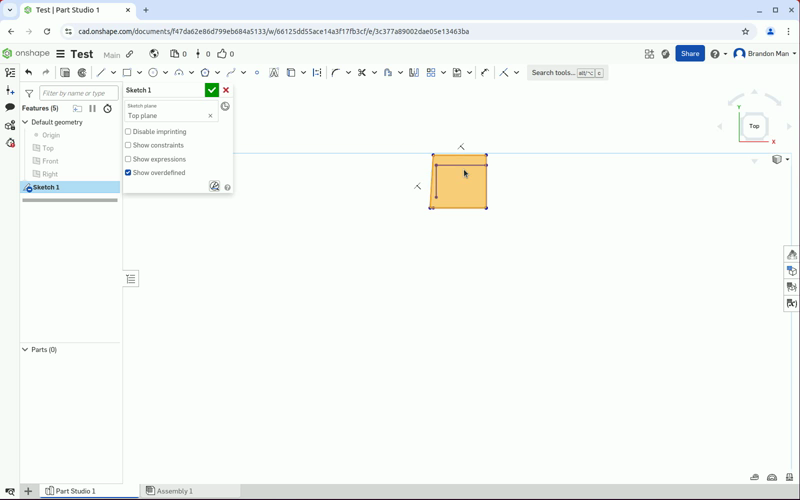
scroll(-6)
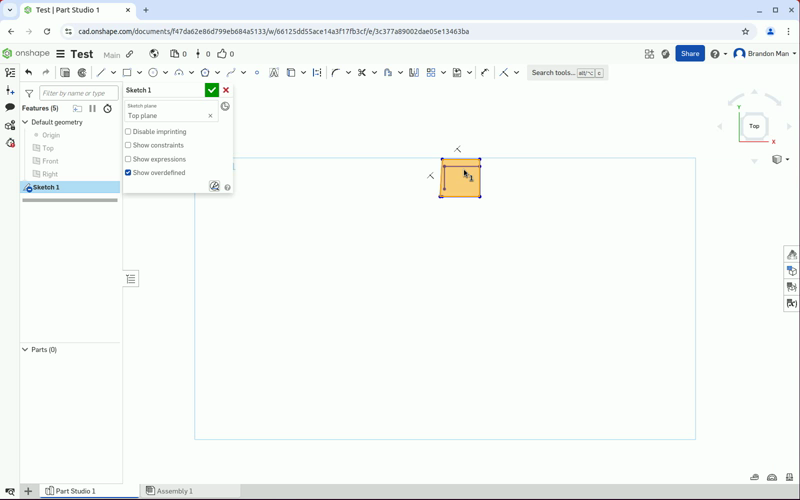
scroll(-6)
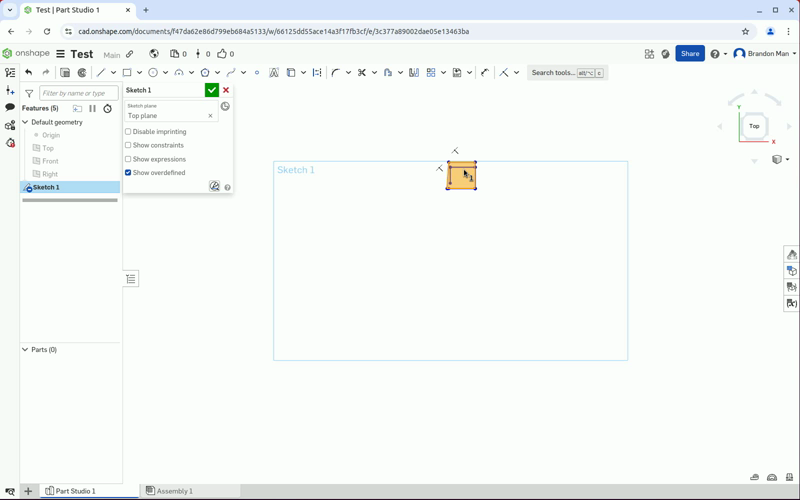
scroll(-6)
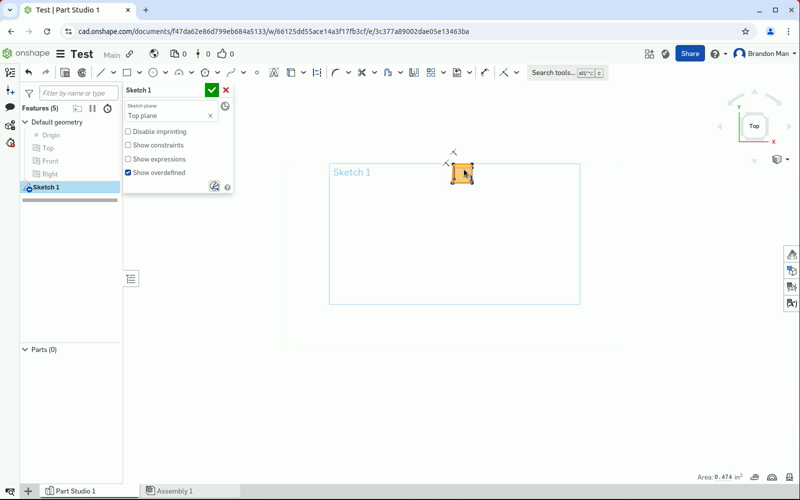
scroll(-6)
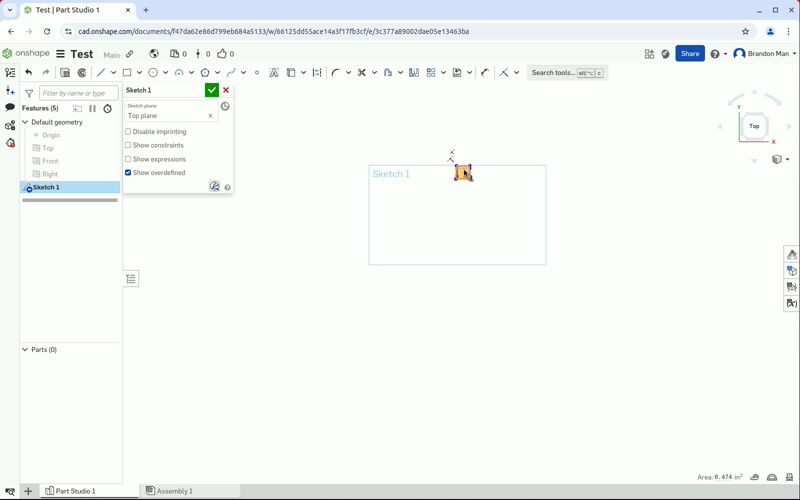
scroll(-6)
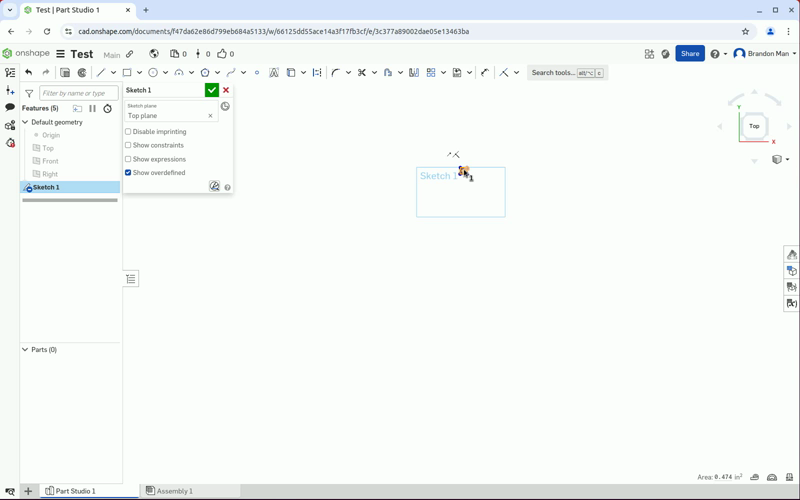
mouse_move(73, 352)
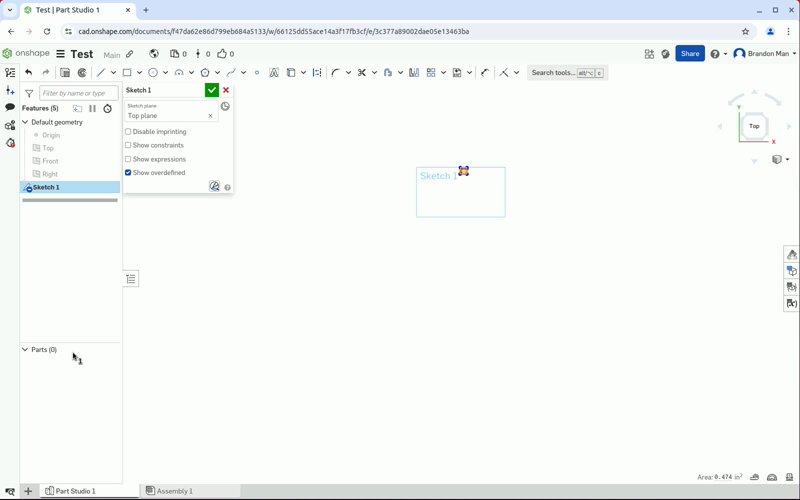
key(shift+y)
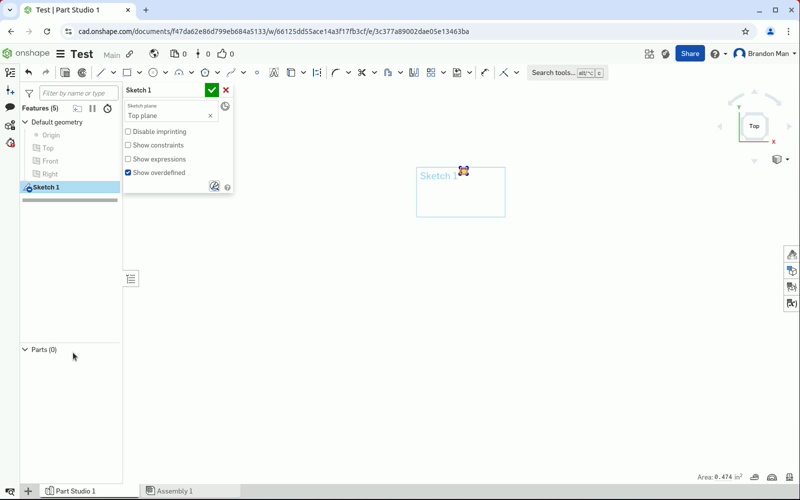
key(shift+e)
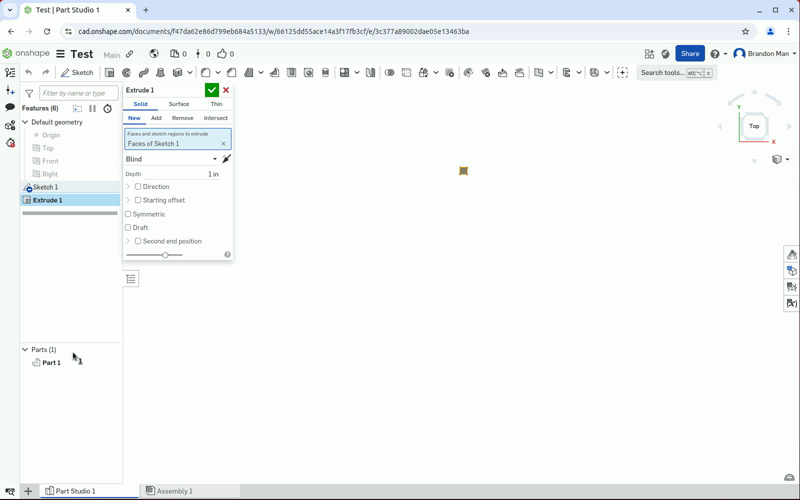
mouse_move(143, 106)
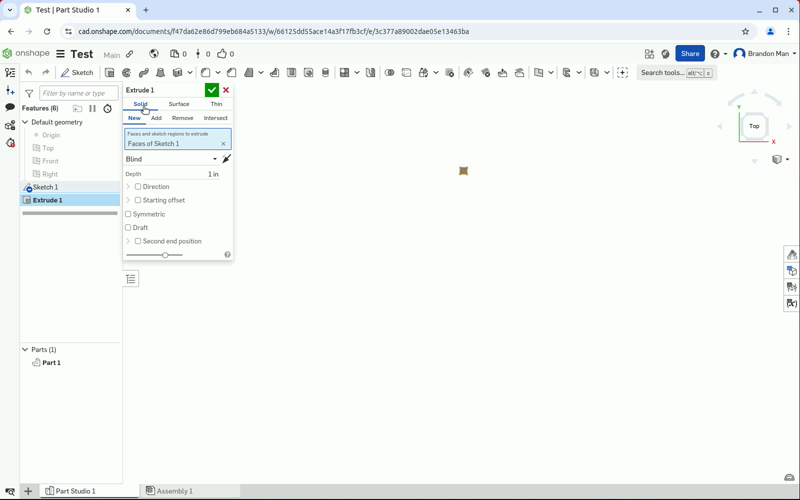
click(143, 106)
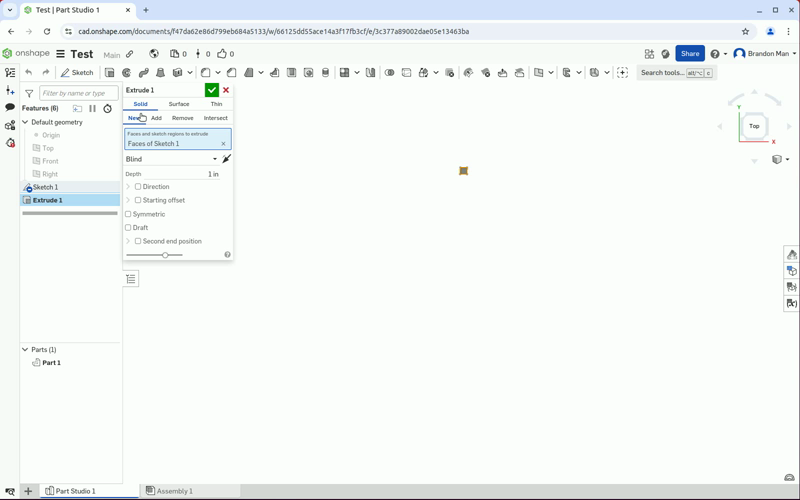
mouse_move(137, 120)
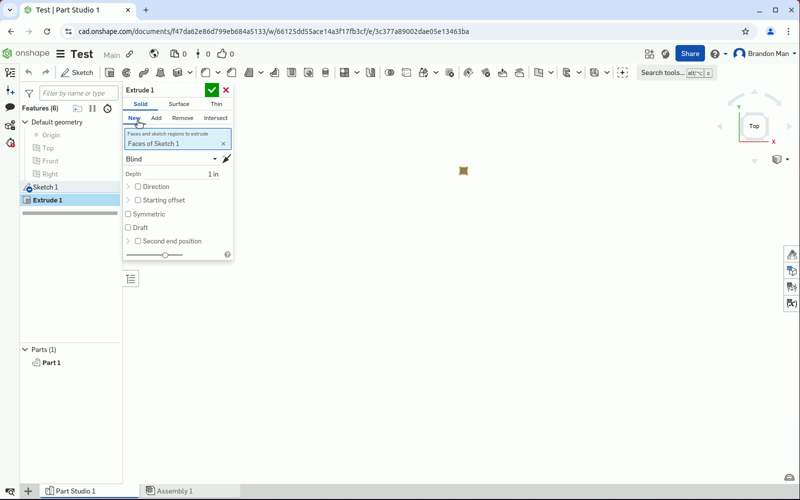
click(137, 120)
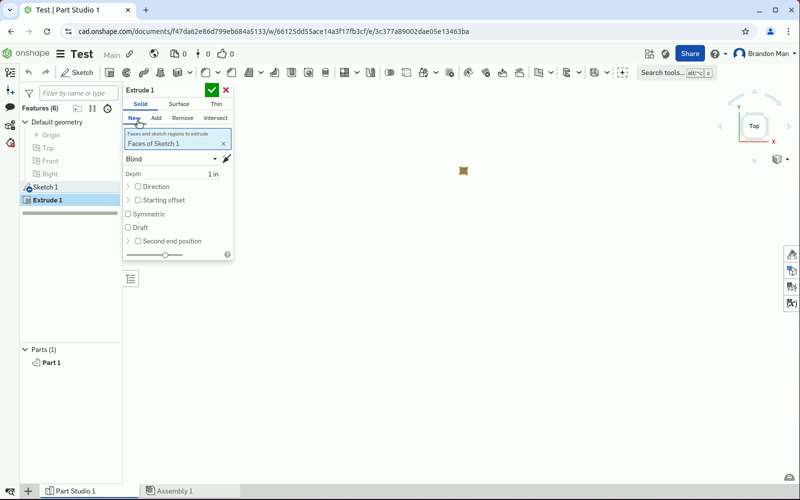
key(tab, 4)
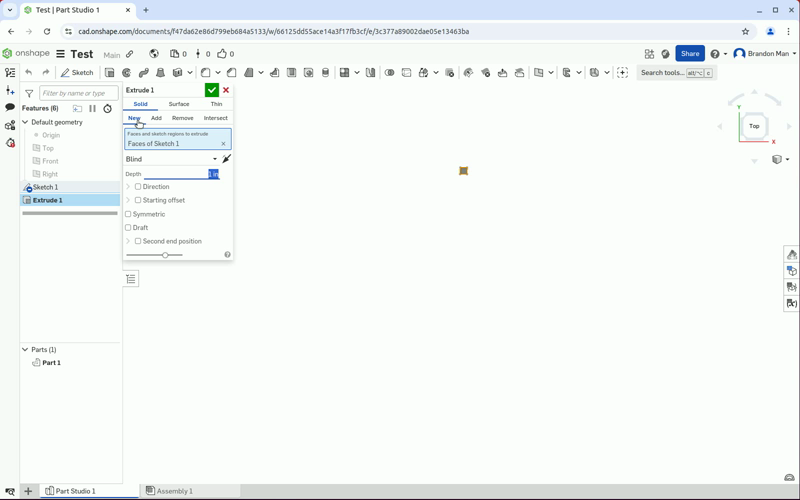
text(10.351)
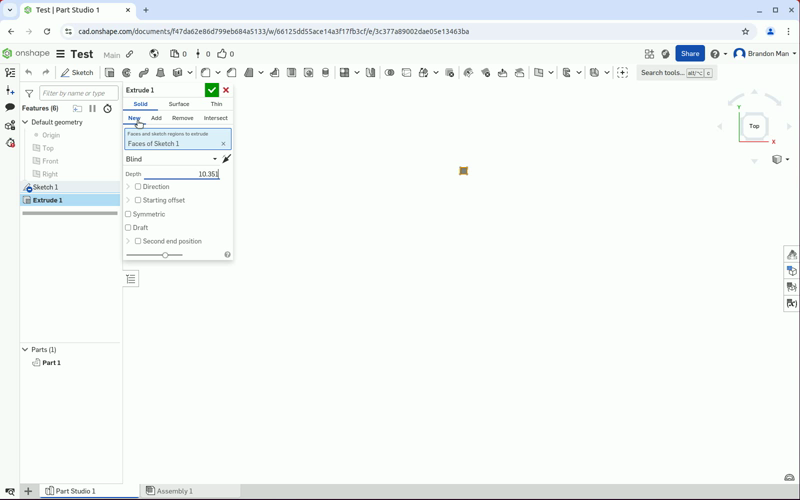
key(enter)
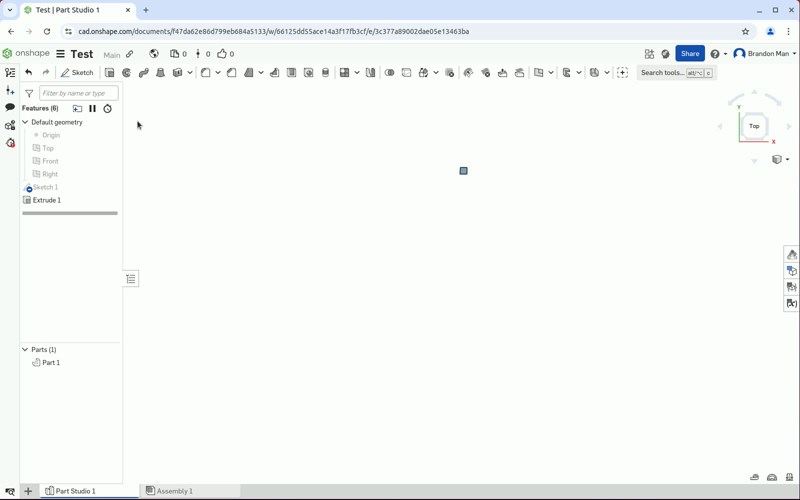
key(shift+h)
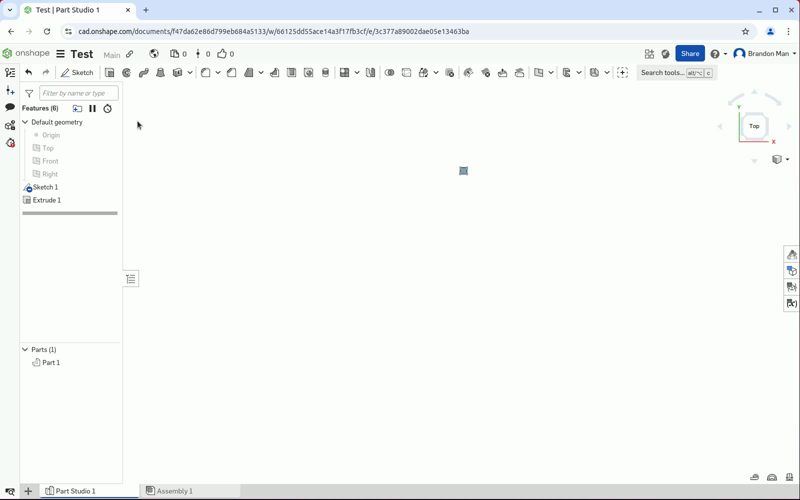
key(shift+h)
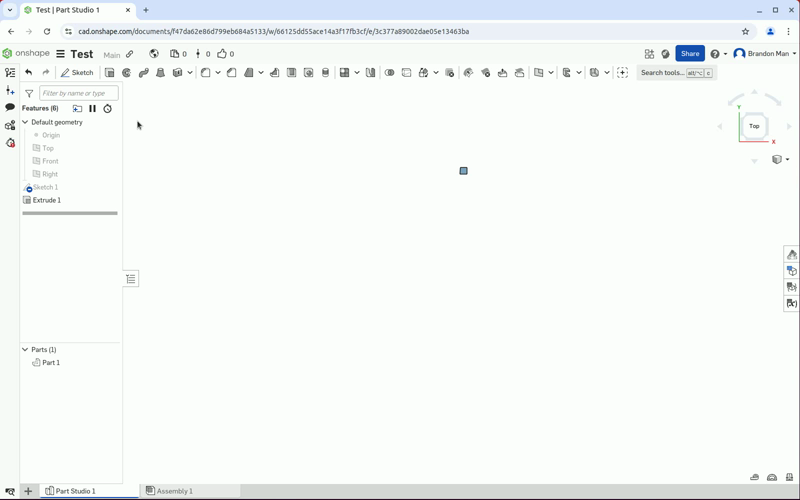
mouse_move(73, 189)
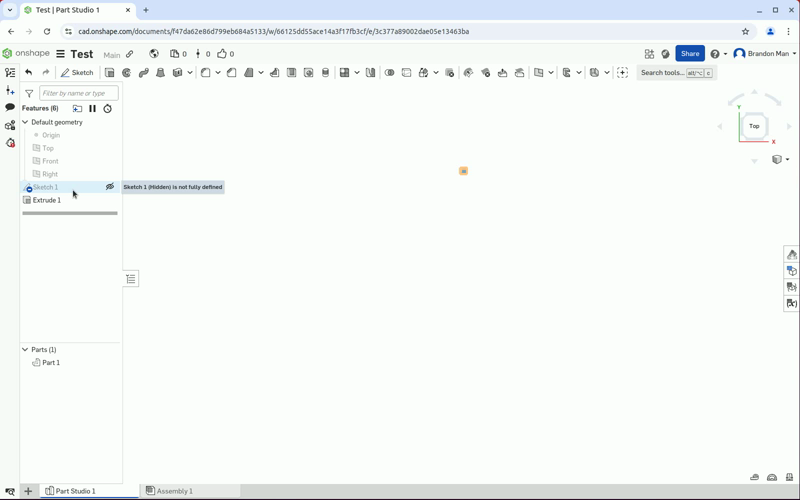
click(73, 189)
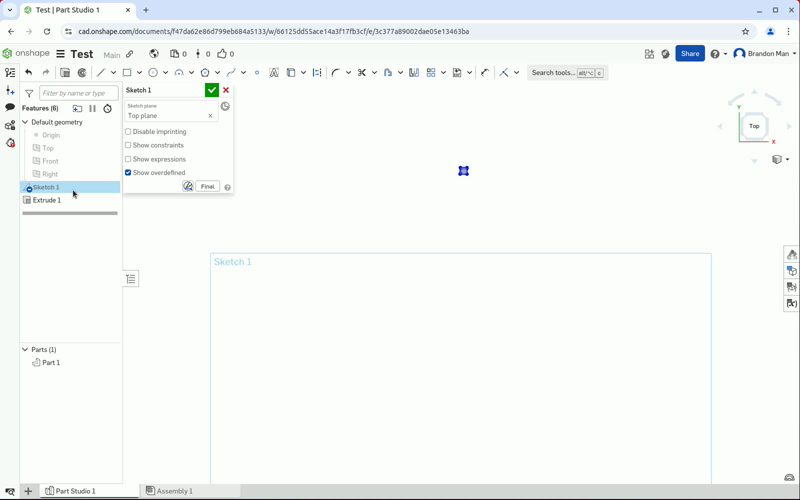
mouse_move(229, 92)
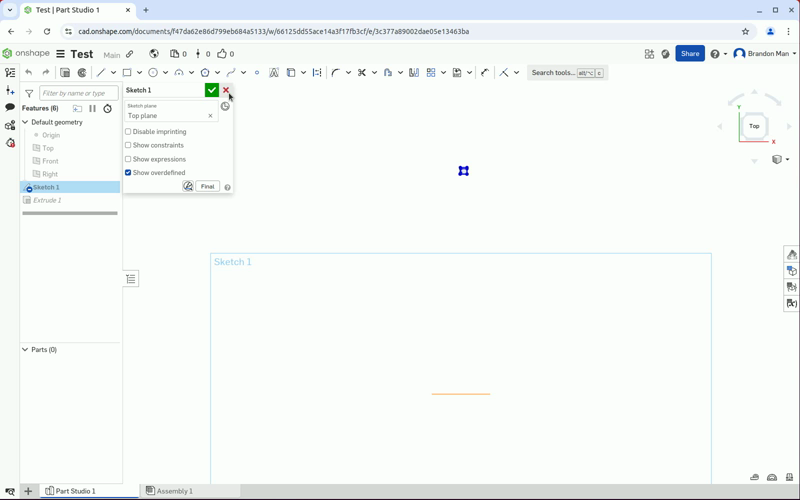
click(229, 92)
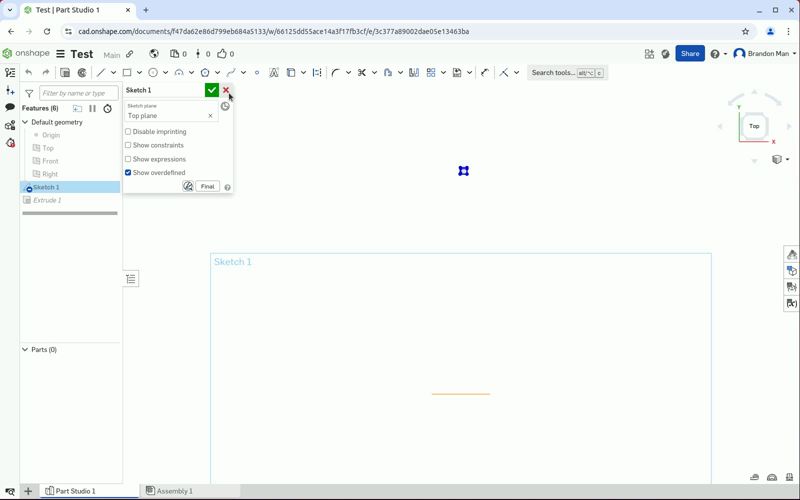
key(shift+s)
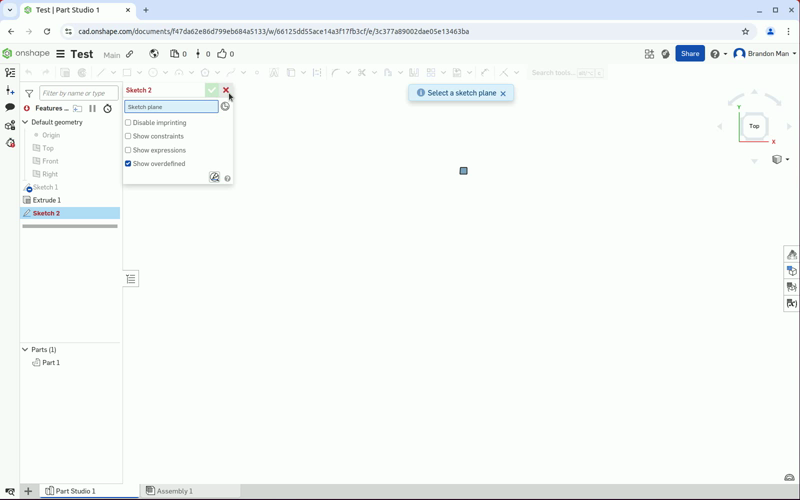
mouse_move(73, 150)
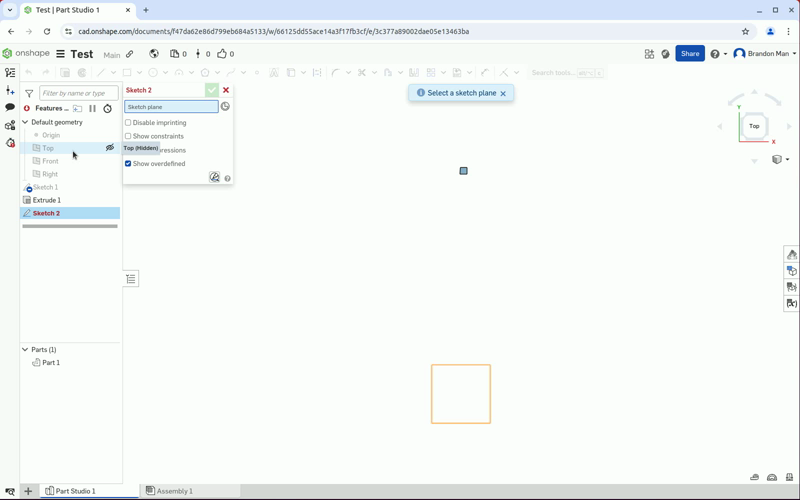
click(73, 150)
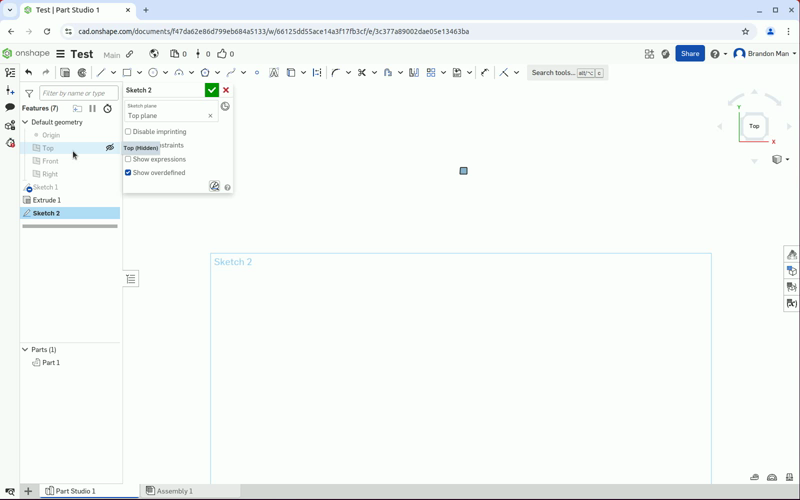
mouse_move(73, 352)
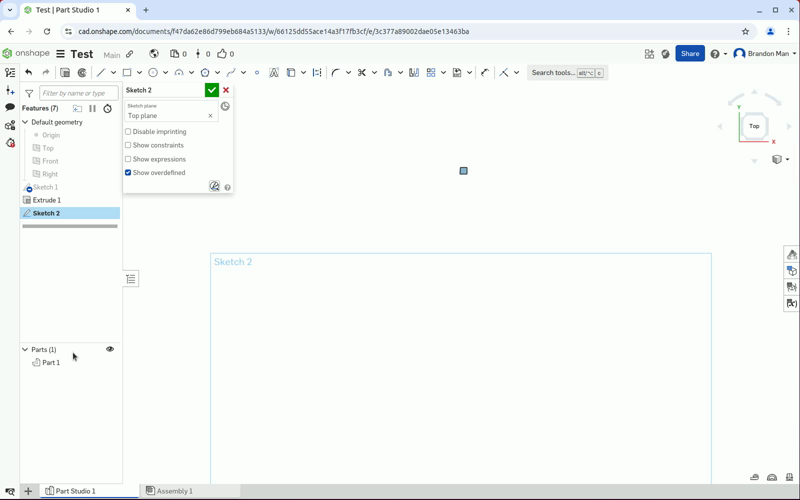
key(y)
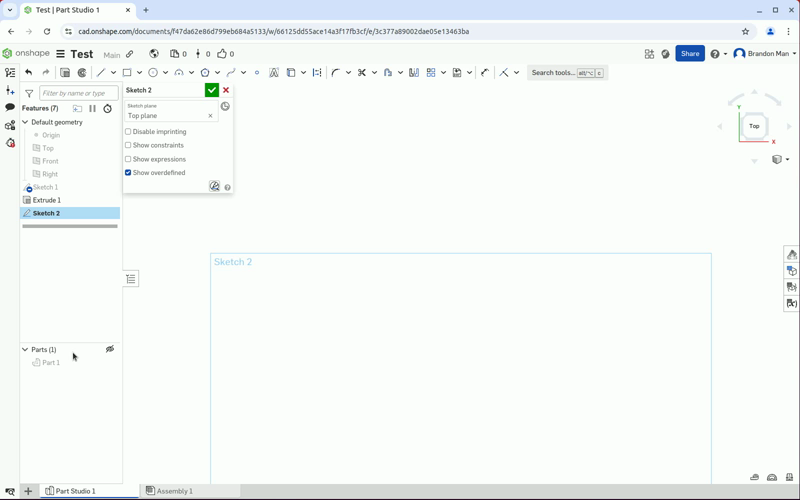
key(l)
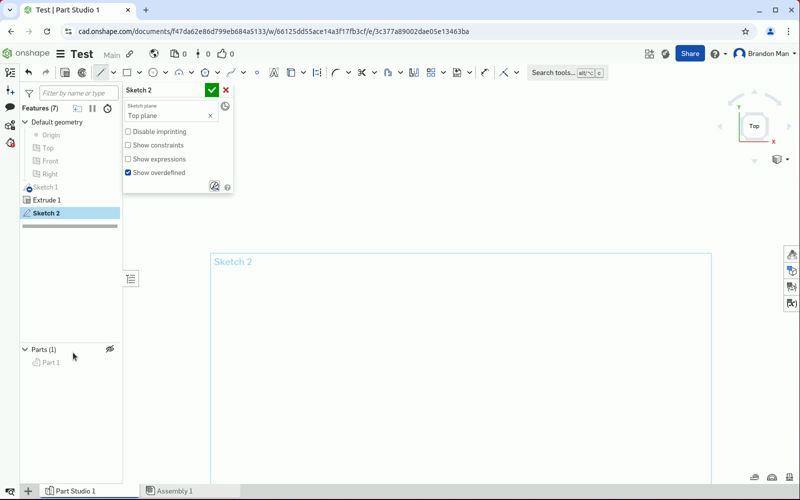
key_down(shift)
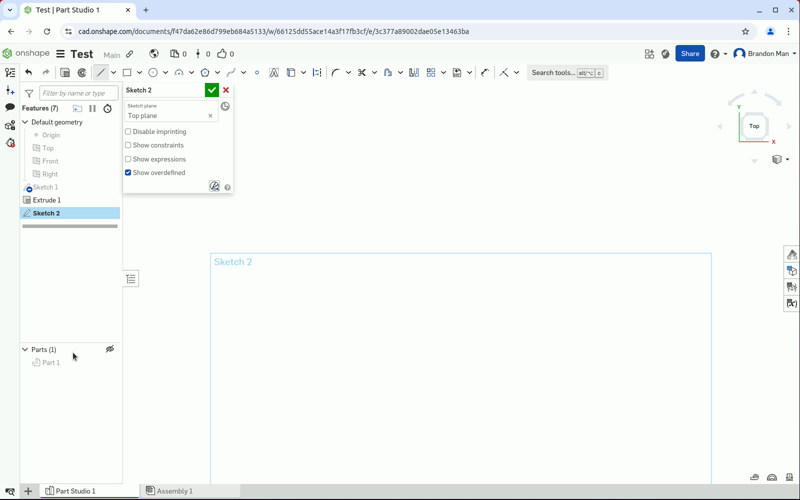
mouse_move(526, 172)
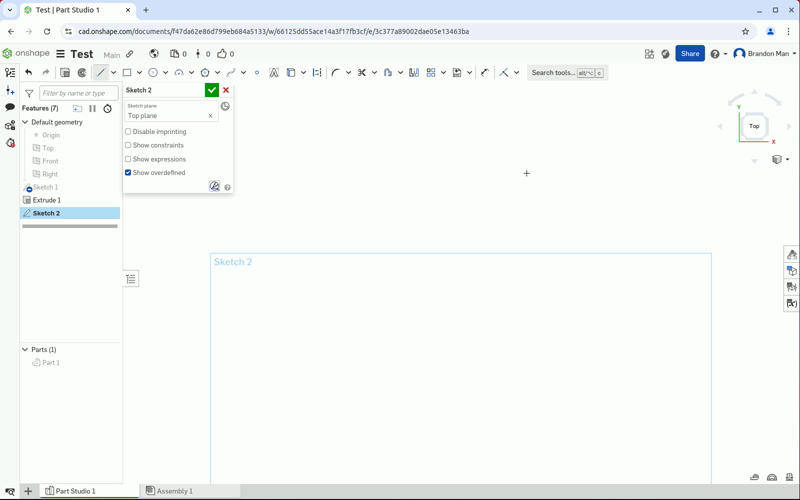
click(526, 172)
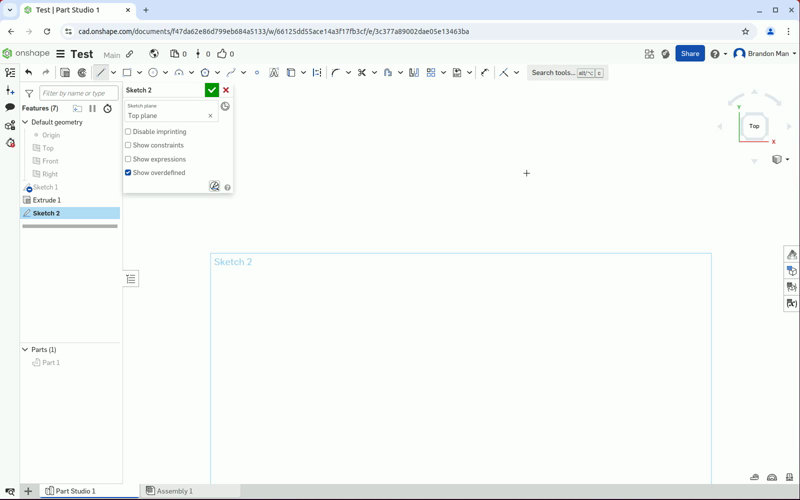
key_up(shift)
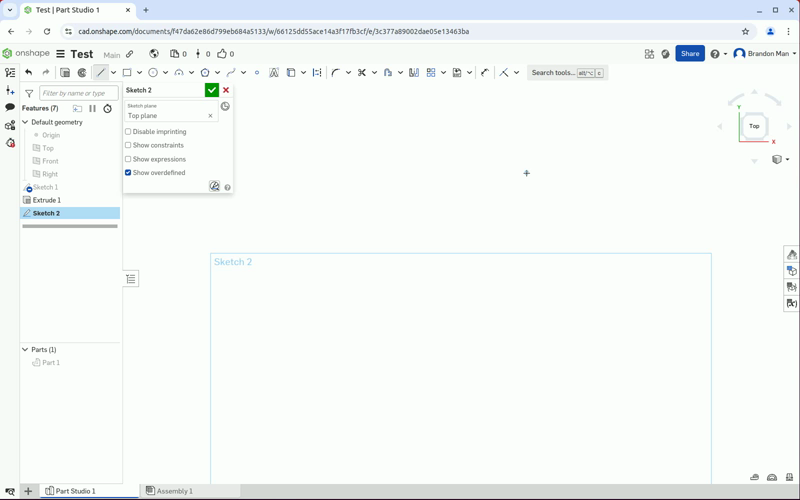
key_down(shift)
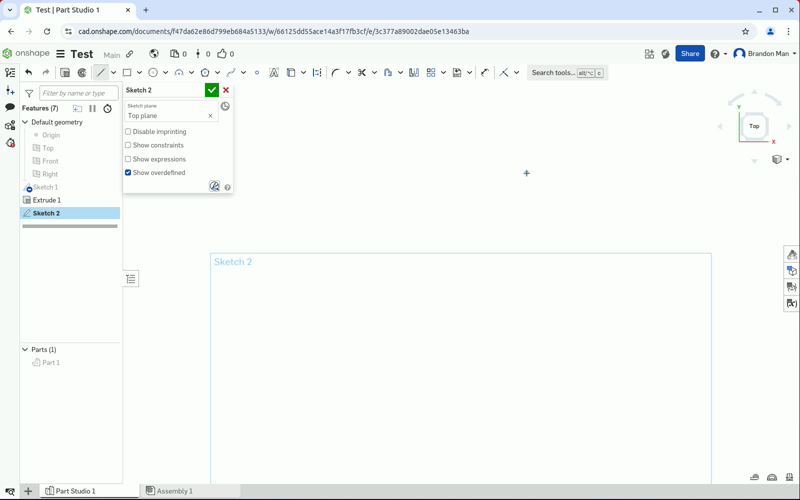
mouse_move(556, 172)
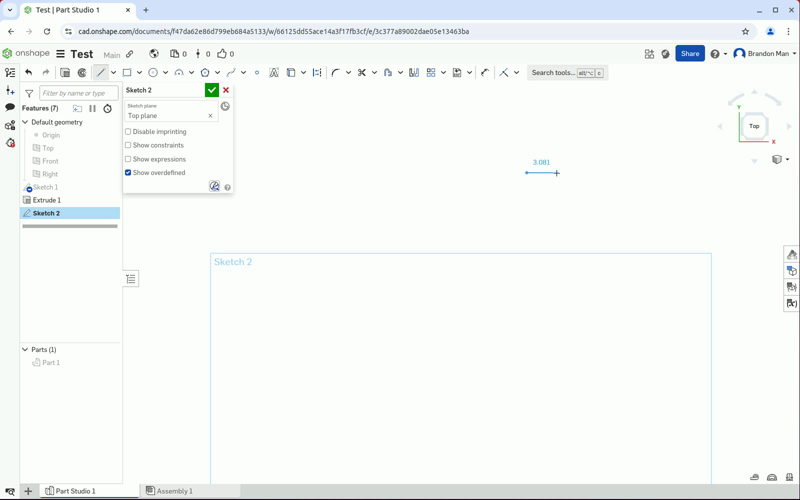
mouse_move(530, 172)
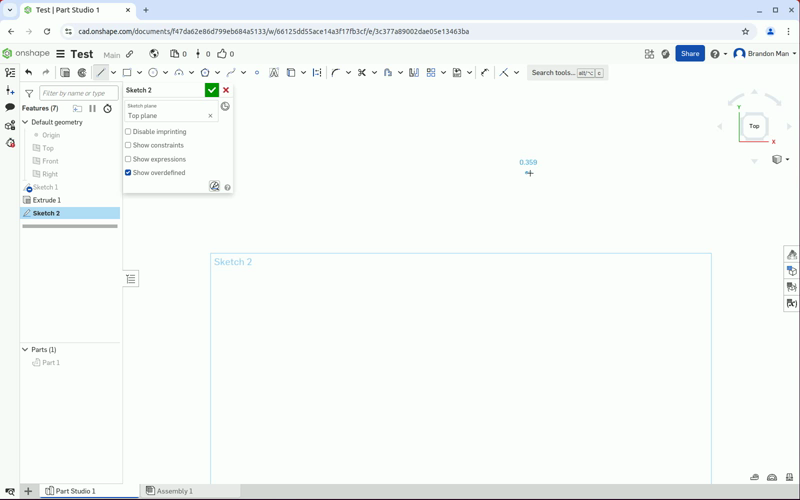
scroll(6)
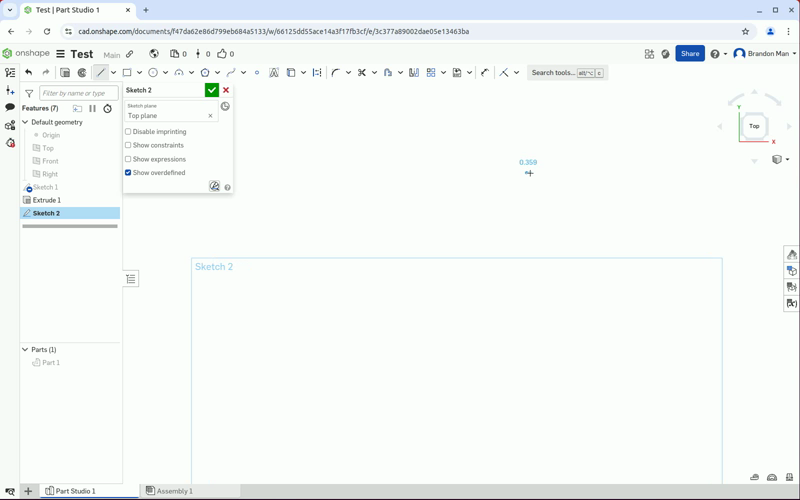
scroll(6)
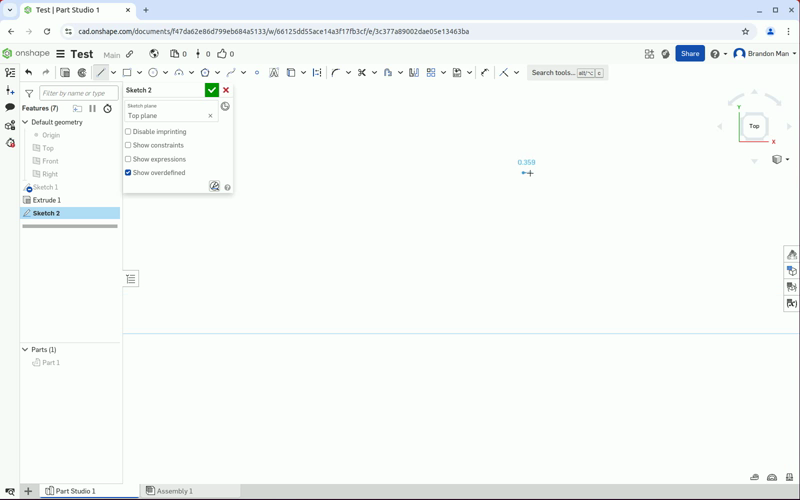
scroll(6)
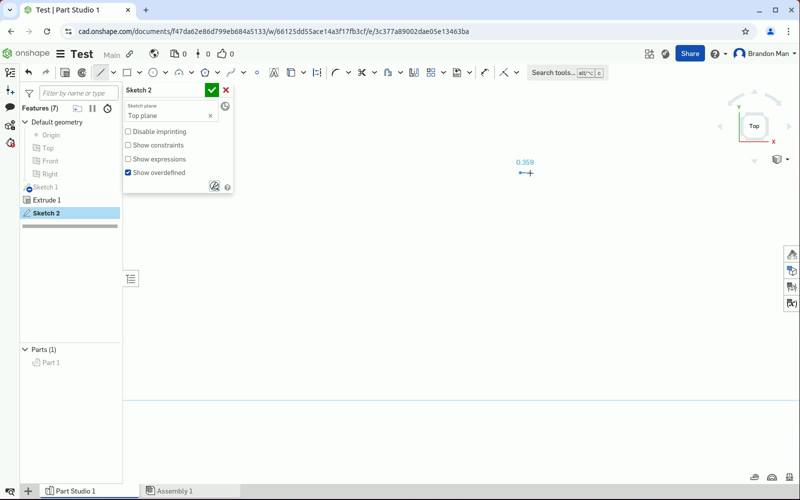
scroll(6)
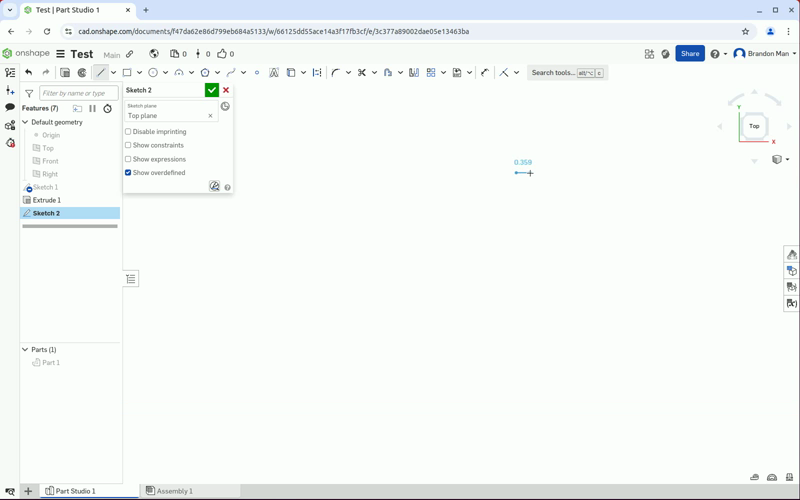
scroll(6)
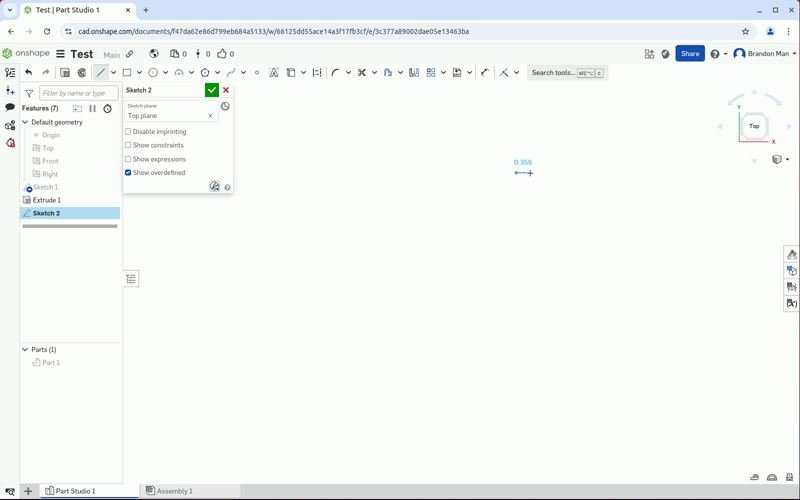
scroll(6)
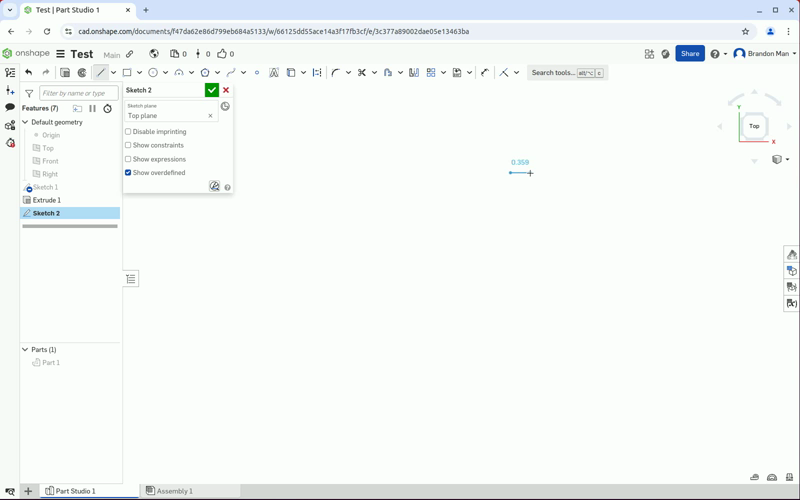
scroll(6)
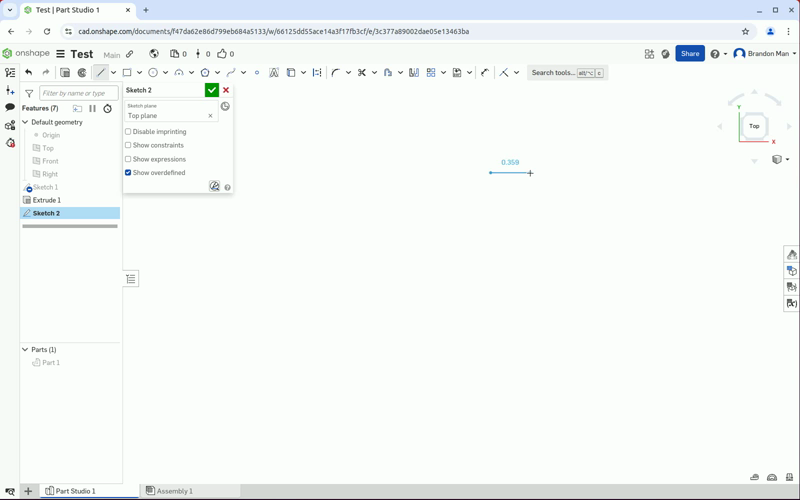
click(530, 172)
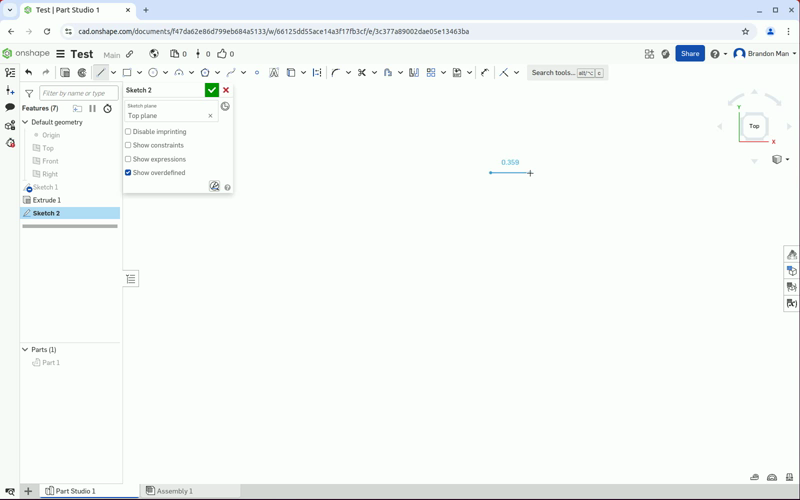
scroll(-6)
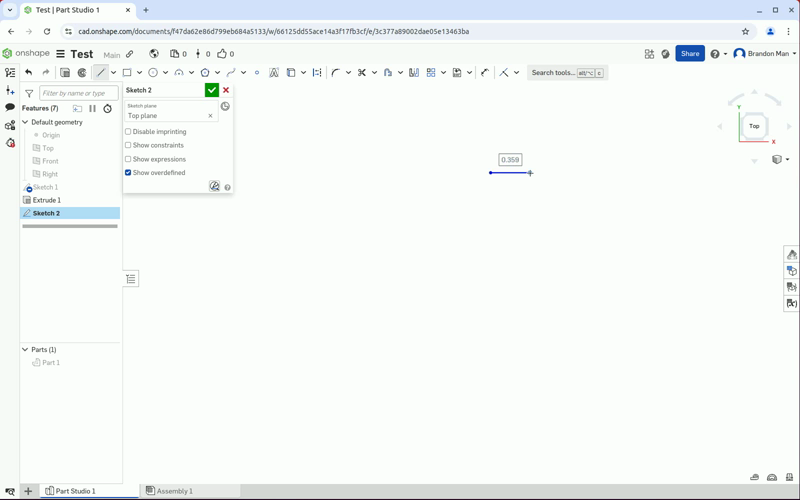
scroll(-6)
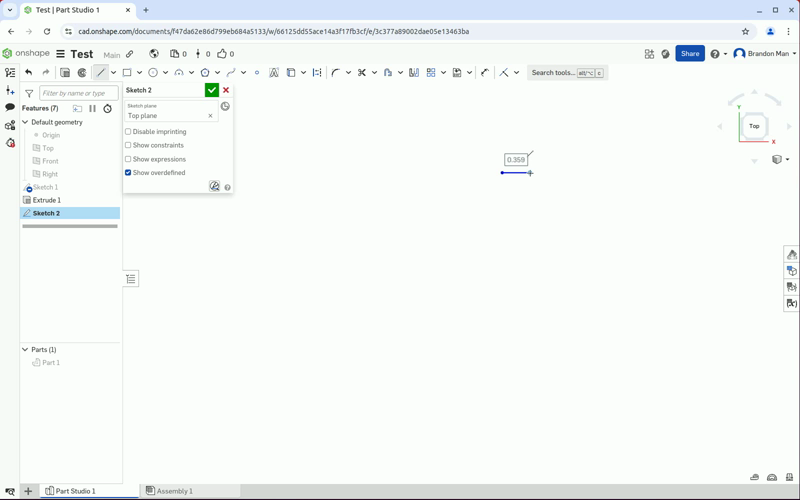
scroll(-6)
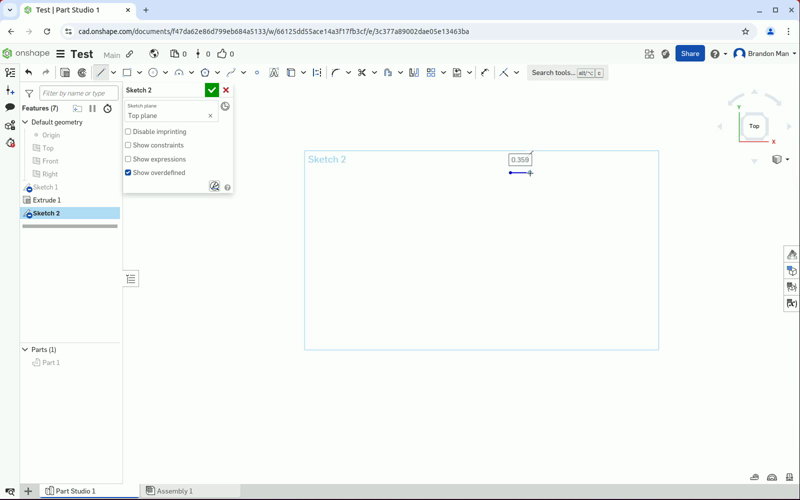
scroll(-6)
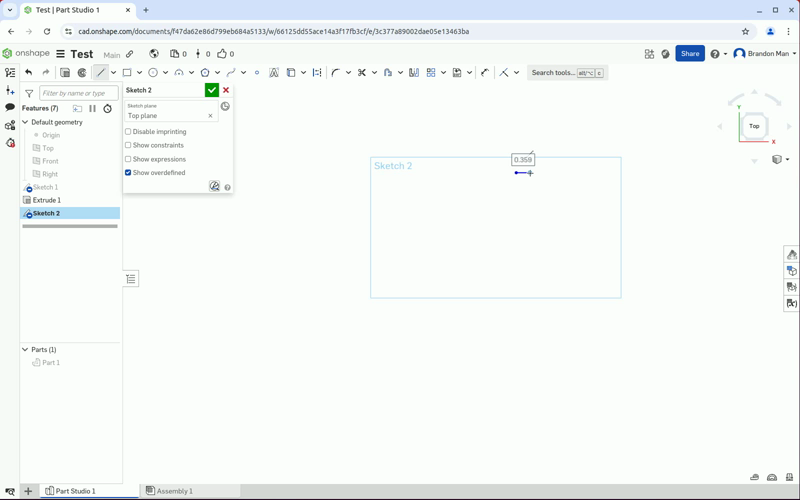
scroll(-6)
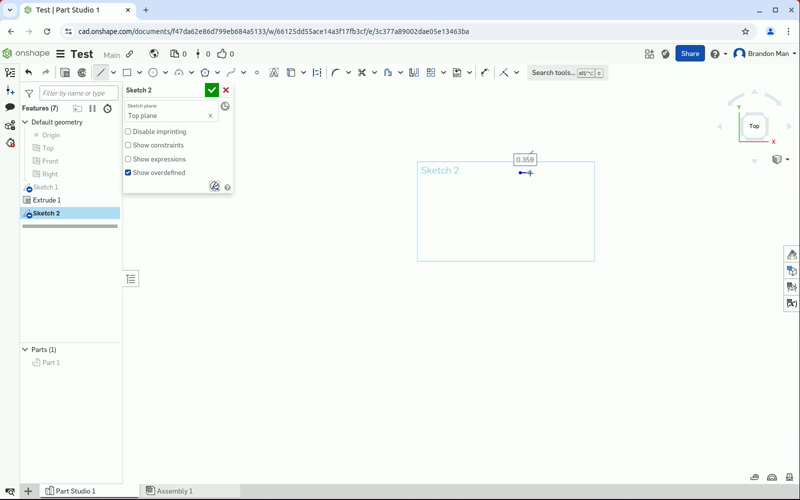
scroll(-6)
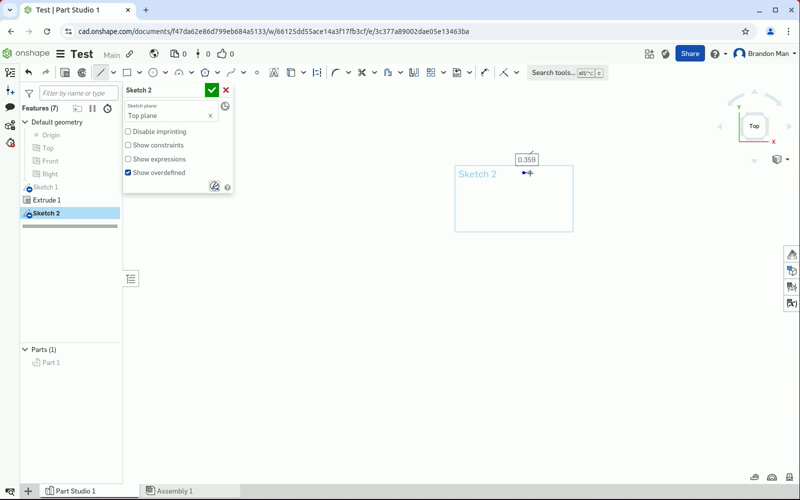
scroll(-6)
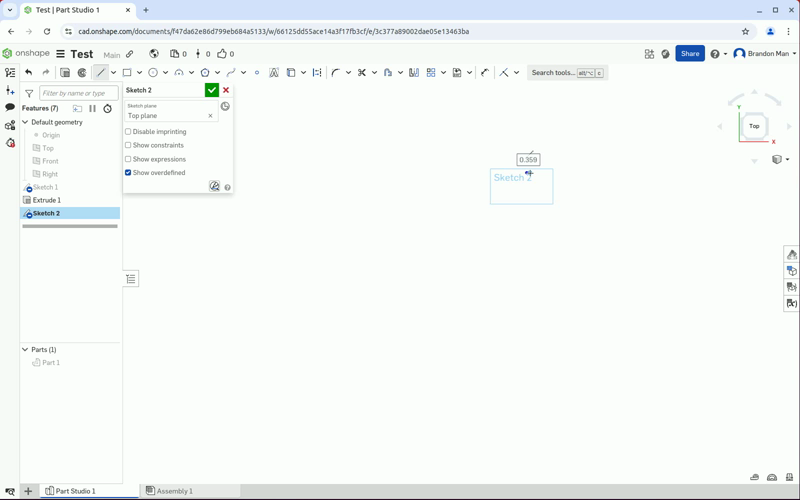
key_up(shift)
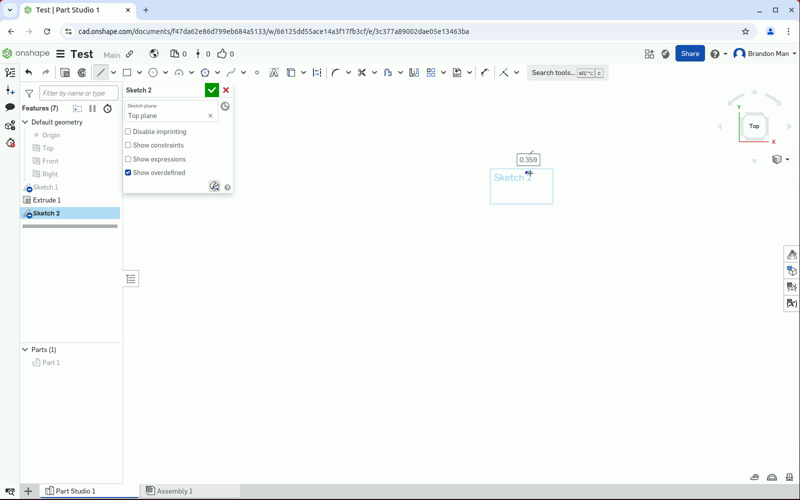
key_down(shift)
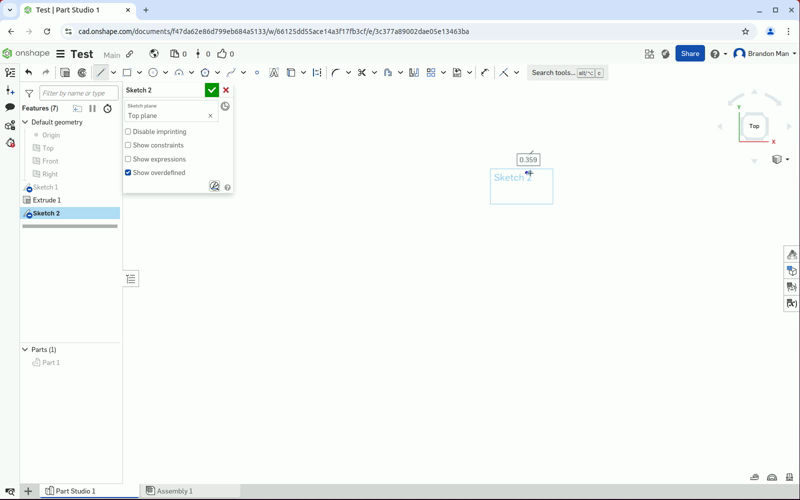
mouse_move(560, 172)
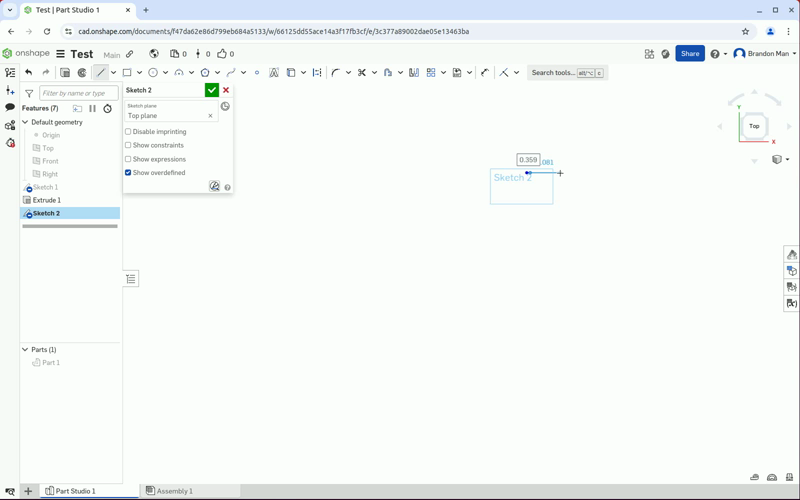
mouse_move(530, 169)
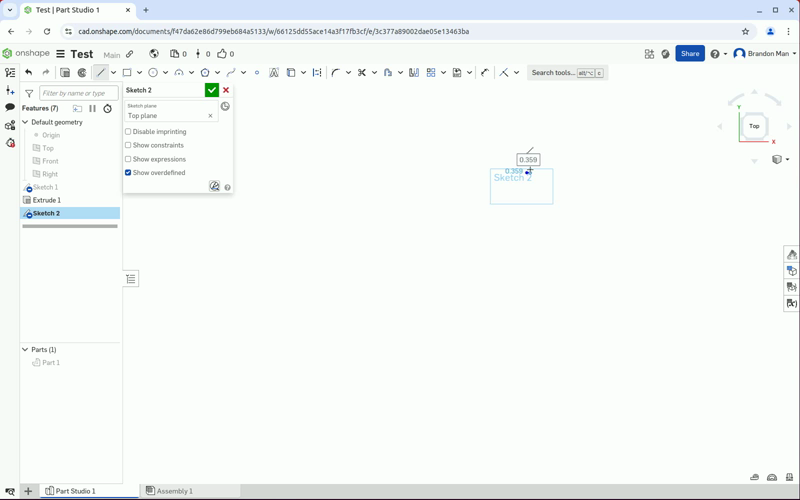
scroll(6)
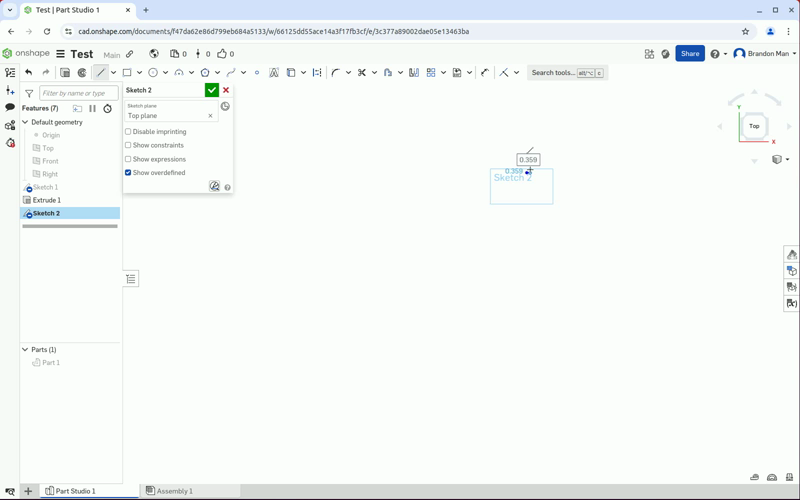
scroll(6)
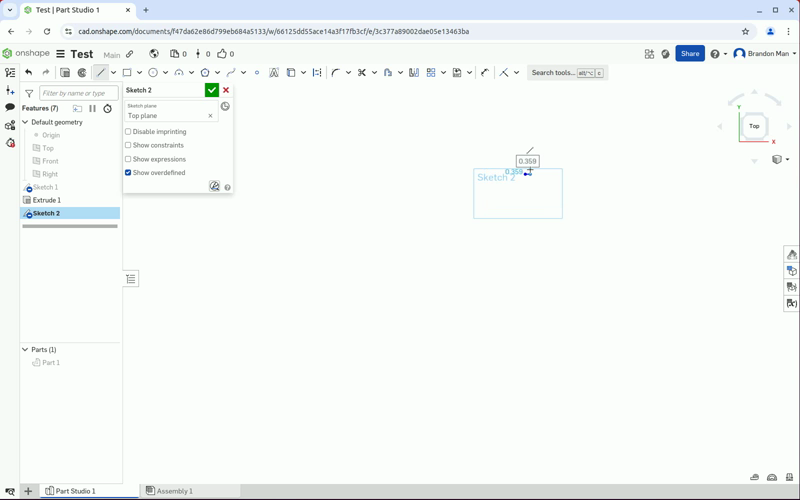
scroll(6)
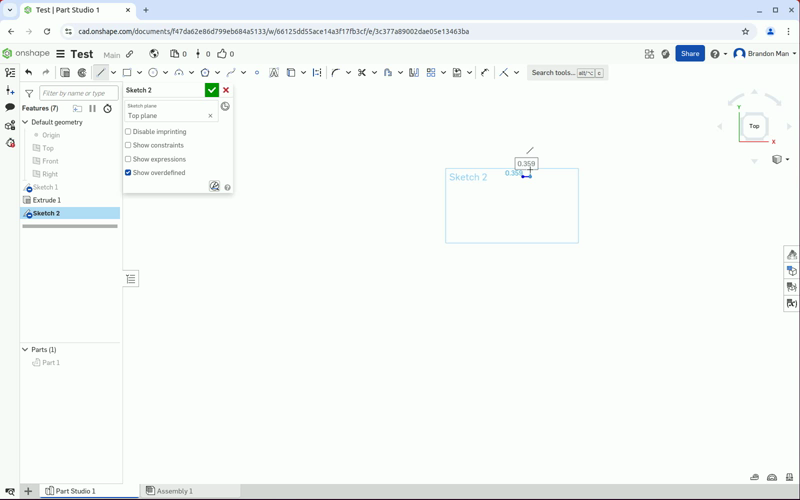
scroll(6)
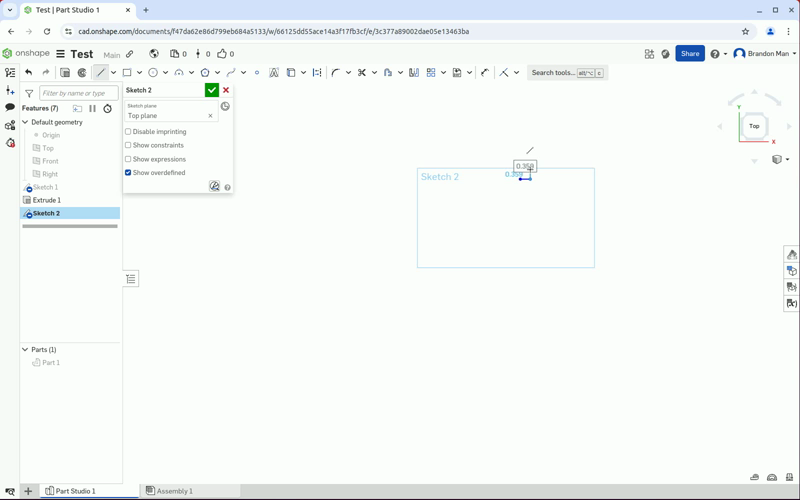
scroll(6)
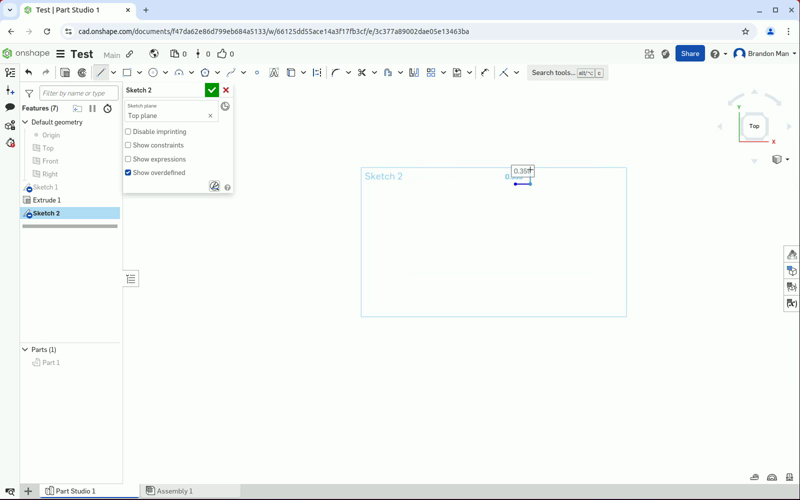
scroll(6)
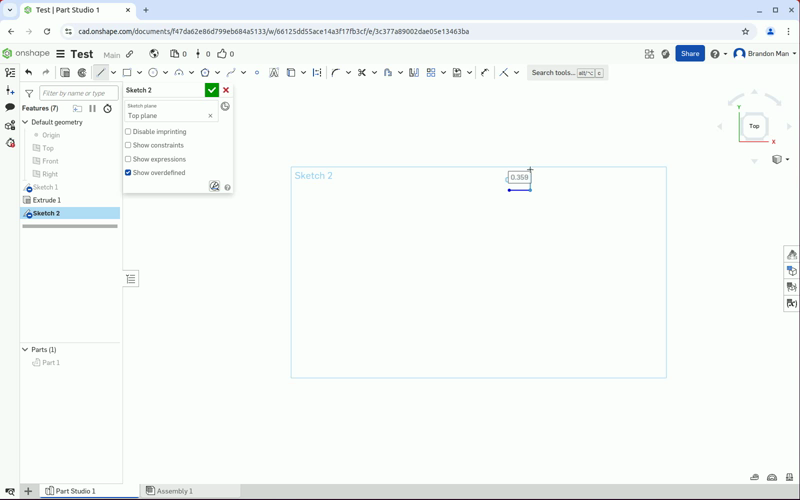
scroll(6)
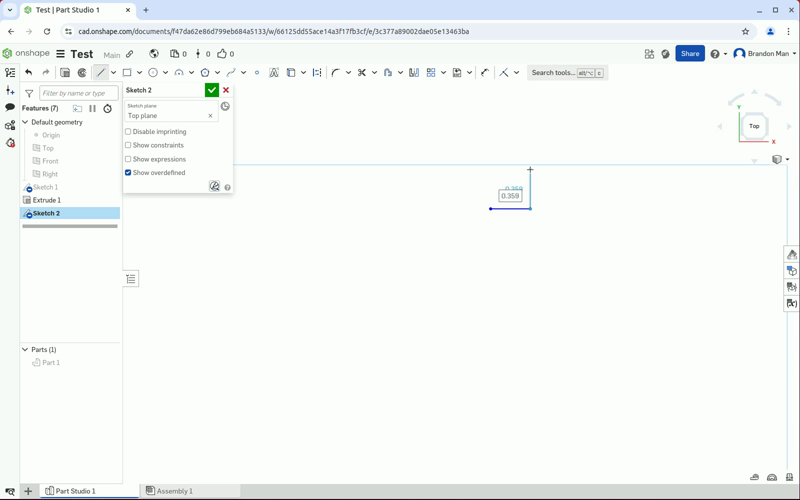
click(530, 169)
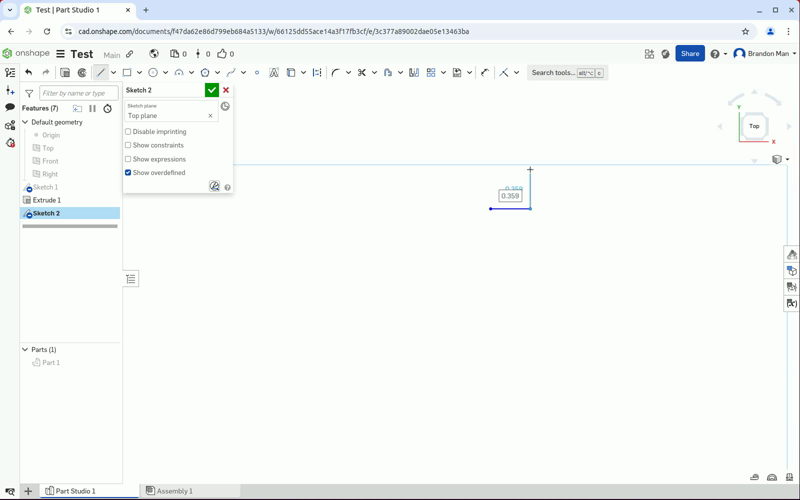
scroll(-6)
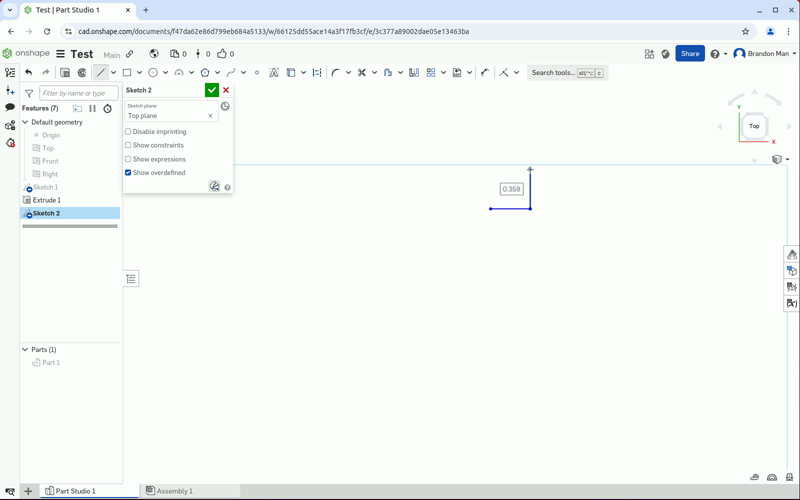
scroll(-6)
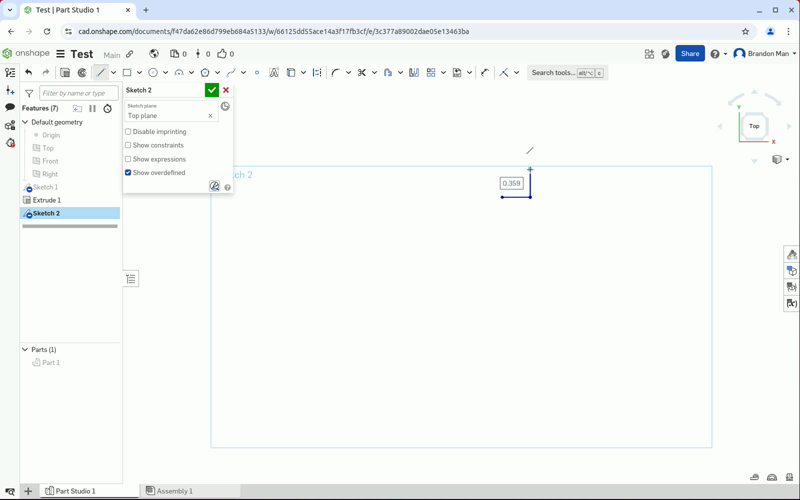
scroll(-6)
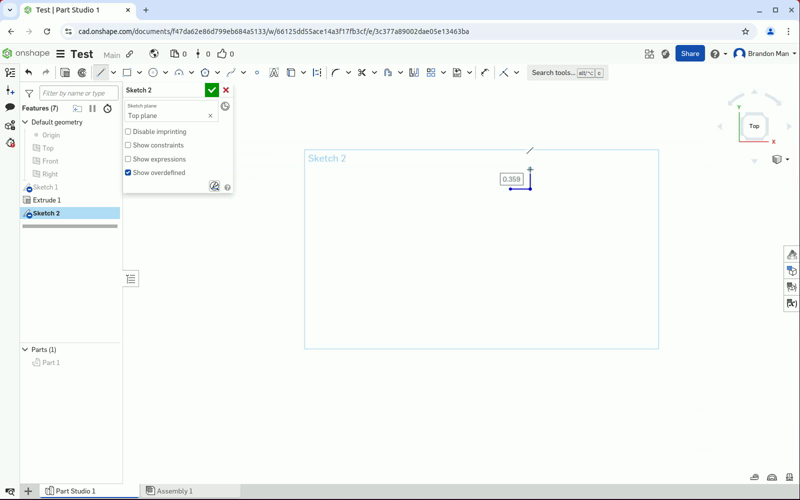
scroll(-6)
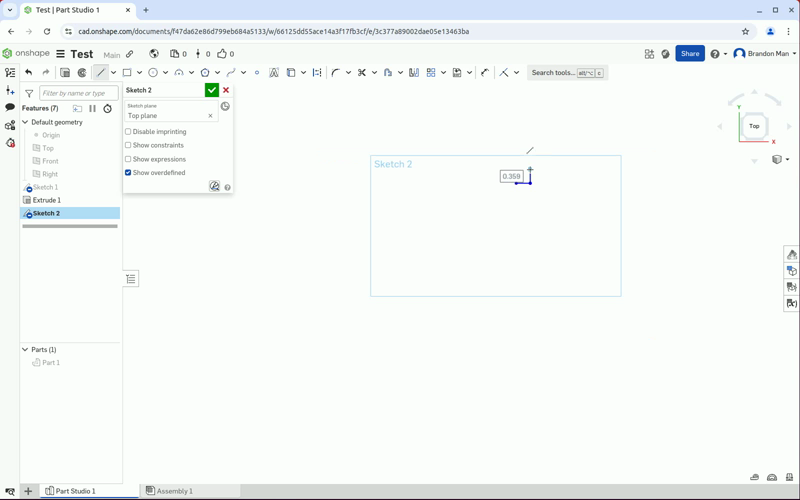
scroll(-6)
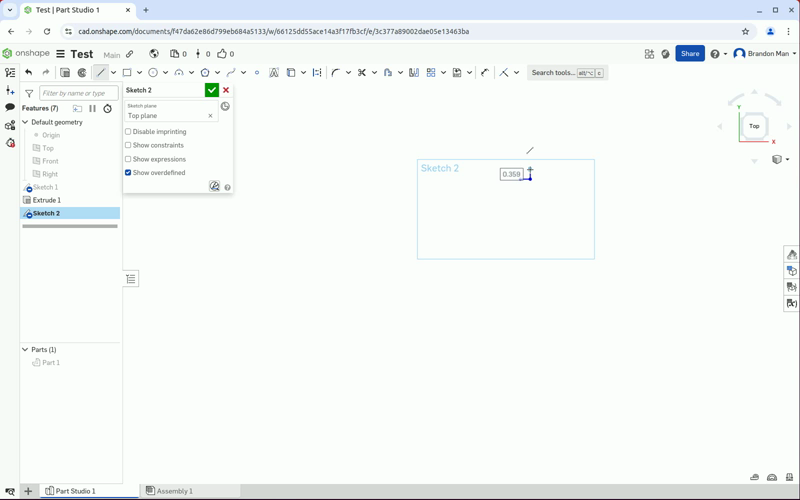
scroll(-6)
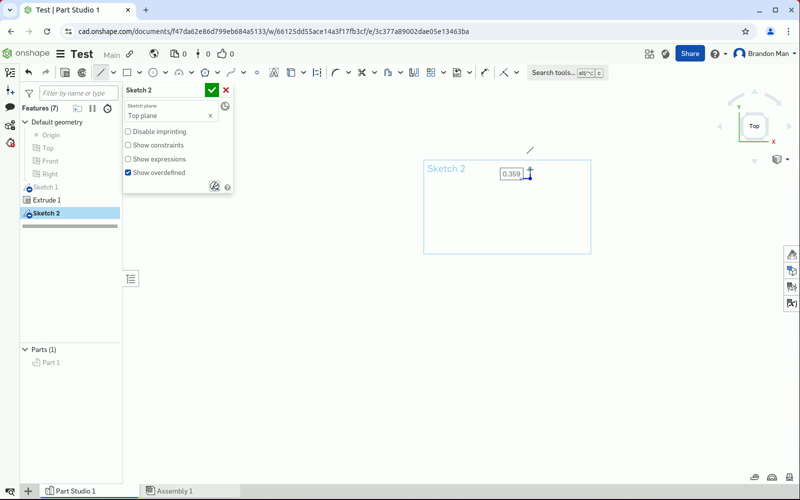
scroll(-6)
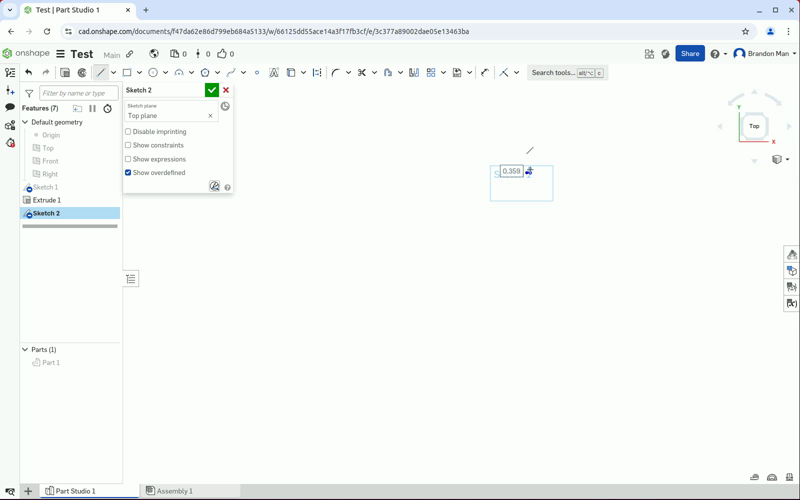
key_up(shift)
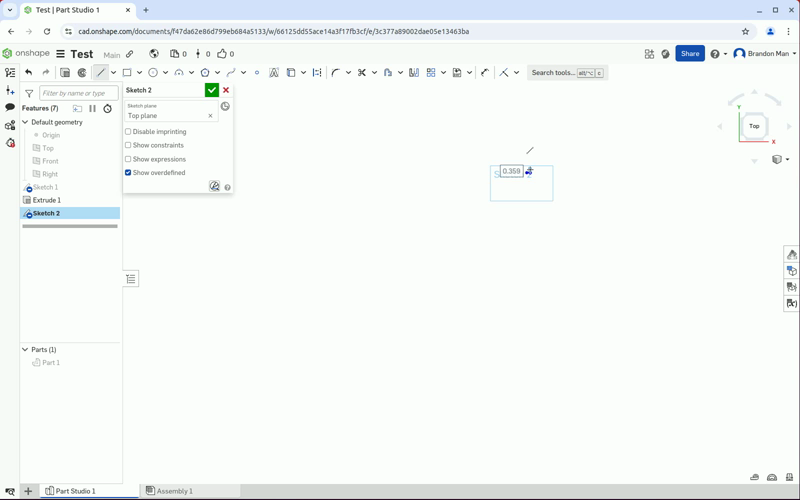
key_down(shift)
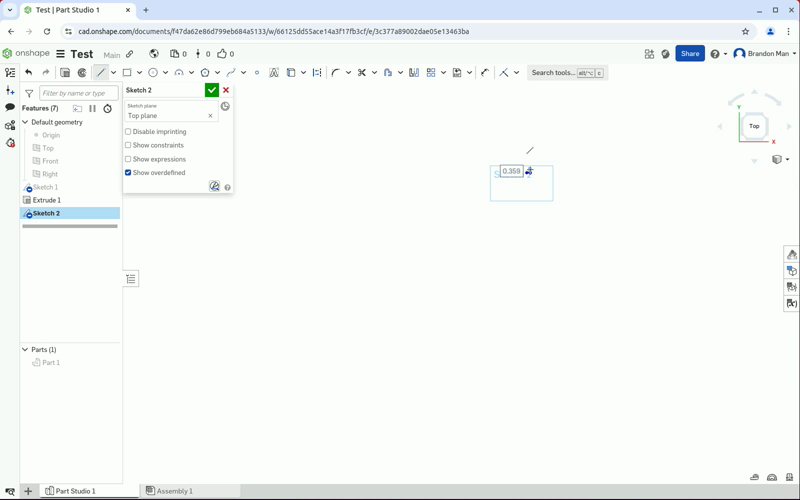
mouse_move(560, 169)
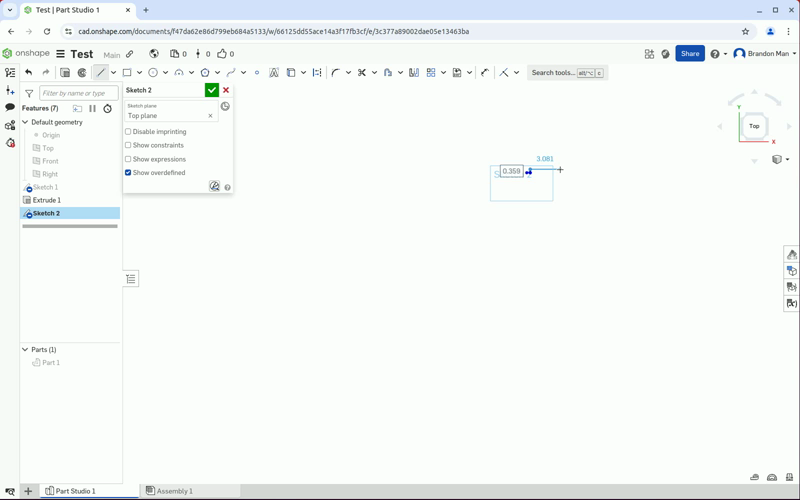
mouse_move(526, 169)
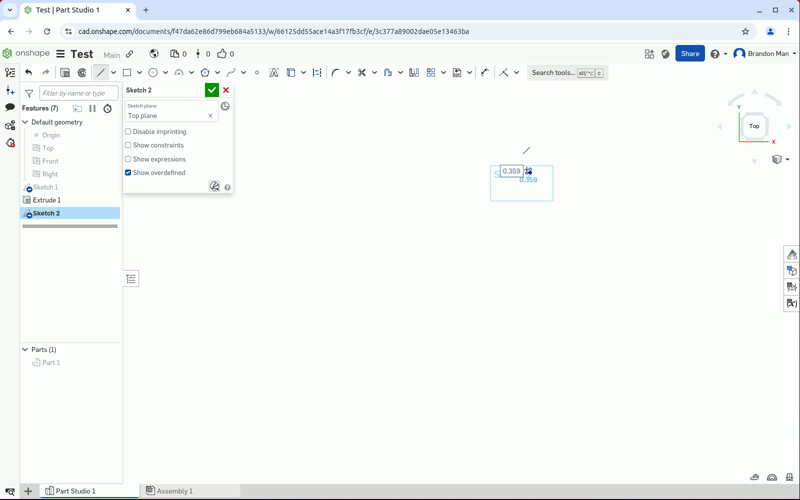
scroll(6)
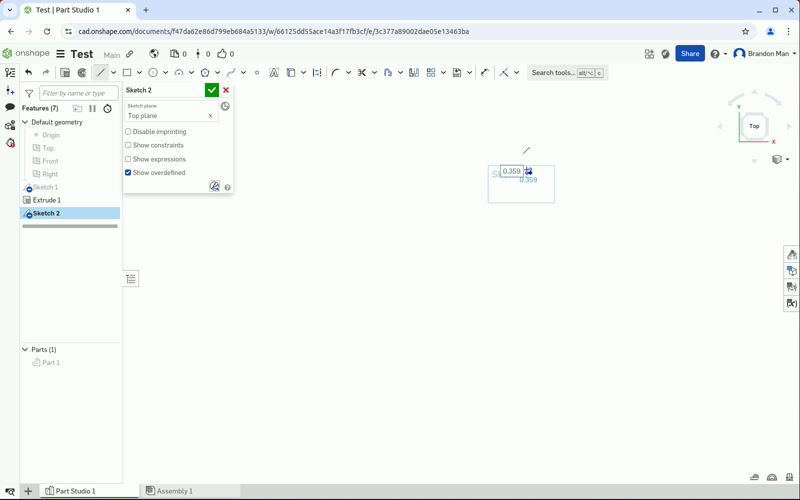
scroll(6)
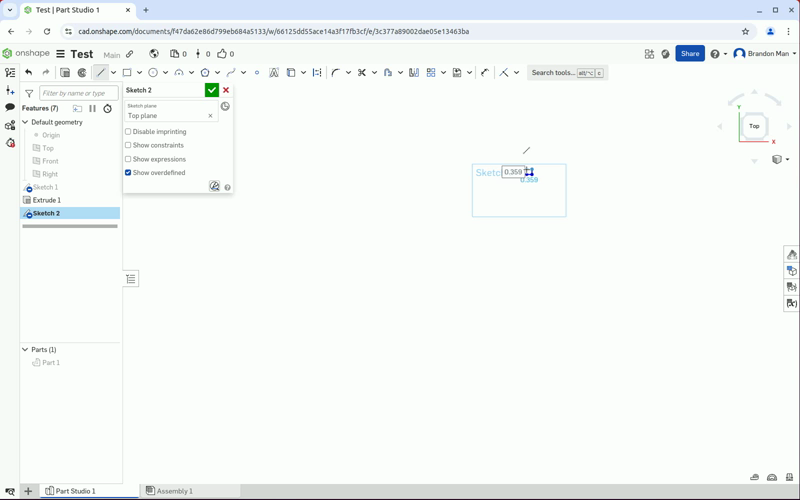
scroll(6)
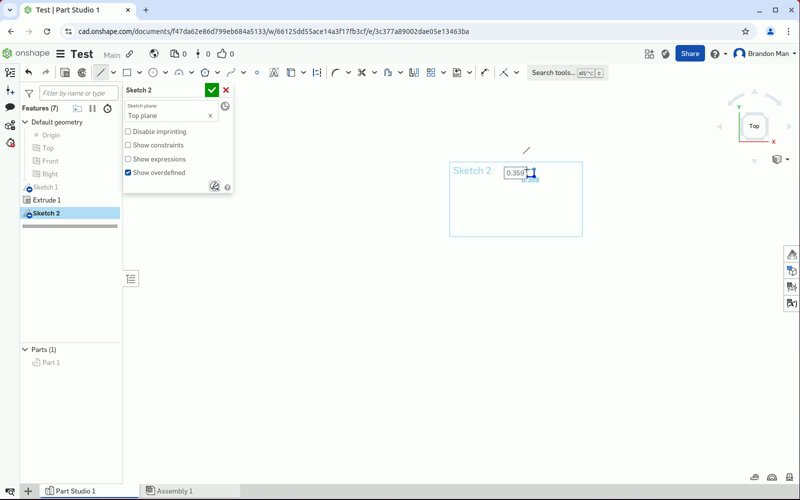
scroll(6)
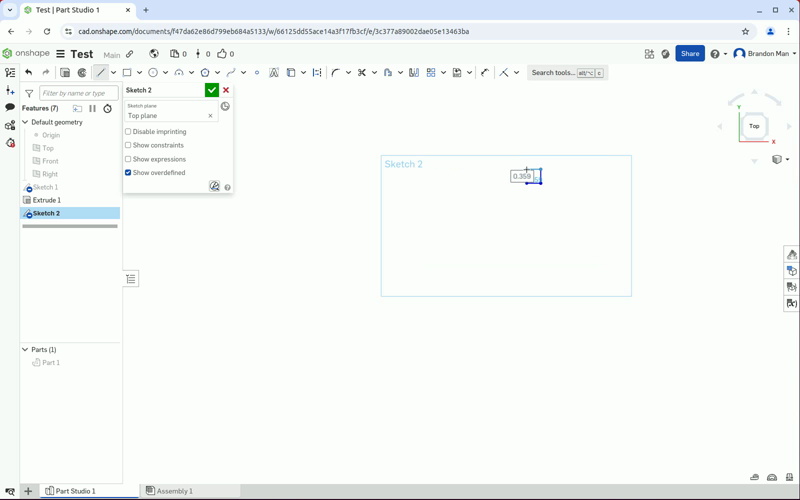
scroll(6)
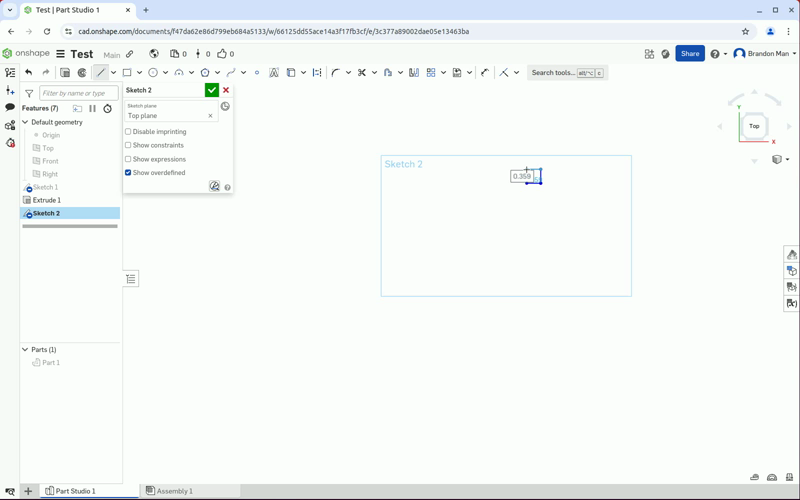
scroll(6)
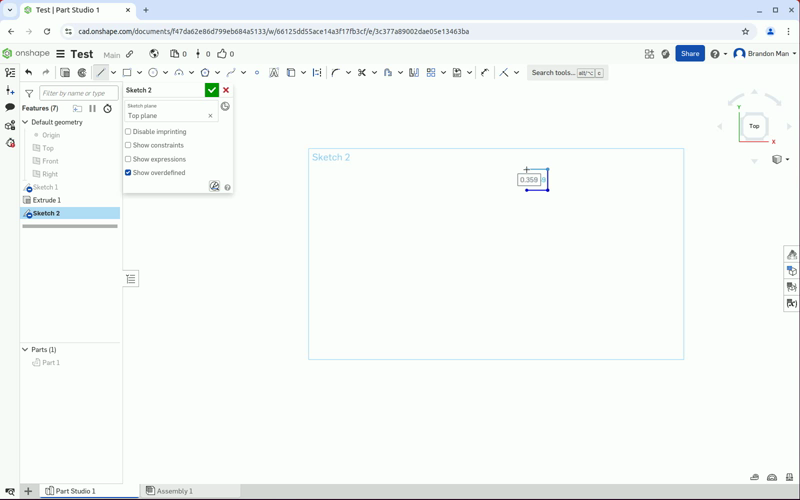
scroll(6)
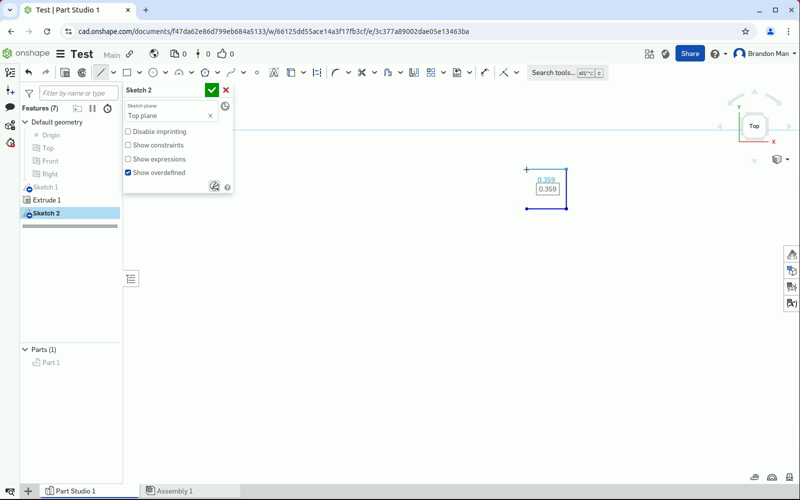
click(526, 169)
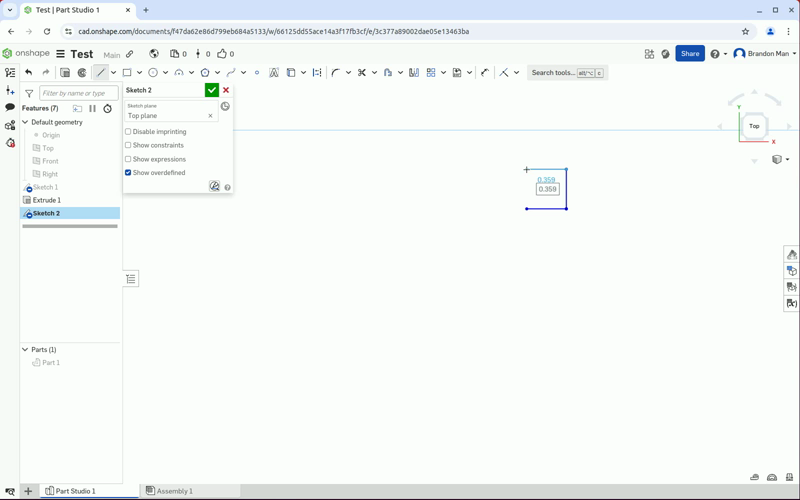
scroll(-6)
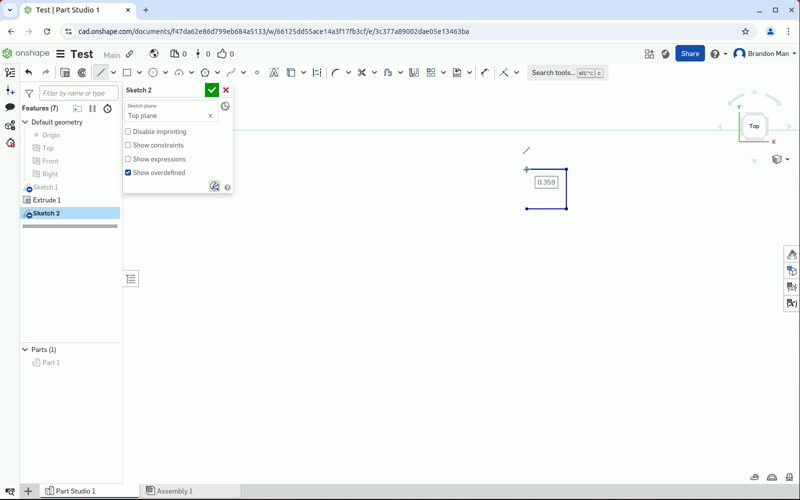
scroll(-6)
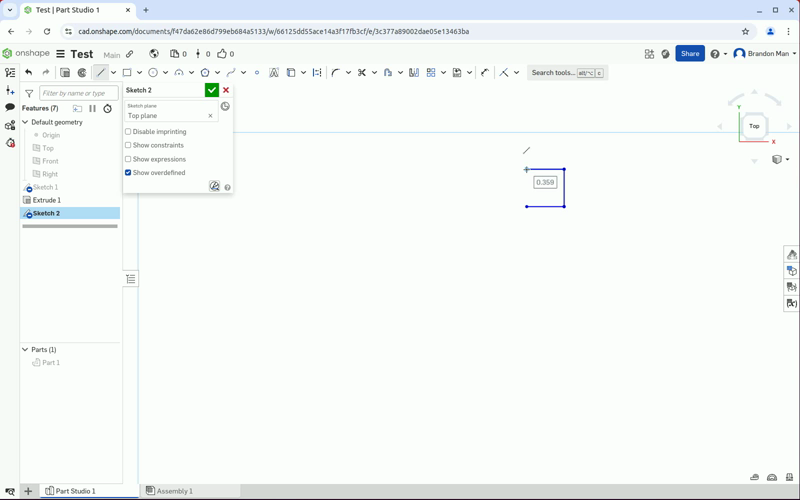
scroll(-6)
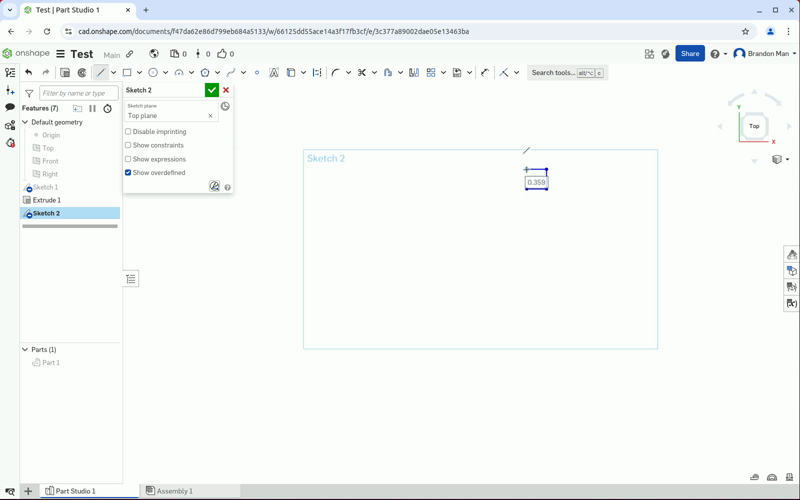
scroll(-6)
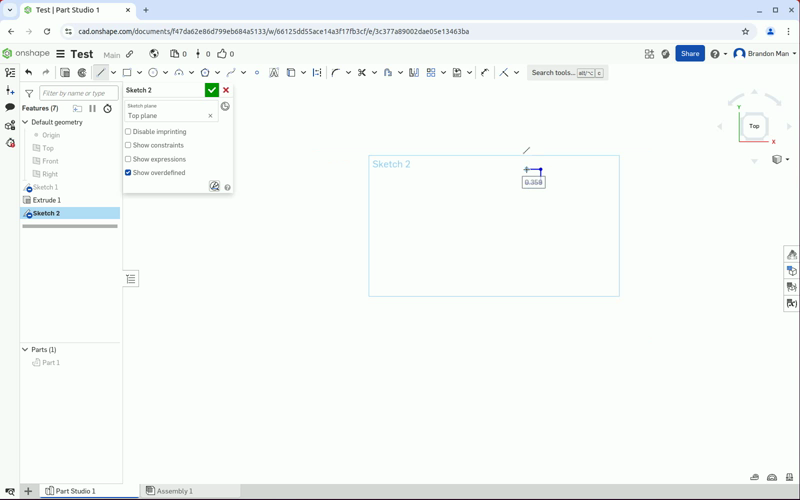
scroll(-6)
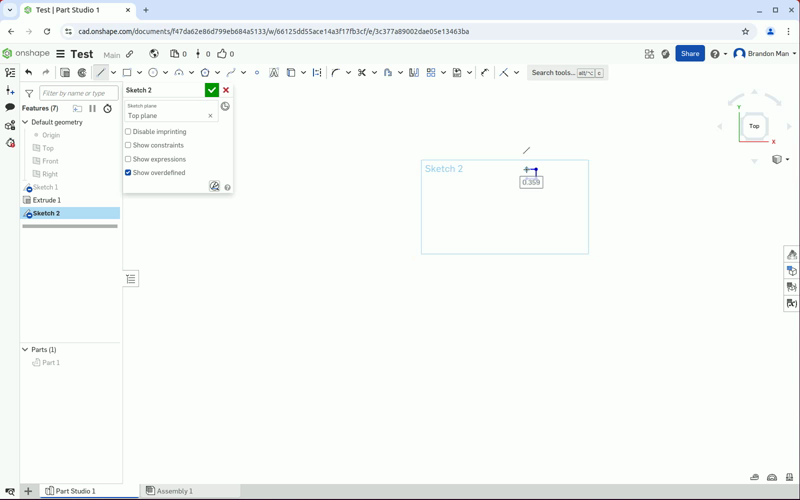
scroll(-6)
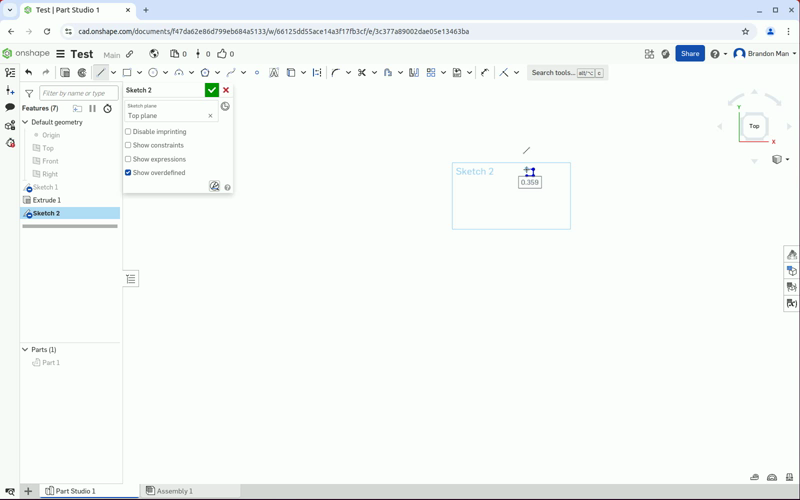
scroll(-6)
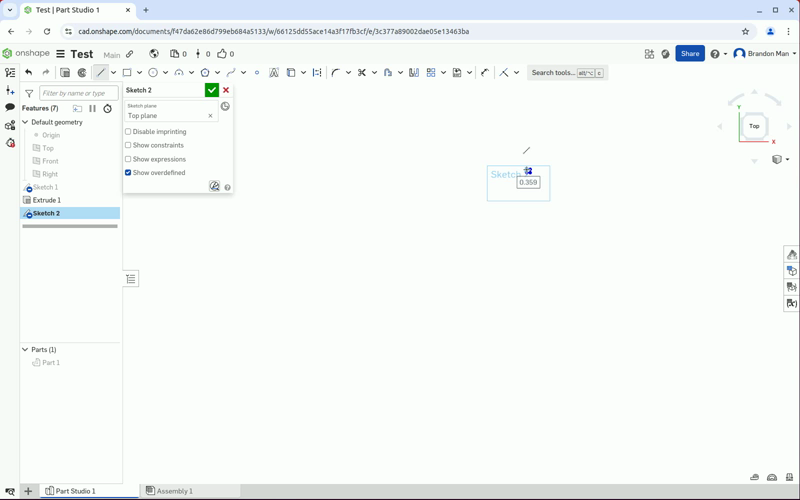
key_up(shift)
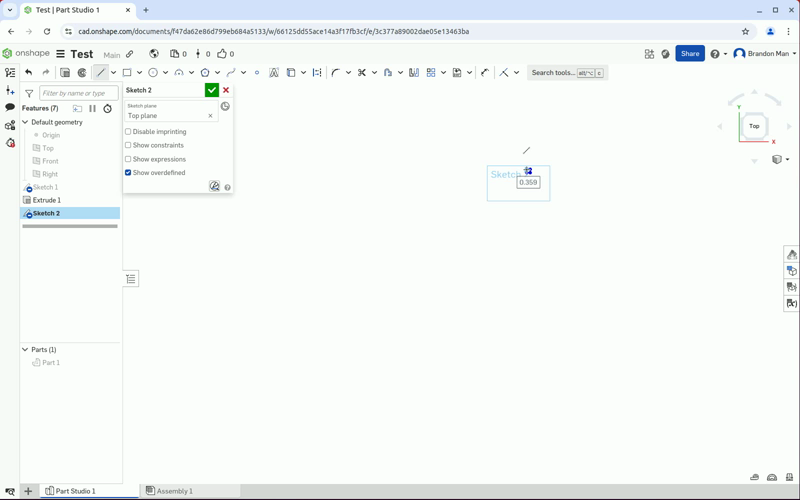
mouse_move(556, 169)
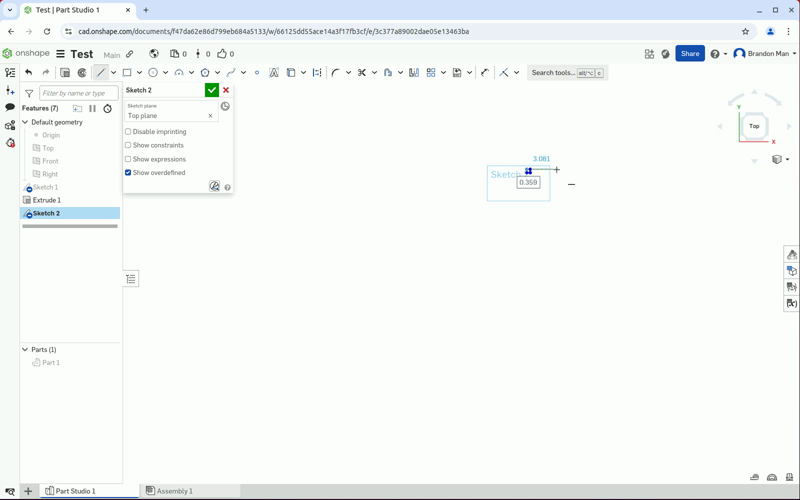
key_down(shift)
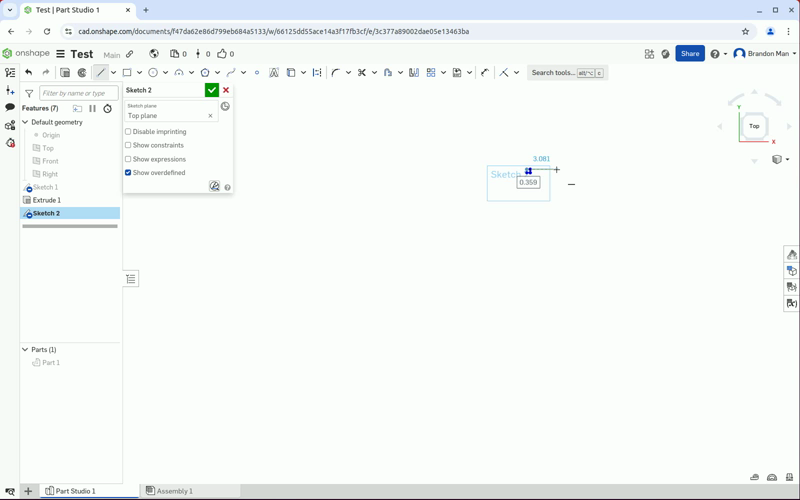
mouse_move(526, 172)
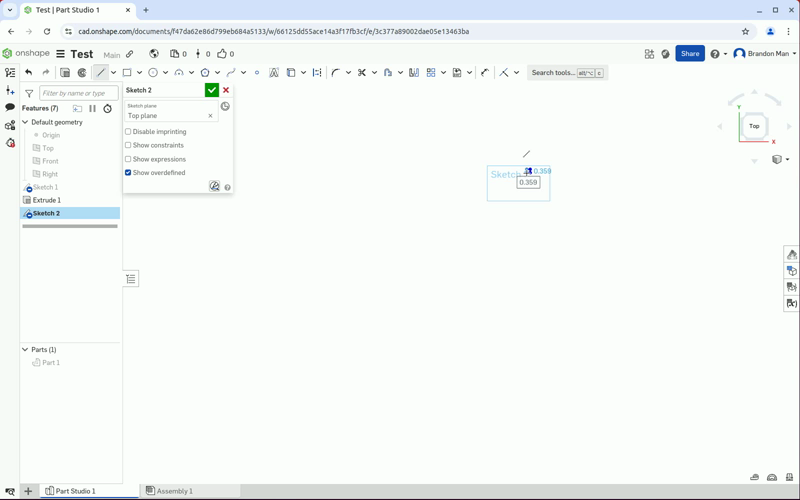
scroll(6)
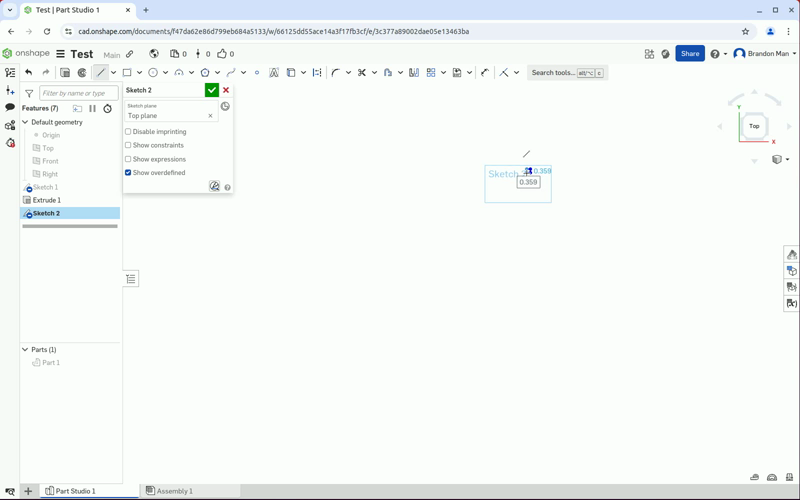
scroll(6)
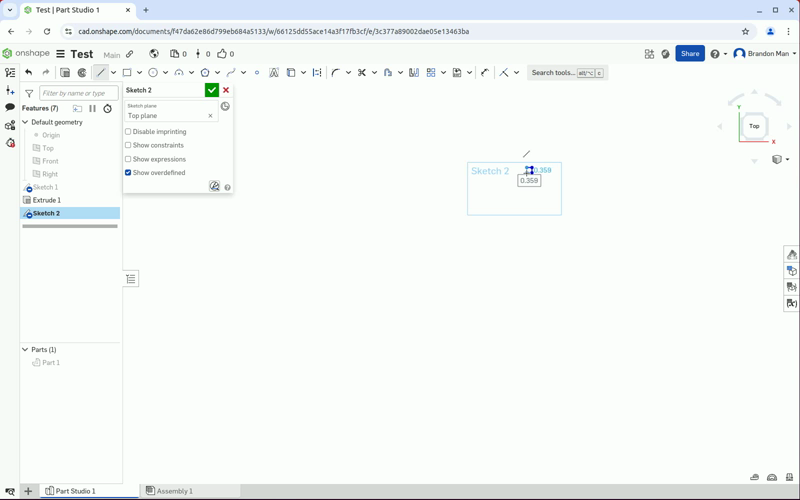
scroll(6)
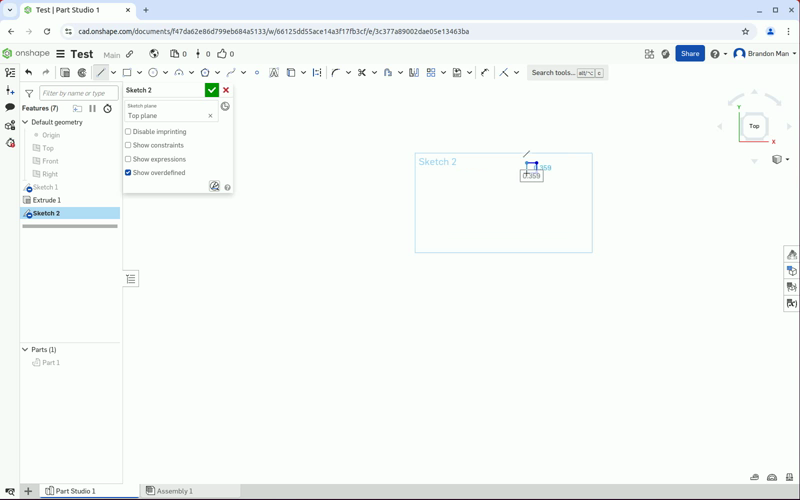
scroll(6)
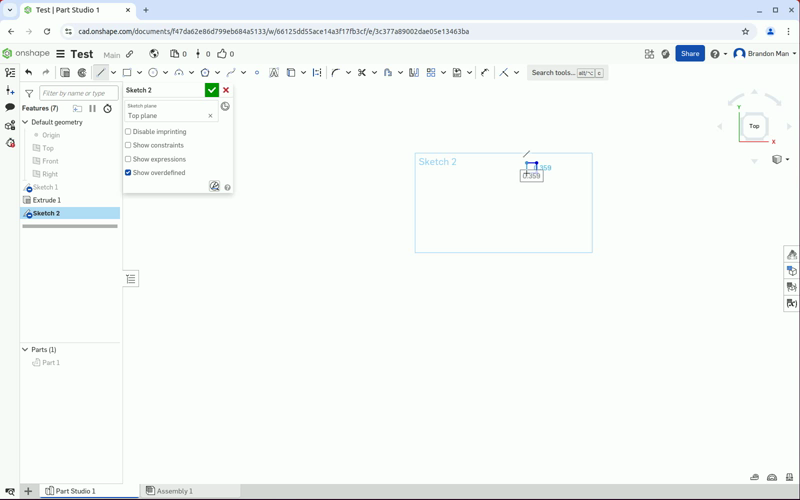
scroll(6)
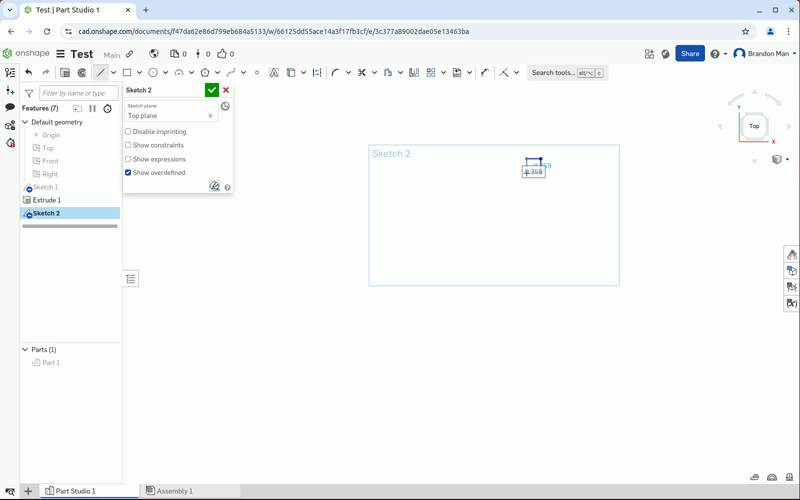
scroll(6)
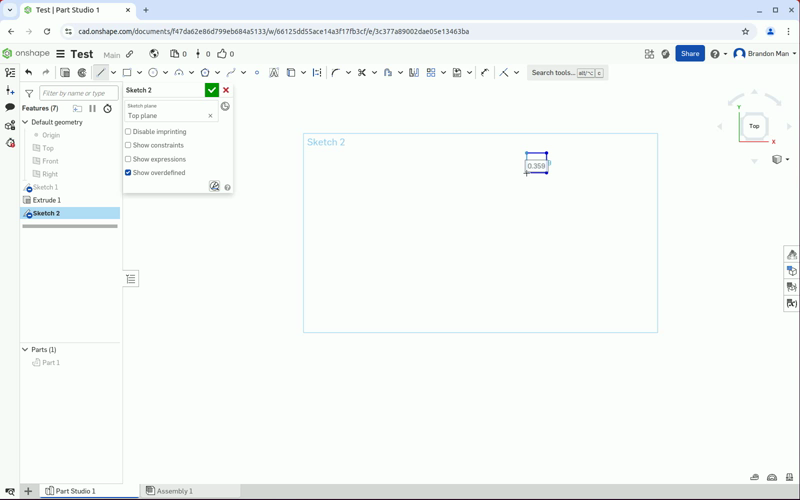
scroll(6)
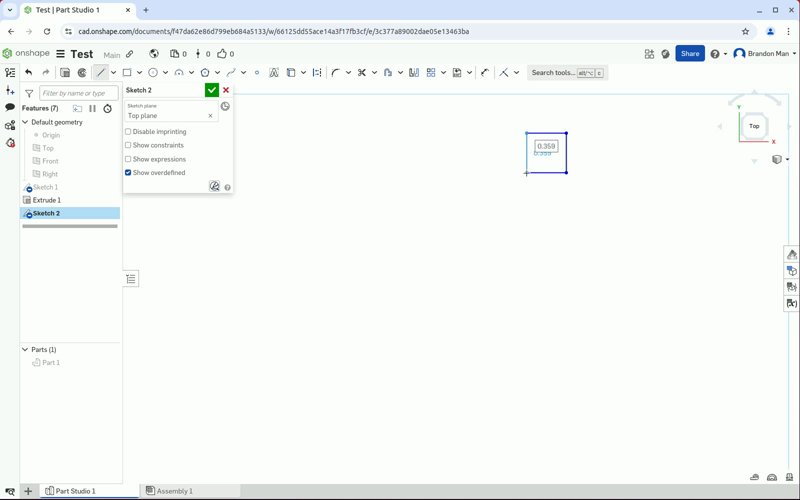
key_up(shift)
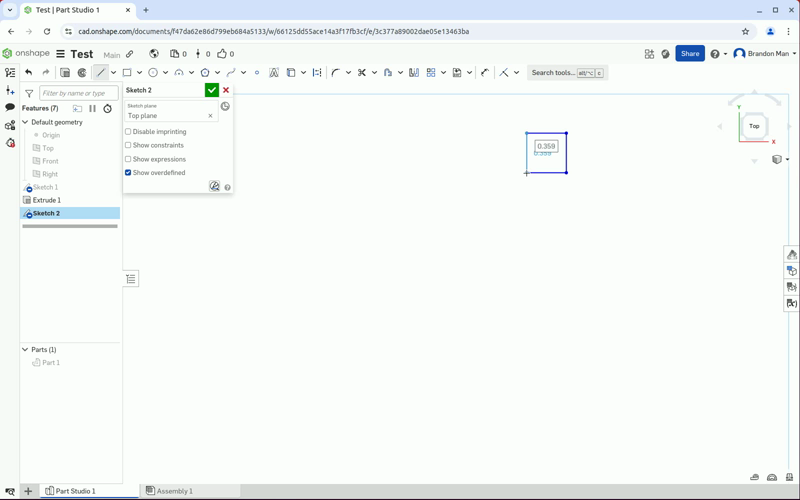
click(526, 172)
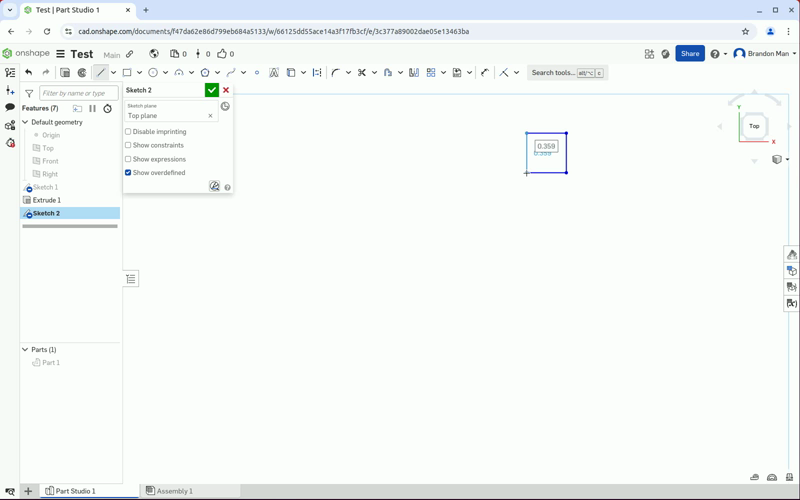
scroll(-6)
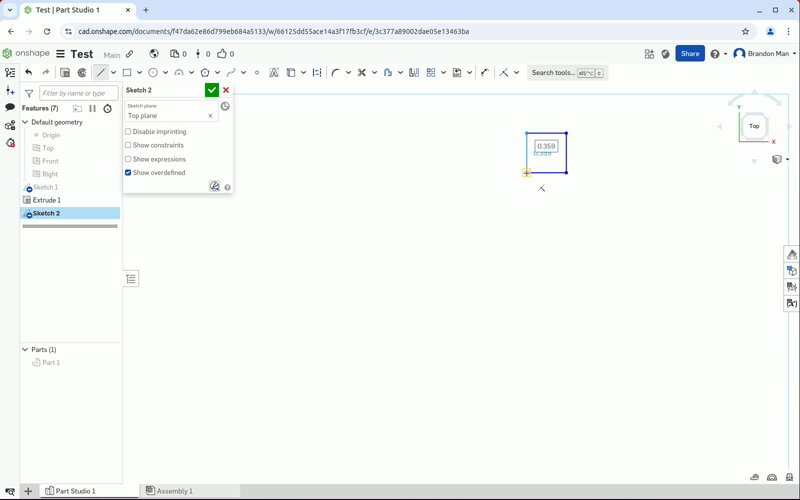
scroll(-6)
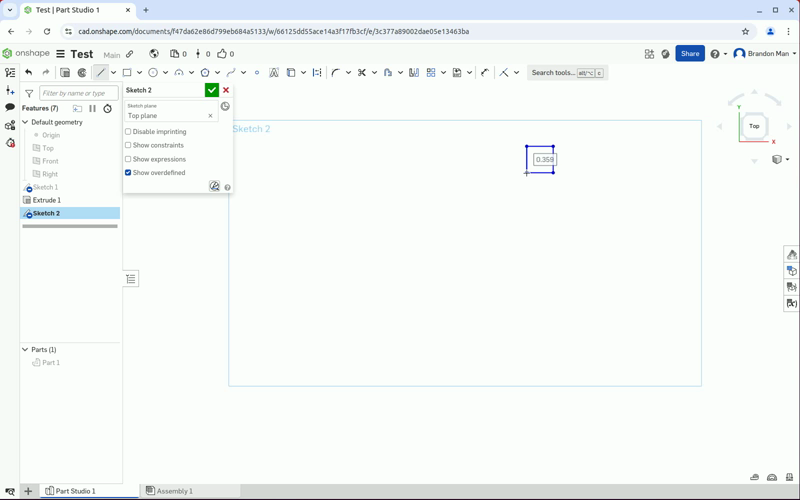
scroll(-6)
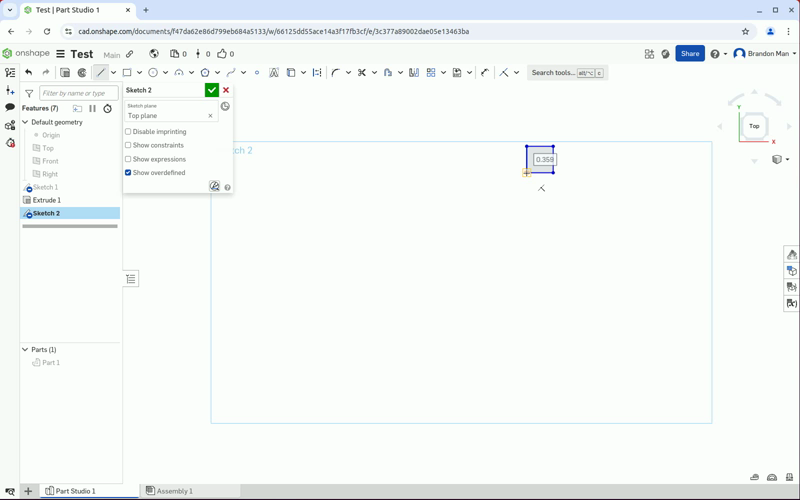
scroll(-6)
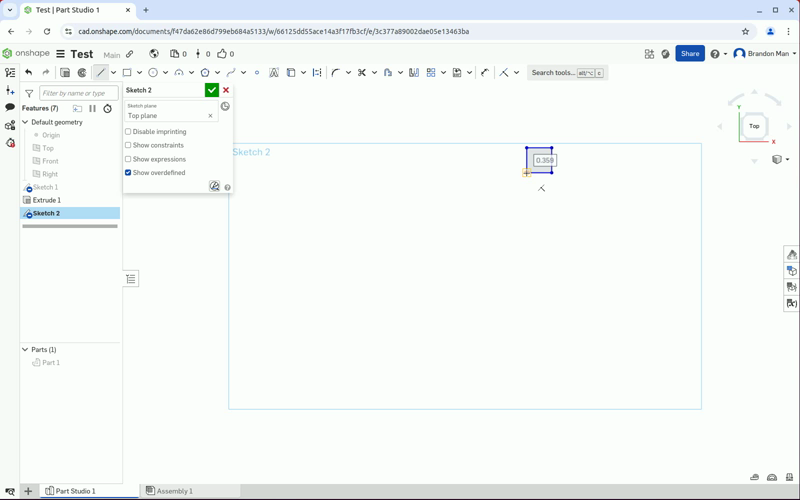
scroll(-6)
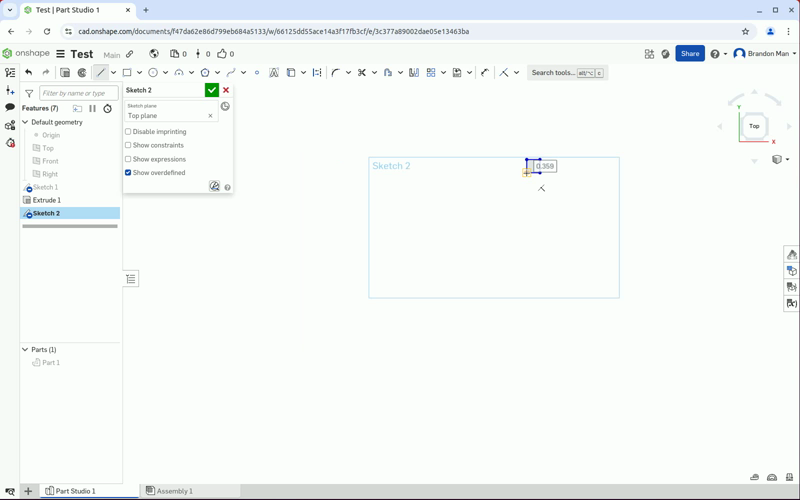
scroll(-6)
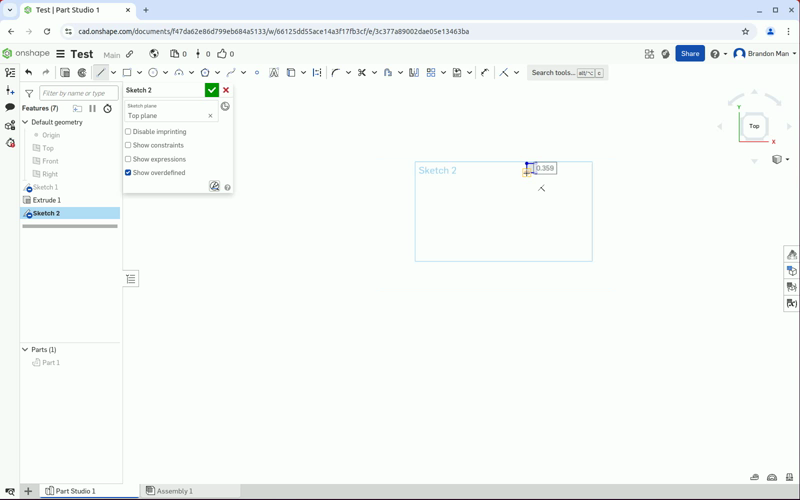
scroll(-6)
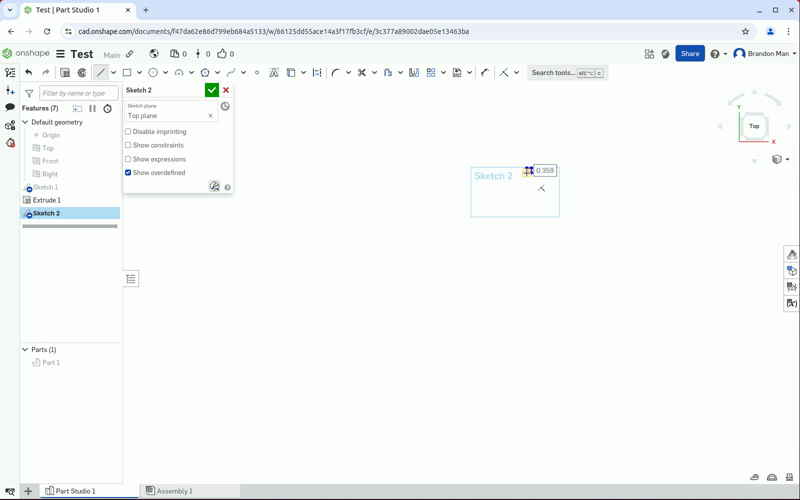
key(esc)
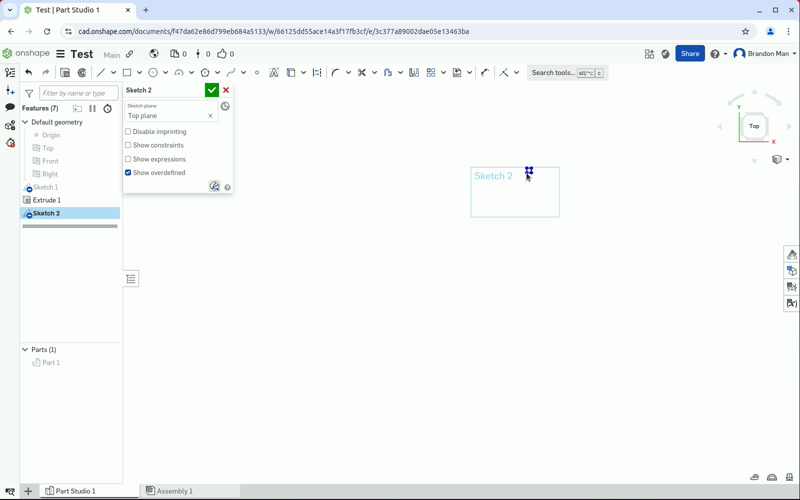
key(l)
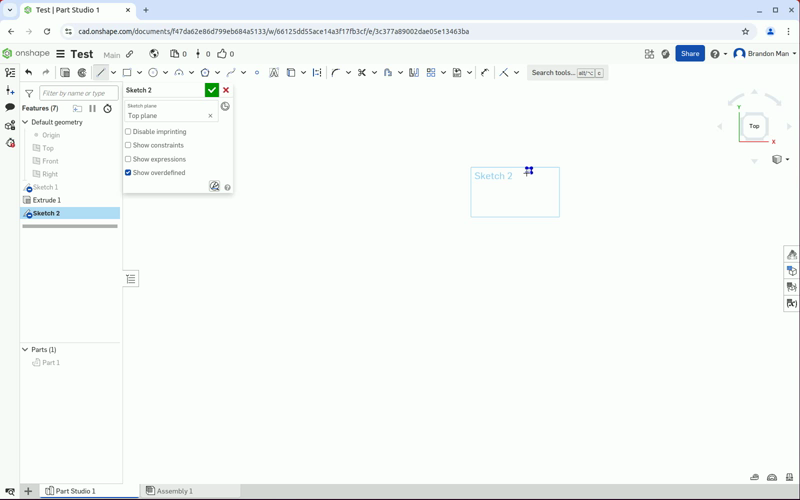
key_down(shift)
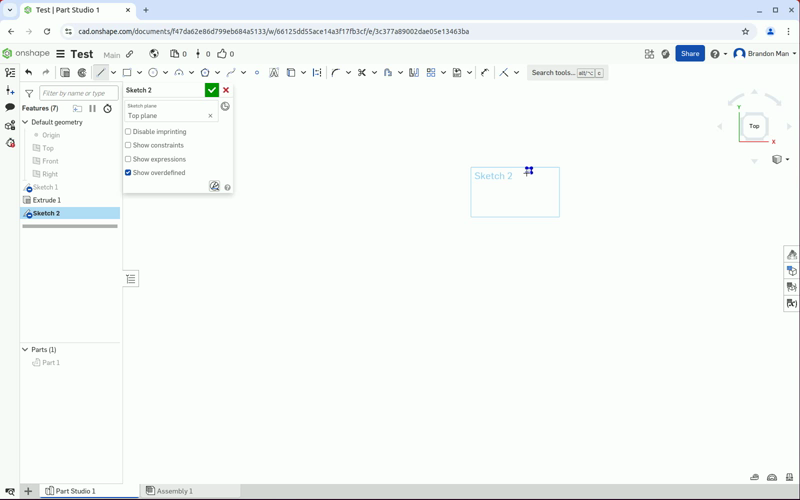
mouse_move(526, 172)
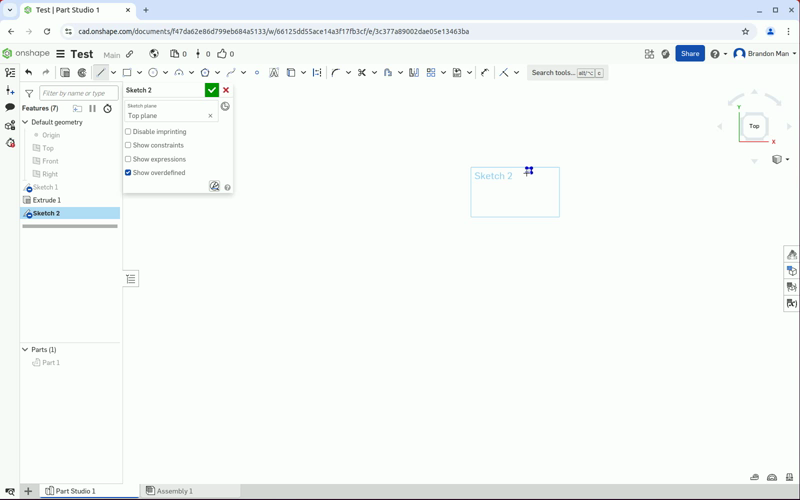
scroll(6)
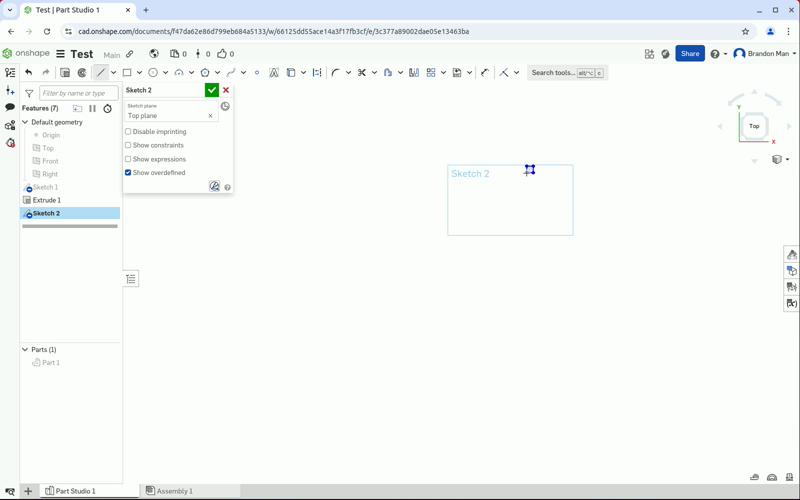
scroll(6)
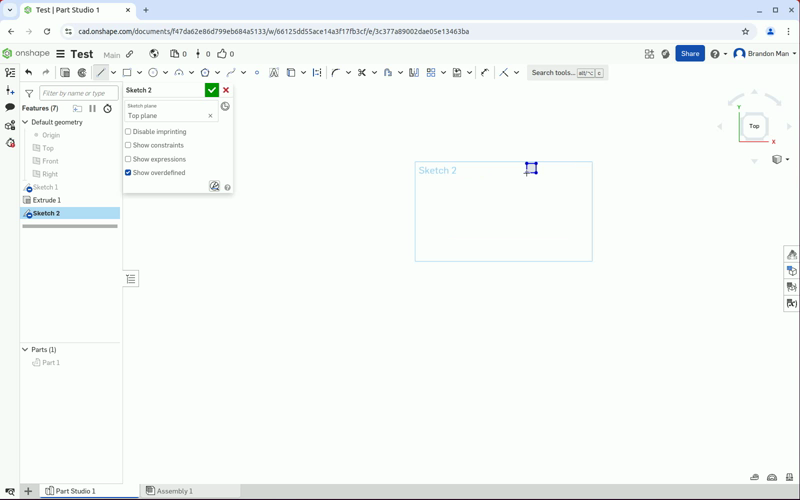
scroll(6)
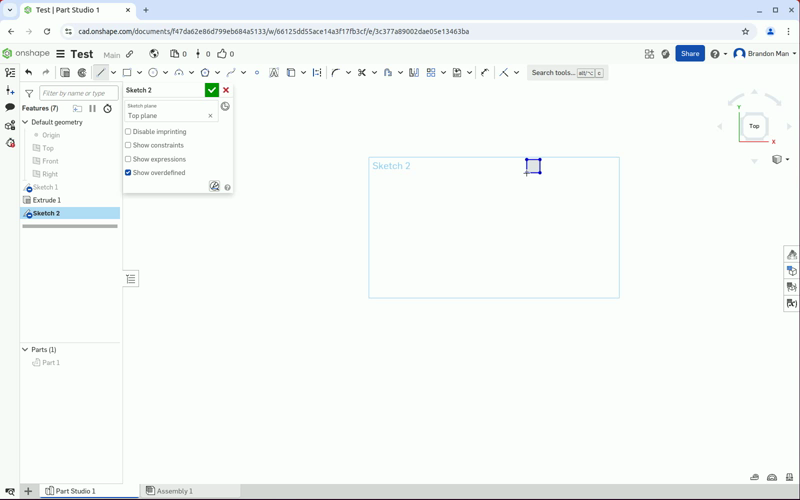
scroll(6)
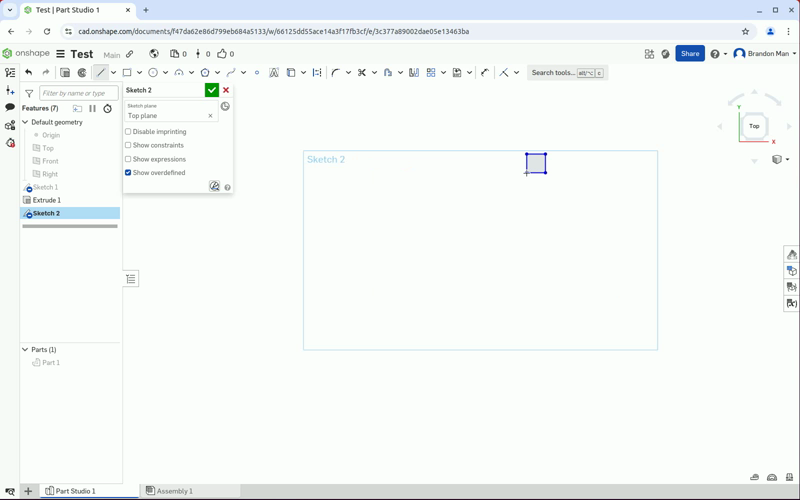
scroll(6)
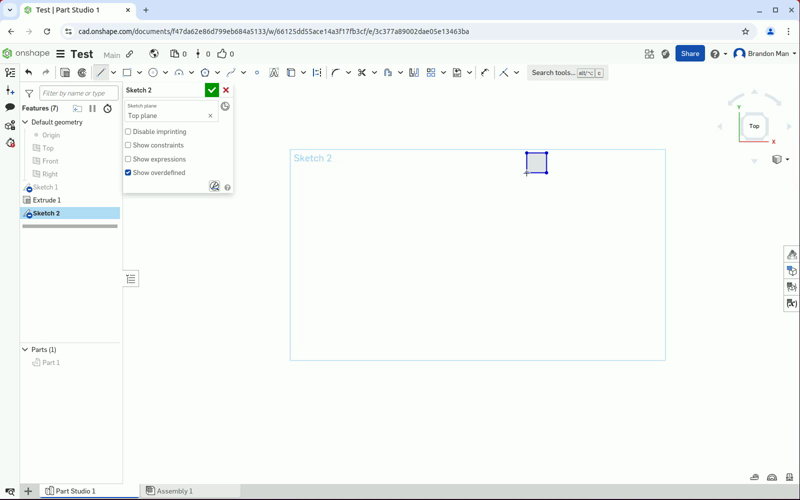
scroll(6)
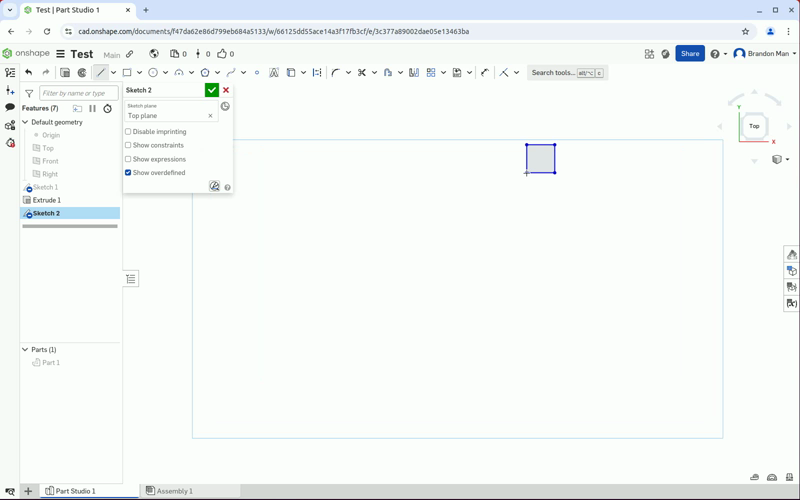
scroll(6)
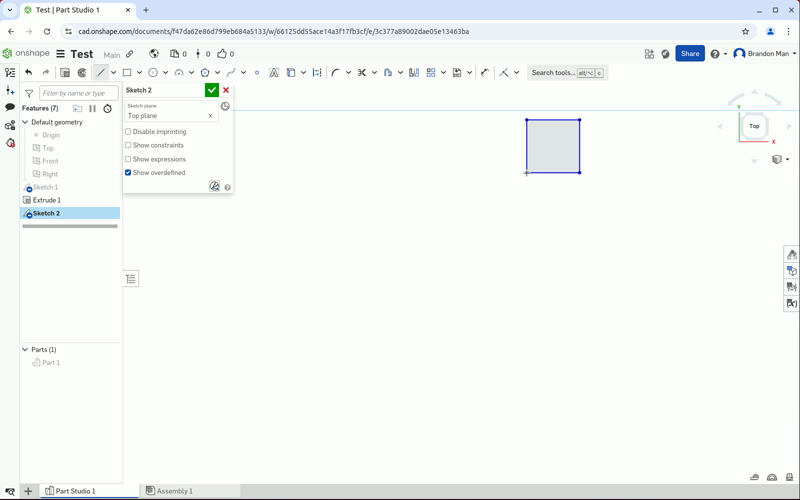
click(526, 172)
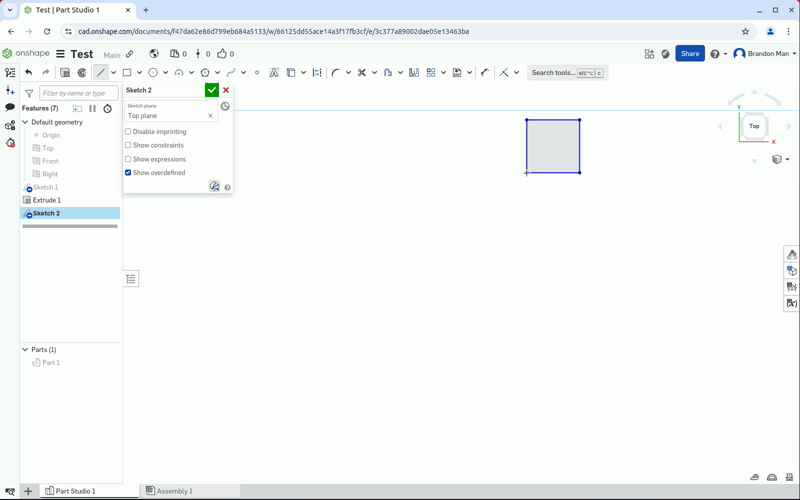
scroll(-6)
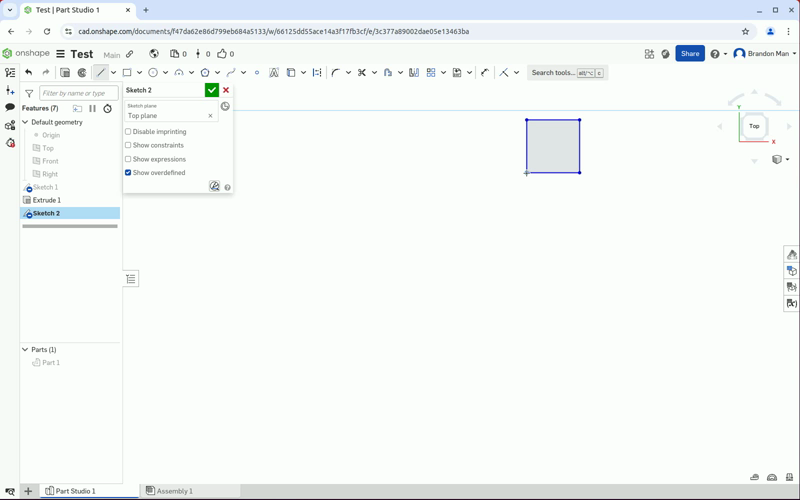
scroll(-6)
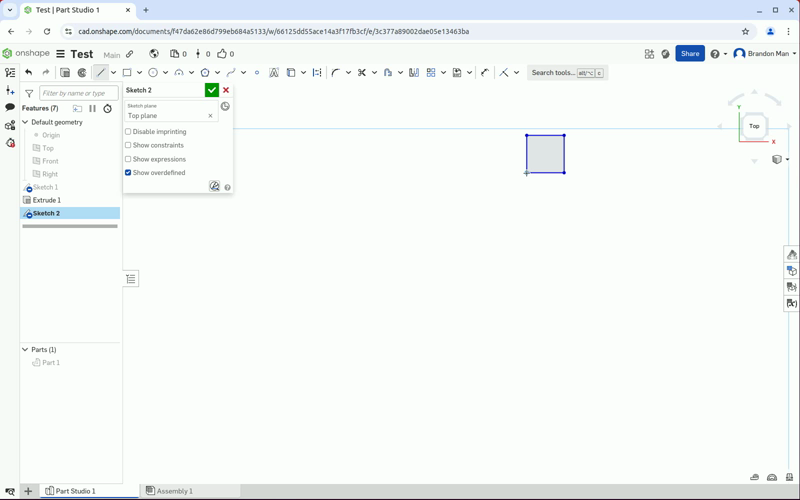
scroll(-6)
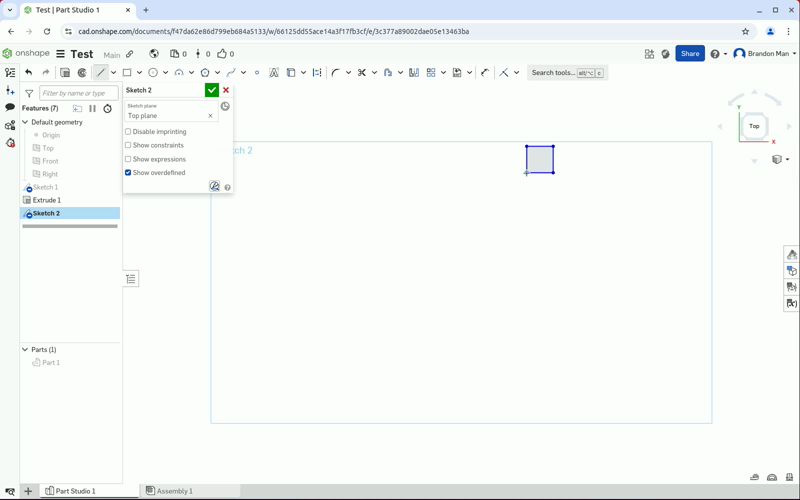
scroll(-6)
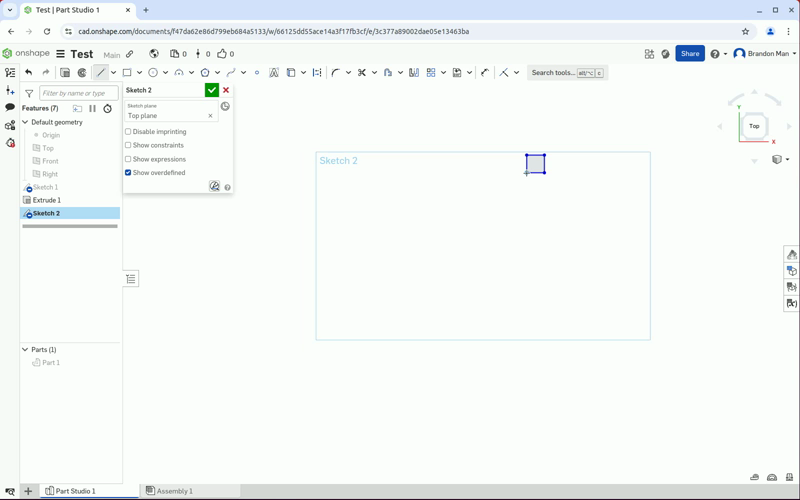
scroll(-6)
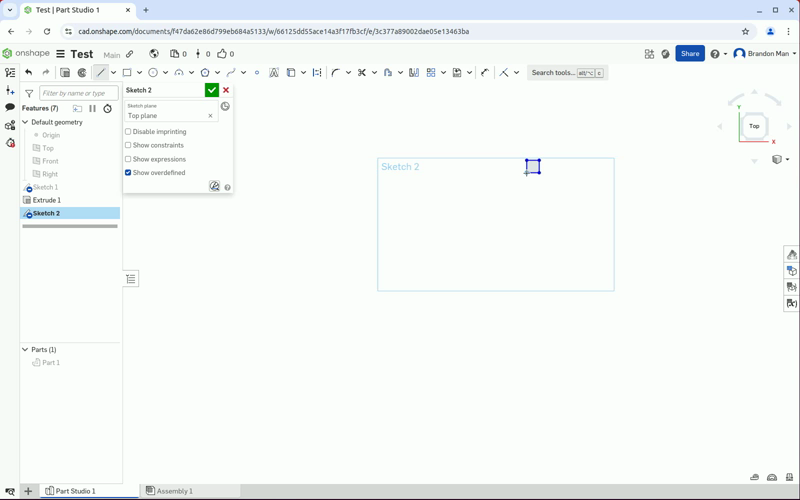
scroll(-6)
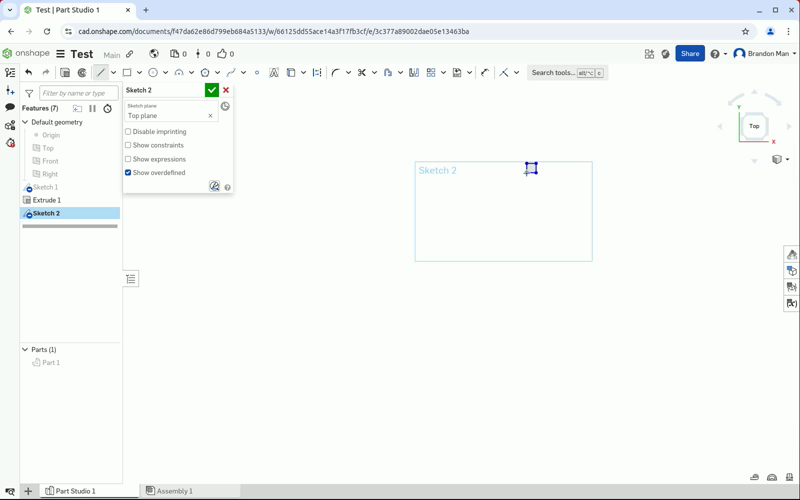
scroll(-6)
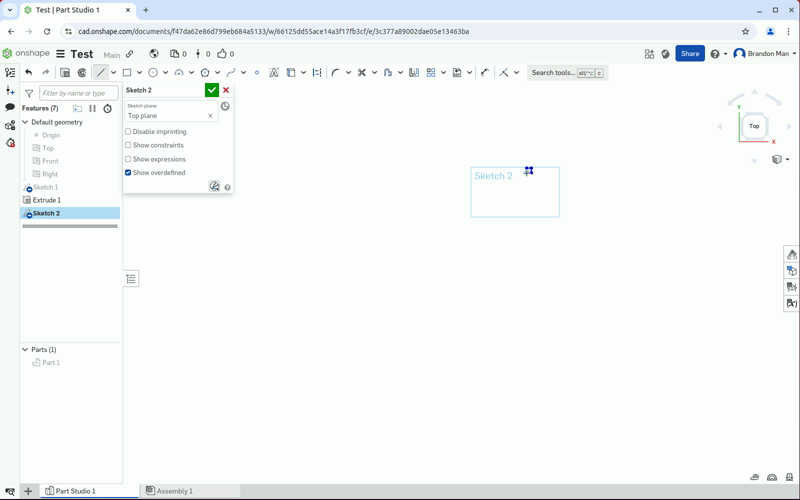
key_up(shift)
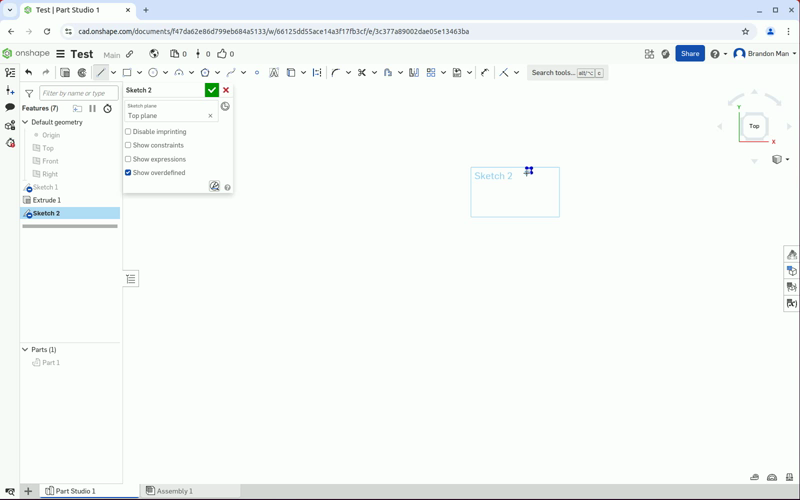
key_down(shift)
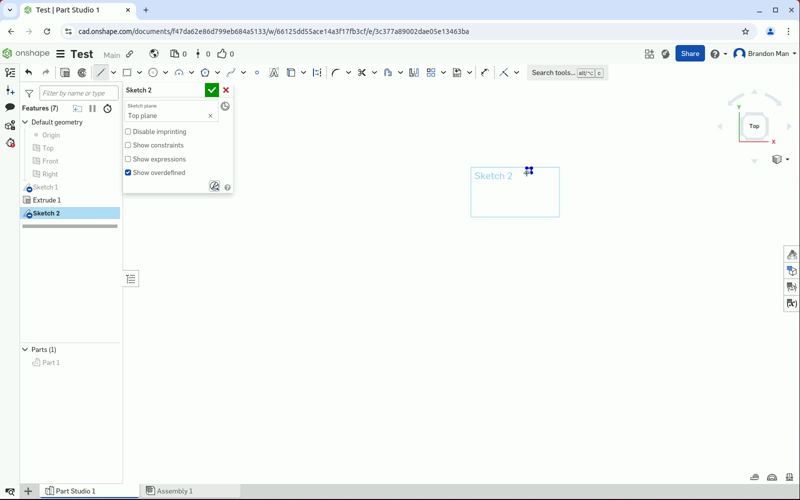
mouse_move(556, 172)
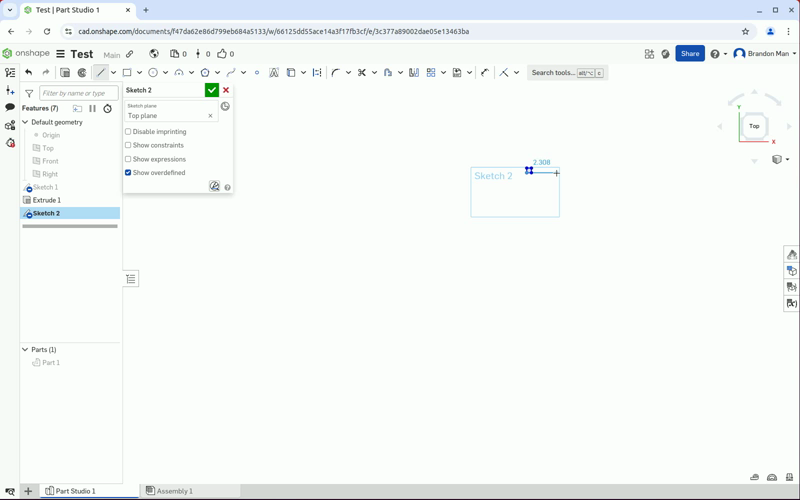
mouse_move(529, 172)
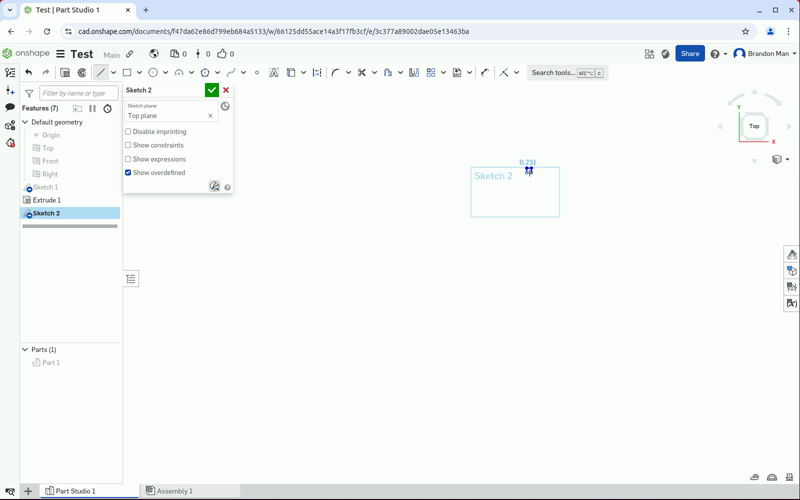
scroll(6)
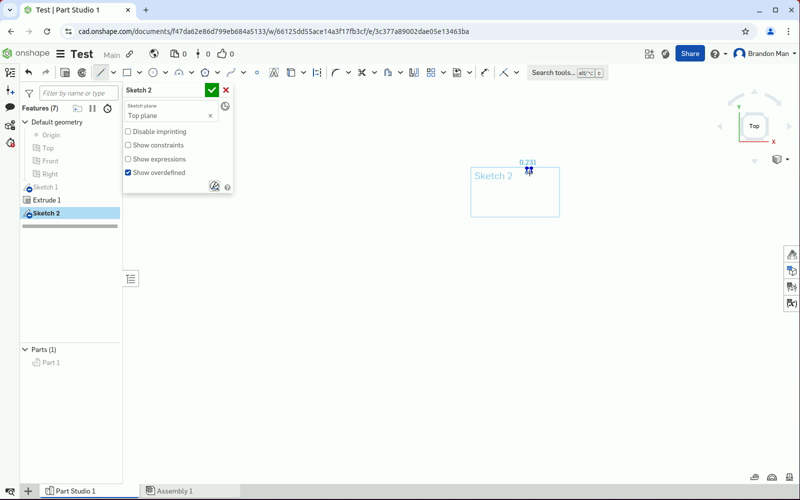
scroll(6)
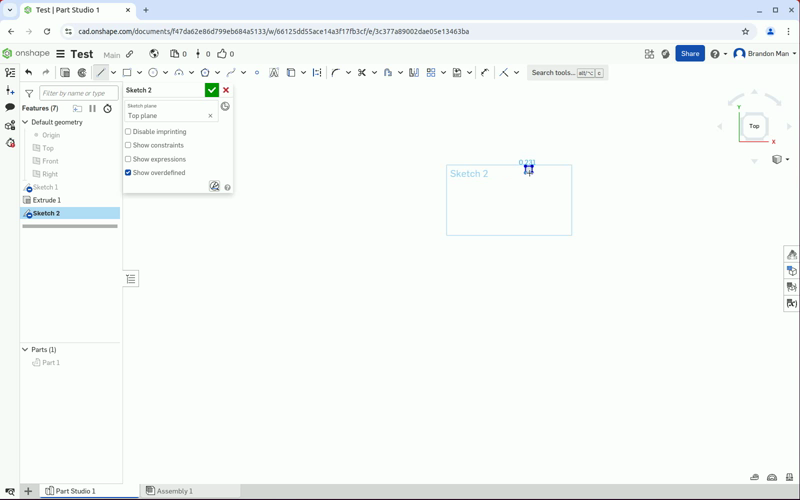
scroll(6)
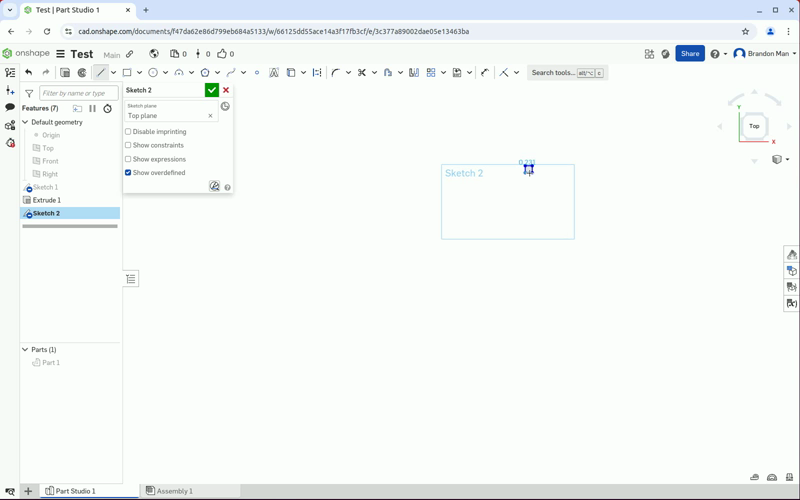
scroll(6)
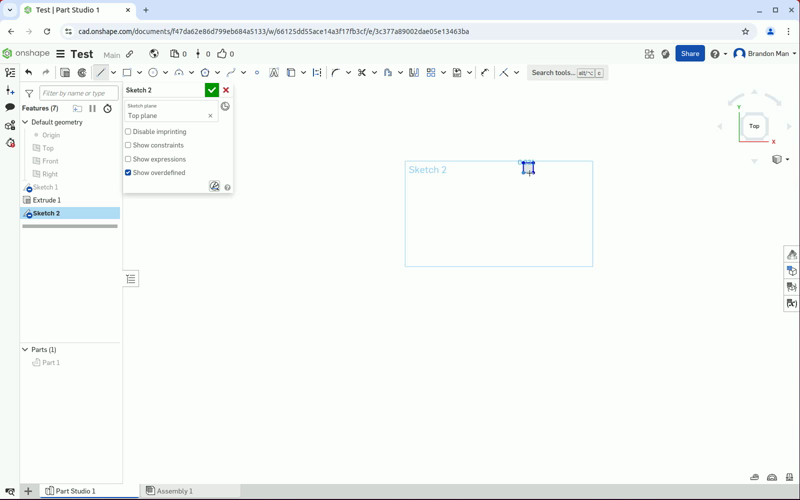
scroll(6)
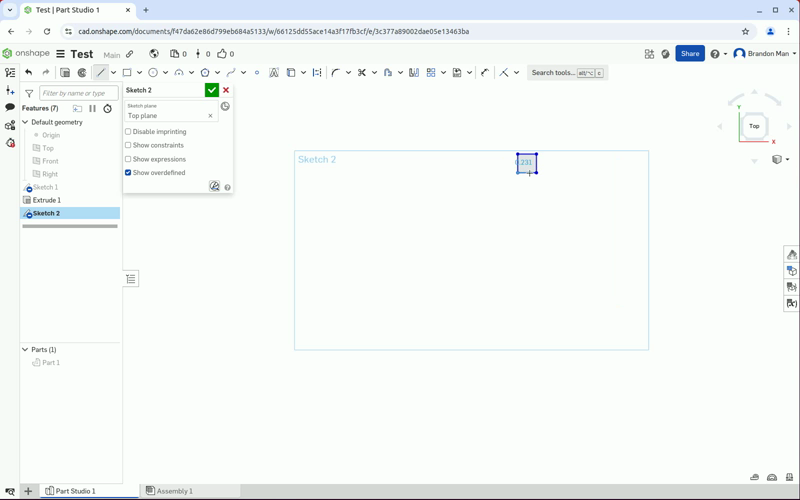
scroll(6)
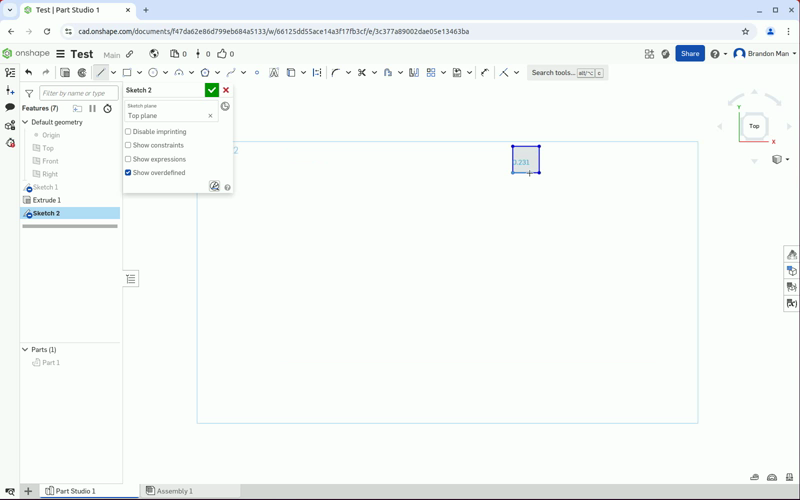
scroll(6)
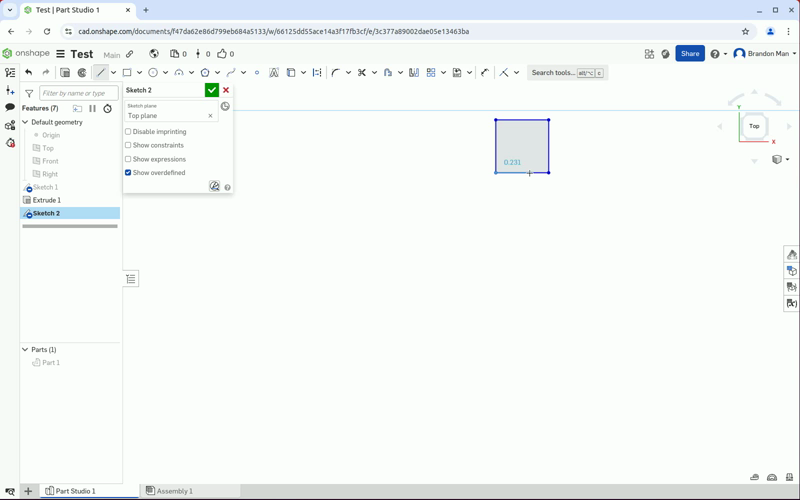
click(529, 172)
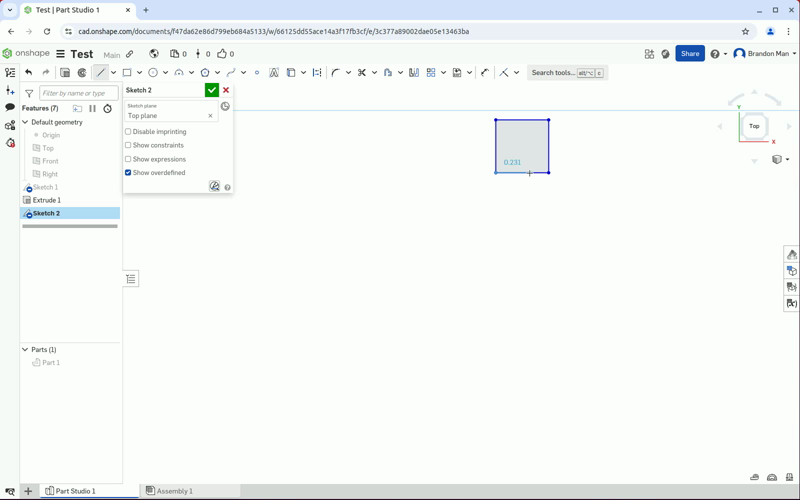
scroll(-6)
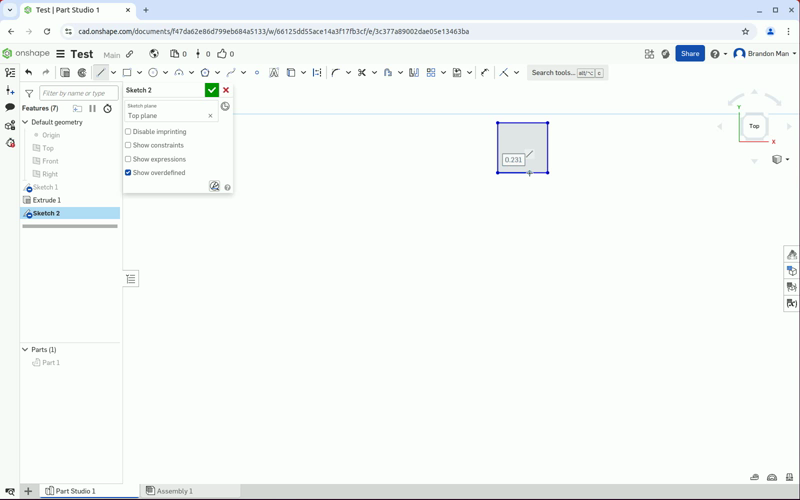
scroll(-6)
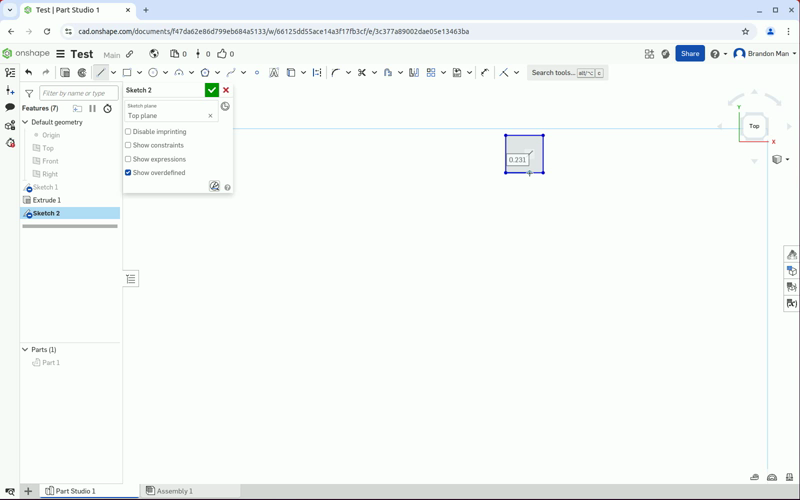
scroll(-6)
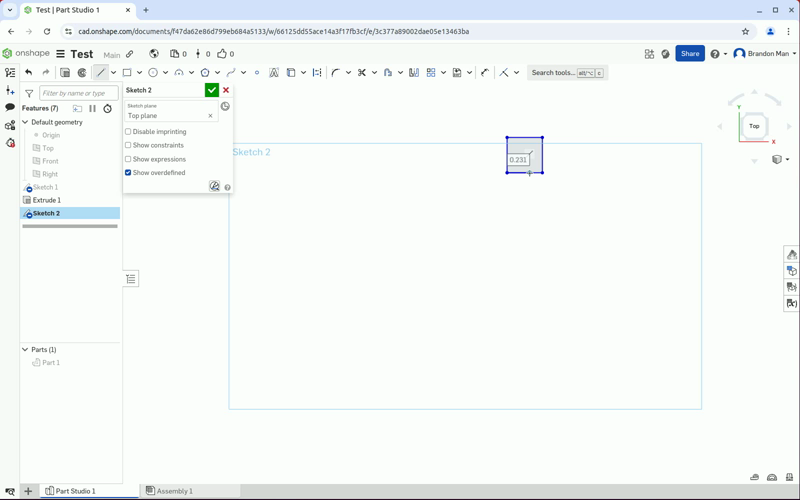
scroll(-6)
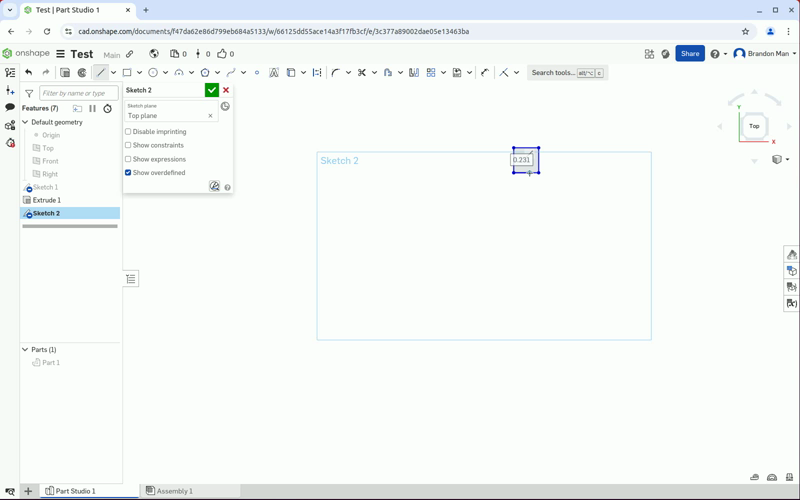
scroll(-6)
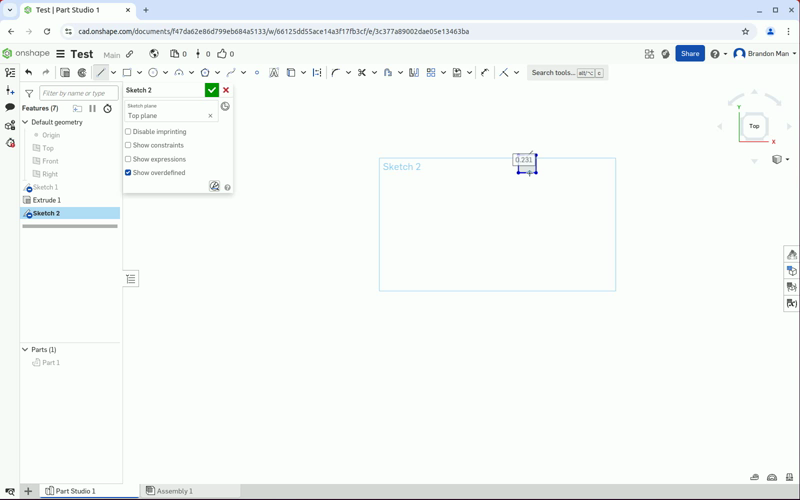
scroll(-6)
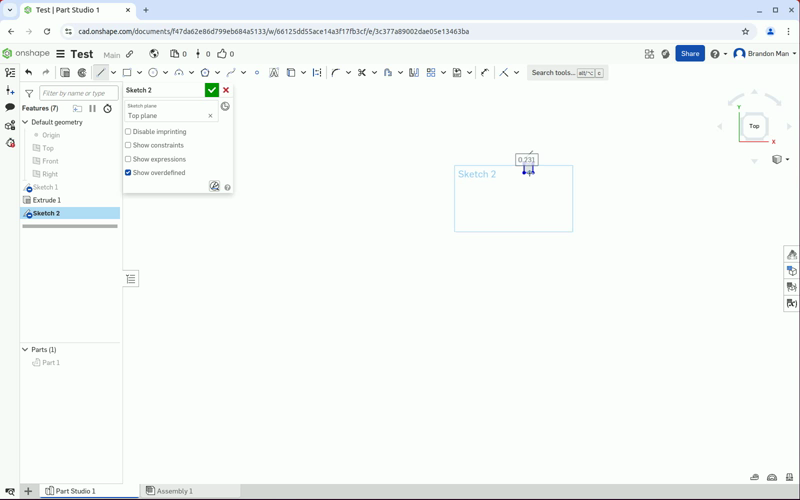
scroll(-6)
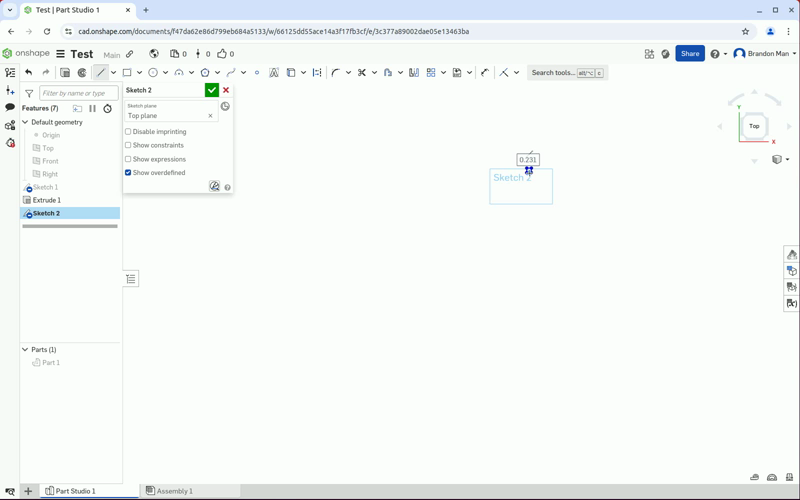
key_up(shift)
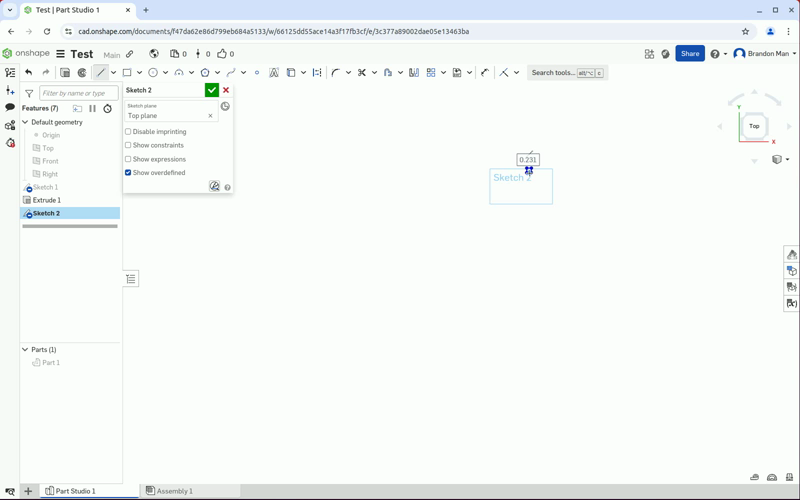
key_down(shift)
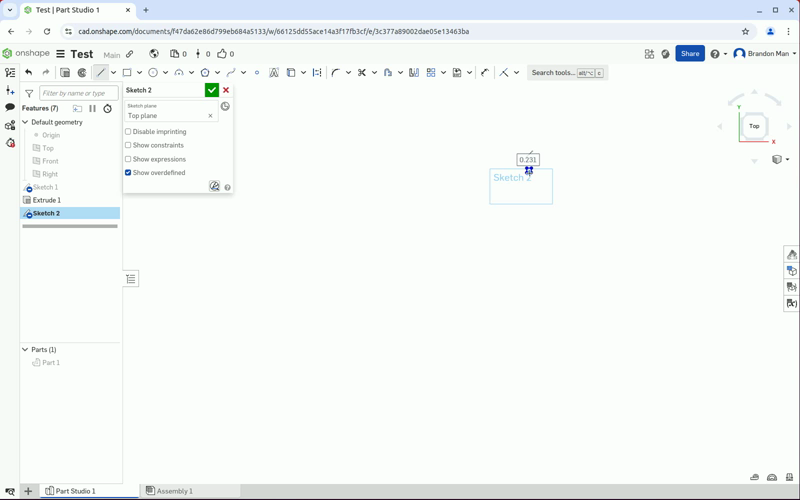
mouse_move(559, 172)
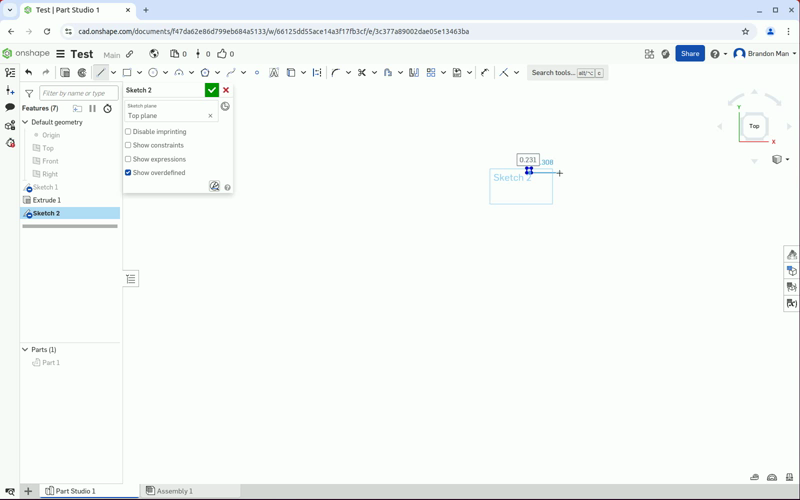
mouse_move(529, 169)
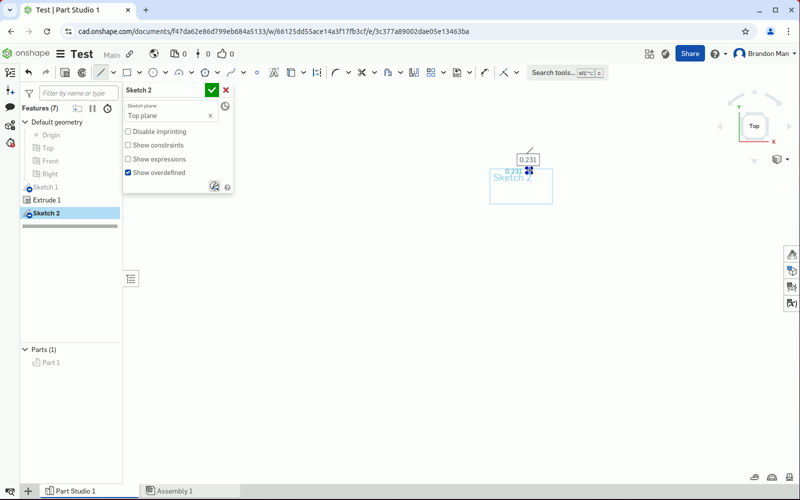
scroll(6)
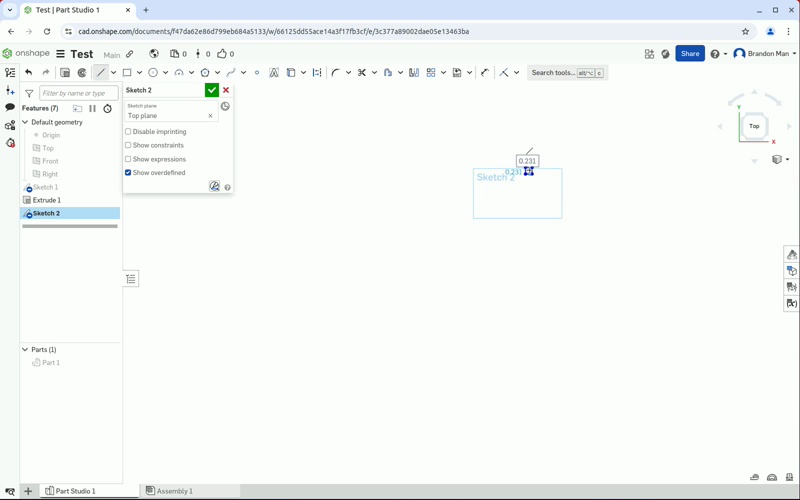
scroll(6)
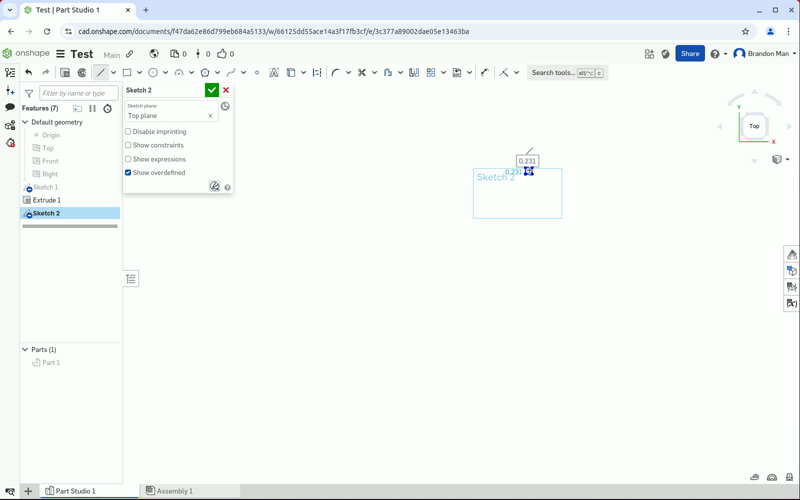
scroll(6)
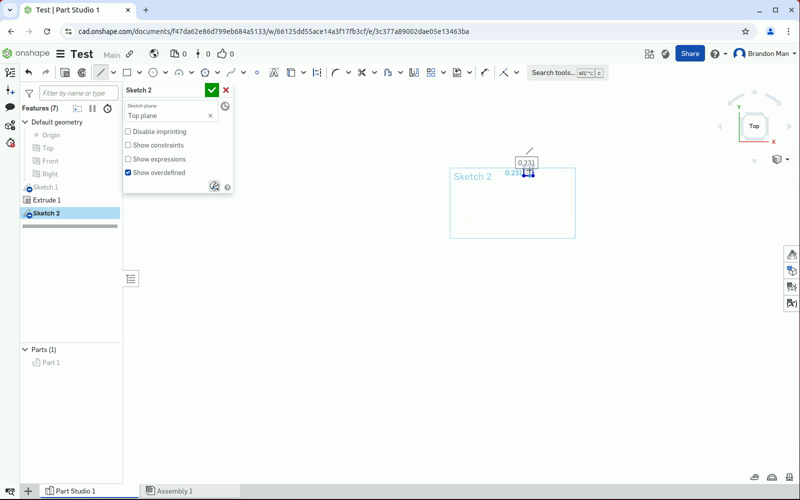
scroll(6)
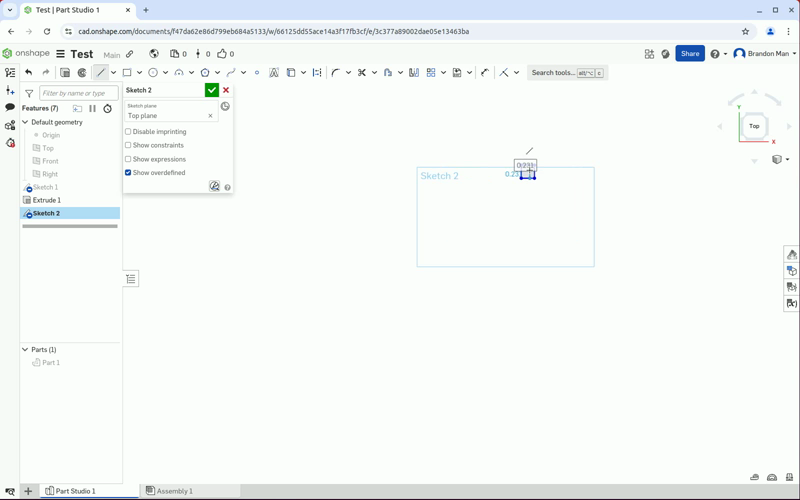
scroll(6)
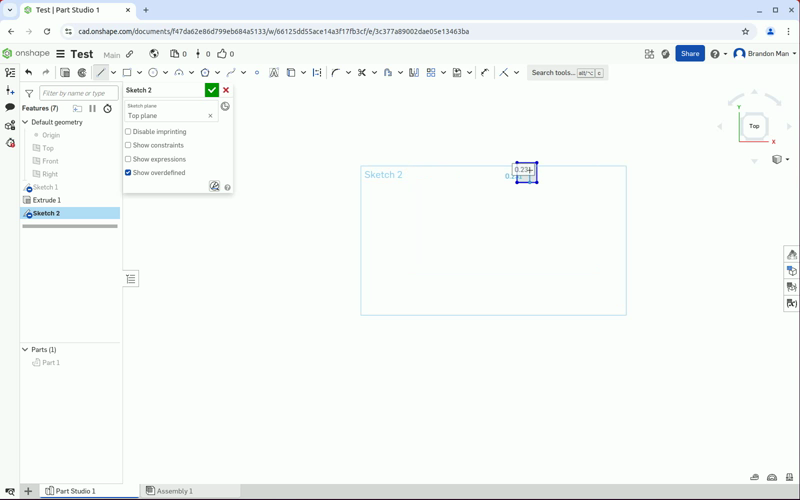
scroll(6)
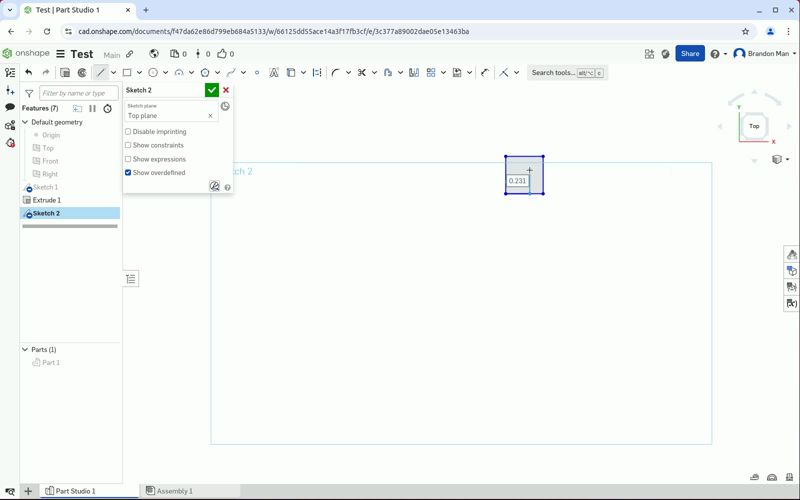
scroll(6)
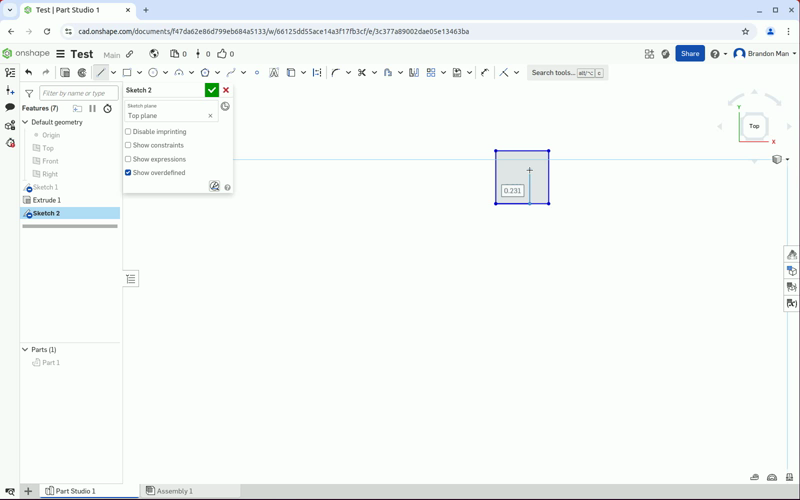
click(529, 169)
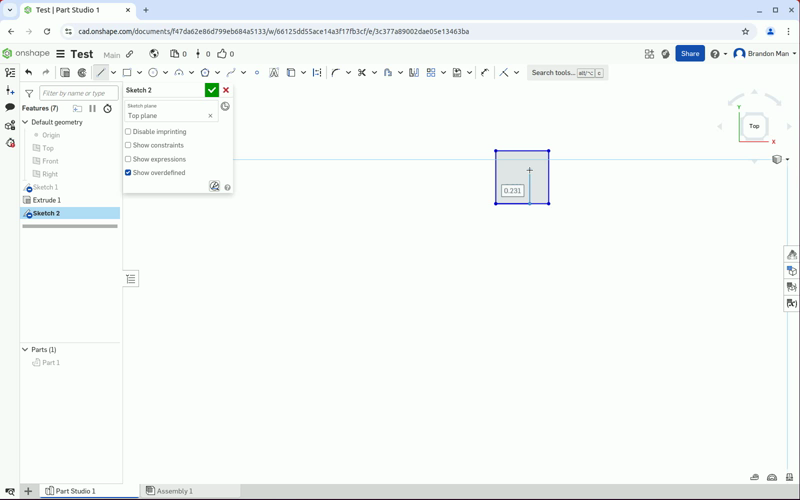
scroll(-6)
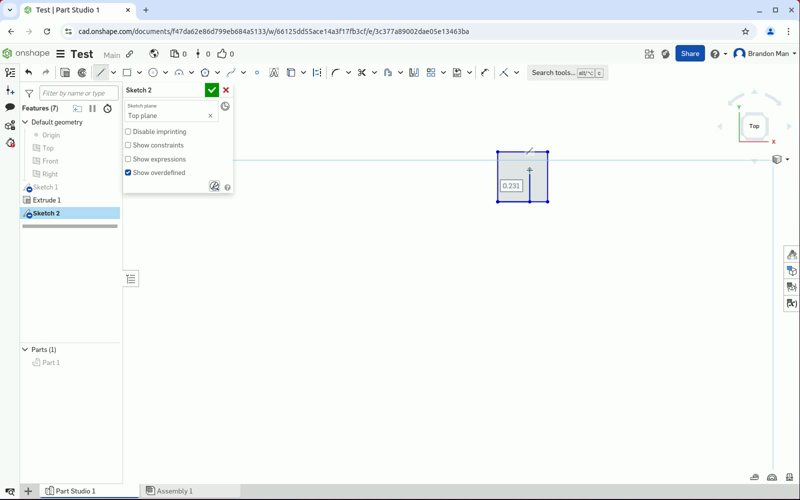
scroll(-6)
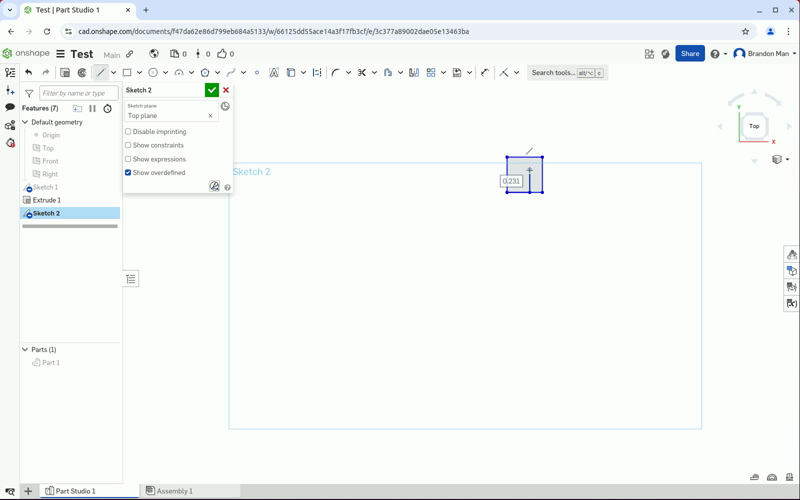
scroll(-6)
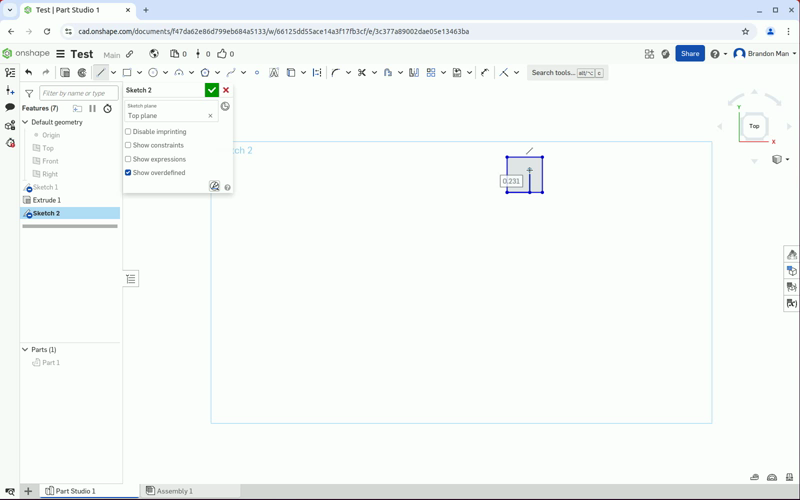
scroll(-6)
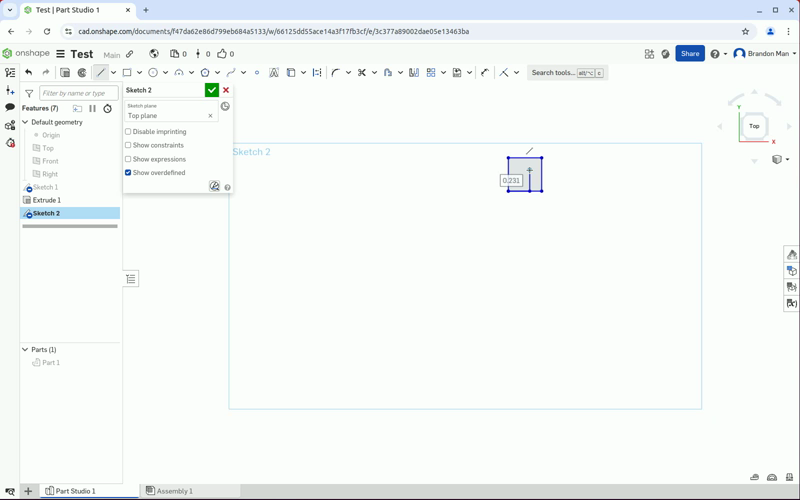
scroll(-6)
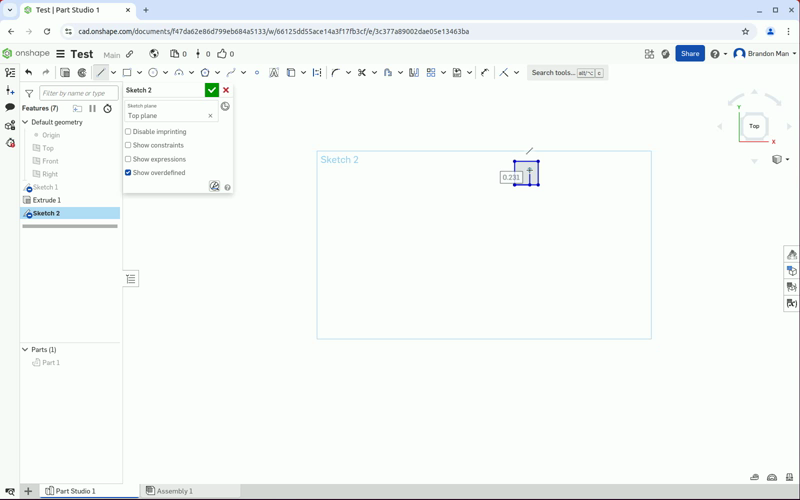
scroll(-6)
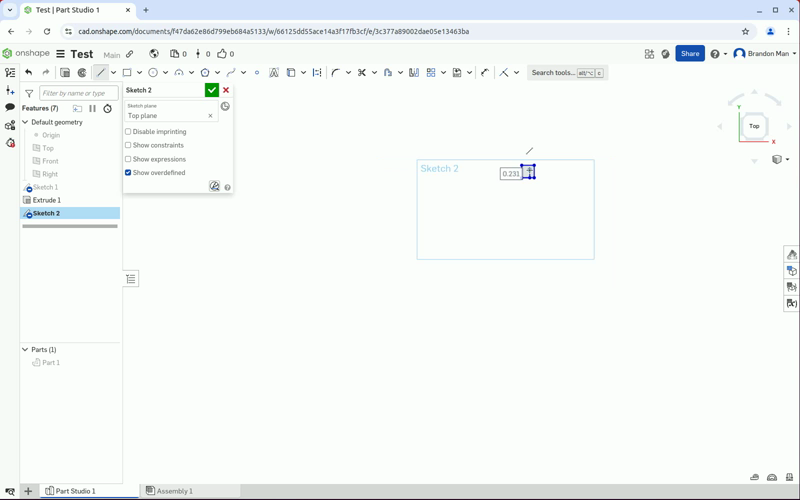
scroll(-6)
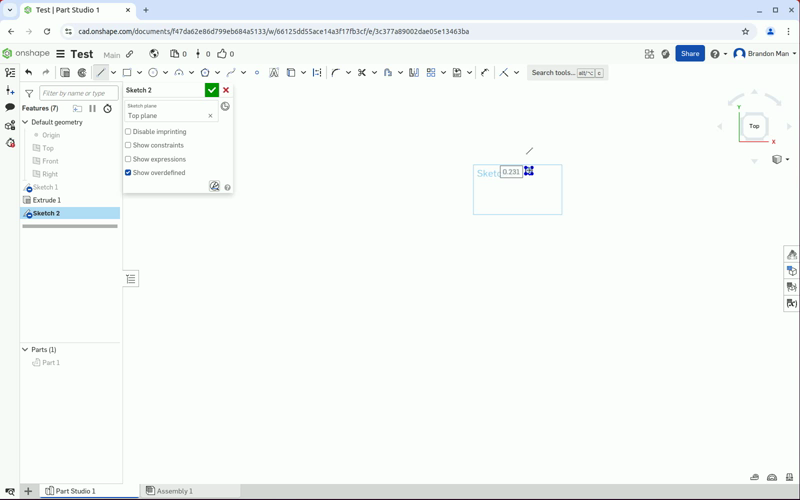
key_up(shift)
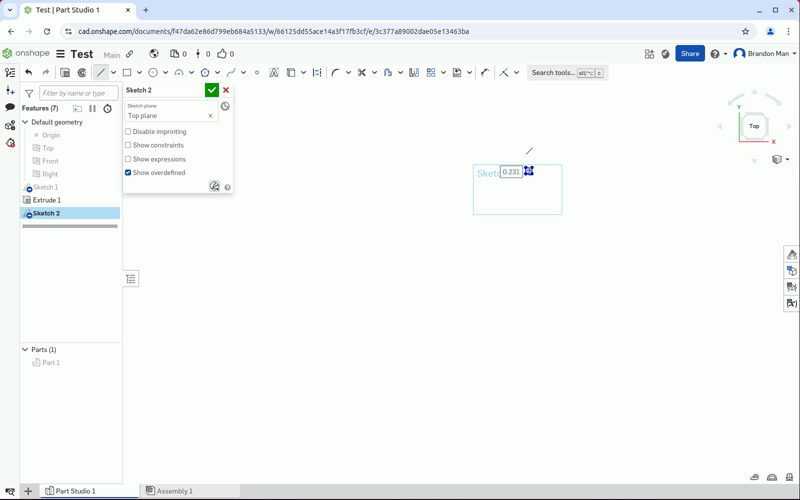
key_down(shift)
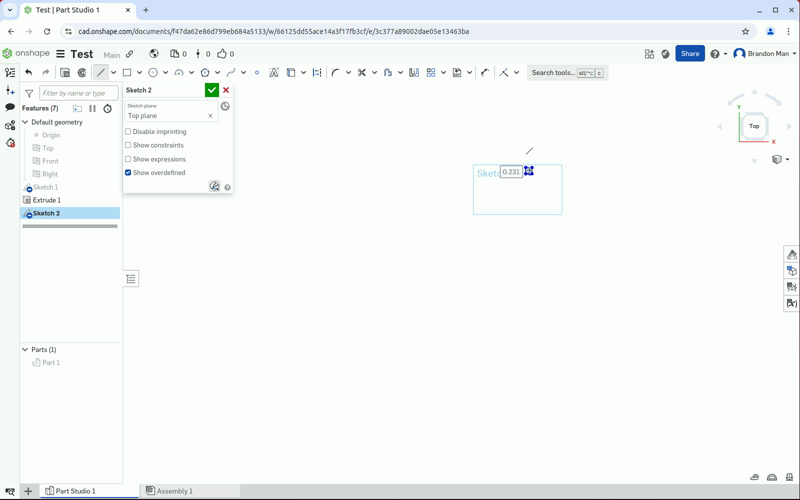
mouse_move(559, 169)
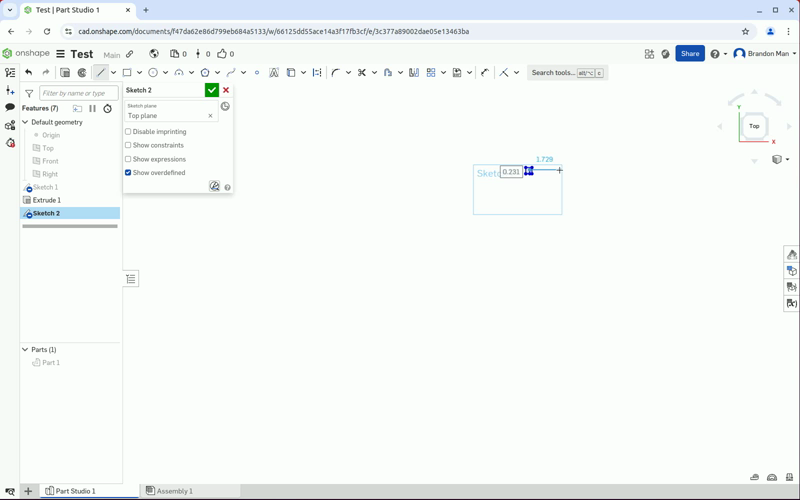
mouse_move(526, 169)
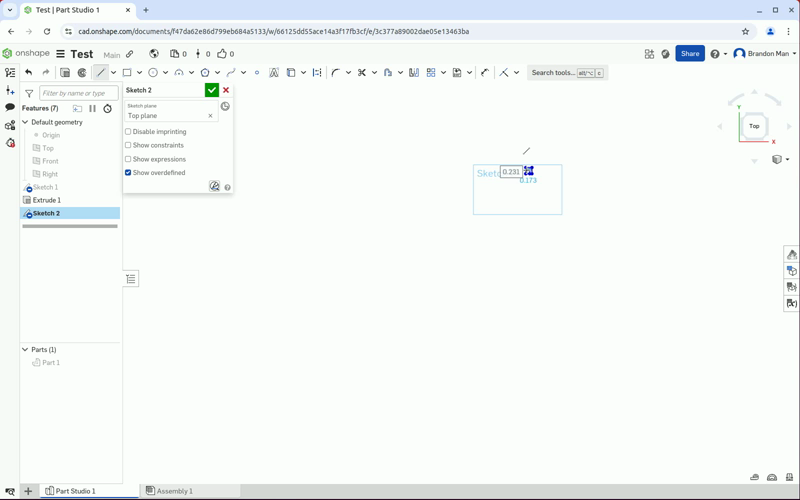
scroll(6)
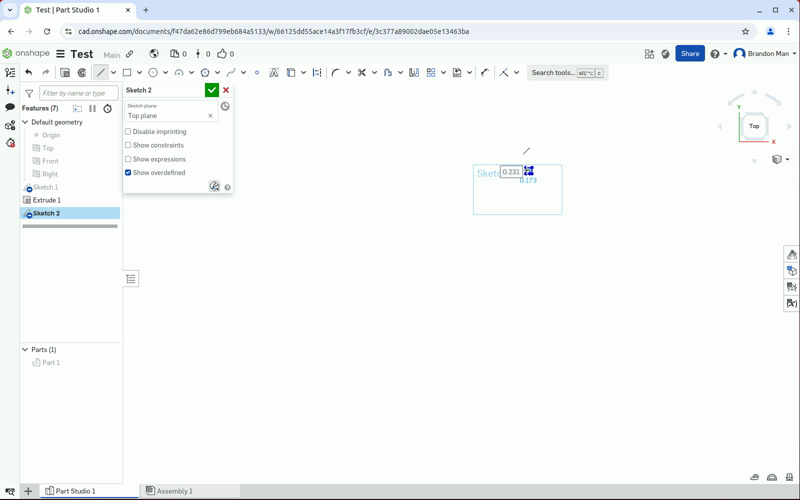
scroll(6)
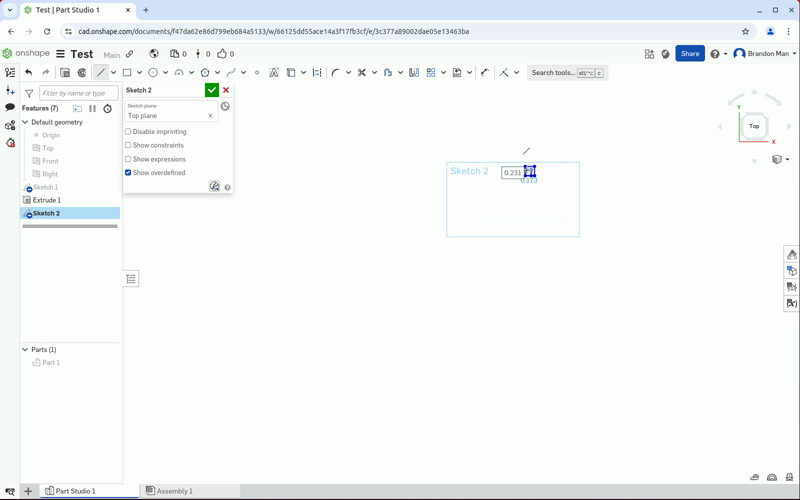
scroll(6)
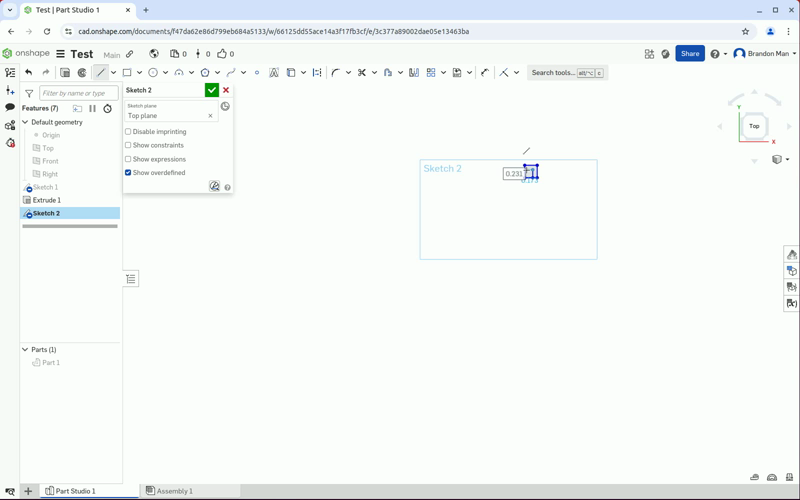
scroll(6)
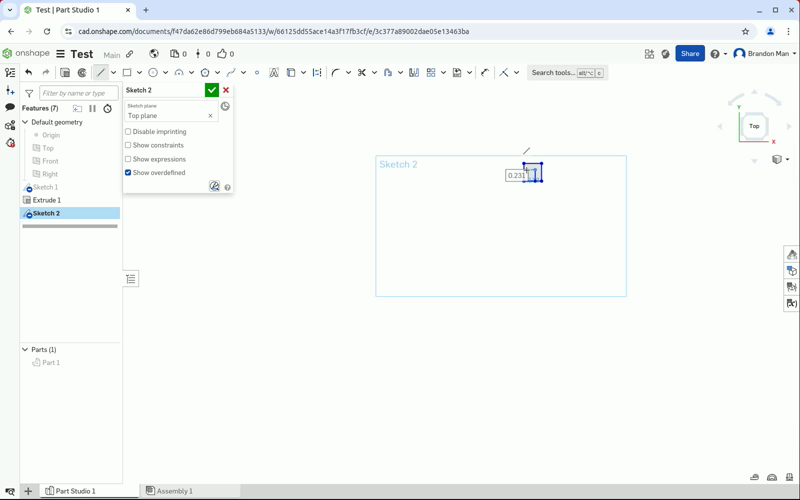
scroll(6)
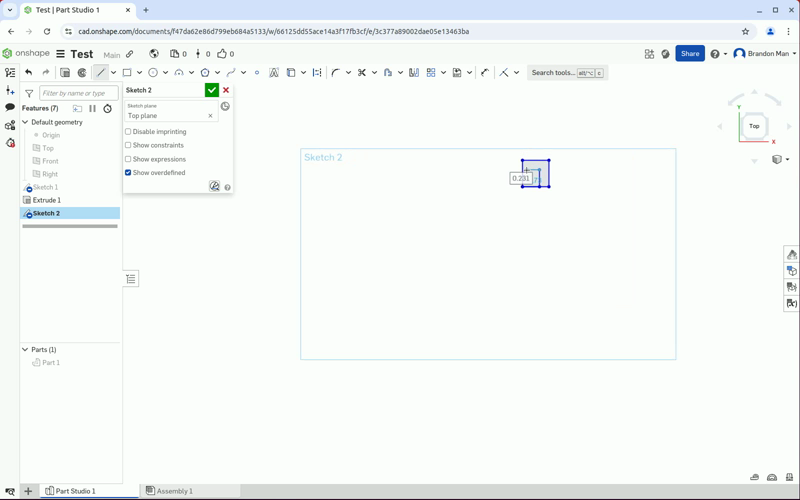
scroll(6)
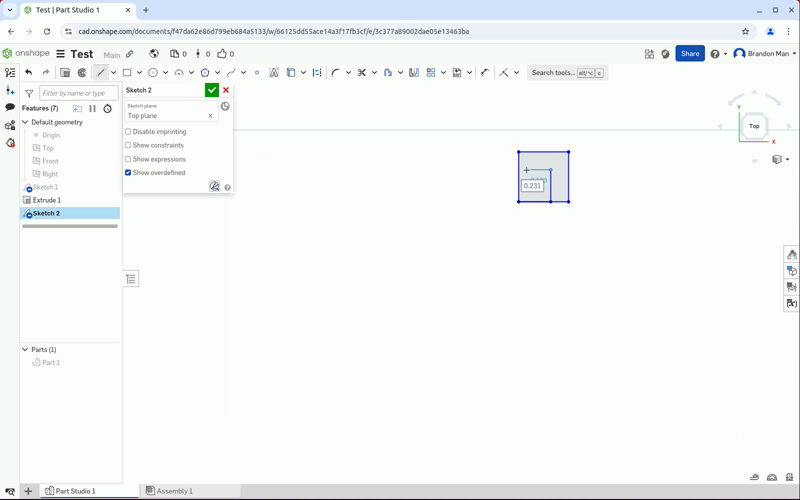
scroll(6)
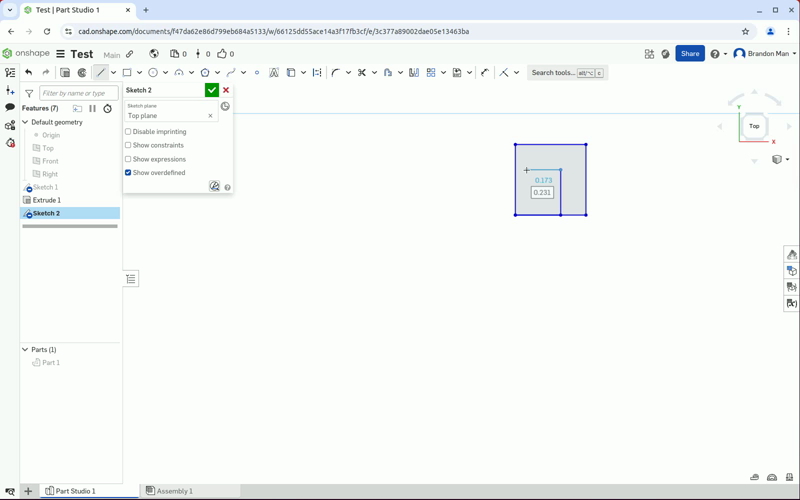
click(526, 169)
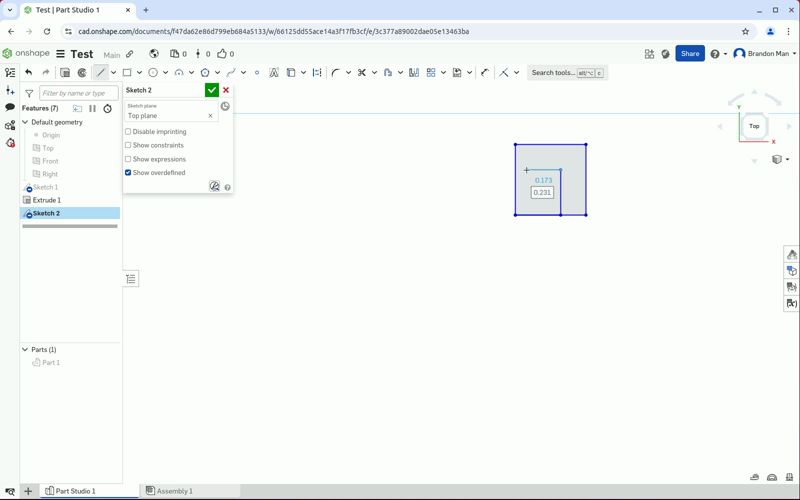
scroll(-6)
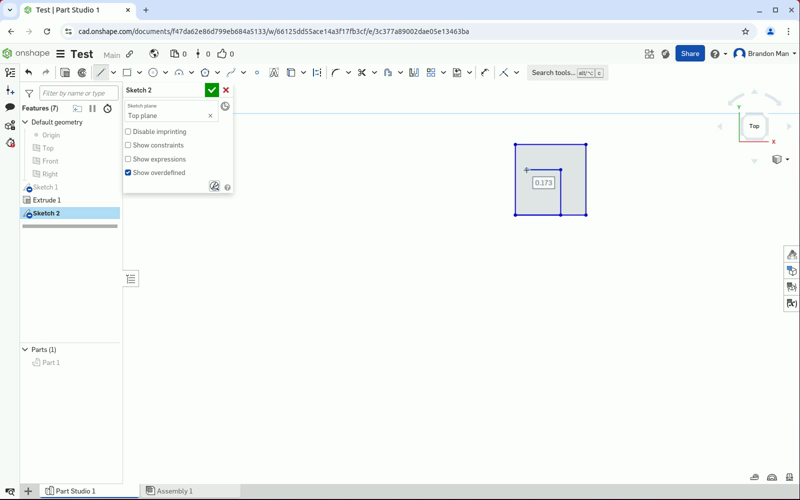
scroll(-6)
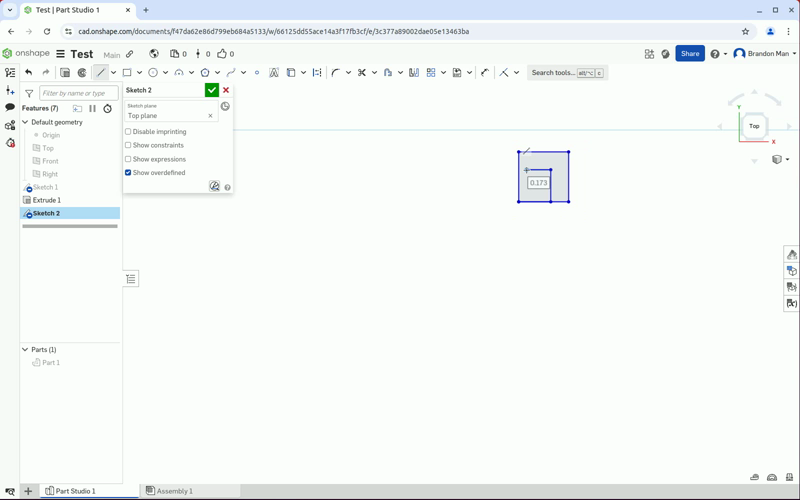
scroll(-6)
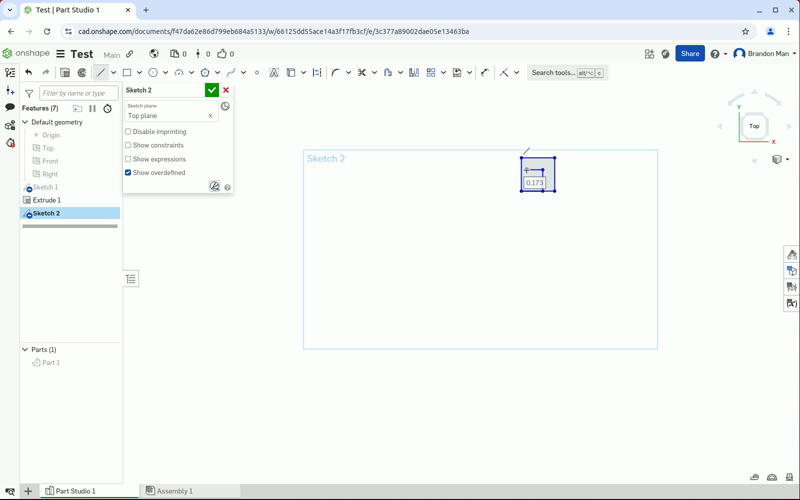
scroll(-6)
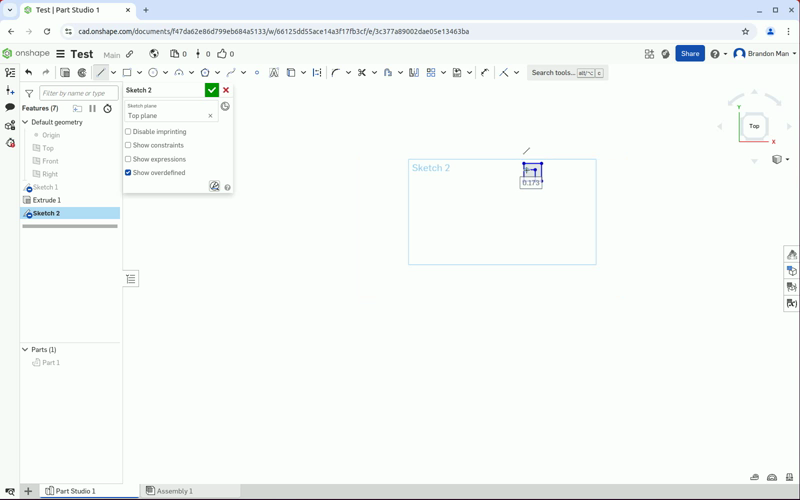
scroll(-6)
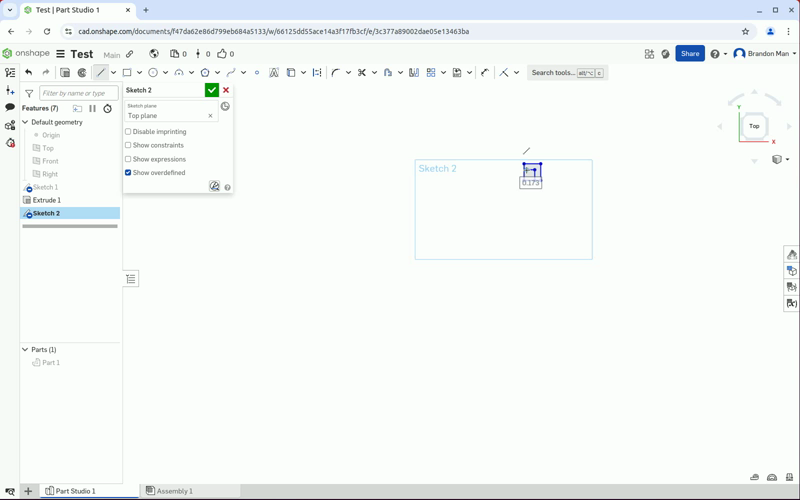
scroll(-6)
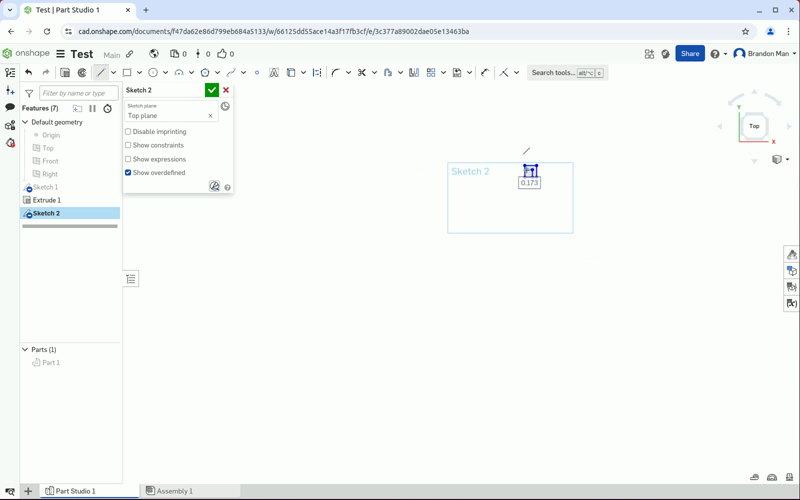
scroll(-6)
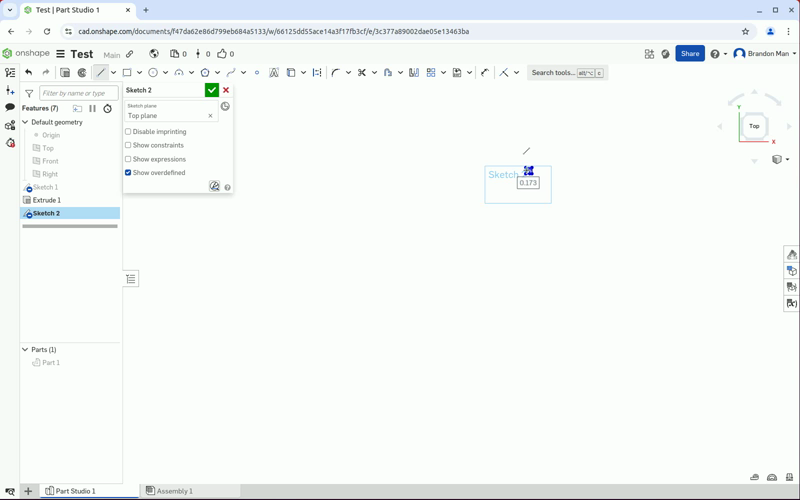
key_up(shift)
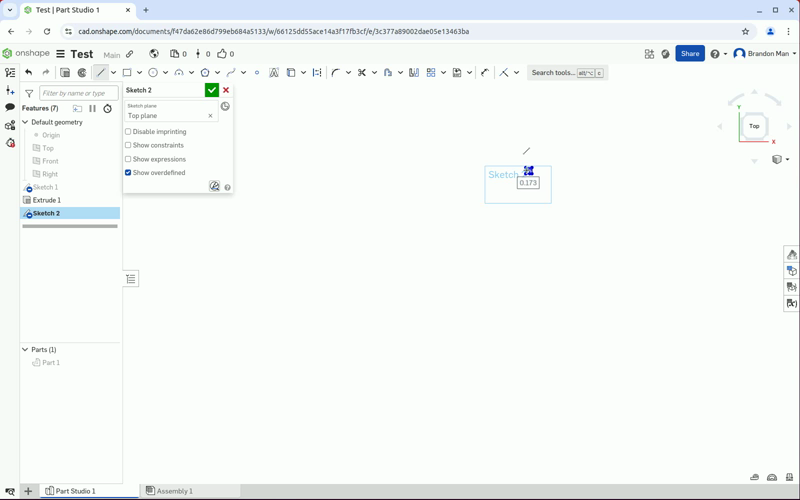
mouse_move(556, 169)
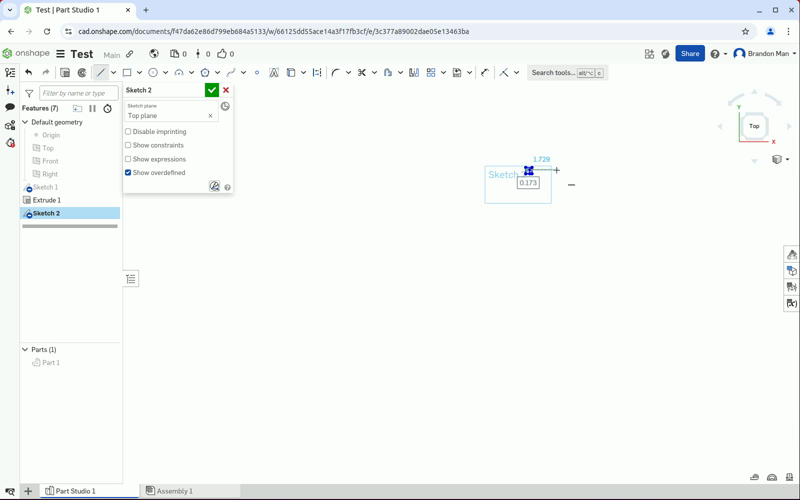
key_down(shift)
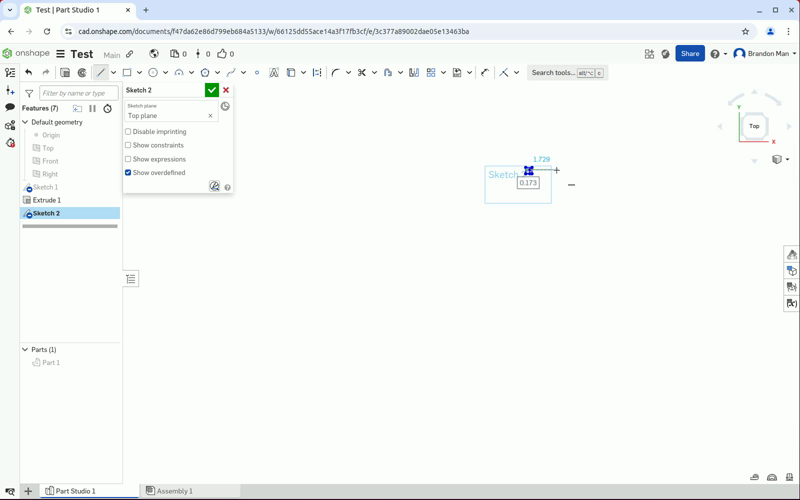
mouse_move(526, 172)
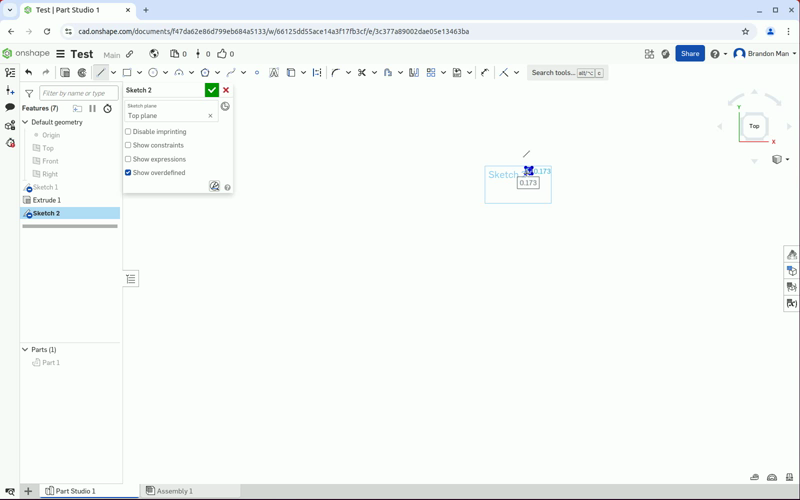
scroll(6)
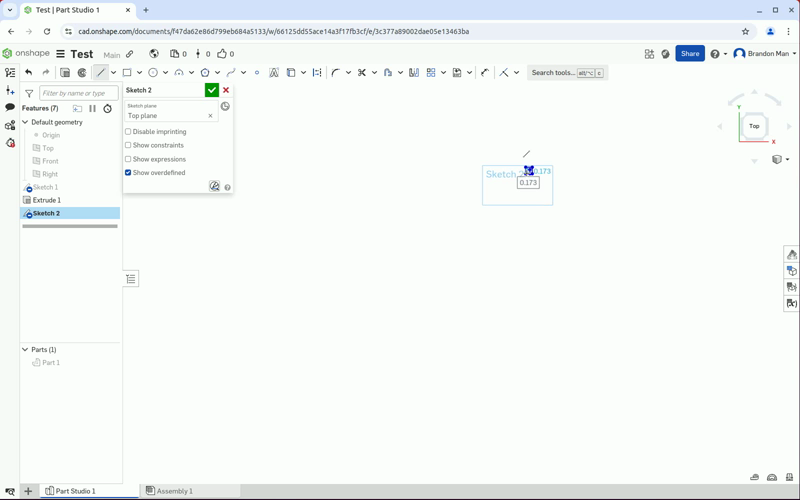
scroll(6)
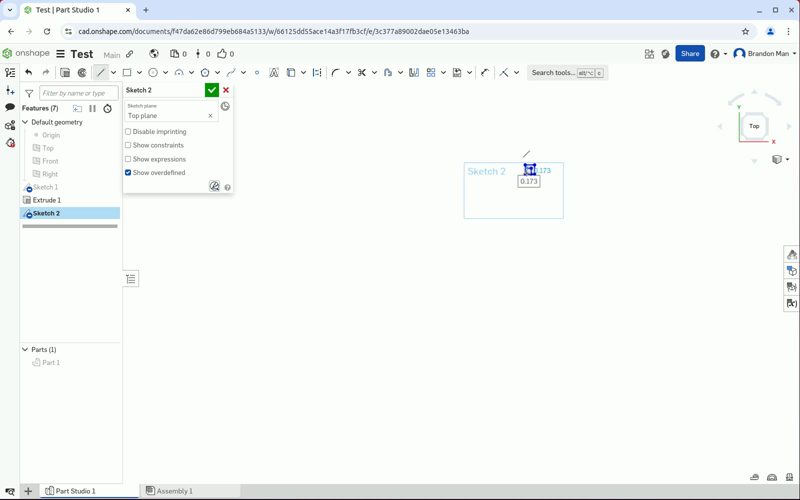
scroll(6)
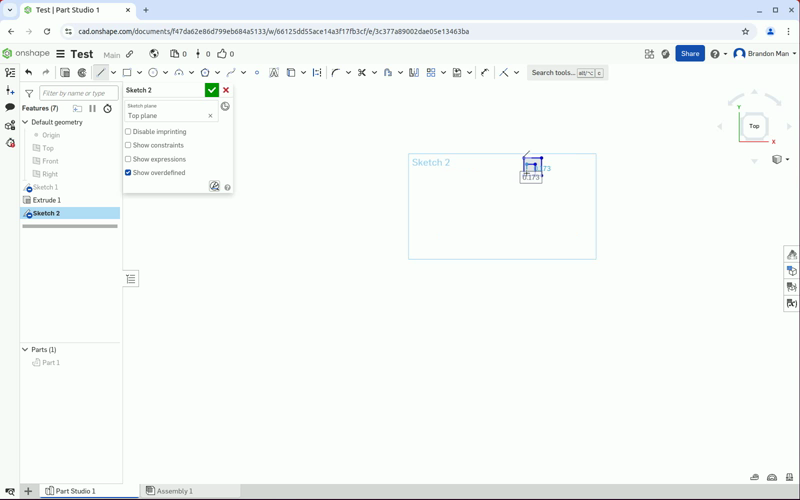
scroll(6)
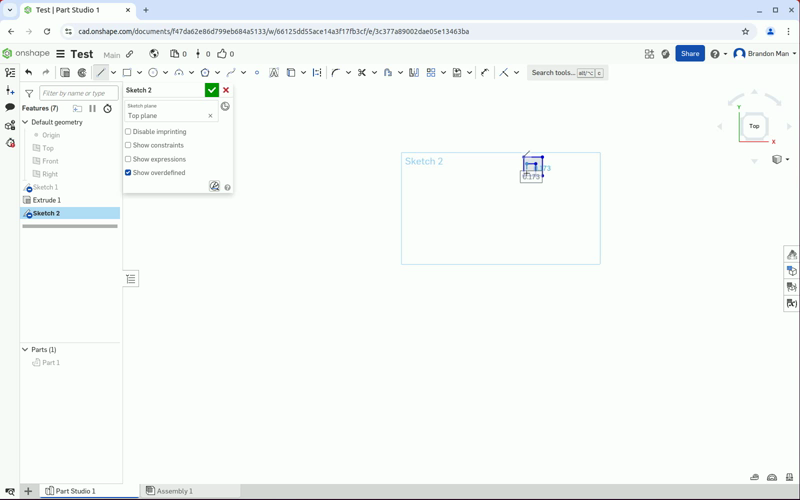
scroll(6)
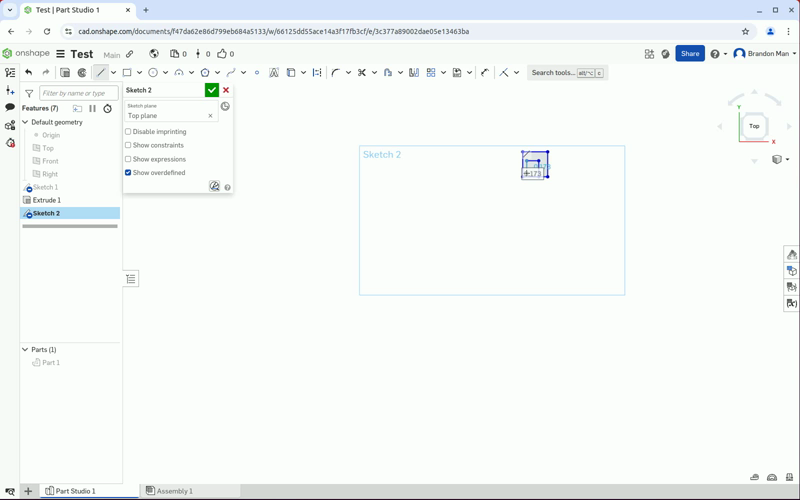
scroll(6)
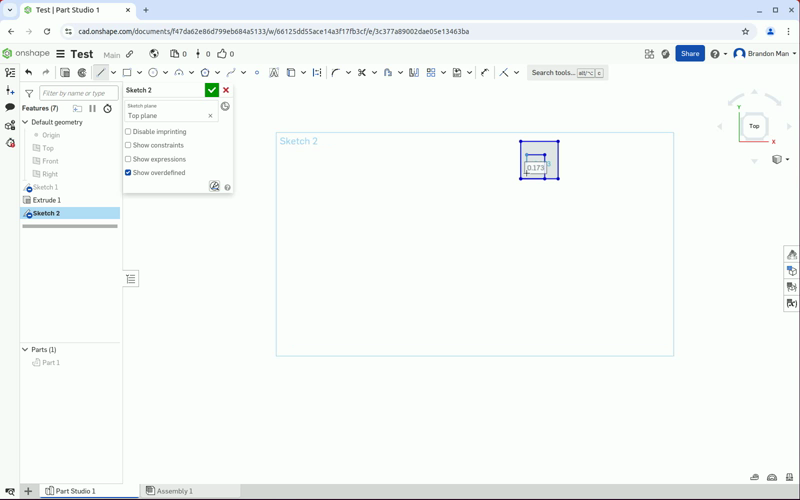
scroll(6)
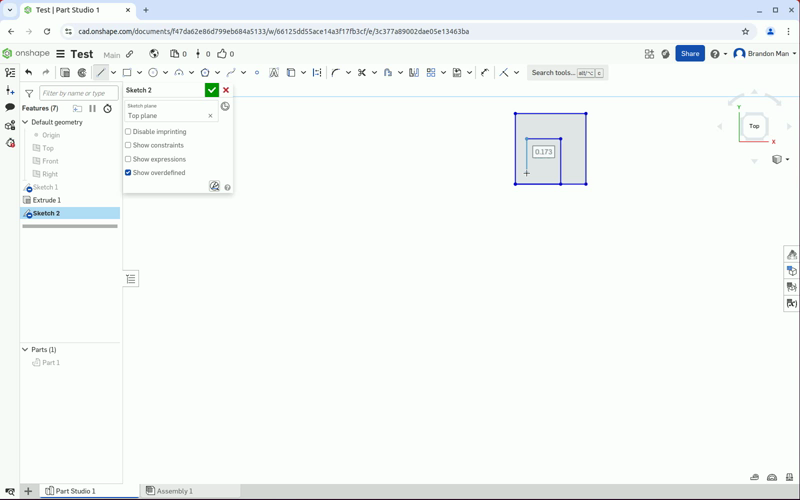
key_up(shift)
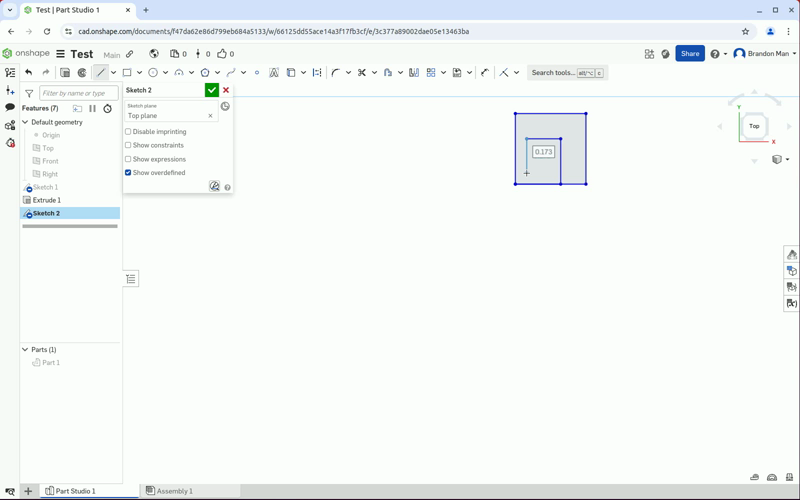
click(526, 172)
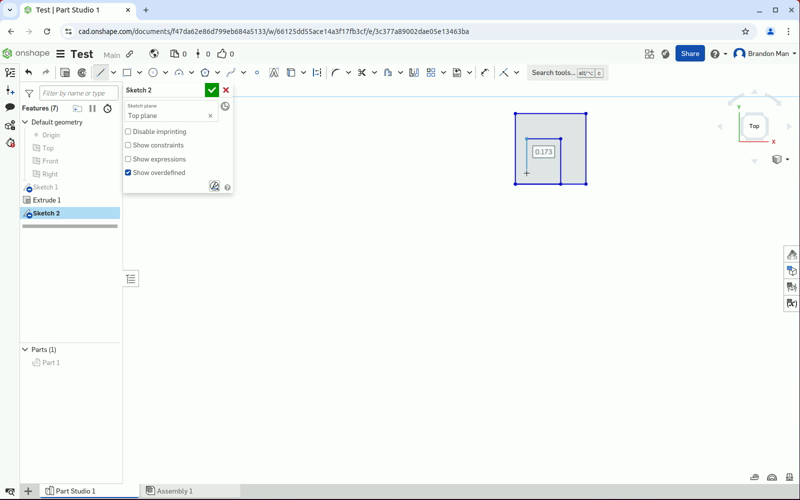
scroll(-6)
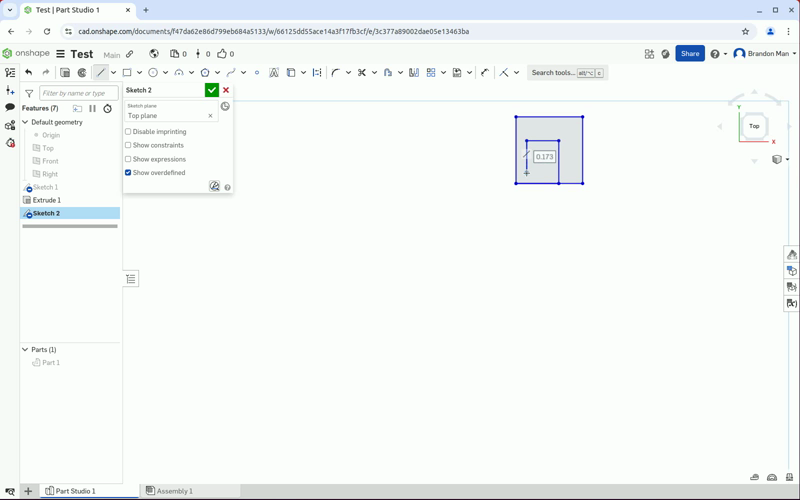
scroll(-6)
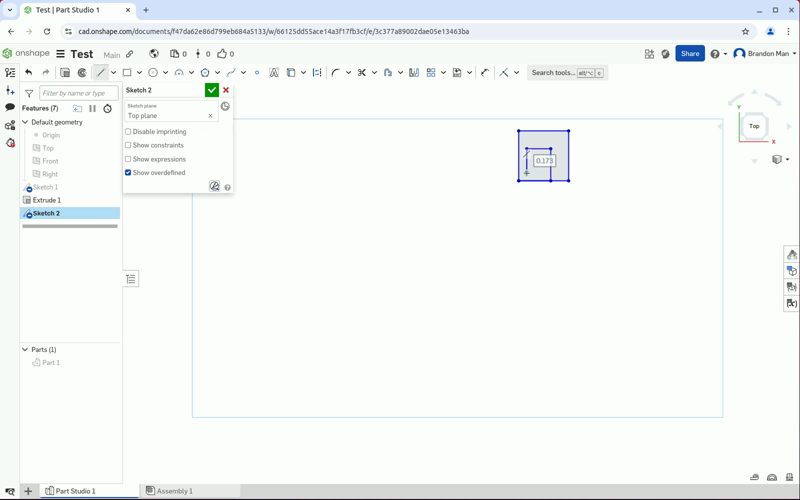
scroll(-6)
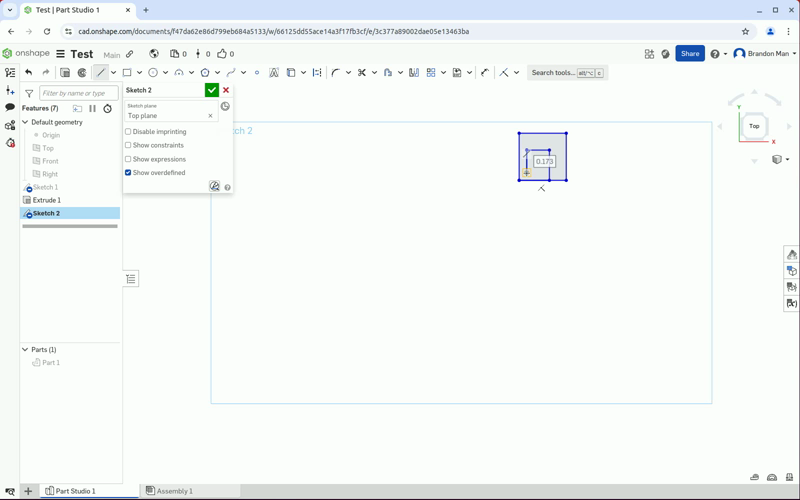
scroll(-6)
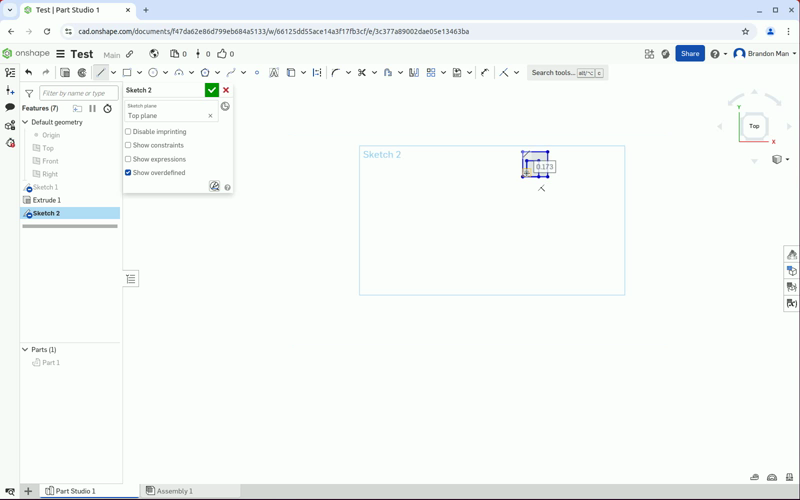
scroll(-6)
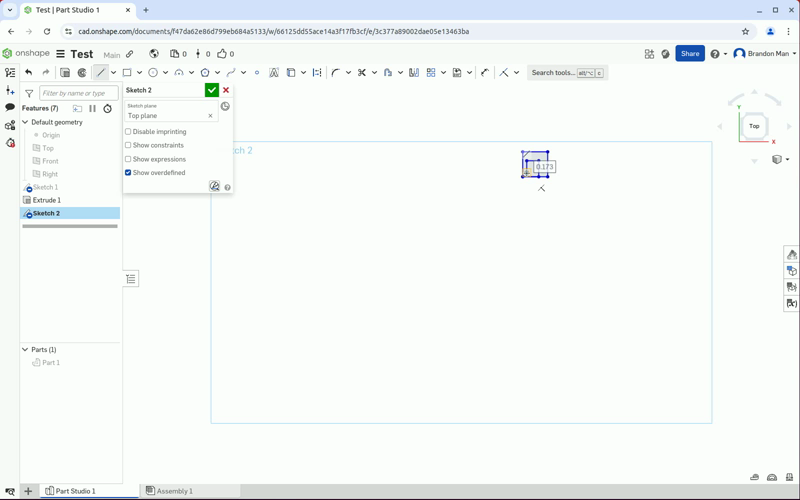
scroll(-6)
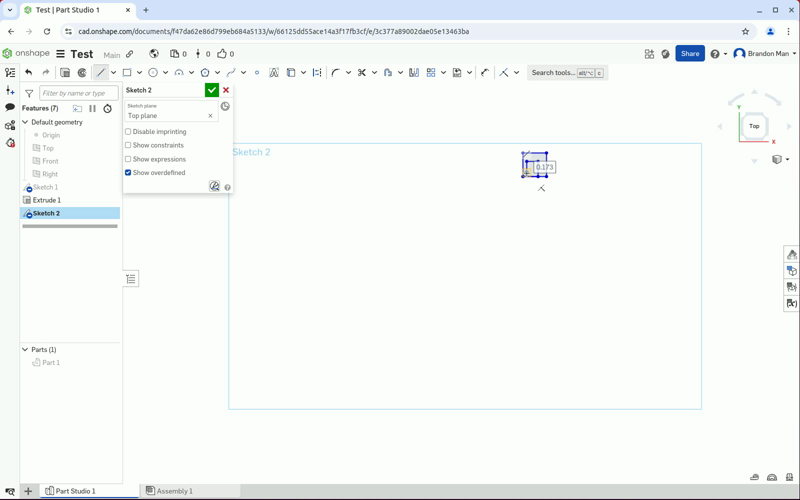
scroll(-6)
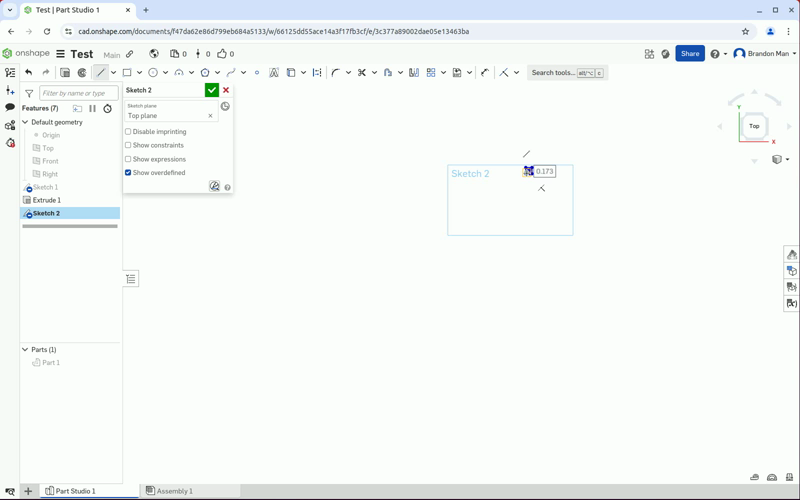
key(esc)
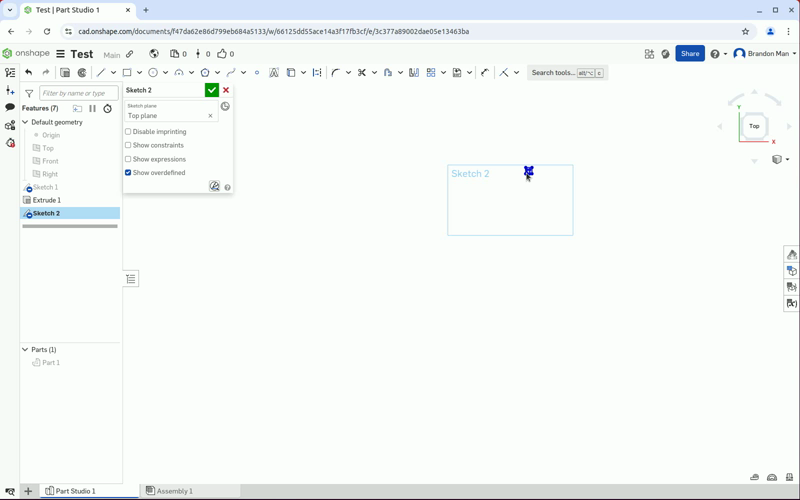
mouse_move(528, 169)
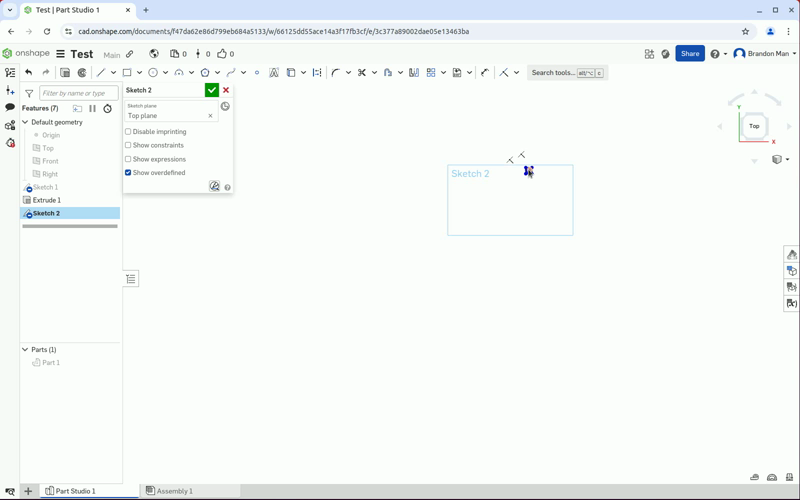
scroll(6)
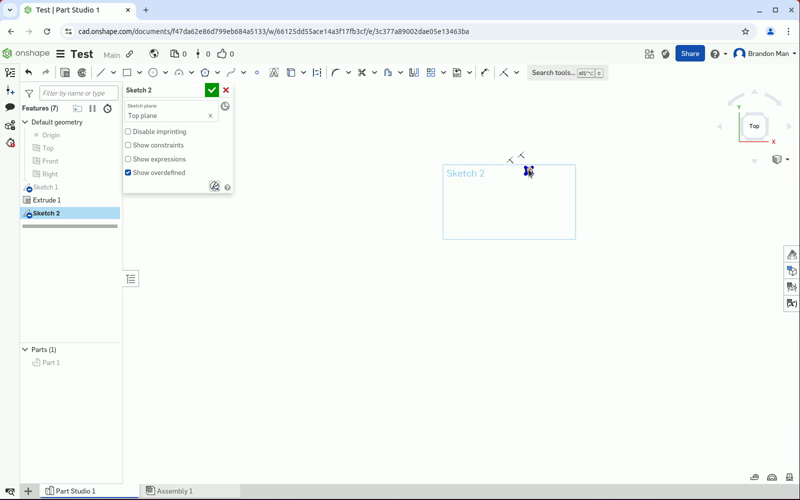
scroll(6)
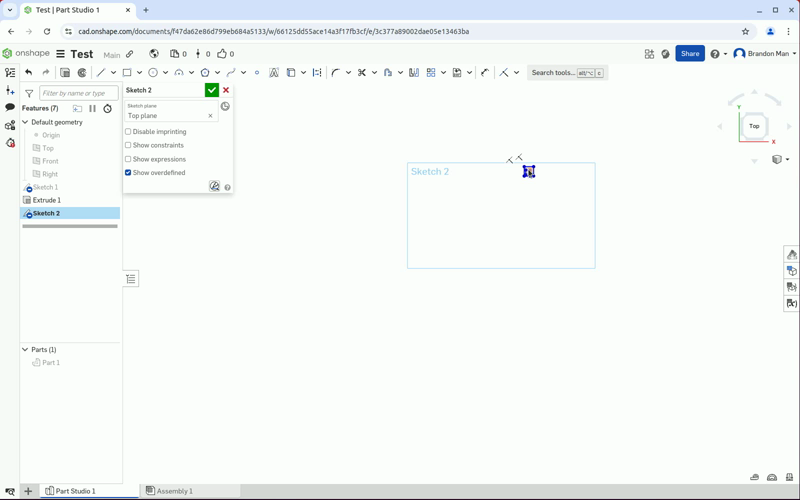
scroll(6)
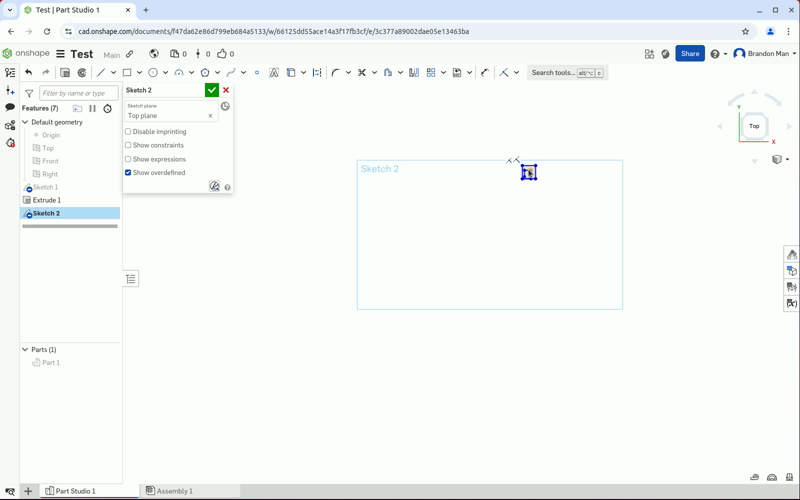
scroll(6)
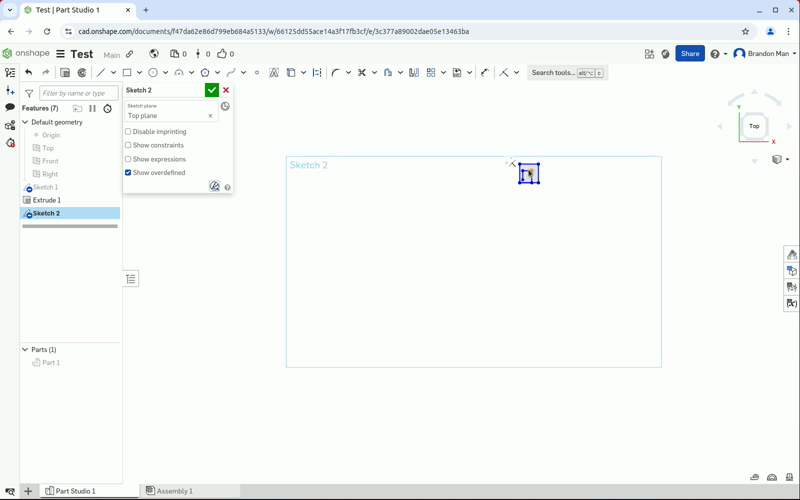
scroll(6)
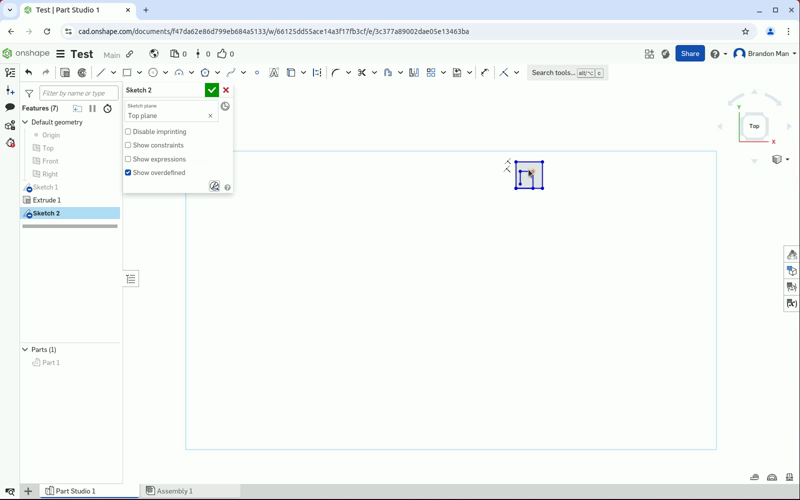
scroll(6)
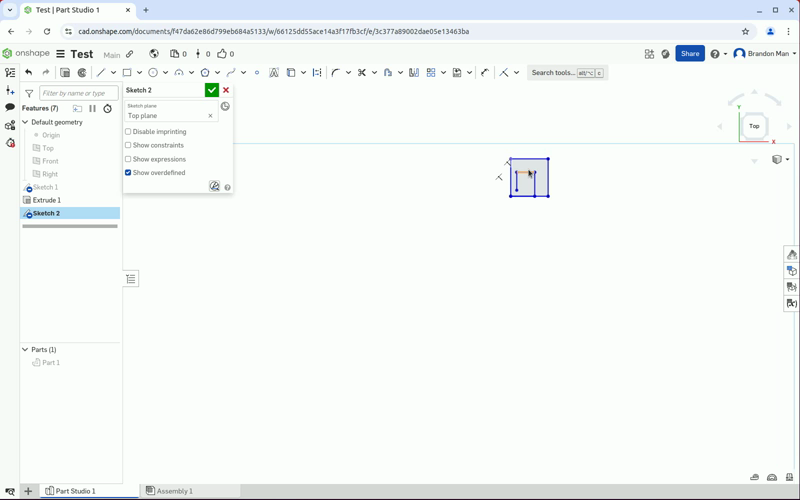
scroll(6)
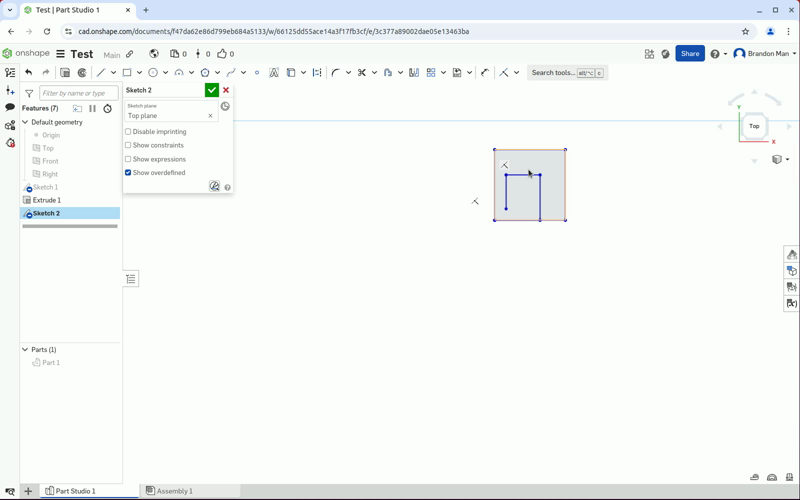
click(528, 169)
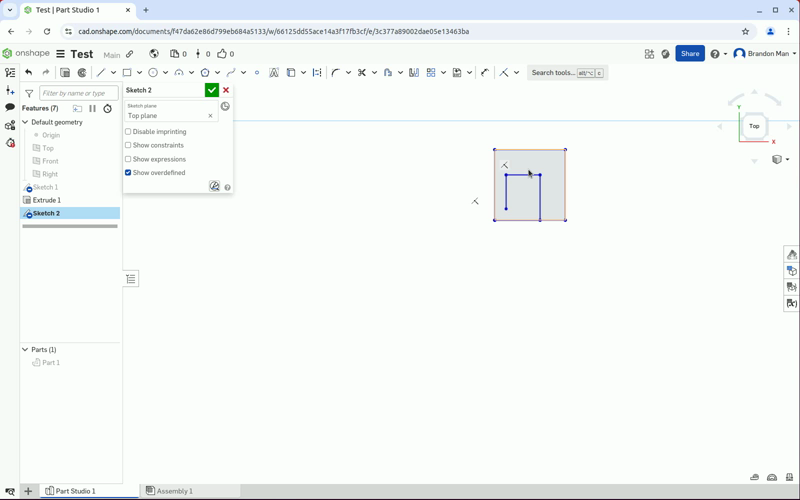
scroll(-6)
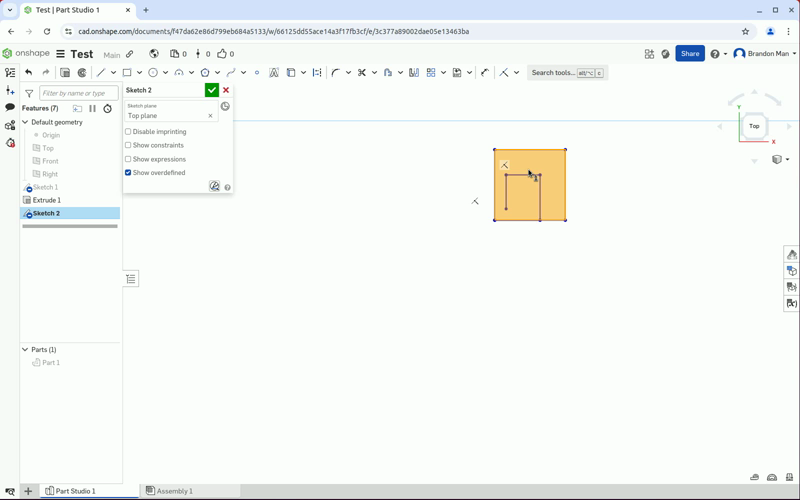
scroll(-6)
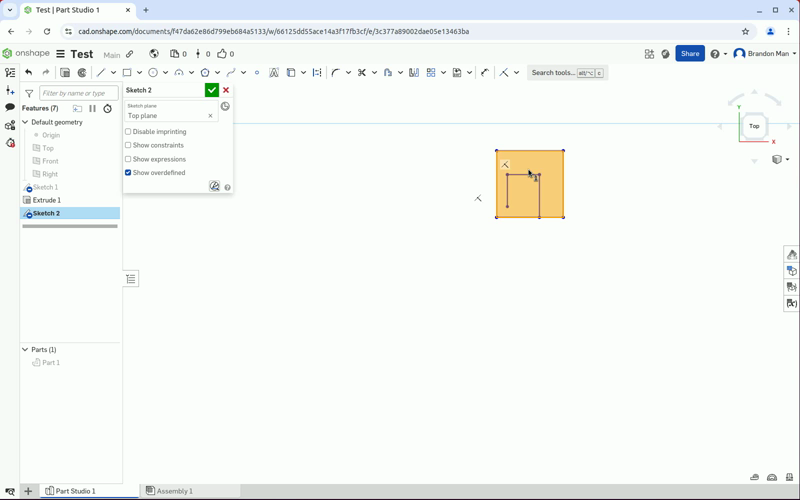
scroll(-6)
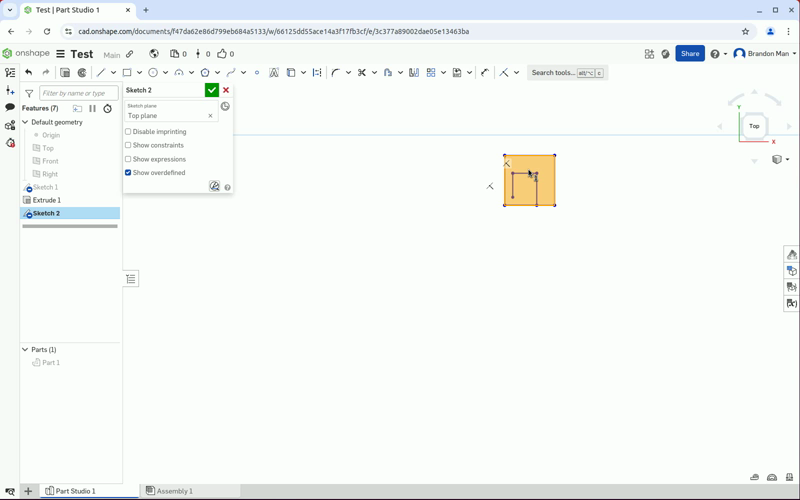
scroll(-6)
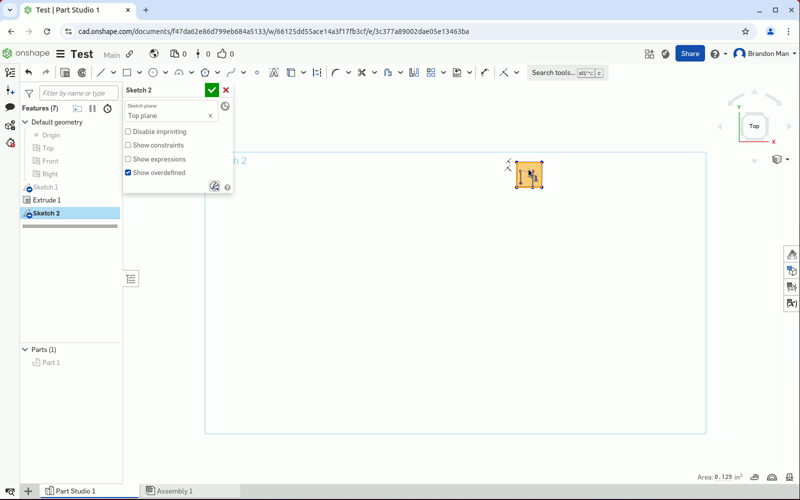
scroll(-6)
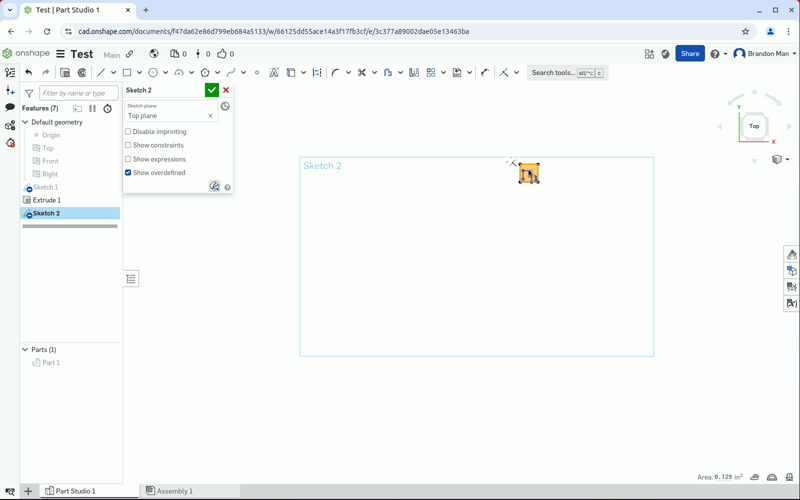
scroll(-6)
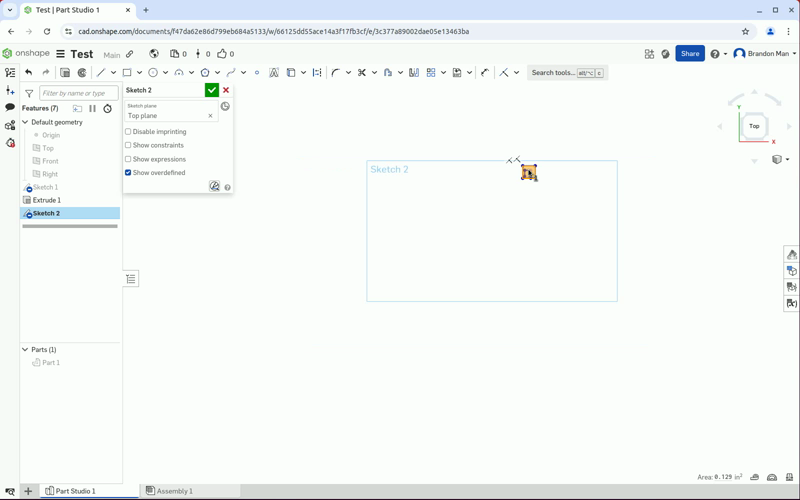
scroll(-6)
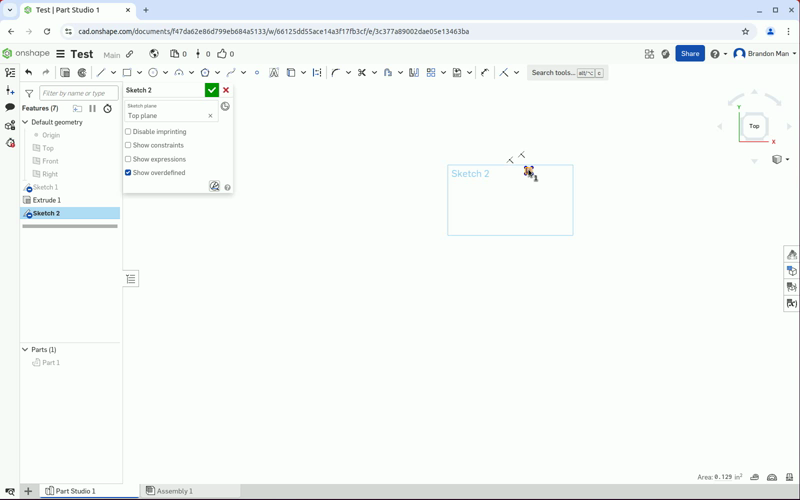
mouse_move(73, 352)
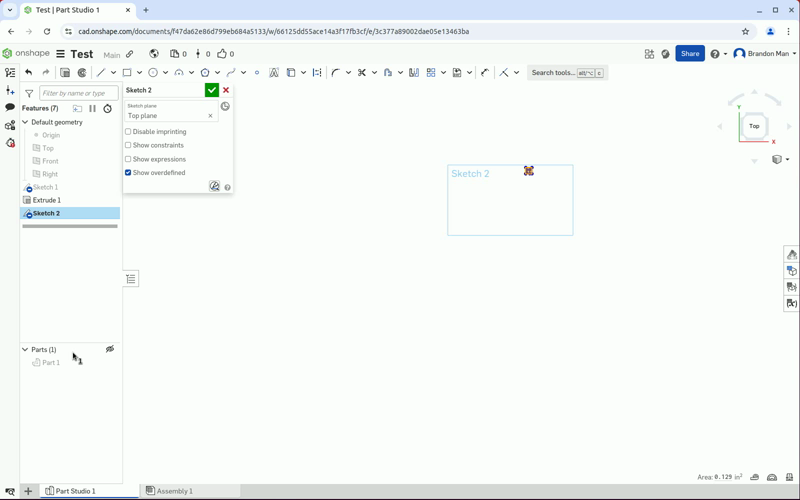
key(shift+y)
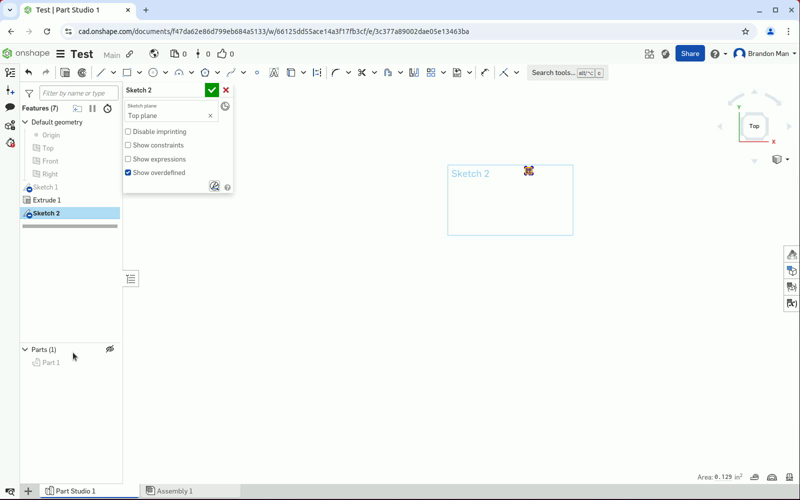
key(shift+e)
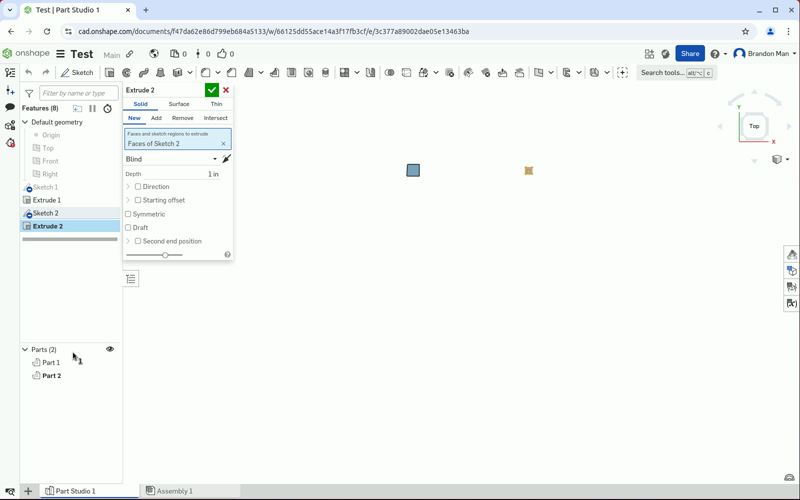
mouse_move(143, 106)
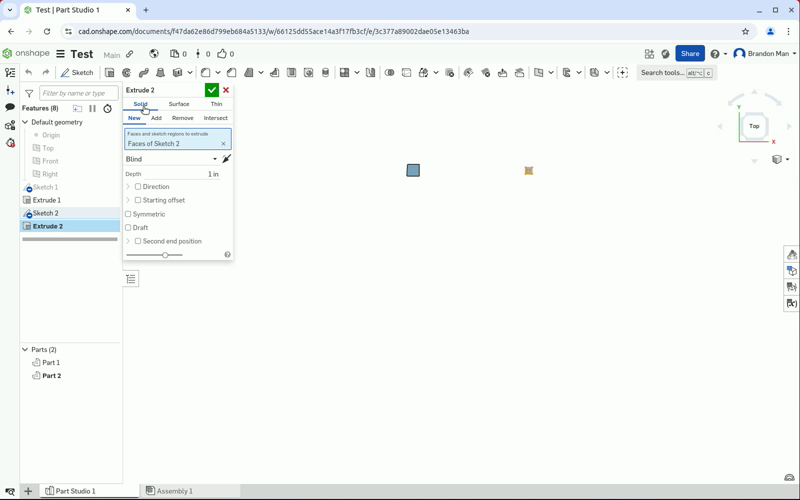
click(143, 106)
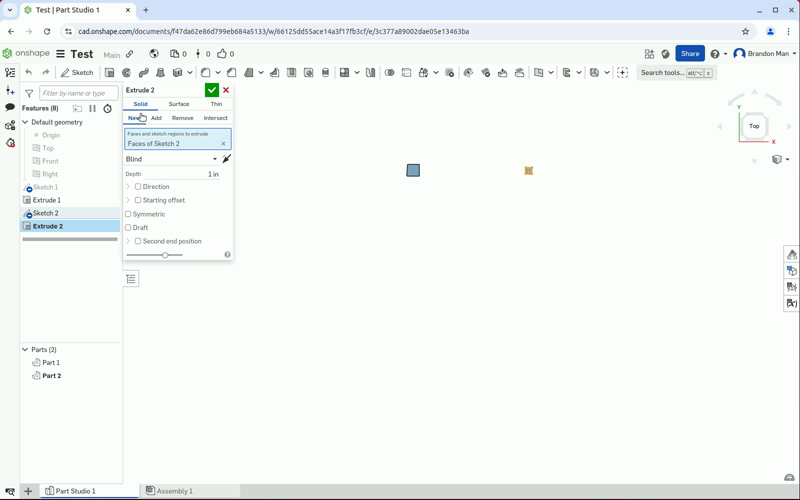
mouse_move(137, 120)
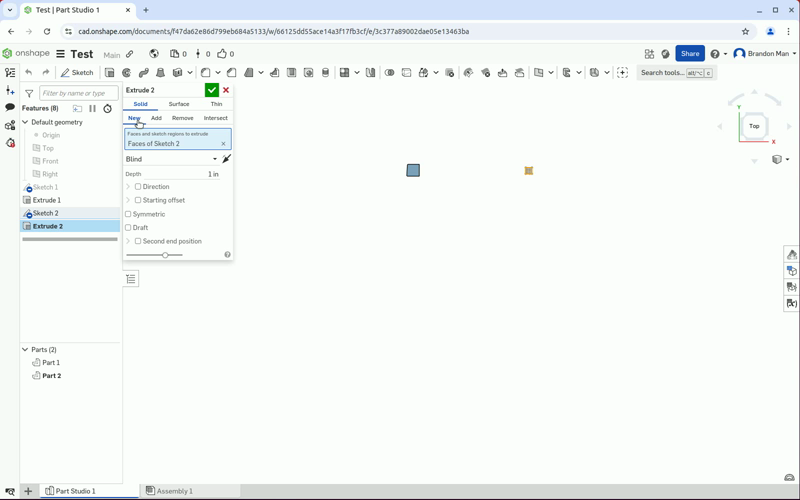
click(137, 120)
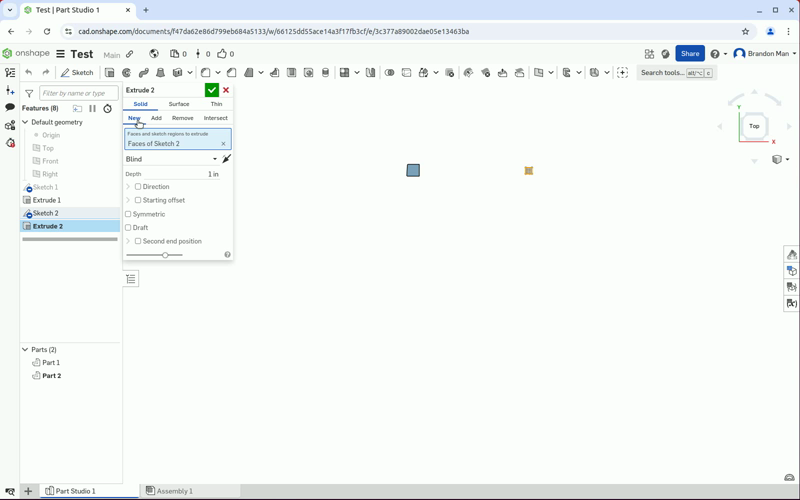
key(tab, 4)
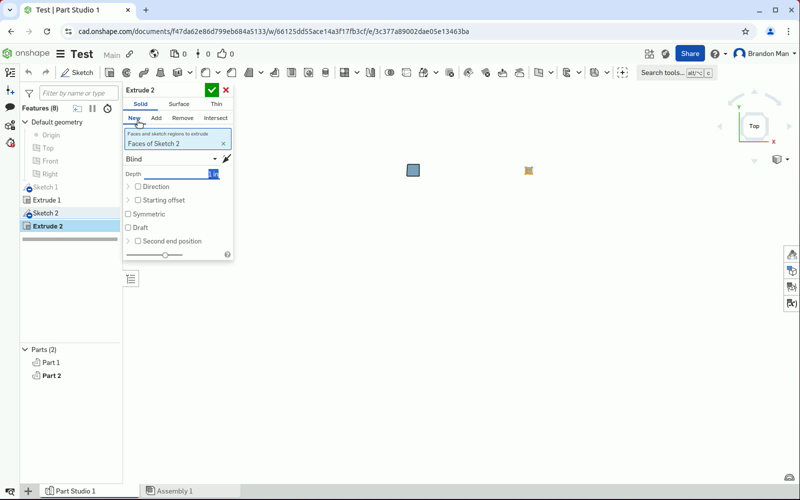
text(10.351)
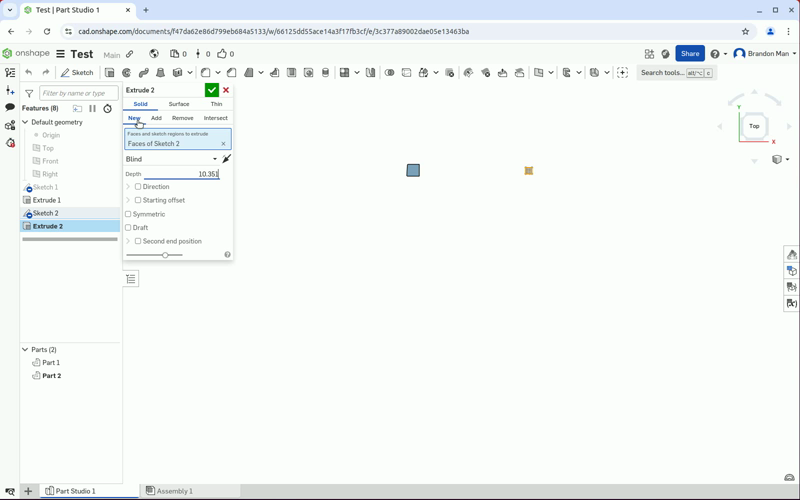
key(enter)
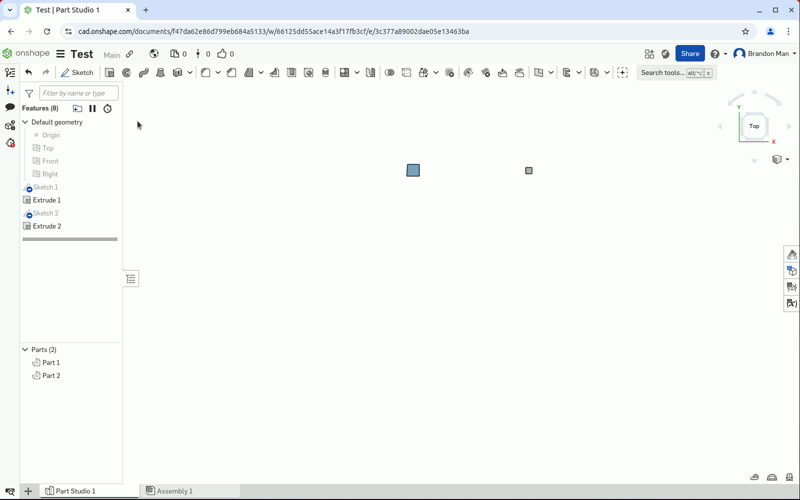
key(shift+h)
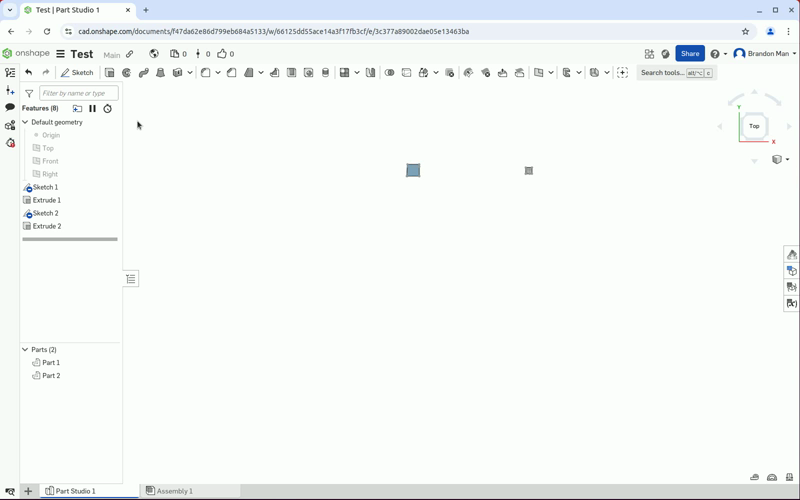
key(shift+h)
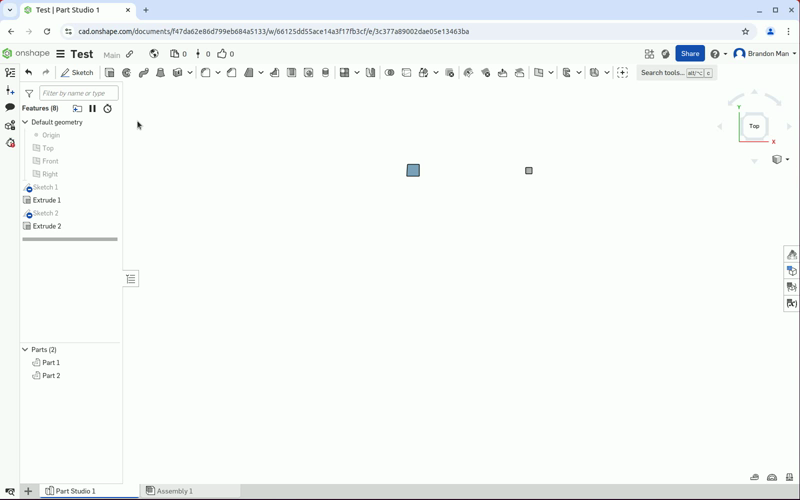
mouse_move(73, 189)
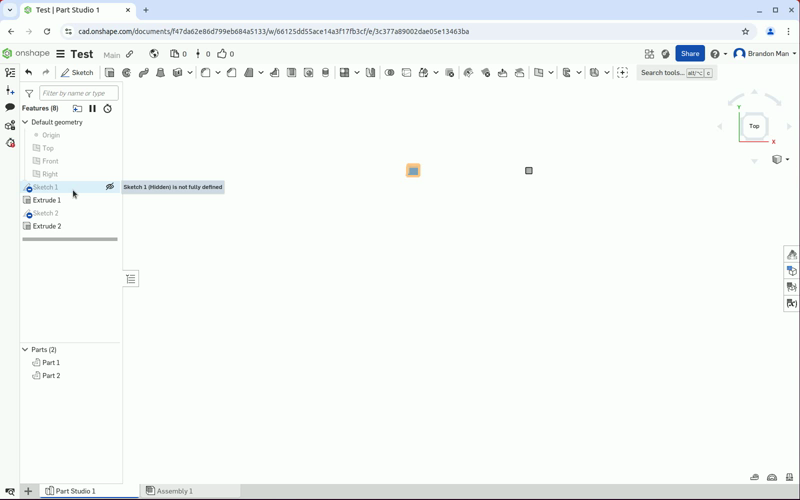
click(73, 189)
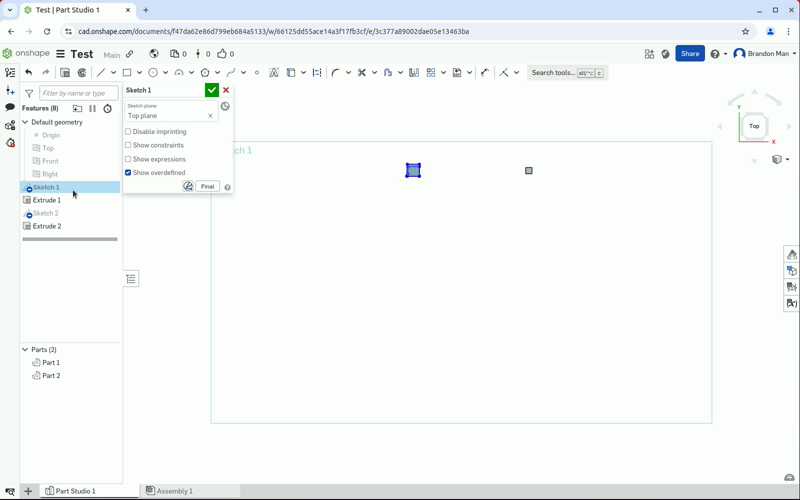
mouse_move(229, 92)
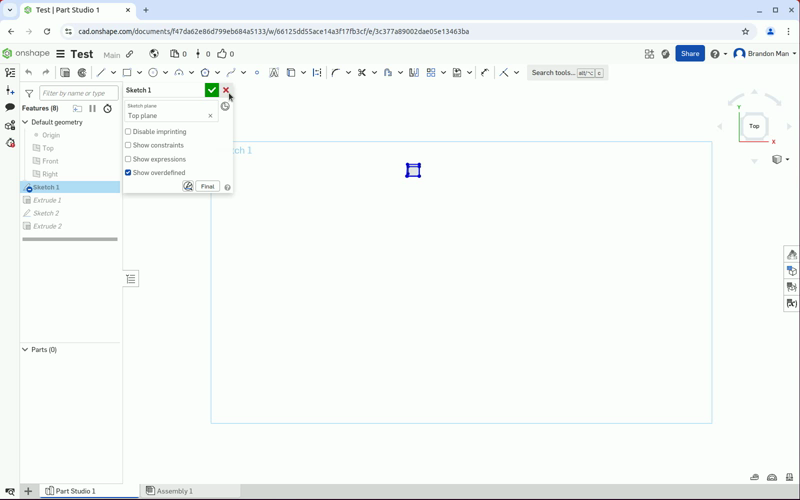
click(229, 92)
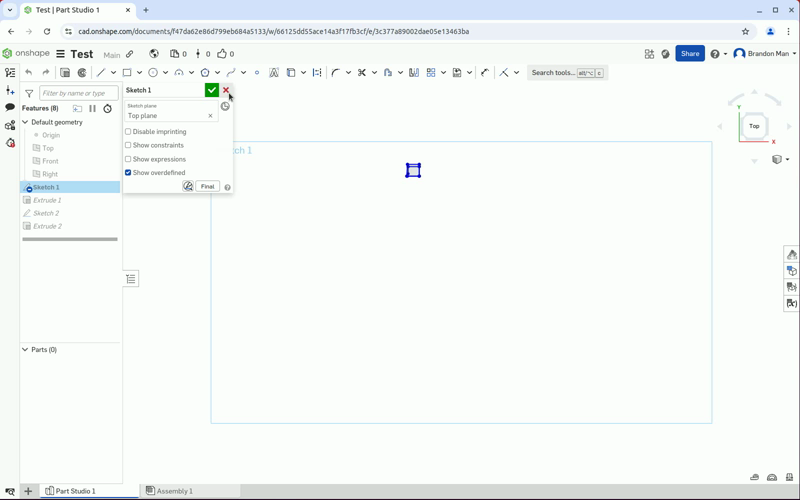
key(shift+s)
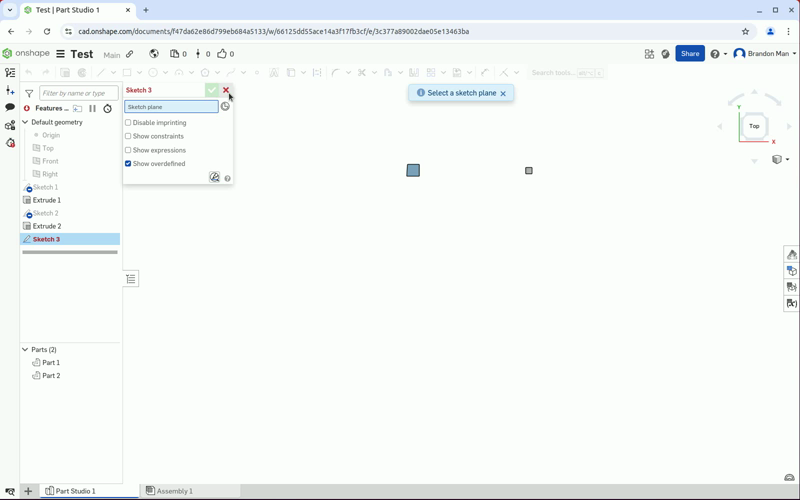
mouse_move(73, 150)
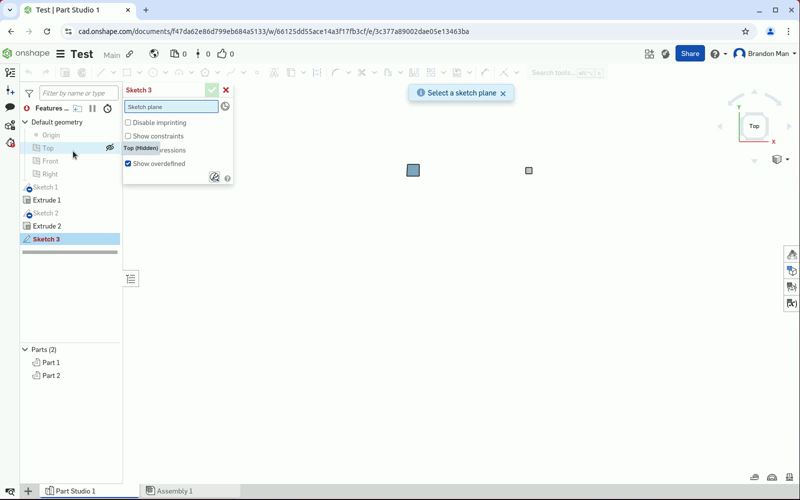
click(73, 150)
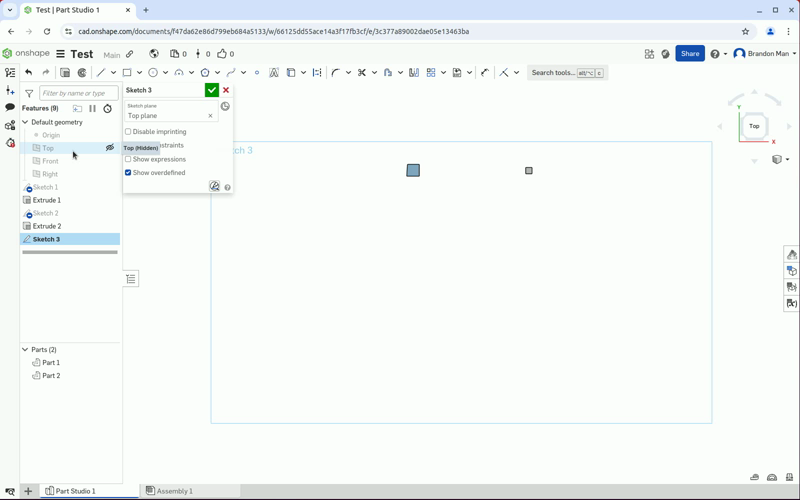
mouse_move(73, 352)
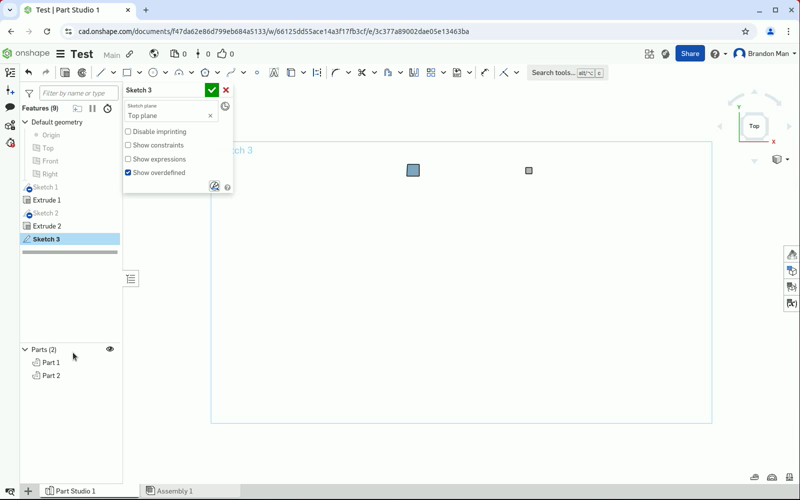
key(y)
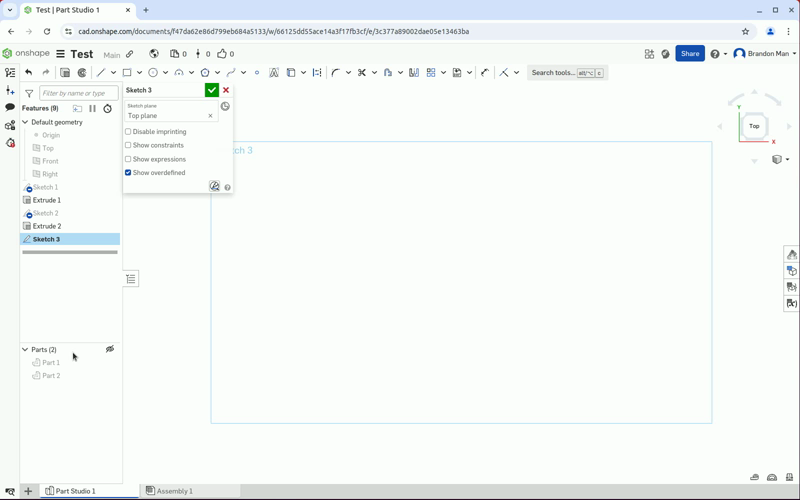
key(l)
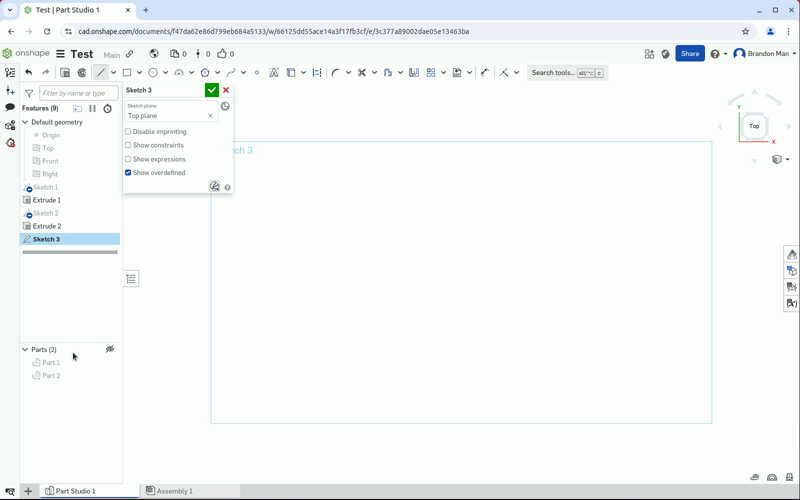
key_down(shift)
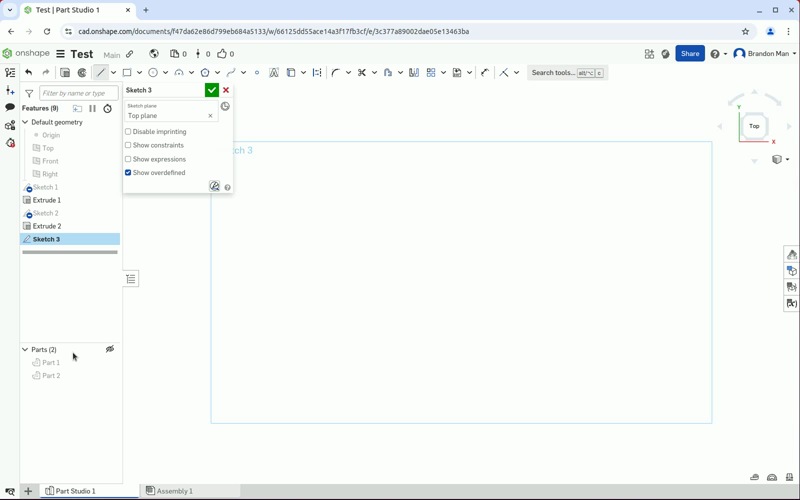
mouse_move(526, 282)
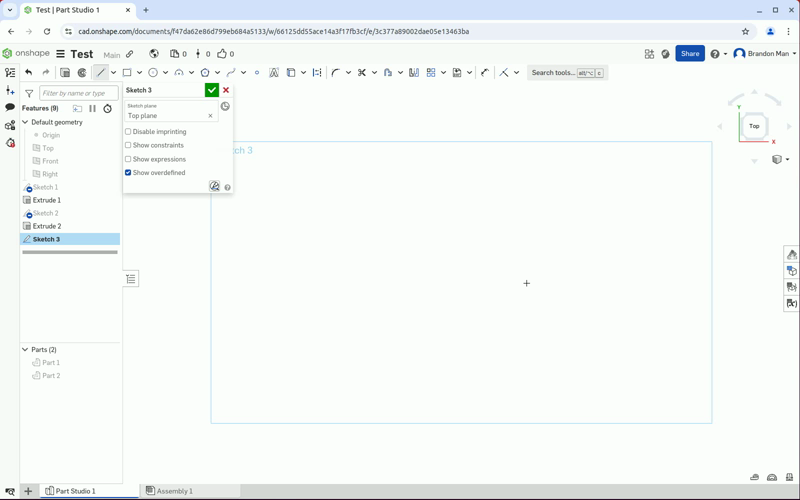
click(526, 282)
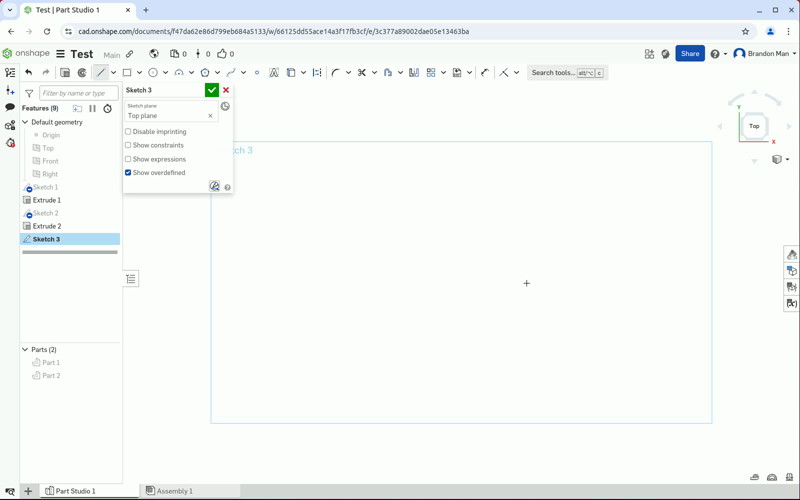
key_up(shift)
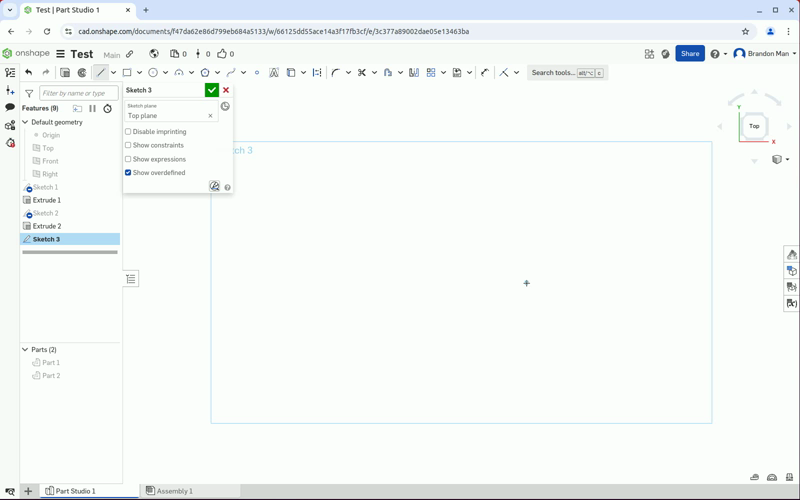
key_down(shift)
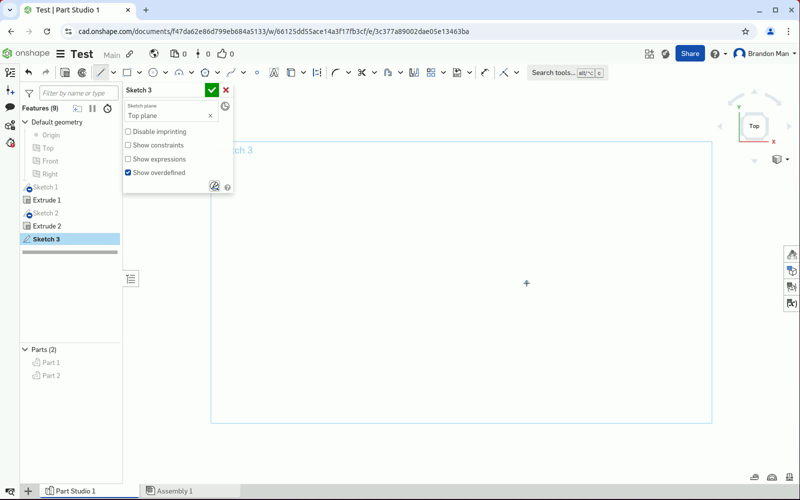
mouse_move(556, 282)
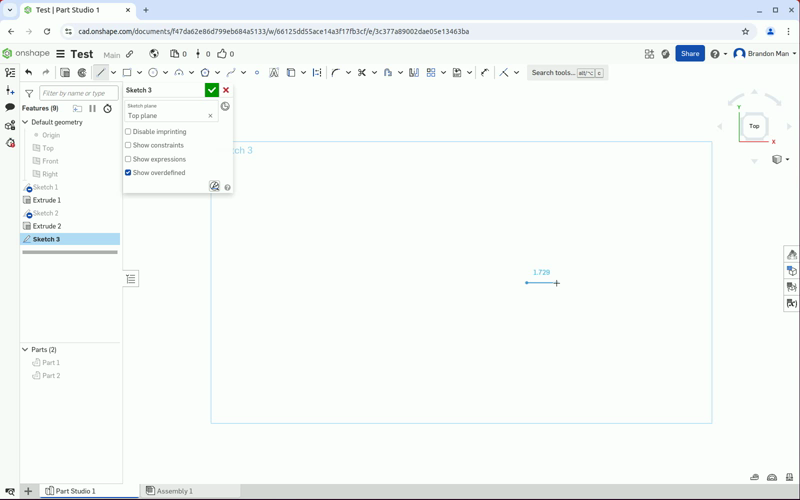
mouse_move(530, 282)
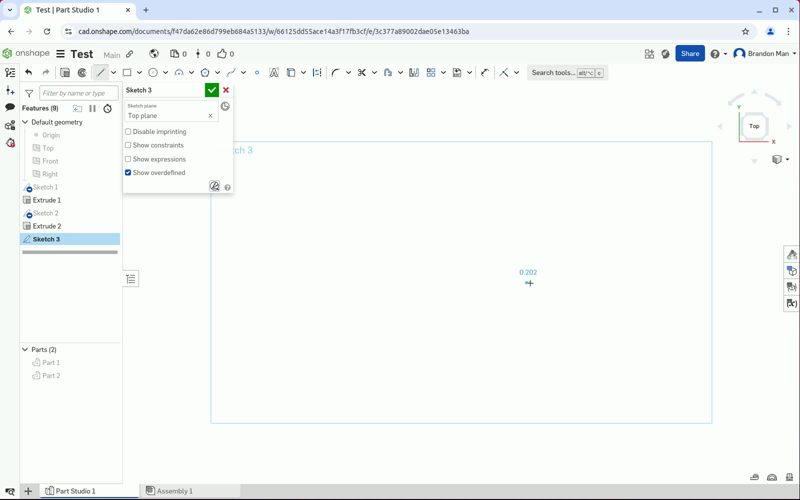
scroll(6)
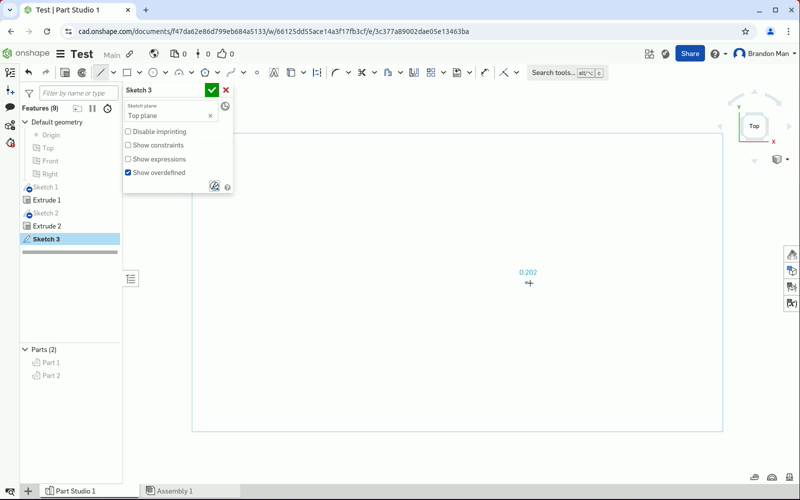
scroll(6)
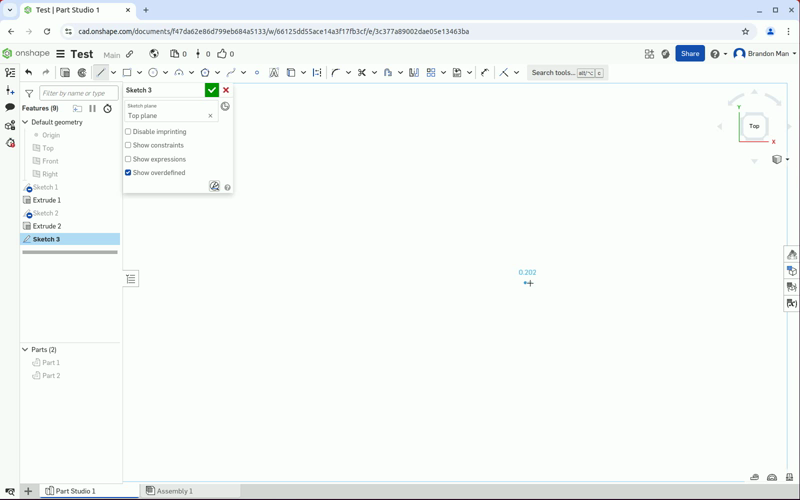
scroll(6)
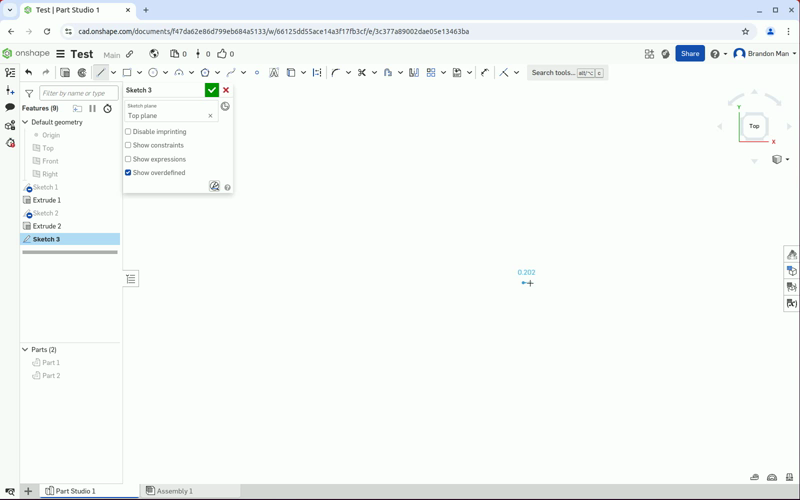
scroll(6)
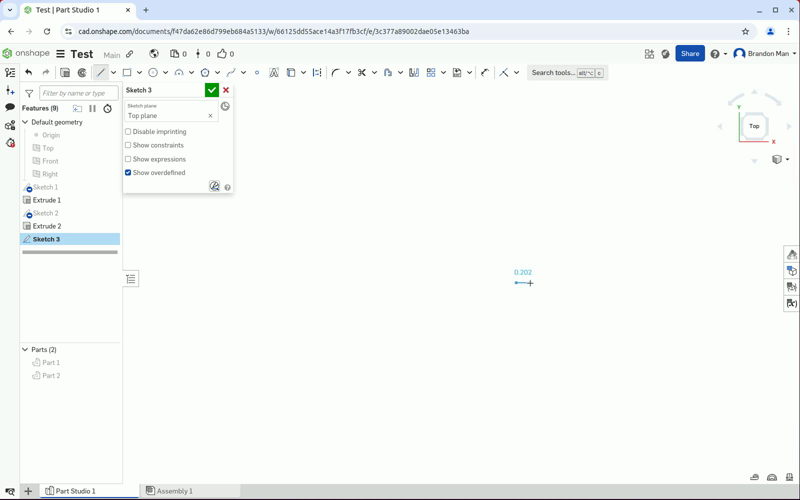
scroll(6)
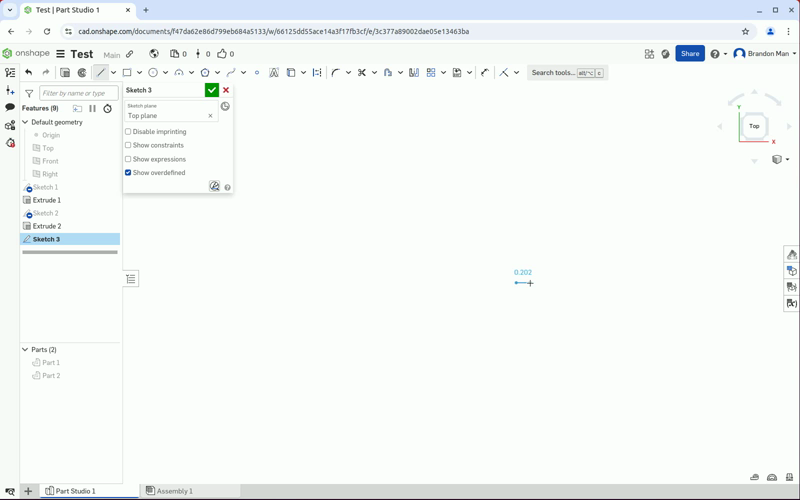
scroll(6)
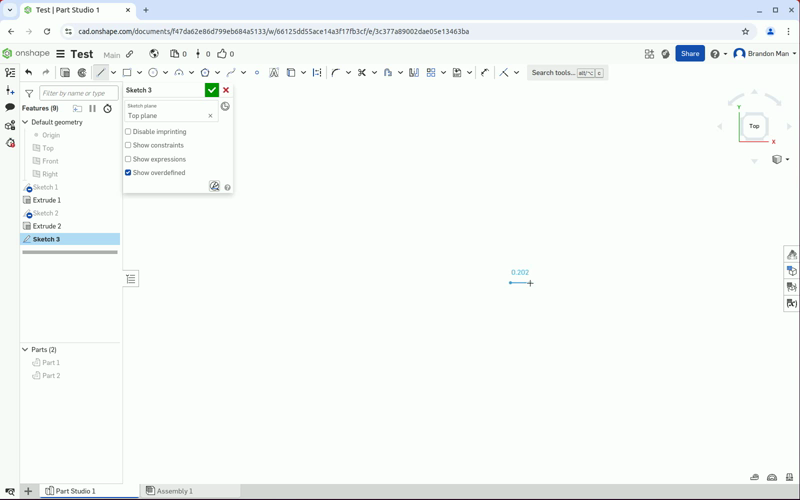
scroll(6)
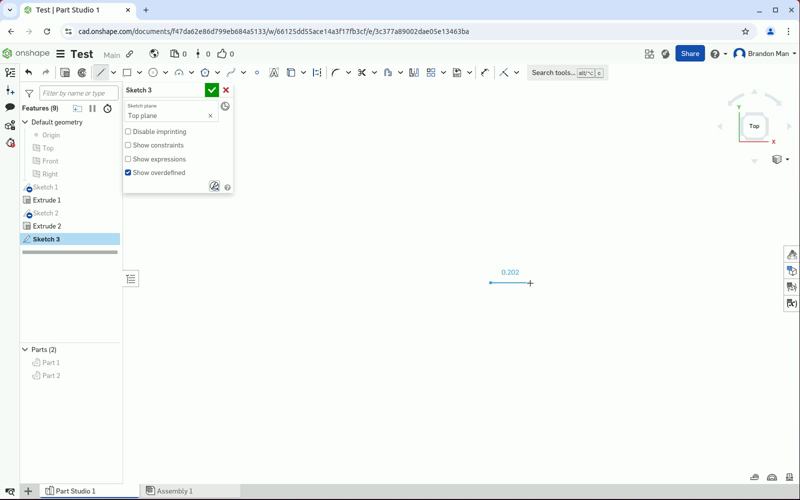
click(530, 282)
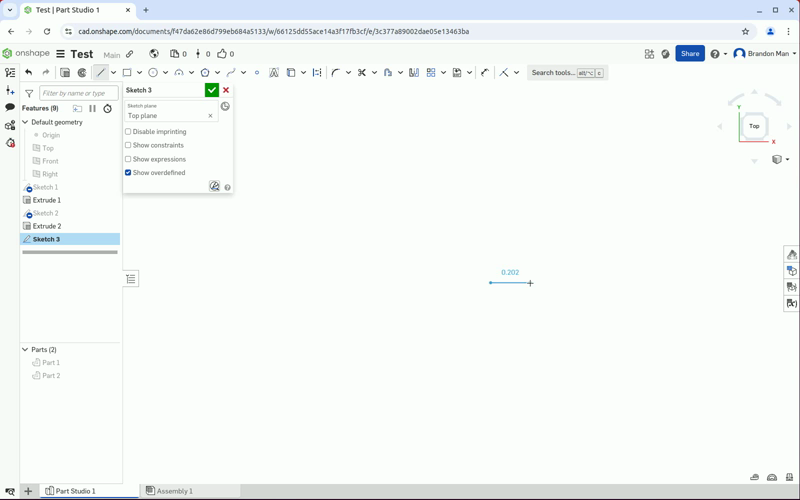
scroll(-6)
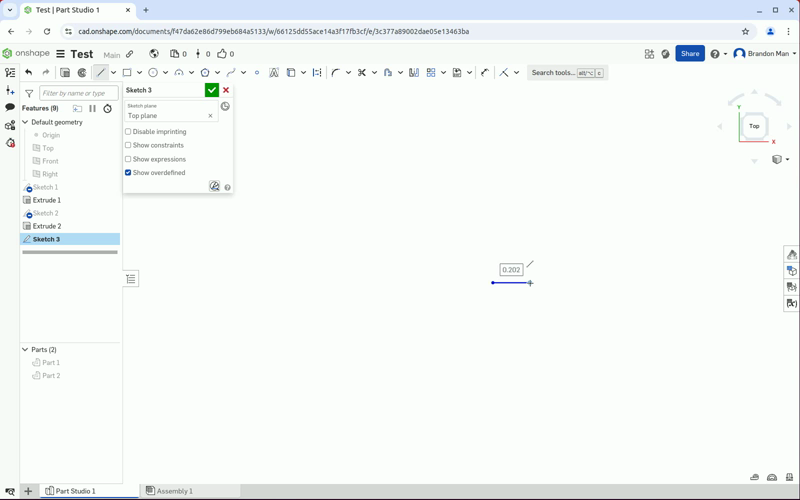
scroll(-6)
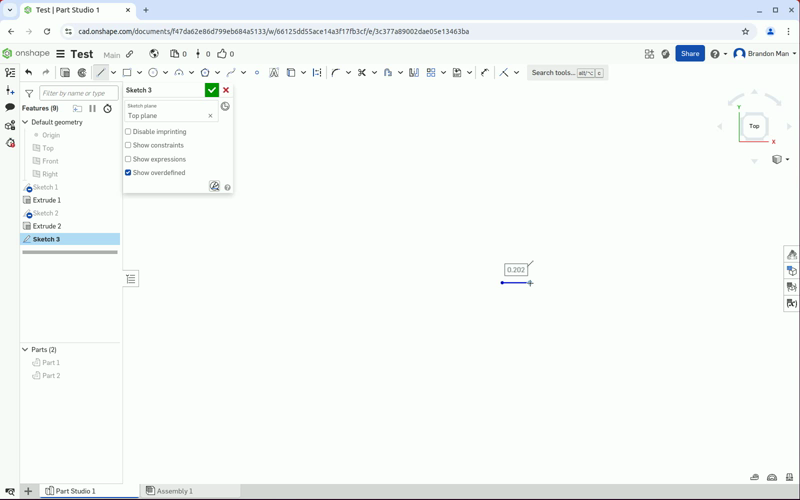
scroll(-6)
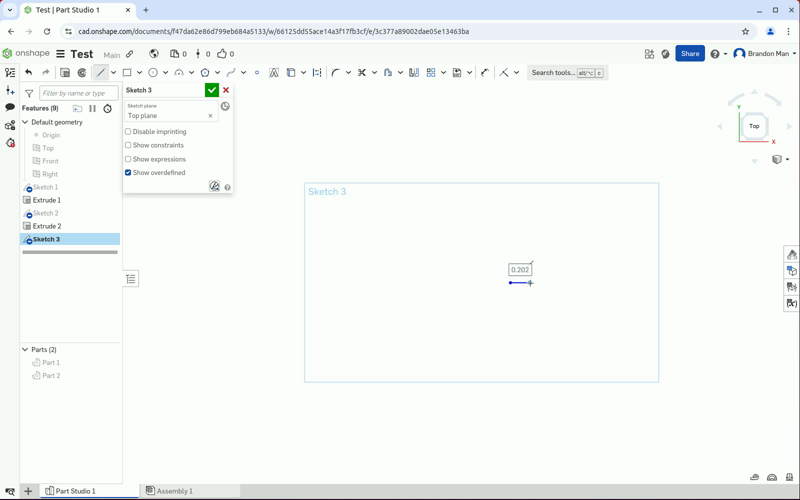
scroll(-6)
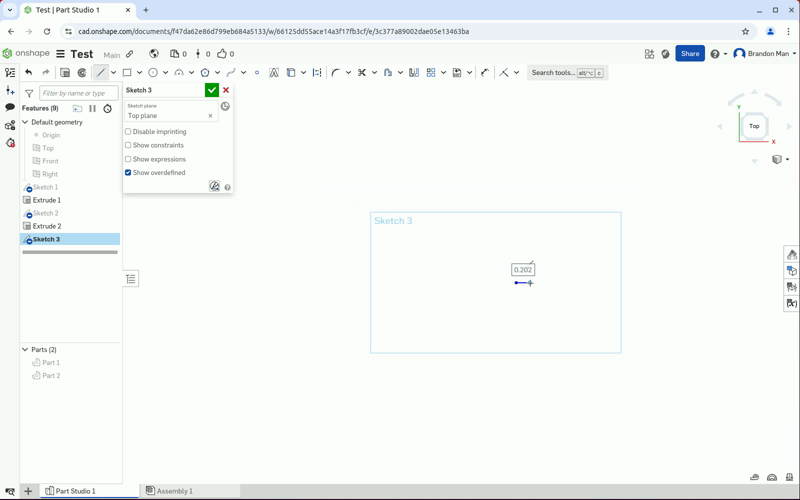
scroll(-6)
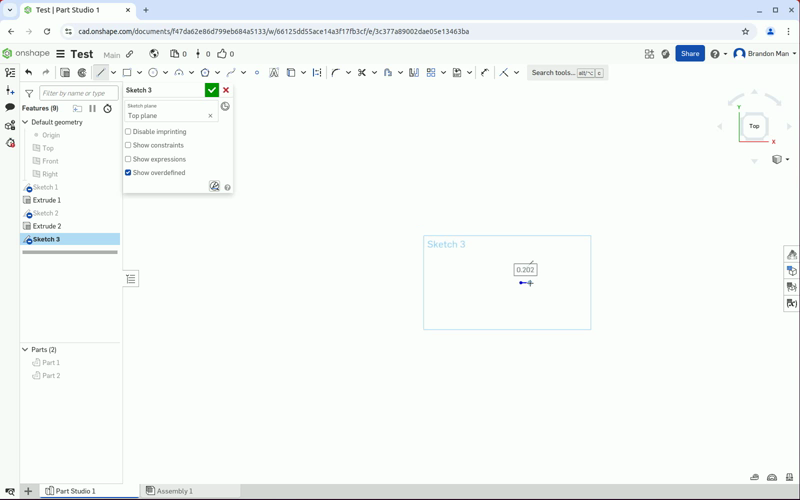
scroll(-6)
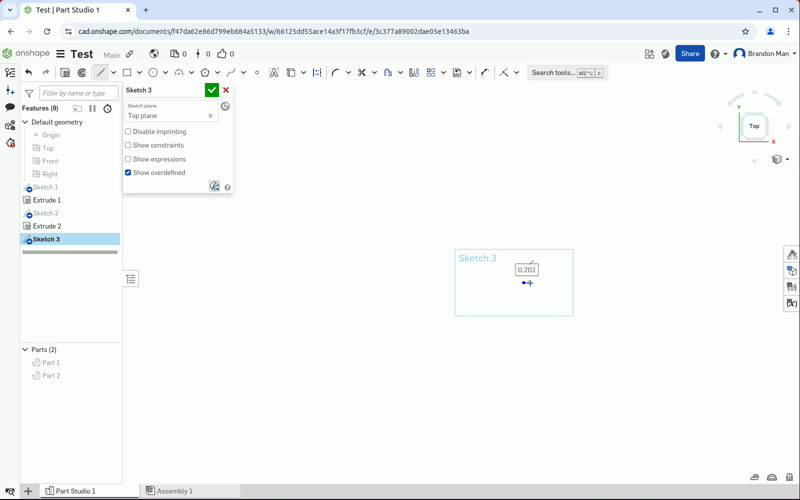
scroll(-6)
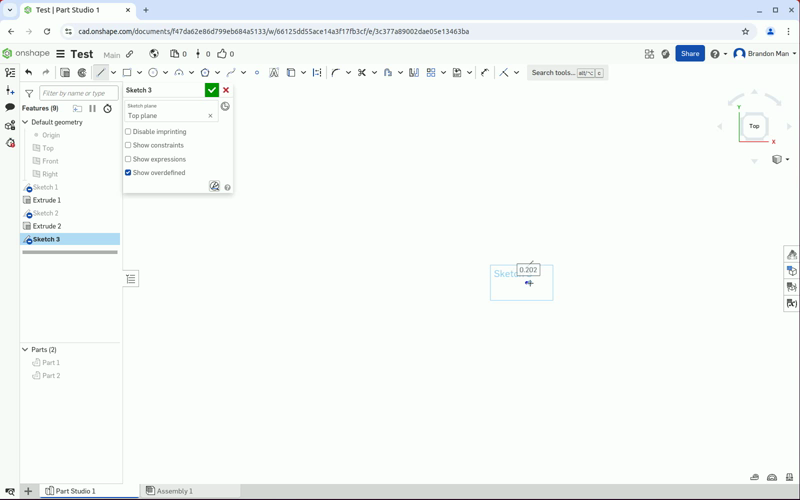
key_up(shift)
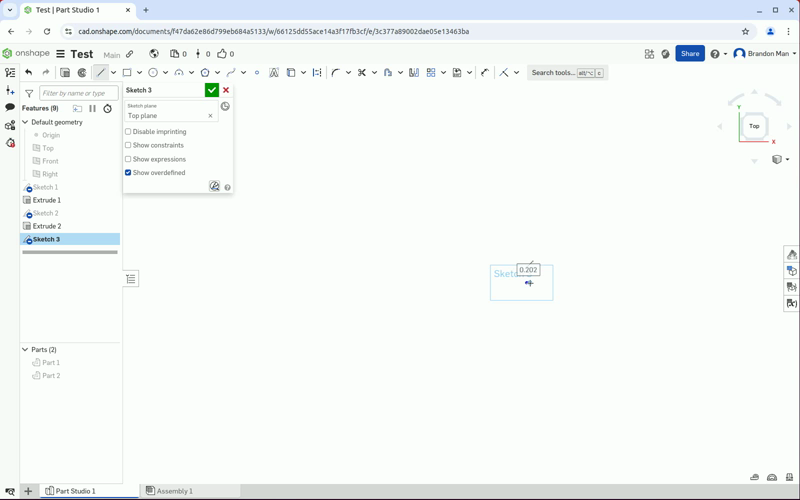
key_down(shift)
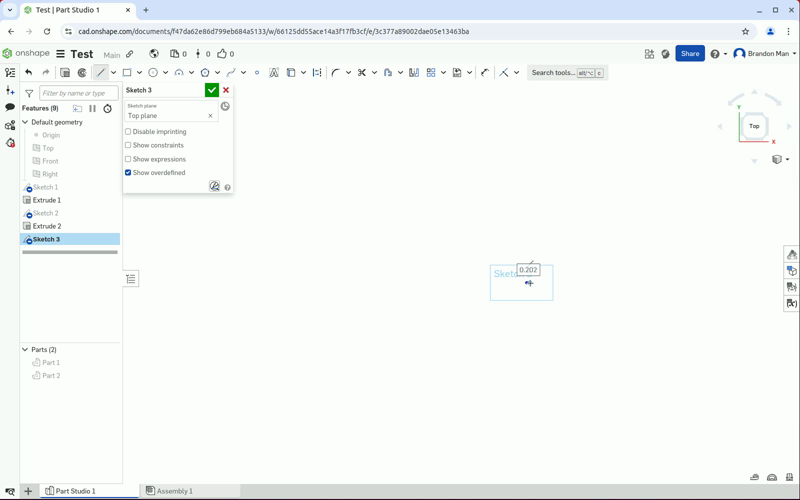
mouse_move(560, 282)
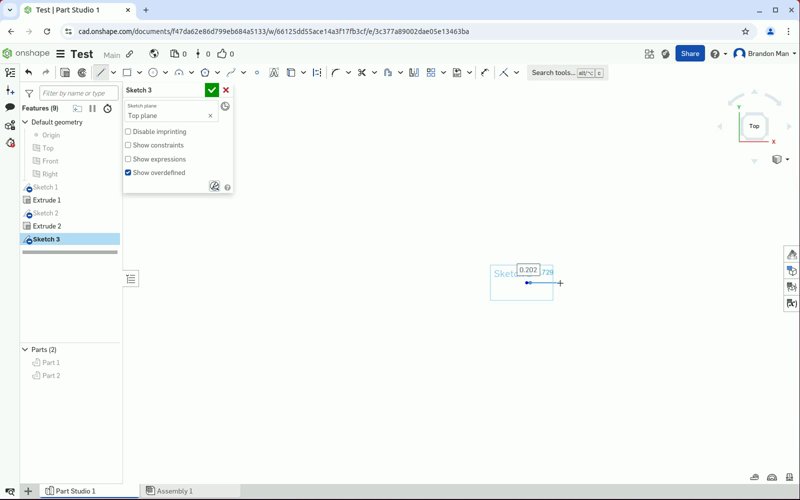
mouse_move(530, 279)
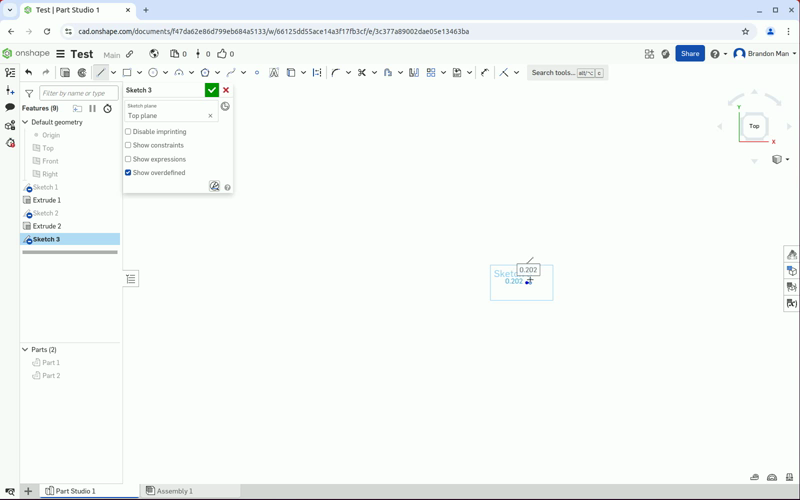
scroll(6)
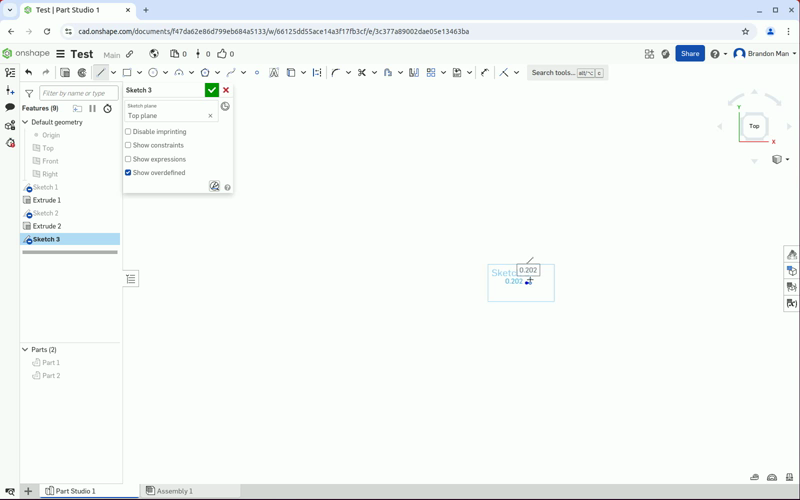
scroll(6)
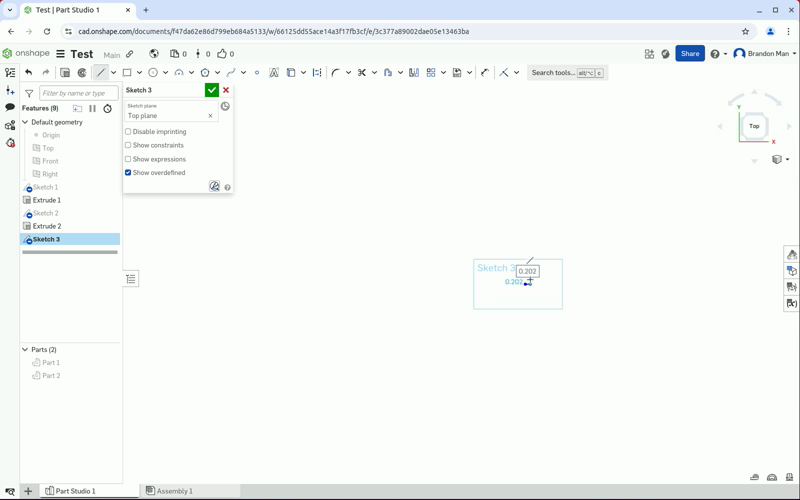
scroll(6)
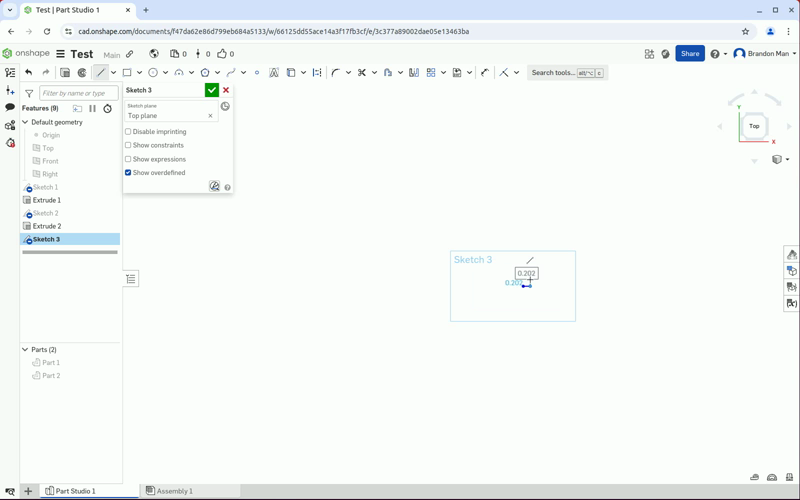
scroll(6)
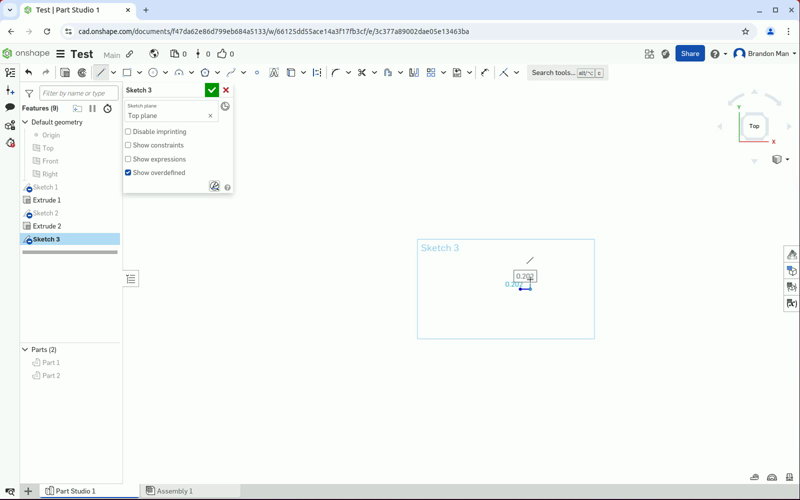
scroll(6)
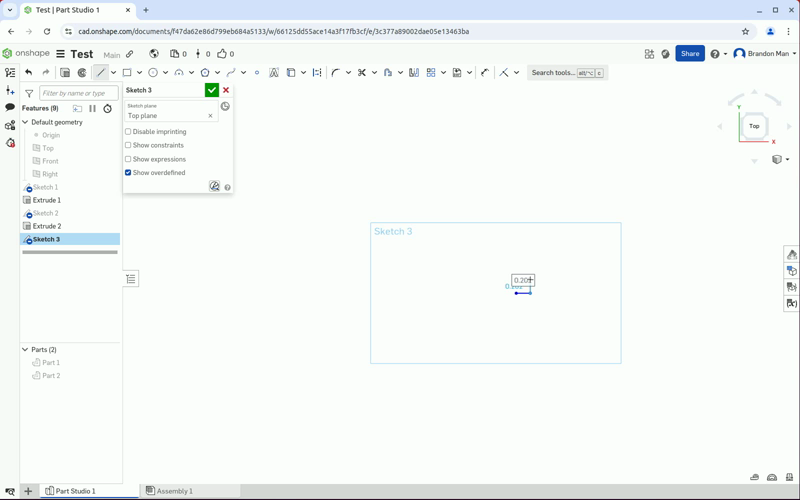
scroll(6)
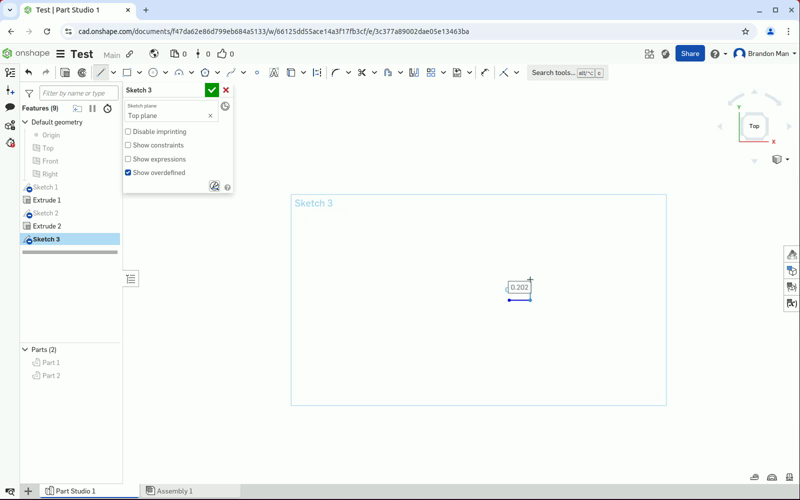
scroll(6)
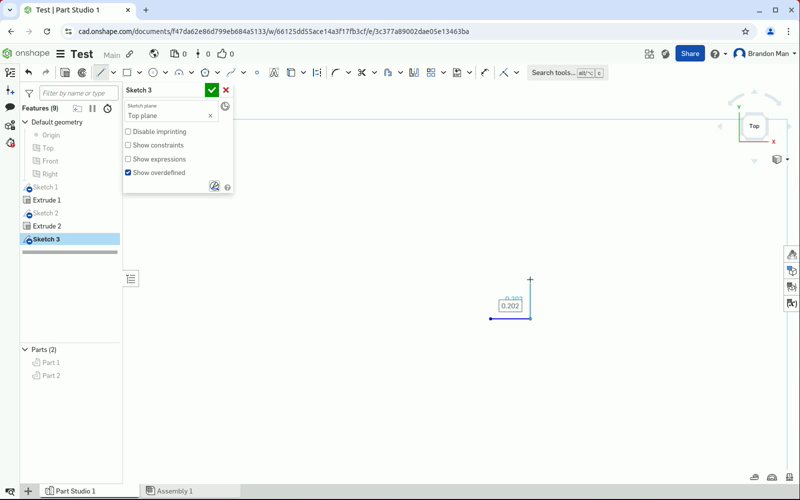
click(530, 279)
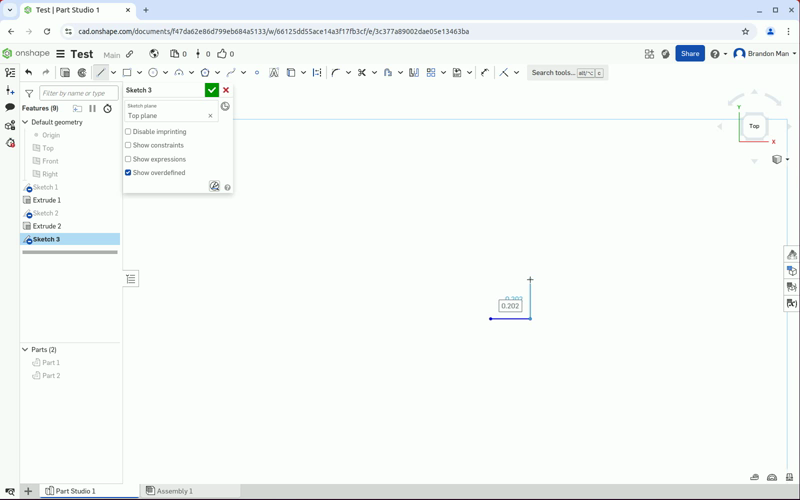
scroll(-6)
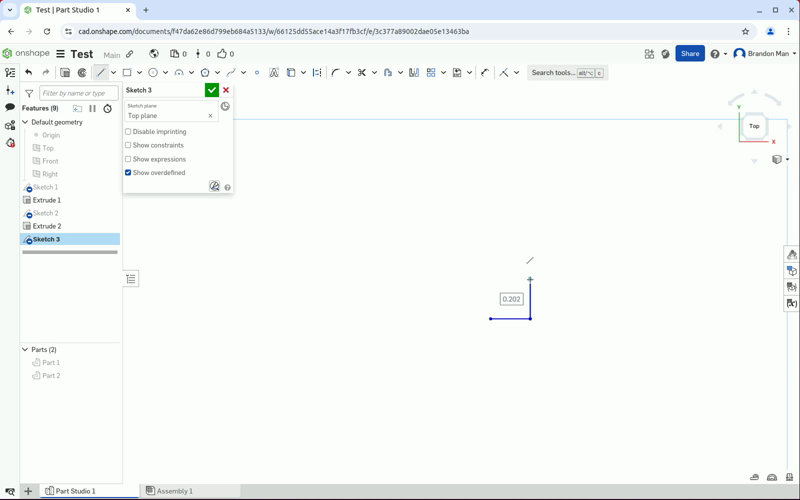
scroll(-6)
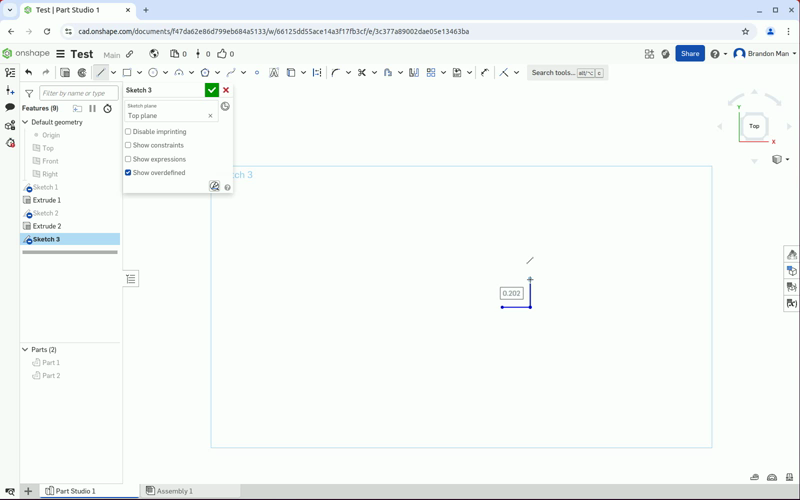
scroll(-6)
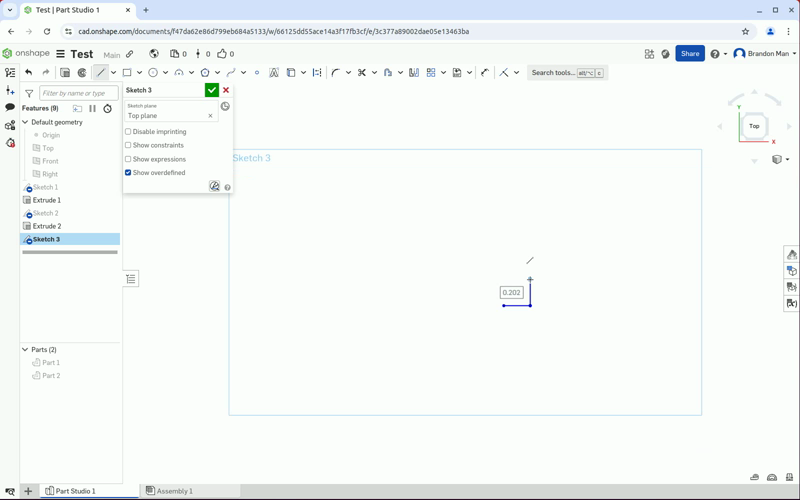
scroll(-6)
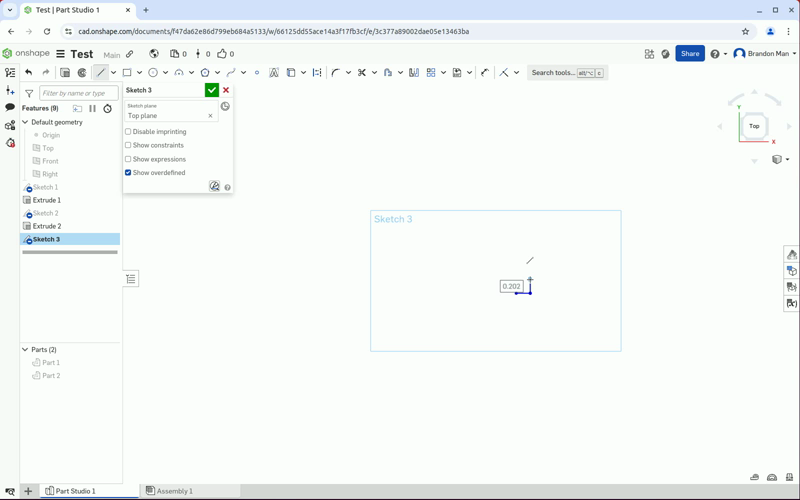
scroll(-6)
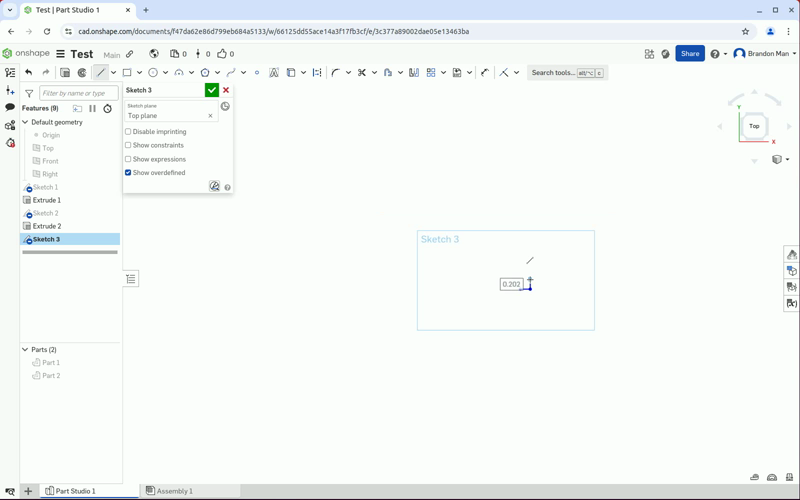
scroll(-6)
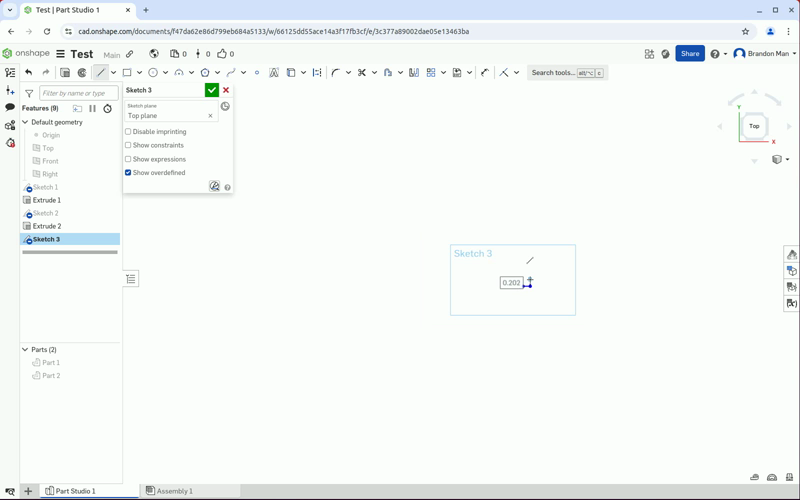
scroll(-6)
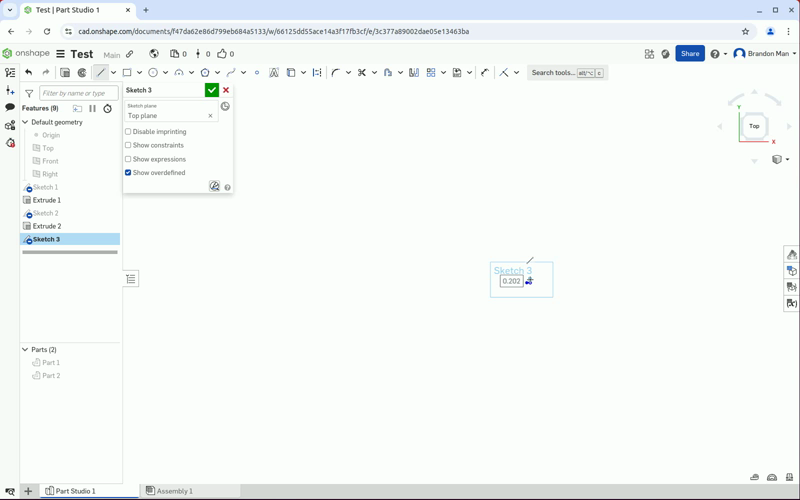
key_up(shift)
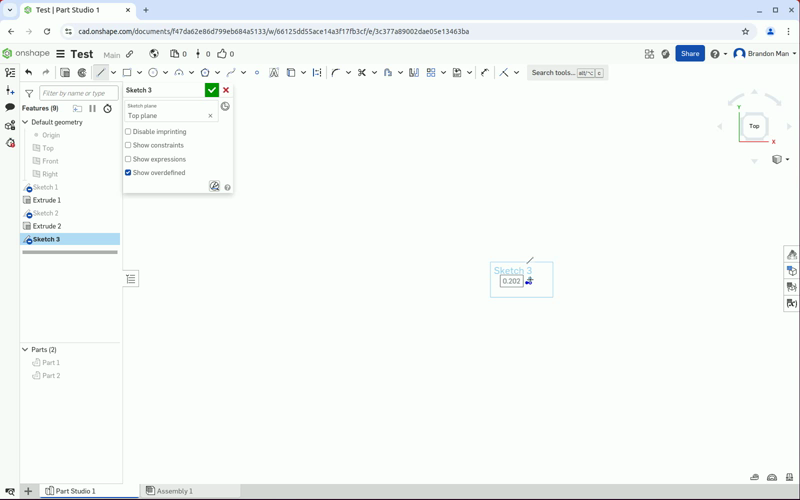
key_down(shift)
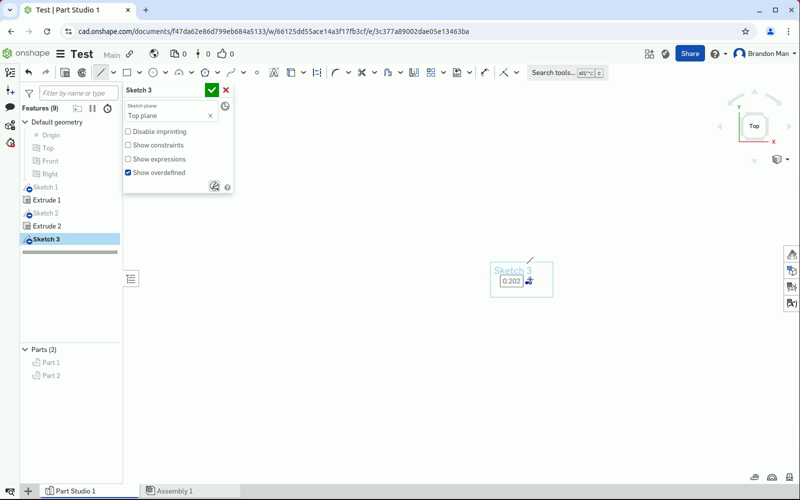
mouse_move(560, 279)
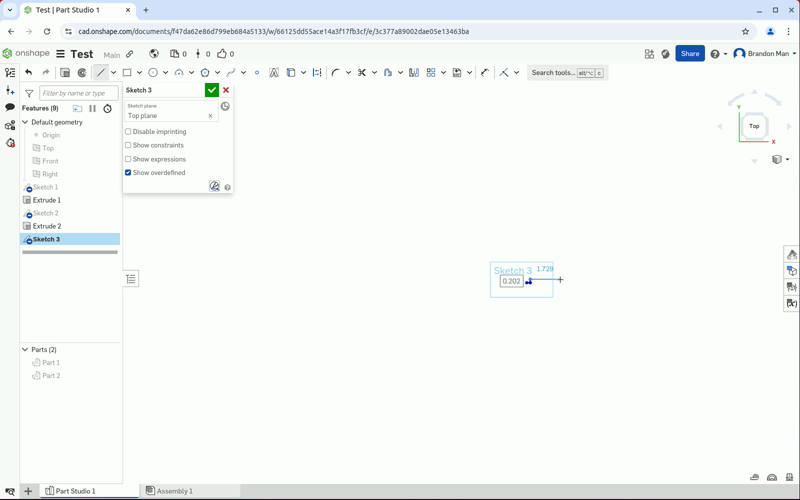
mouse_move(526, 279)
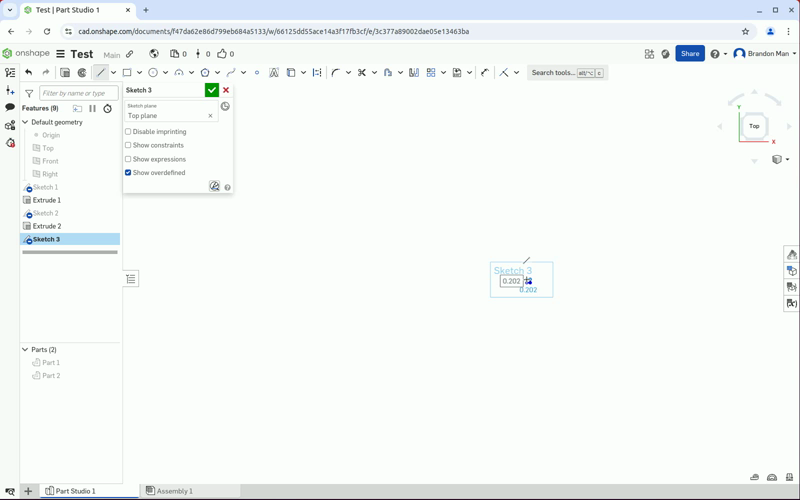
scroll(6)
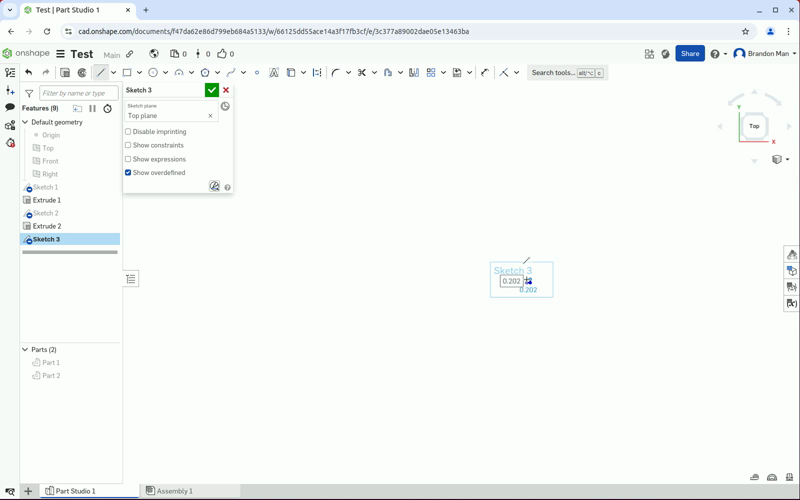
scroll(6)
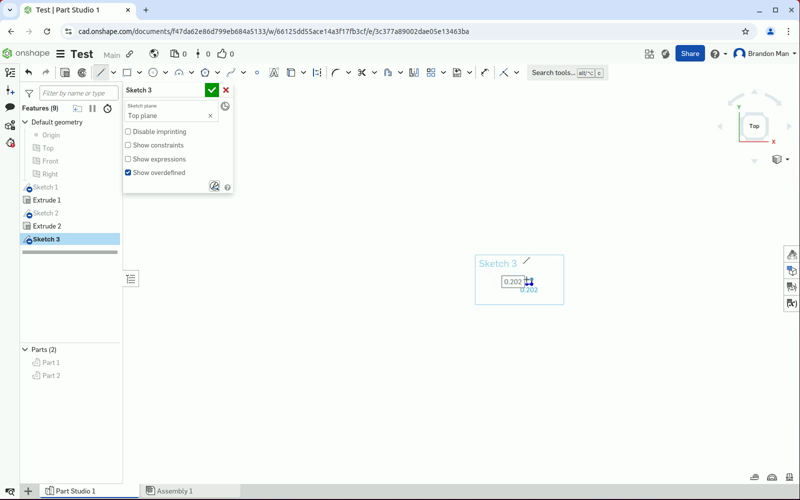
scroll(6)
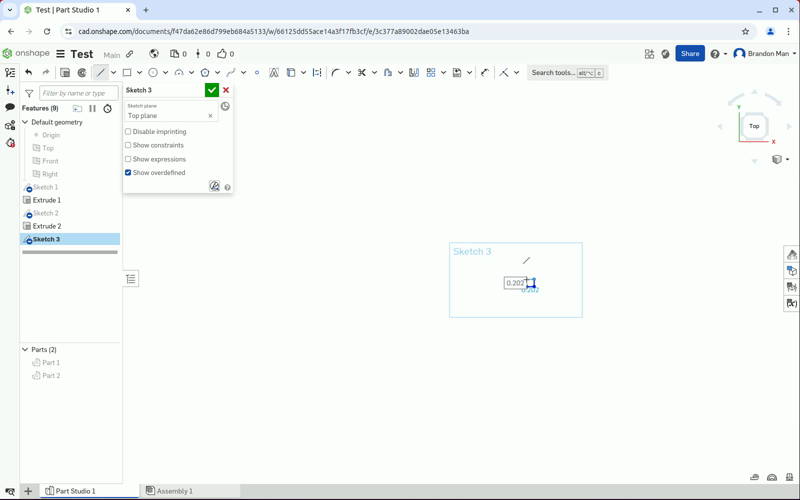
scroll(6)
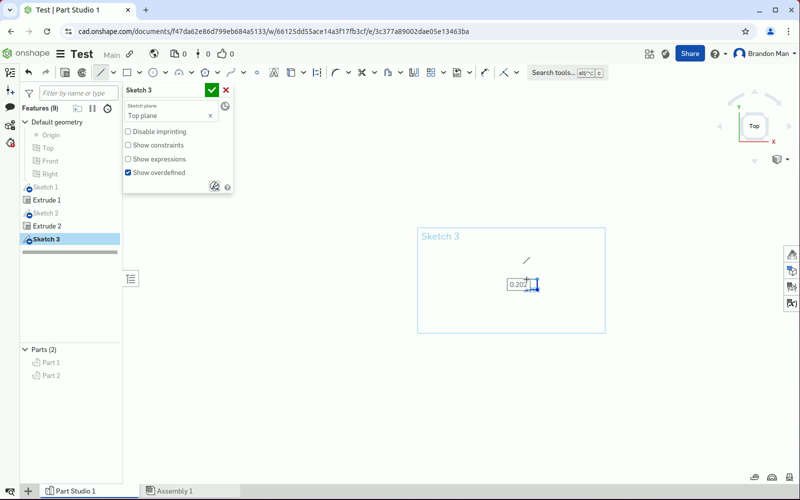
scroll(6)
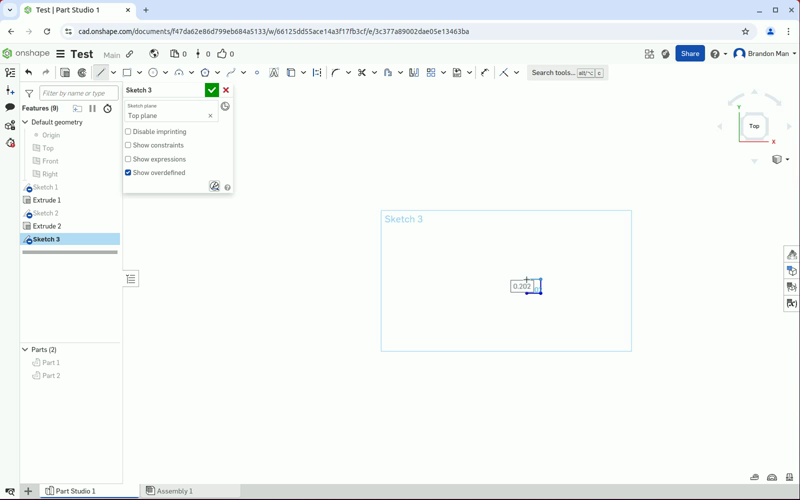
scroll(6)
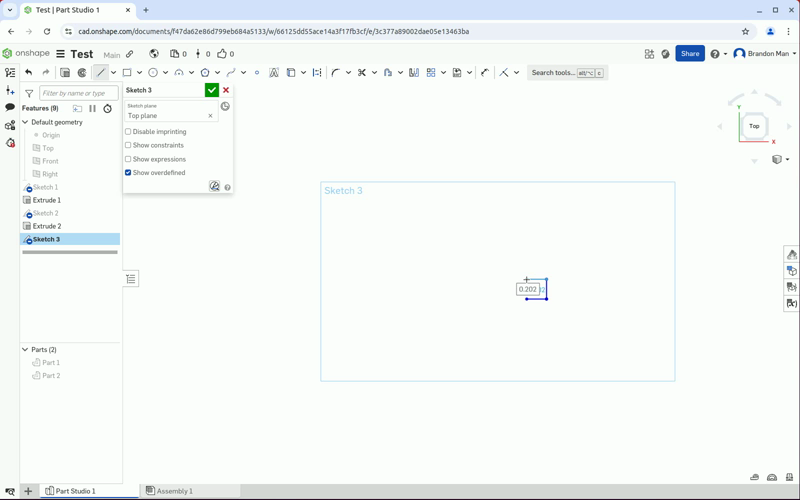
scroll(6)
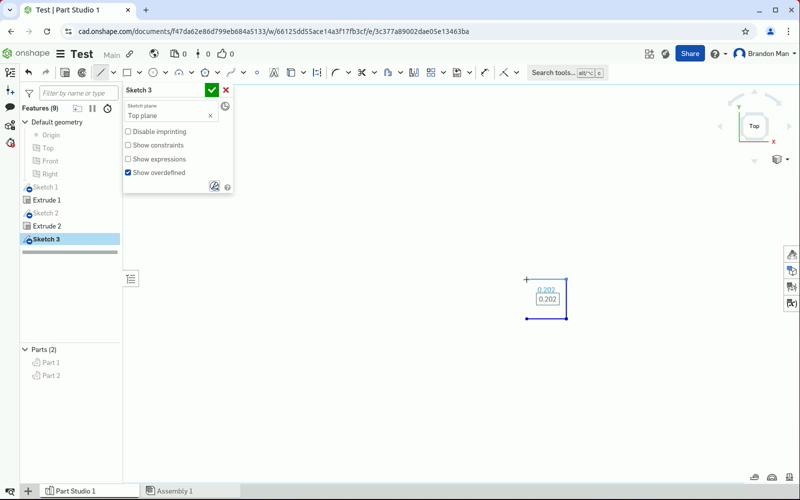
click(526, 279)
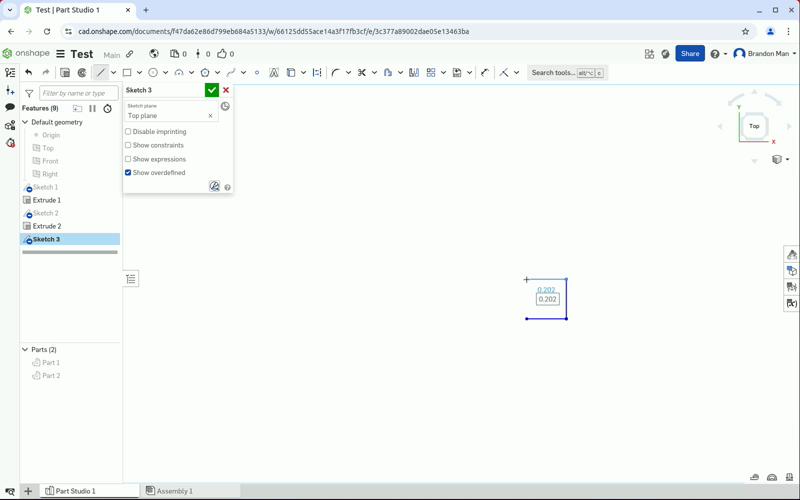
scroll(-6)
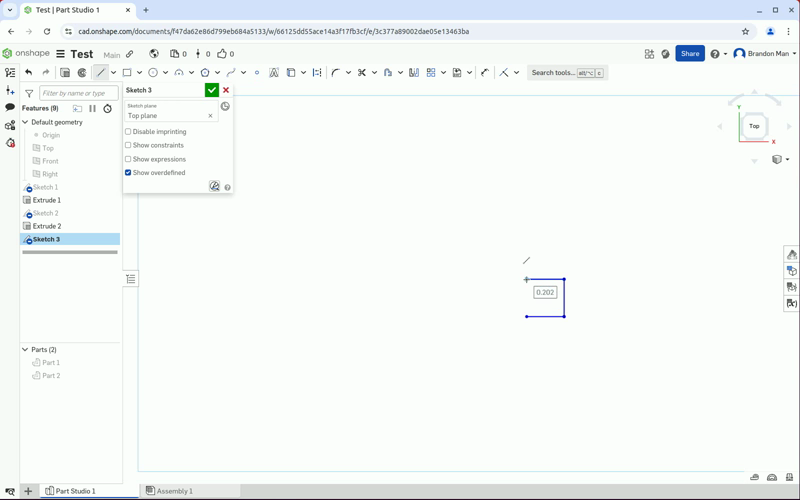
scroll(-6)
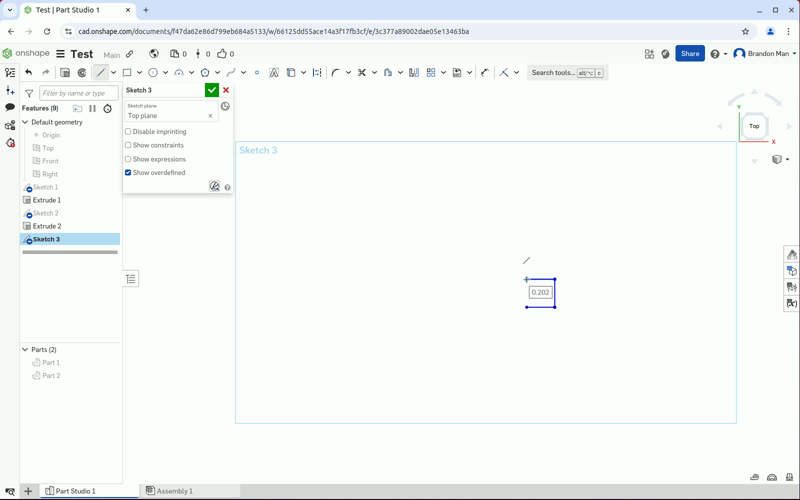
scroll(-6)
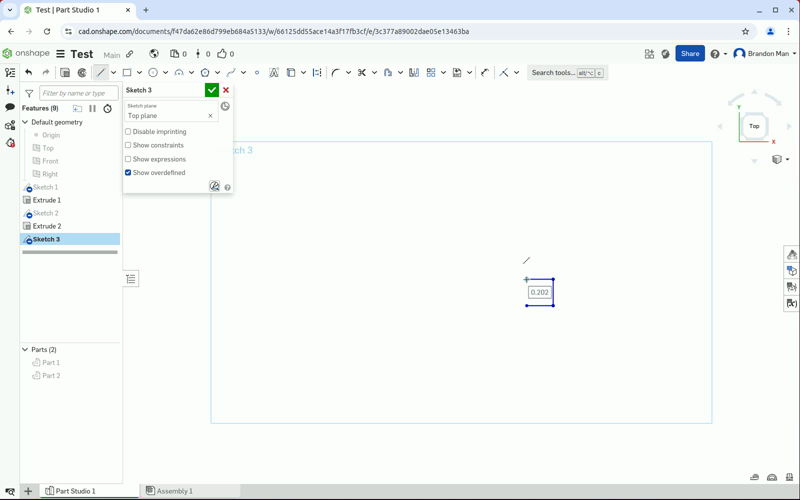
scroll(-6)
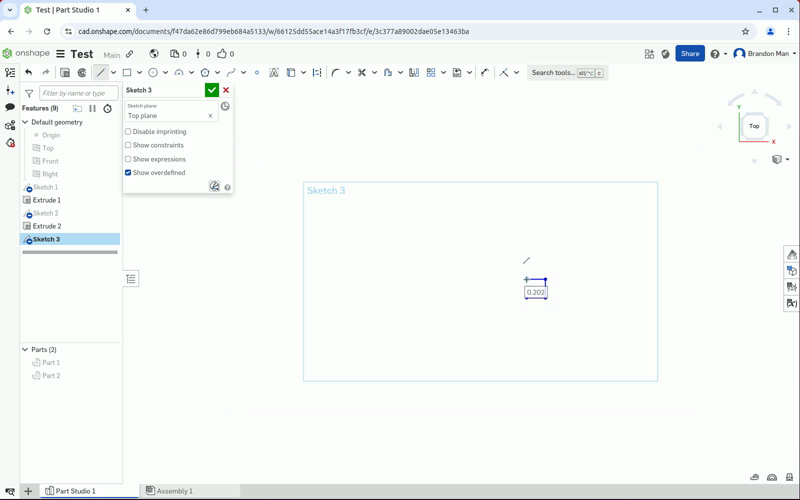
scroll(-6)
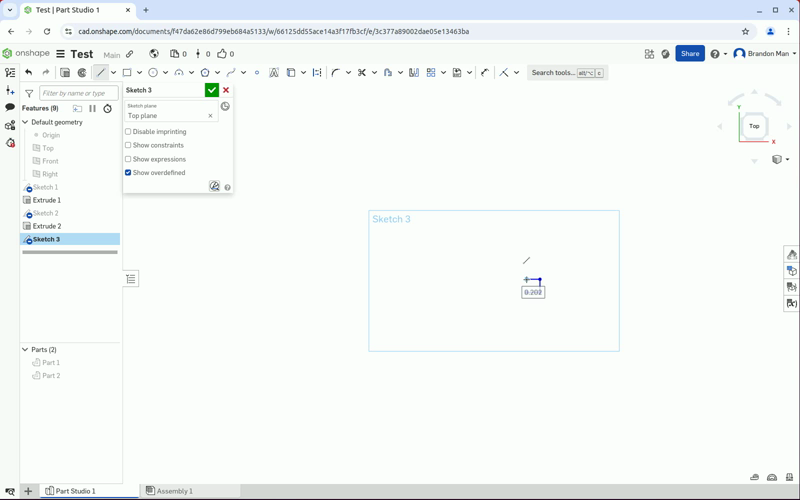
scroll(-6)
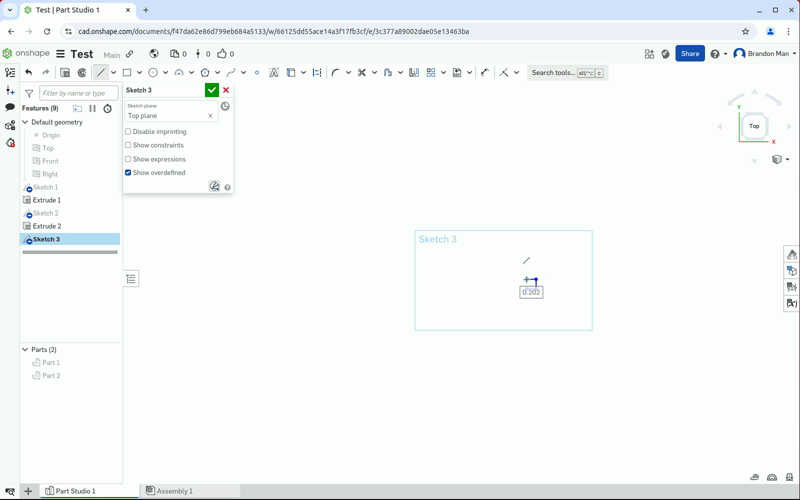
scroll(-6)
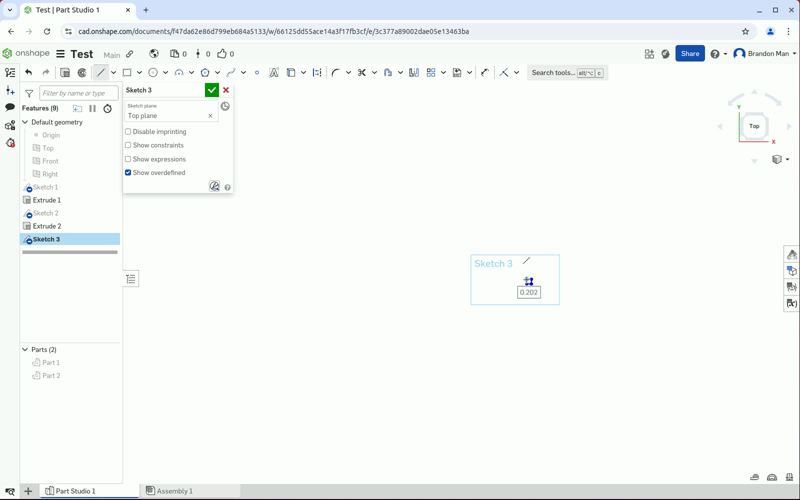
key_up(shift)
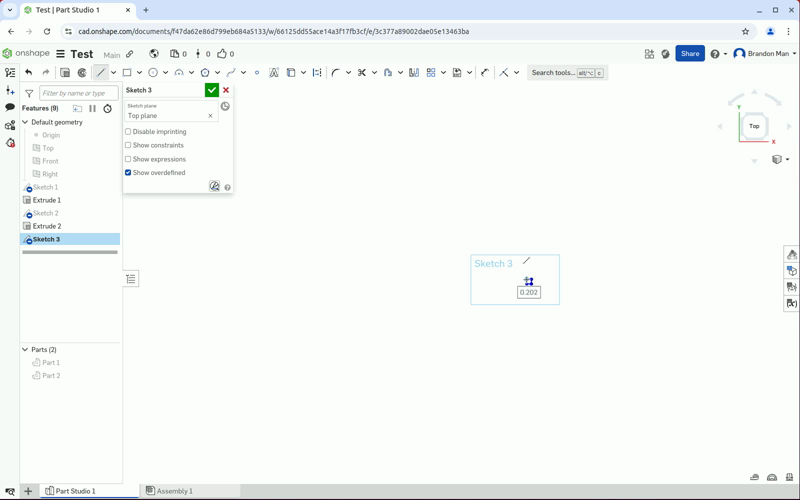
mouse_move(556, 279)
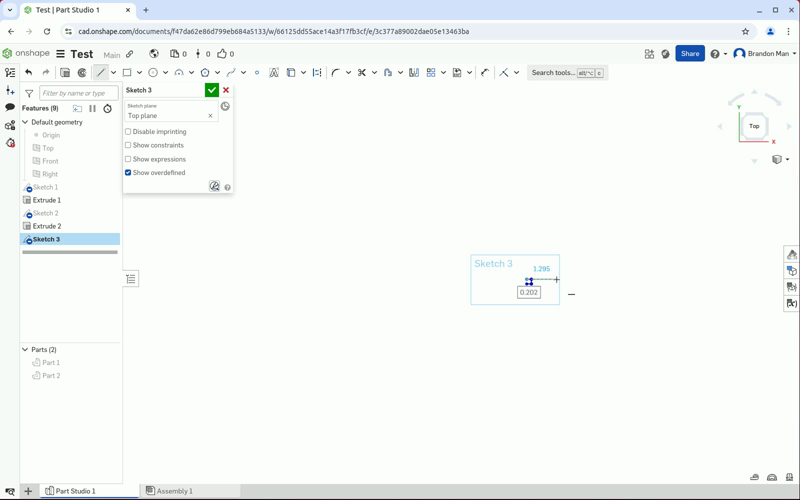
key_down(shift)
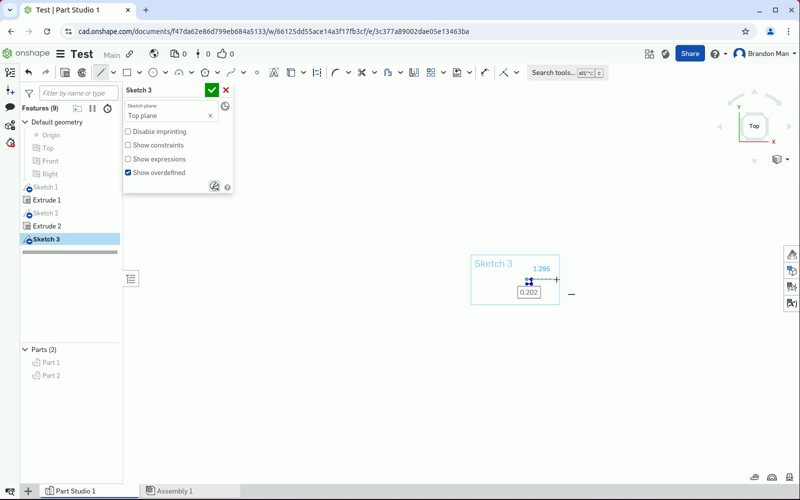
mouse_move(526, 282)
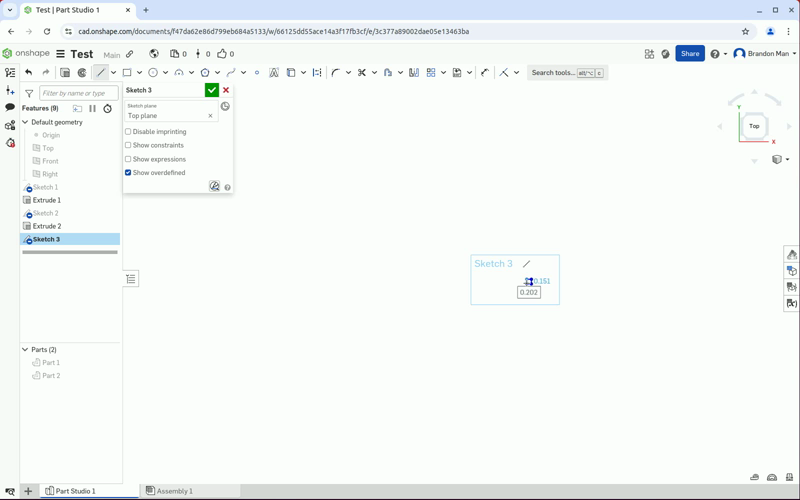
scroll(6)
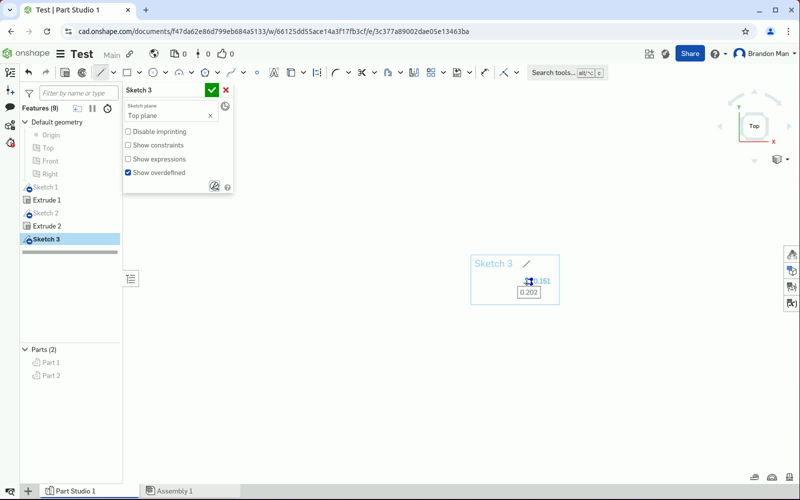
scroll(6)
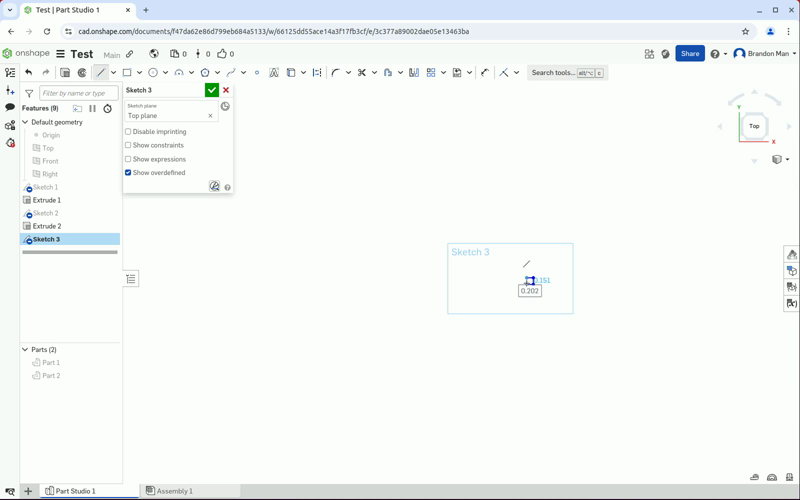
scroll(6)
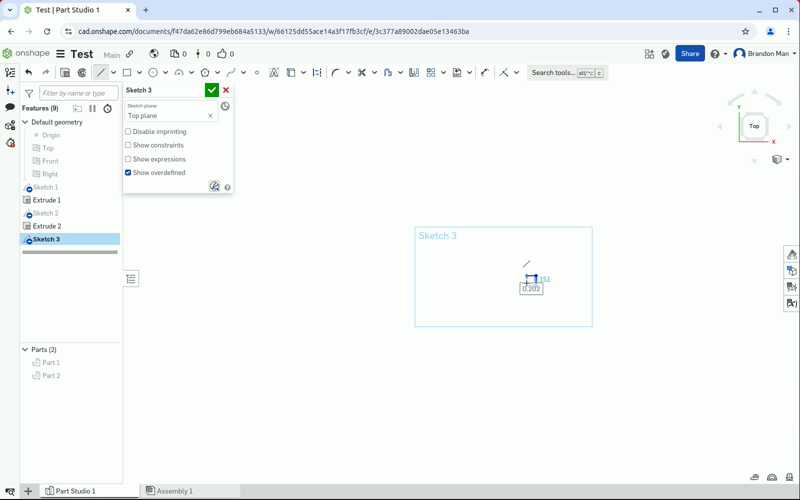
scroll(6)
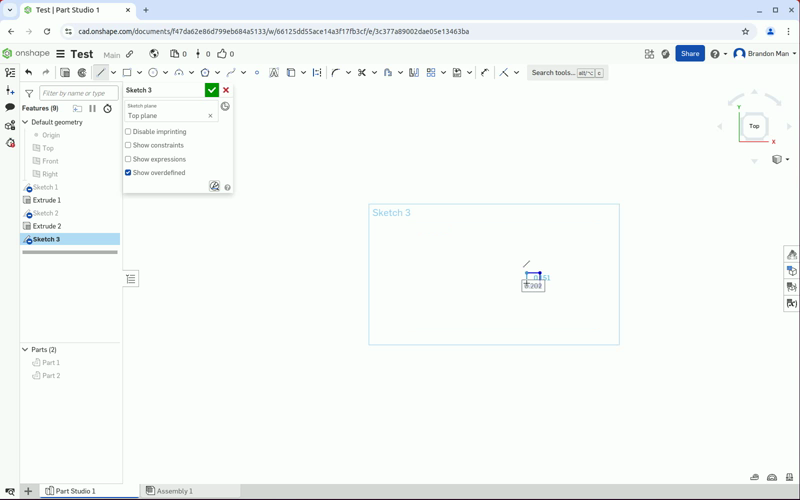
scroll(6)
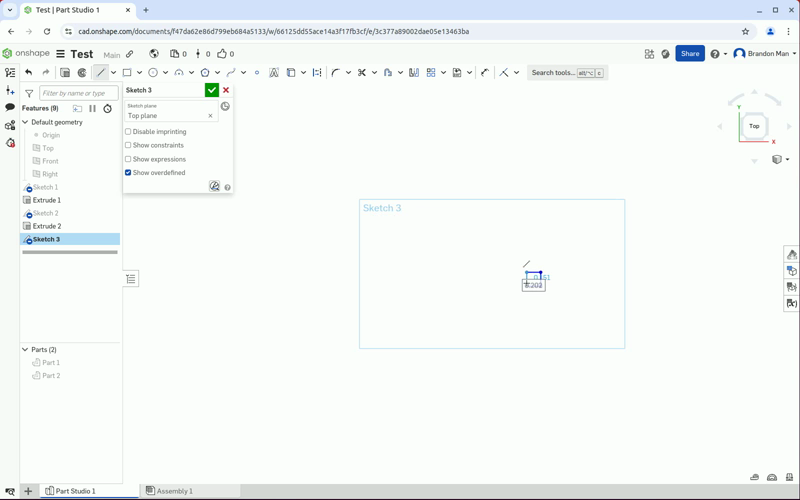
scroll(6)
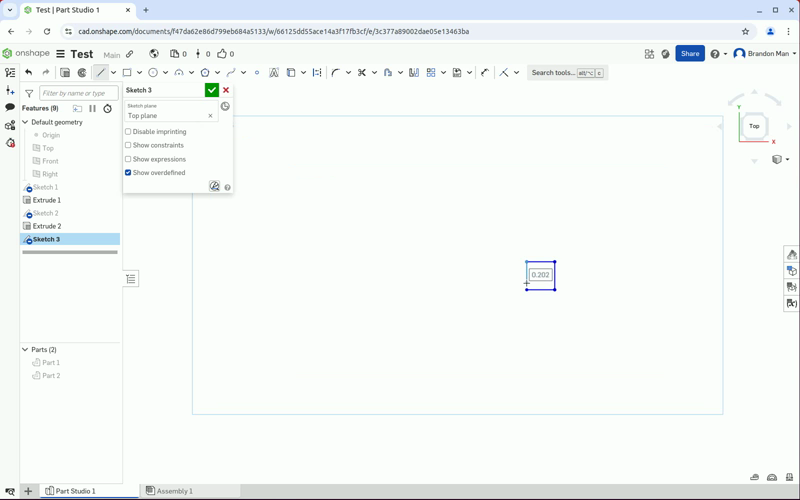
scroll(6)
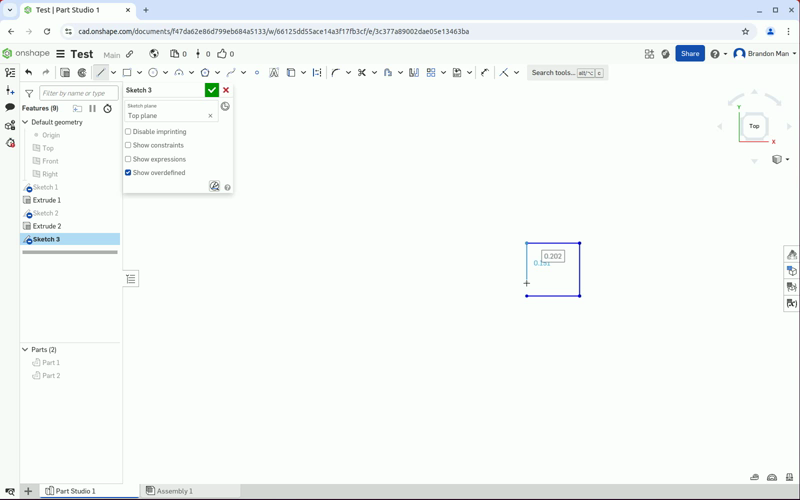
key_up(shift)
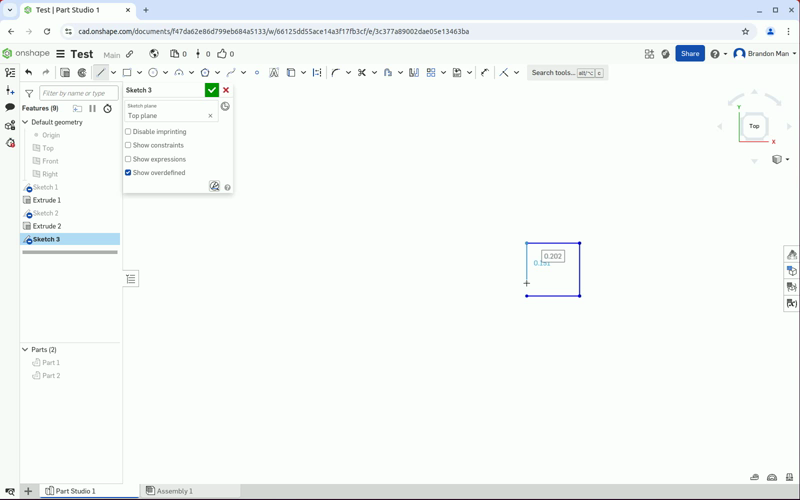
click(526, 282)
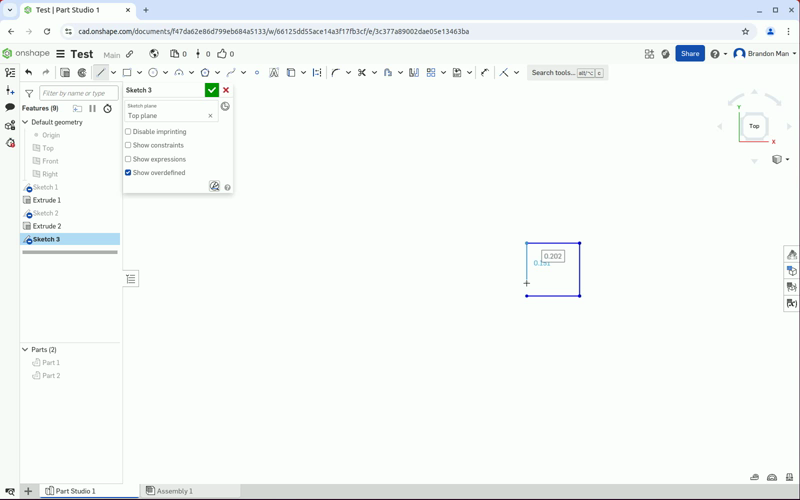
scroll(-6)
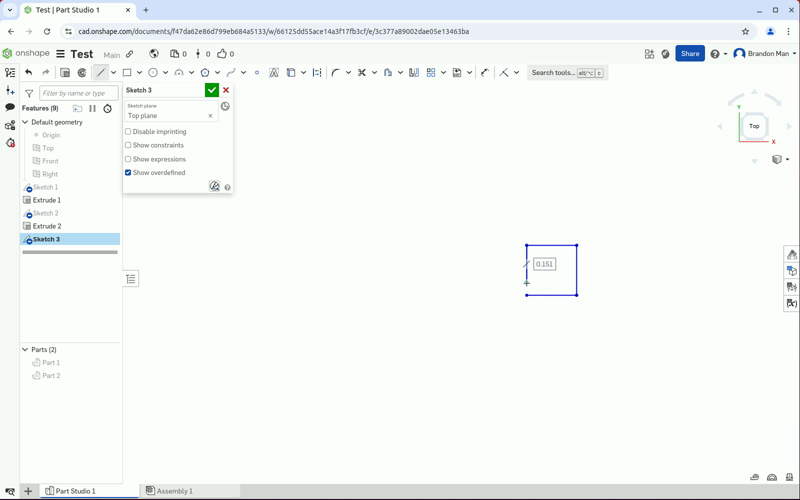
scroll(-6)
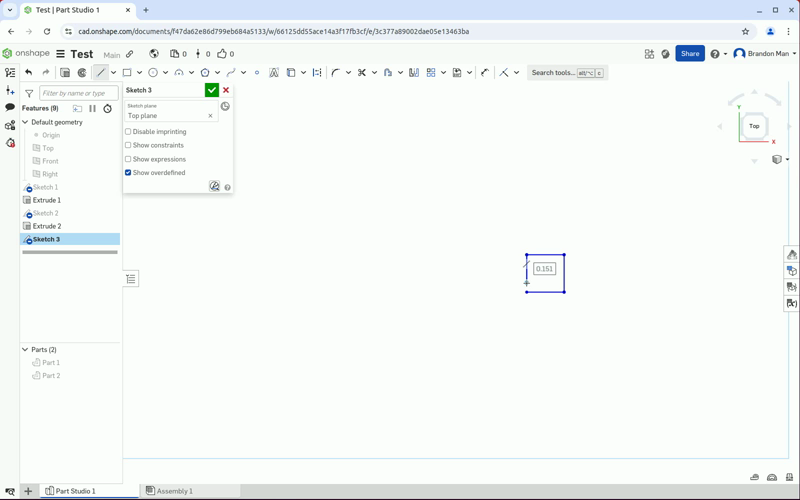
scroll(-6)
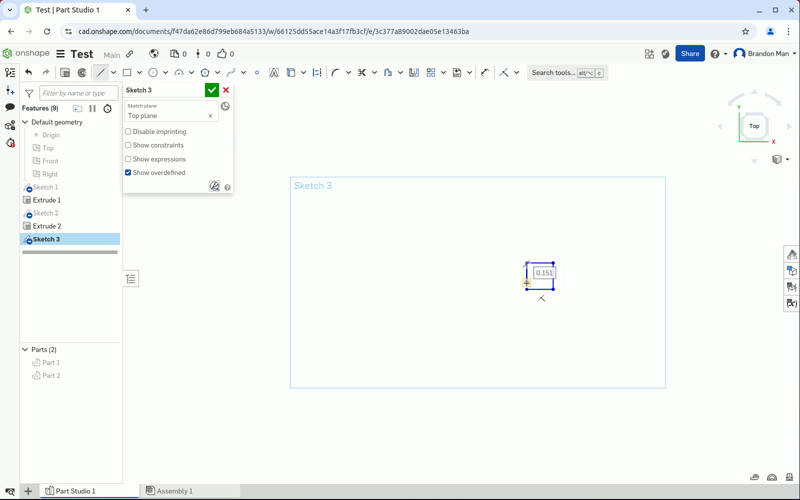
scroll(-6)
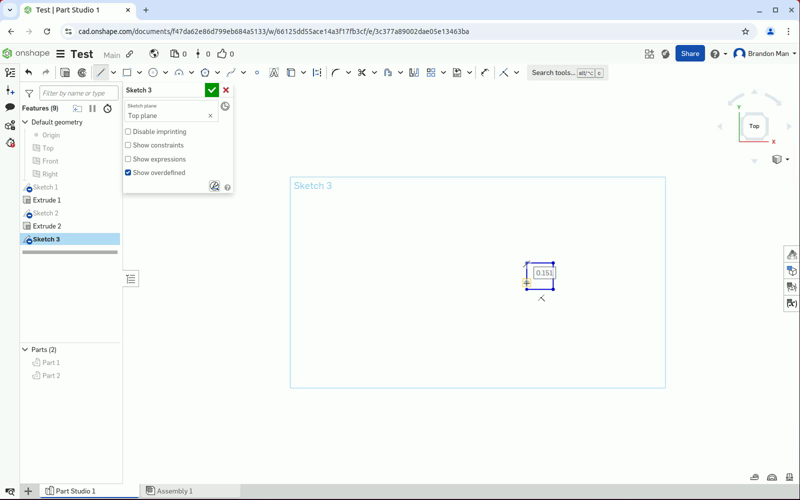
scroll(-6)
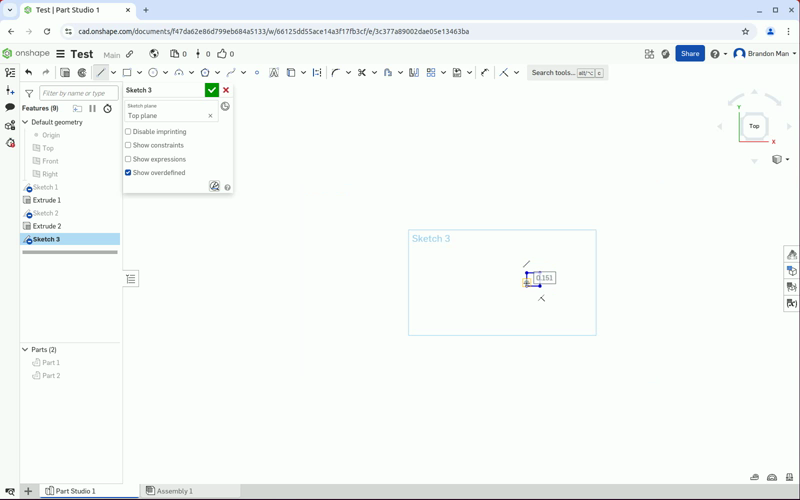
scroll(-6)
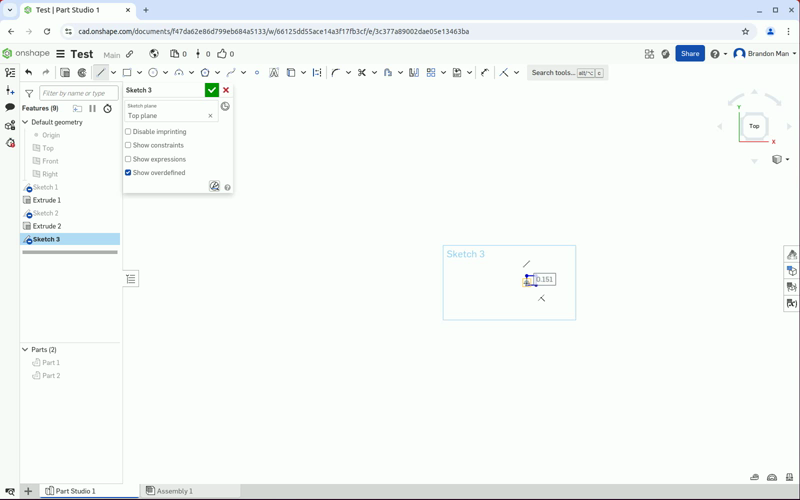
scroll(-6)
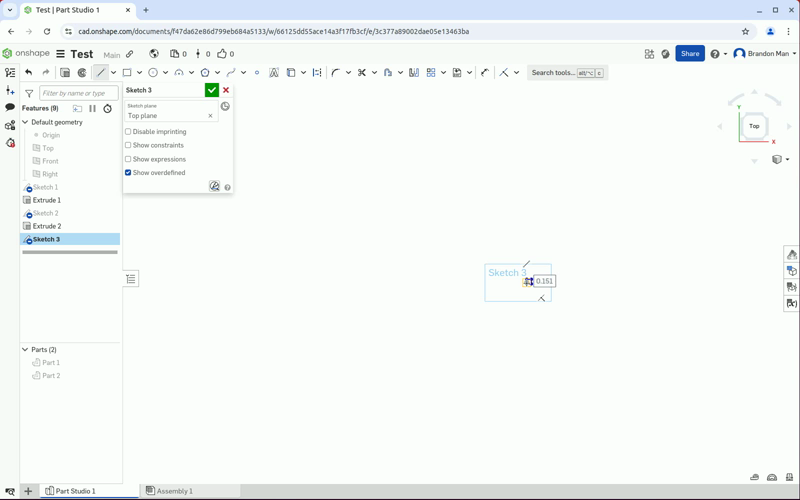
key(esc)
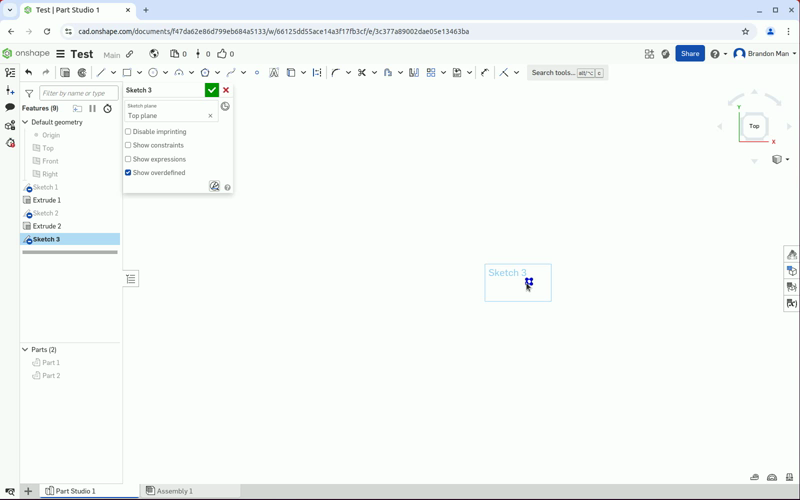
key(l)
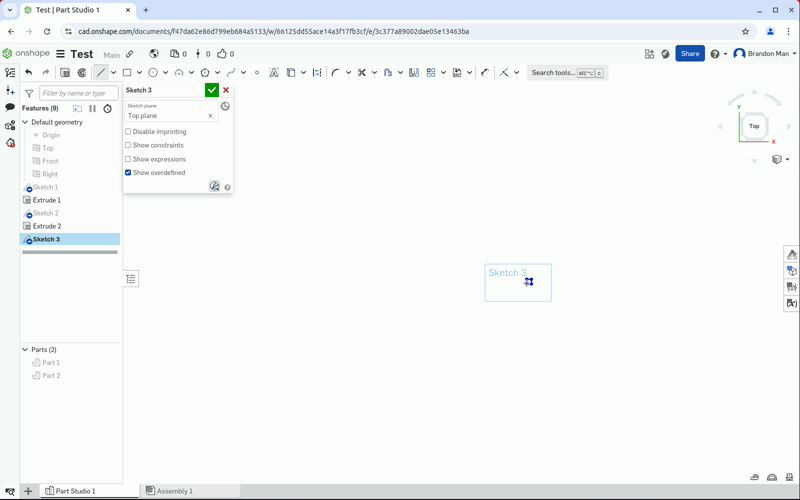
key_down(shift)
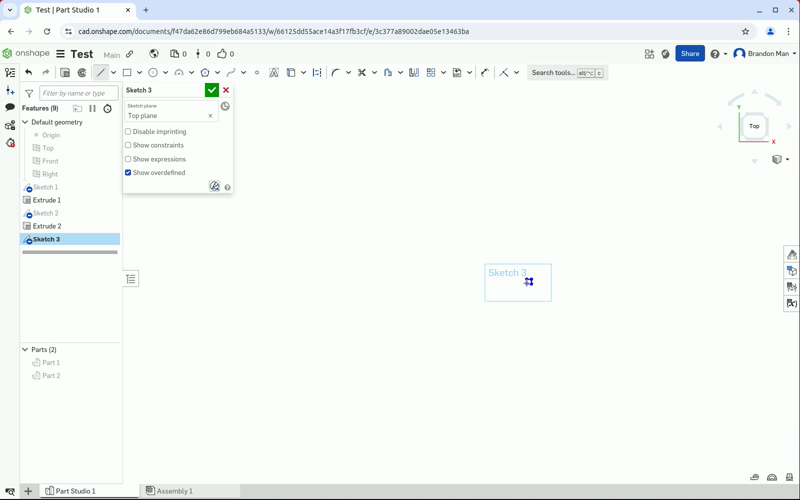
mouse_move(526, 282)
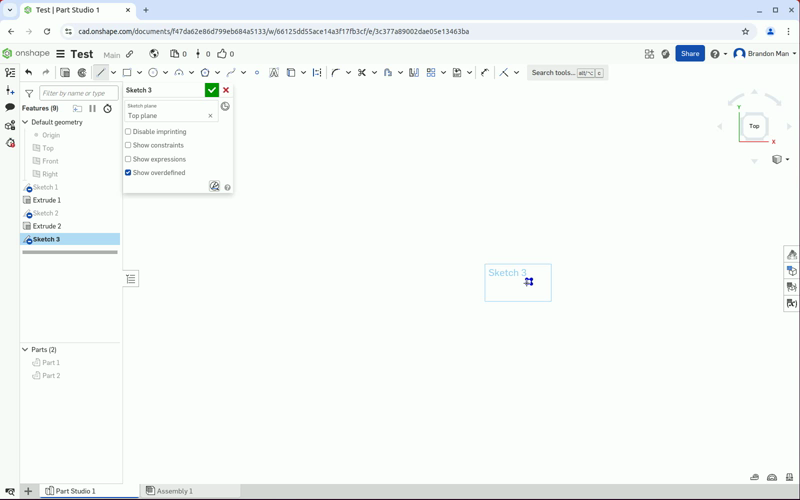
scroll(6)
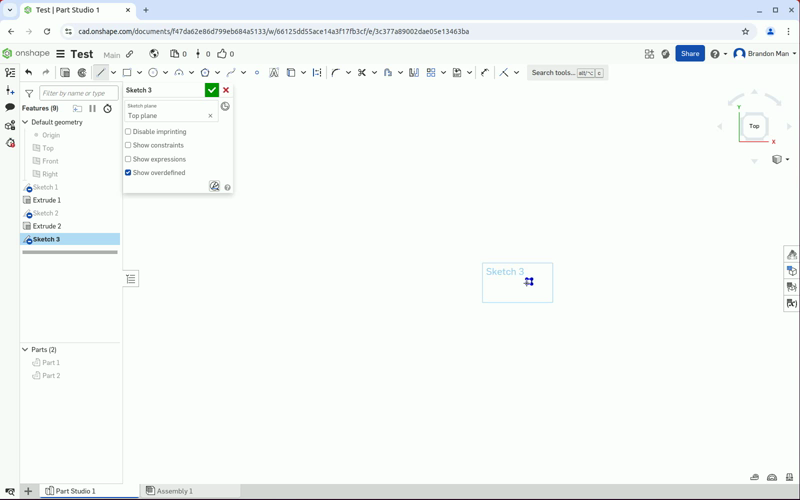
scroll(6)
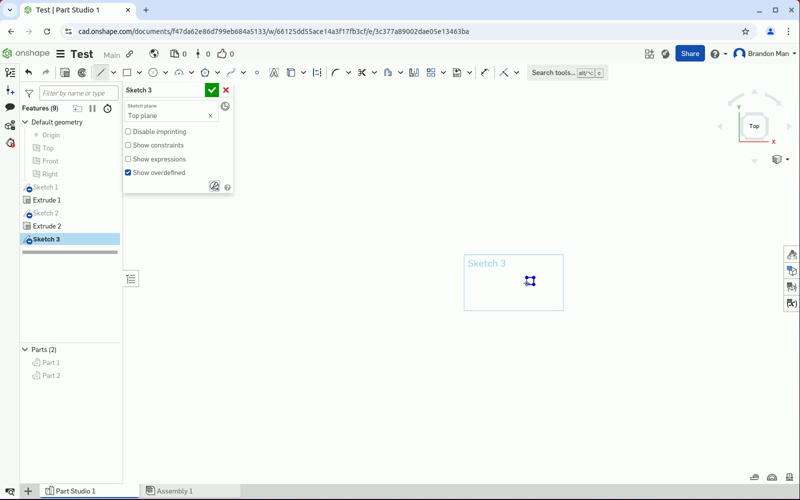
scroll(6)
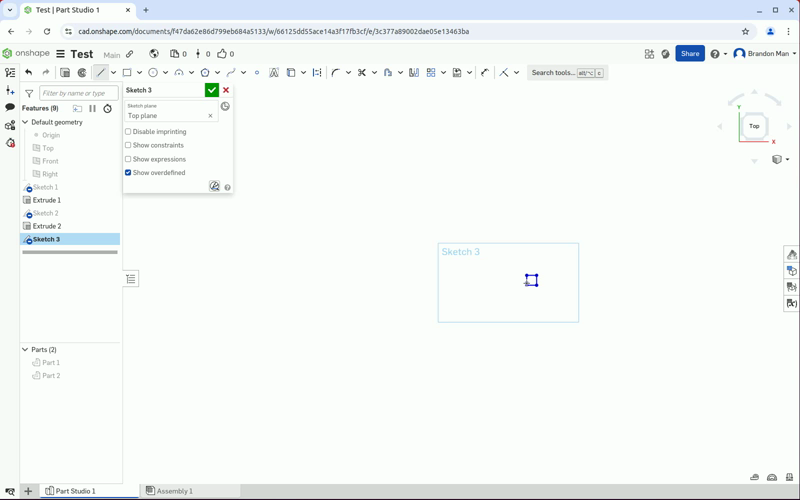
scroll(6)
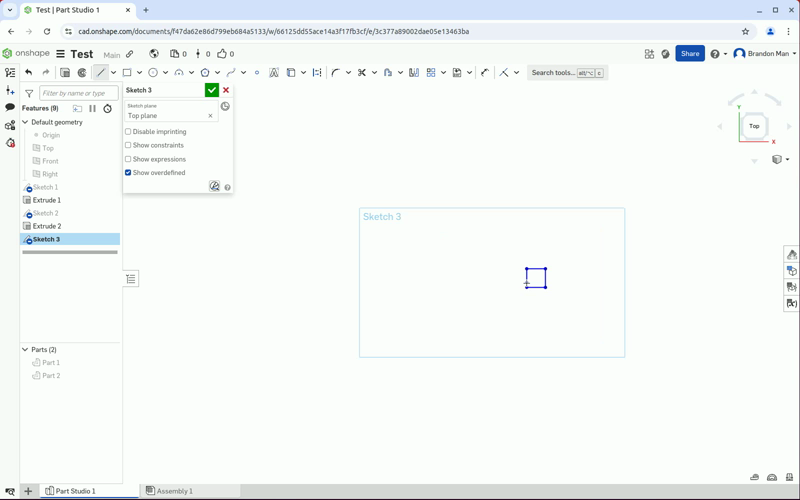
scroll(6)
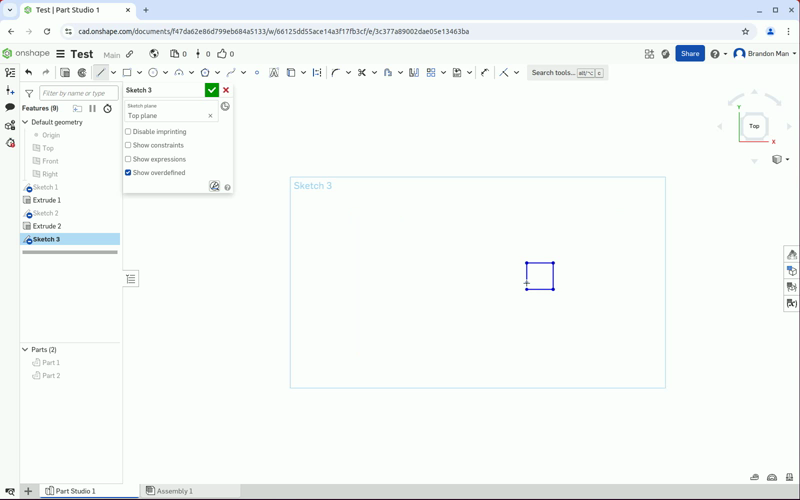
scroll(6)
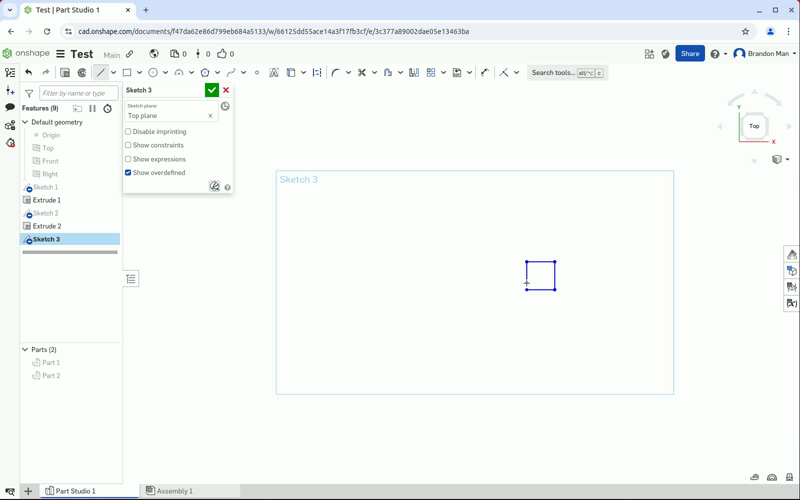
scroll(6)
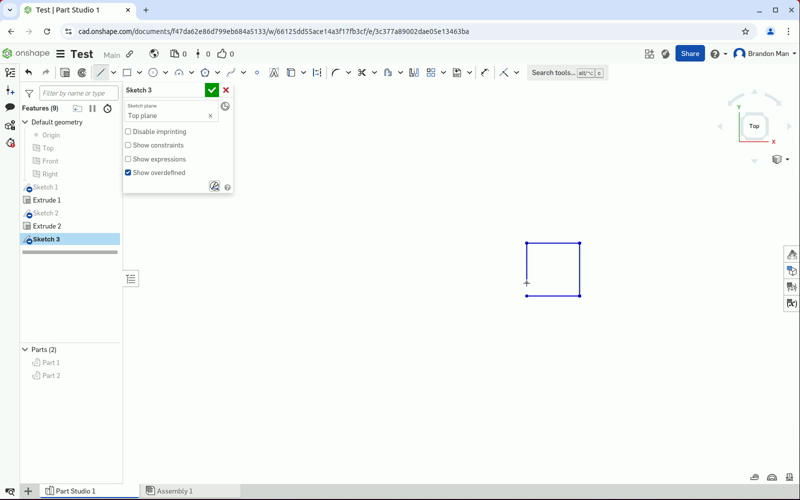
click(526, 282)
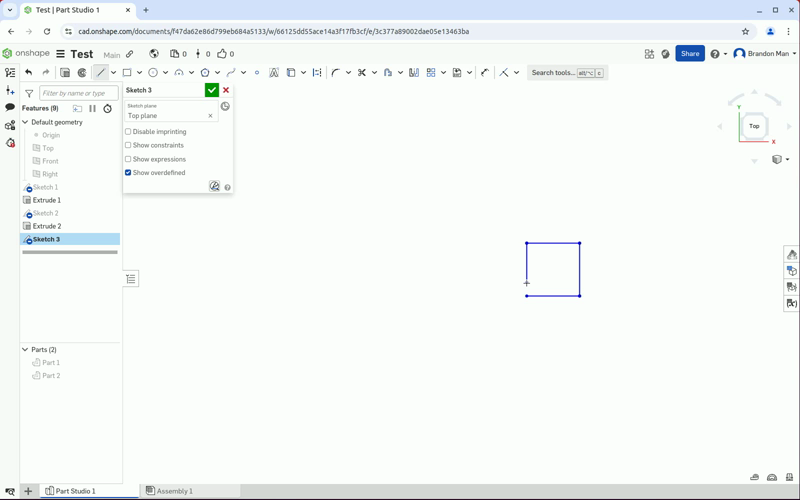
scroll(-6)
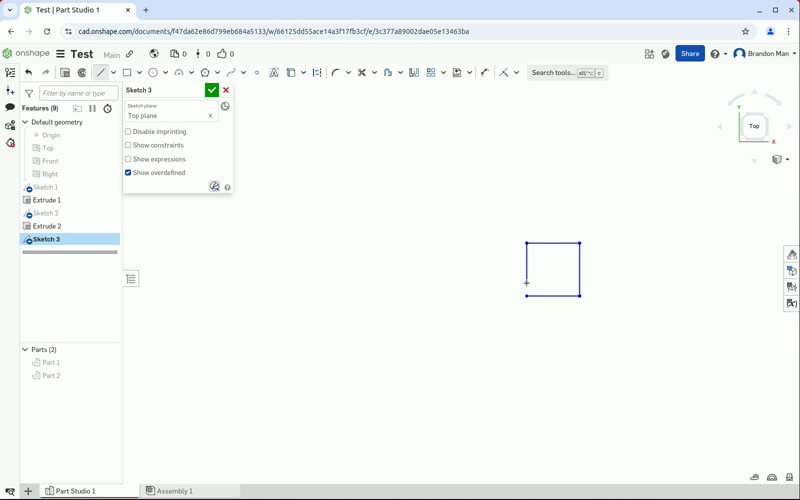
scroll(-6)
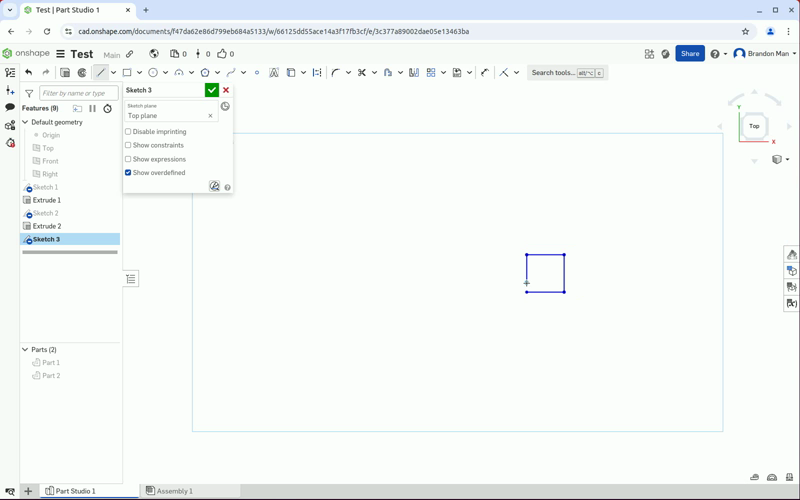
scroll(-6)
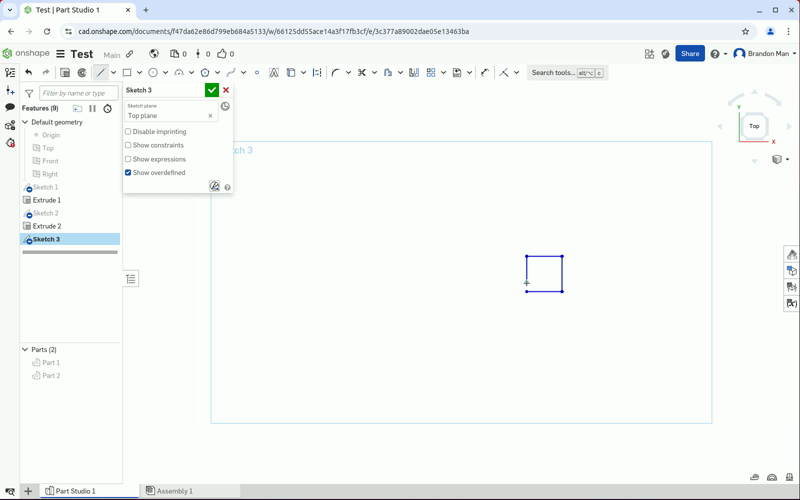
scroll(-6)
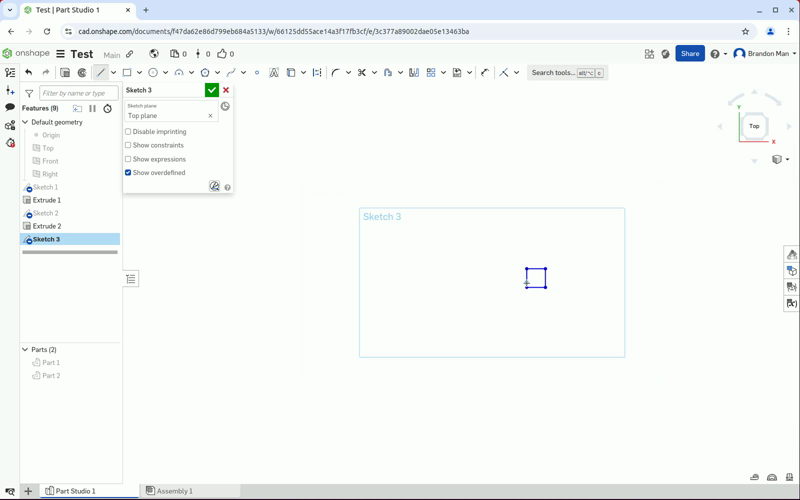
scroll(-6)
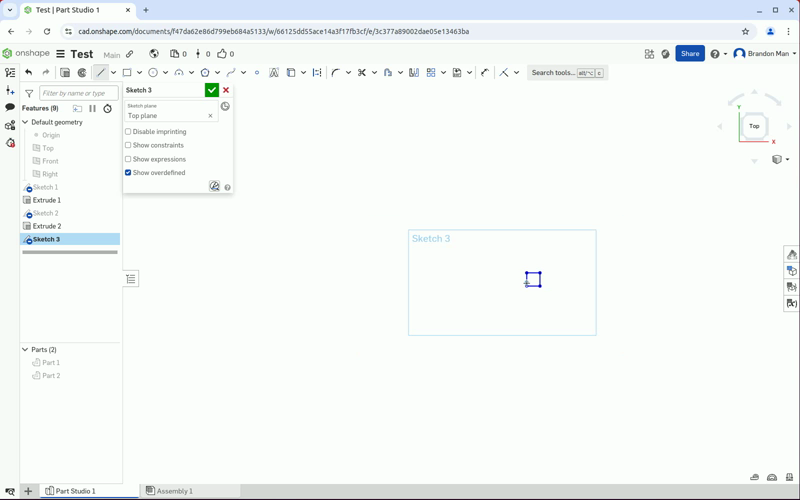
scroll(-6)
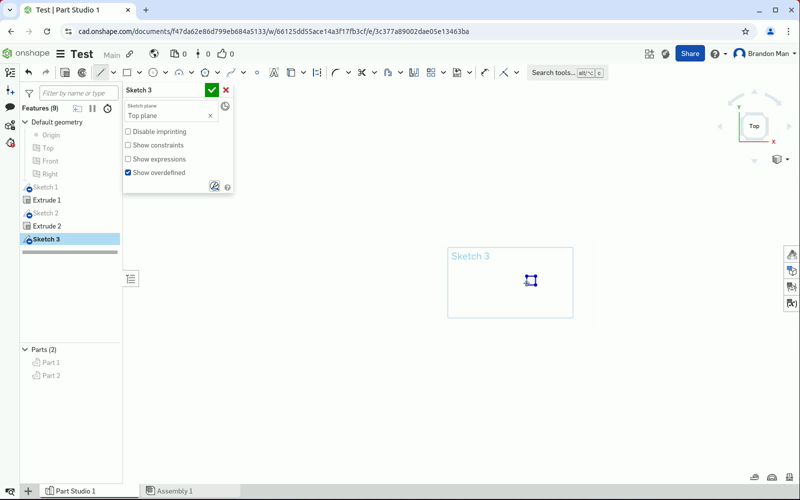
scroll(-6)
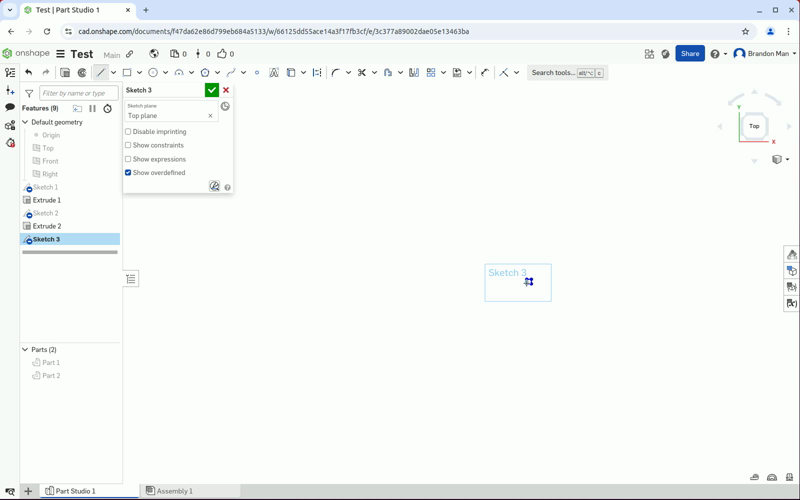
key_up(shift)
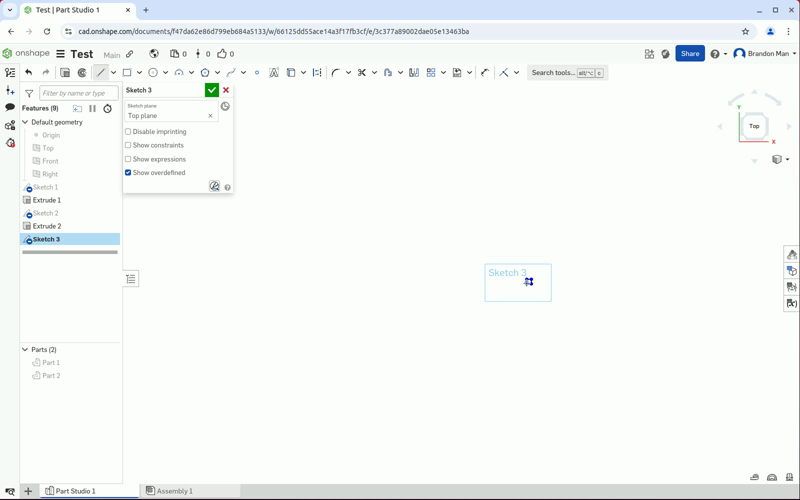
key_down(shift)
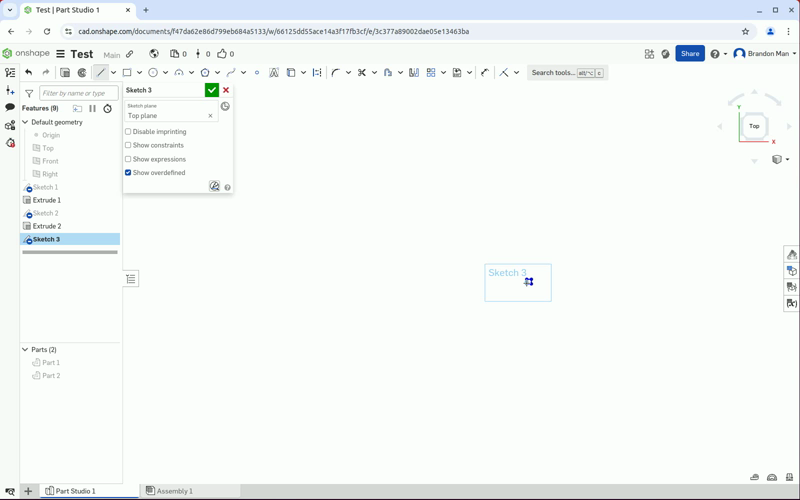
mouse_move(556, 282)
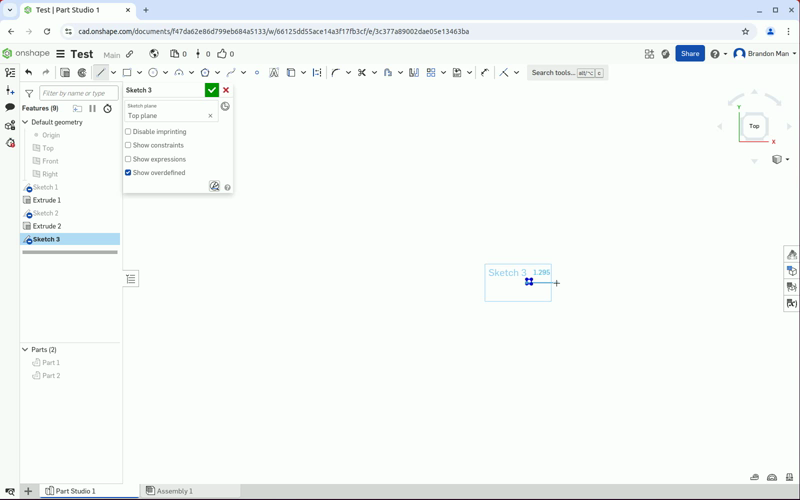
mouse_move(529, 282)
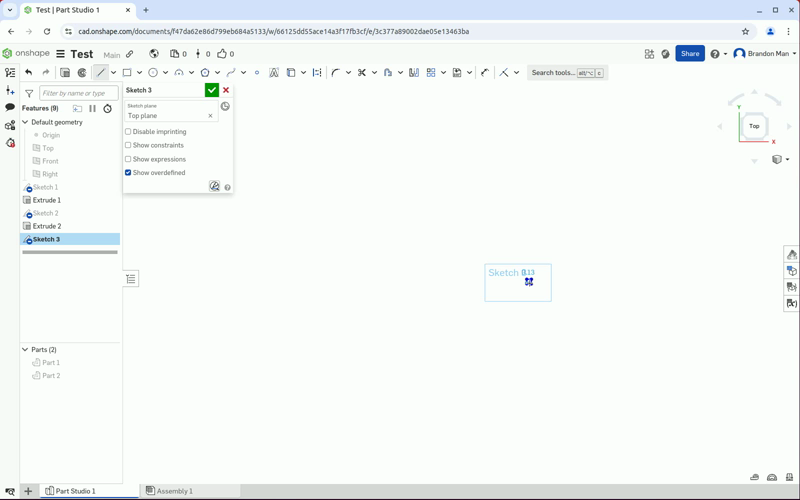
scroll(6)
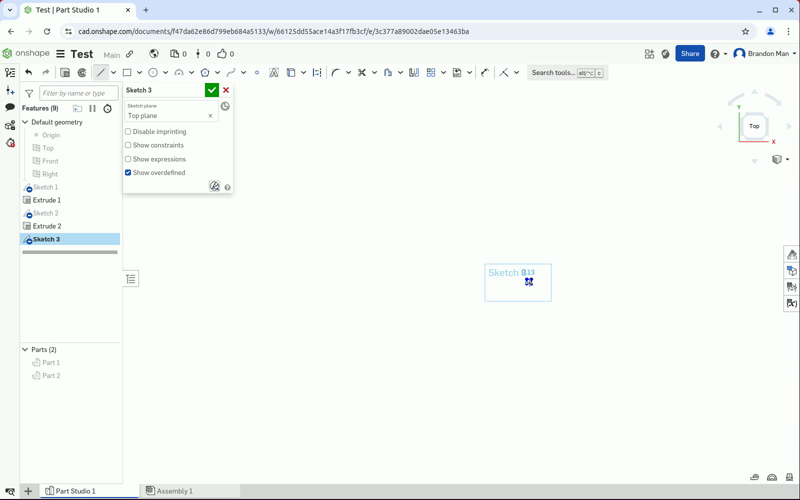
scroll(6)
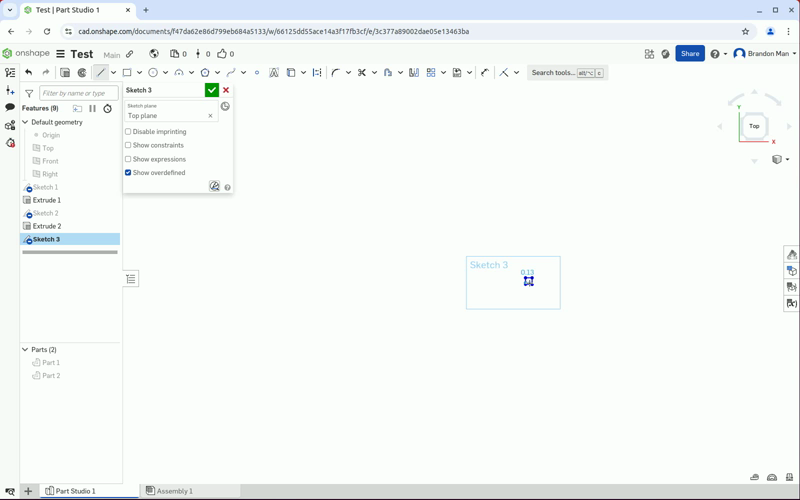
scroll(6)
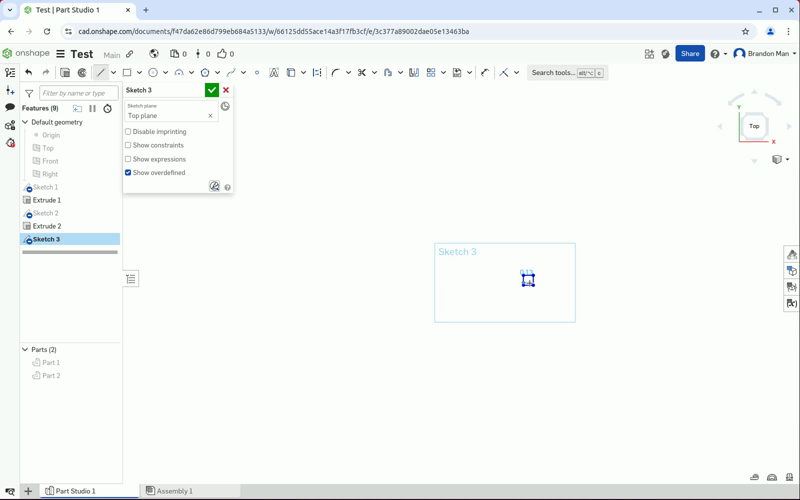
scroll(6)
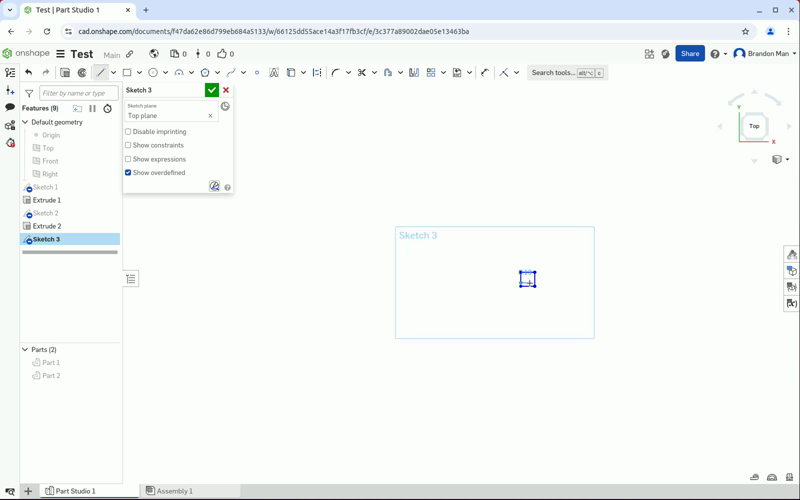
scroll(6)
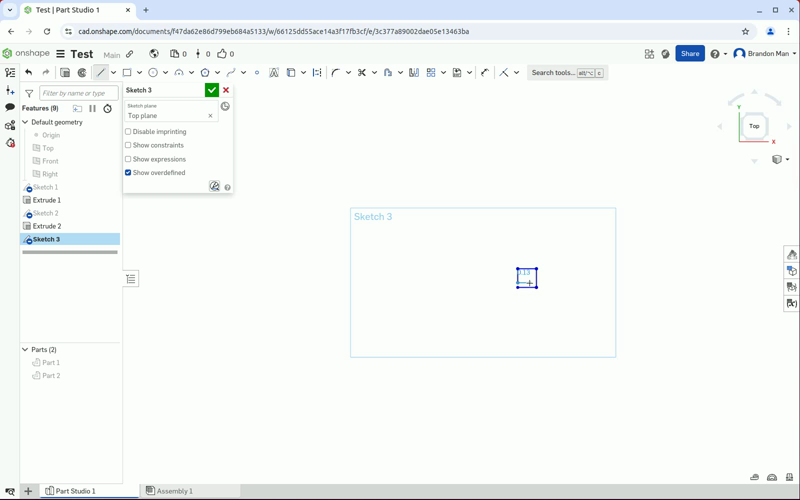
scroll(6)
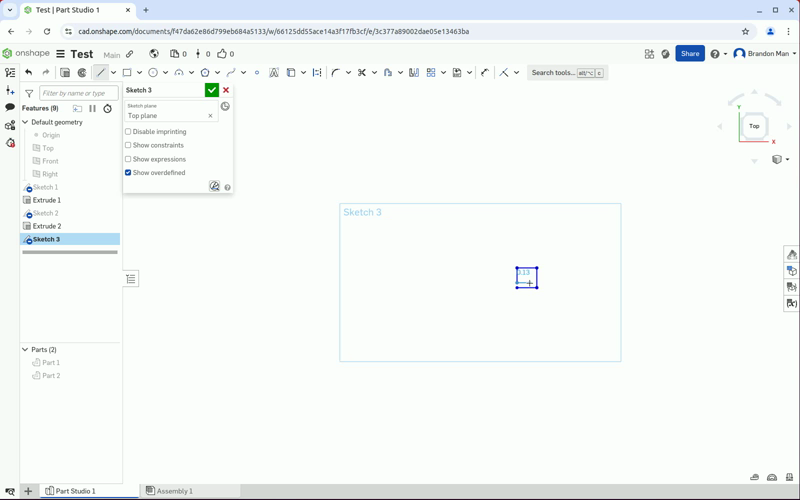
scroll(6)
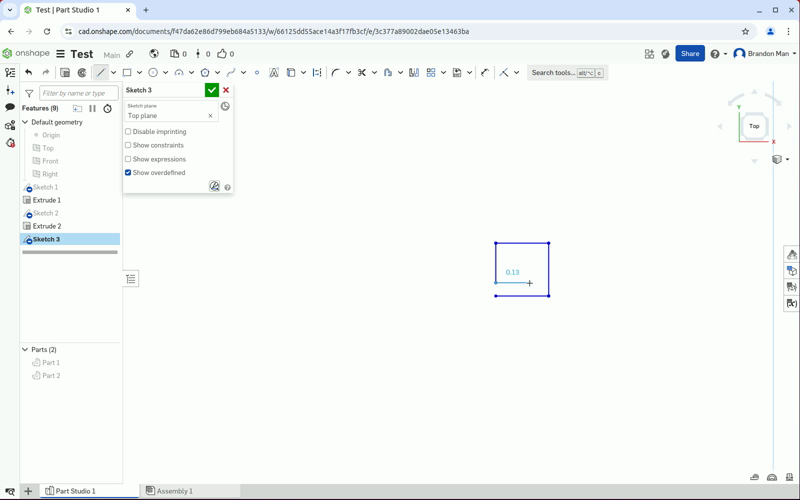
click(529, 282)
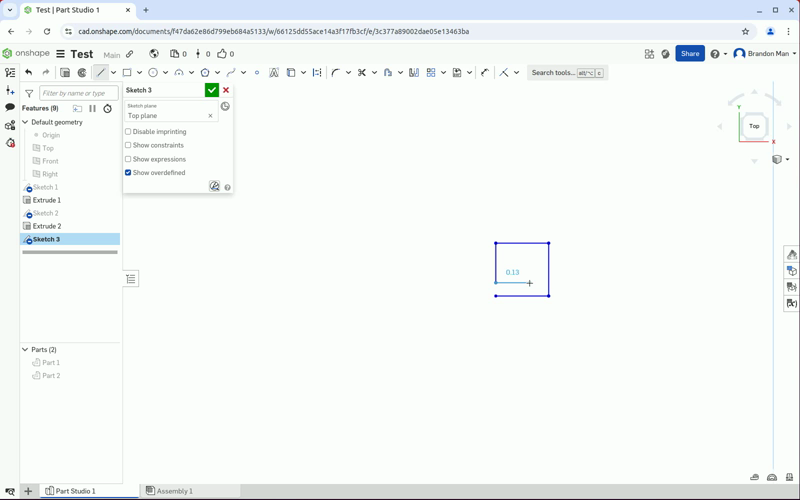
scroll(-6)
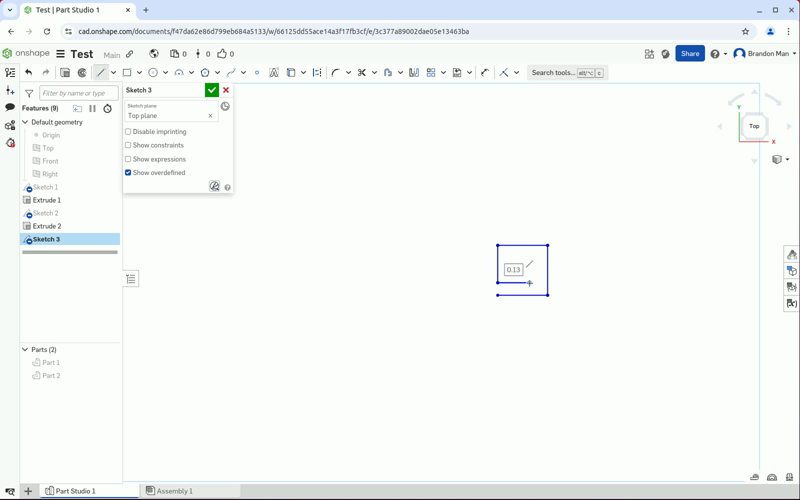
scroll(-6)
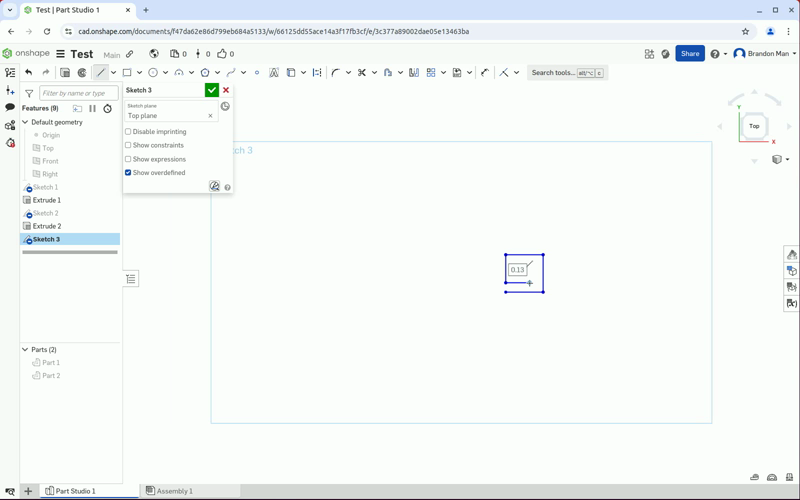
scroll(-6)
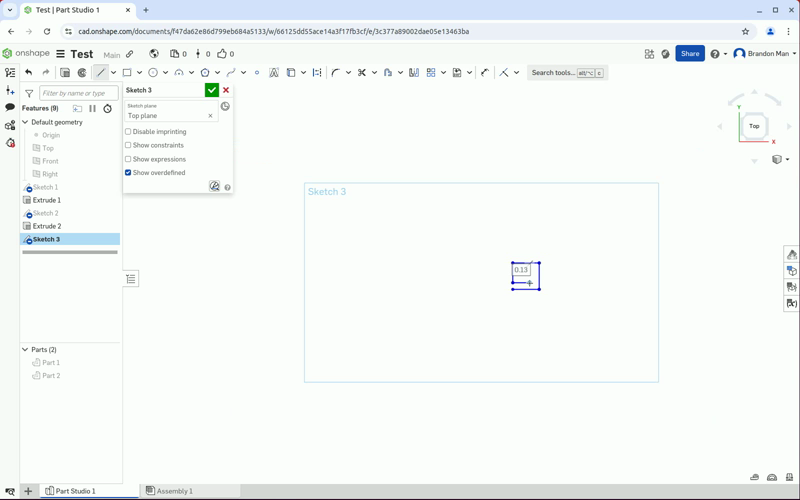
scroll(-6)
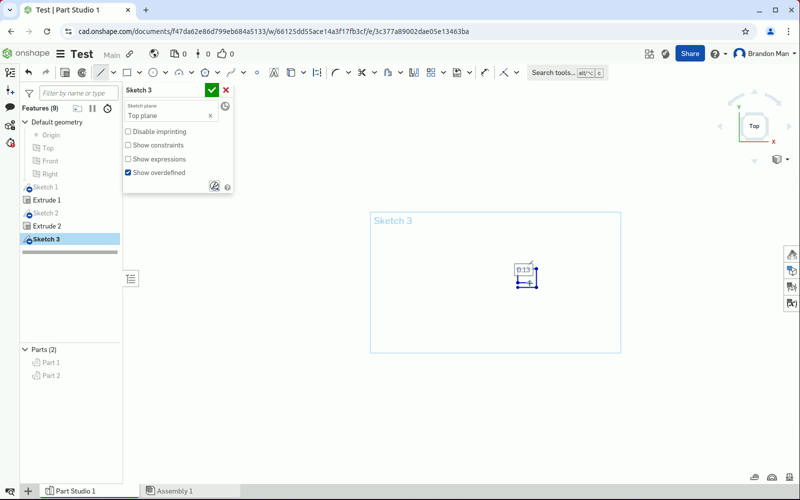
scroll(-6)
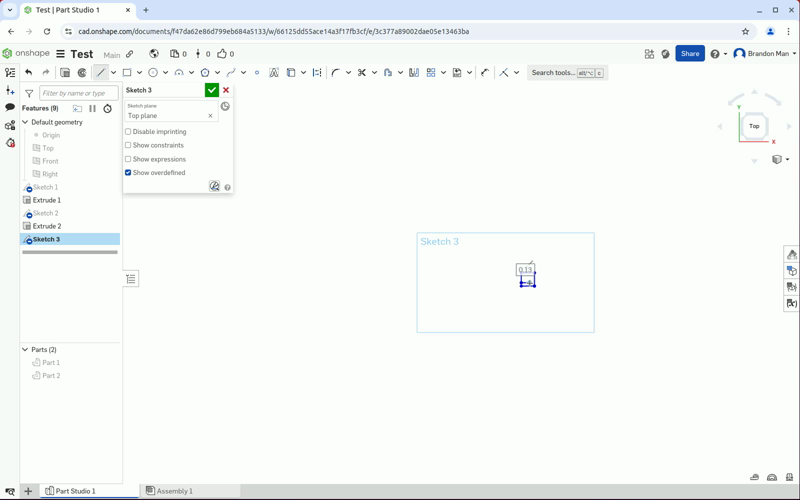
scroll(-6)
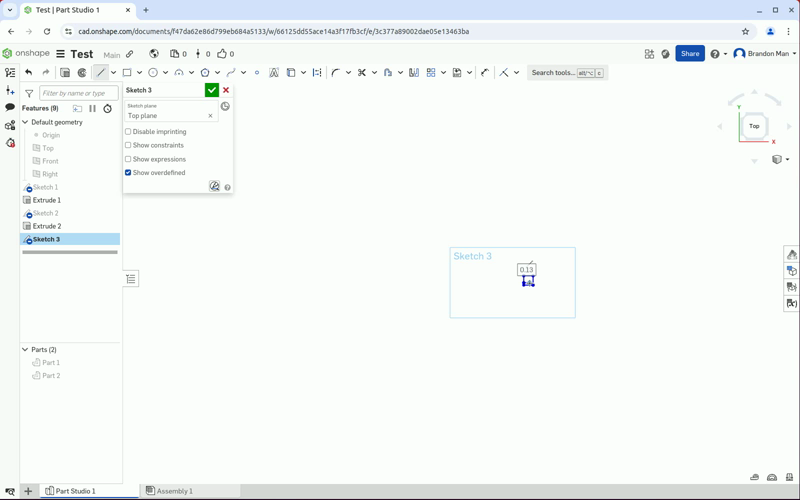
scroll(-6)
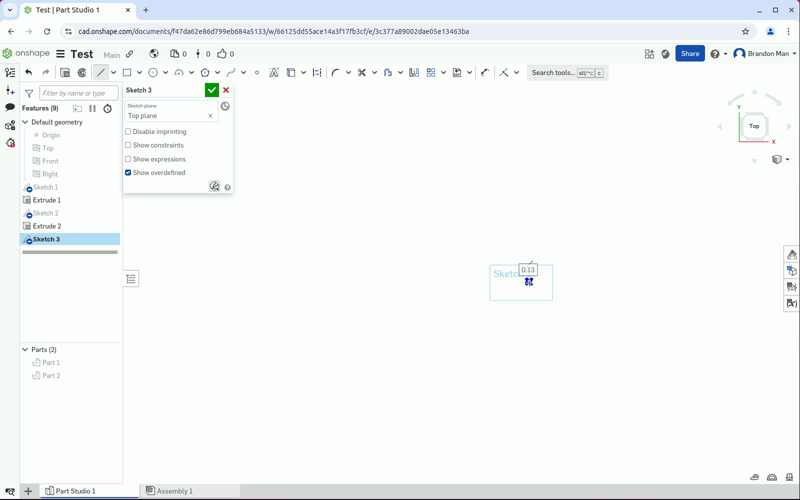
key_up(shift)
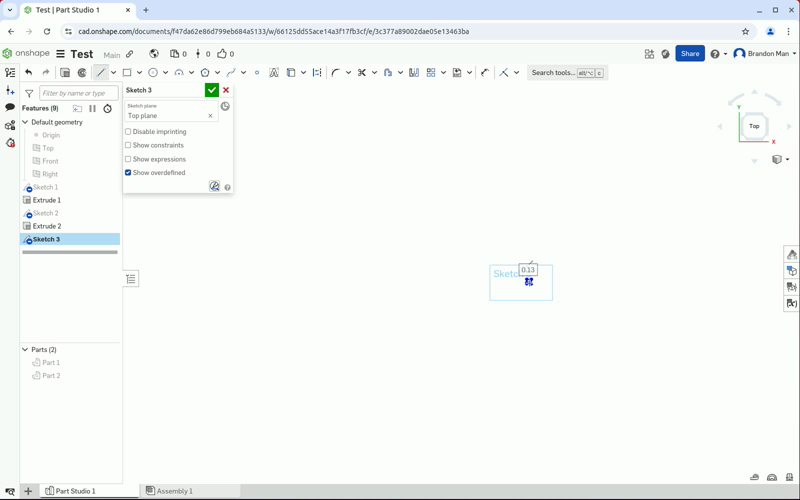
key_down(shift)
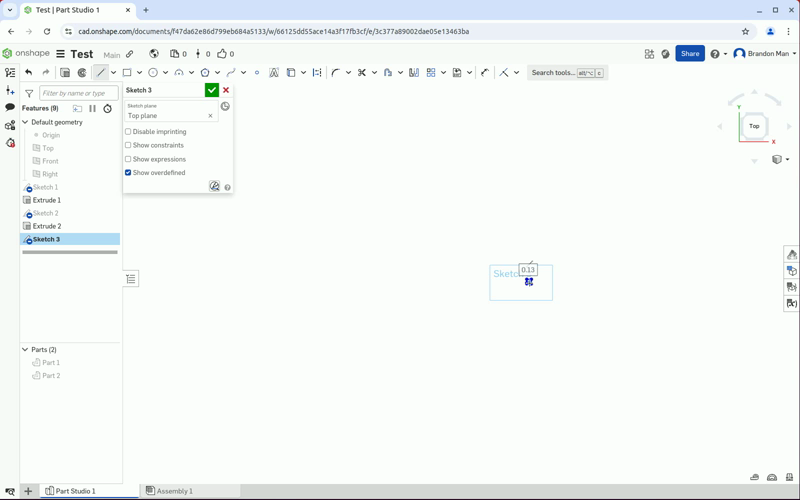
mouse_move(559, 282)
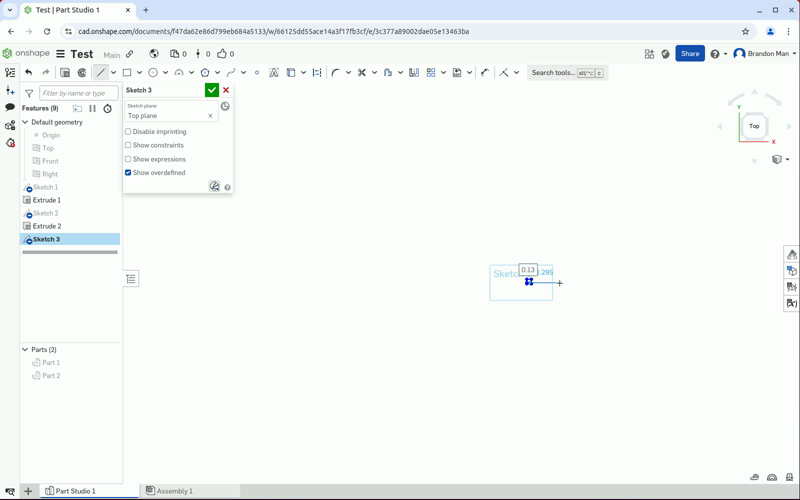
mouse_move(529, 279)
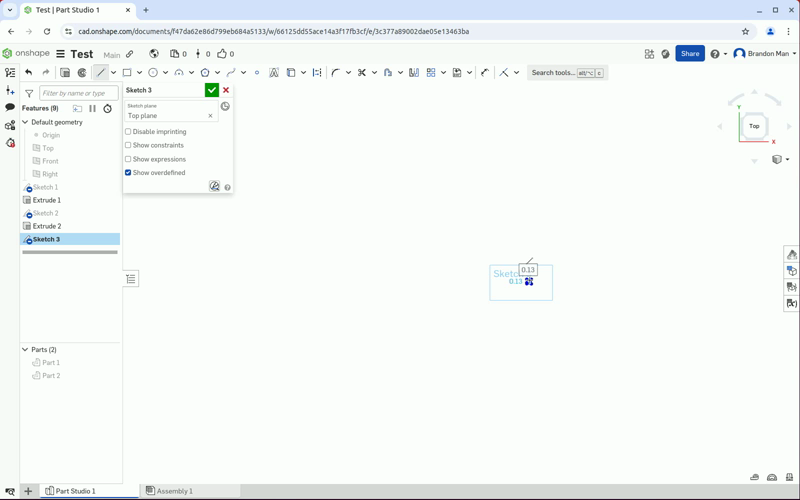
scroll(6)
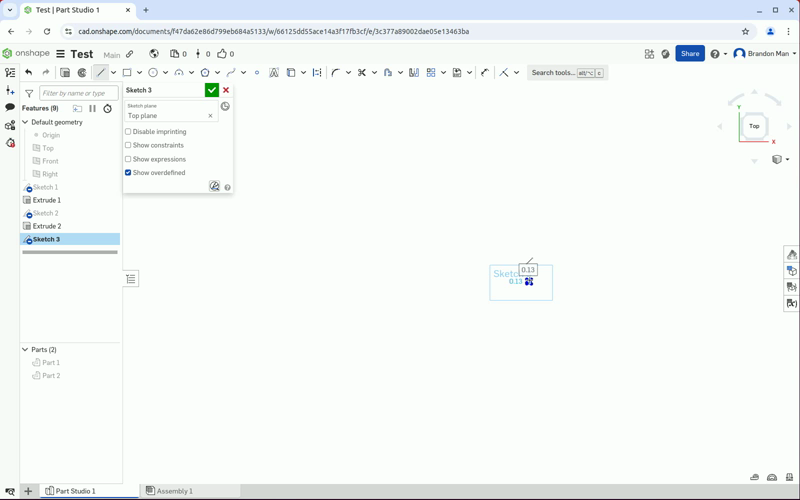
scroll(6)
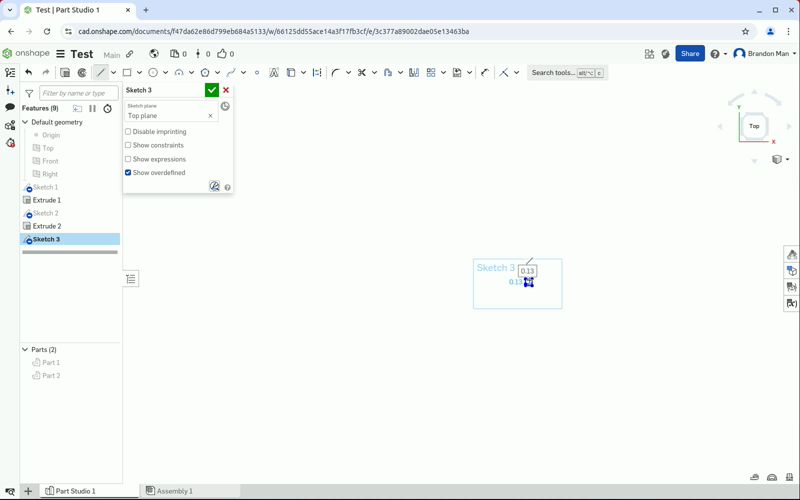
scroll(6)
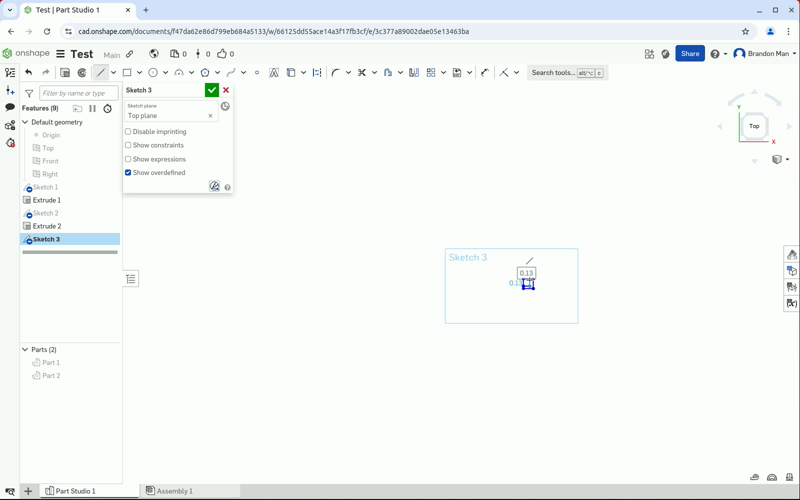
scroll(6)
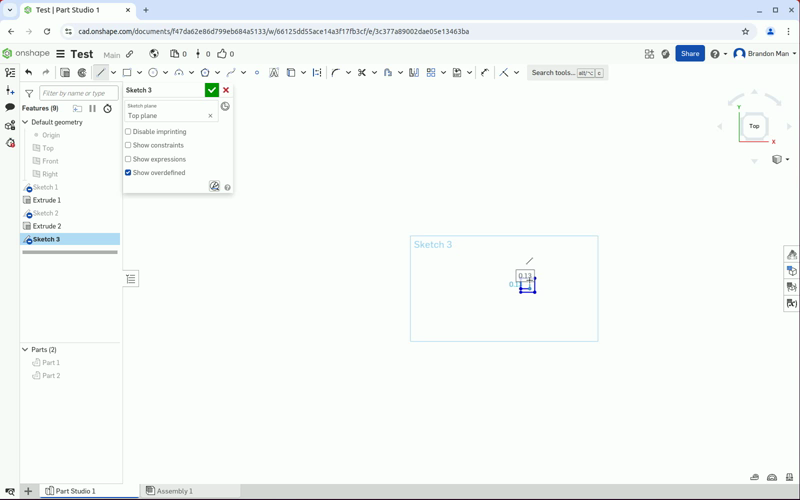
scroll(6)
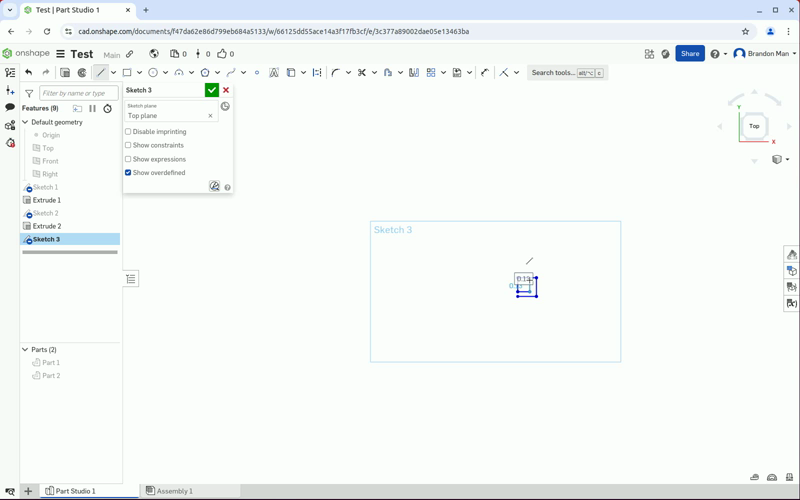
scroll(6)
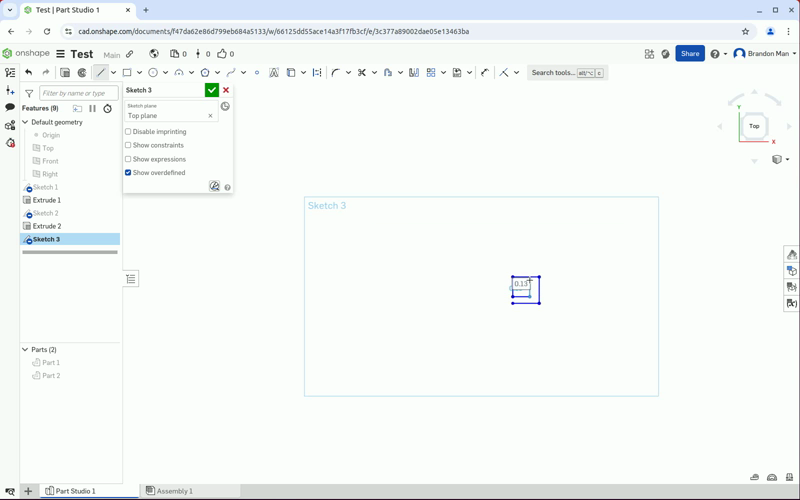
scroll(6)
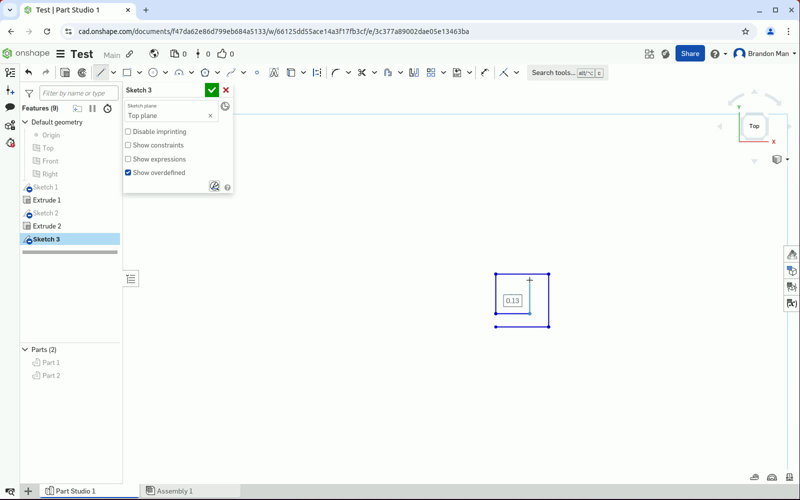
click(529, 279)
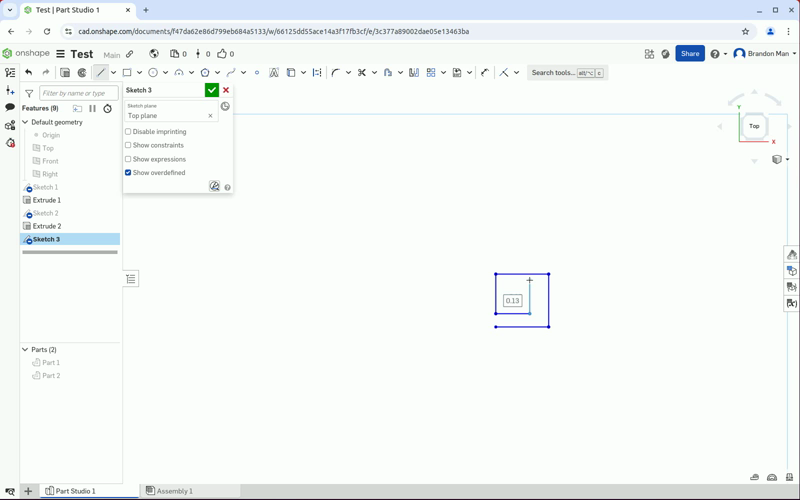
scroll(-6)
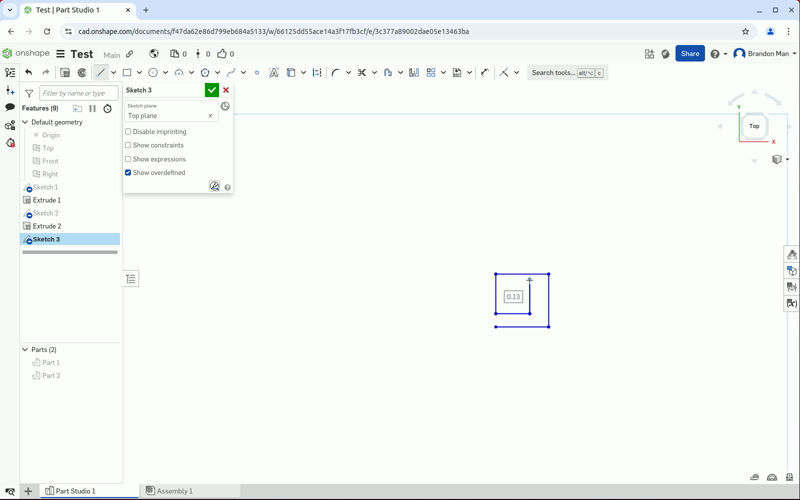
scroll(-6)
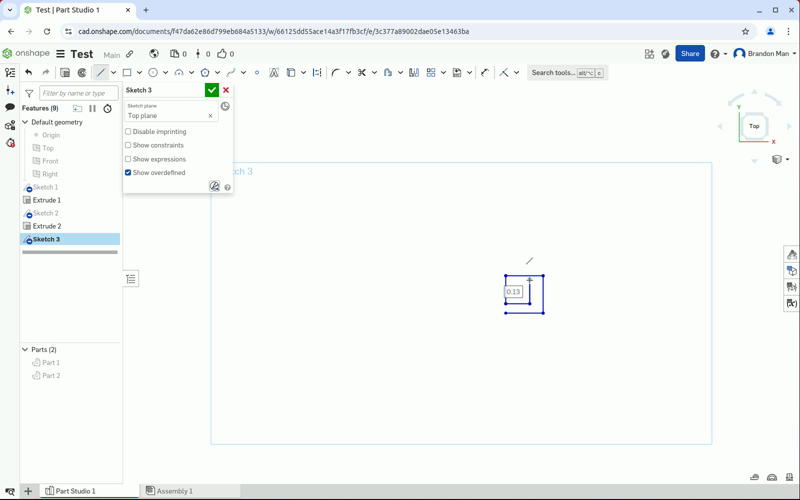
scroll(-6)
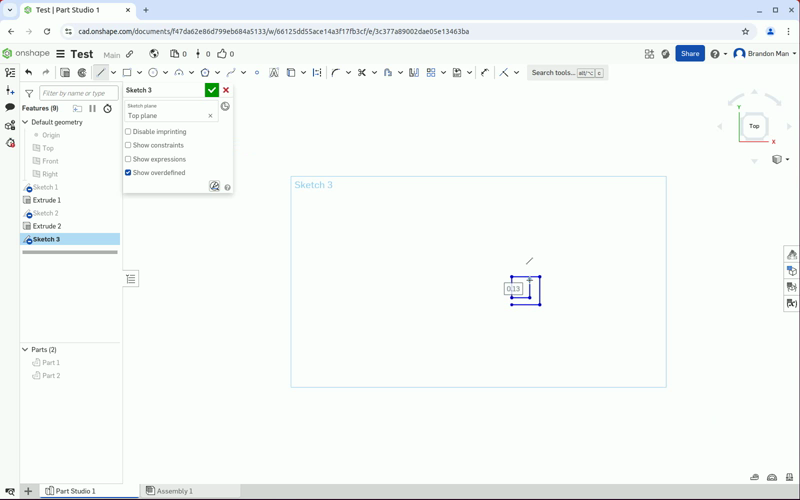
scroll(-6)
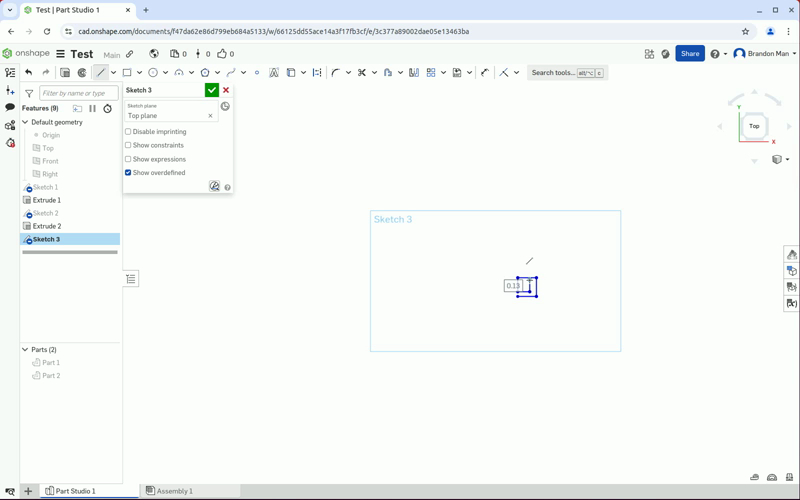
scroll(-6)
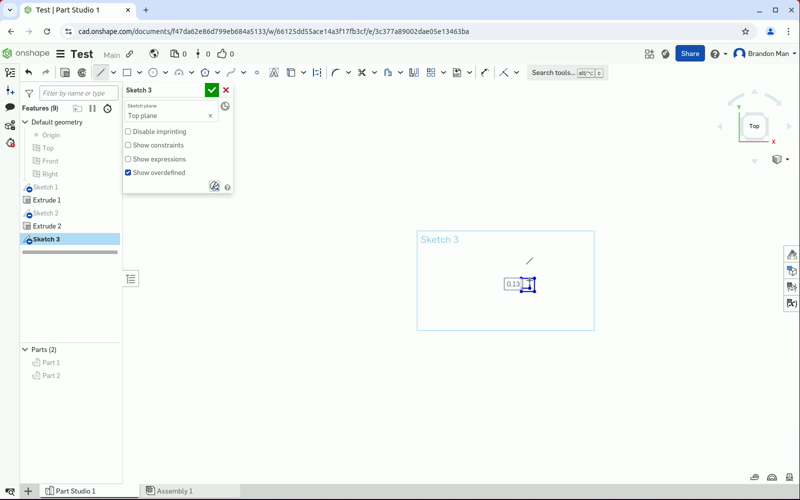
scroll(-6)
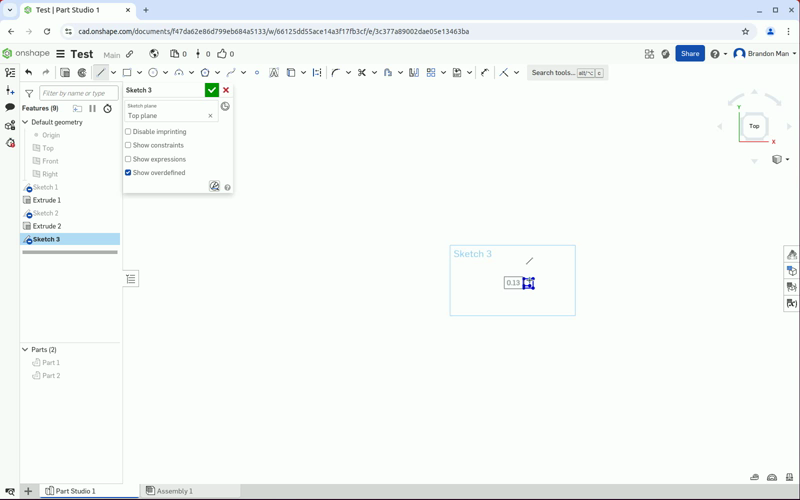
scroll(-6)
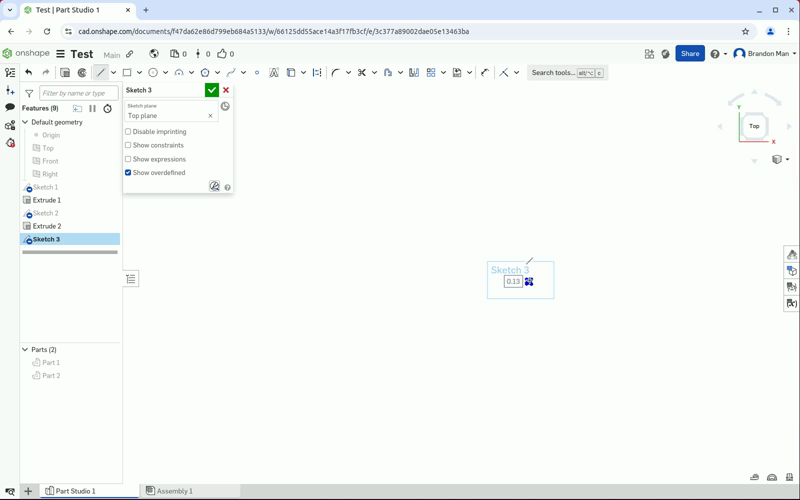
key_up(shift)
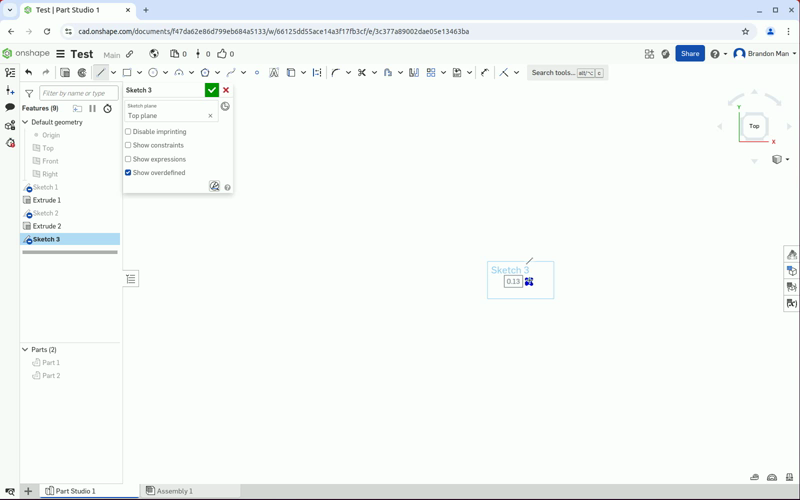
key_down(shift)
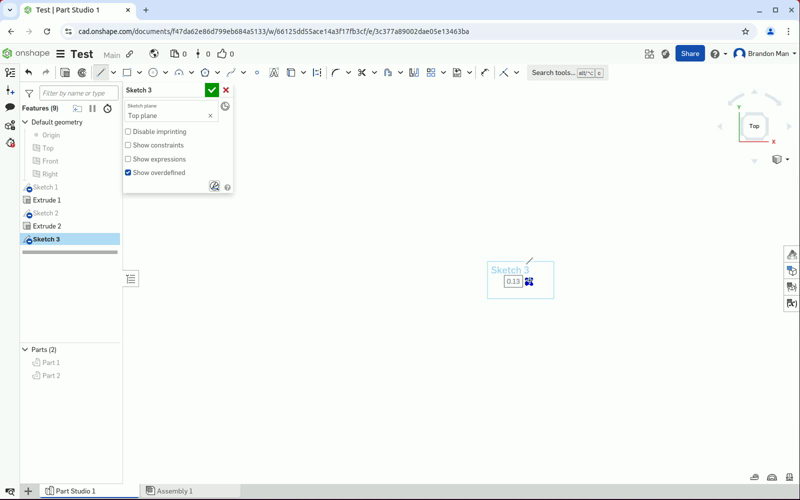
mouse_move(559, 279)
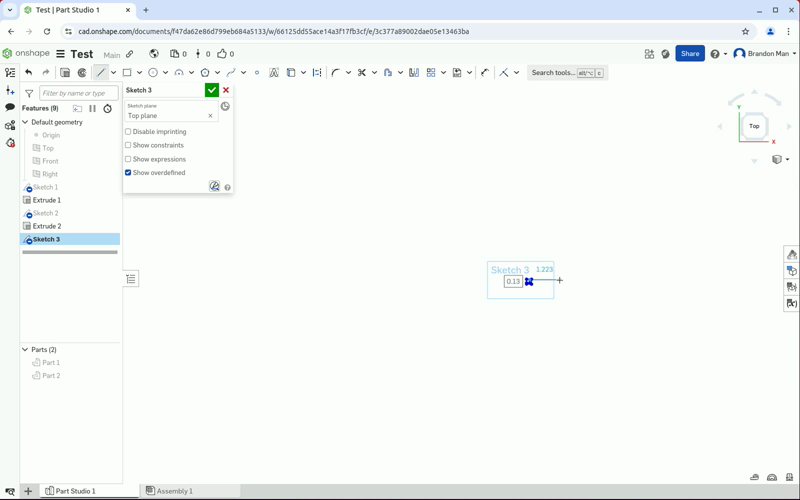
mouse_move(526, 279)
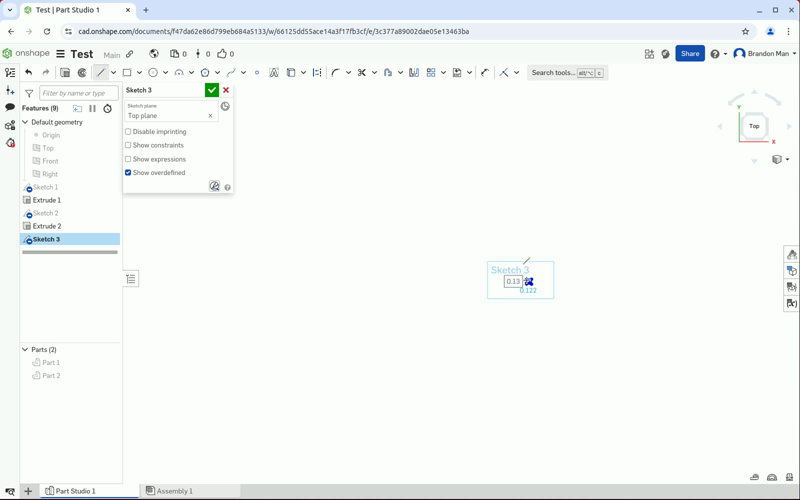
scroll(6)
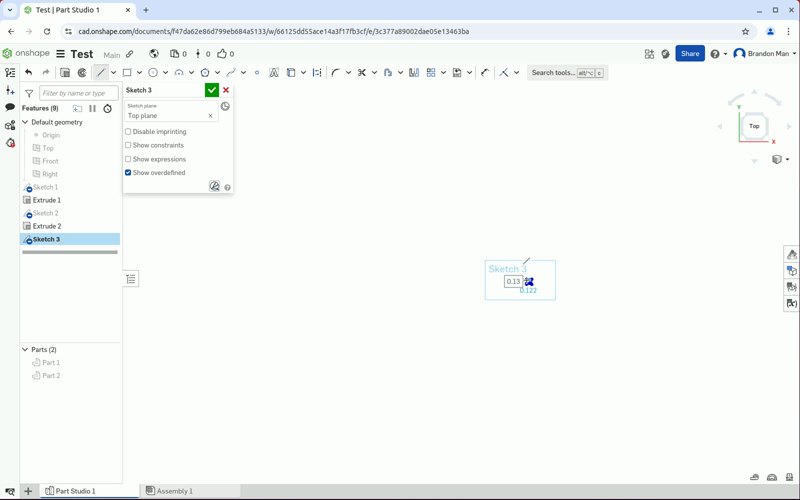
scroll(6)
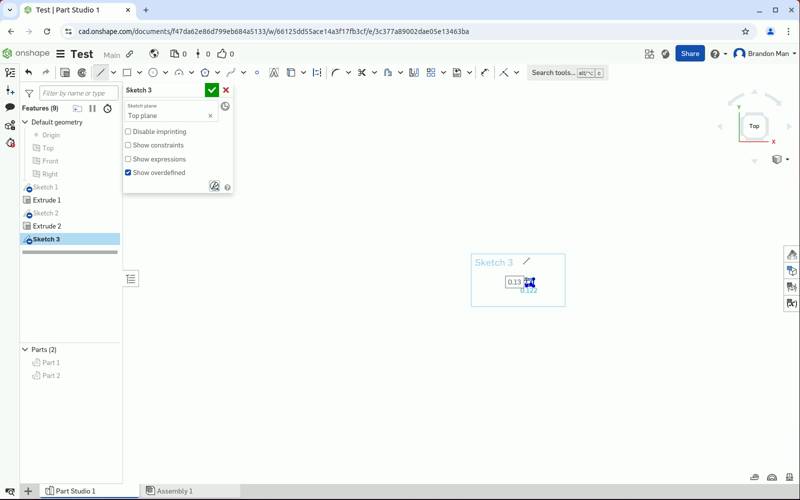
scroll(6)
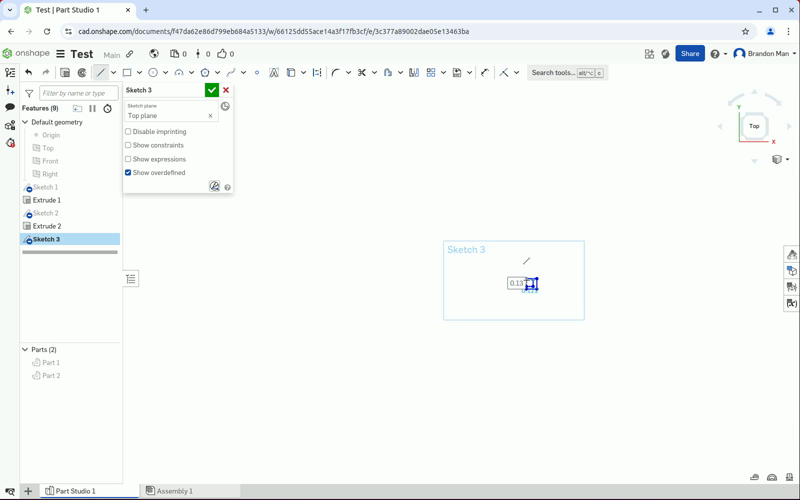
scroll(6)
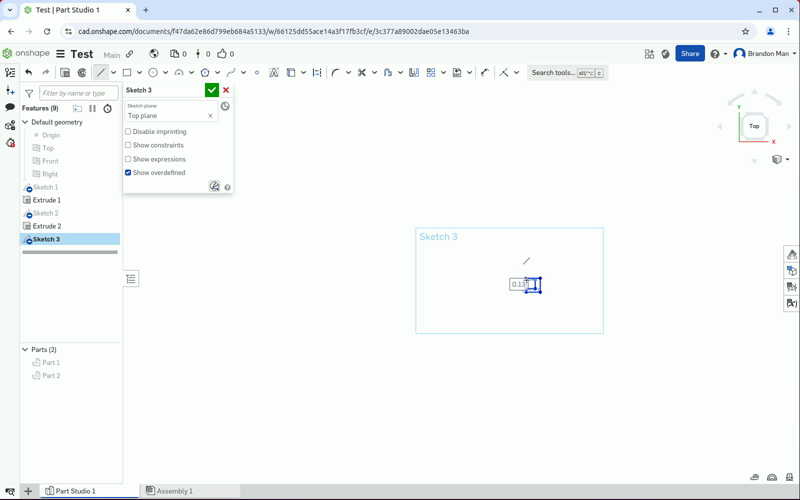
scroll(6)
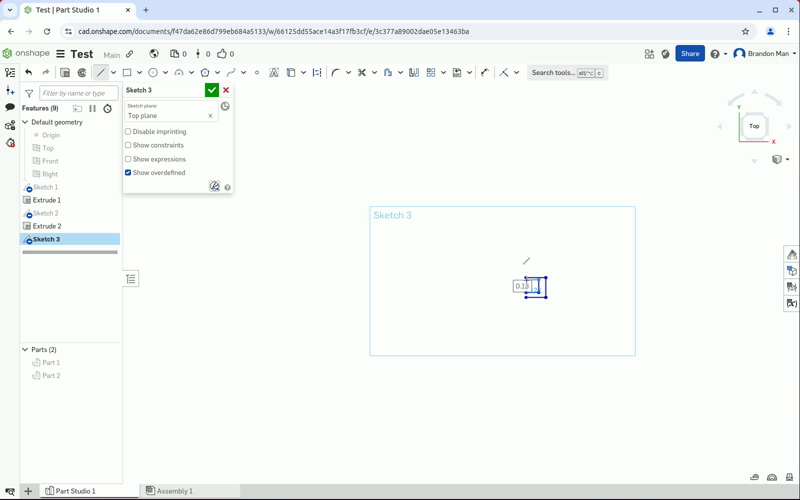
scroll(6)
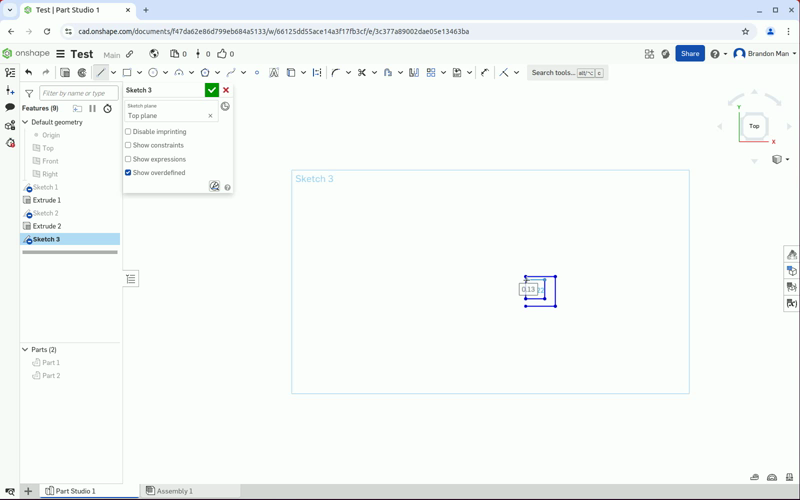
scroll(6)
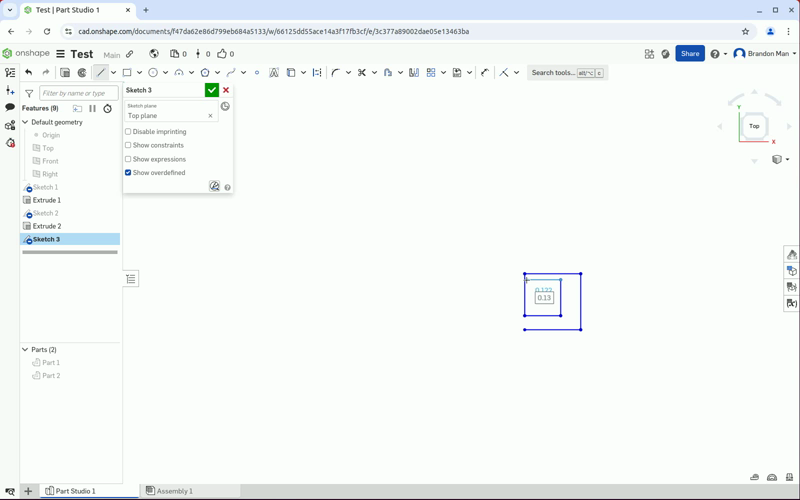
click(526, 279)
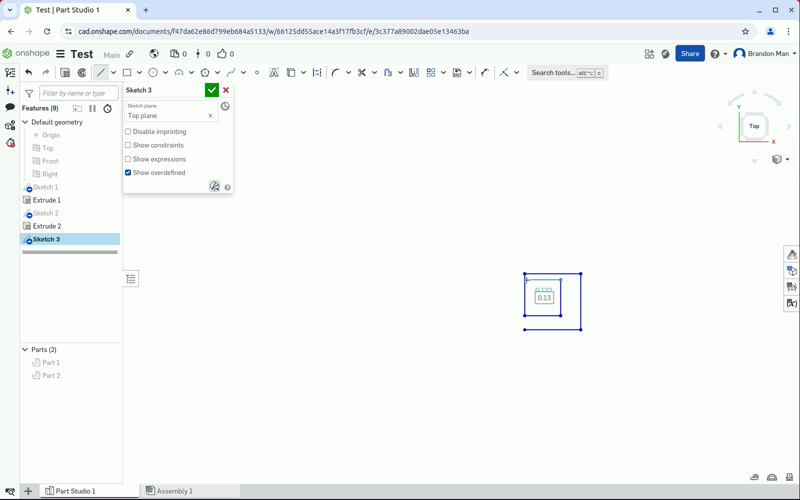
scroll(-6)
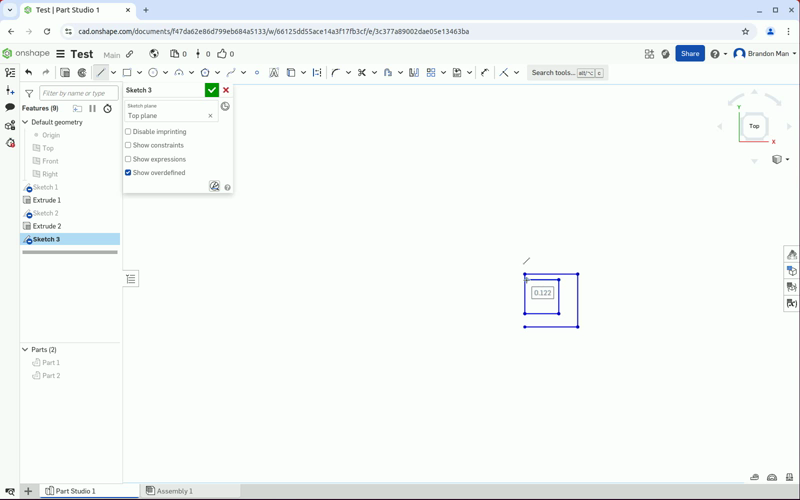
scroll(-6)
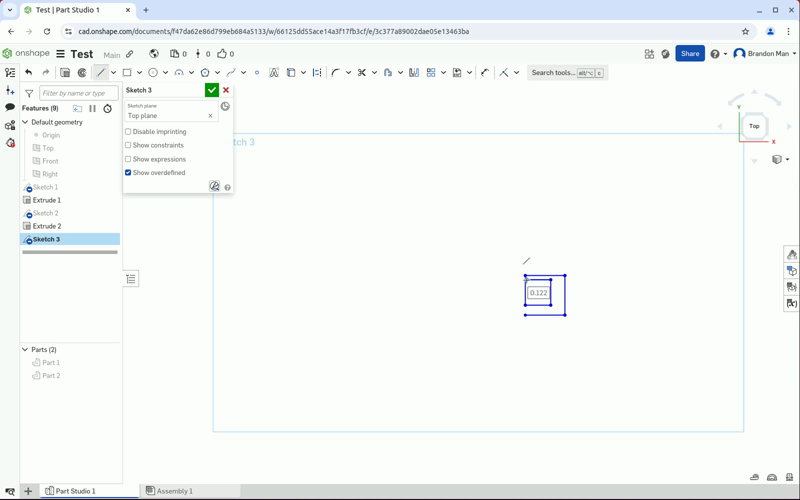
scroll(-6)
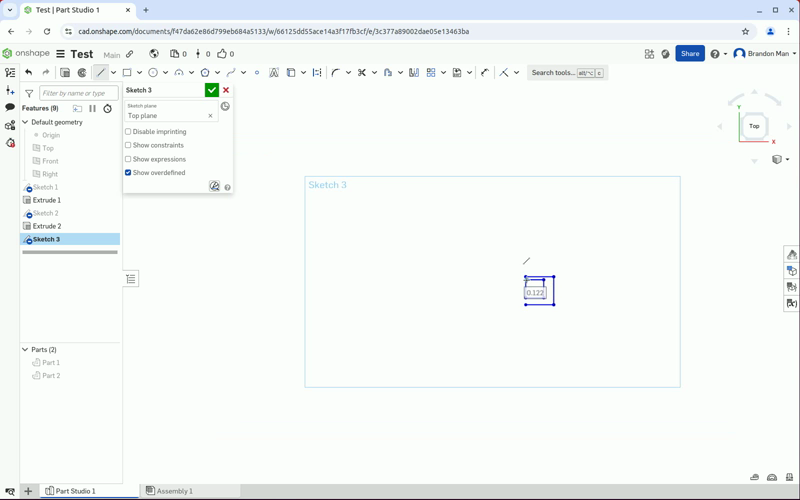
scroll(-6)
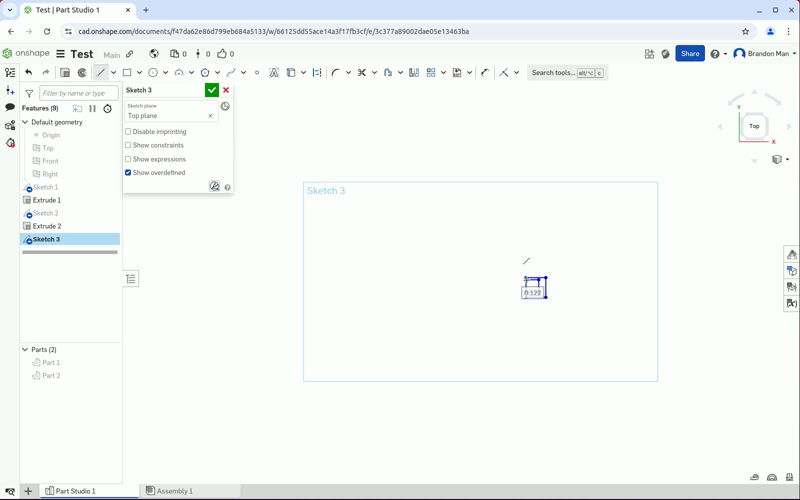
scroll(-6)
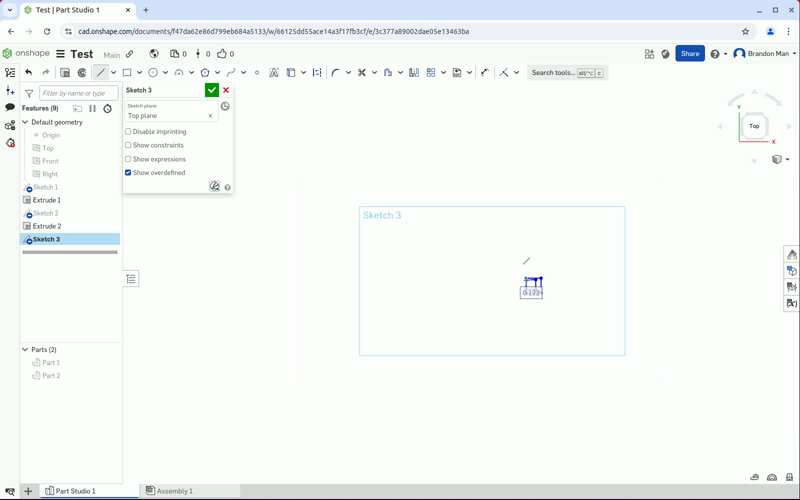
scroll(-6)
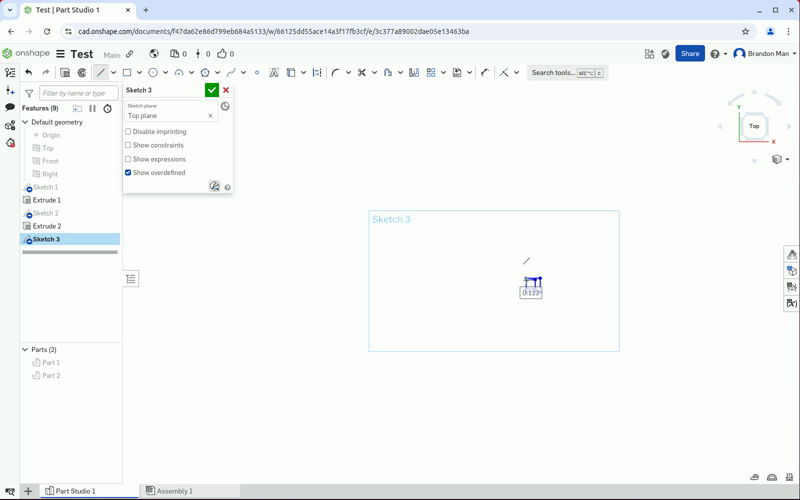
scroll(-6)
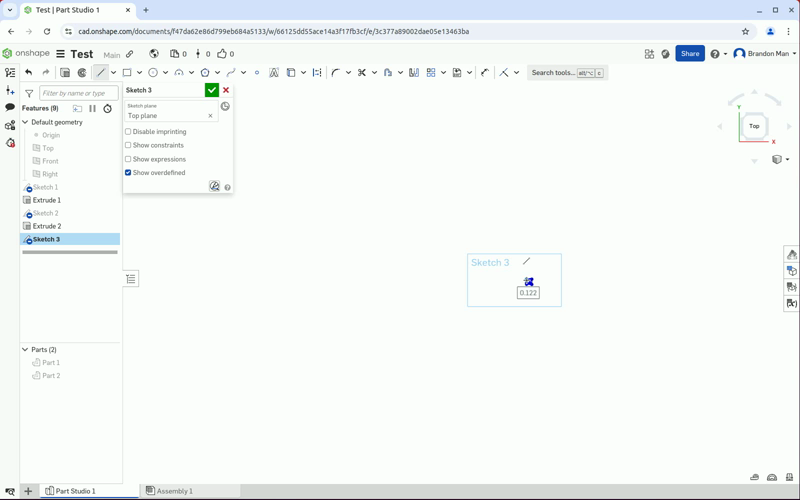
key_up(shift)
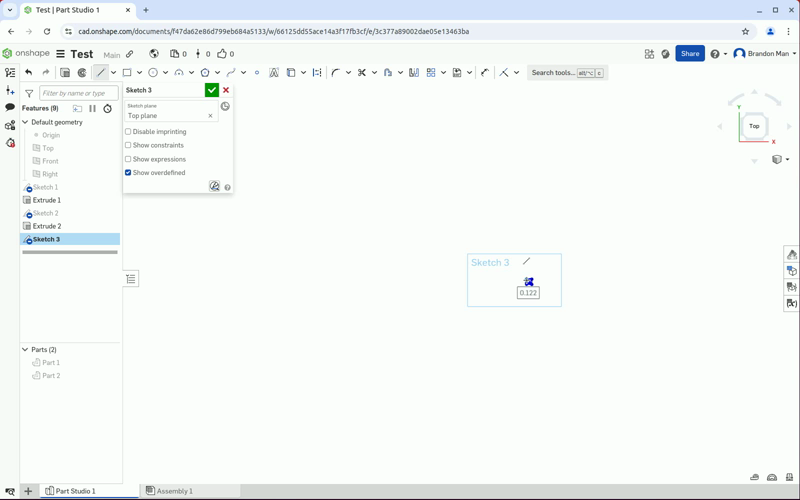
mouse_move(556, 279)
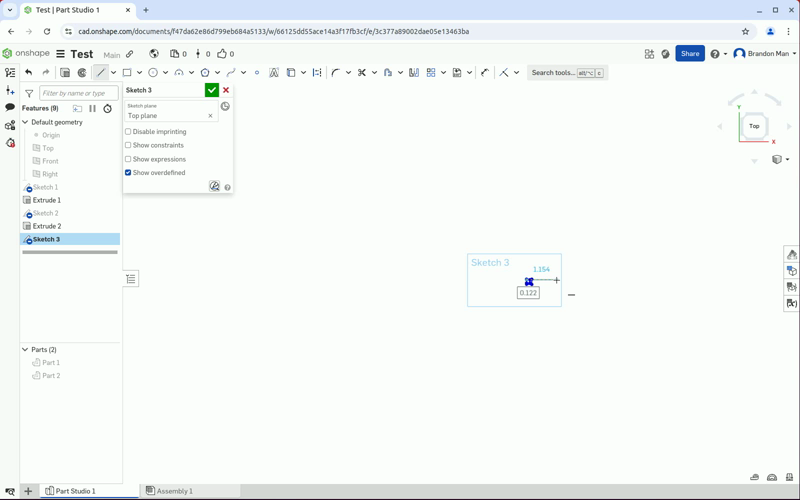
key_down(shift)
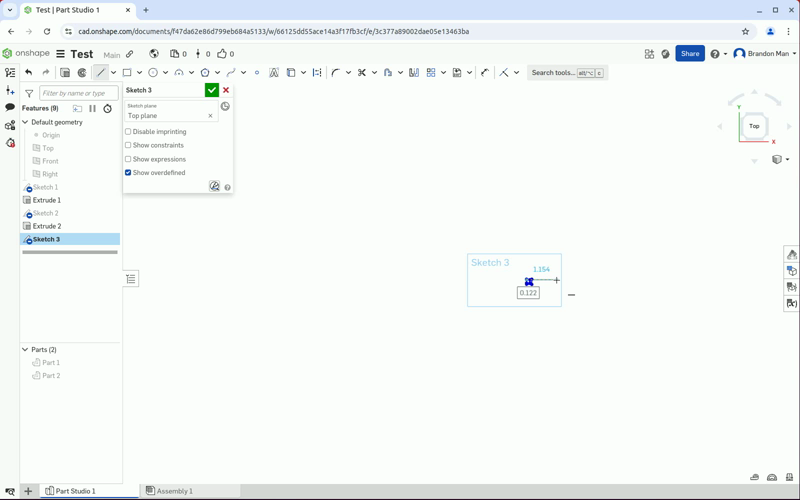
mouse_move(526, 282)
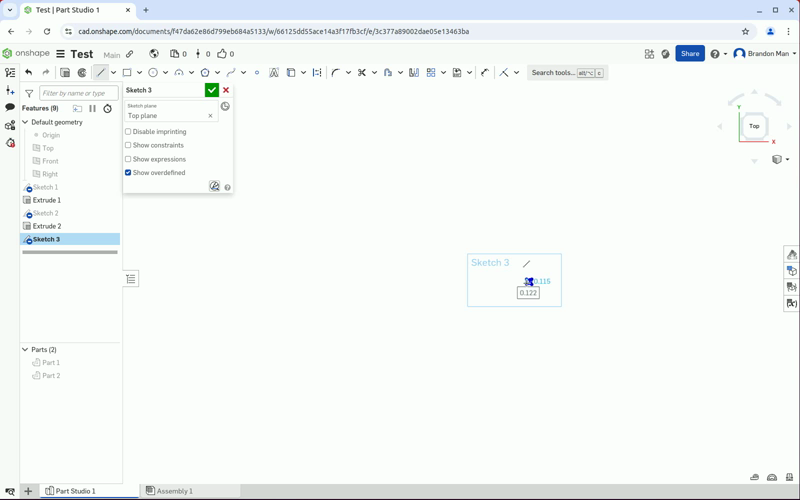
scroll(6)
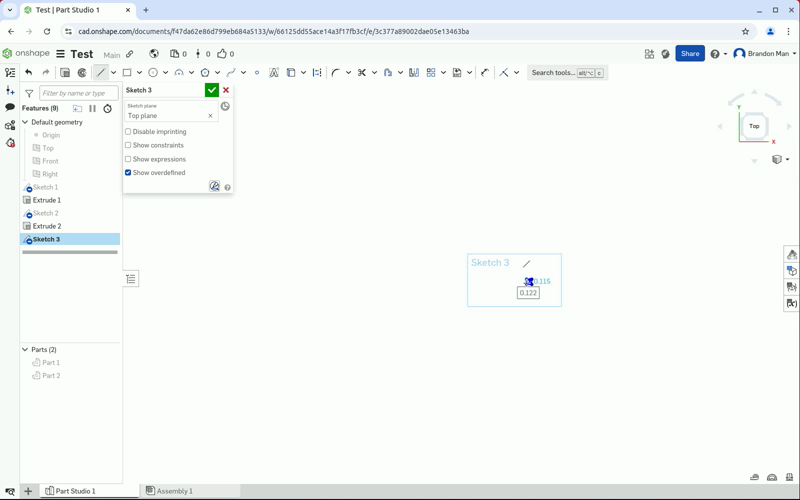
scroll(6)
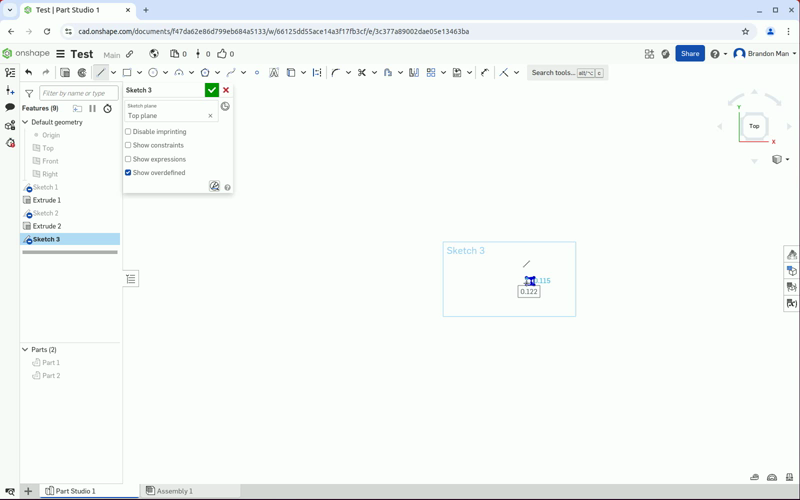
scroll(6)
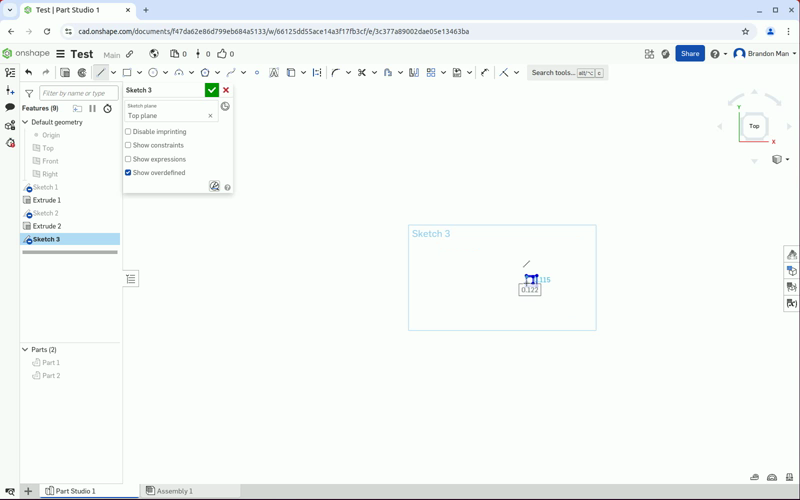
scroll(6)
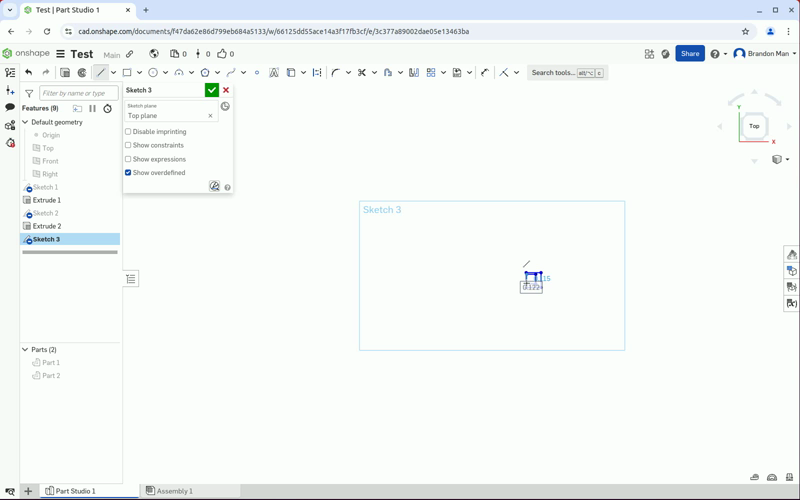
scroll(6)
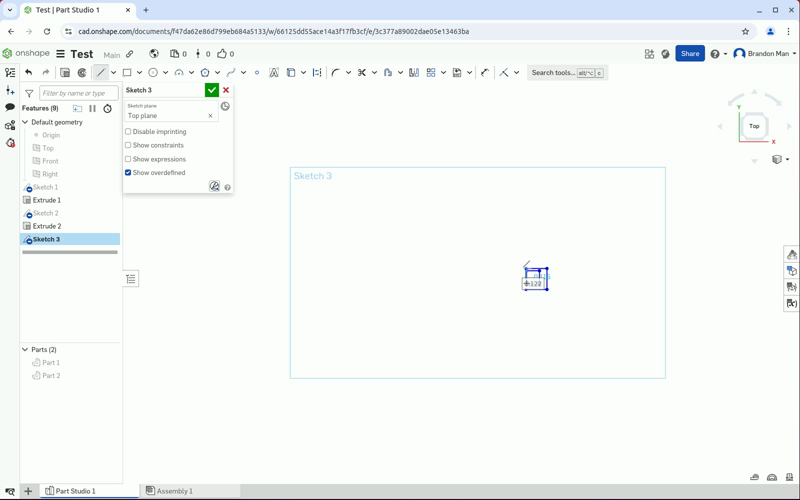
scroll(6)
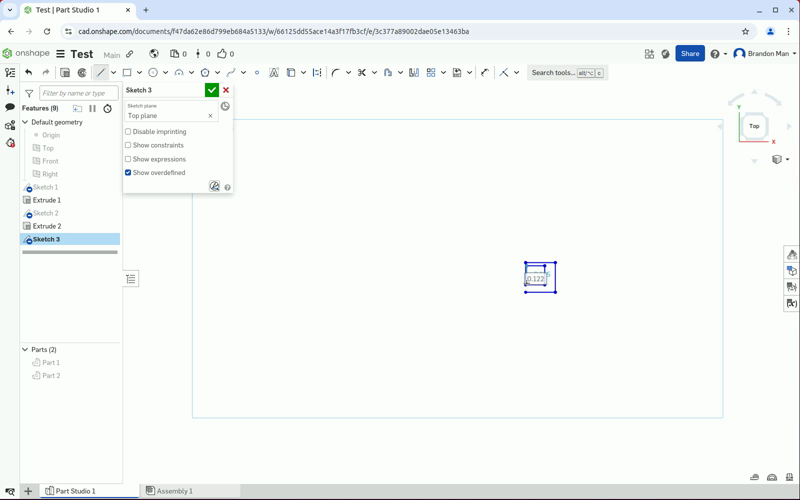
scroll(6)
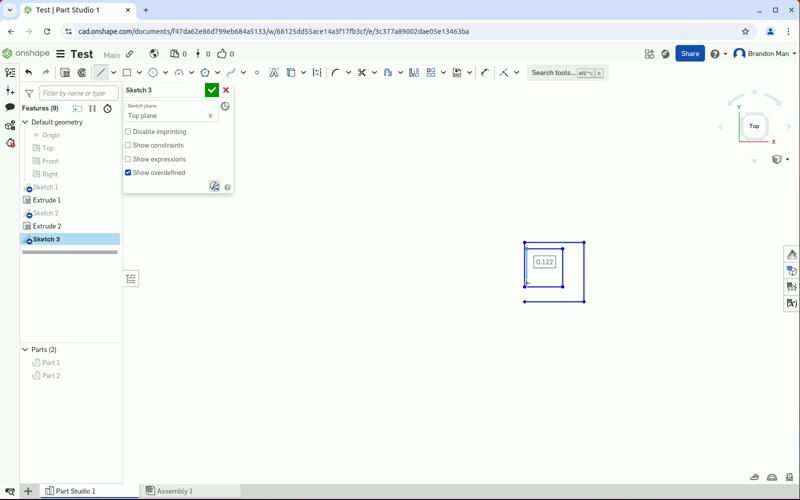
key_up(shift)
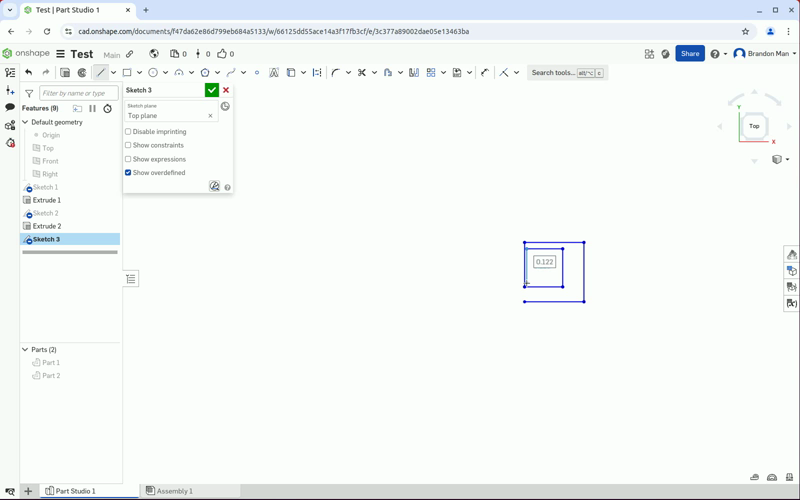
click(526, 282)
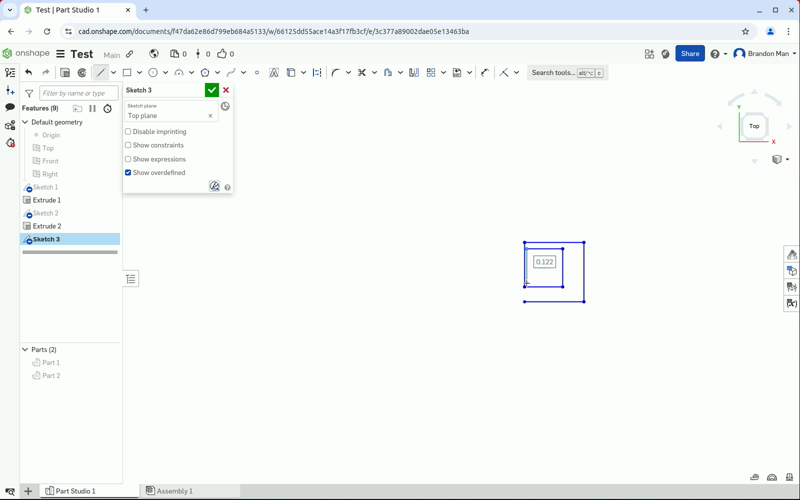
scroll(-6)
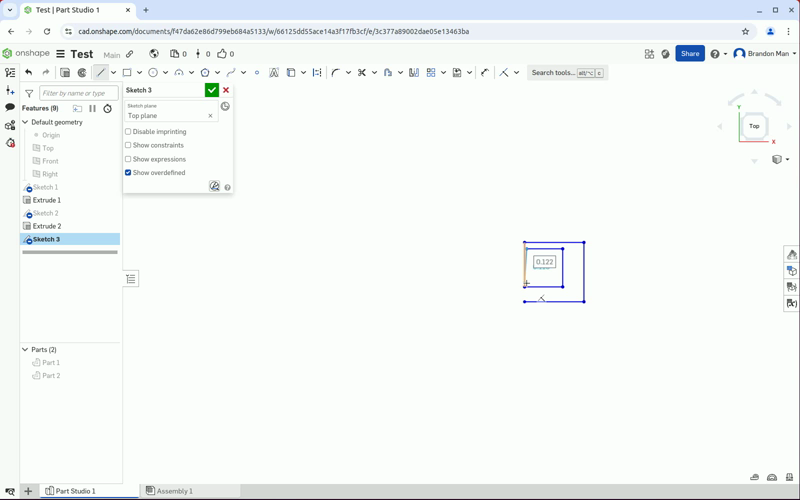
scroll(-6)
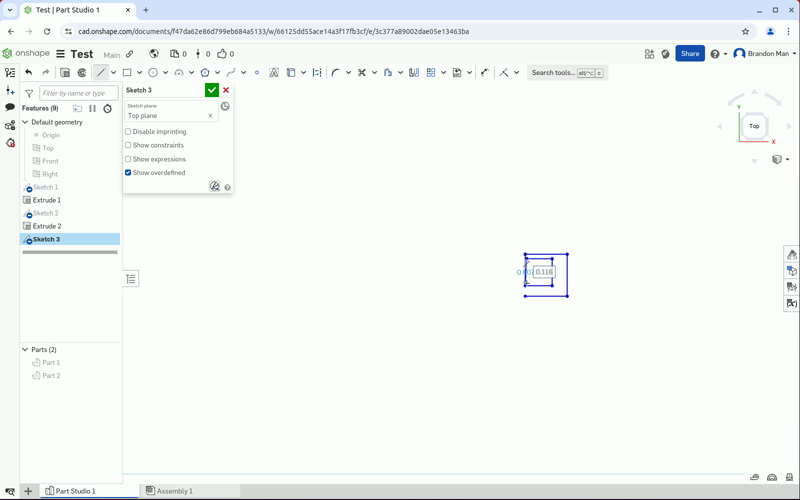
scroll(-6)
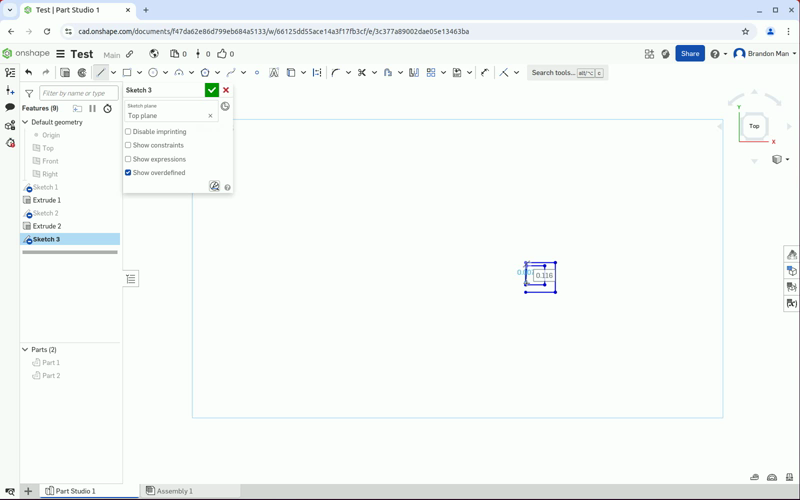
scroll(-6)
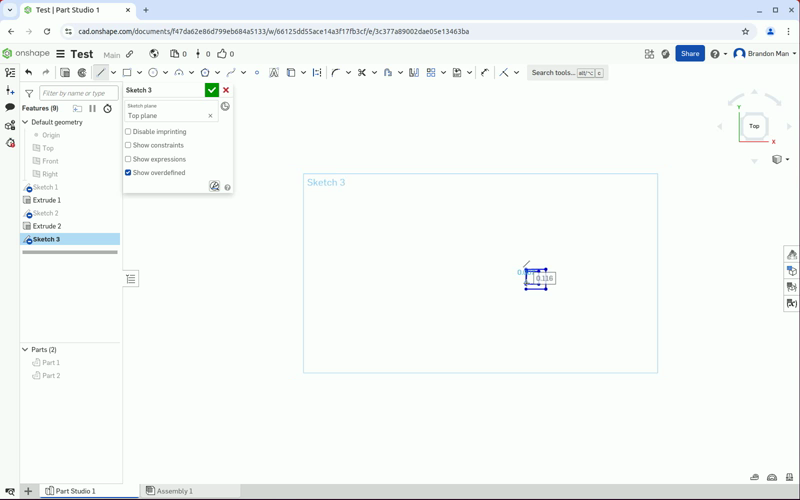
scroll(-6)
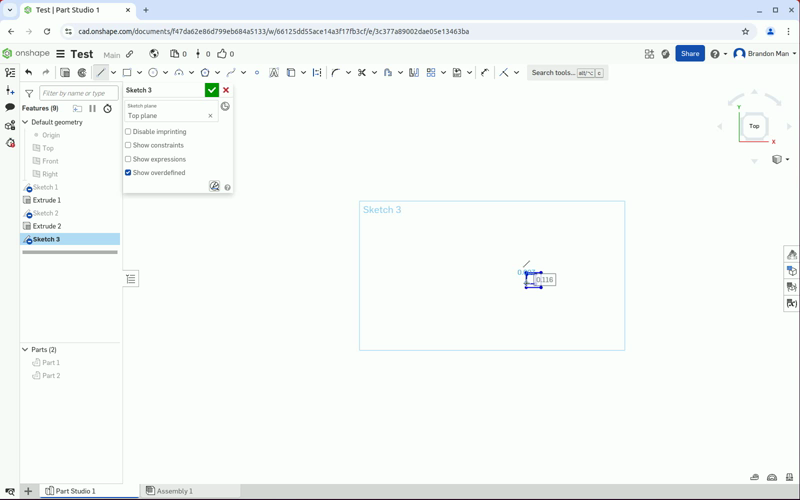
scroll(-6)
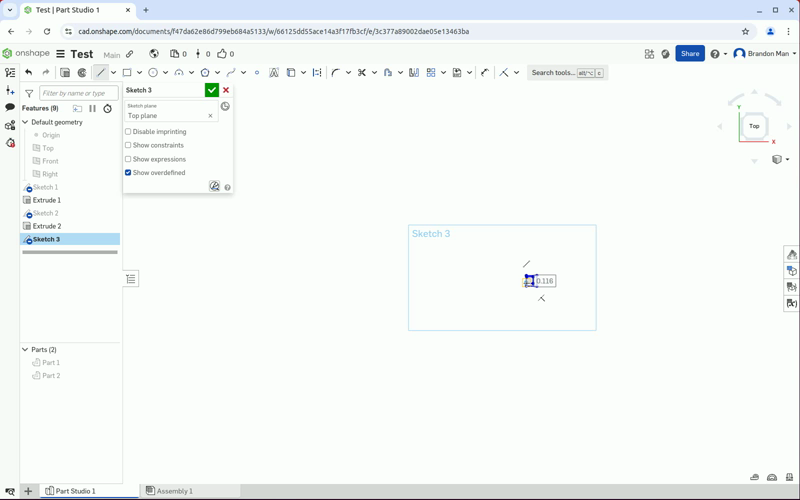
scroll(-6)
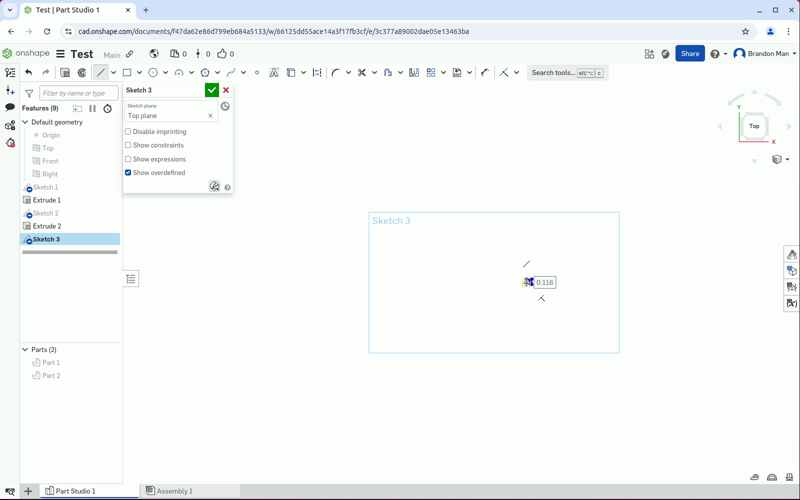
key(esc)
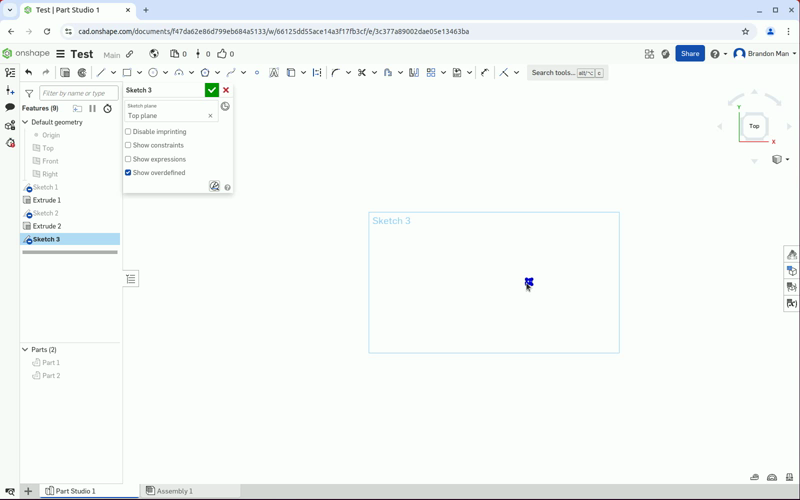
mouse_move(529, 280)
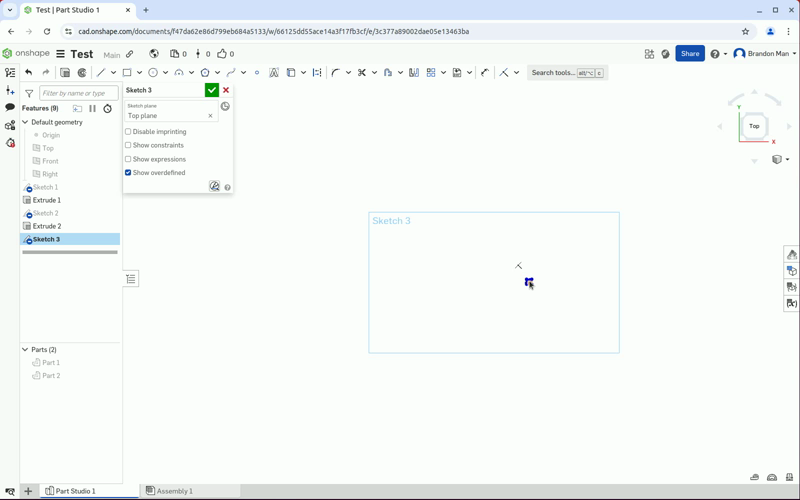
scroll(6)
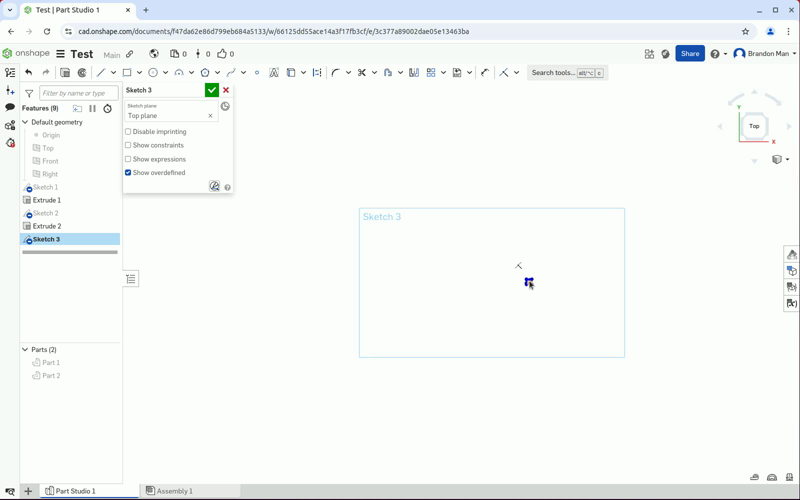
scroll(6)
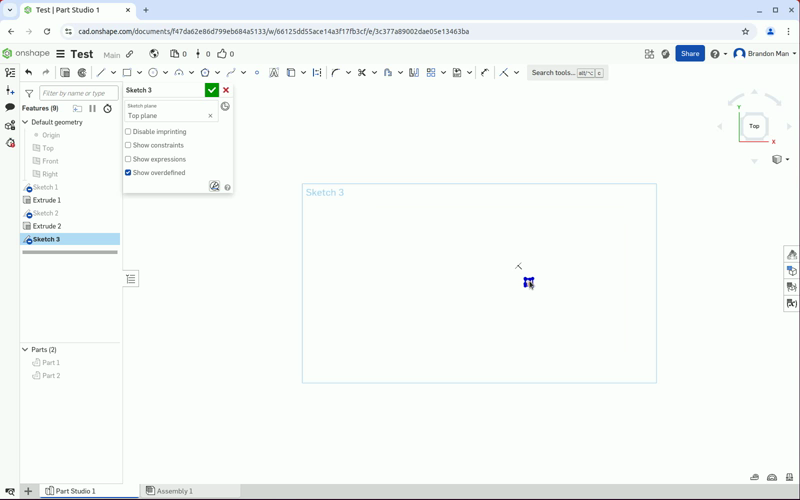
scroll(6)
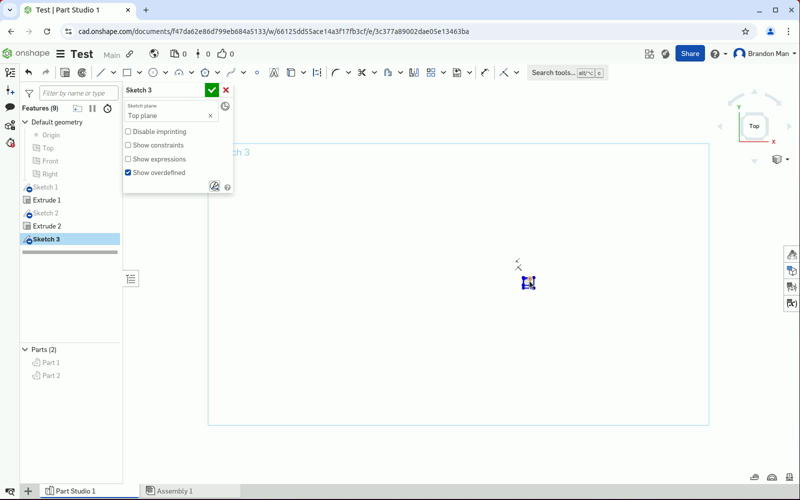
scroll(6)
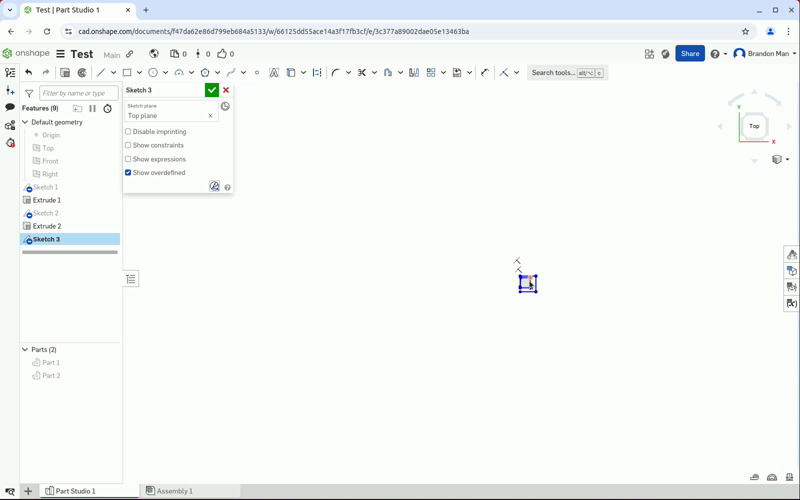
scroll(6)
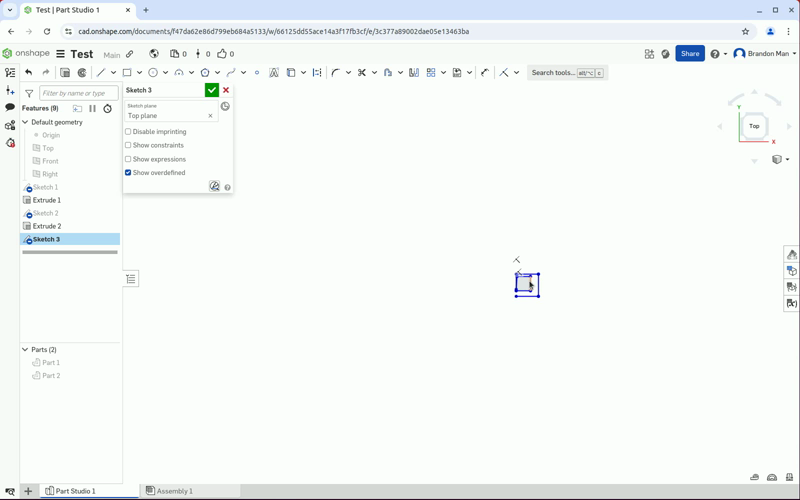
scroll(6)
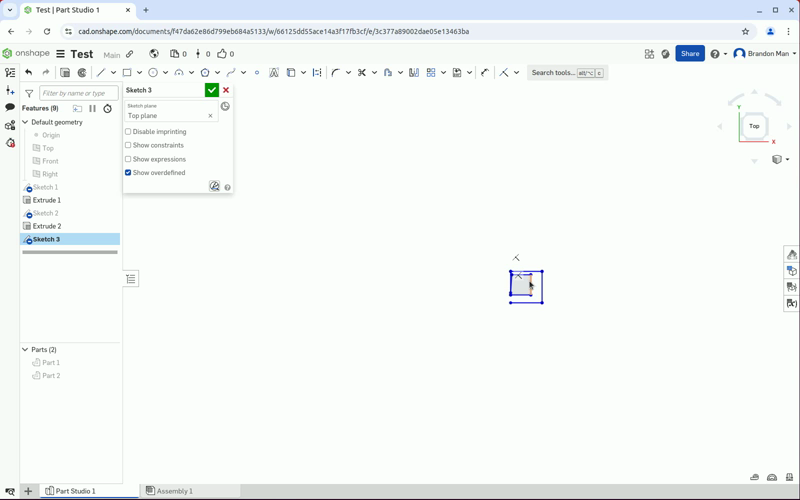
scroll(6)
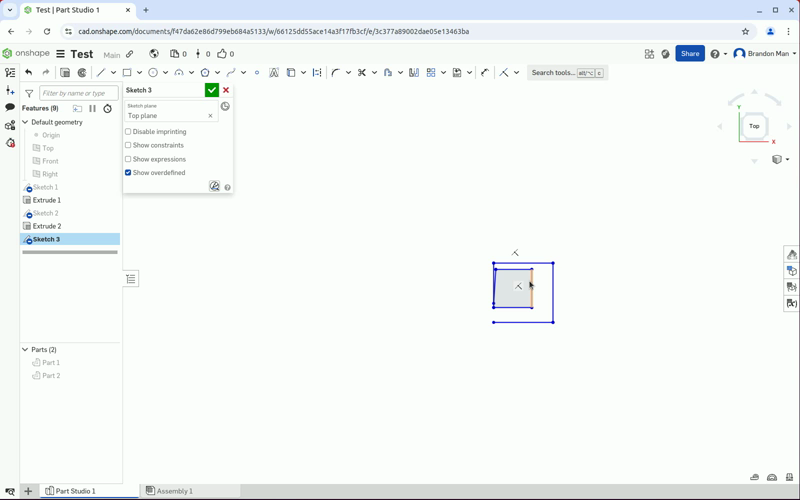
click(529, 280)
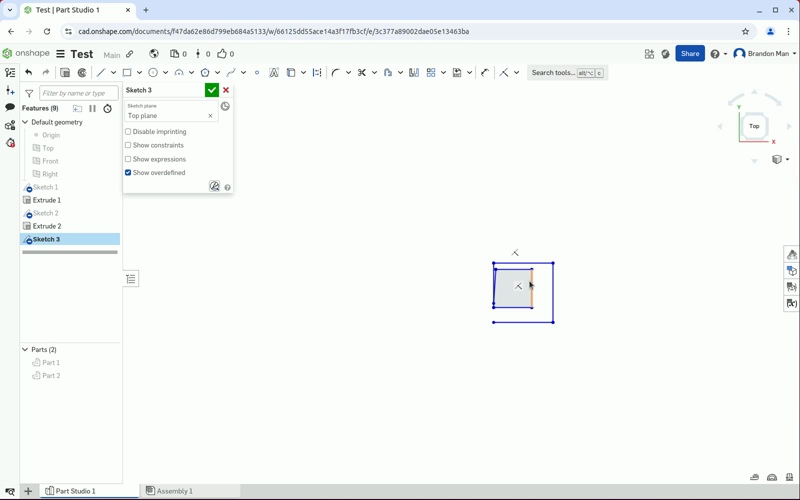
scroll(-6)
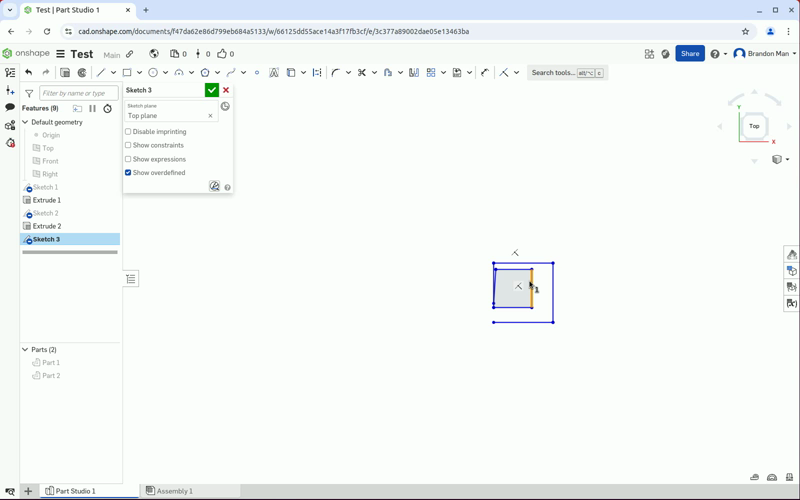
scroll(-6)
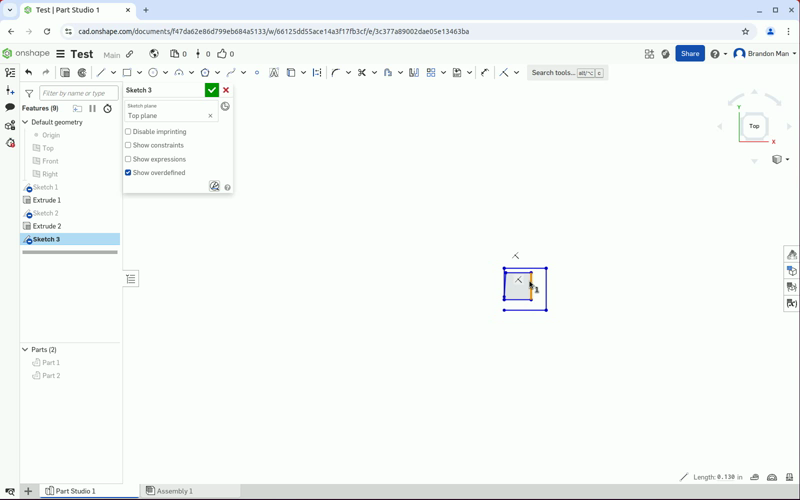
scroll(-6)
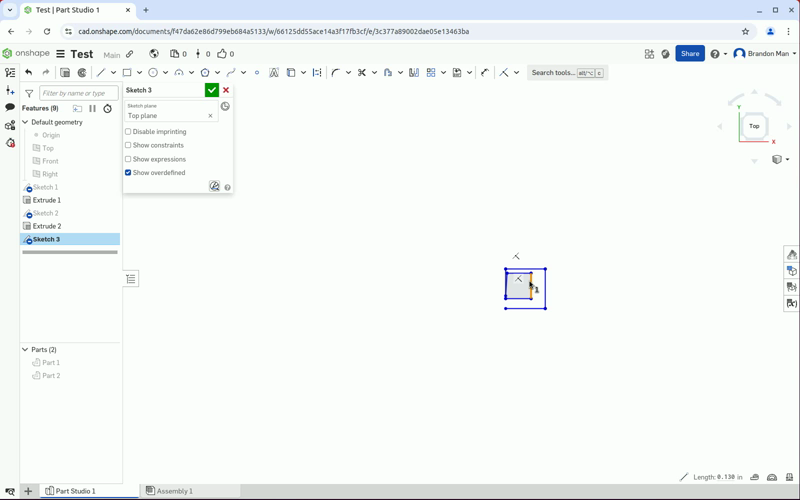
scroll(-6)
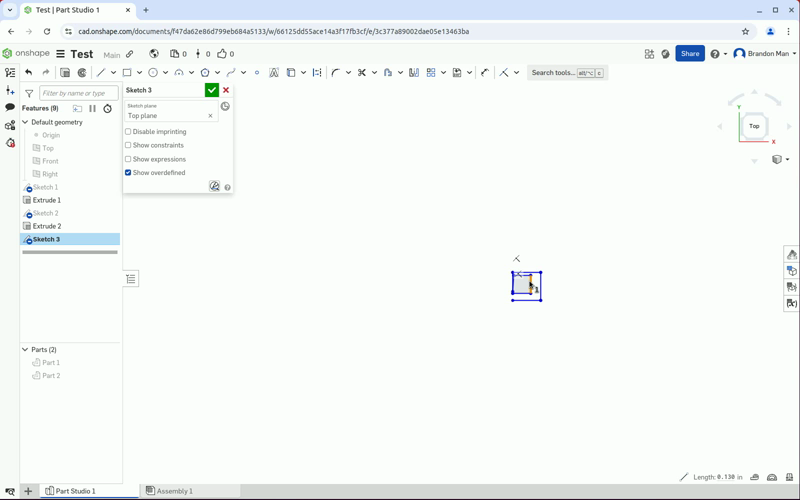
scroll(-6)
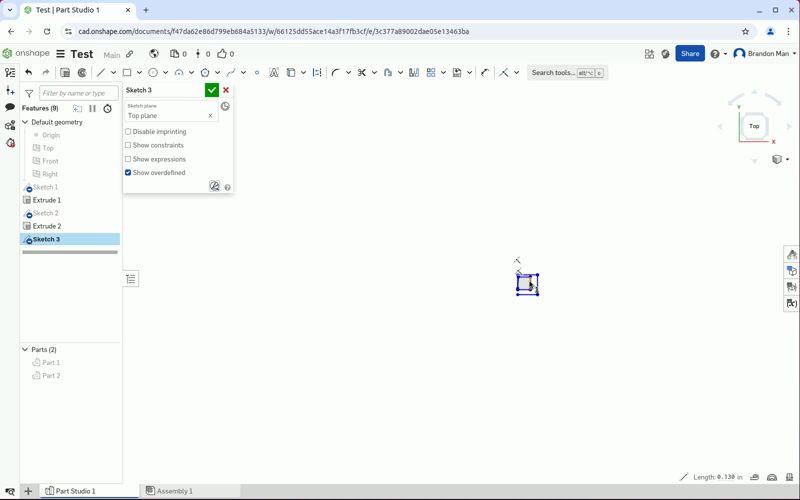
scroll(-6)
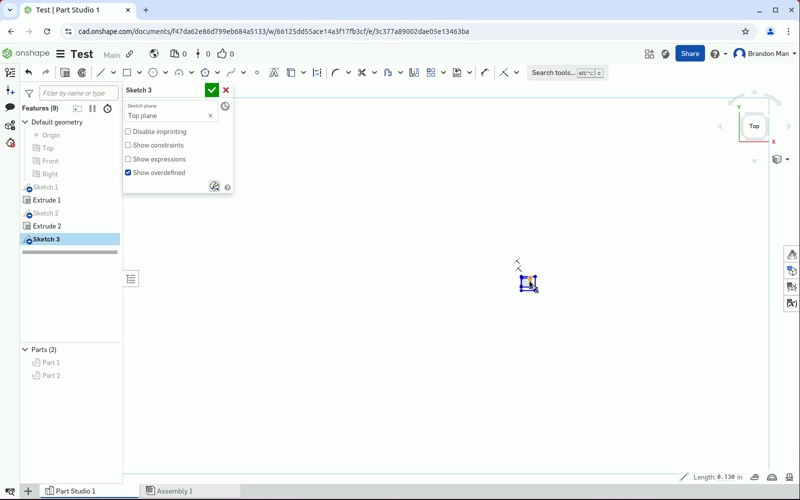
scroll(-6)
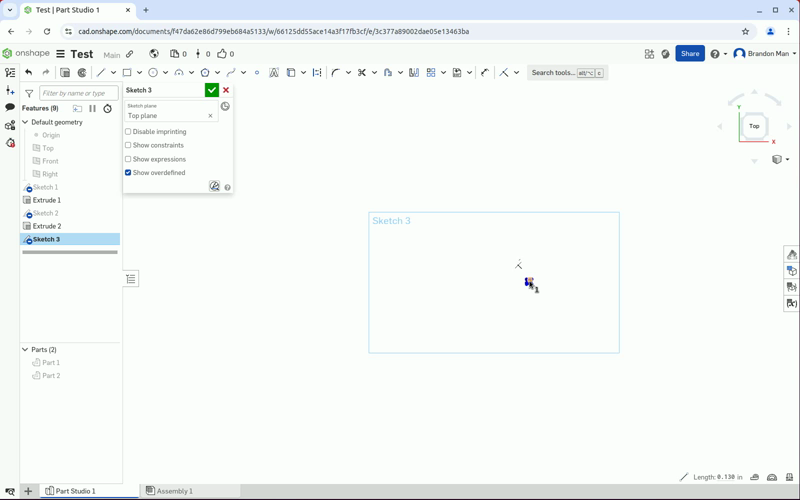
mouse_move(73, 352)
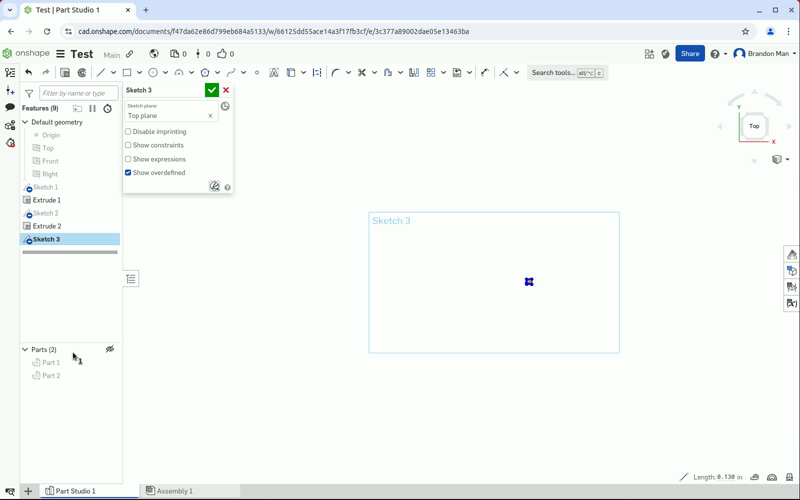
key(shift+y)
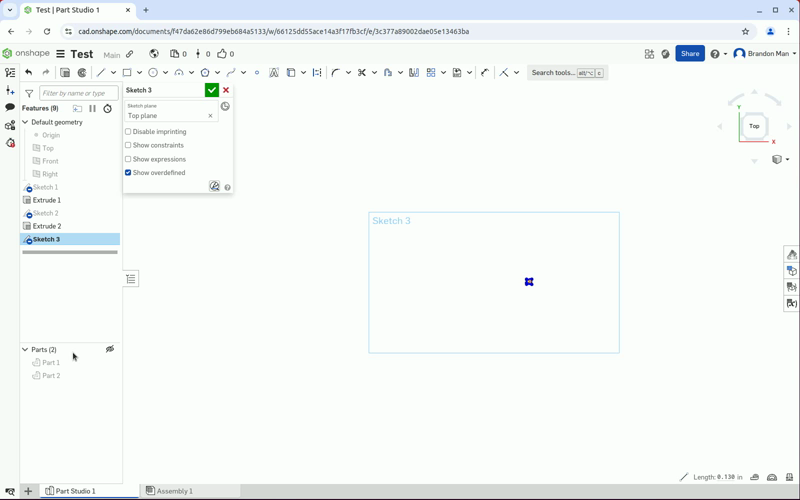
key(shift+e)
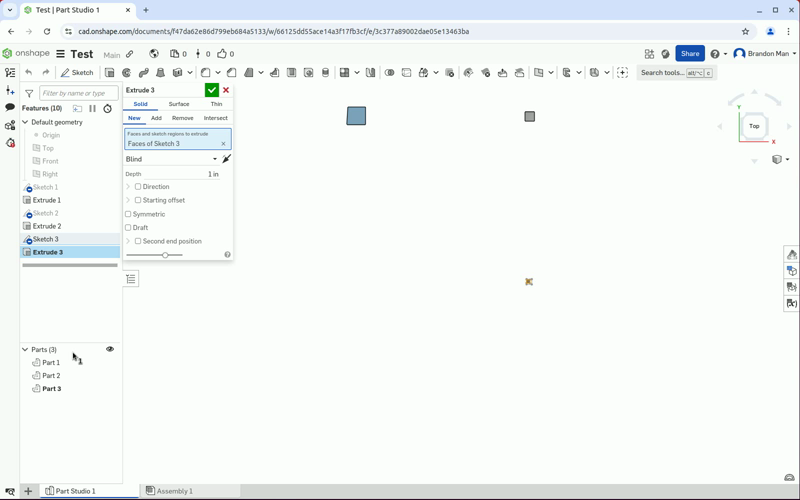
mouse_move(143, 106)
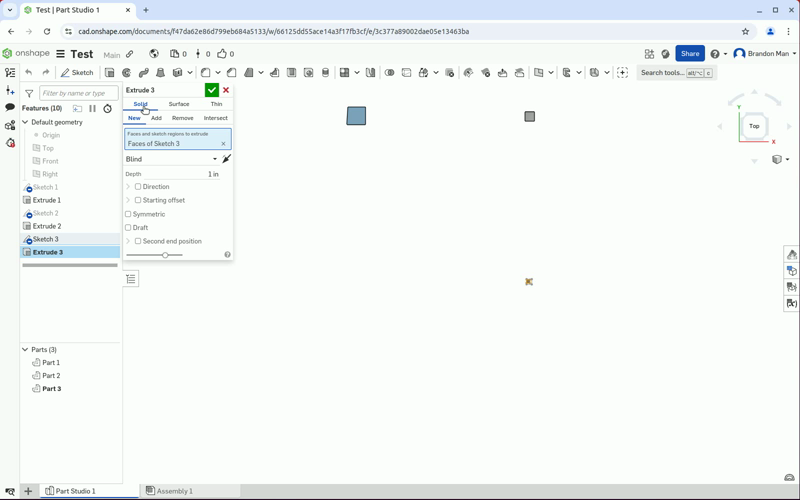
click(143, 106)
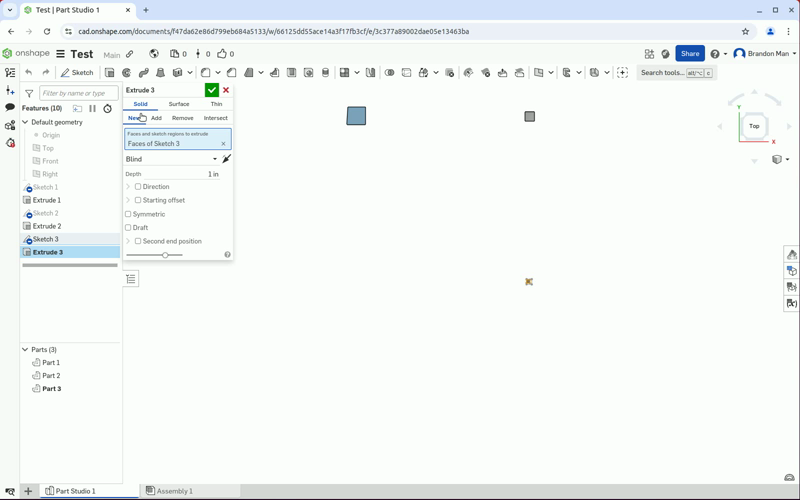
mouse_move(137, 120)
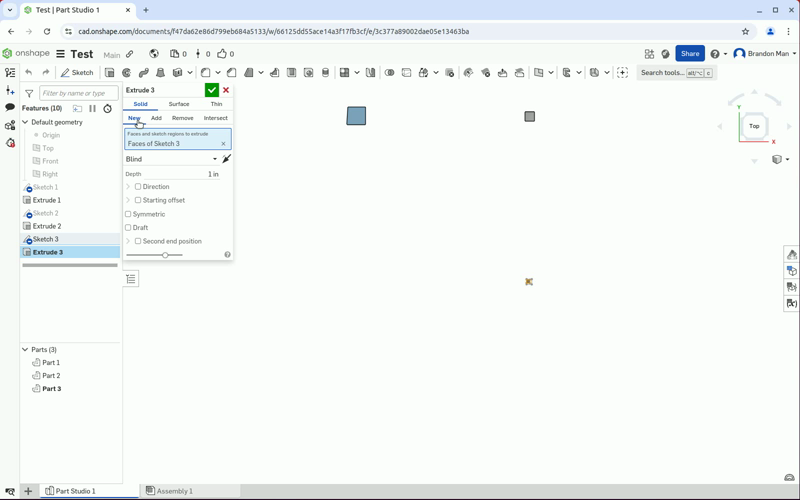
click(137, 120)
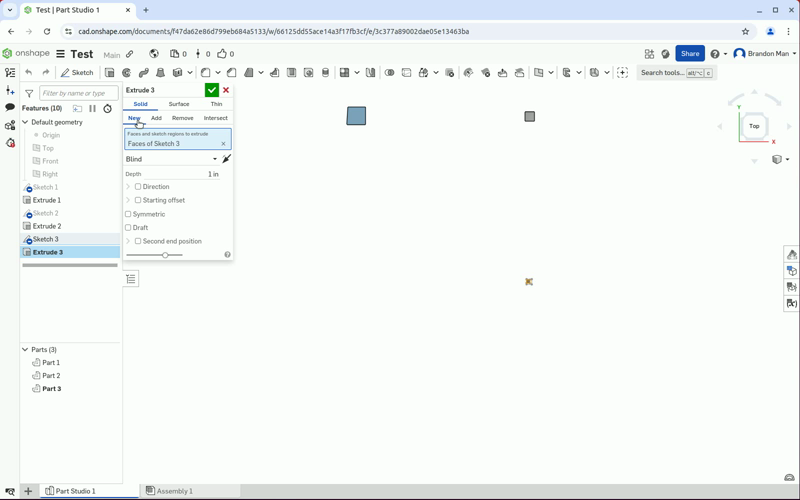
key(tab, 4)
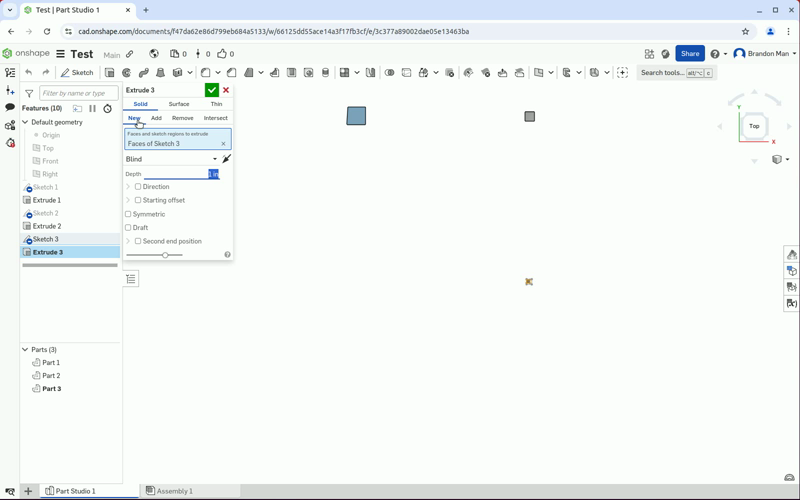
text(10.351)
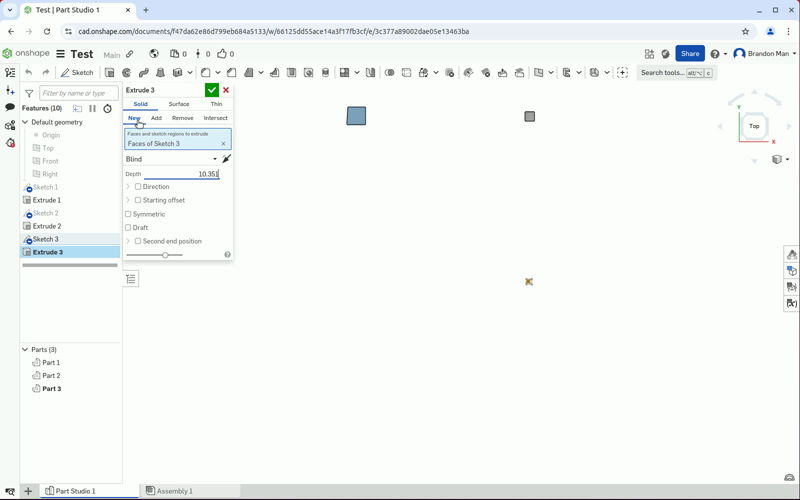
key(enter)
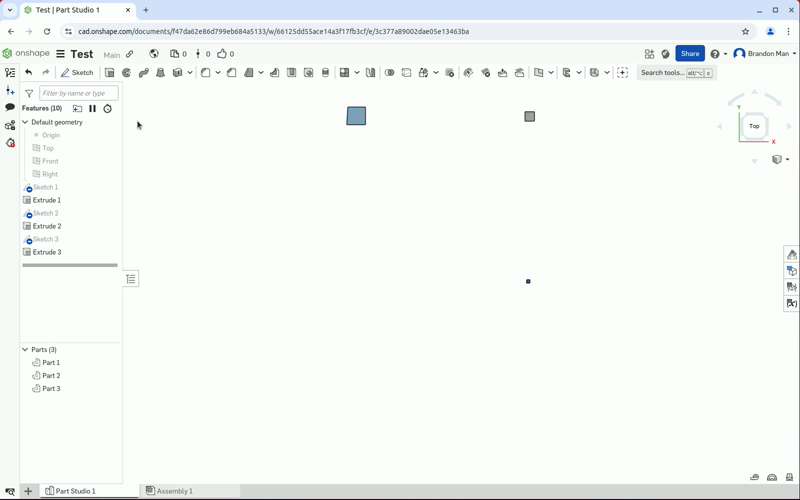
key(shift+h)
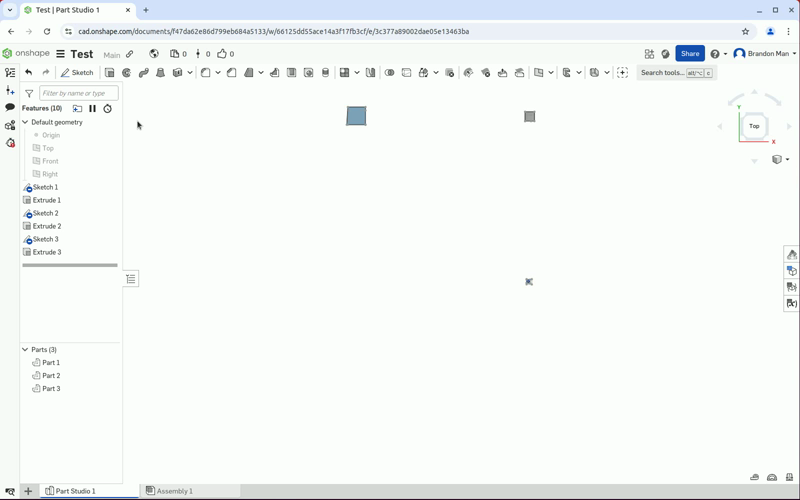
key(shift+h)
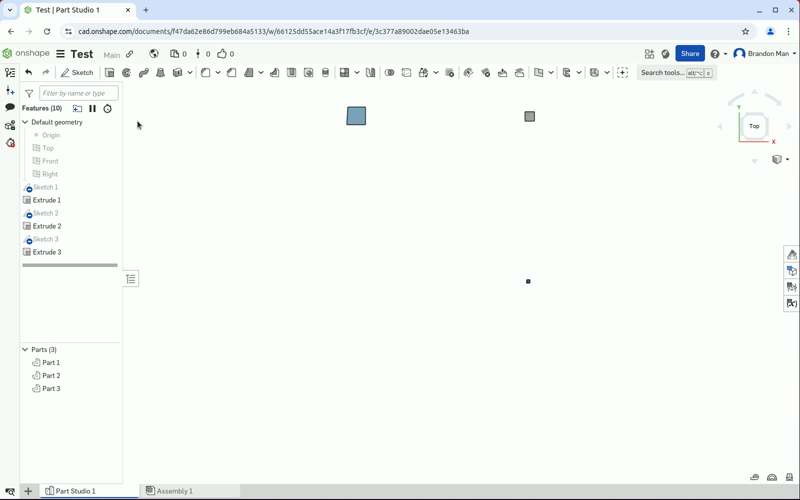
mouse_move(73, 189)
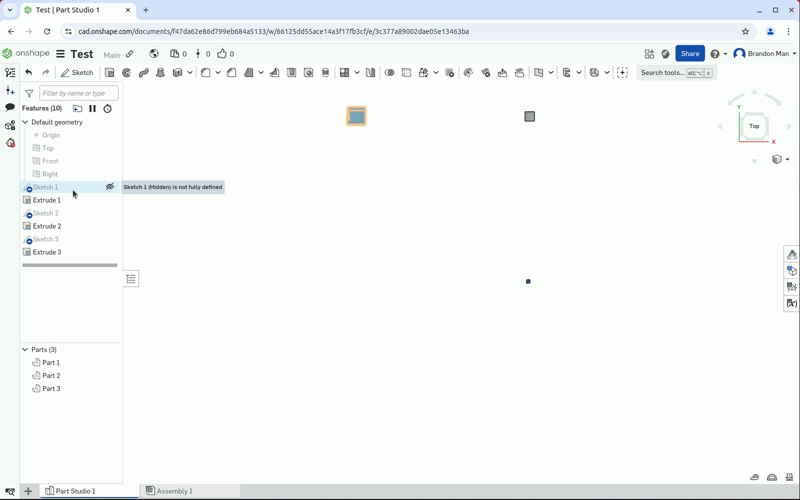
click(73, 189)
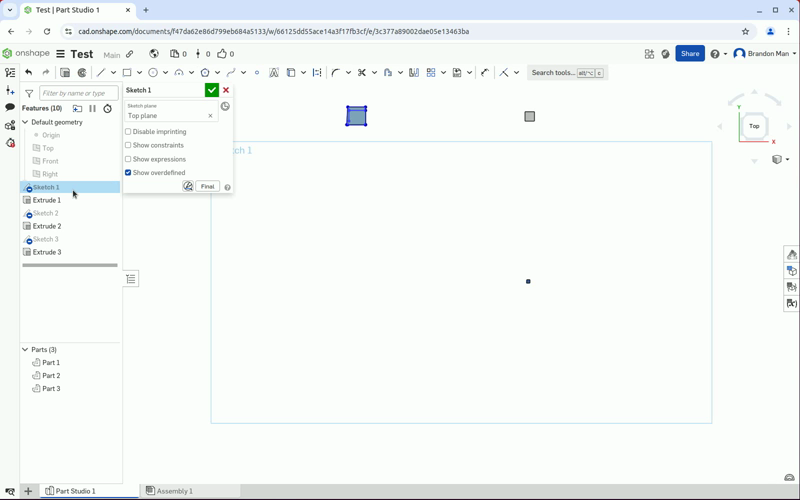
mouse_move(229, 92)
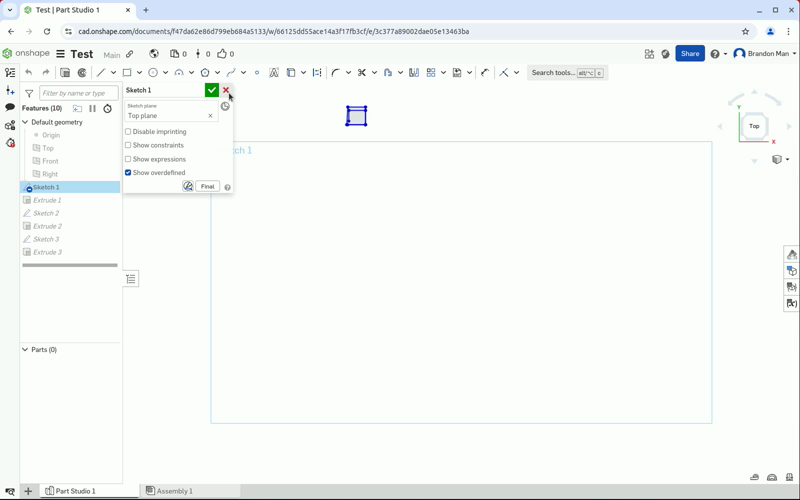
click(229, 92)
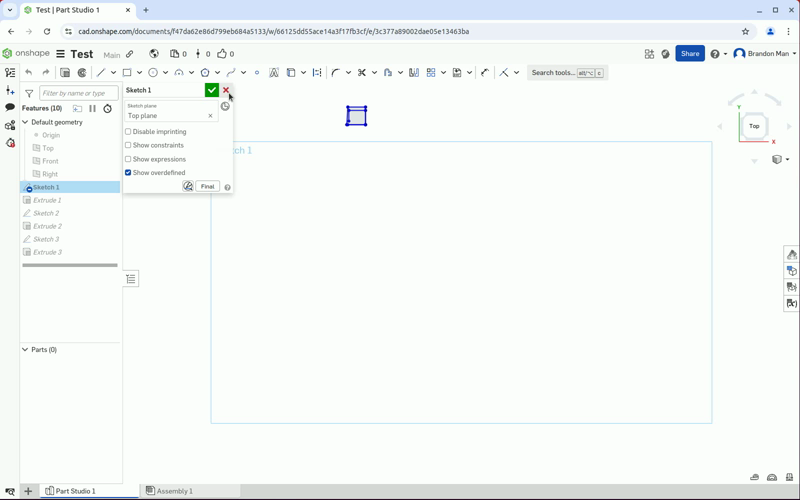
key(shift+s)
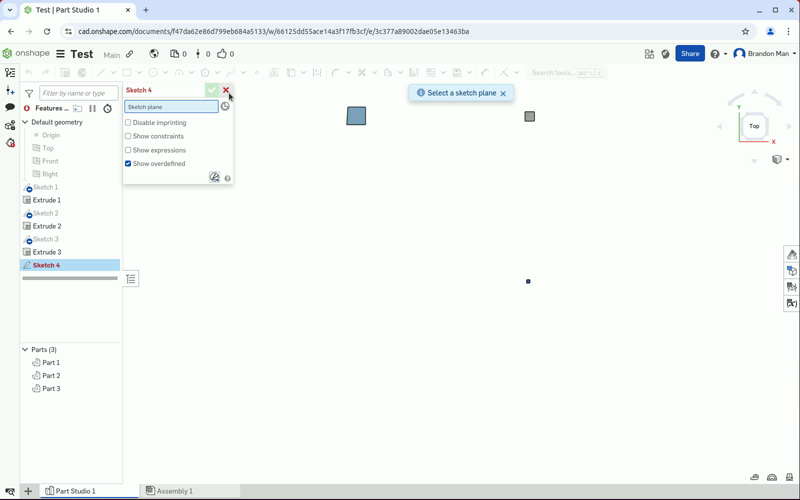
mouse_move(73, 150)
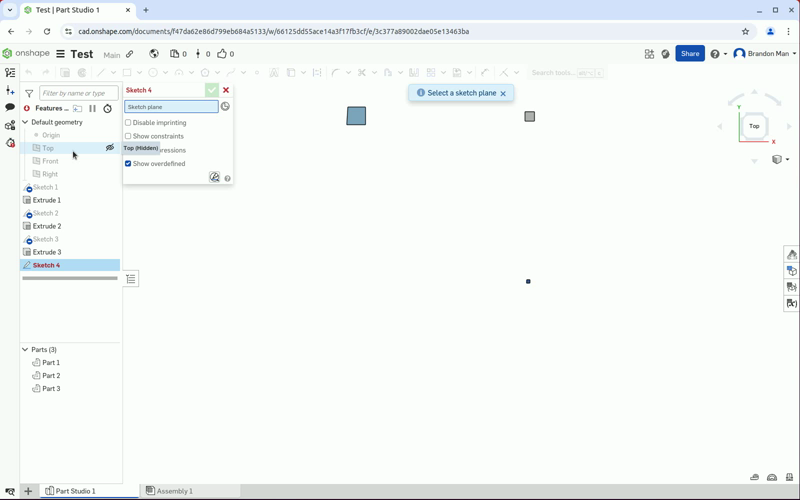
click(73, 150)
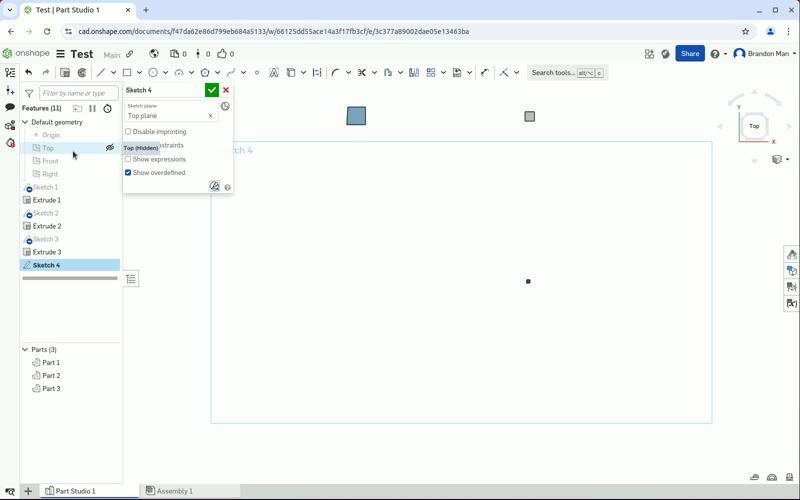
mouse_move(73, 352)
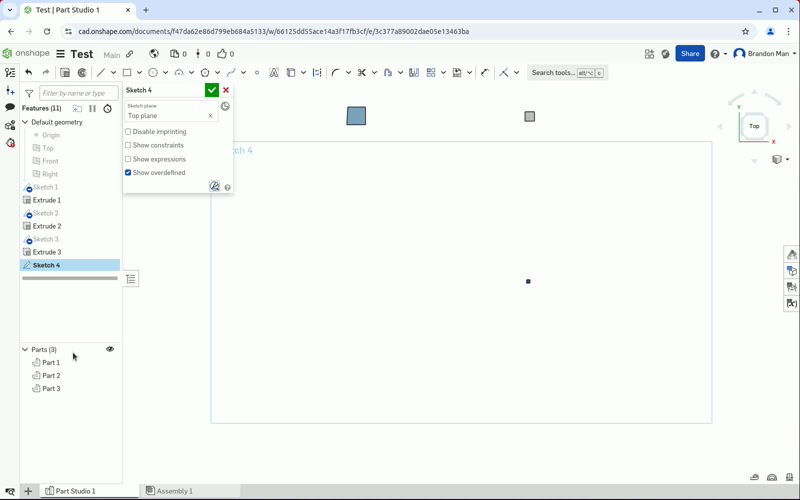
key(y)
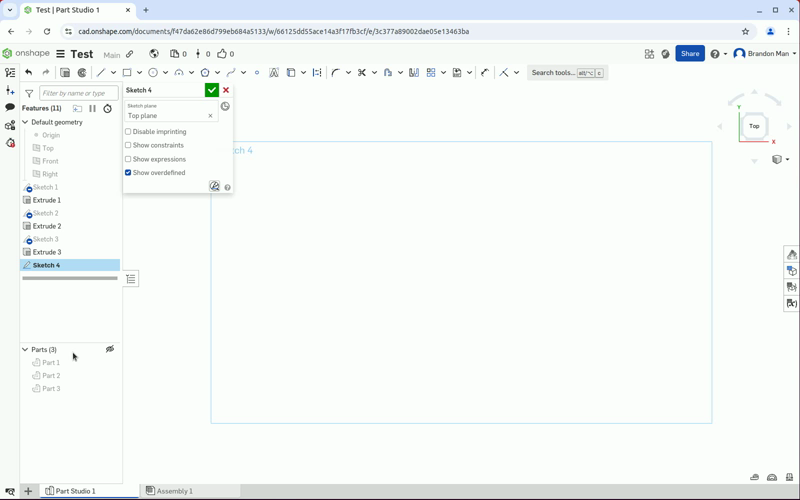
key(l)
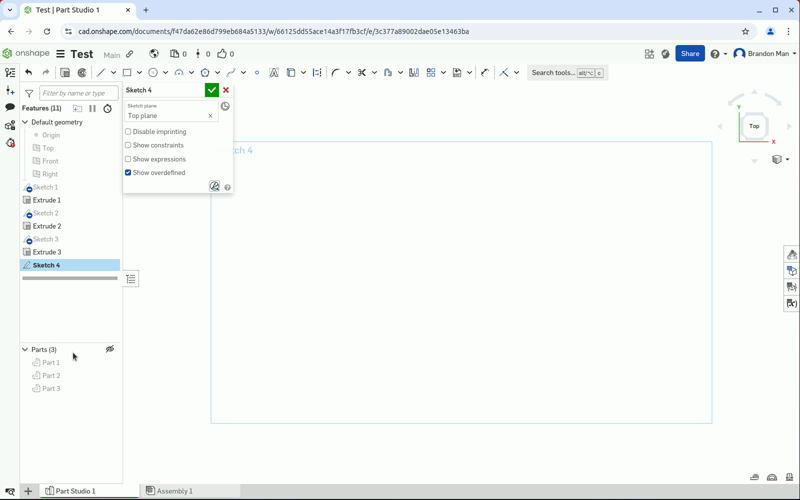
key_down(shift)
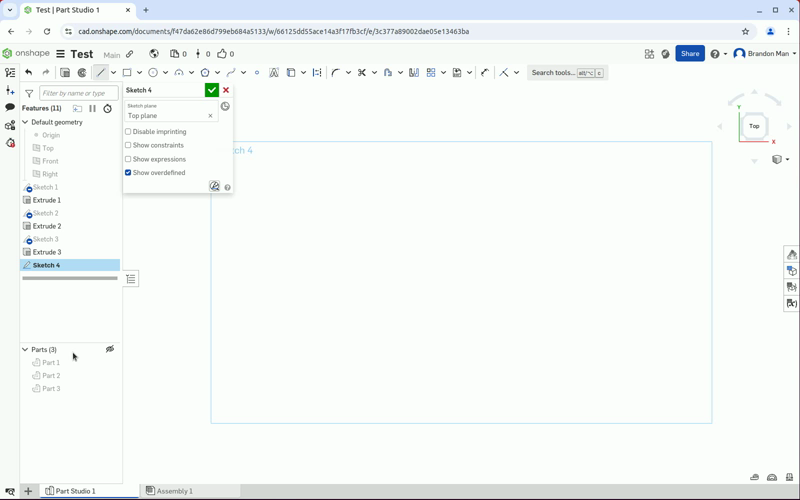
mouse_move(460, 282)
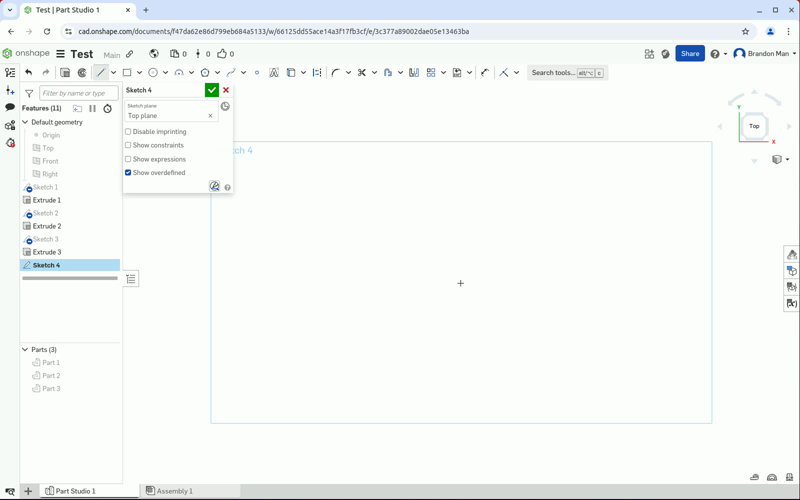
click(460, 282)
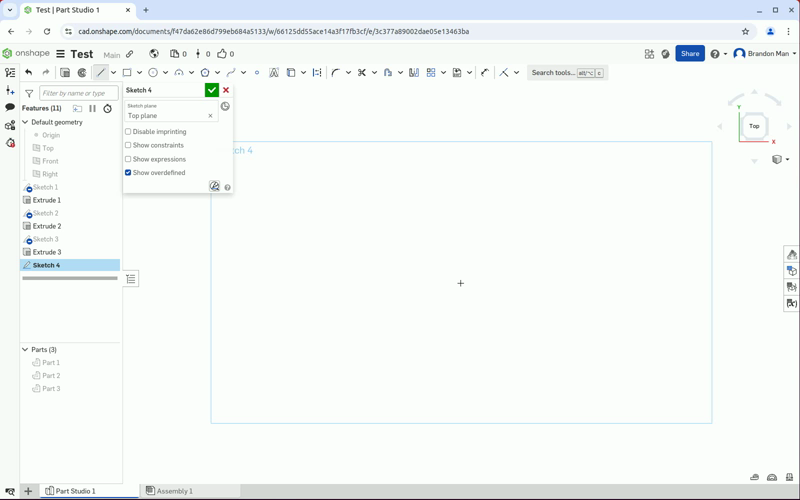
key_up(shift)
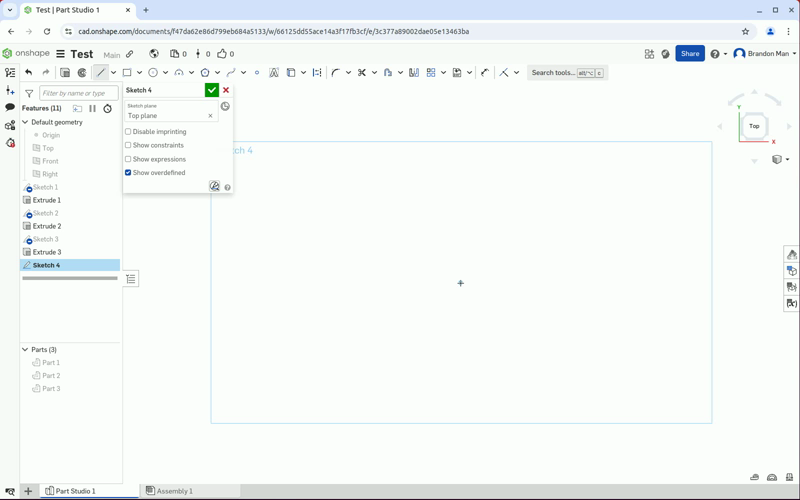
key_down(shift)
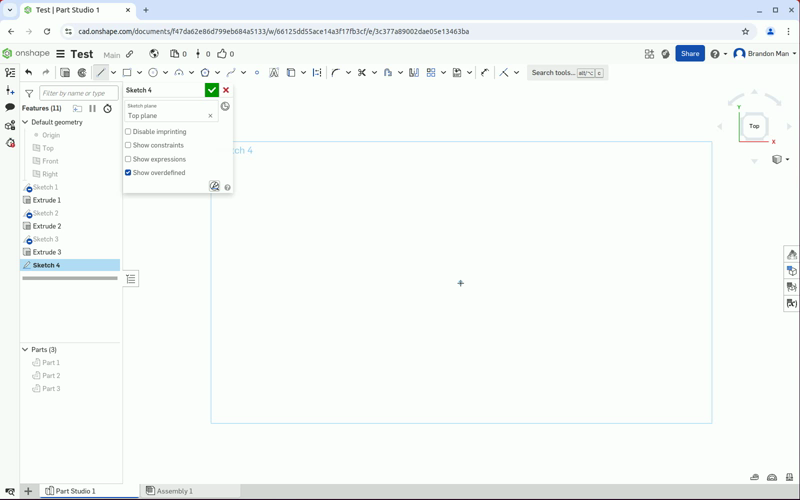
mouse_move(490, 282)
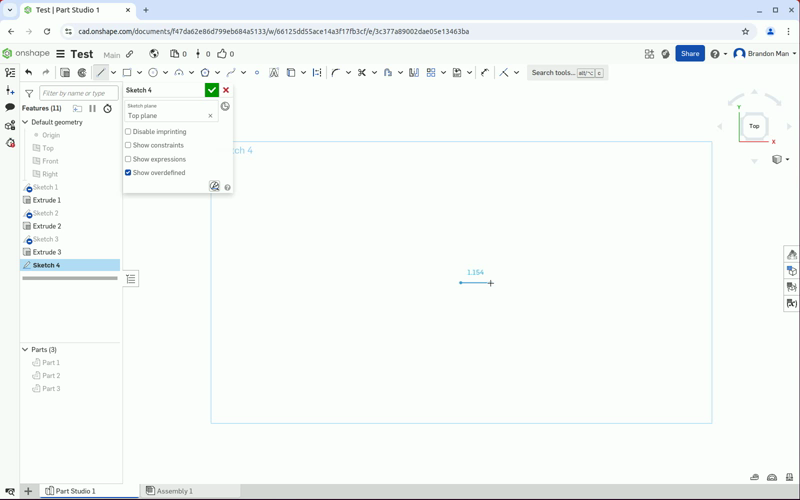
mouse_move(464, 282)
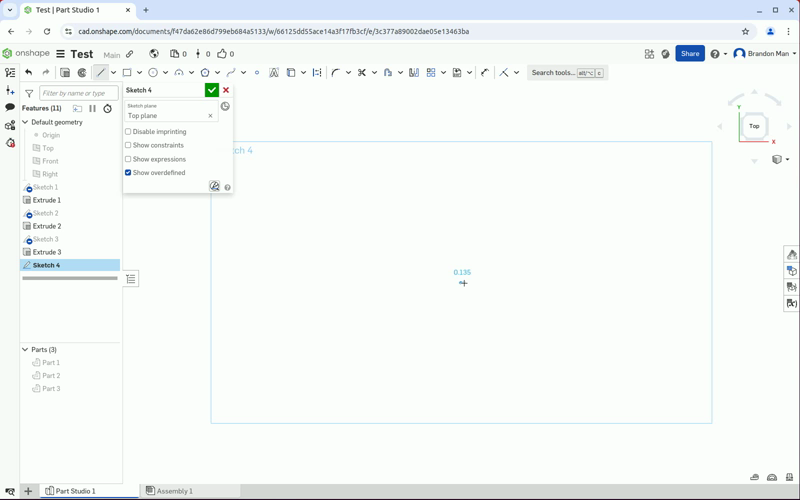
scroll(6)
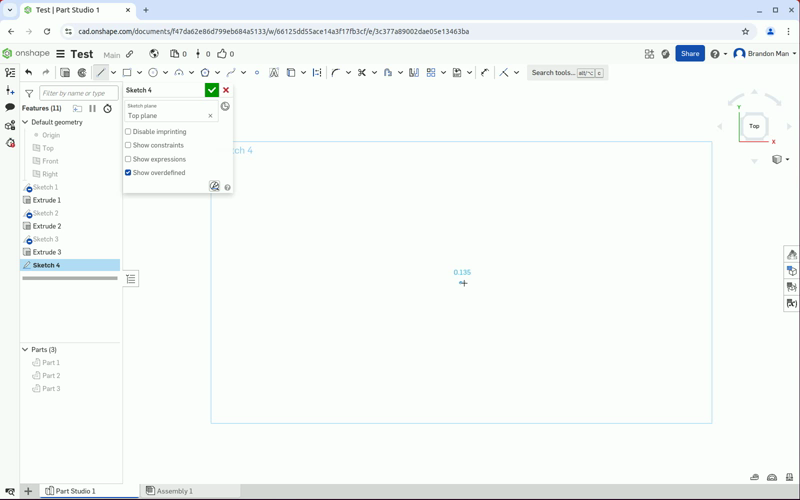
scroll(6)
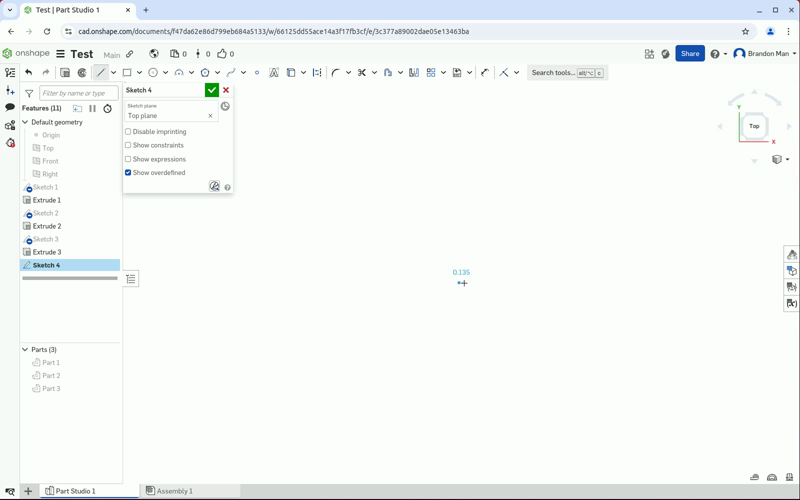
scroll(6)
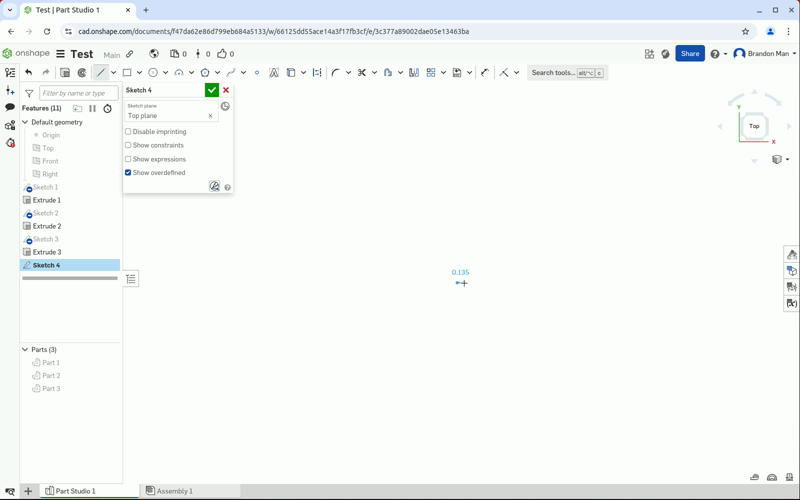
scroll(6)
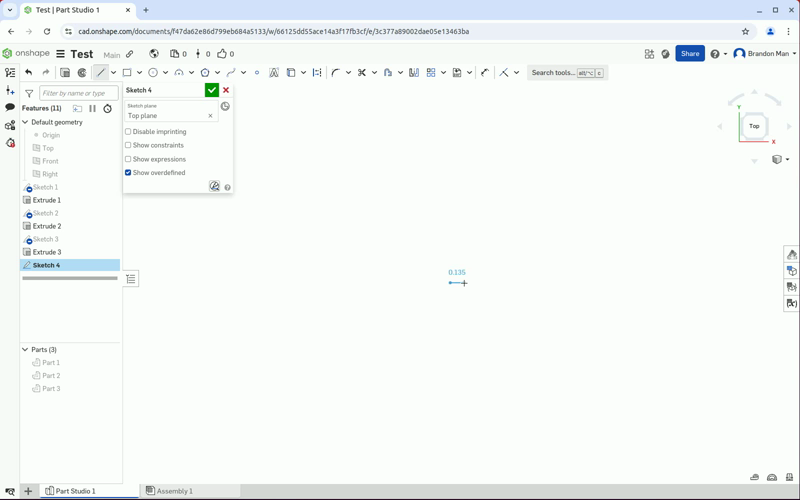
scroll(6)
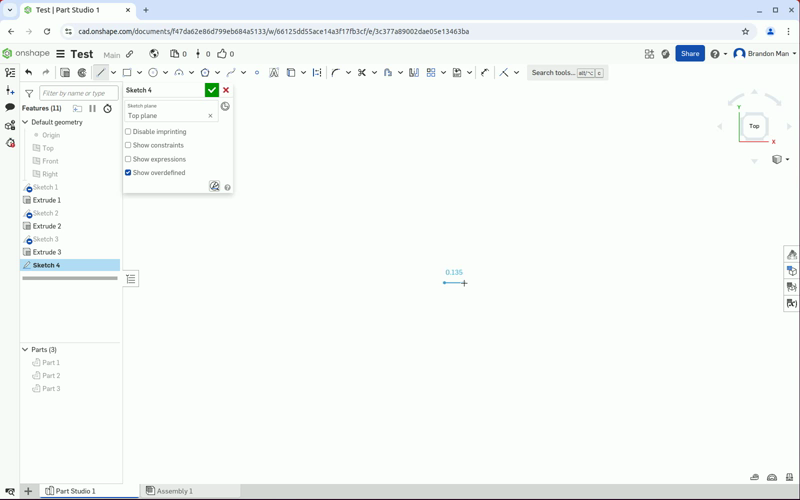
scroll(6)
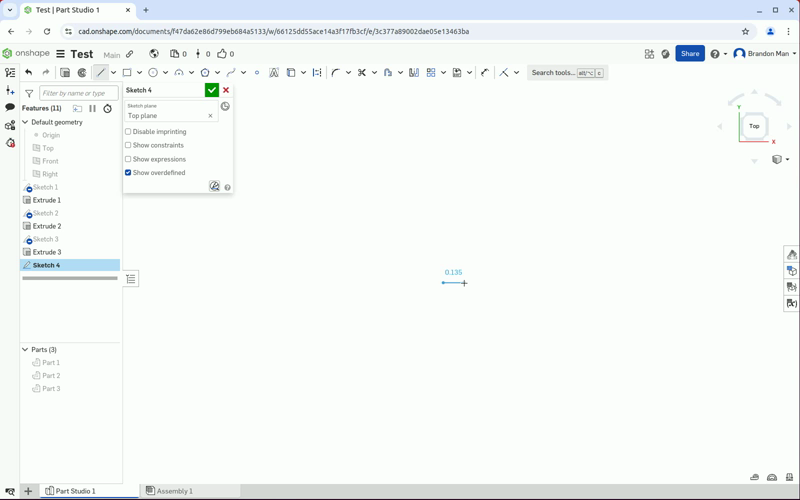
scroll(6)
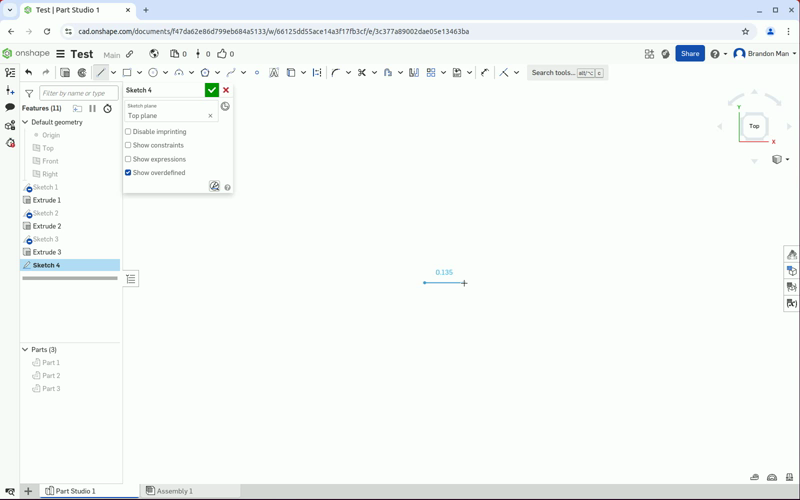
click(464, 282)
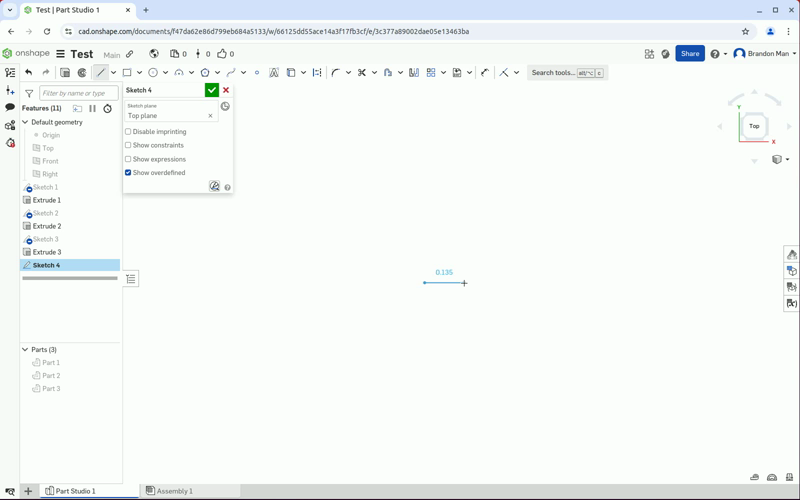
scroll(-6)
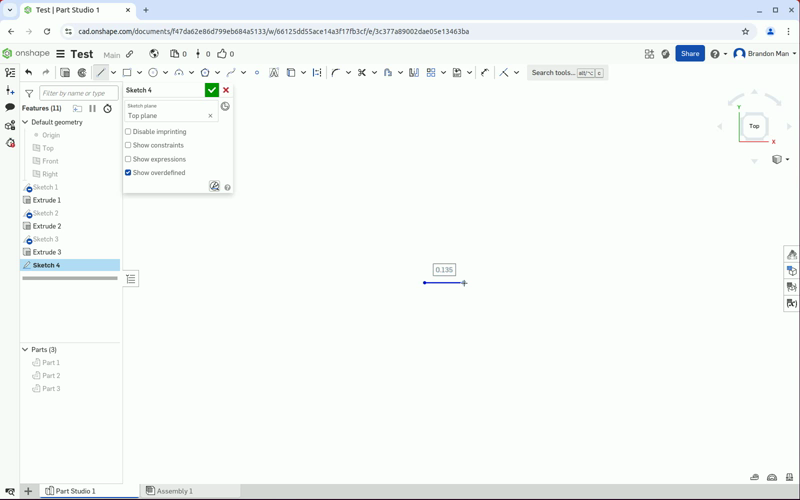
scroll(-6)
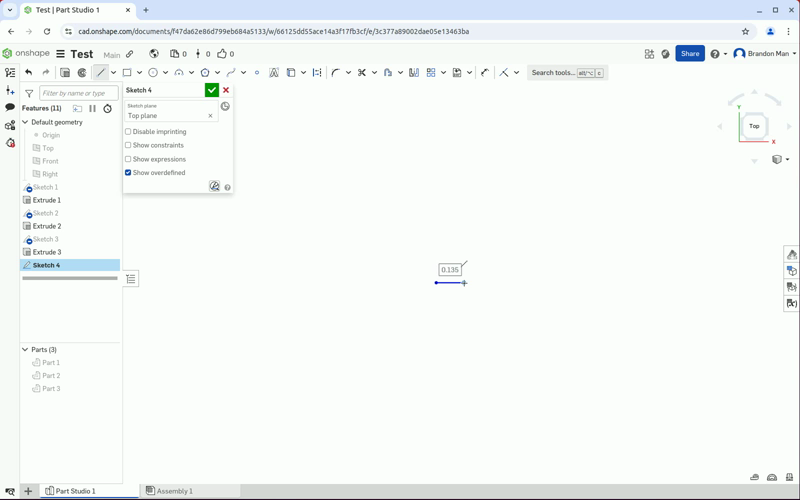
scroll(-6)
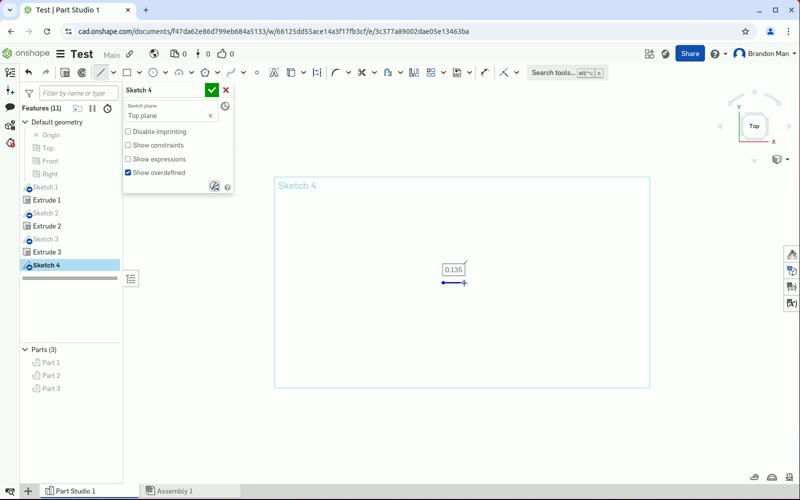
scroll(-6)
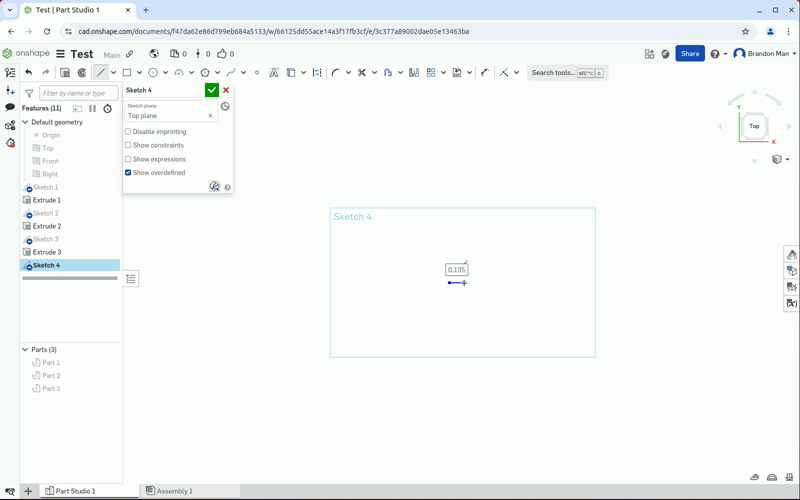
scroll(-6)
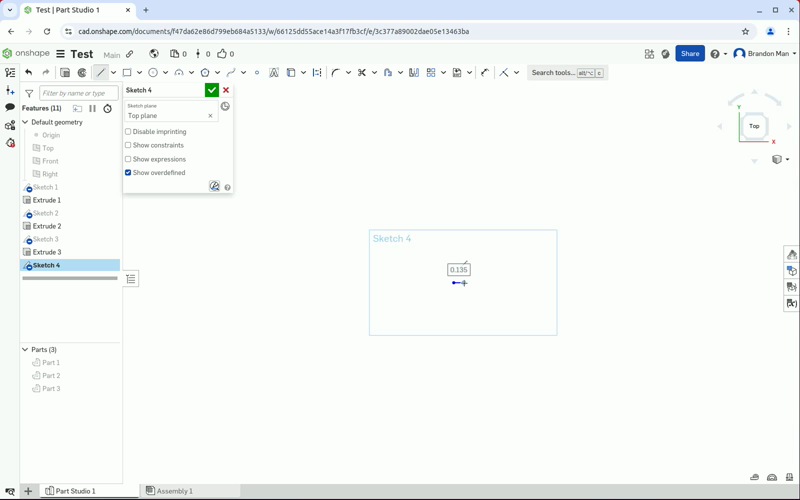
scroll(-6)
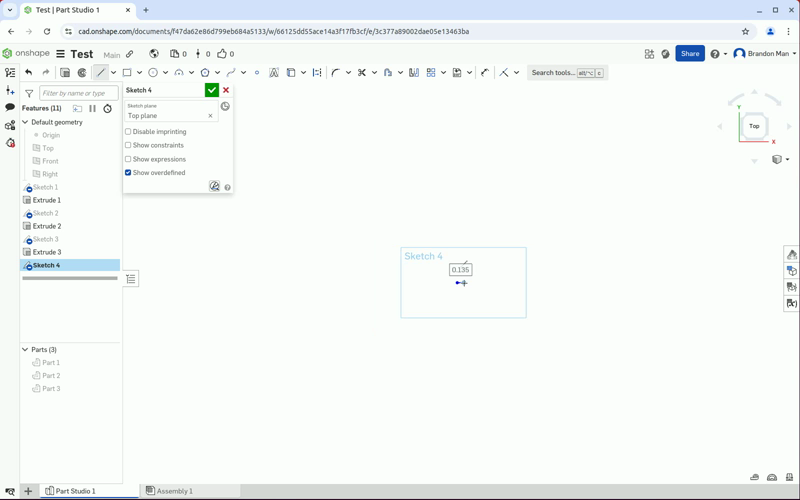
scroll(-6)
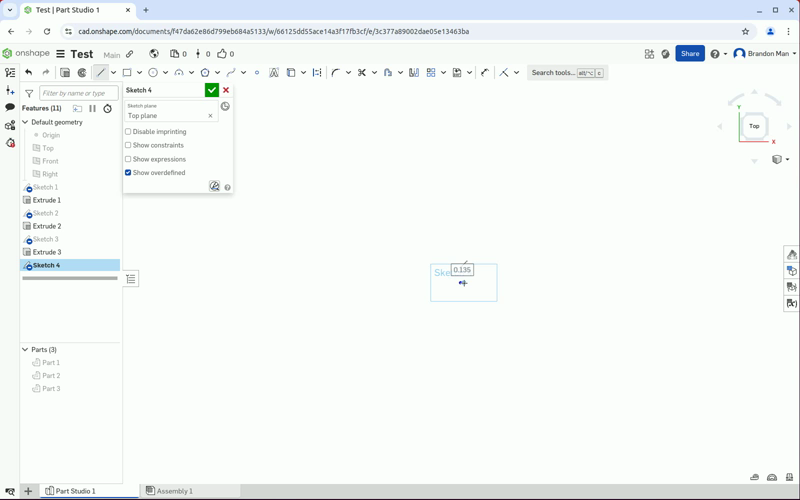
key_up(shift)
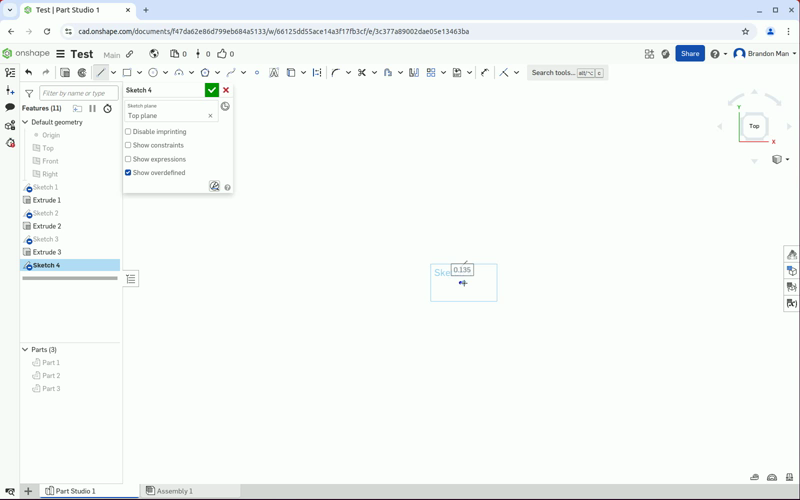
key_down(shift)
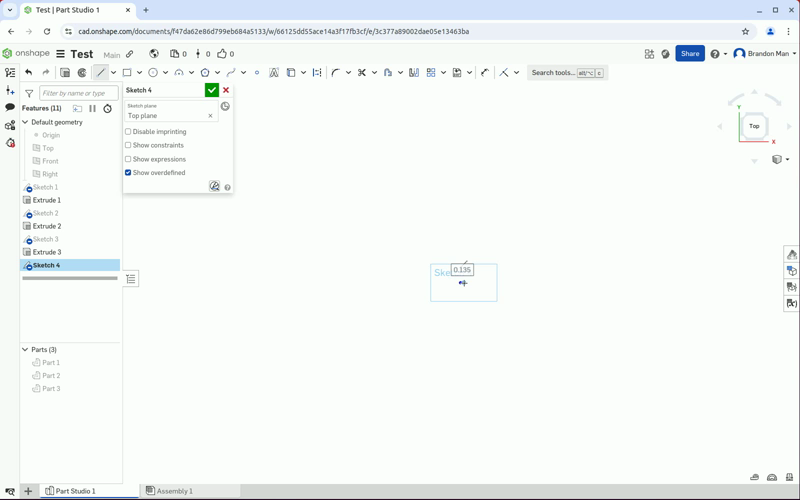
mouse_move(494, 282)
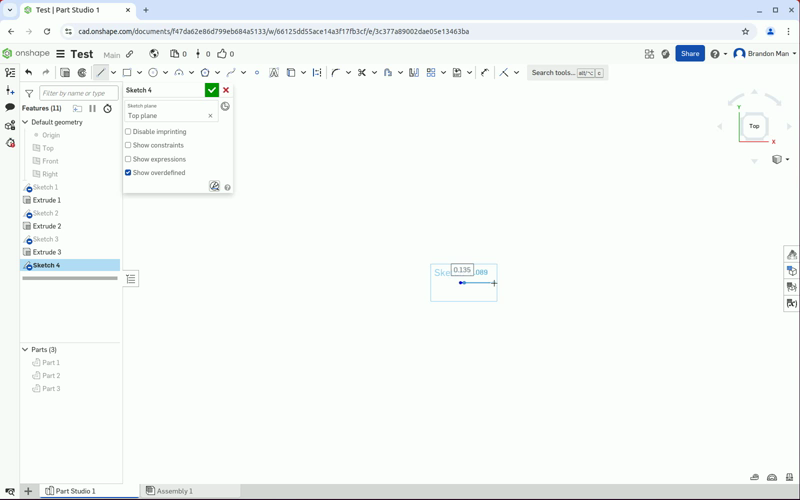
mouse_move(464, 279)
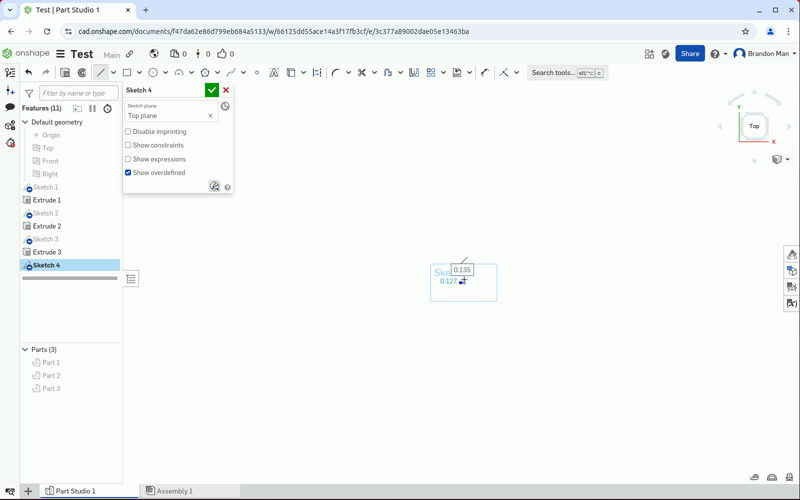
scroll(6)
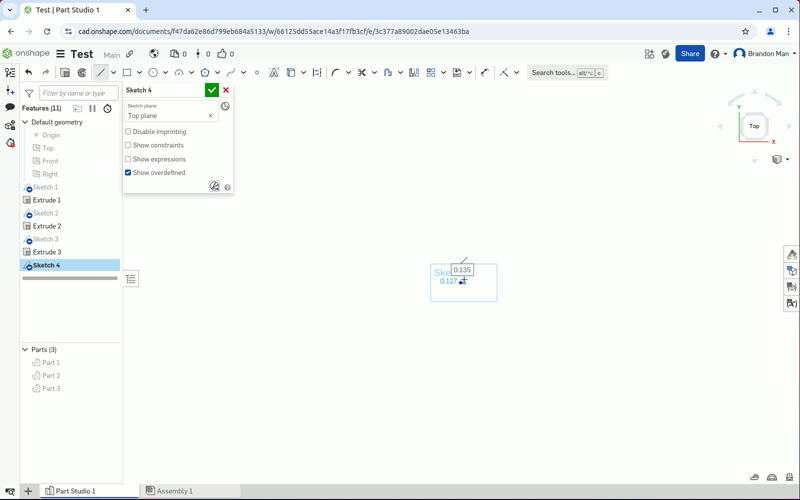
scroll(6)
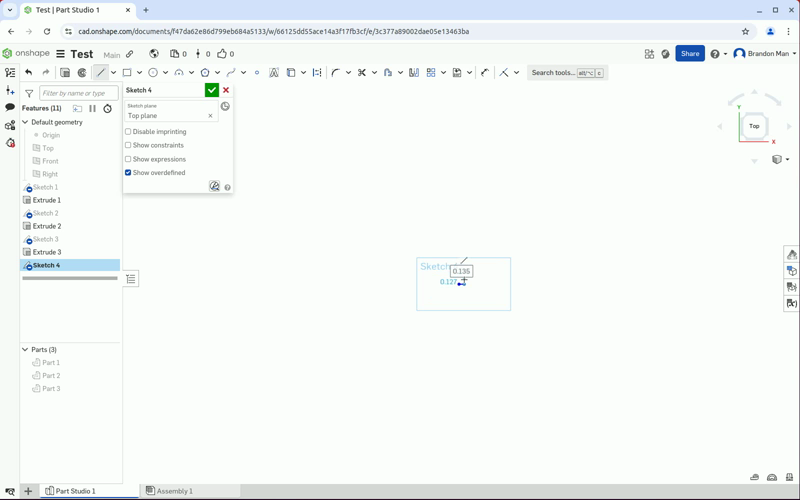
scroll(6)
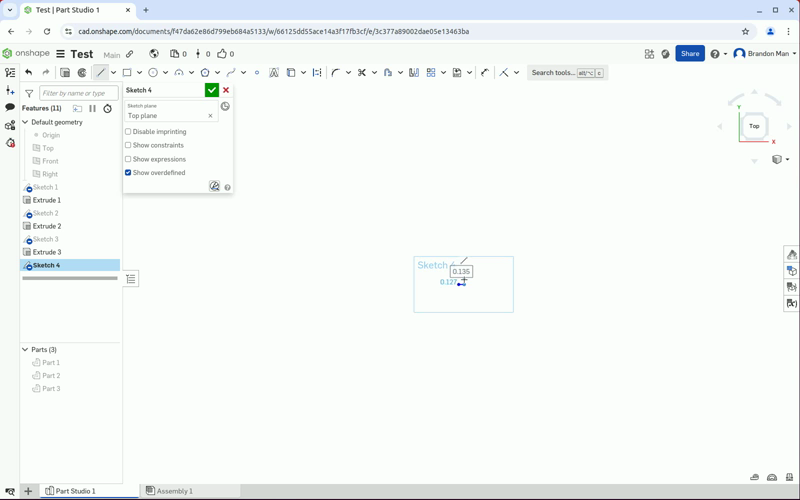
scroll(6)
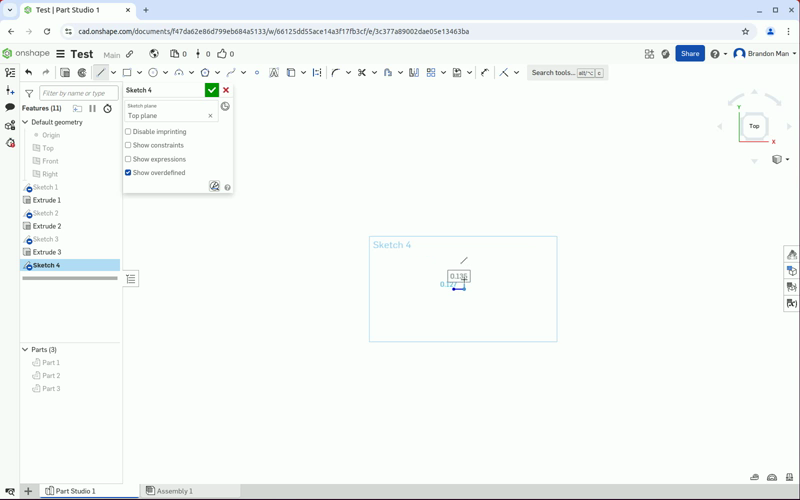
scroll(6)
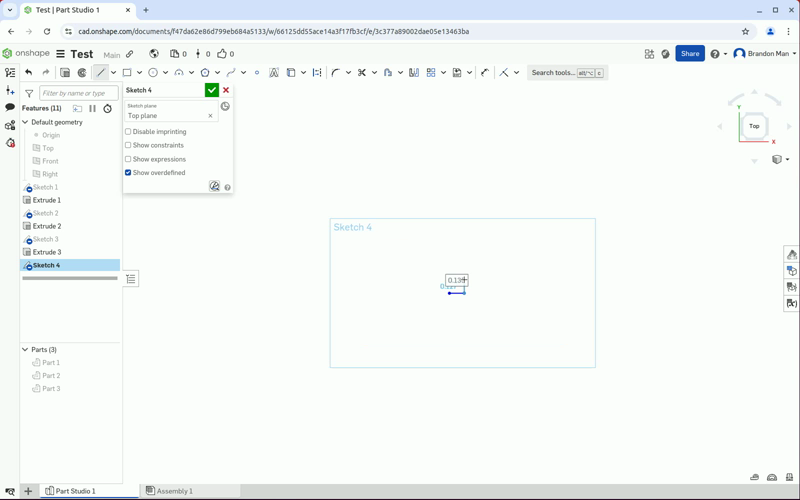
scroll(6)
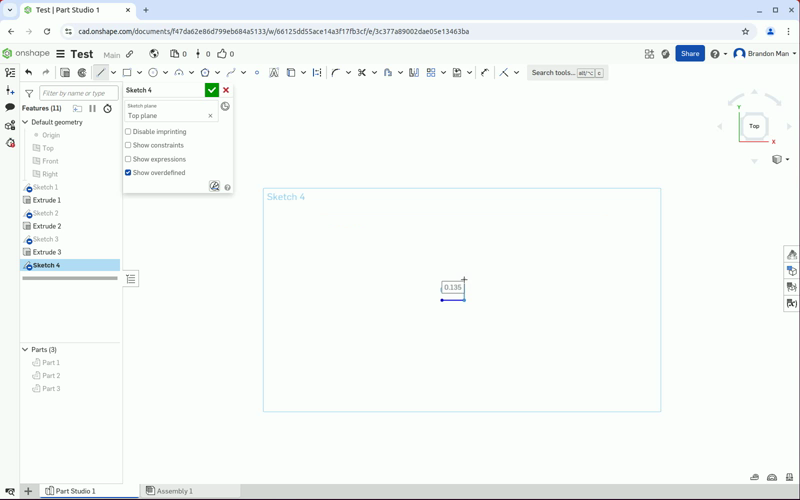
scroll(6)
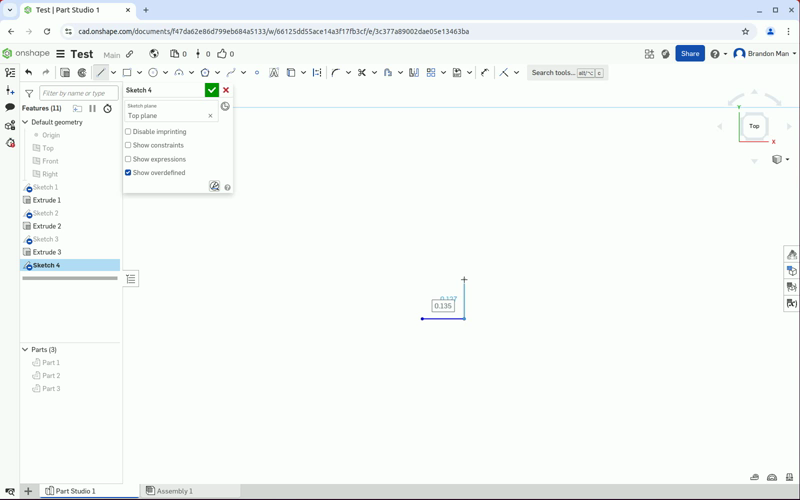
click(464, 279)
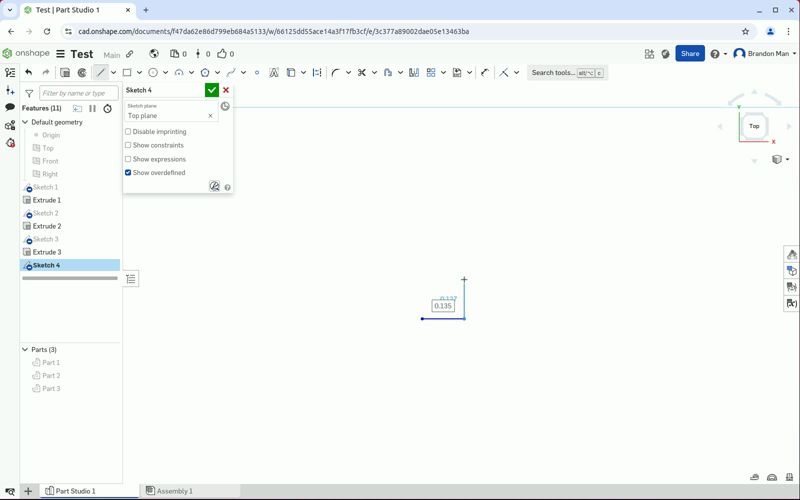
scroll(-6)
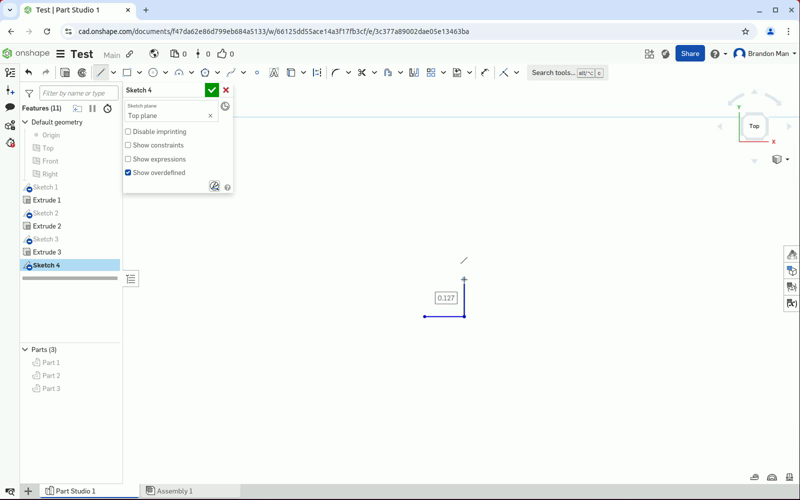
scroll(-6)
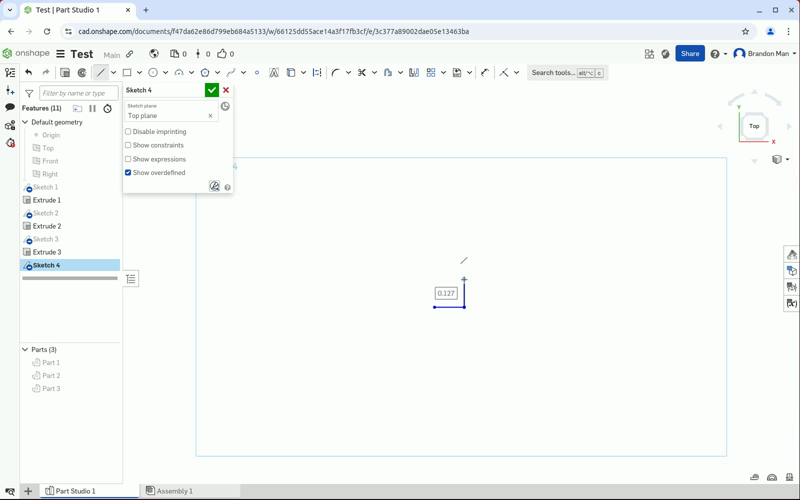
scroll(-6)
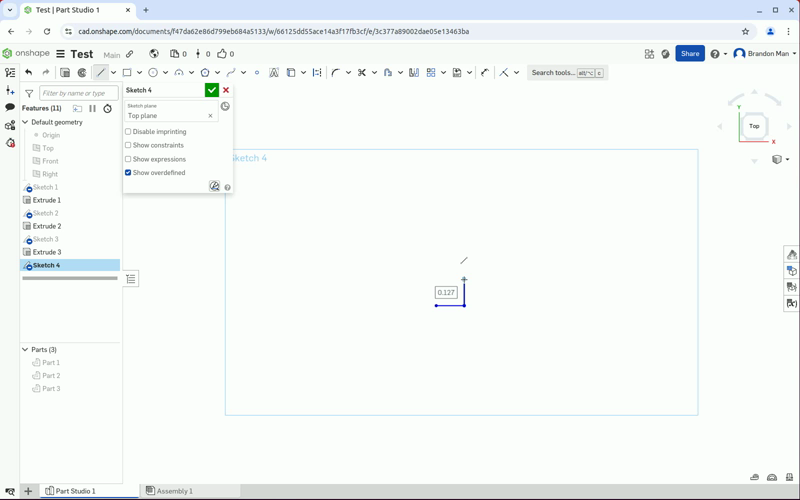
scroll(-6)
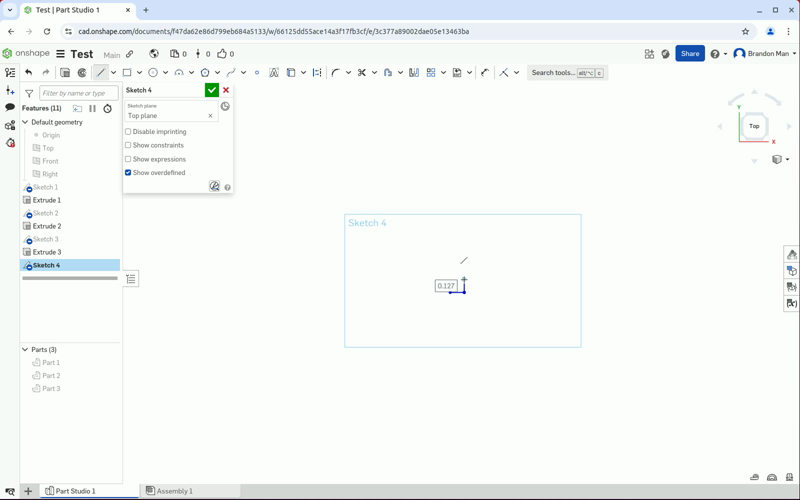
scroll(-6)
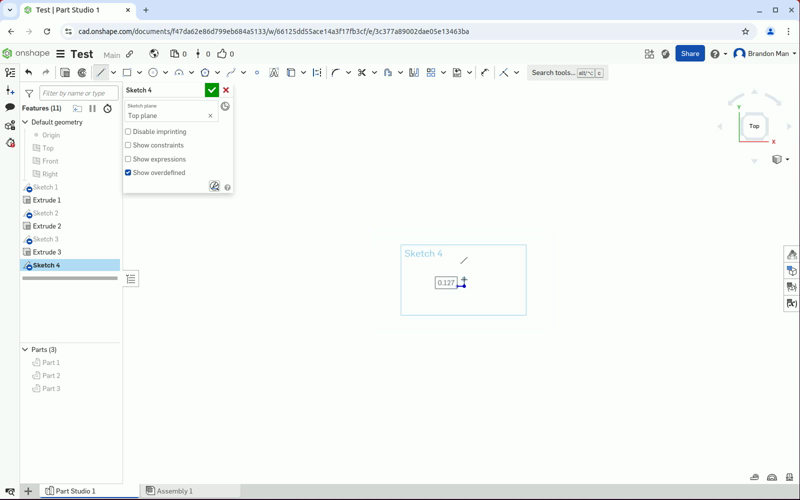
scroll(-6)
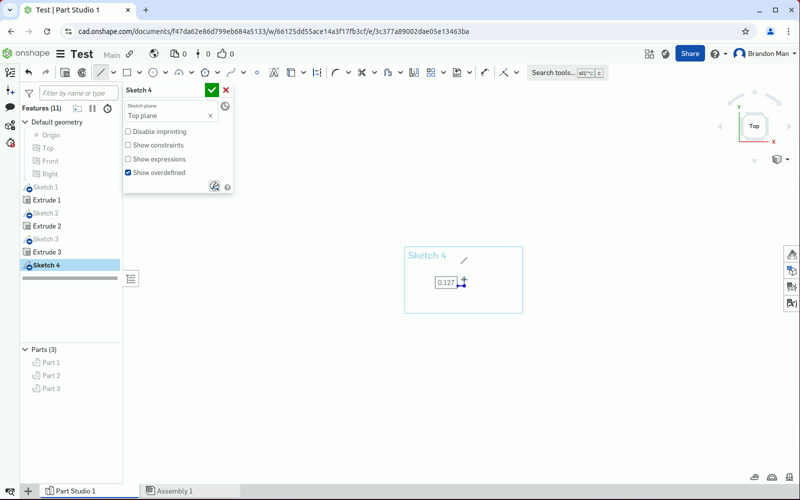
scroll(-6)
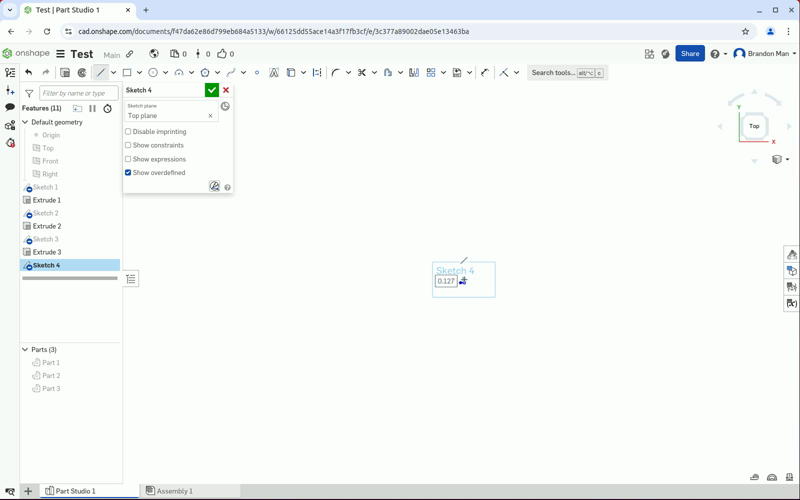
key_up(shift)
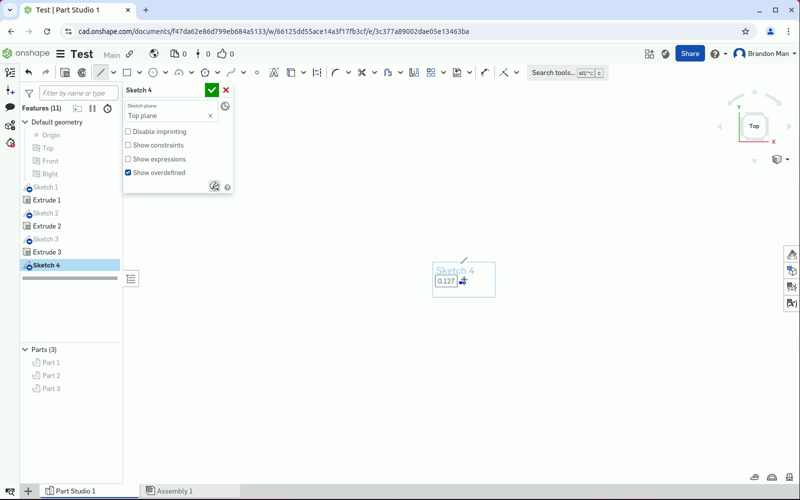
key_down(shift)
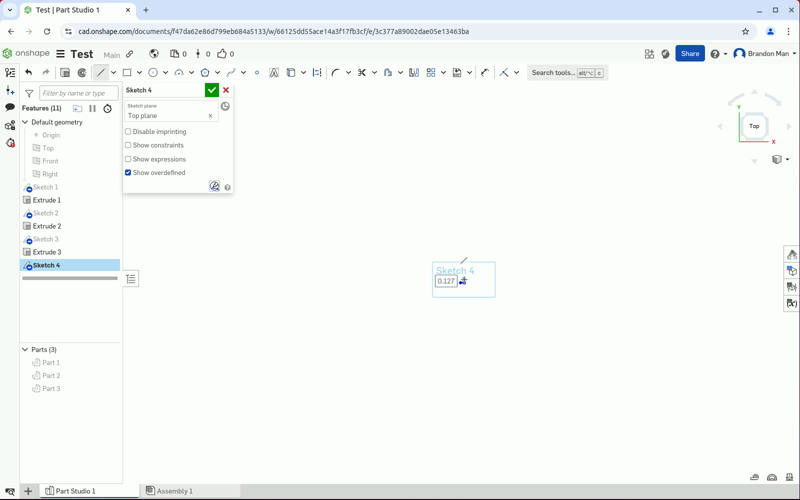
mouse_move(494, 279)
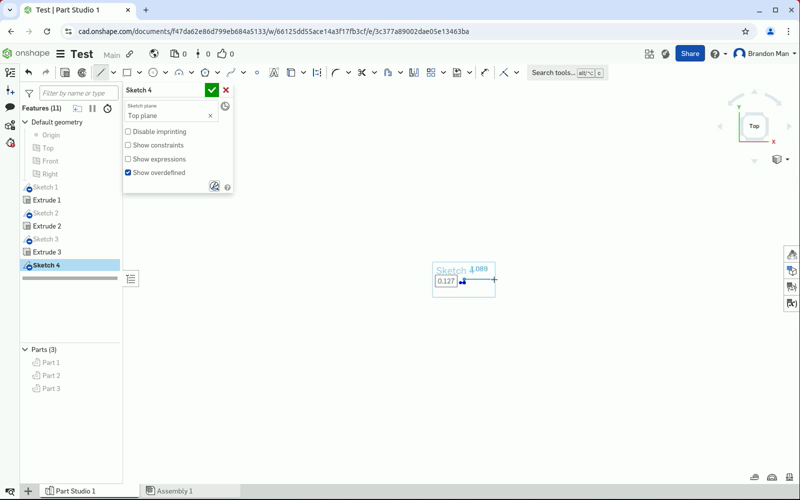
mouse_move(460, 279)
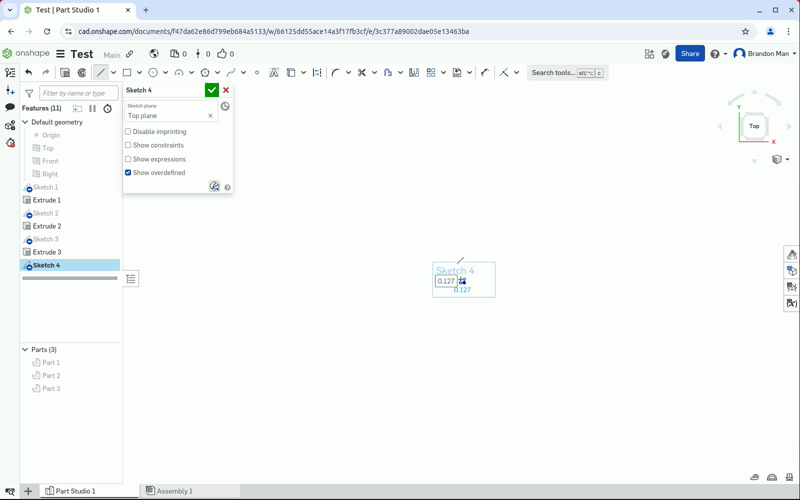
scroll(6)
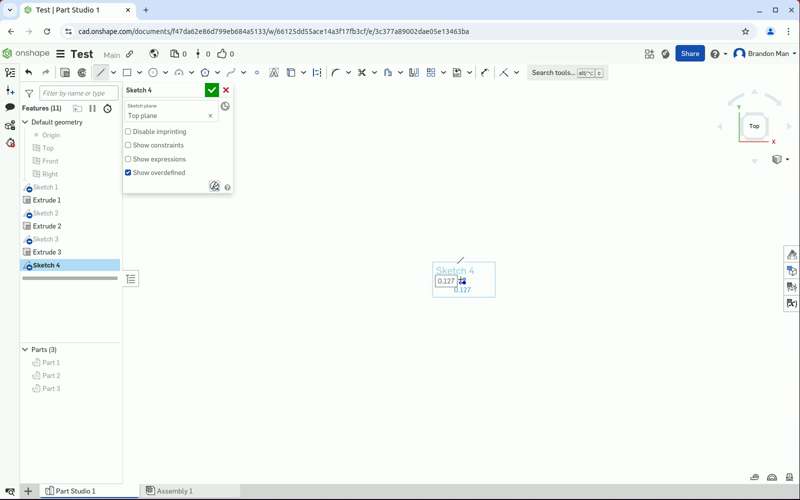
scroll(6)
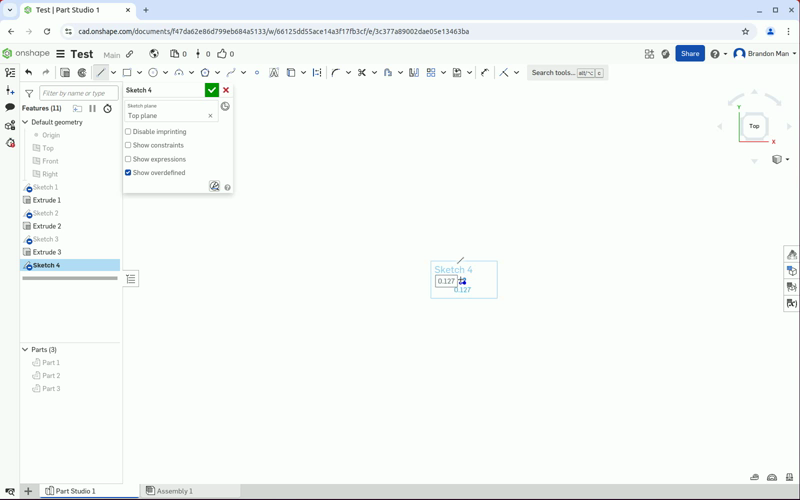
scroll(6)
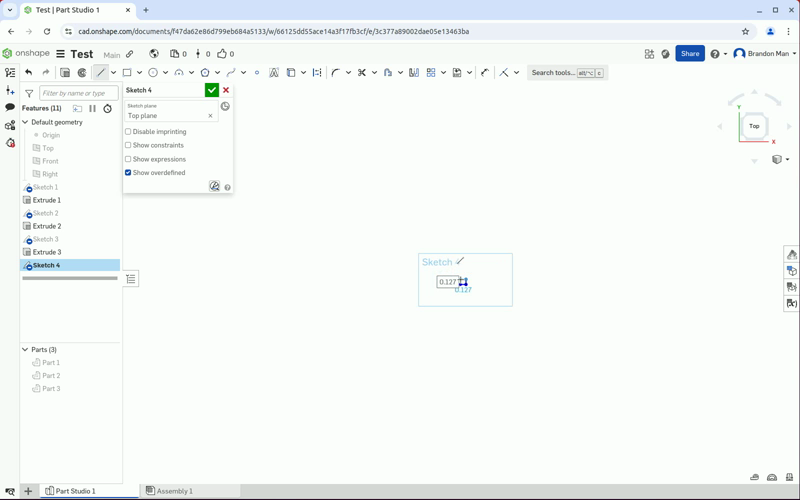
scroll(6)
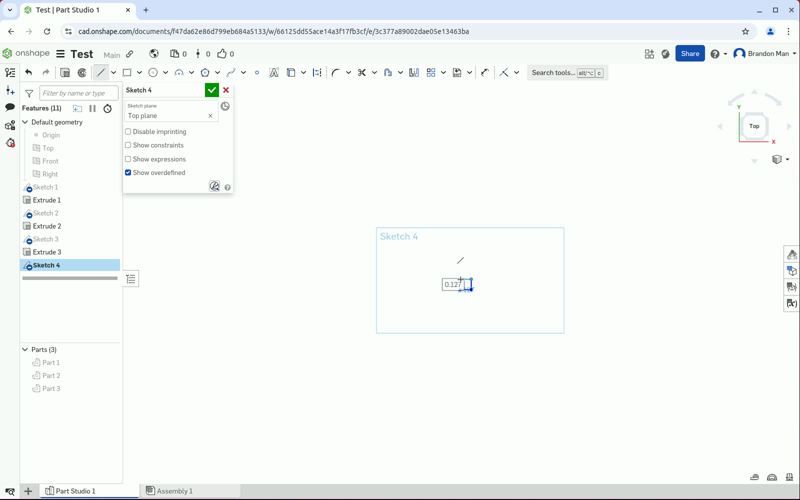
scroll(6)
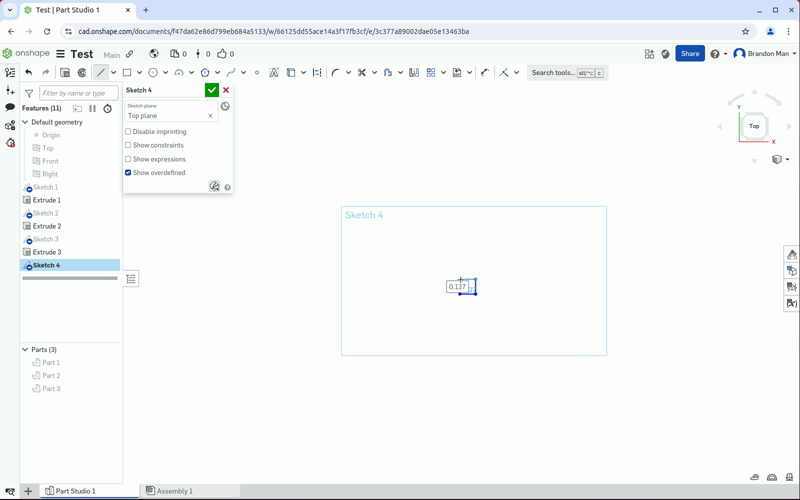
scroll(6)
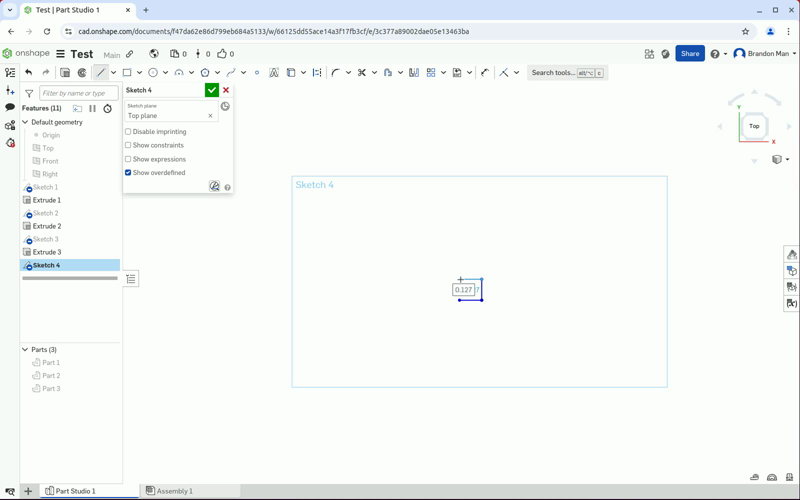
scroll(6)
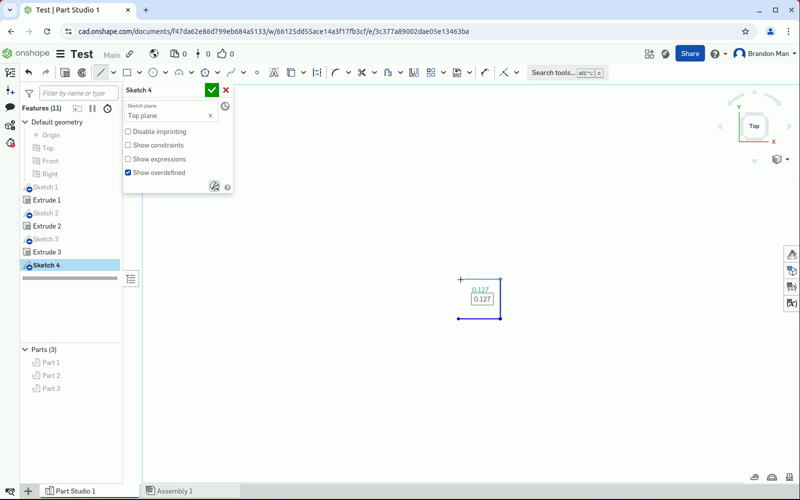
click(460, 279)
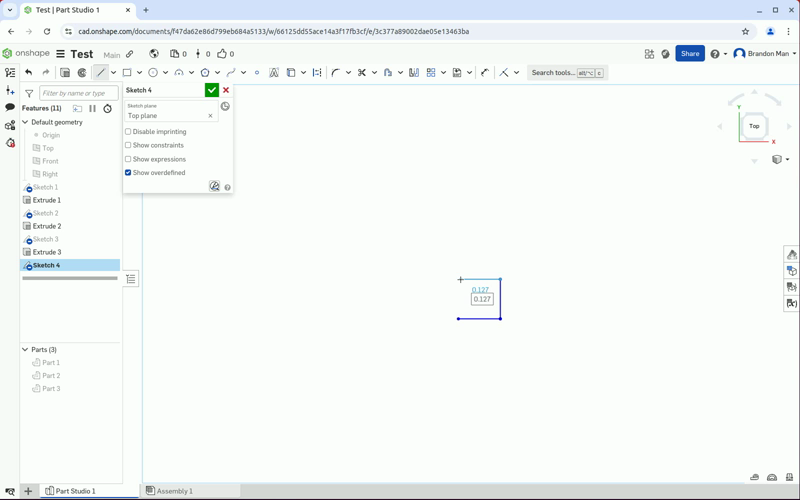
scroll(-6)
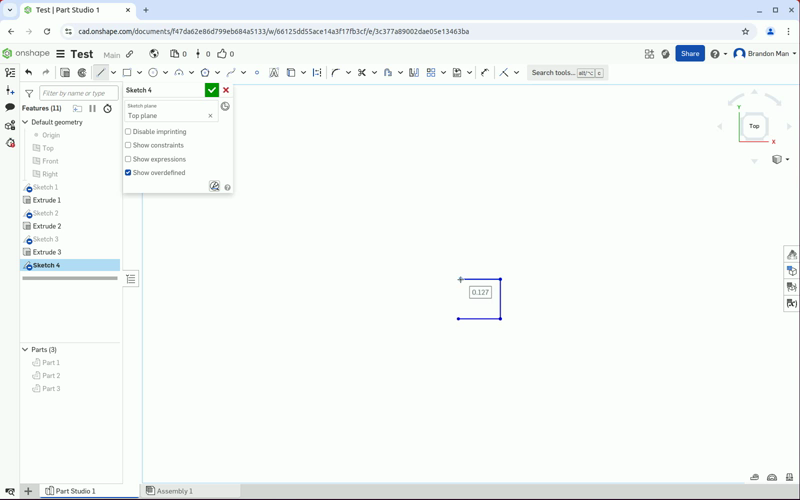
scroll(-6)
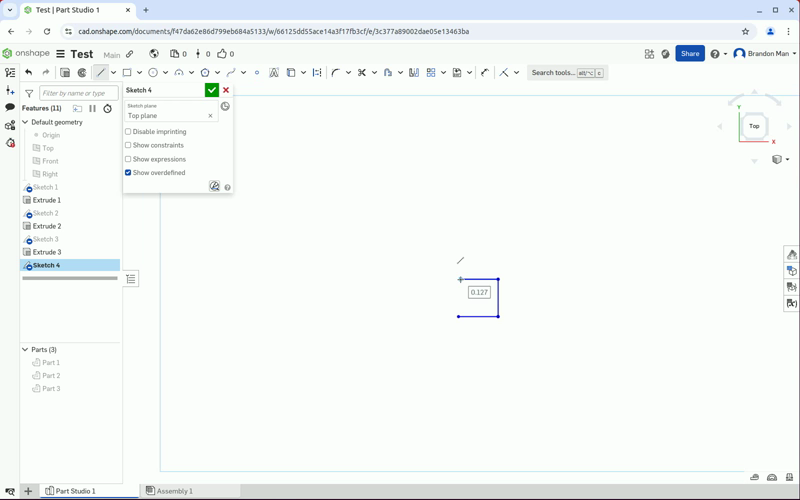
scroll(-6)
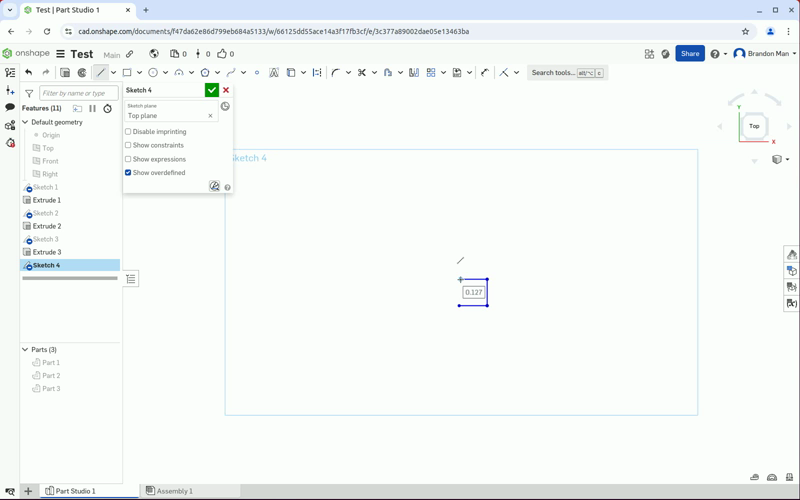
scroll(-6)
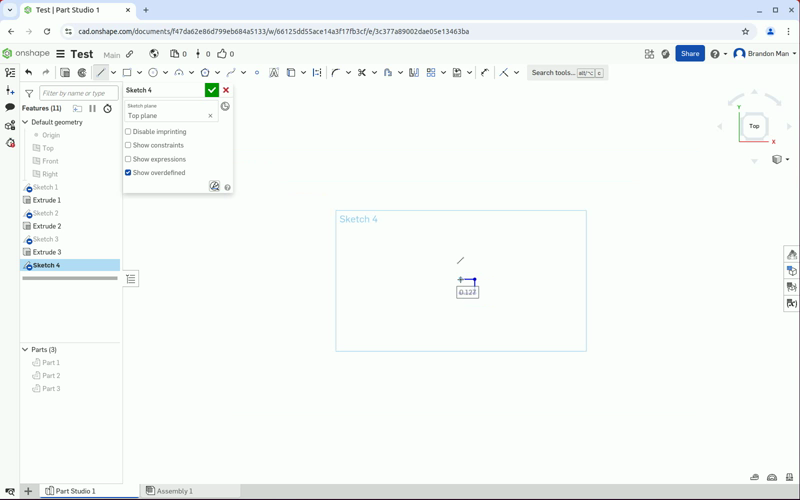
scroll(-6)
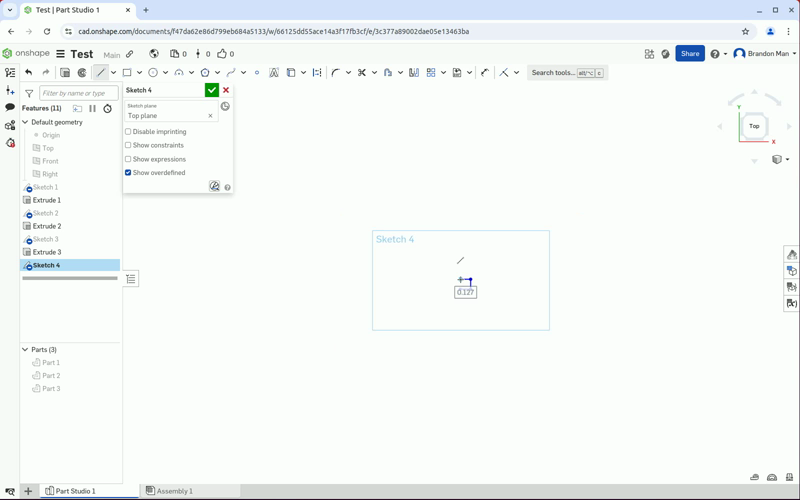
scroll(-6)
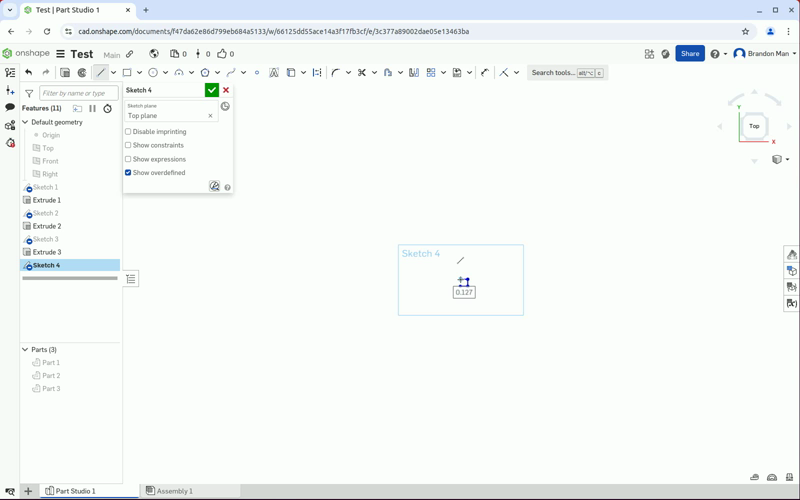
scroll(-6)
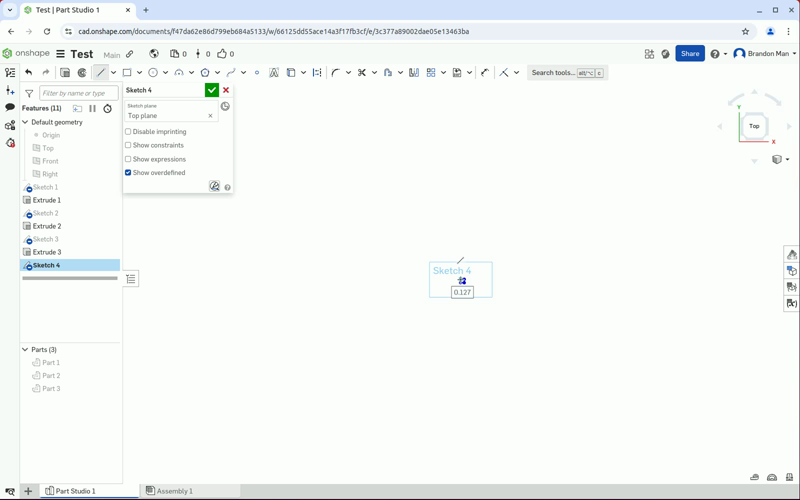
key_up(shift)
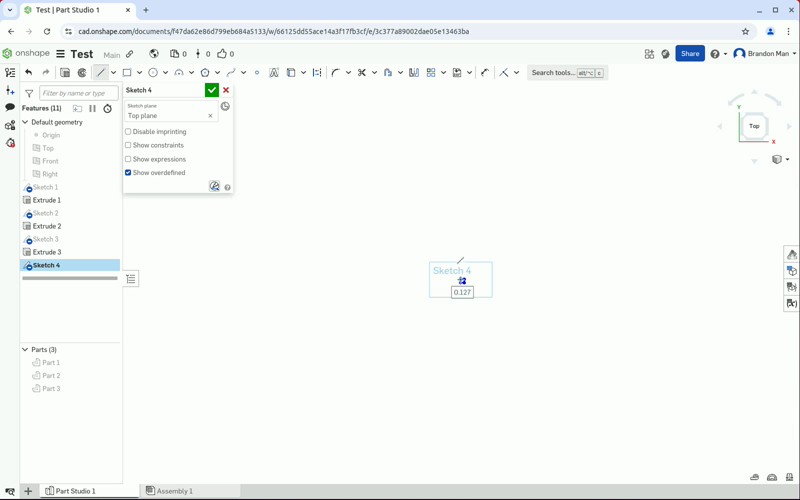
mouse_move(490, 279)
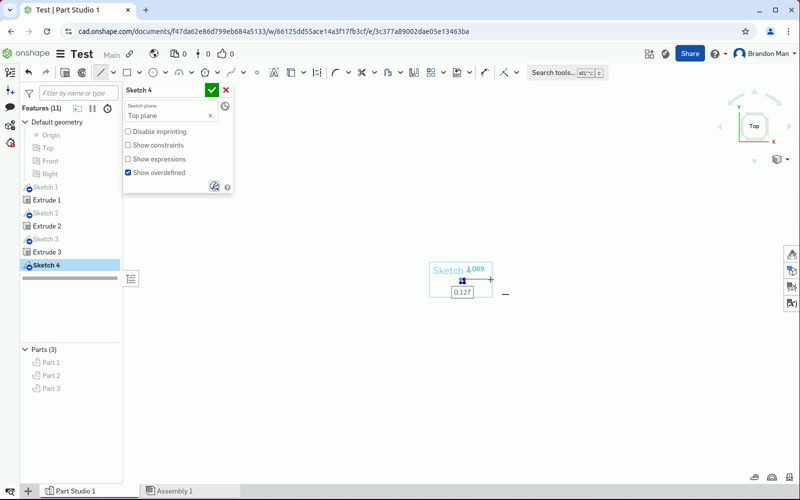
key_down(shift)
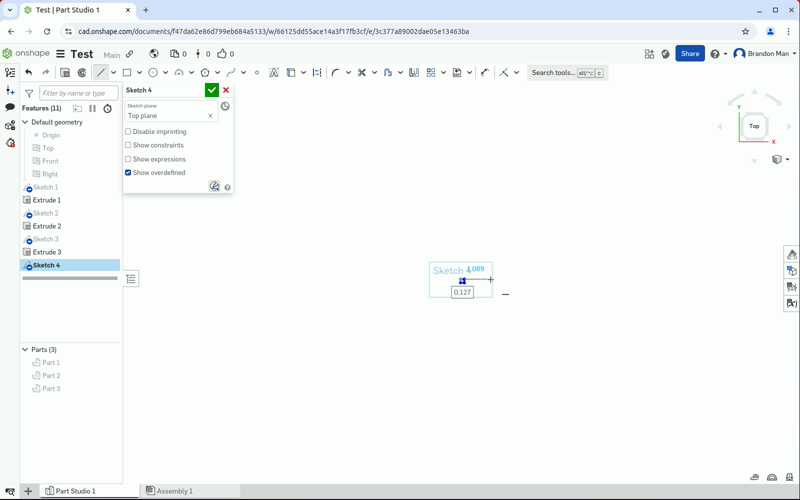
mouse_move(460, 282)
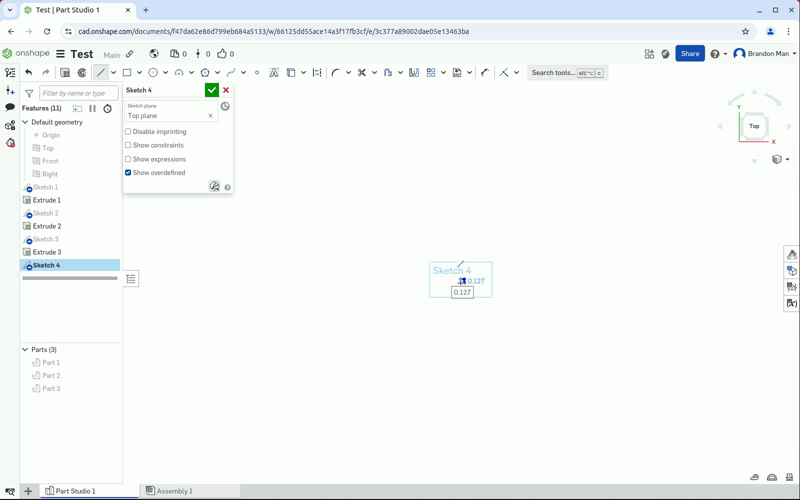
scroll(6)
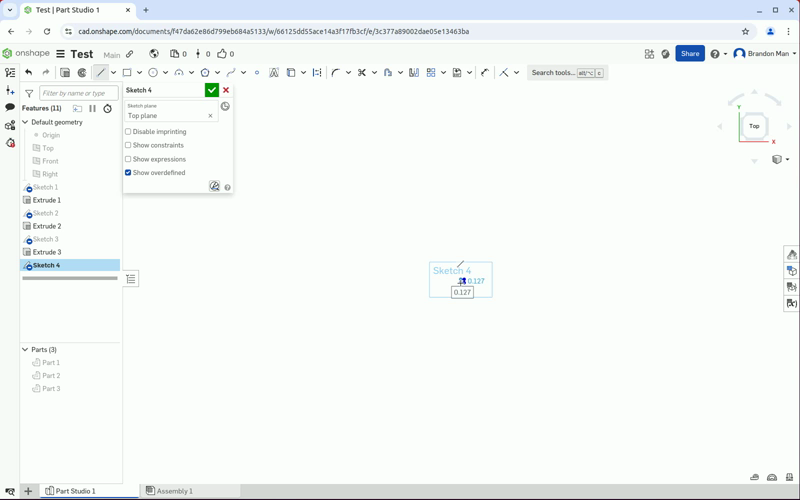
scroll(6)
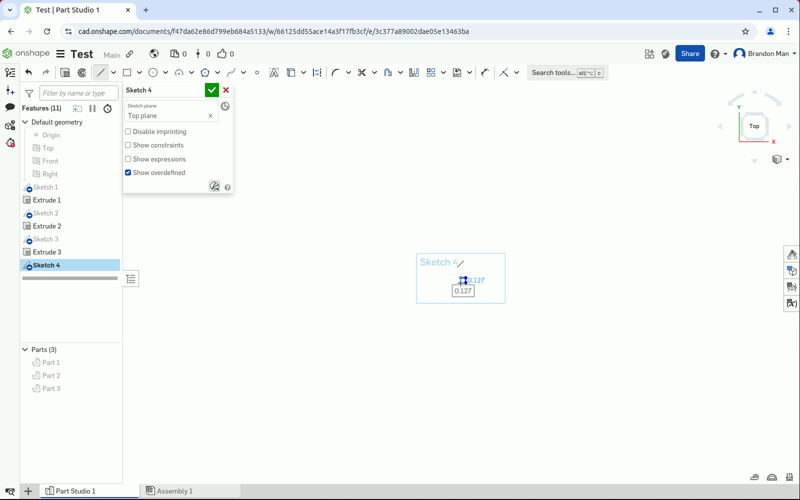
scroll(6)
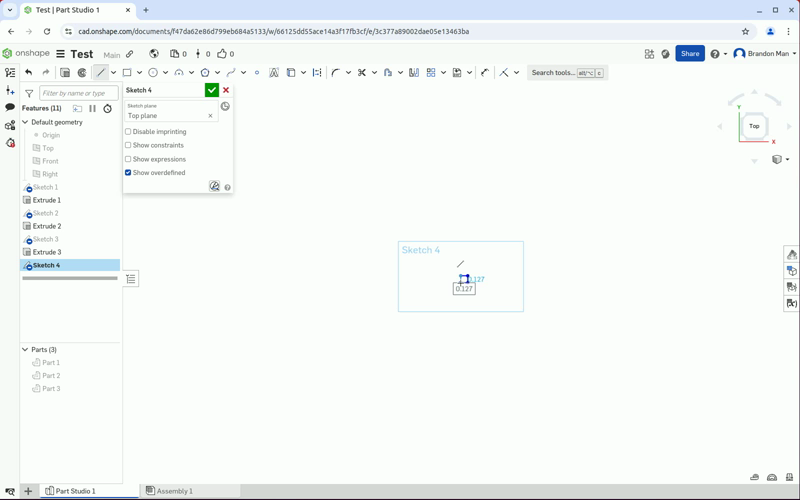
scroll(6)
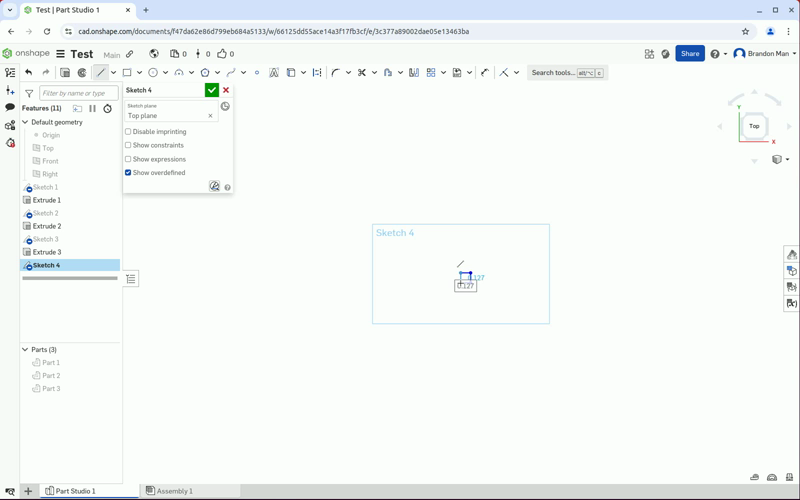
scroll(6)
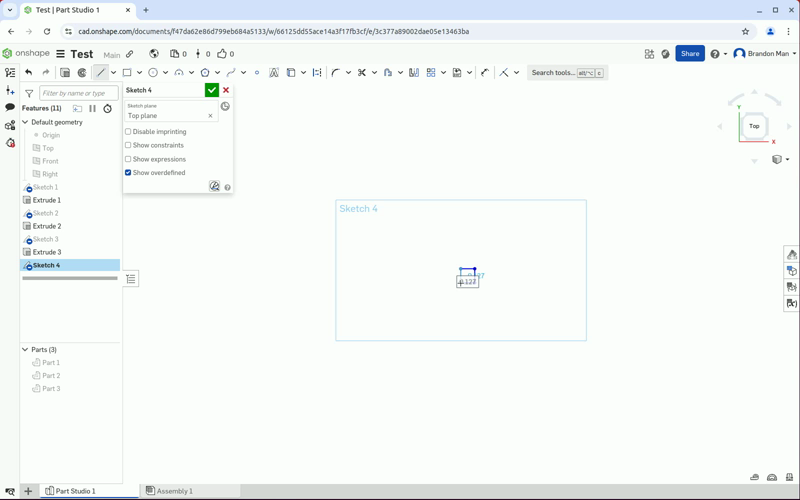
scroll(6)
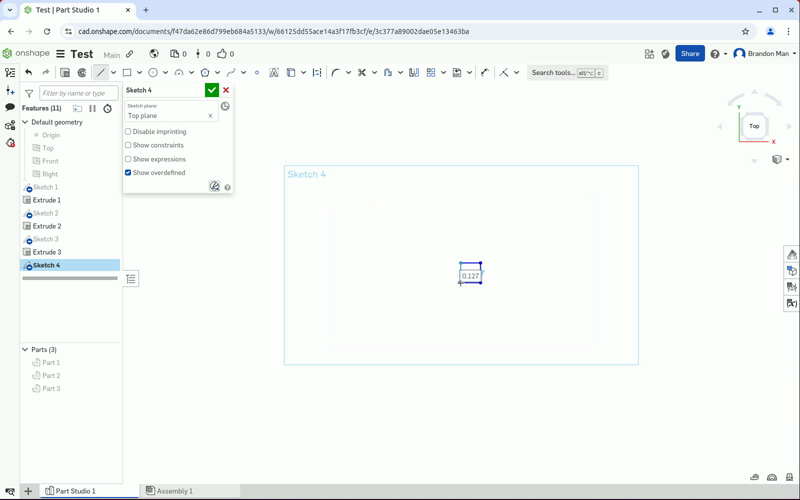
scroll(6)
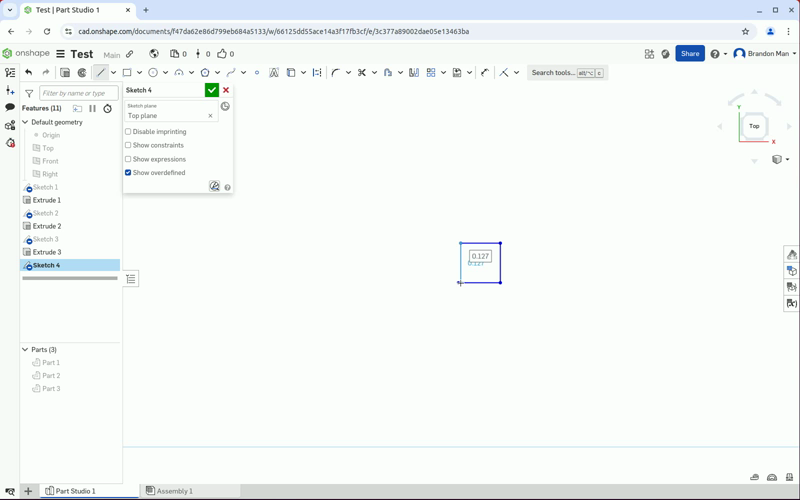
key_up(shift)
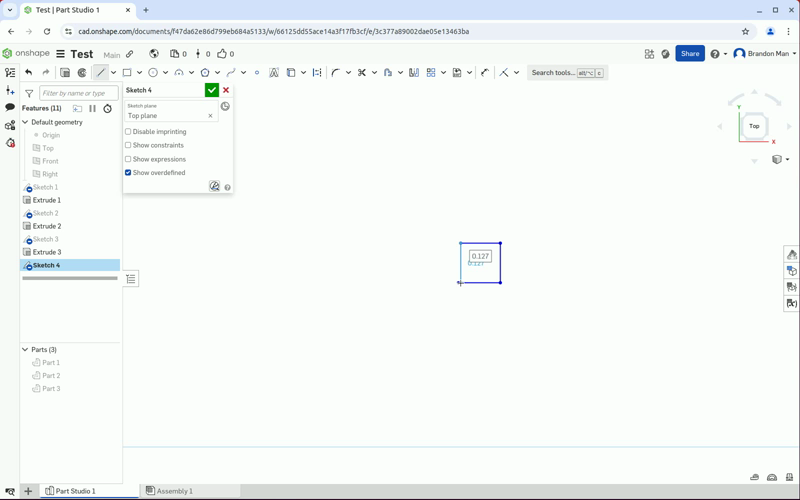
click(460, 282)
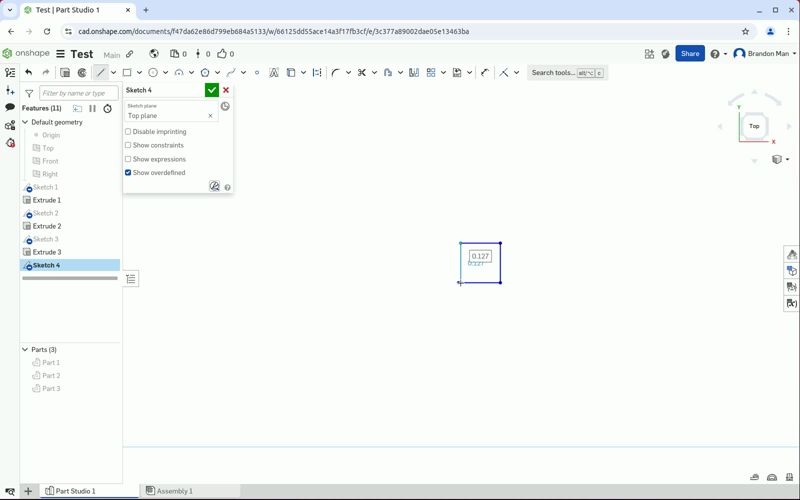
scroll(-6)
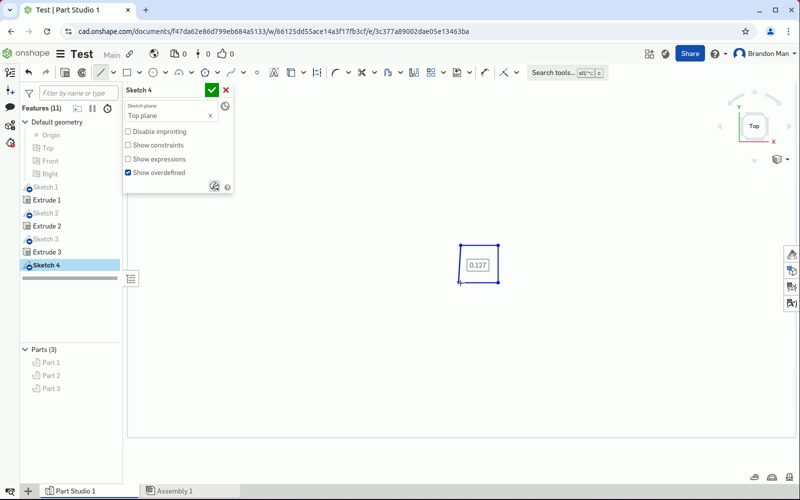
scroll(-6)
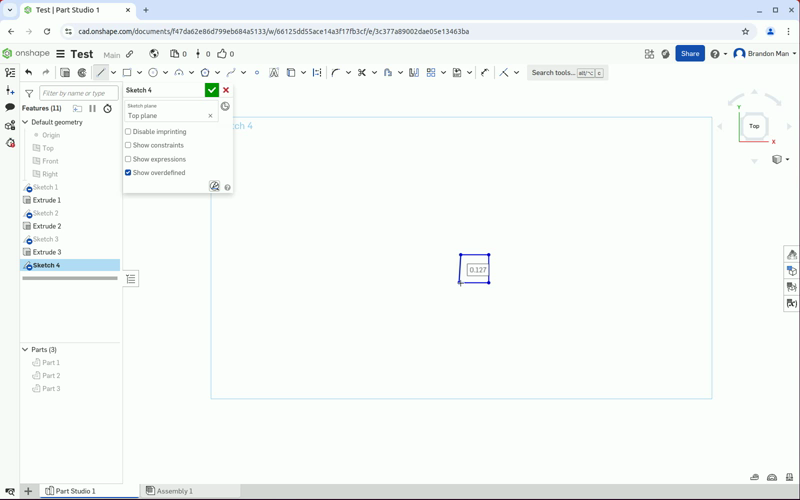
scroll(-6)
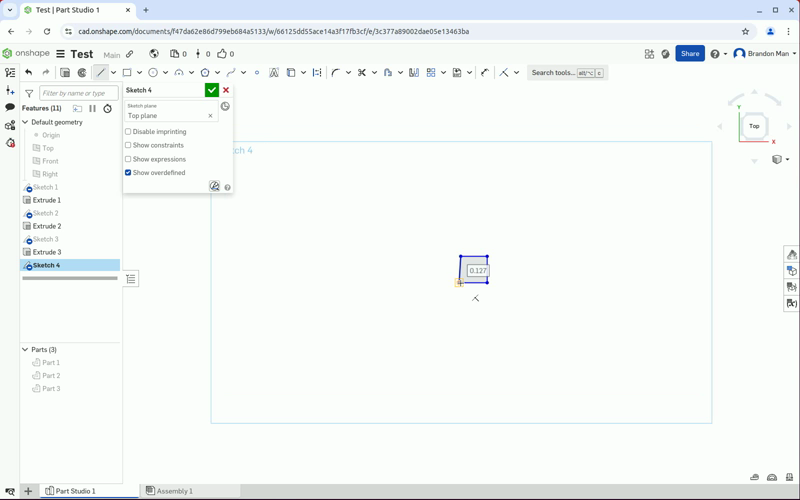
scroll(-6)
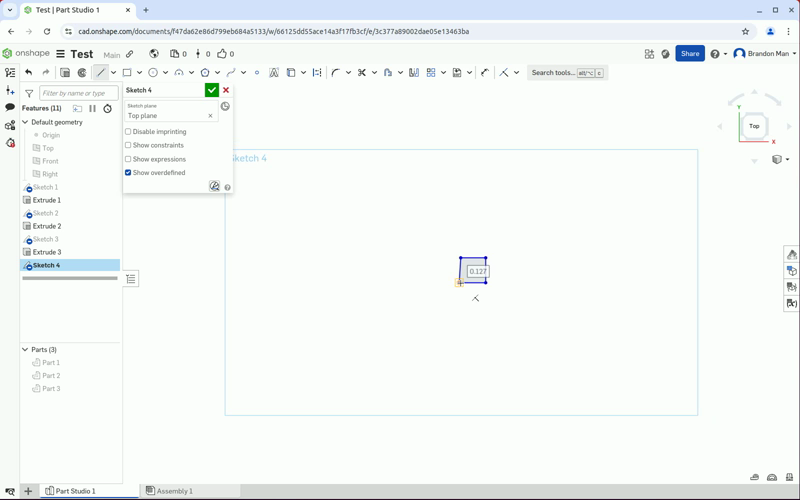
scroll(-6)
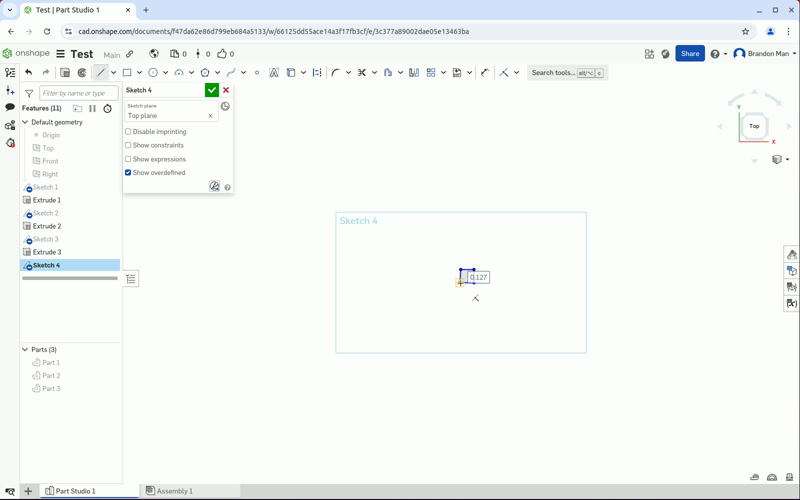
scroll(-6)
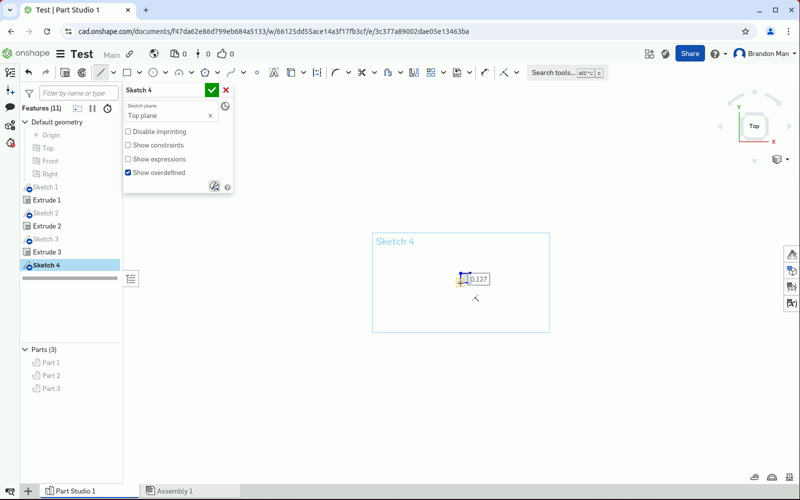
scroll(-6)
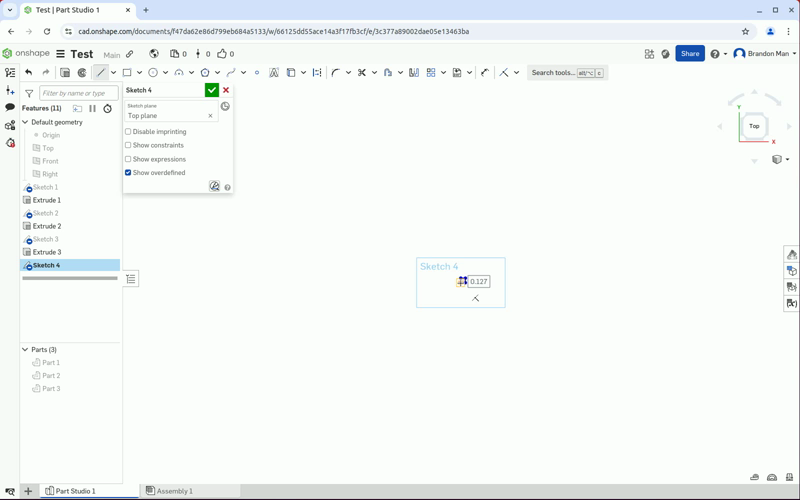
key(esc)
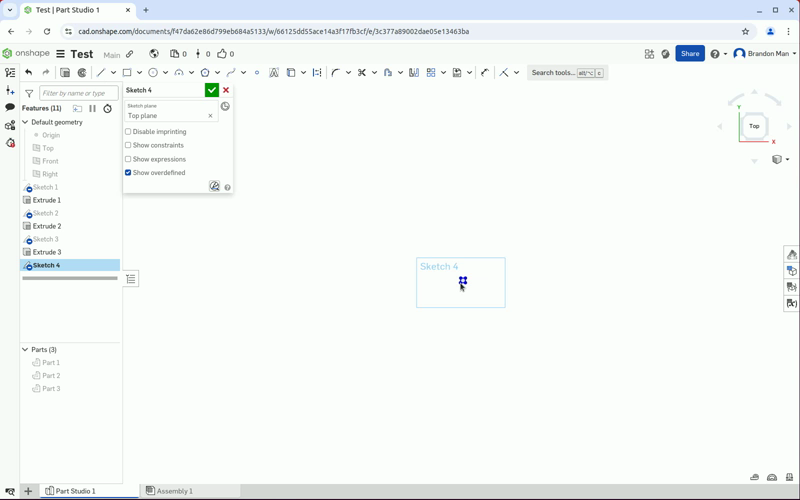
key(l)
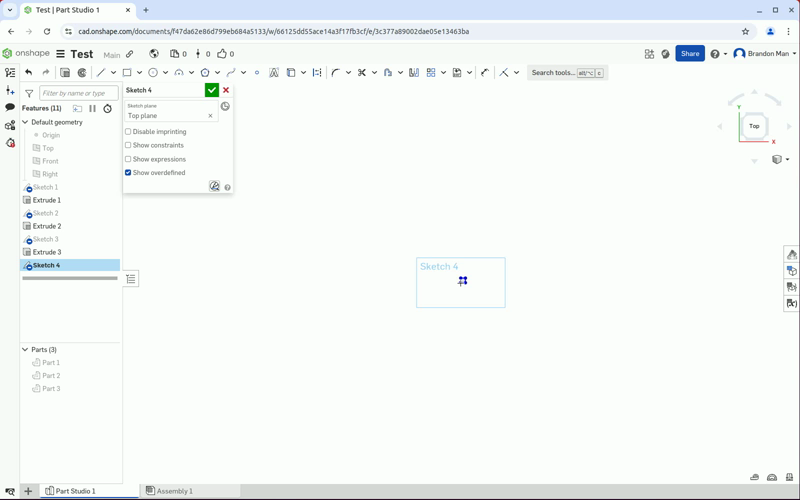
key_down(shift)
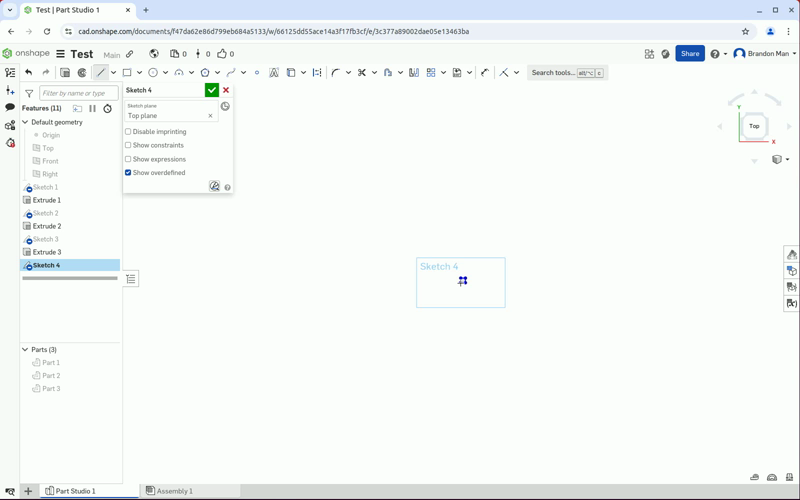
mouse_move(460, 282)
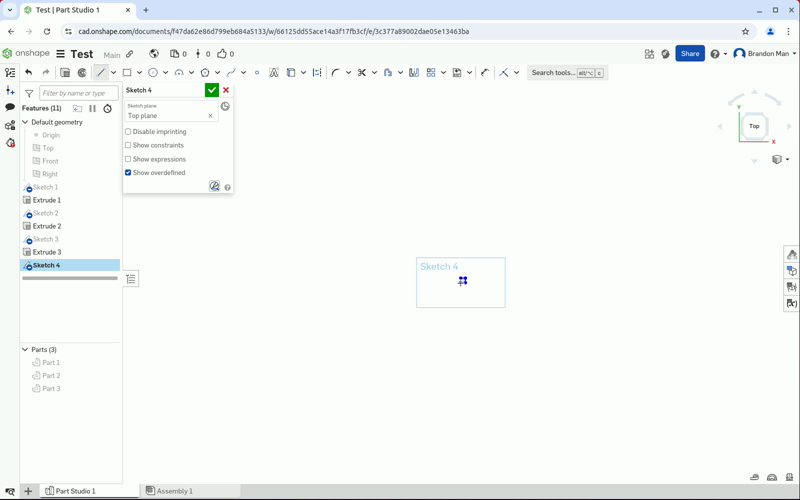
scroll(6)
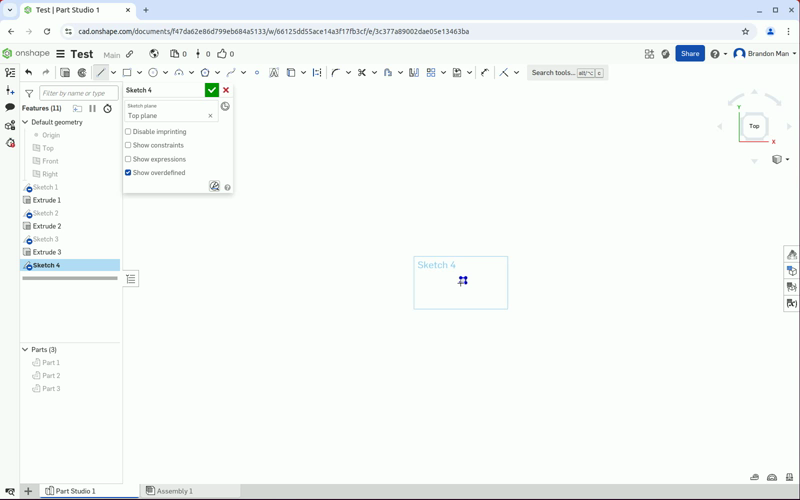
scroll(6)
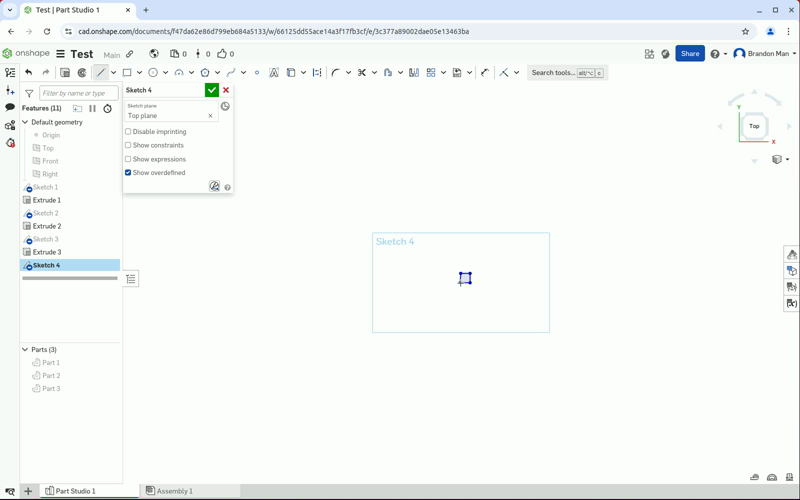
scroll(6)
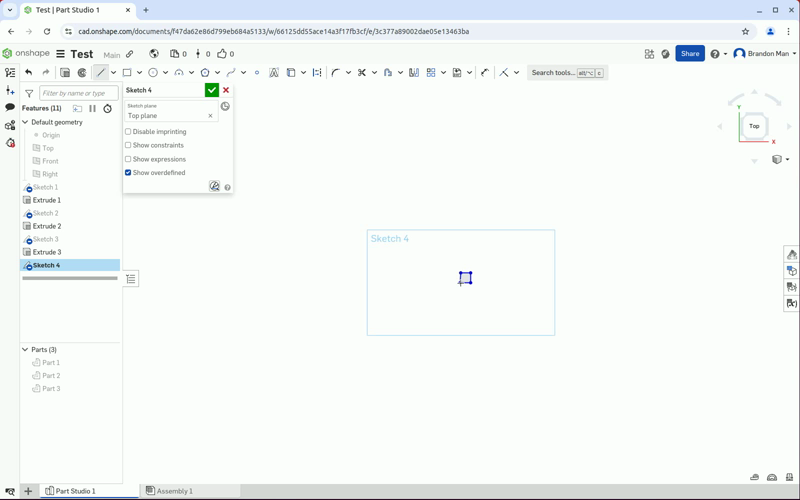
scroll(6)
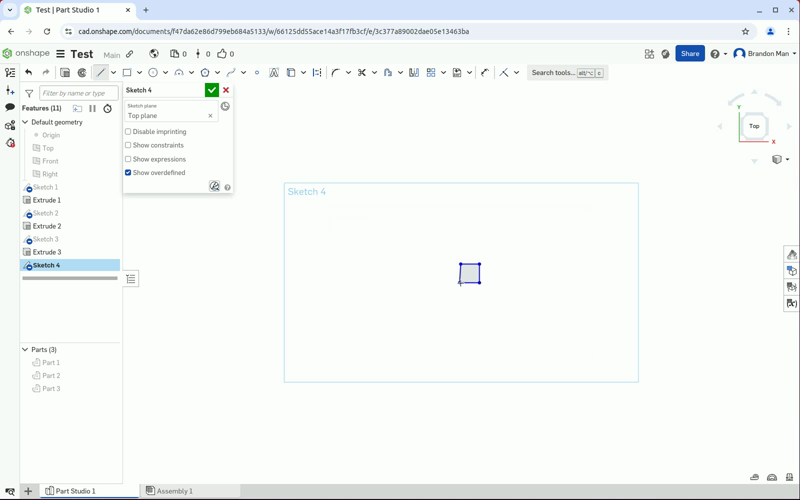
scroll(6)
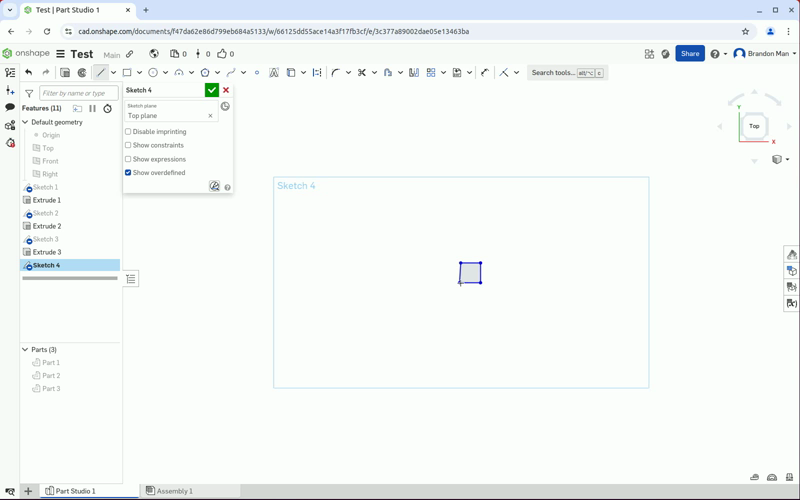
scroll(6)
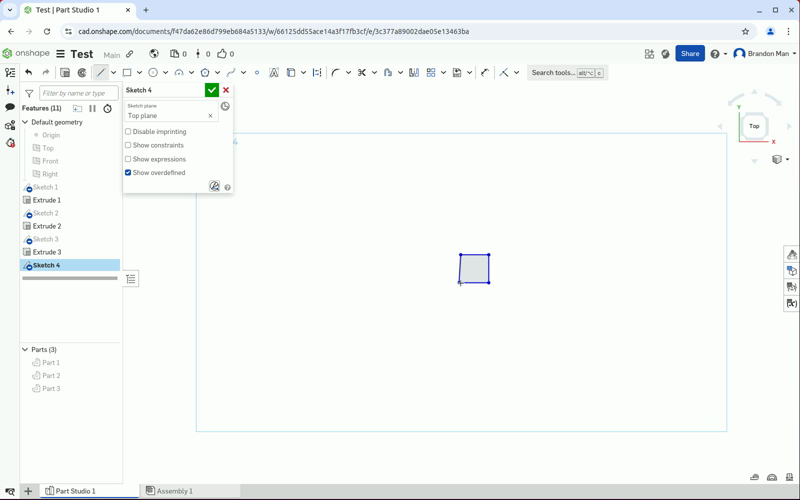
scroll(6)
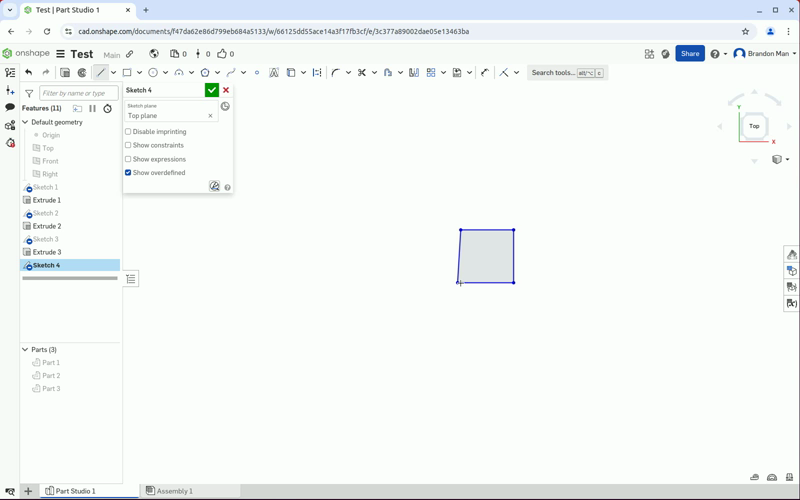
click(460, 282)
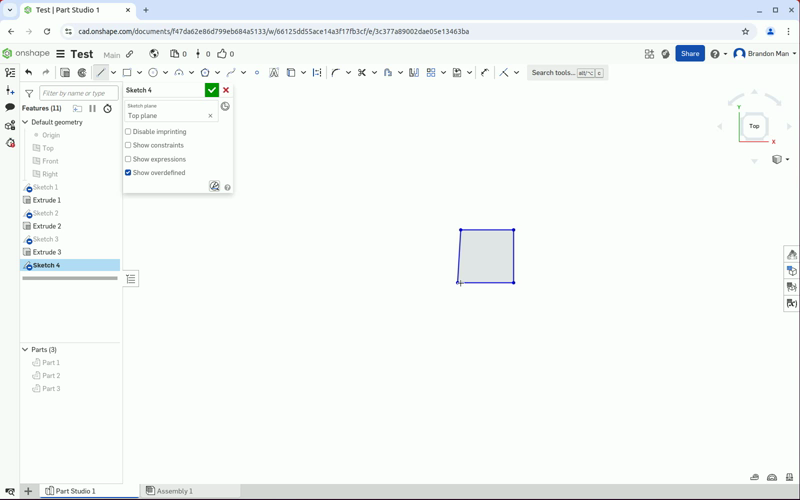
scroll(-6)
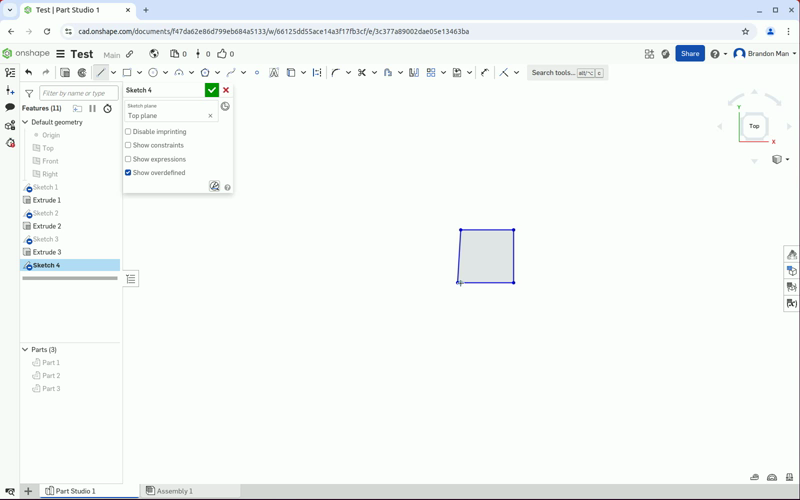
scroll(-6)
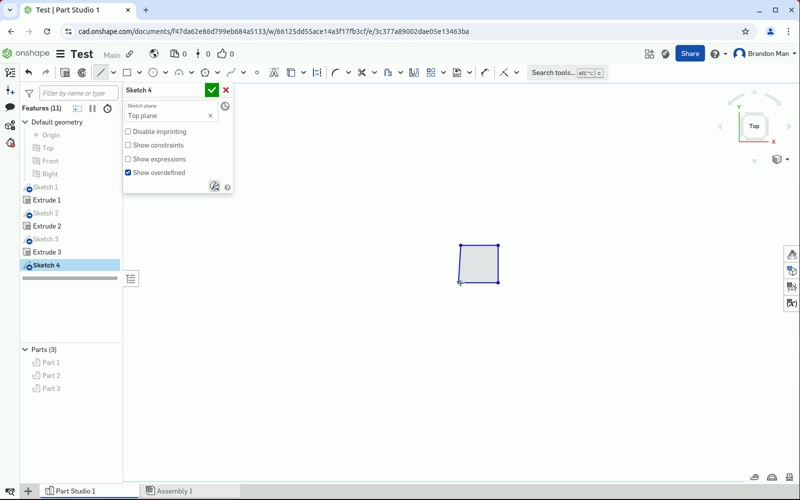
scroll(-6)
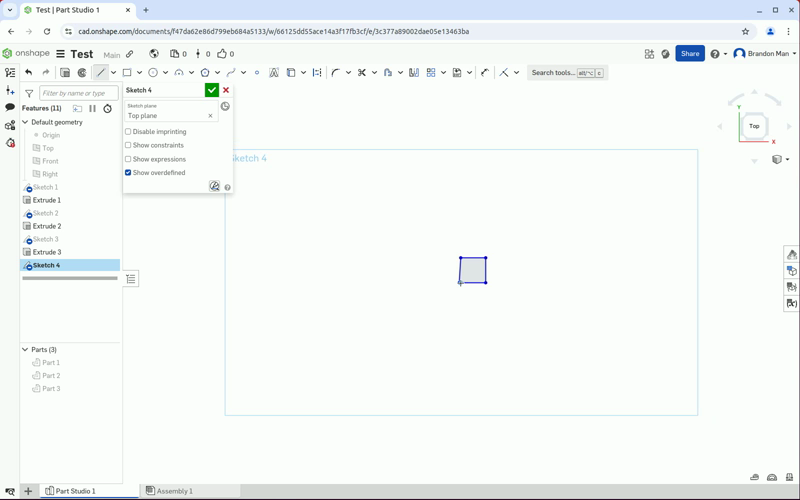
scroll(-6)
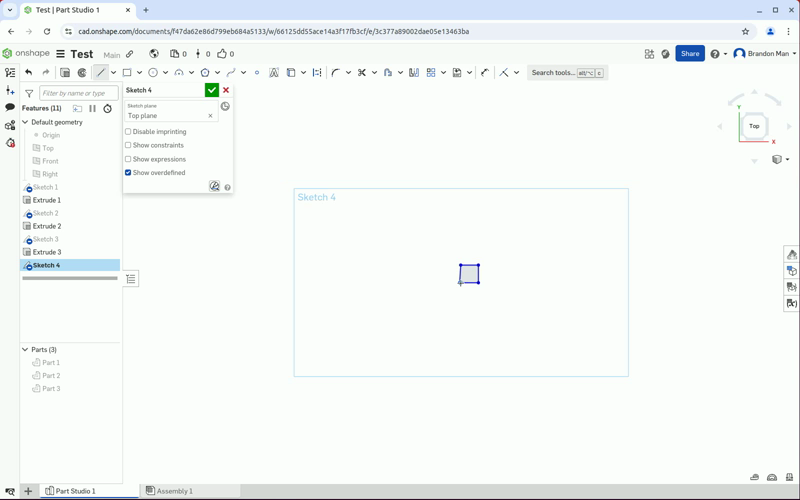
scroll(-6)
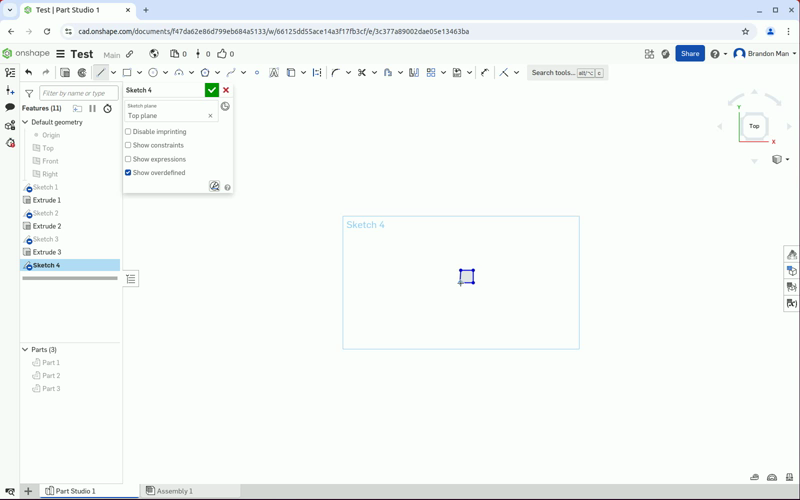
scroll(-6)
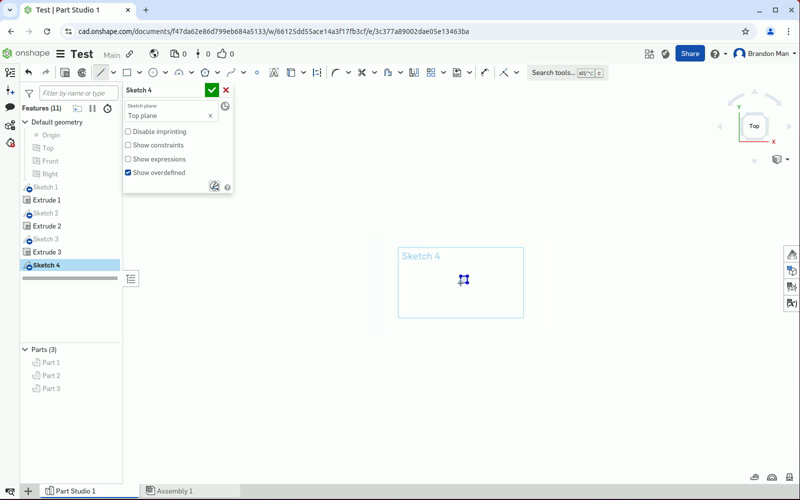
scroll(-6)
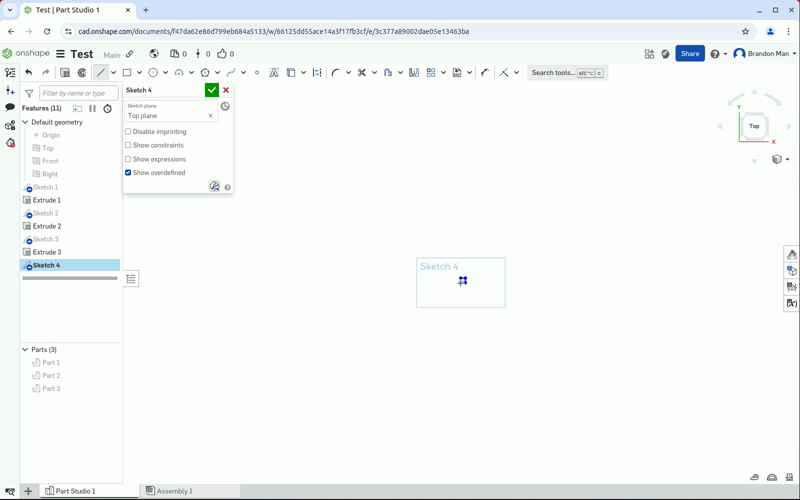
key_up(shift)
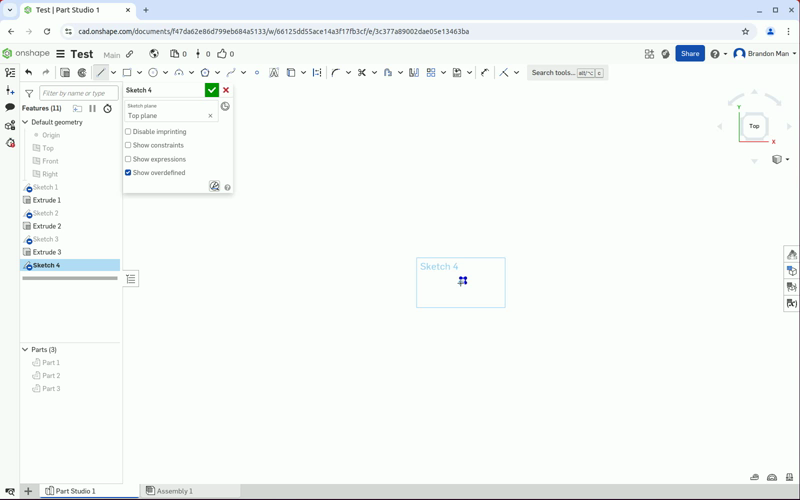
key_down(shift)
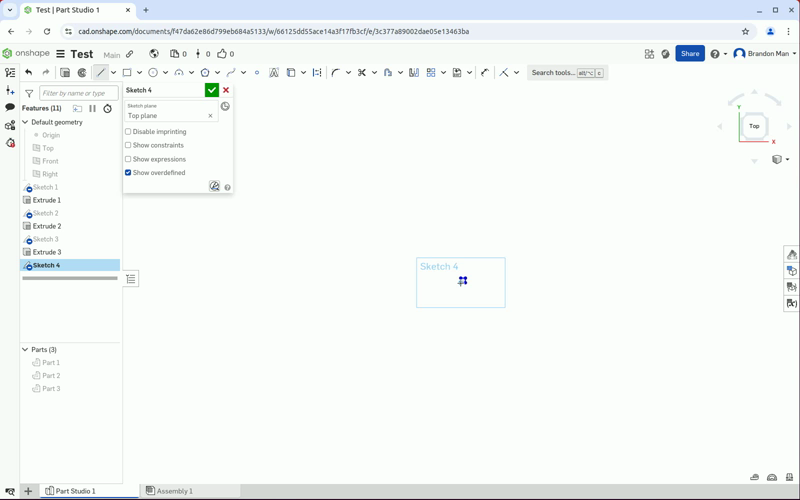
mouse_move(490, 282)
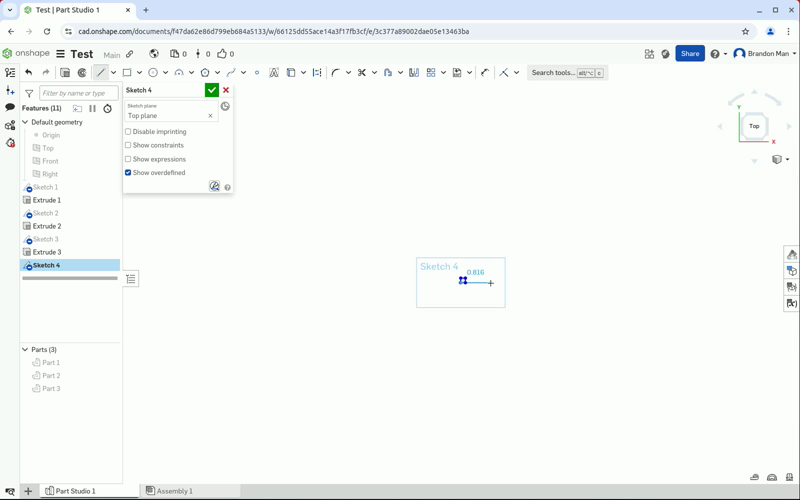
mouse_move(464, 282)
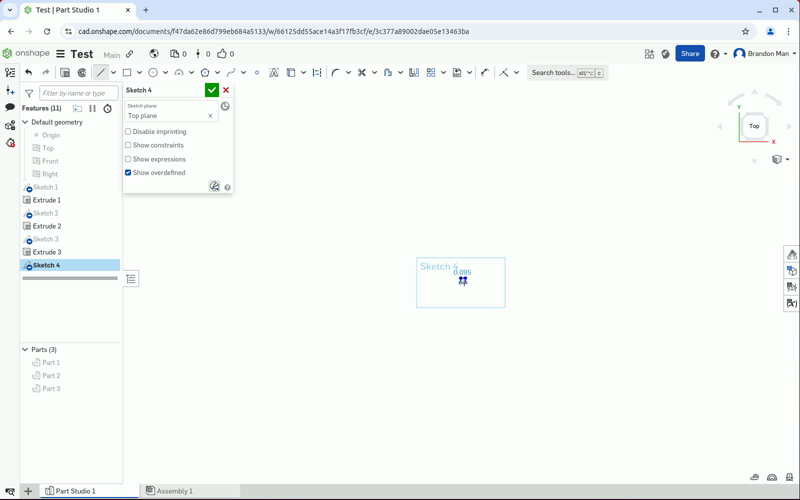
scroll(6)
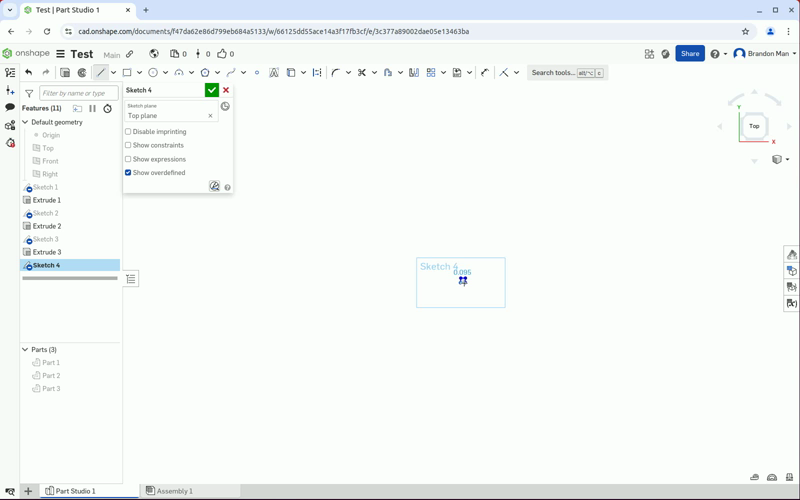
scroll(6)
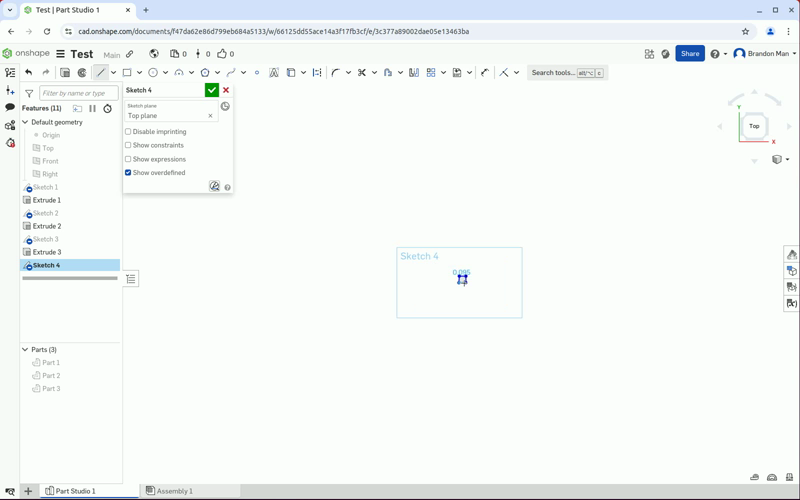
scroll(6)
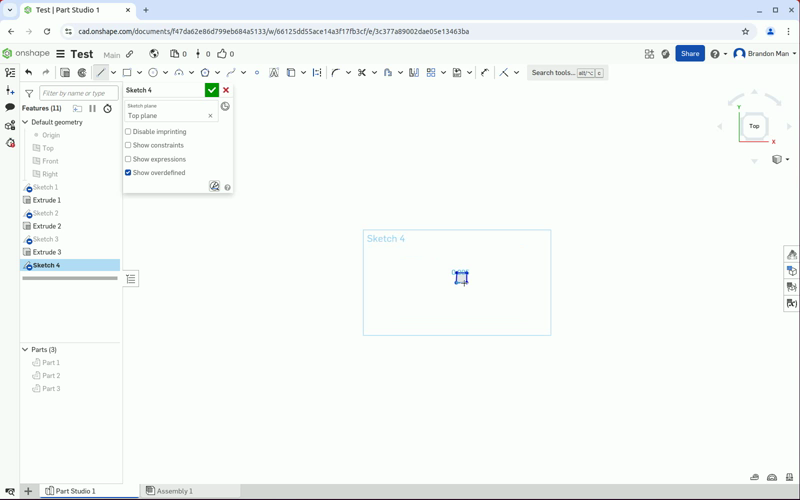
scroll(6)
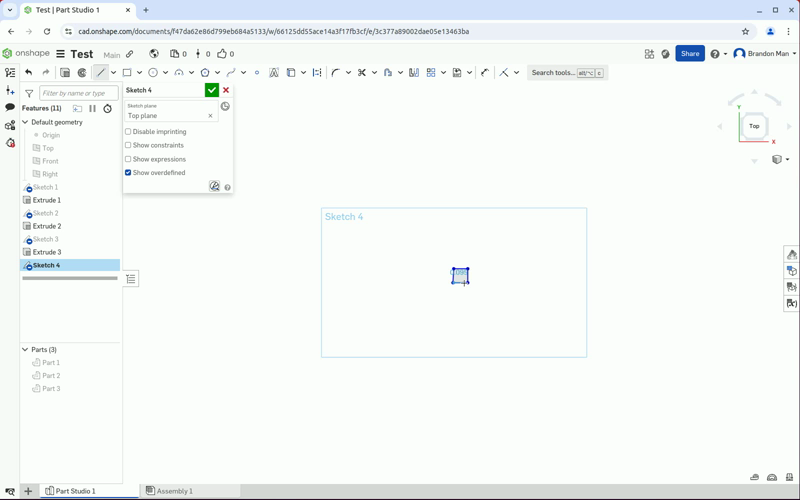
scroll(6)
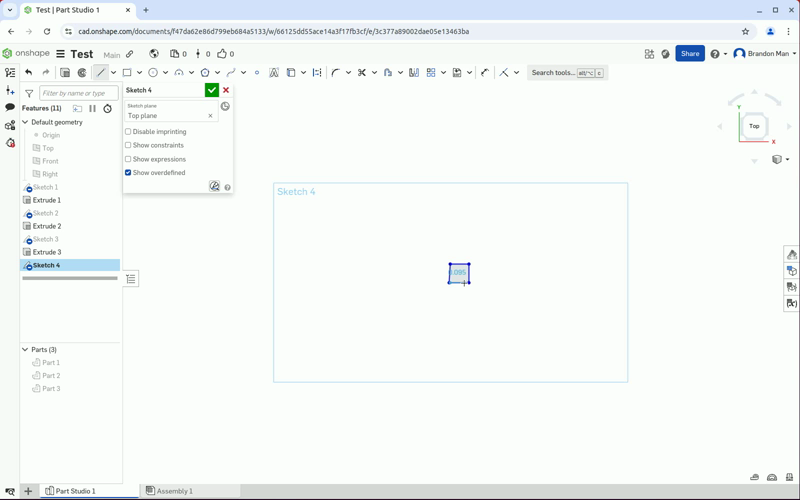
scroll(6)
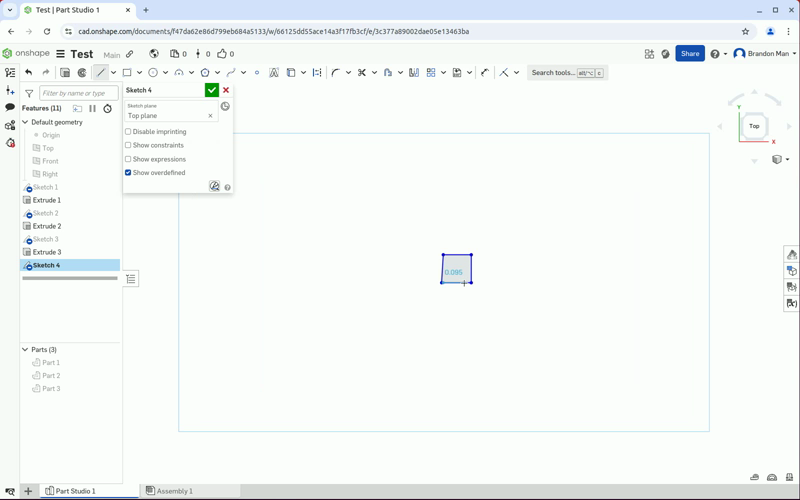
scroll(6)
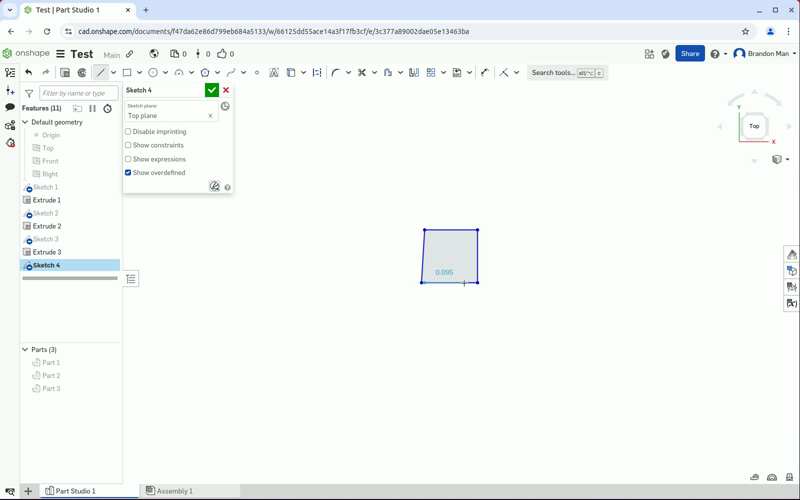
click(464, 282)
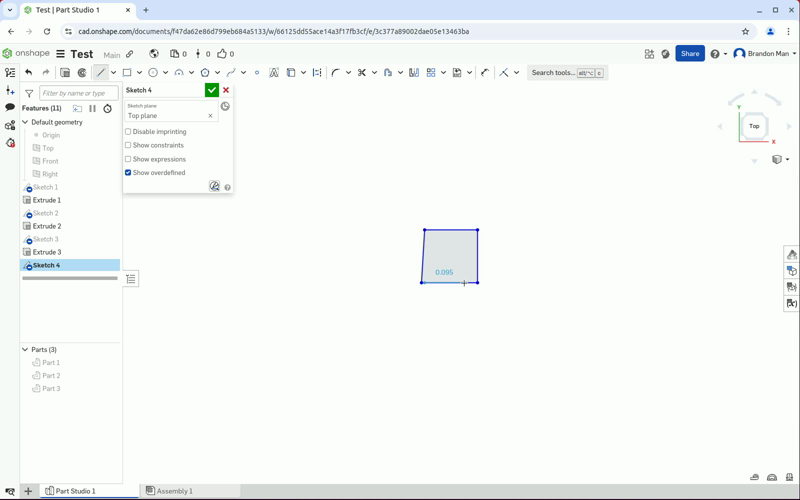
scroll(-6)
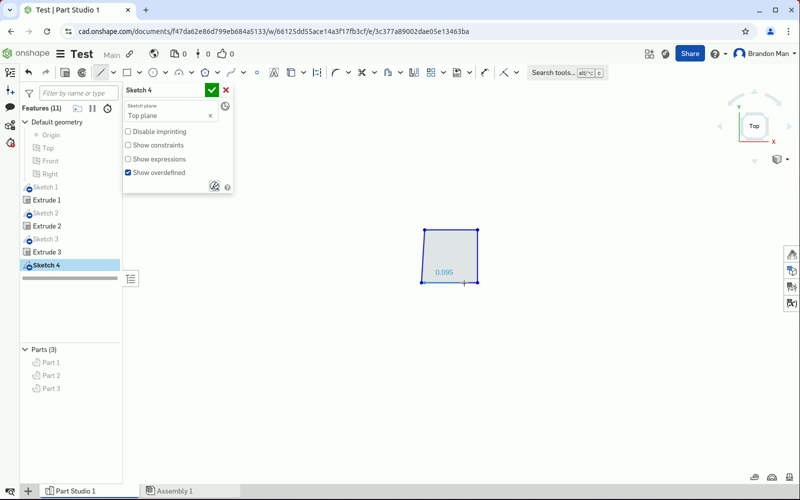
scroll(-6)
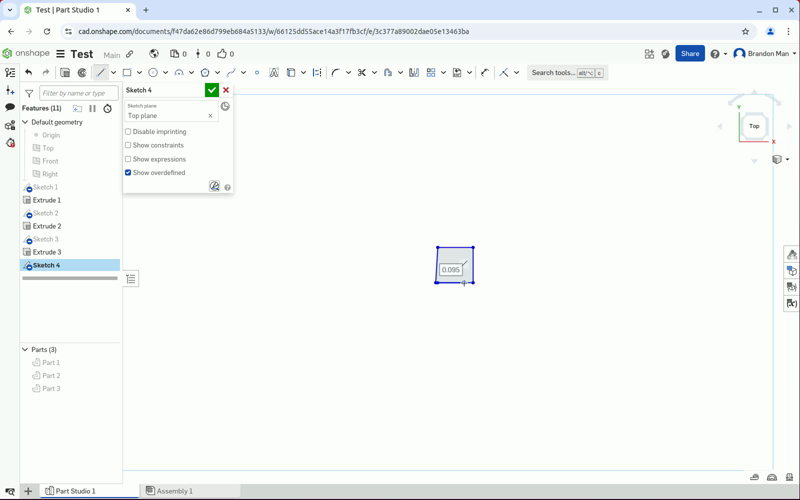
scroll(-6)
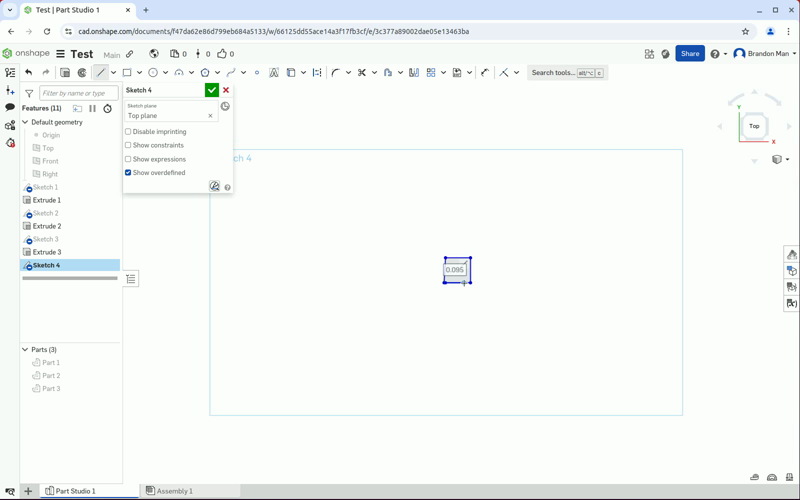
scroll(-6)
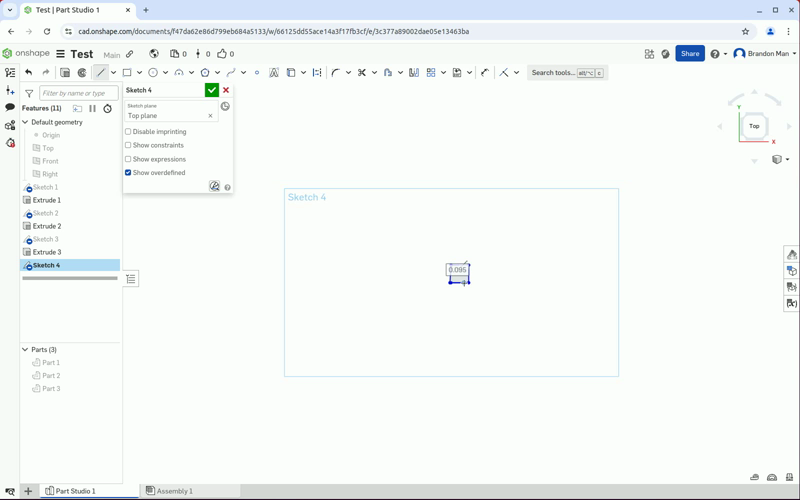
scroll(-6)
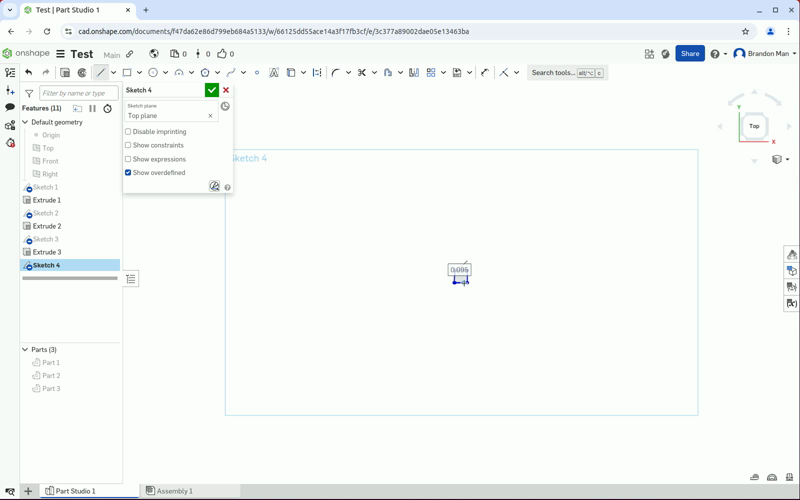
scroll(-6)
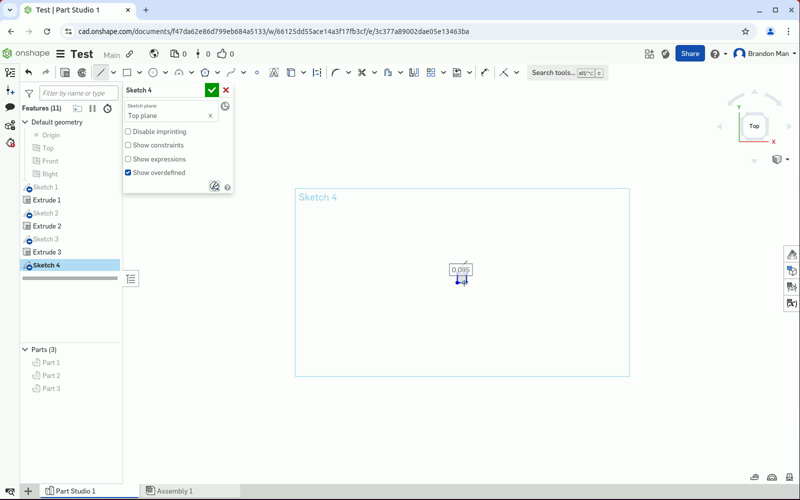
scroll(-6)
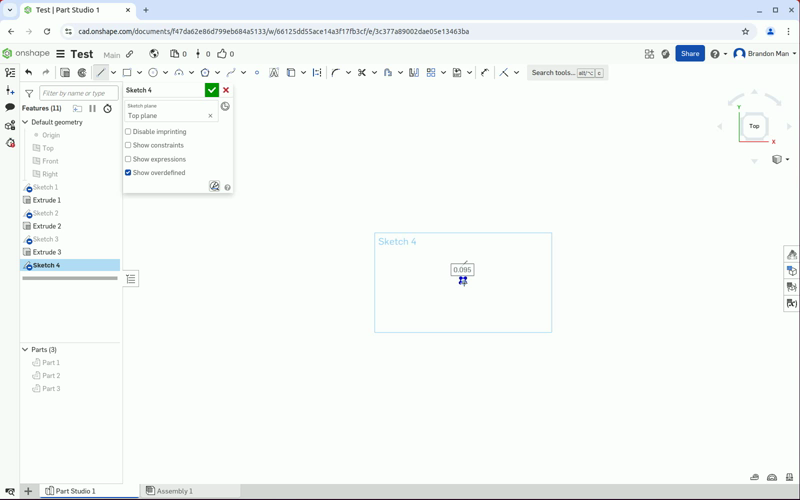
key_up(shift)
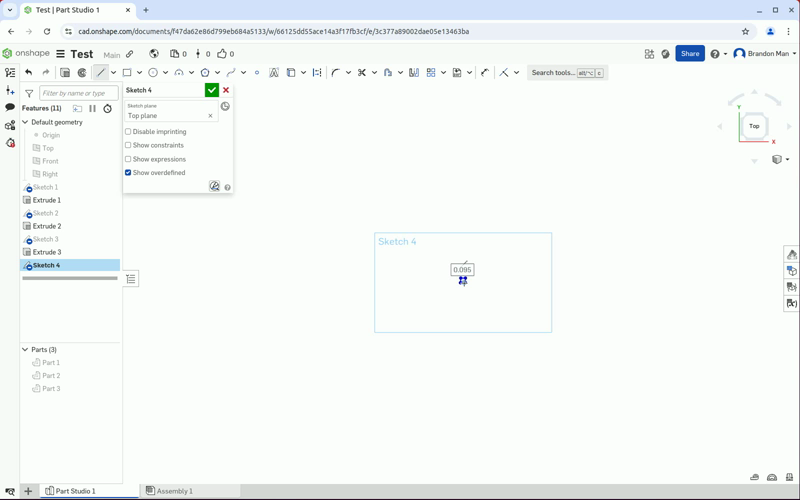
key_down(shift)
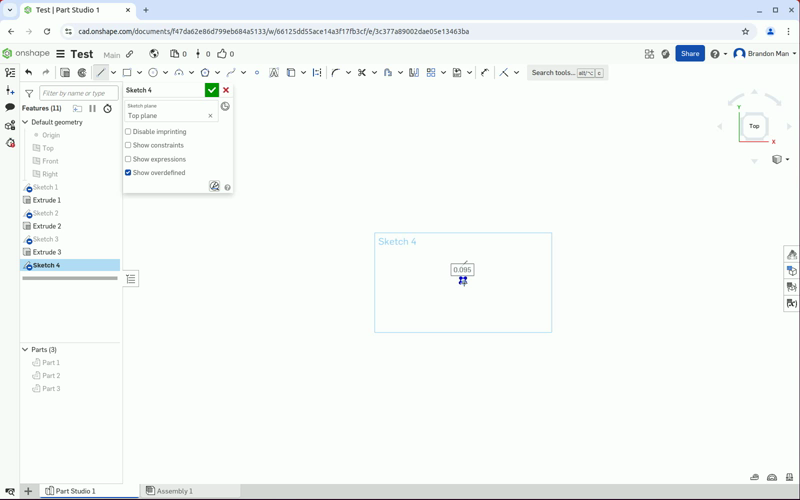
mouse_move(494, 282)
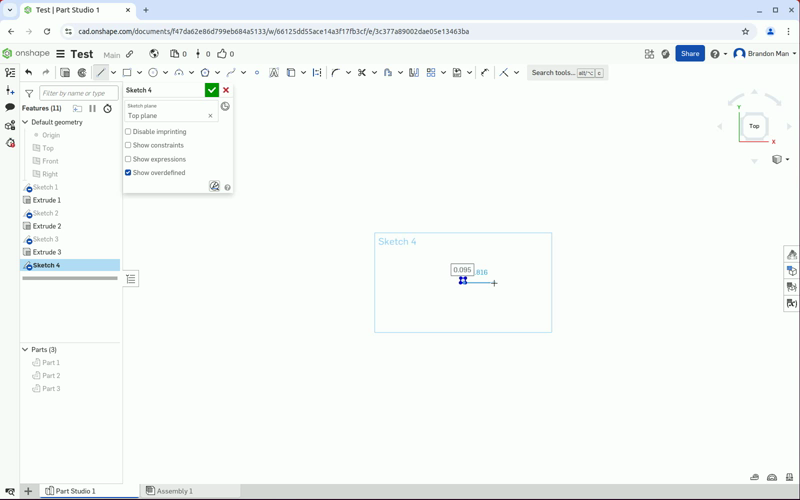
mouse_move(464, 279)
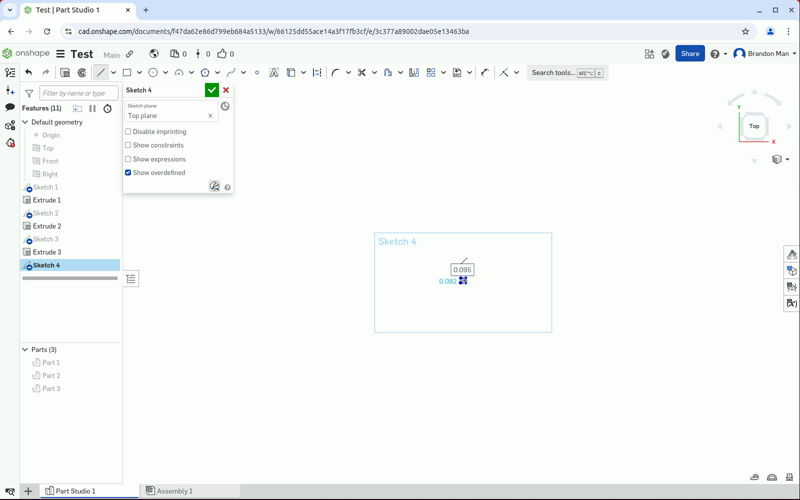
scroll(6)
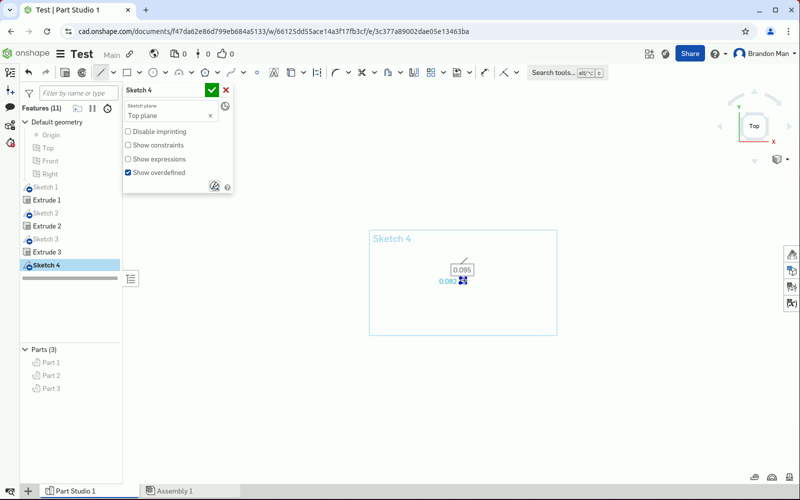
scroll(6)
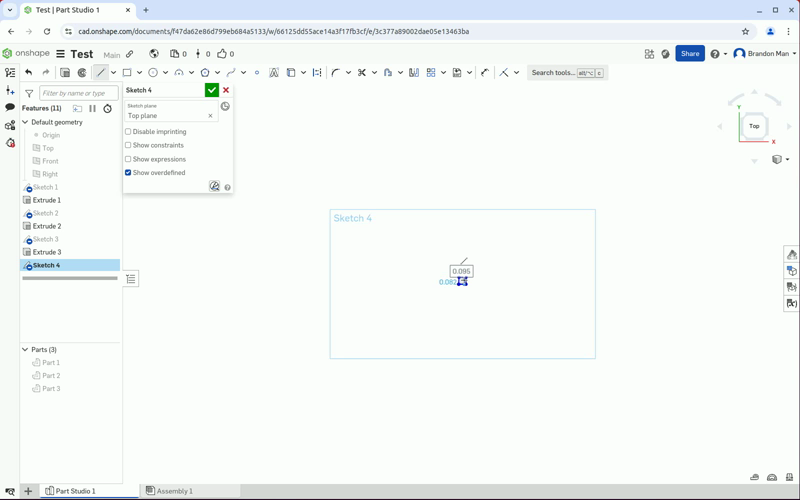
scroll(6)
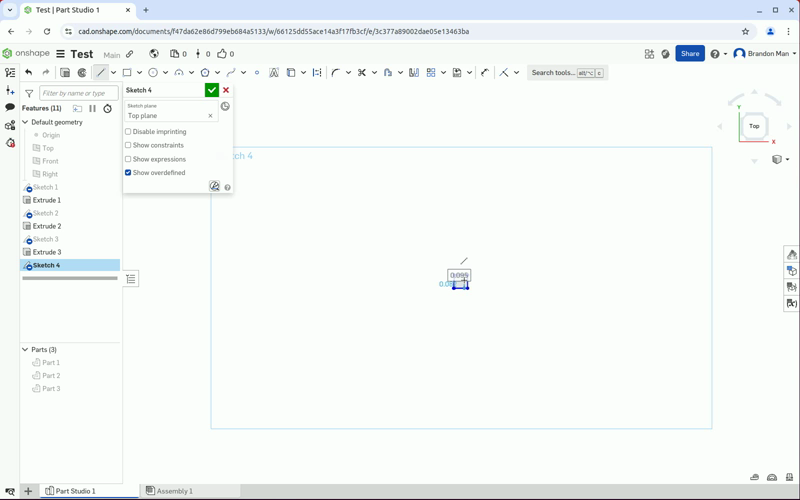
scroll(6)
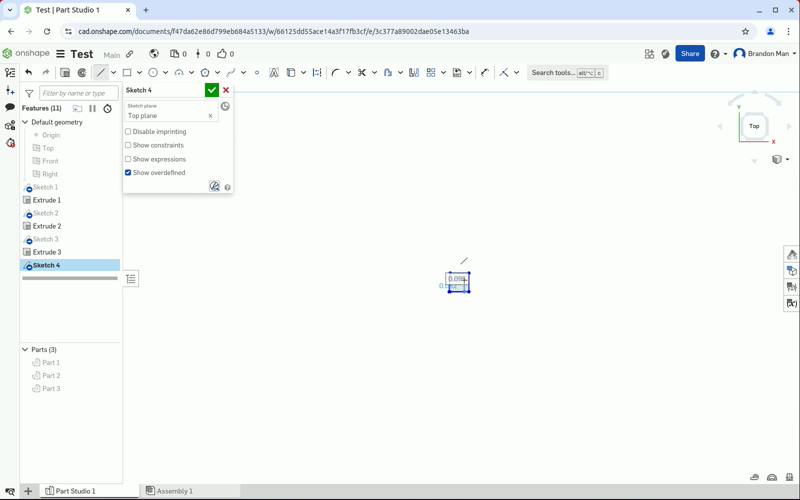
scroll(6)
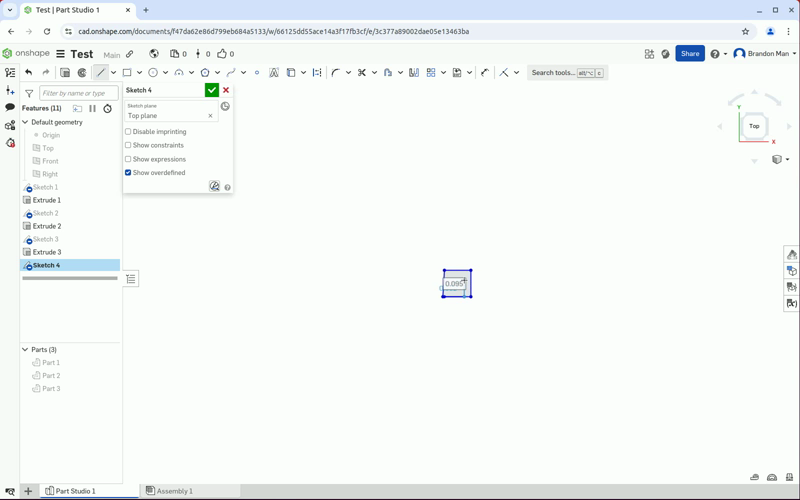
scroll(6)
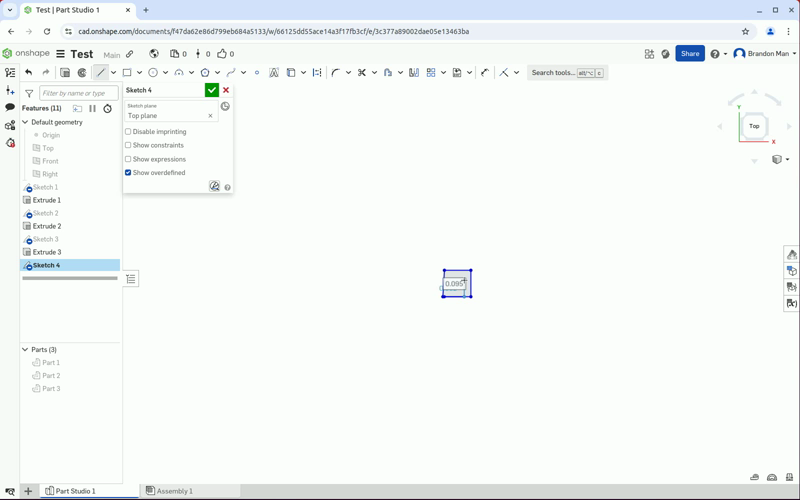
scroll(6)
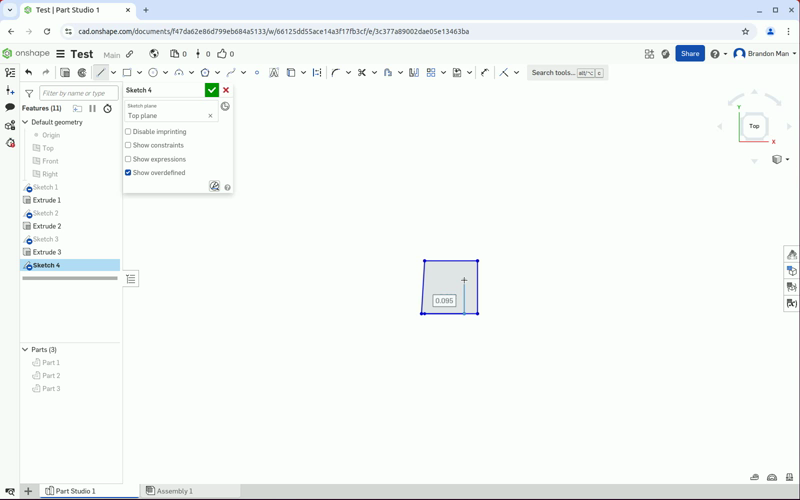
click(464, 279)
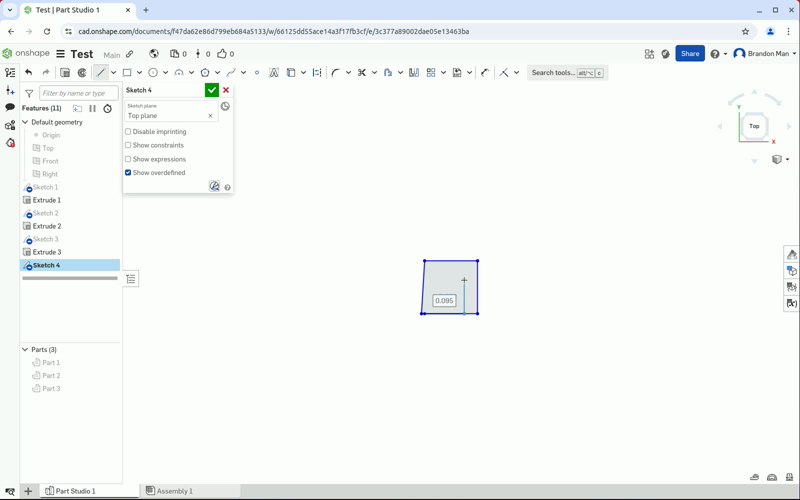
scroll(-6)
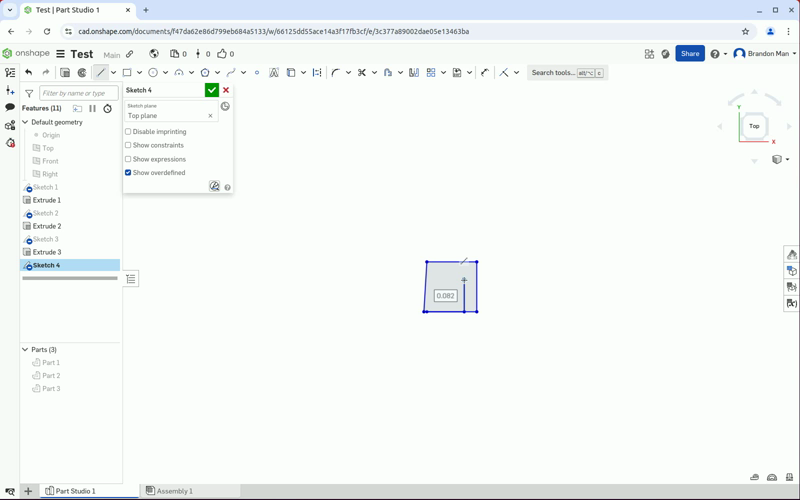
scroll(-6)
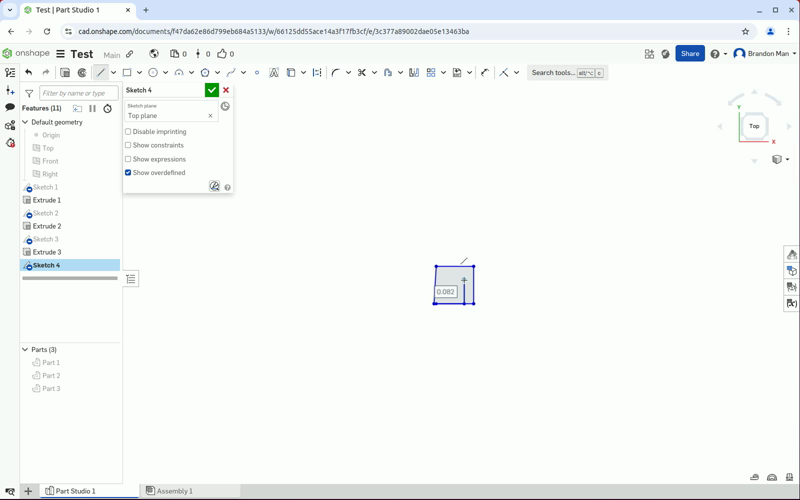
scroll(-6)
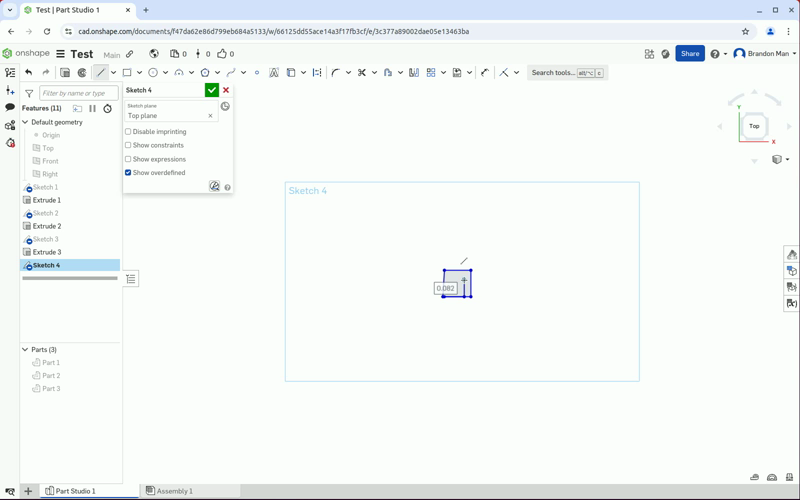
scroll(-6)
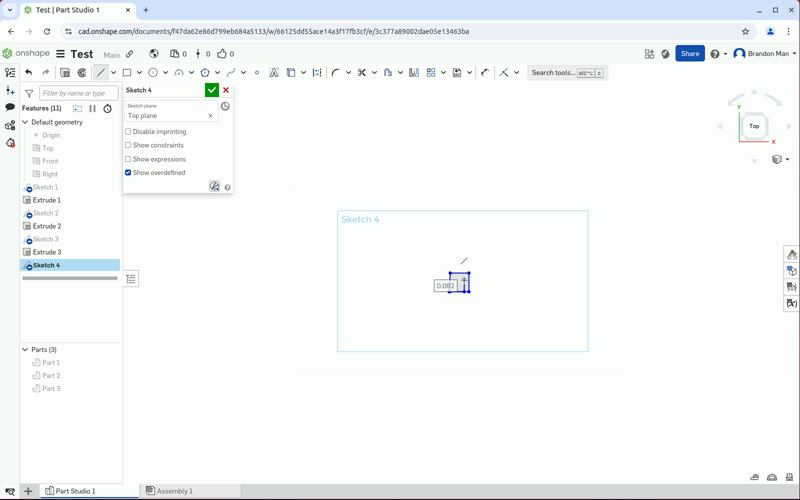
scroll(-6)
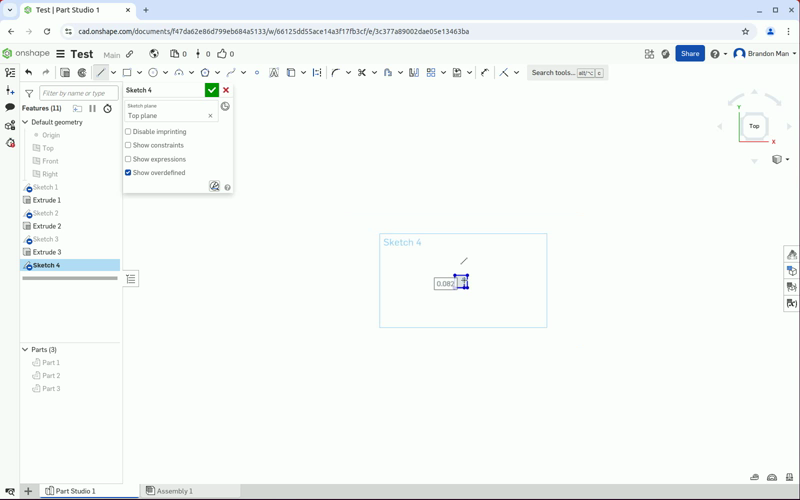
scroll(-6)
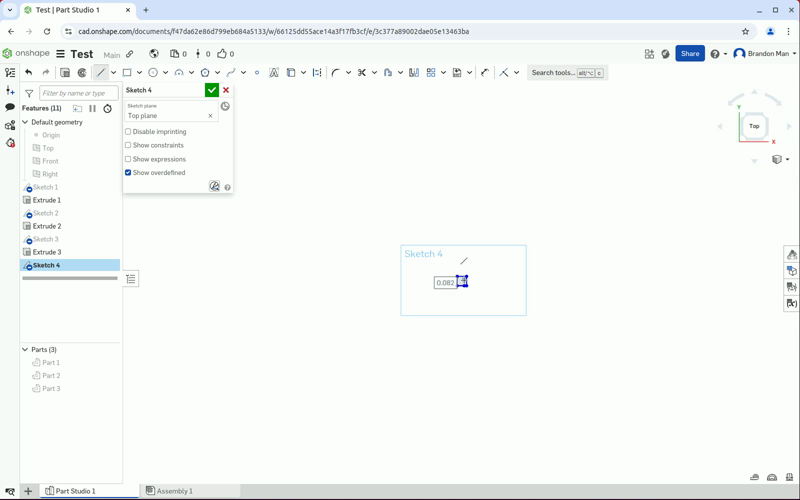
scroll(-6)
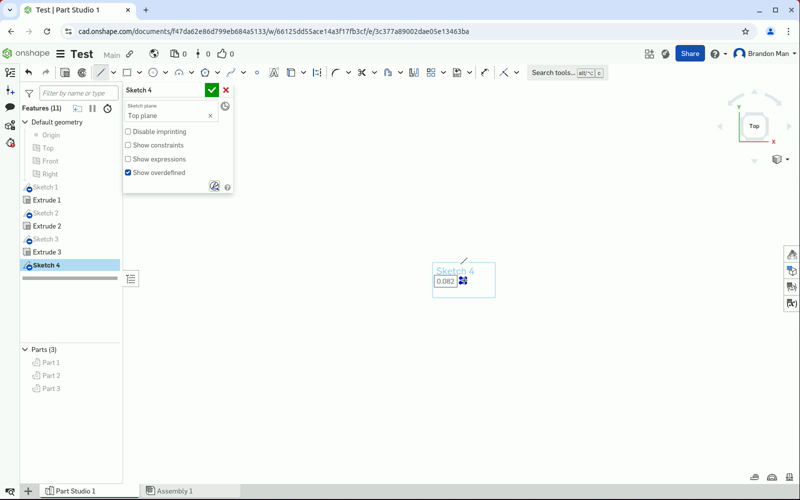
key_up(shift)
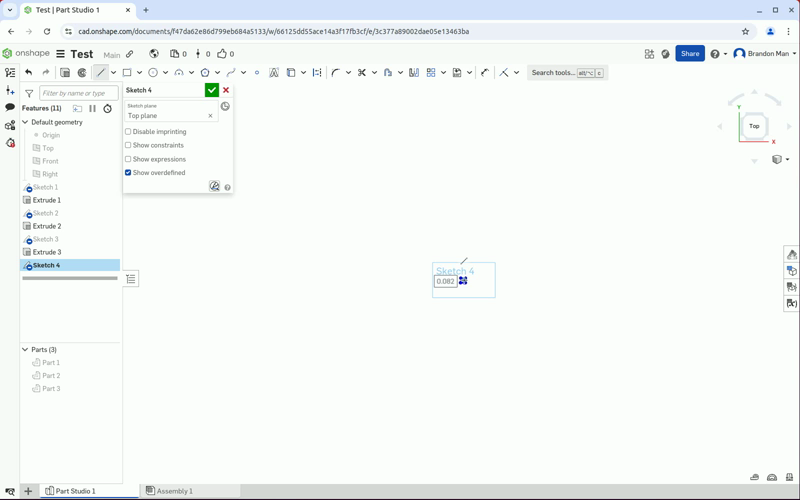
key_down(shift)
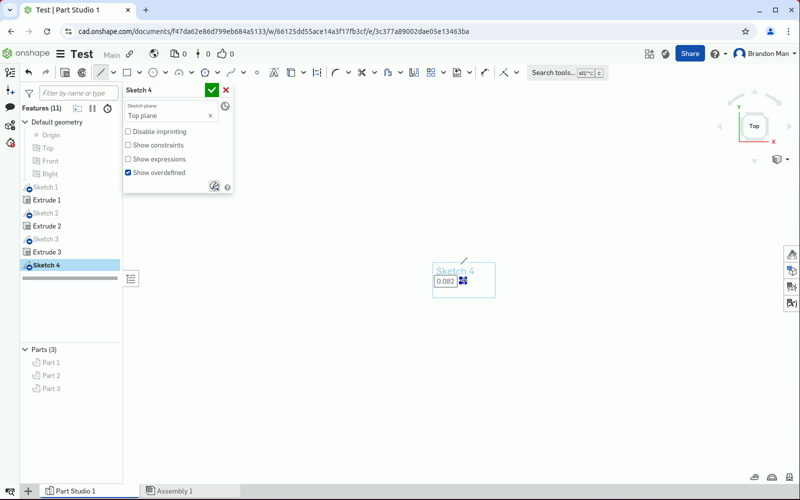
mouse_move(494, 279)
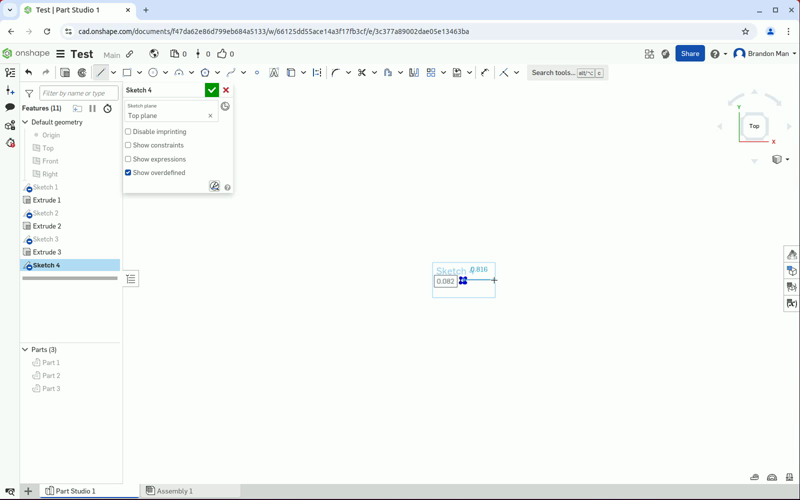
mouse_move(460, 279)
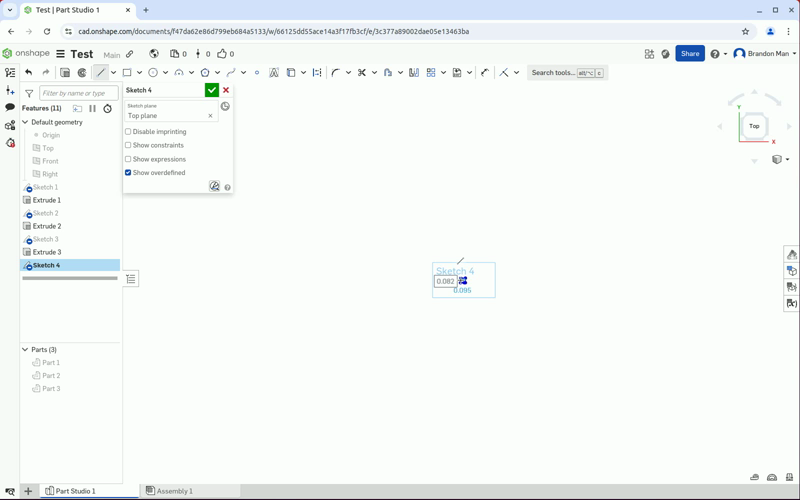
scroll(6)
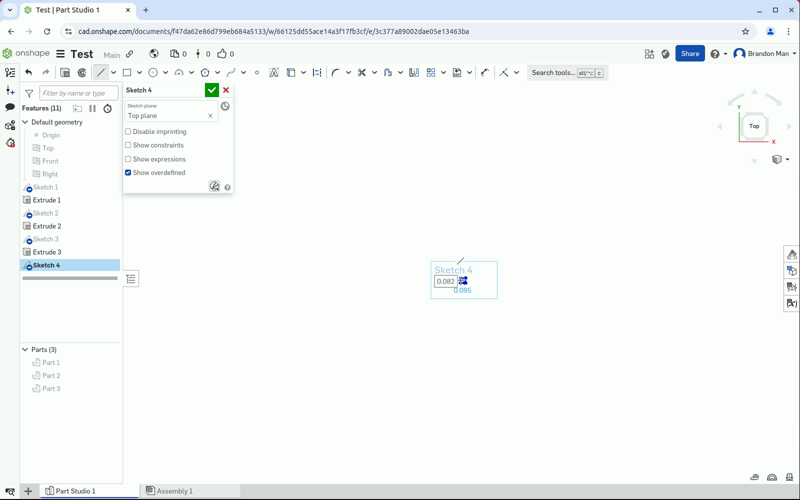
scroll(6)
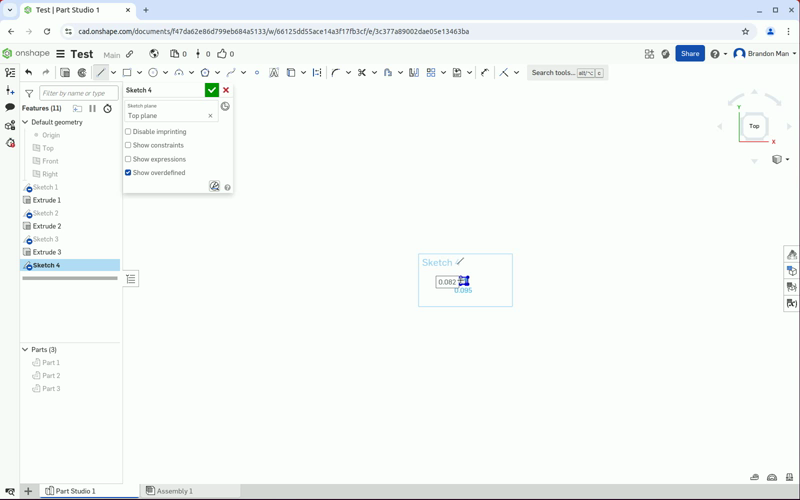
scroll(6)
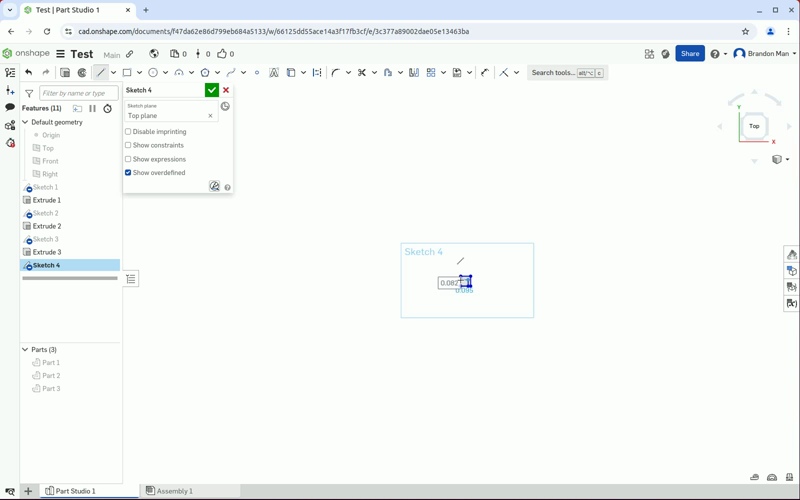
scroll(6)
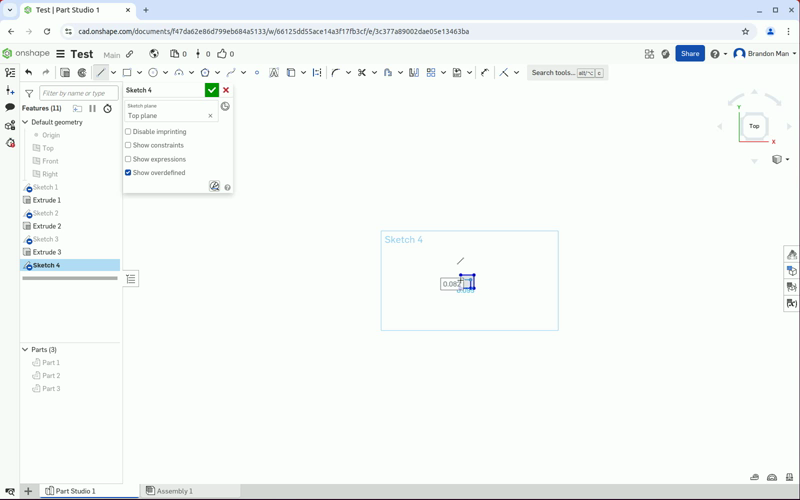
scroll(6)
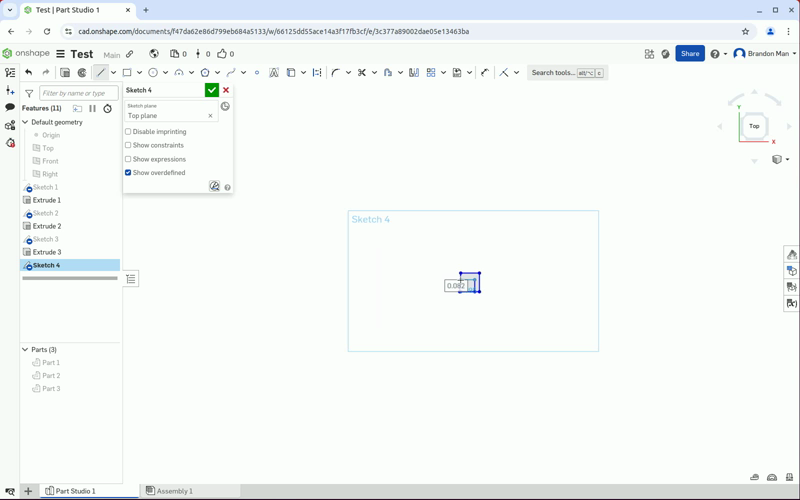
scroll(6)
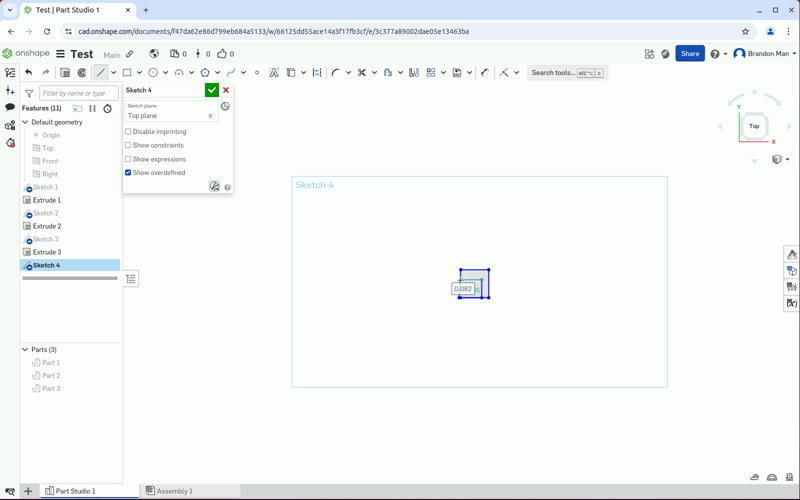
scroll(6)
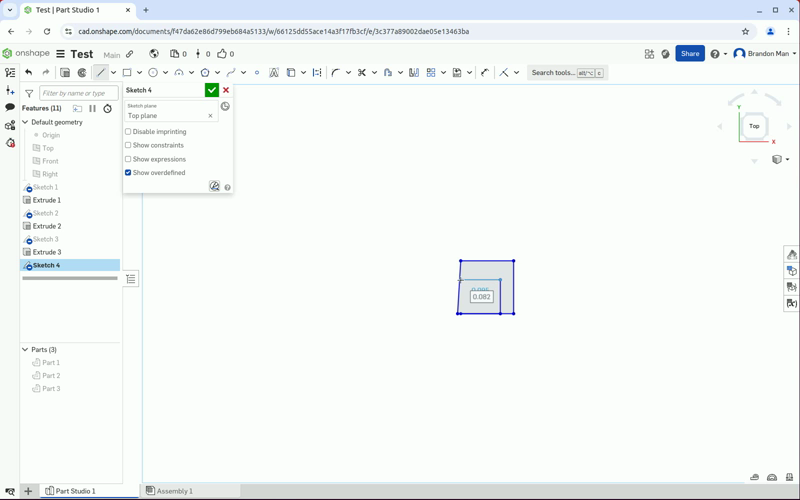
click(460, 279)
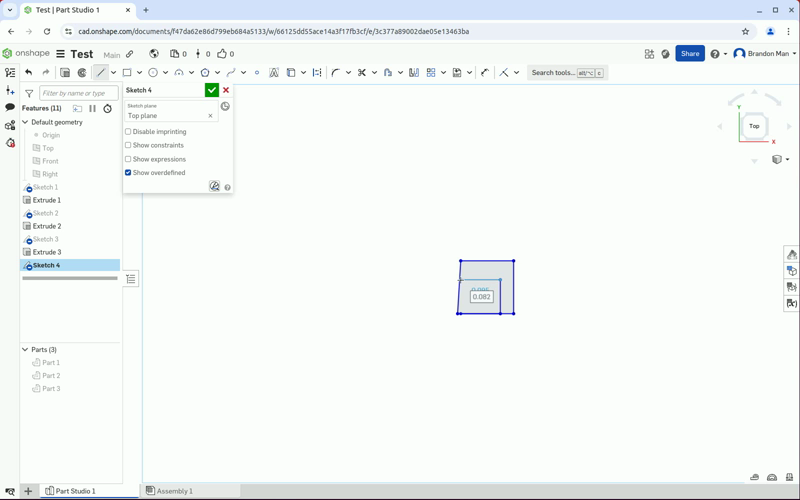
scroll(-6)
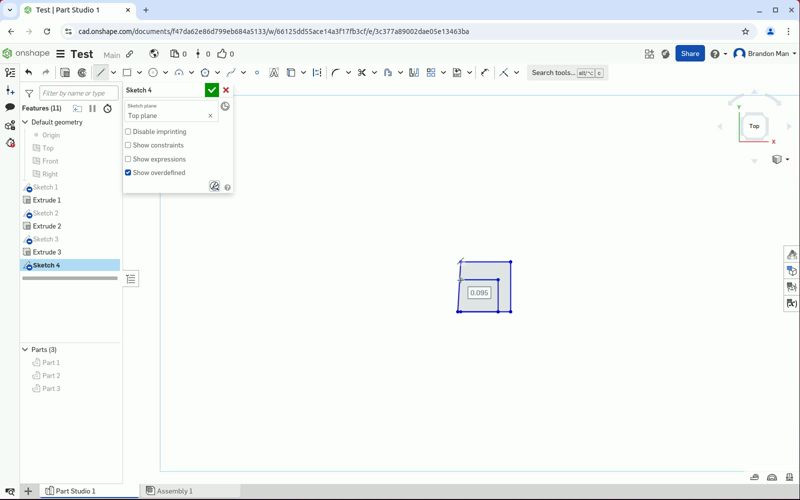
scroll(-6)
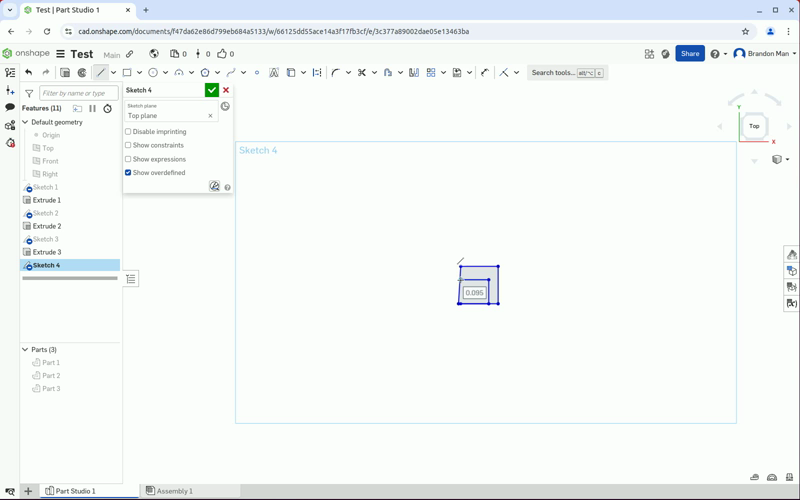
scroll(-6)
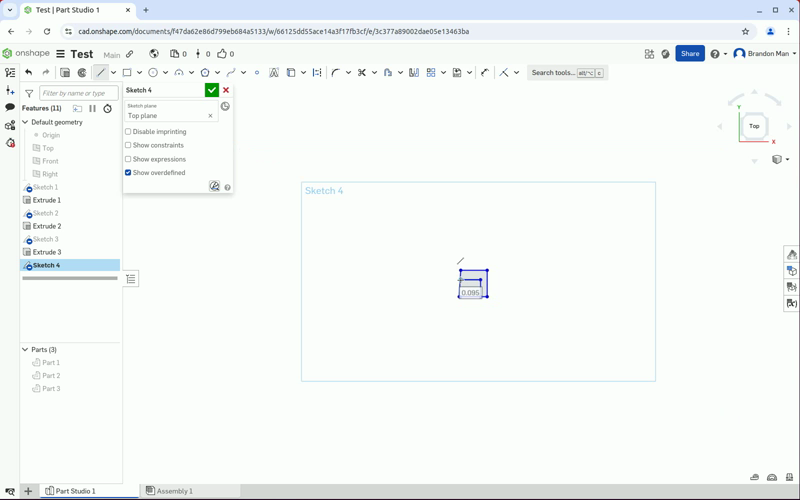
scroll(-6)
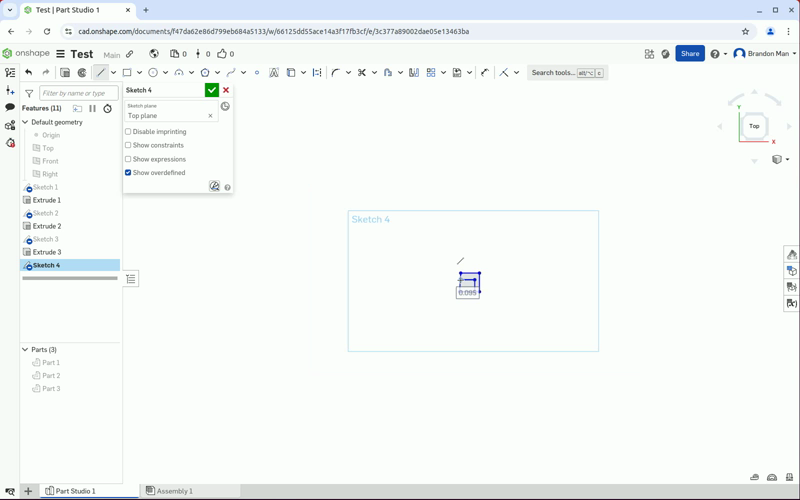
scroll(-6)
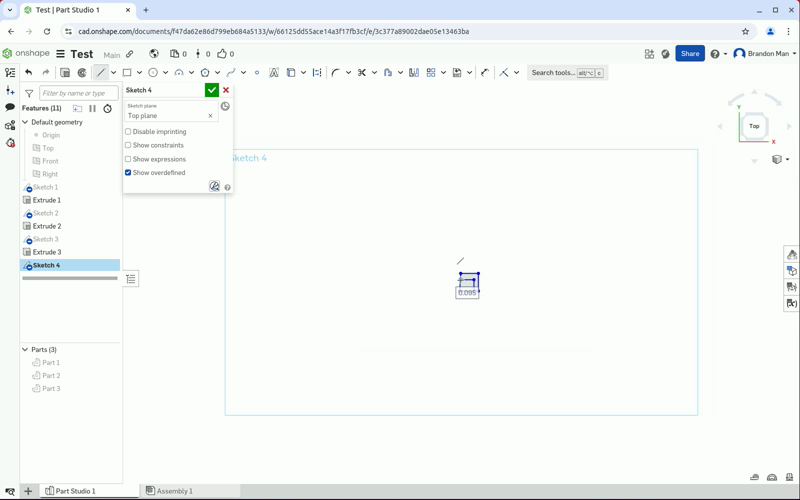
scroll(-6)
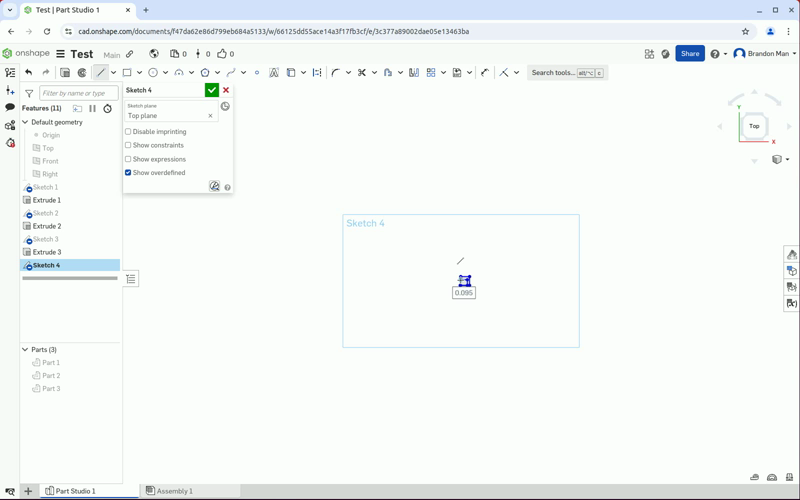
scroll(-6)
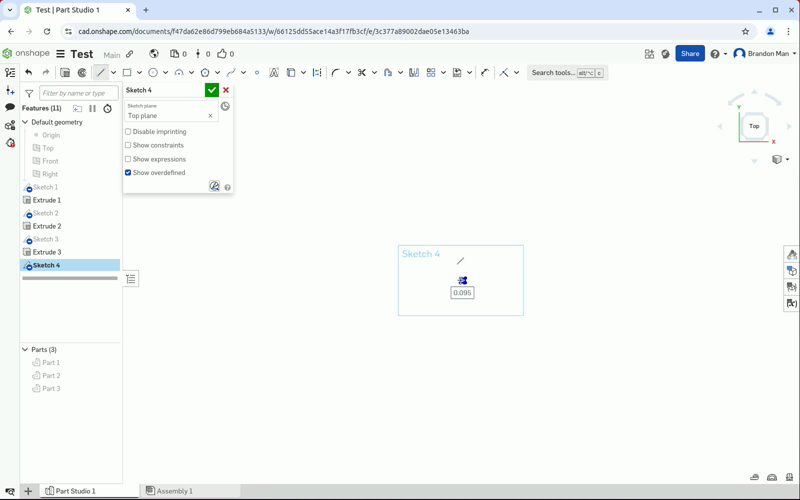
key_up(shift)
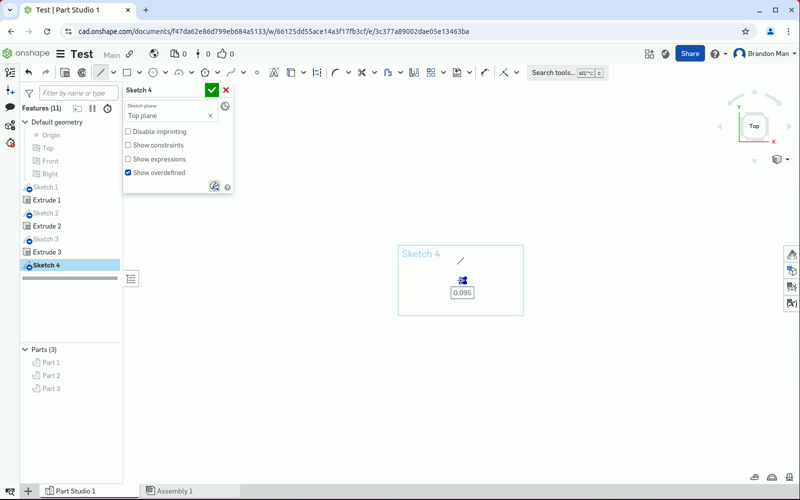
mouse_move(490, 279)
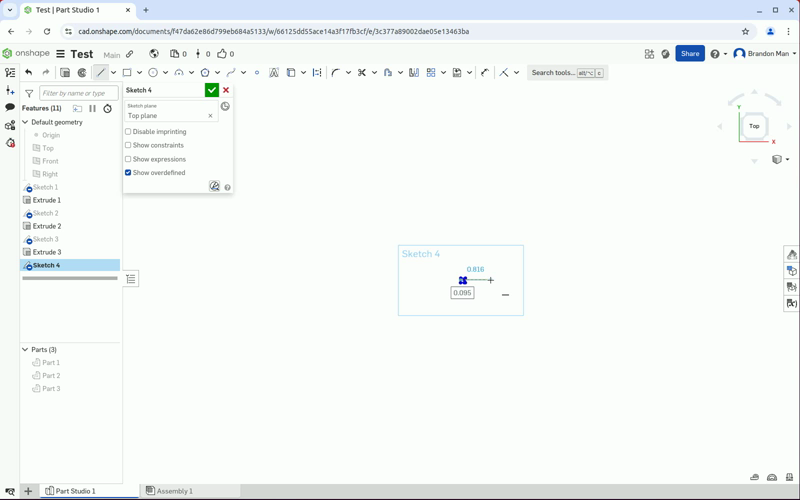
key_down(shift)
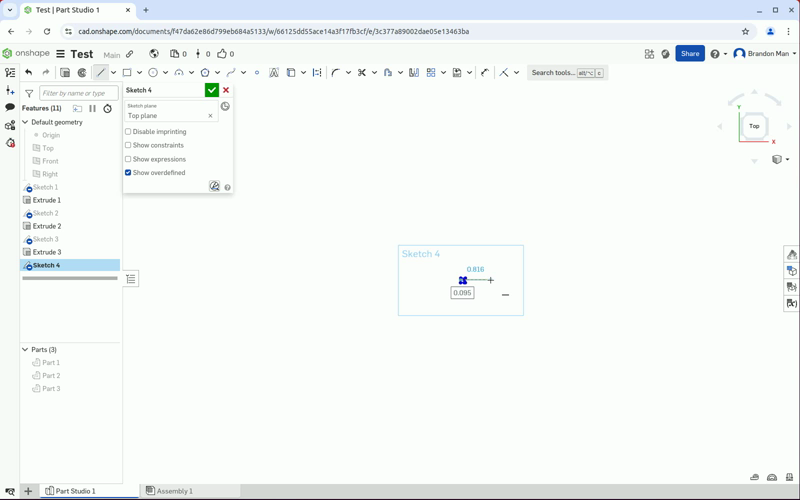
mouse_move(460, 282)
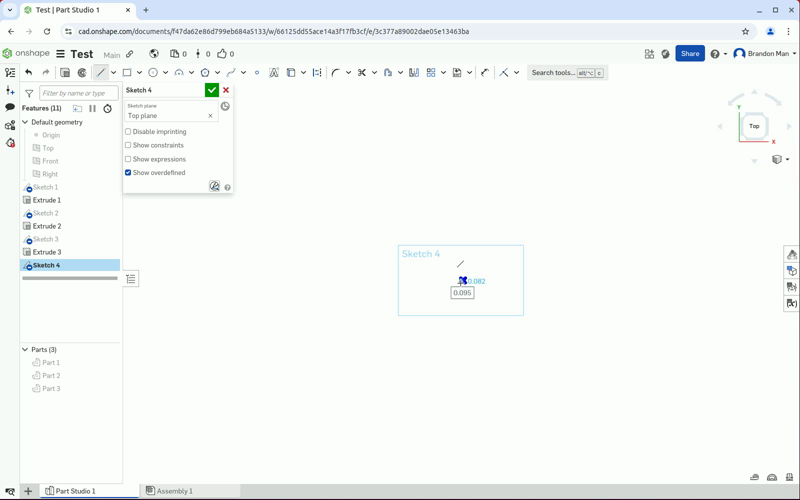
scroll(6)
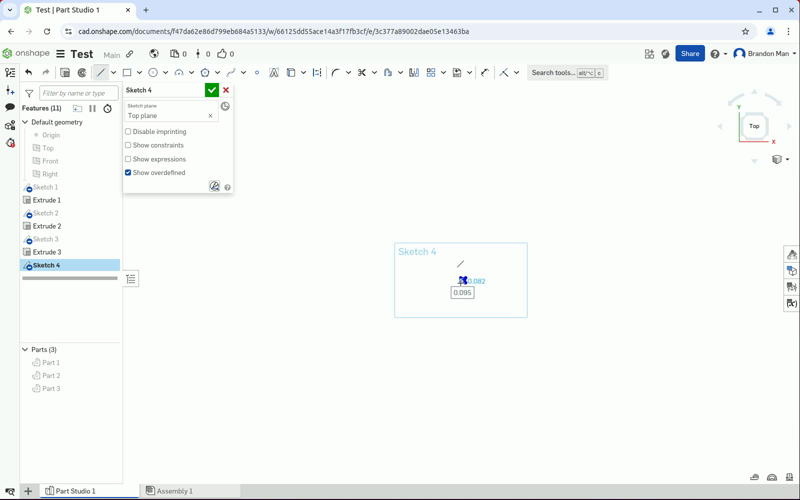
scroll(6)
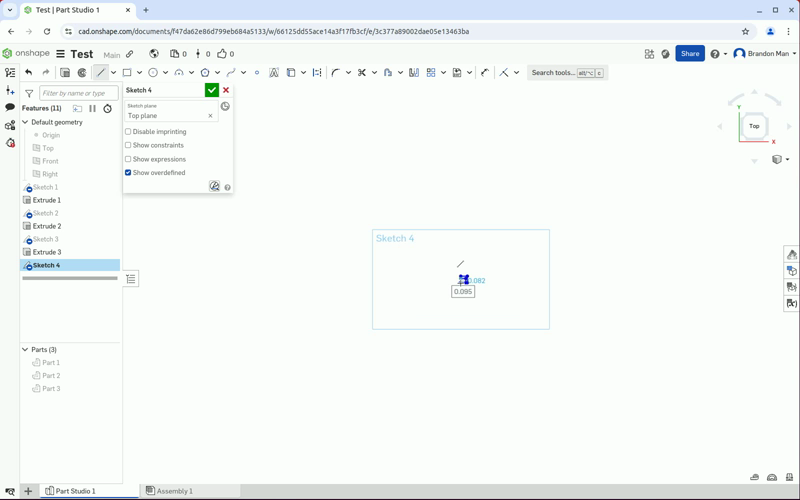
scroll(6)
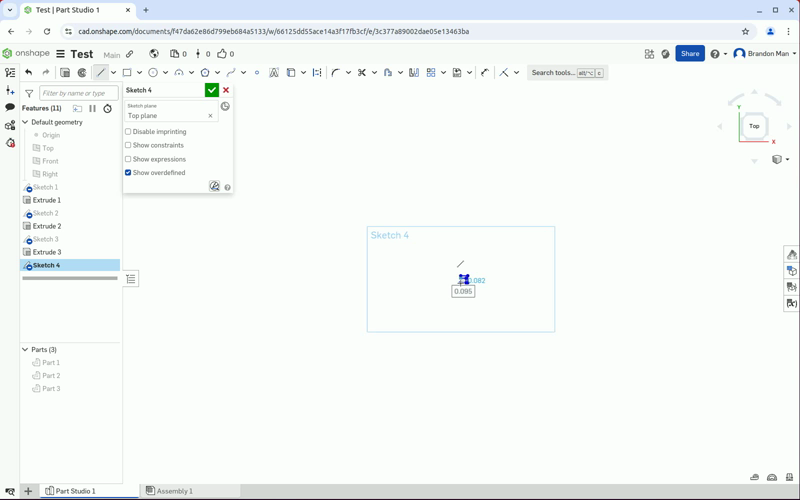
scroll(6)
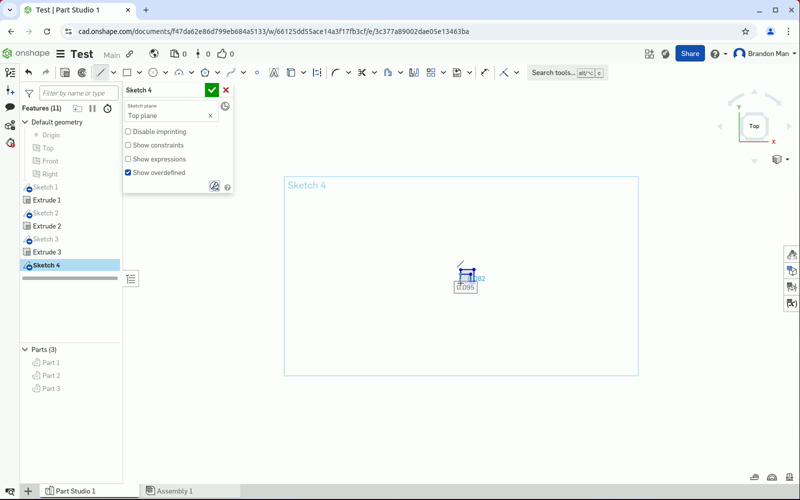
scroll(6)
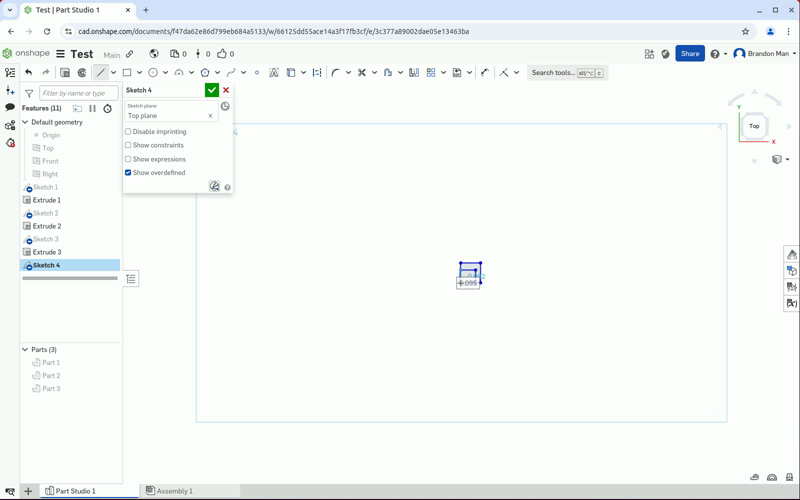
scroll(6)
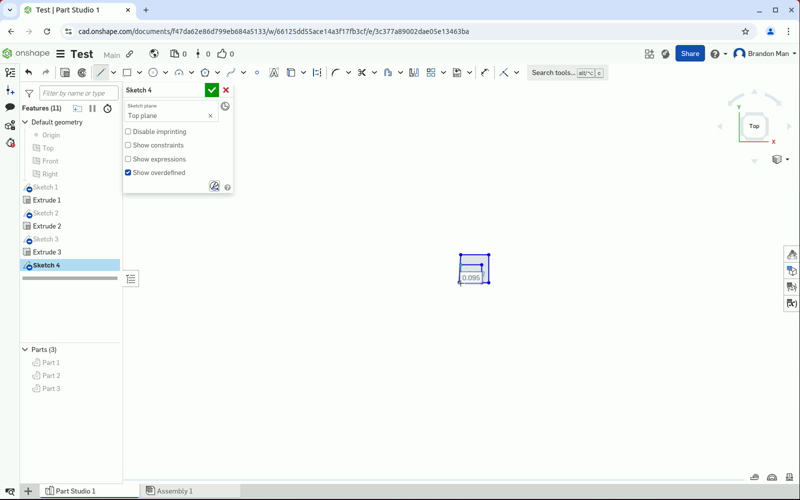
scroll(6)
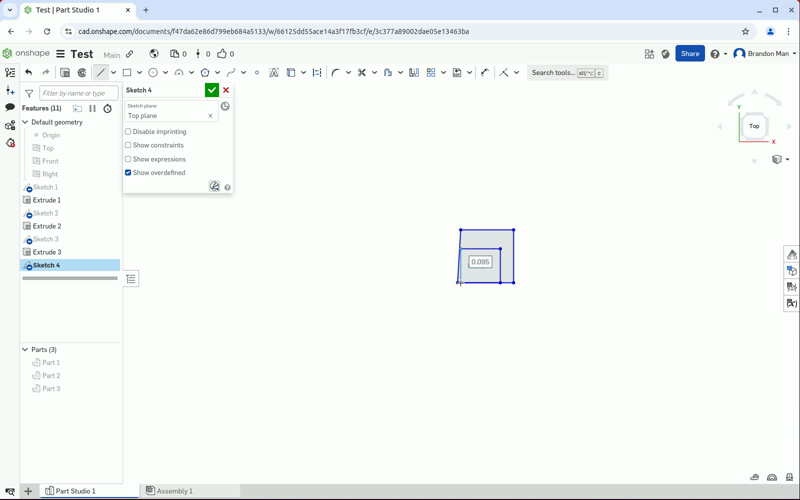
key_up(shift)
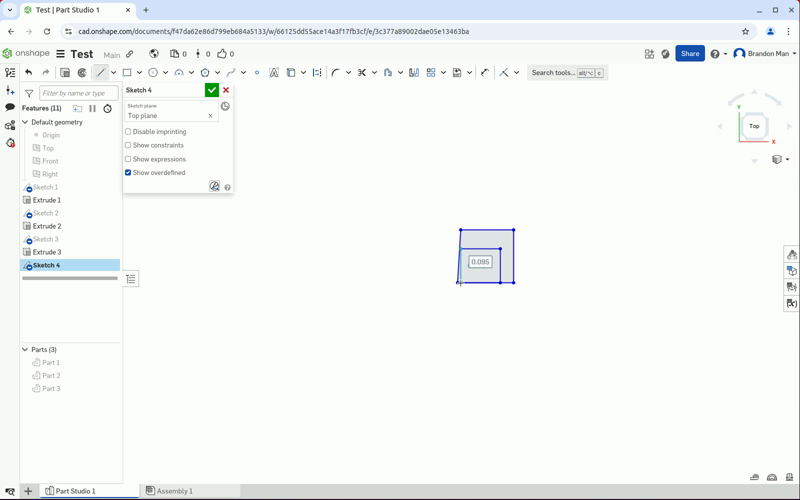
click(460, 282)
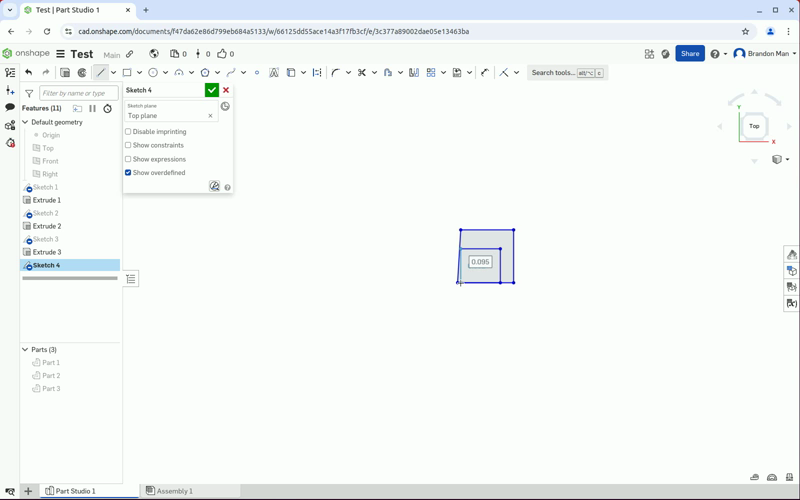
scroll(-6)
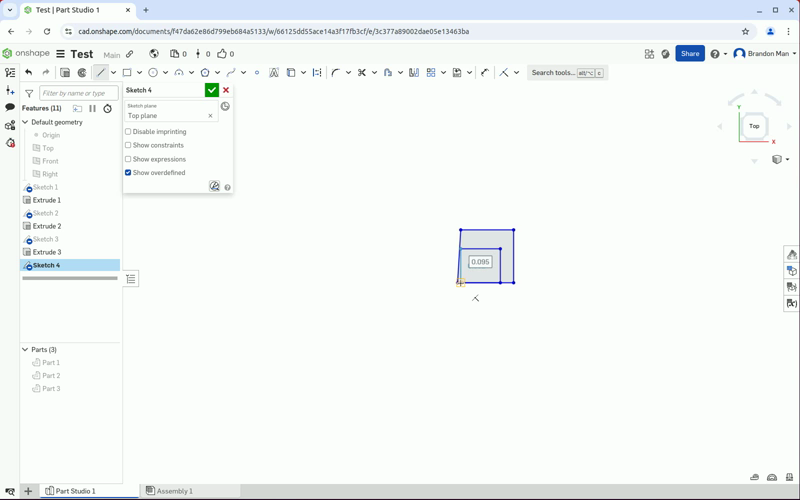
scroll(-6)
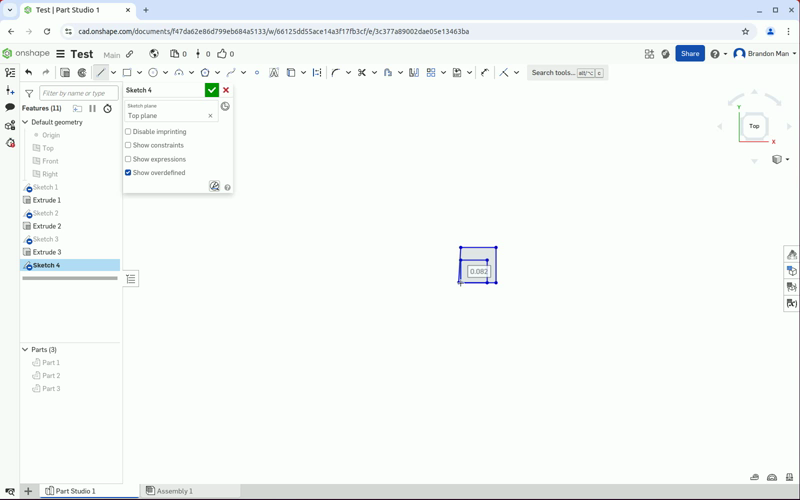
scroll(-6)
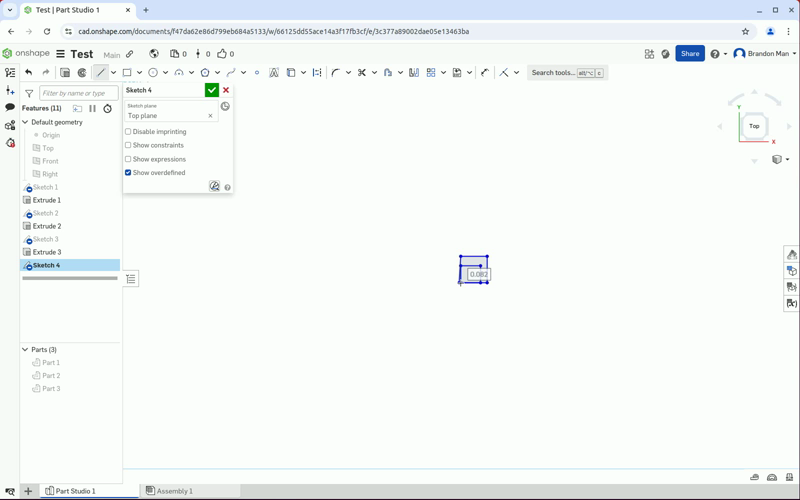
scroll(-6)
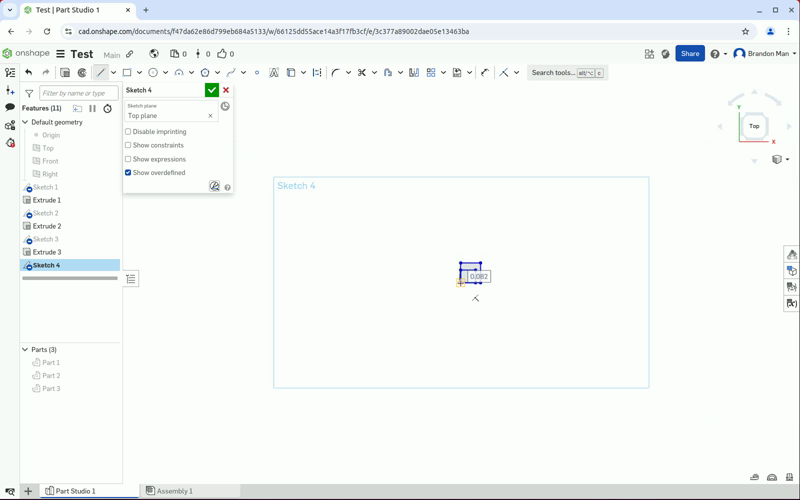
scroll(-6)
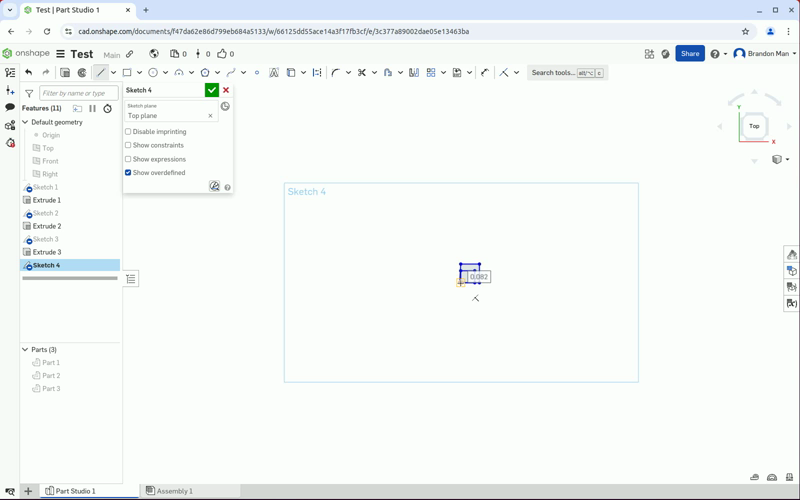
scroll(-6)
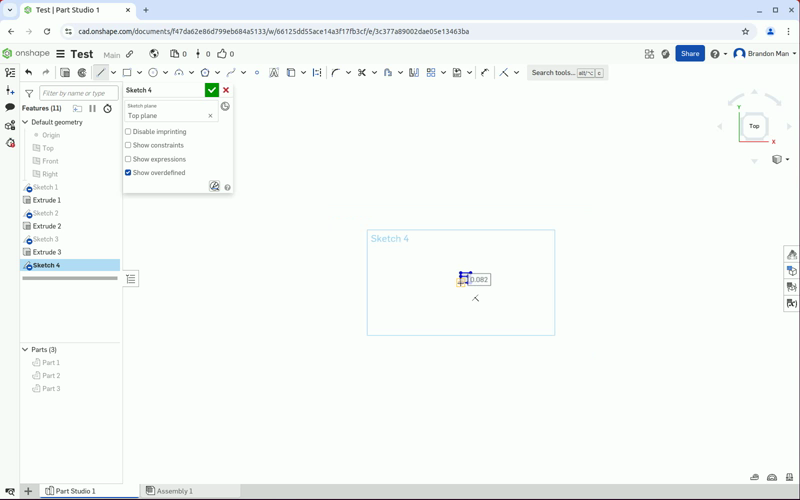
scroll(-6)
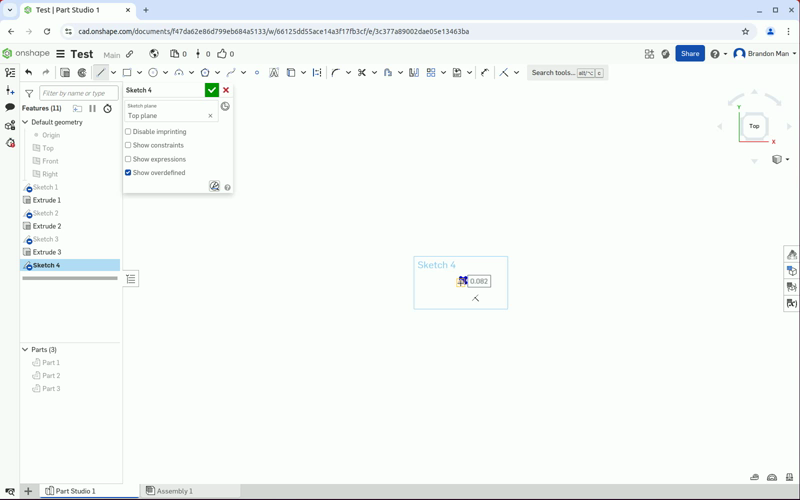
key(esc)
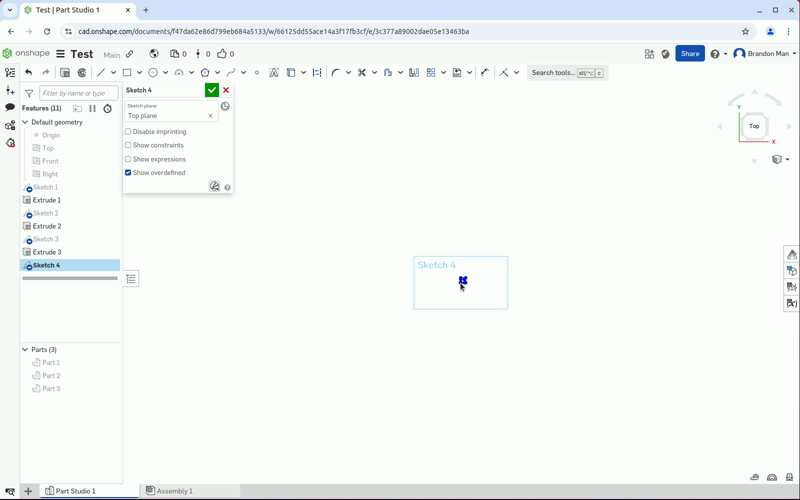
mouse_move(464, 280)
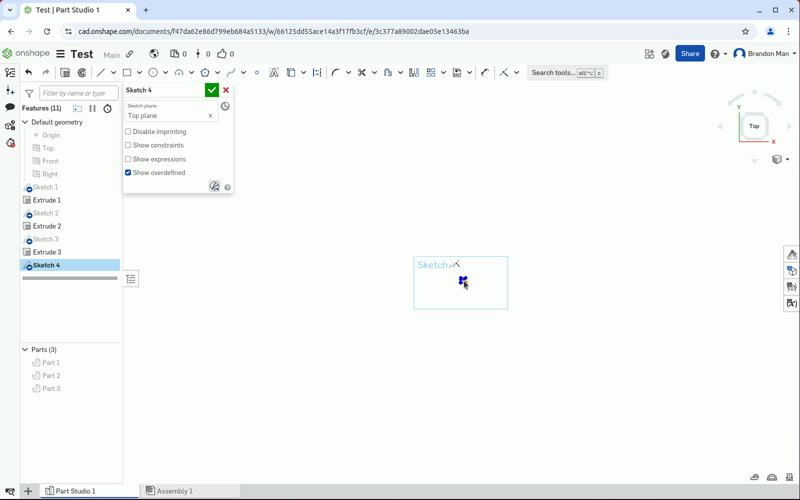
scroll(6)
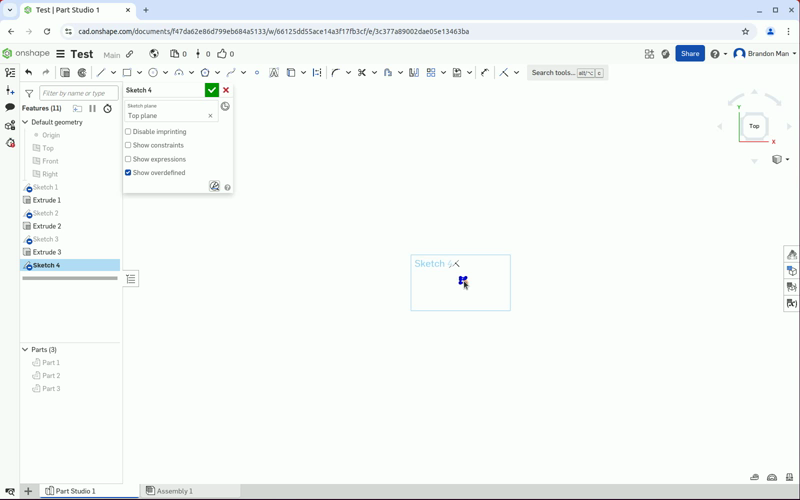
scroll(6)
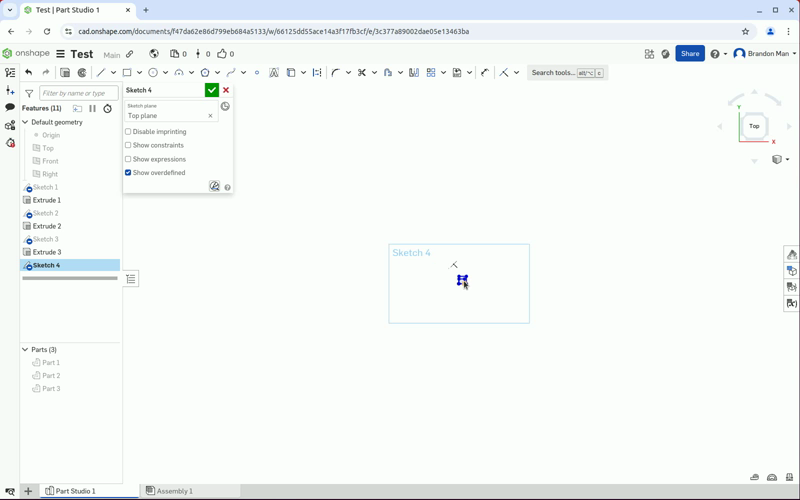
scroll(6)
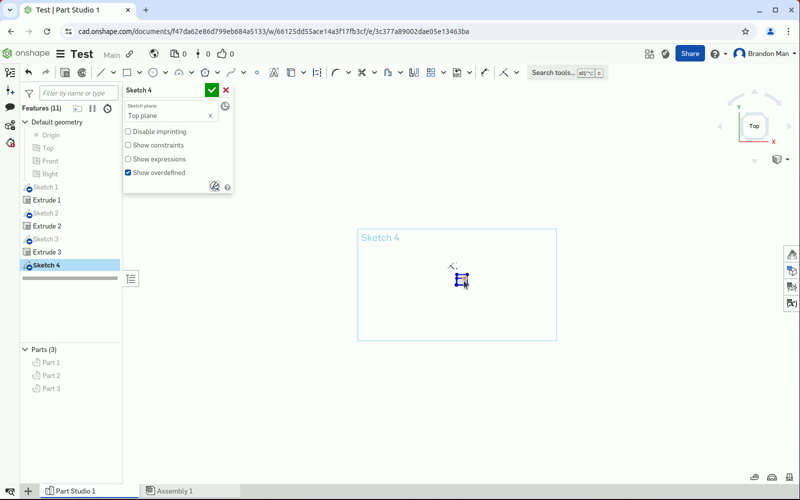
scroll(6)
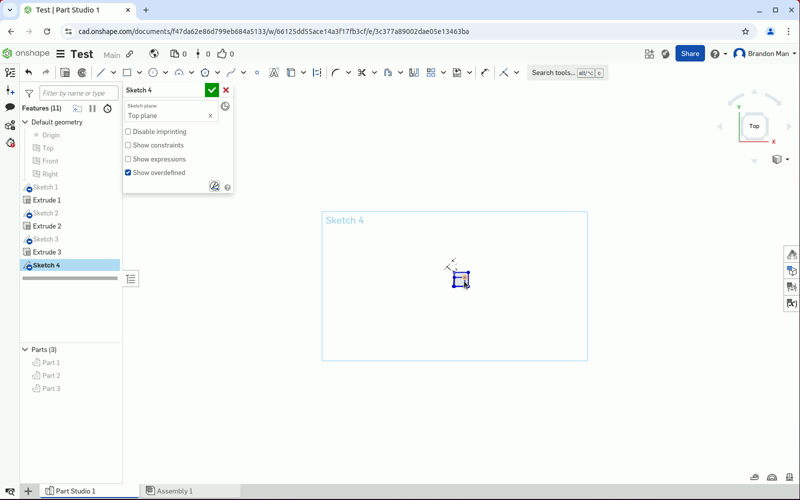
scroll(6)
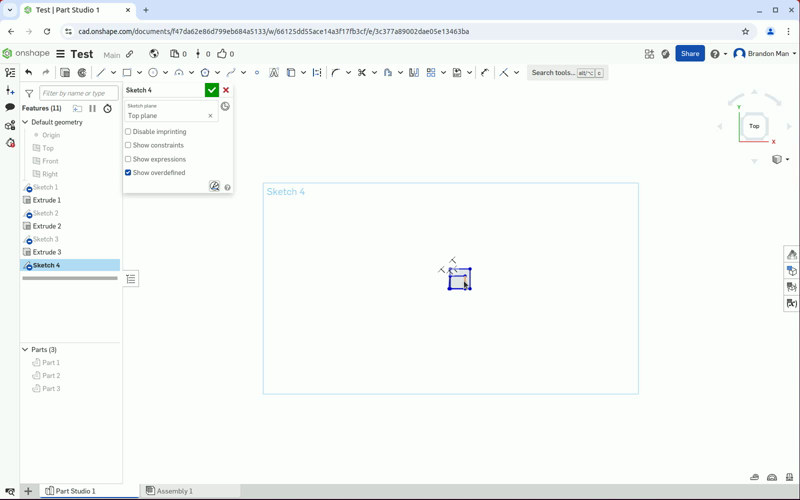
scroll(6)
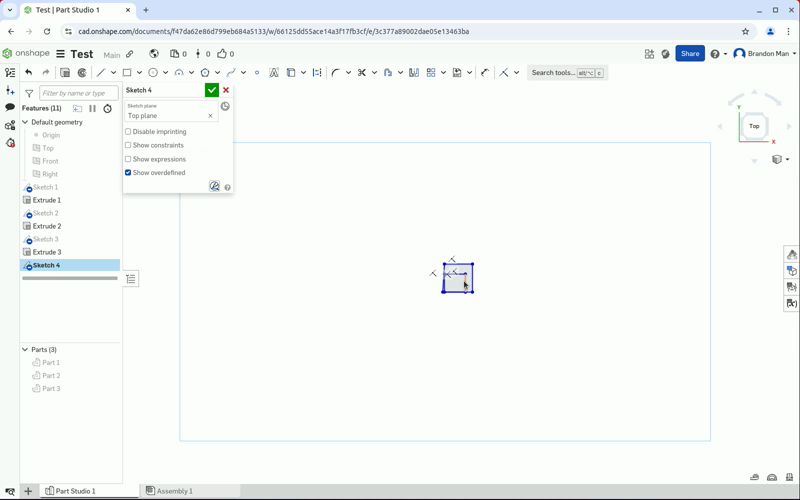
scroll(6)
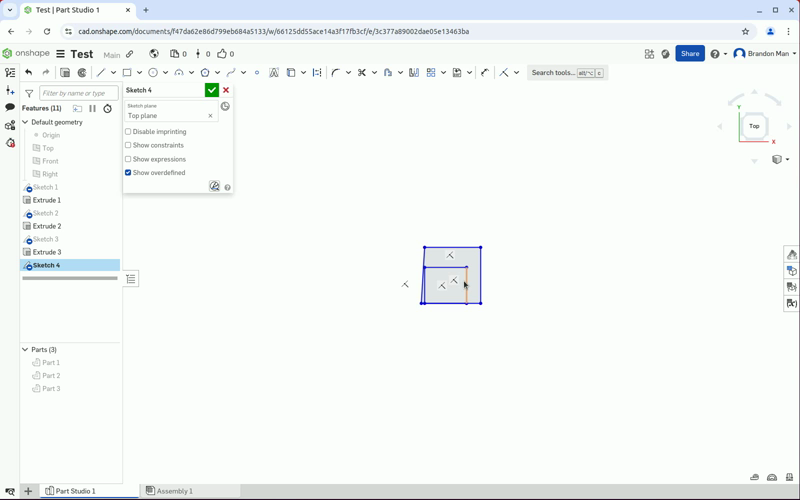
click(464, 280)
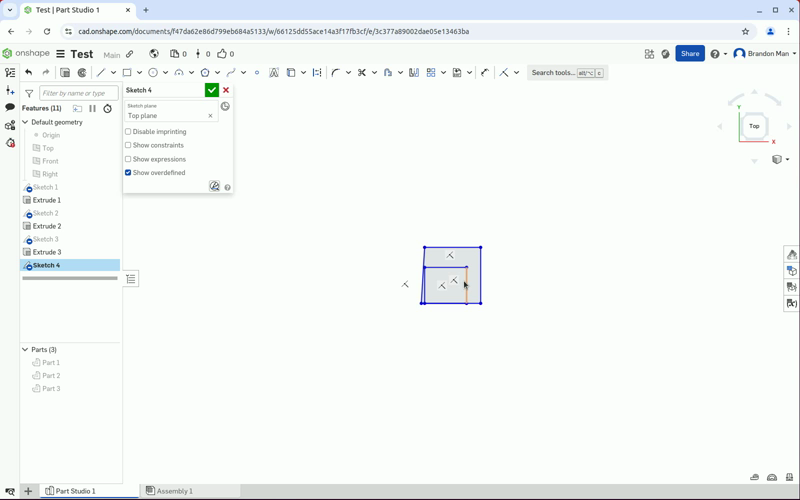
scroll(-6)
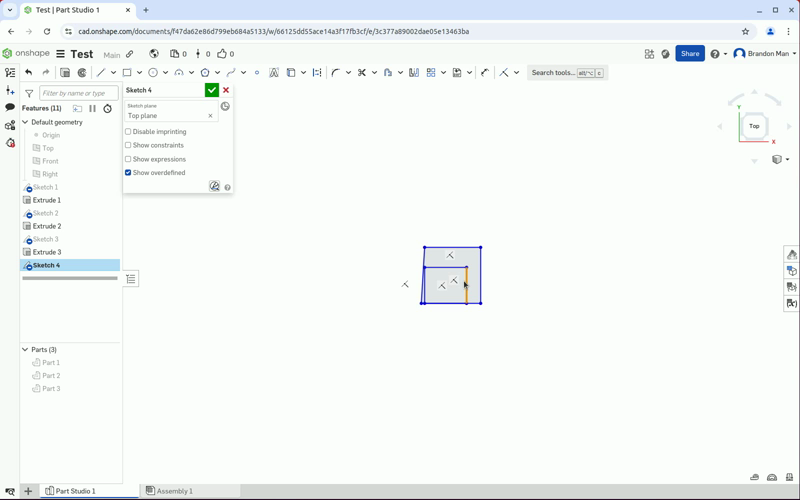
scroll(-6)
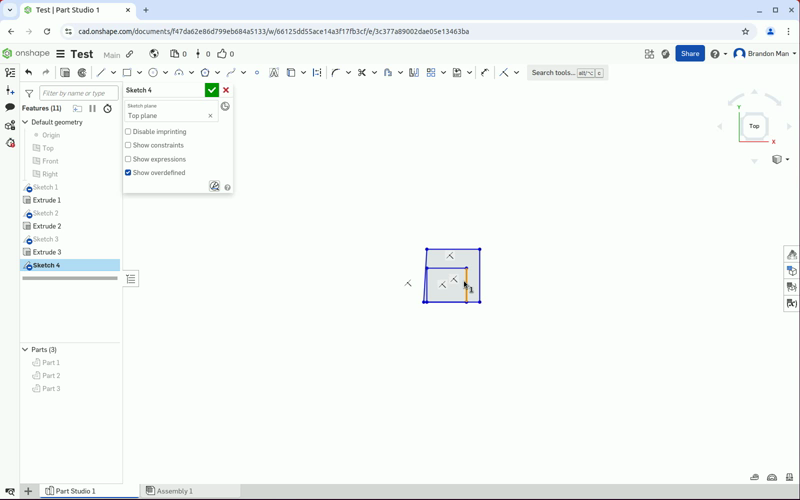
scroll(-6)
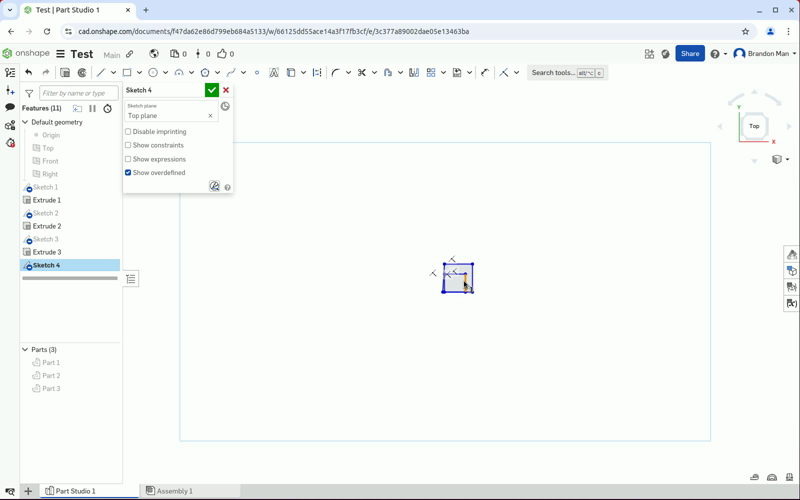
scroll(-6)
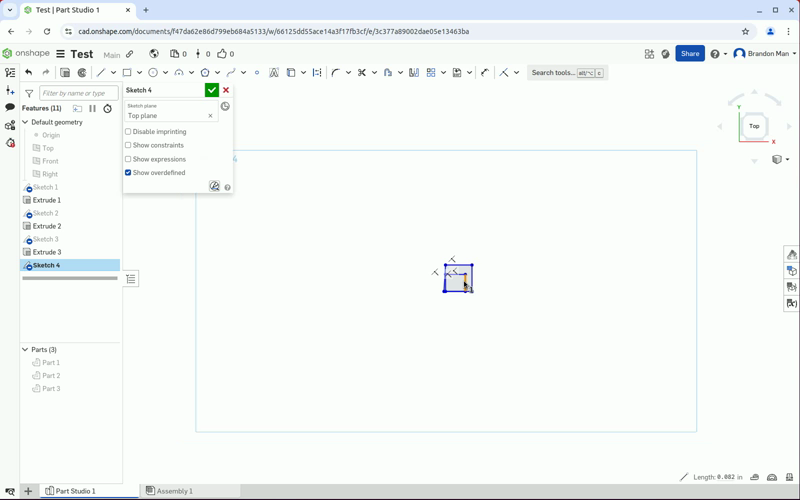
scroll(-6)
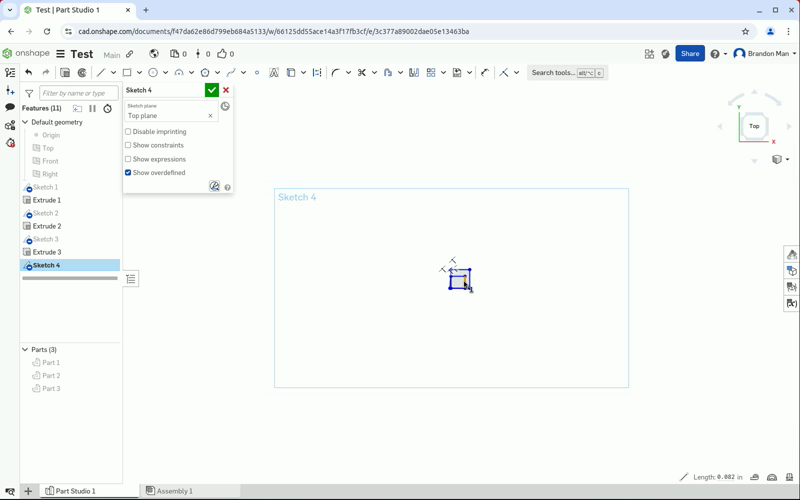
scroll(-6)
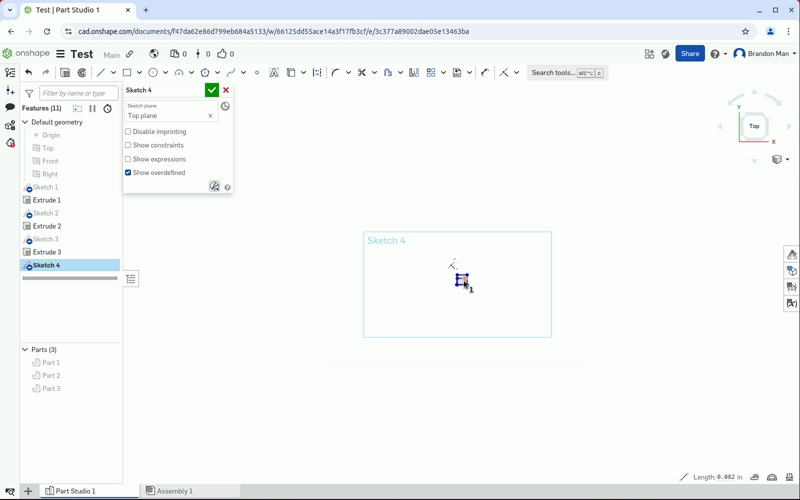
scroll(-6)
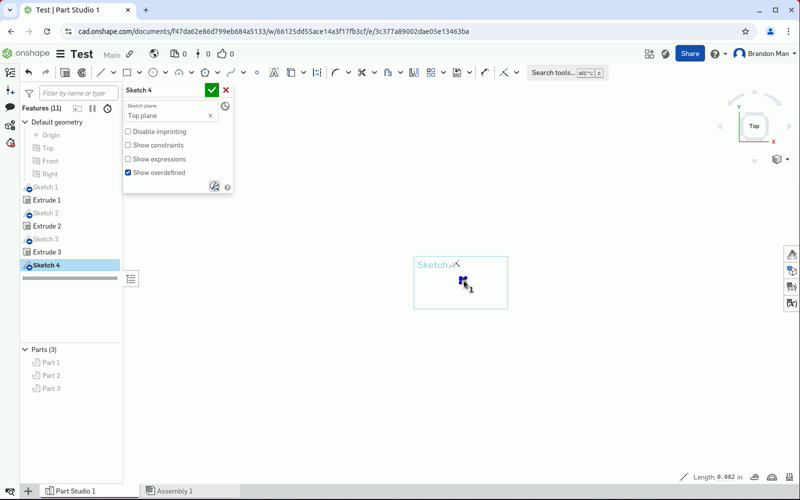
mouse_move(73, 352)
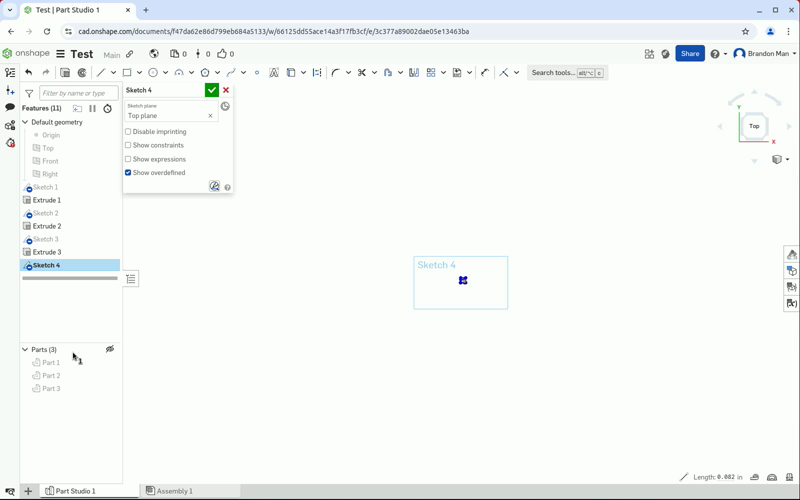
key(shift+y)
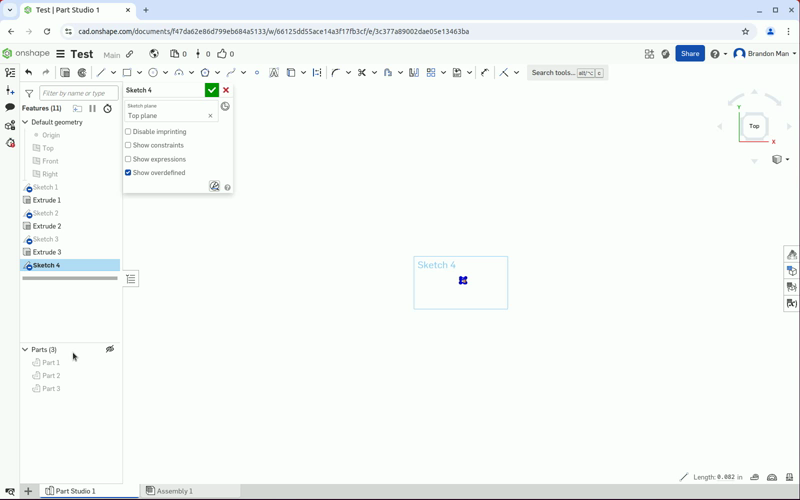
key(shift+e)
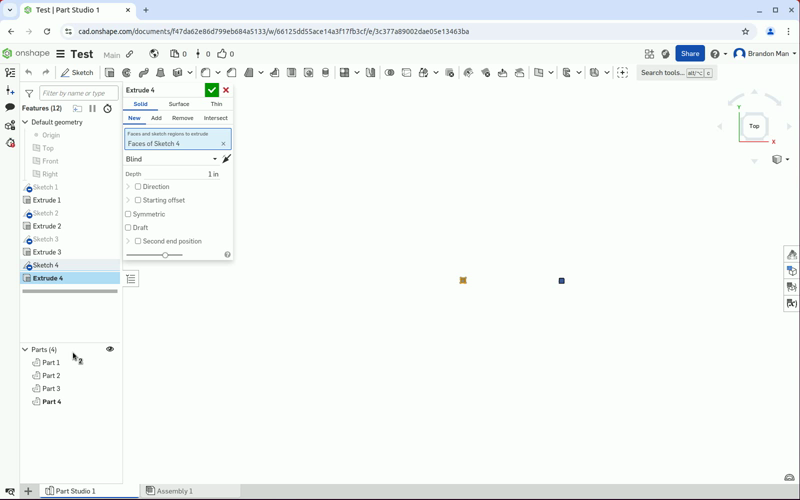
mouse_move(143, 106)
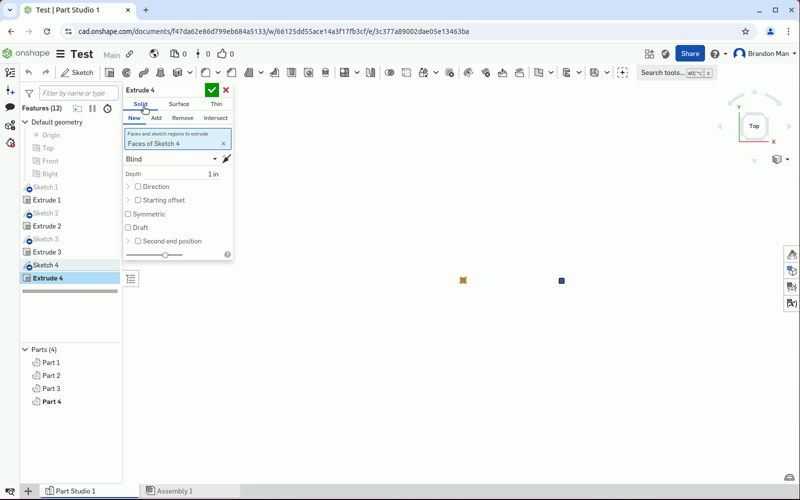
click(143, 106)
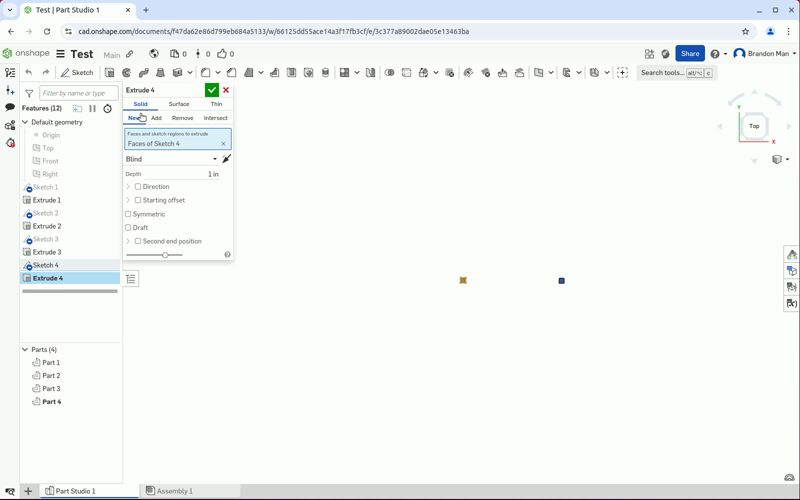
mouse_move(137, 120)
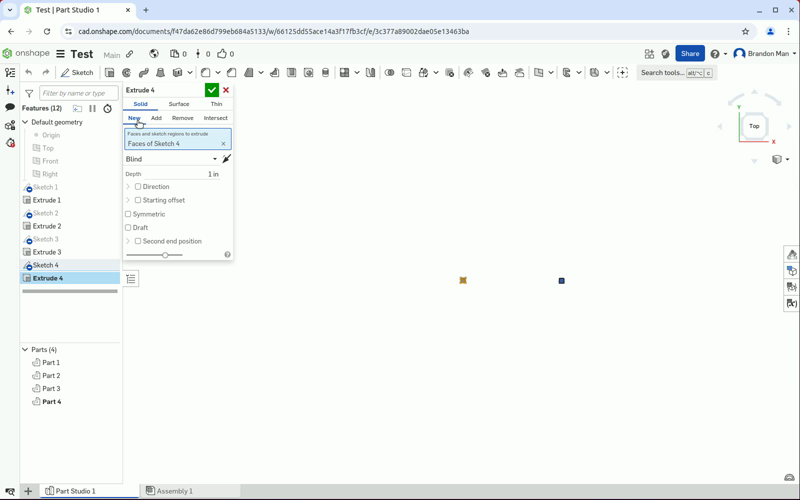
click(137, 120)
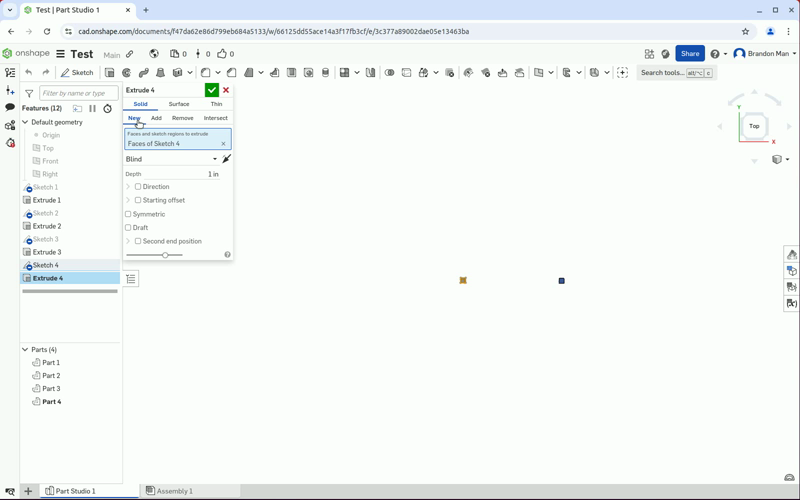
key(tab, 4)
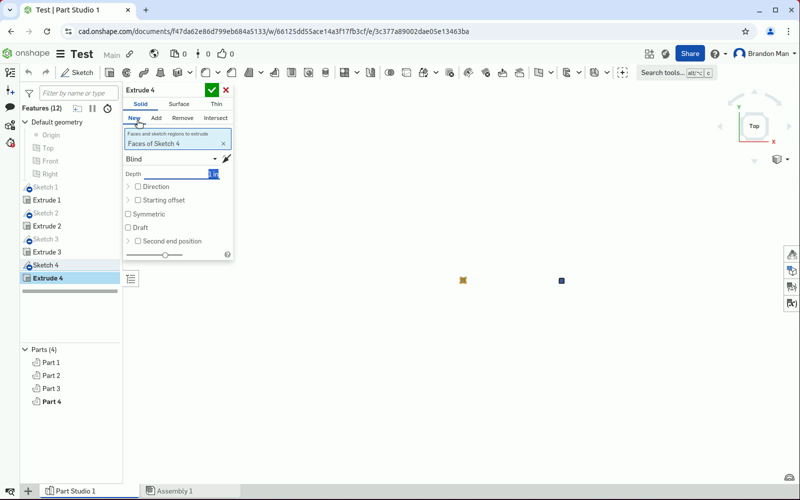
text(10.351)
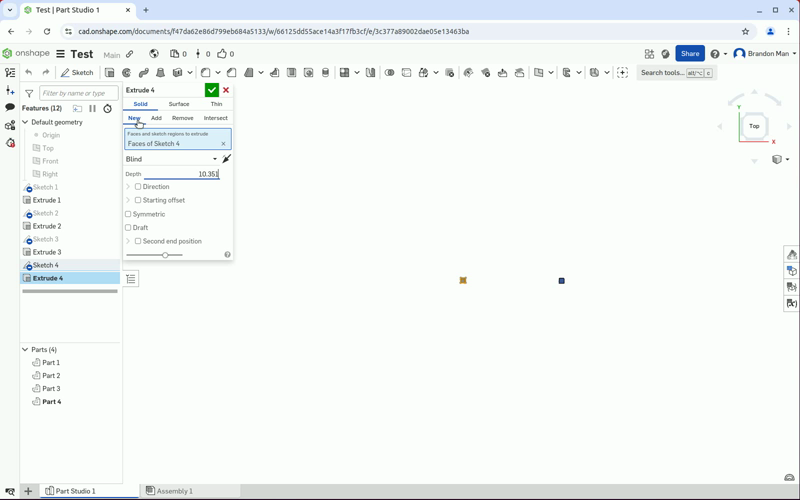
key(enter)
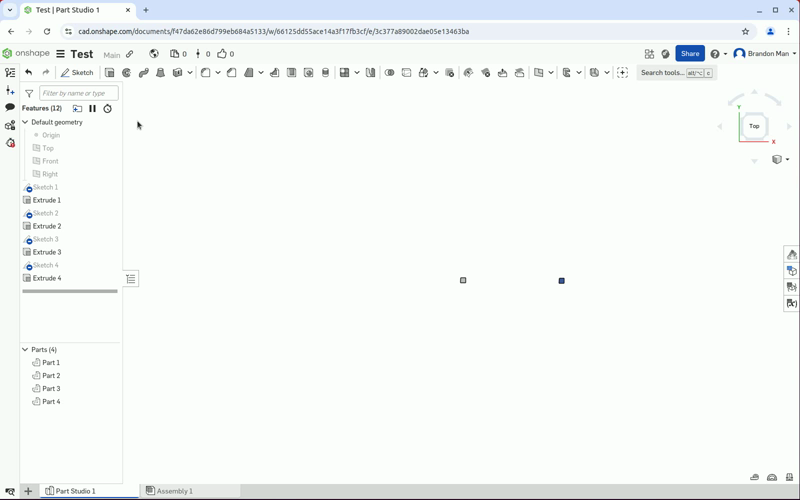
key(shift+h)
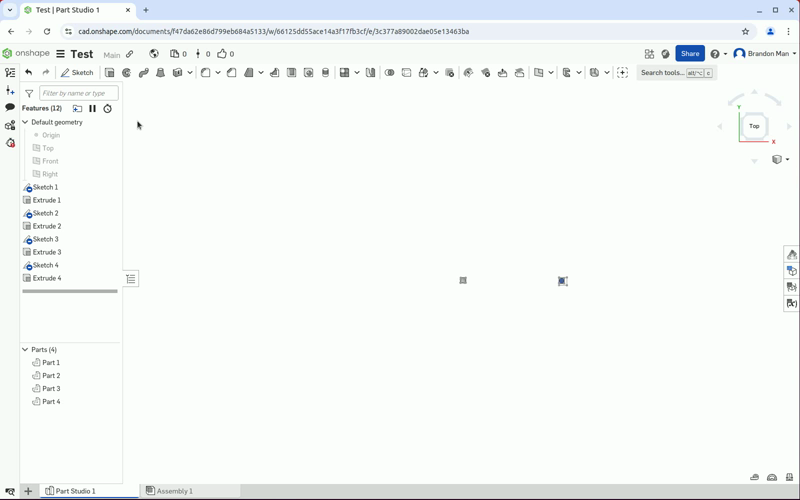
key(shift+h)
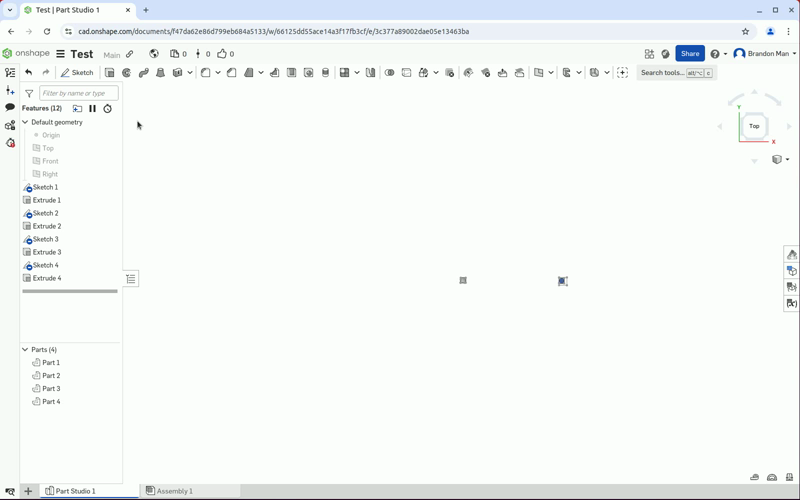
key(shift+7)
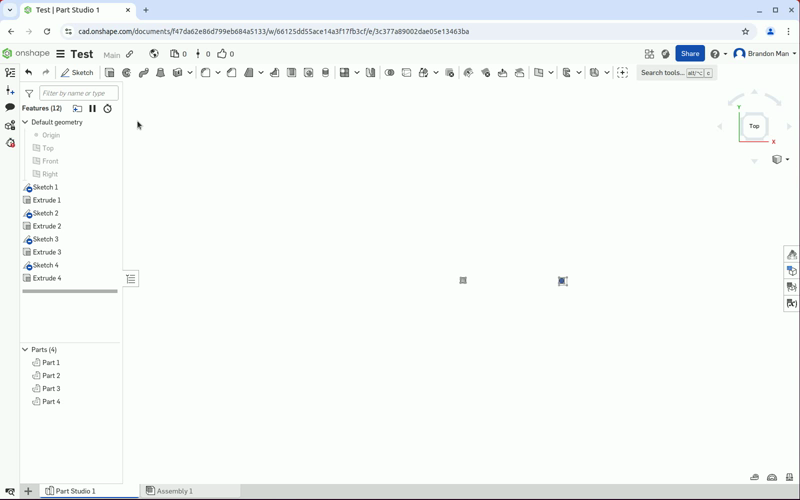
key(up, 3)
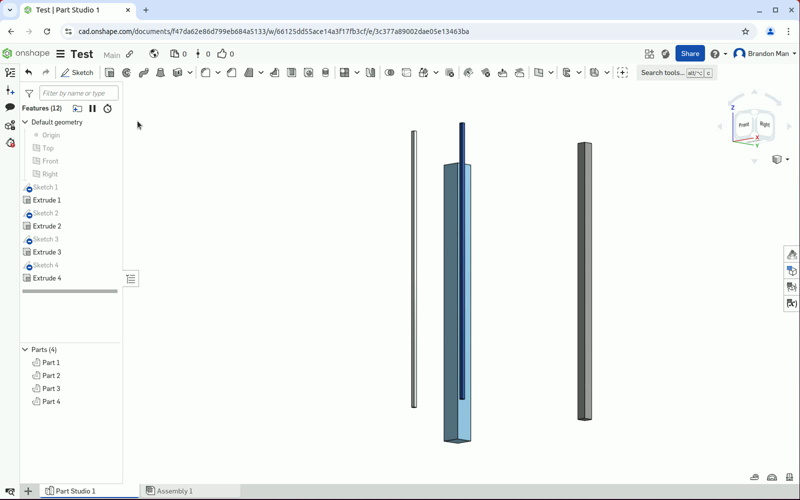
key(left, 3)
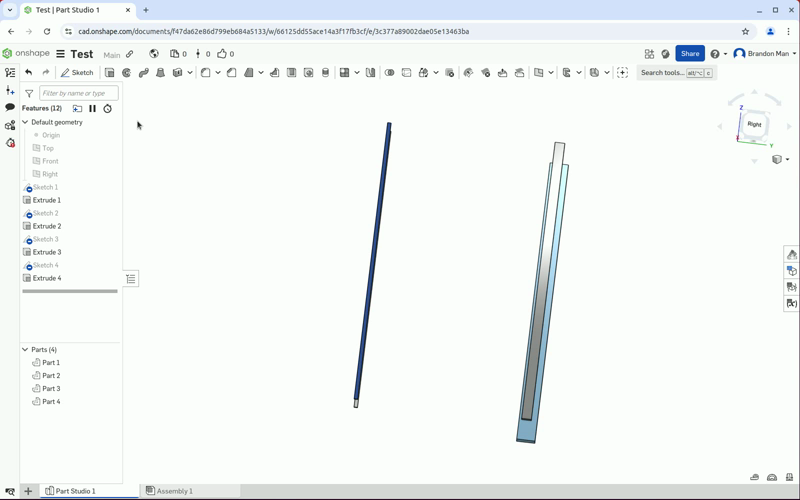
key(right, 3)
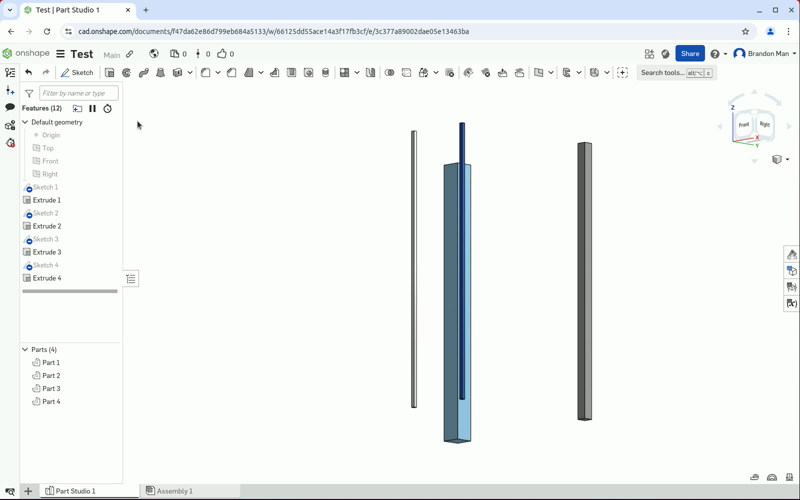
key(down, 3)
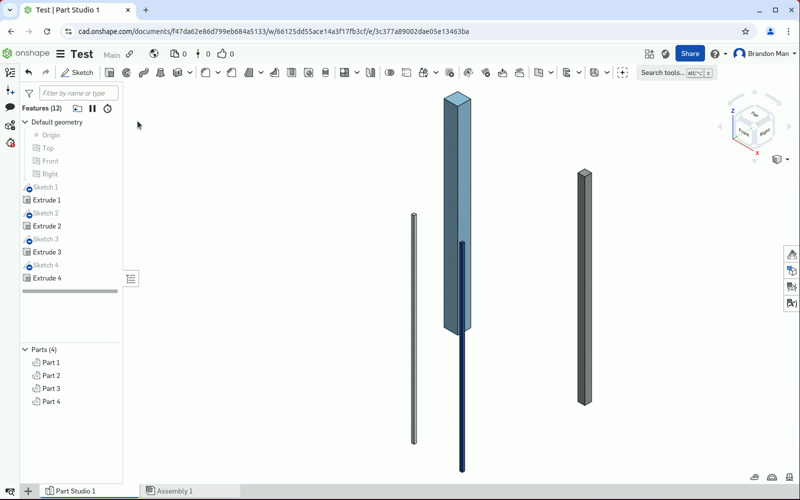
mouse_move(73, 189)
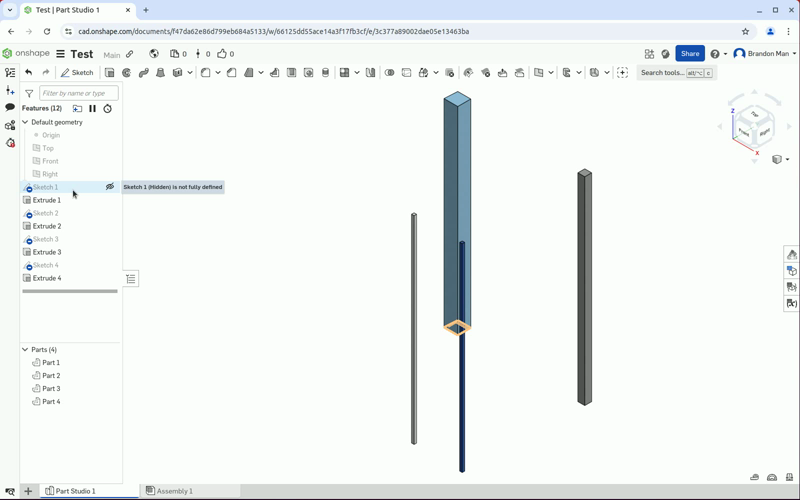
click(73, 189)